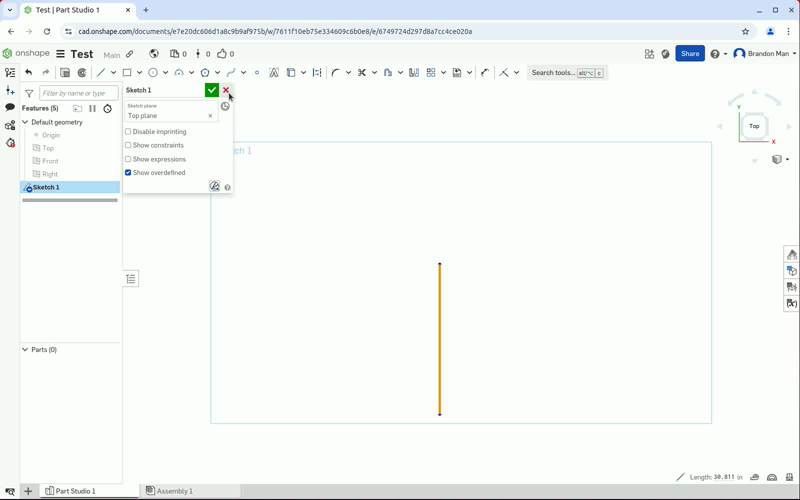
key(shift+h)
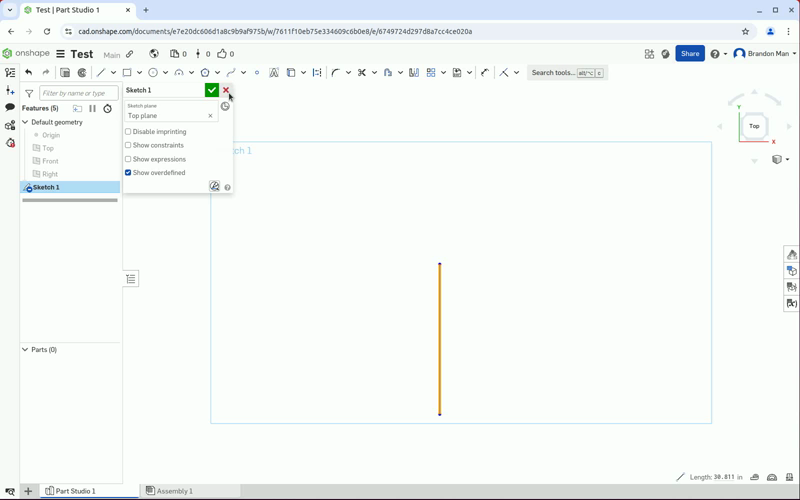
key(shift+s)
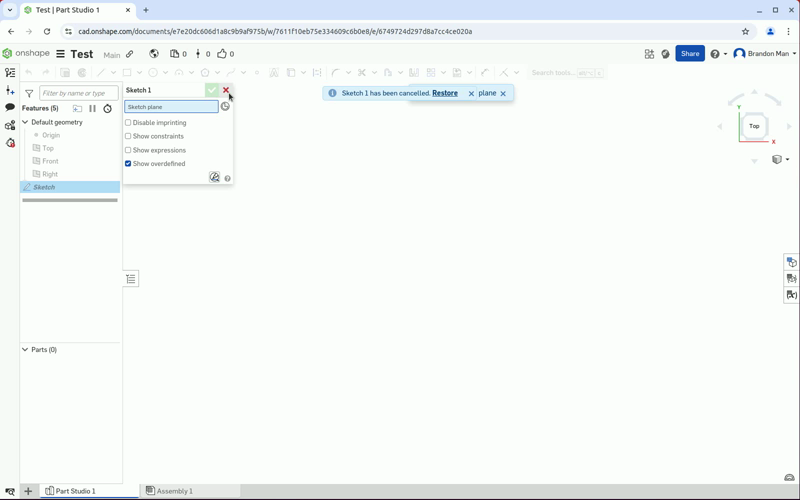
mouse_move(73, 150)
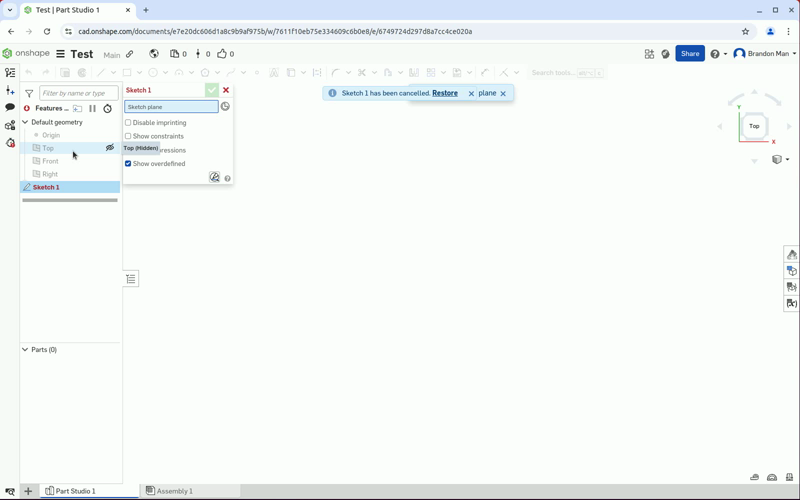
click(73, 150)
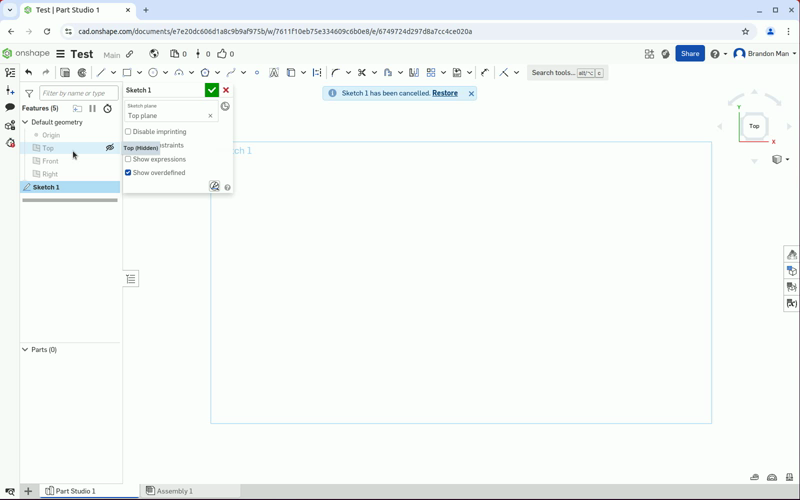
mouse_move(73, 352)
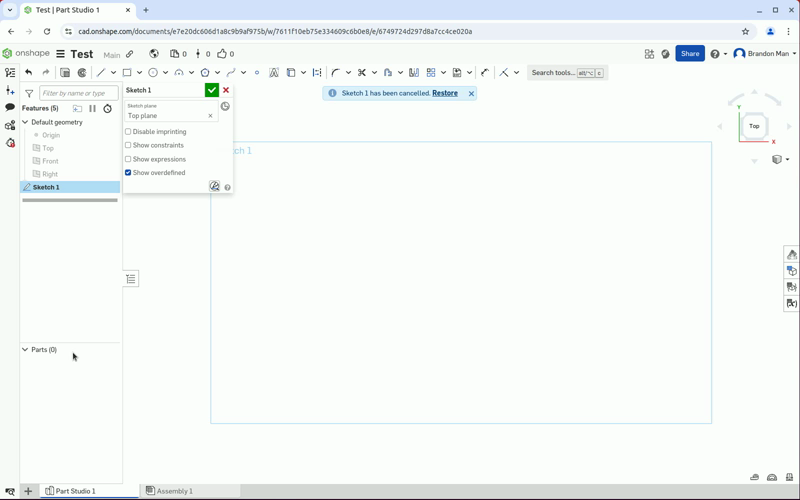
key(y)
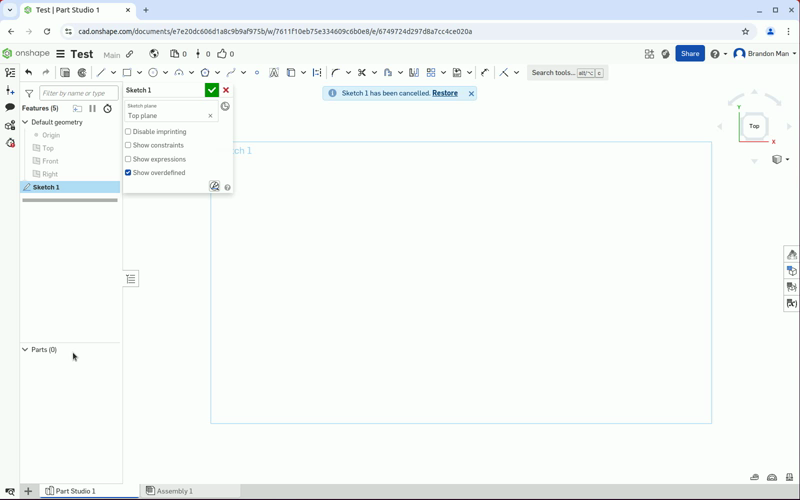
key(a)
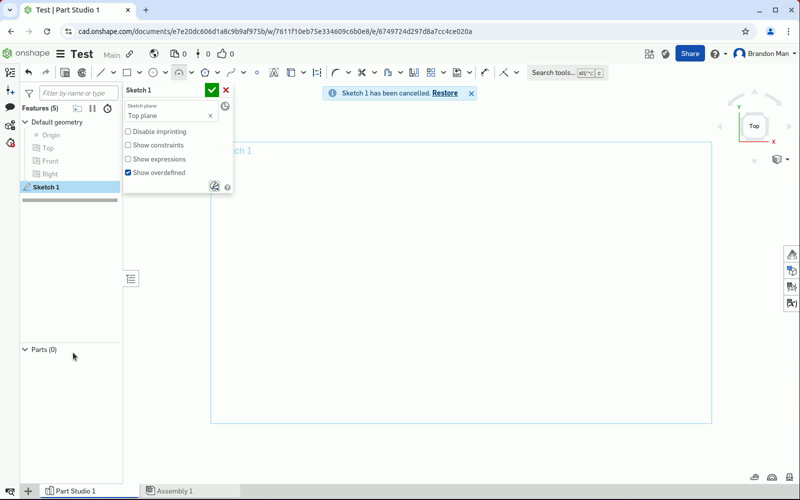
key_down(shift)
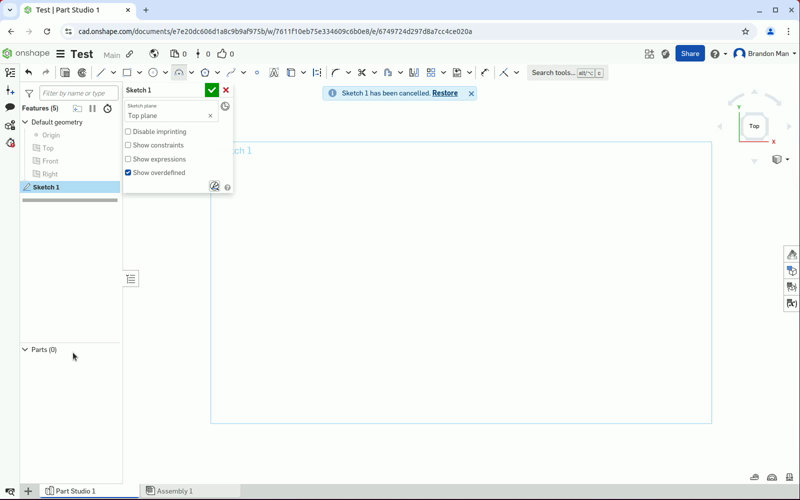
mouse_move(348, 328)
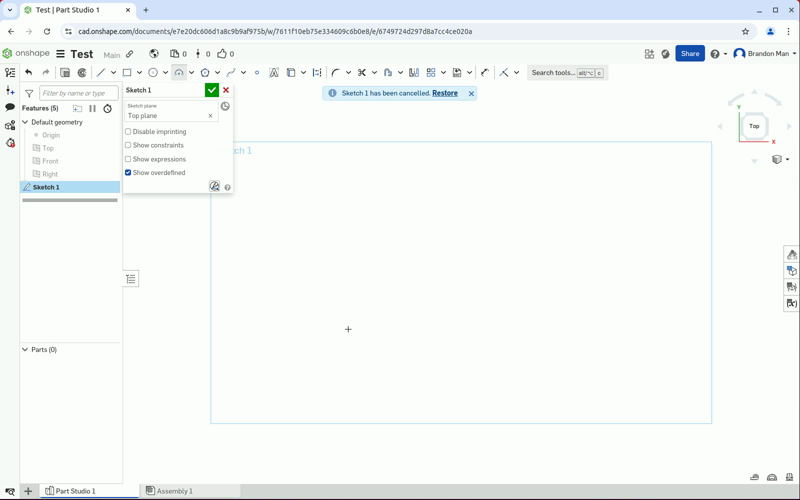
click(348, 328)
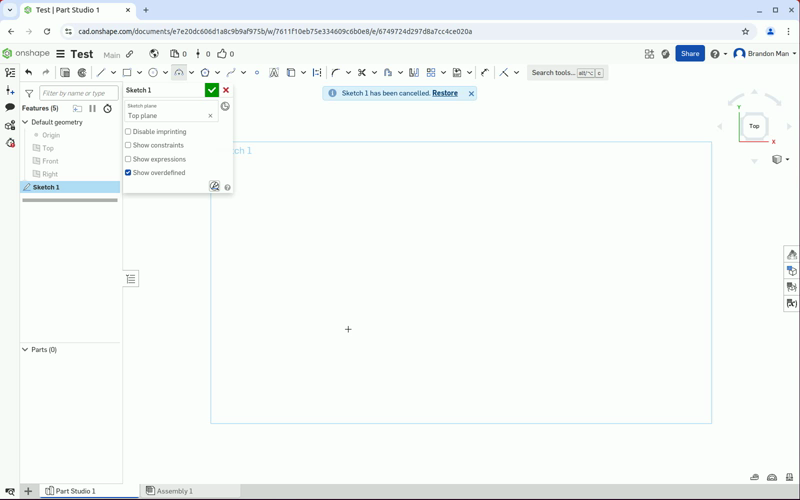
key_up(shift)
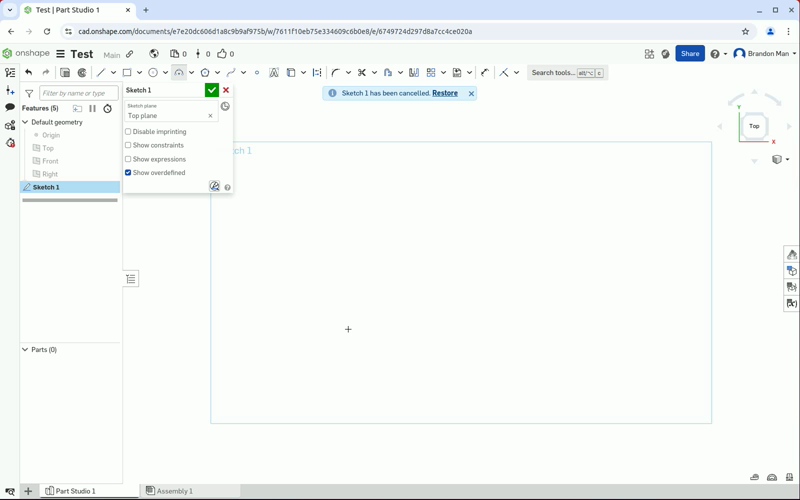
key_down(shift)
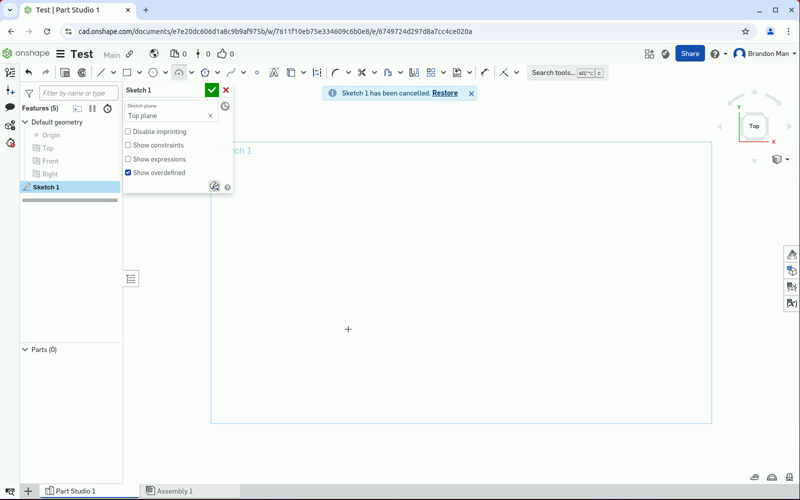
mouse_move(353, 333)
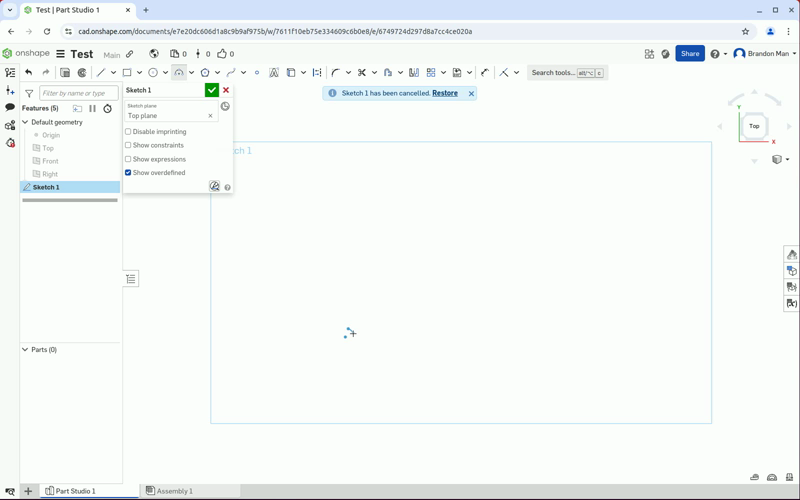
scroll(6)
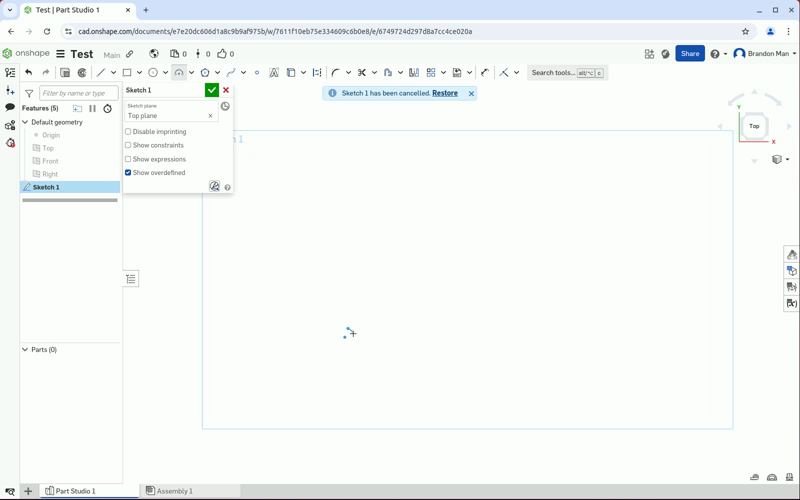
scroll(6)
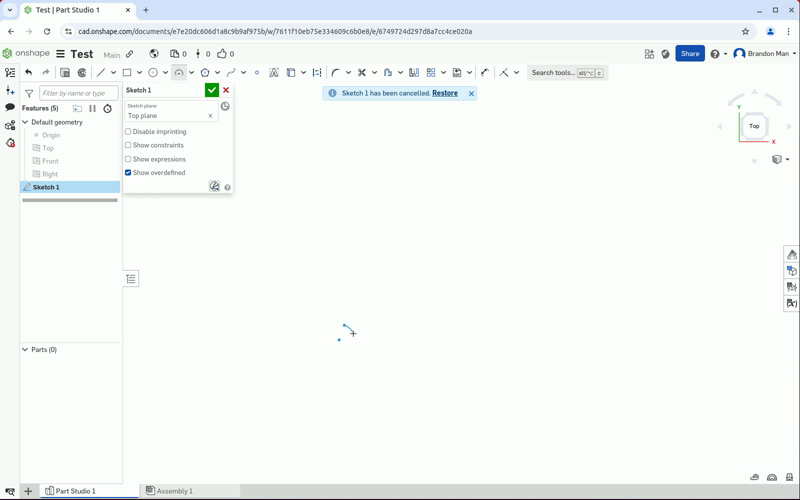
scroll(6)
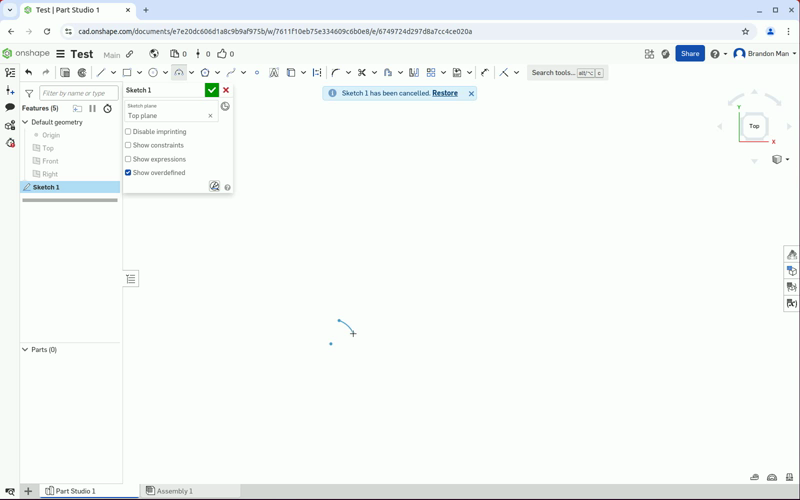
scroll(6)
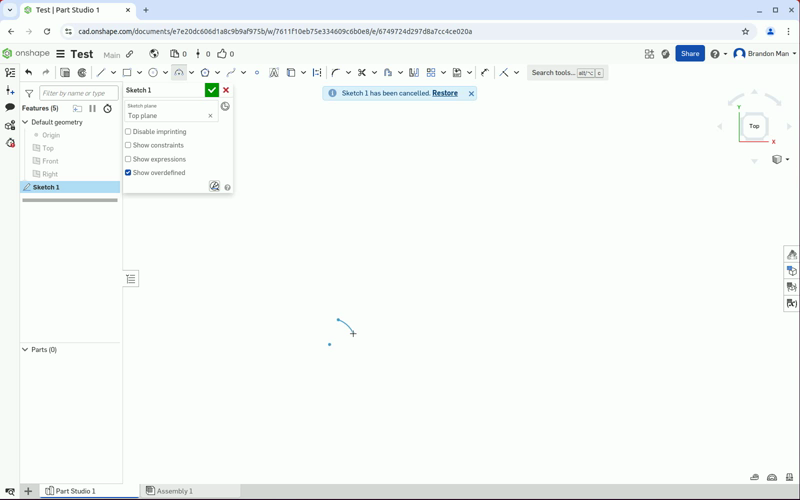
scroll(6)
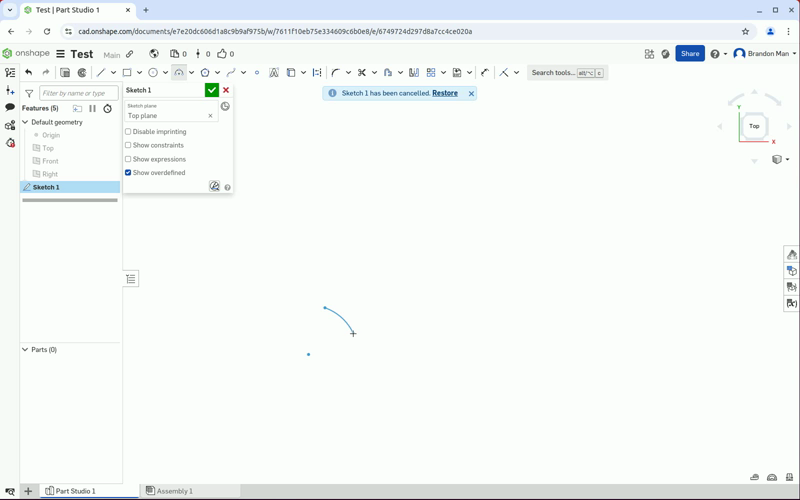
scroll(6)
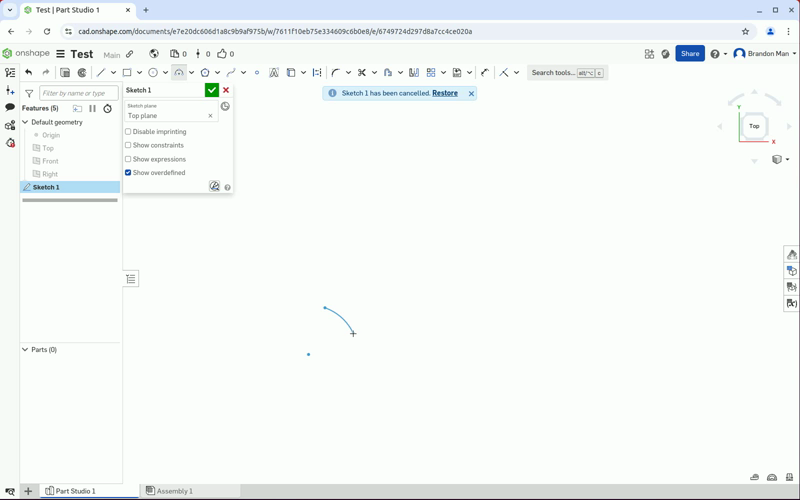
scroll(6)
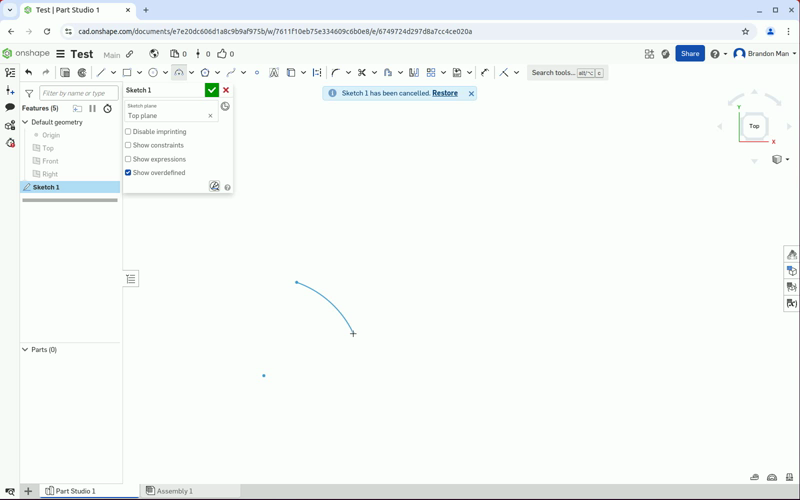
click(353, 333)
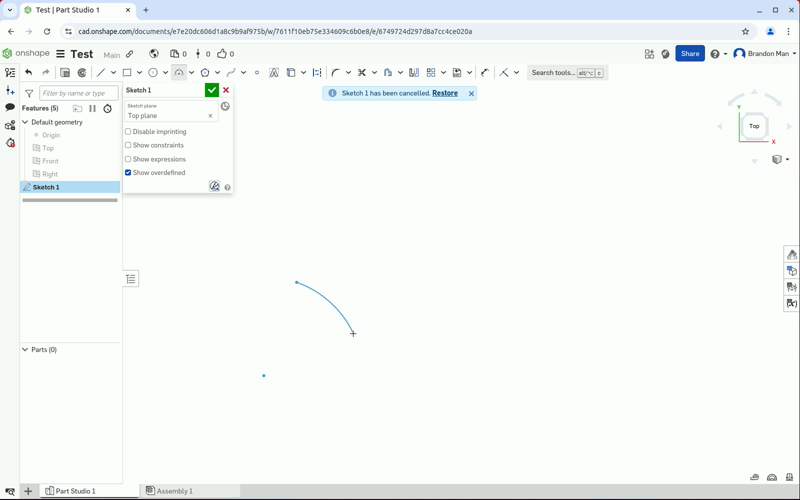
scroll(-6)
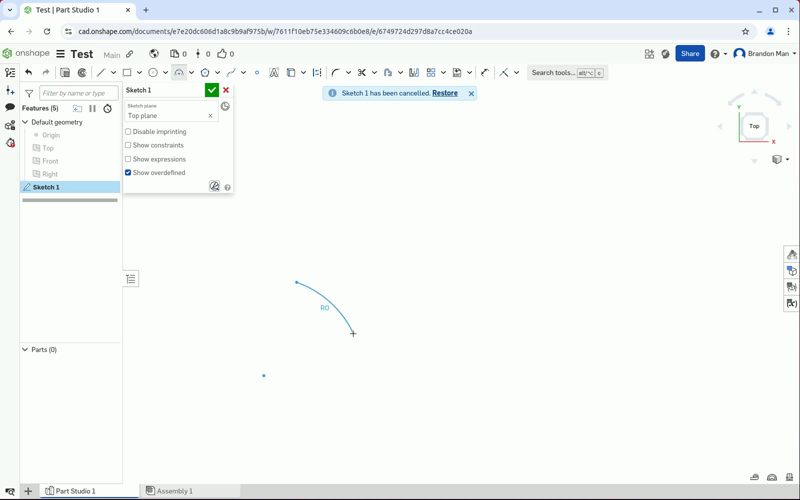
scroll(-6)
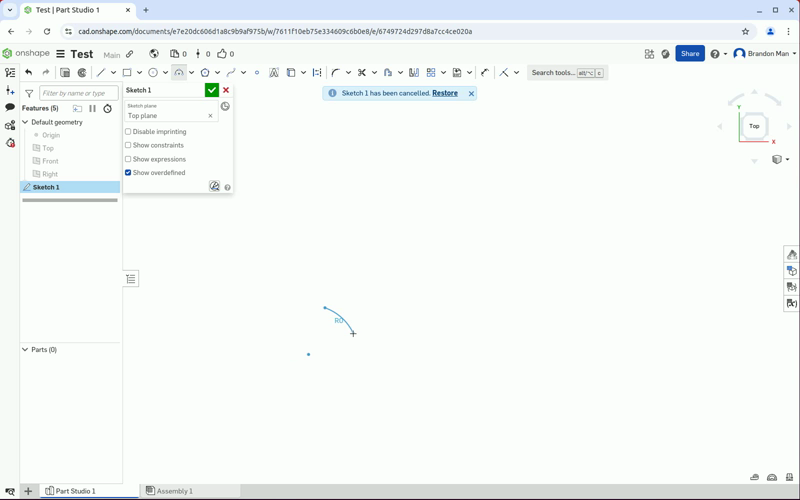
scroll(-6)
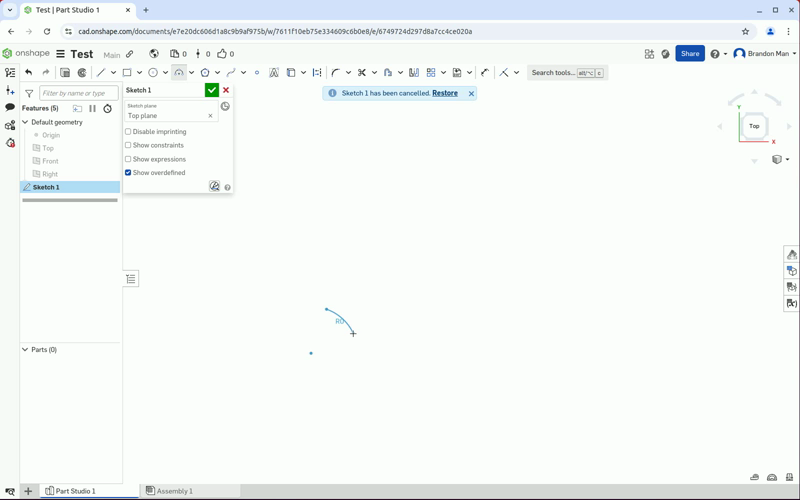
scroll(-6)
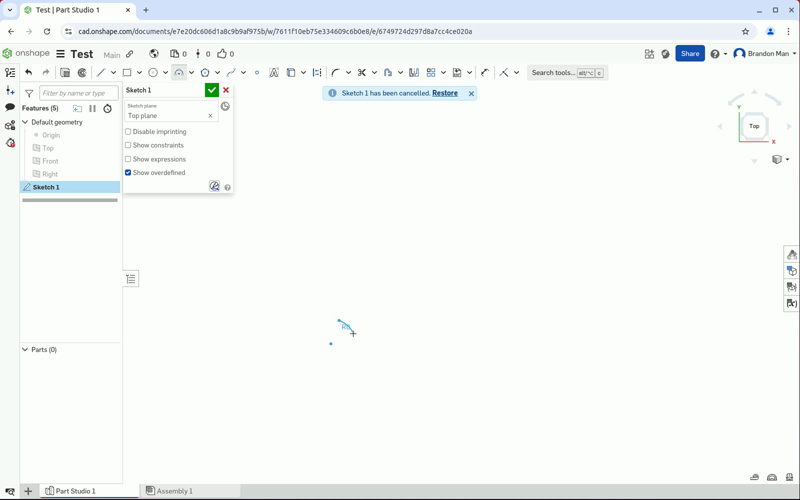
scroll(-6)
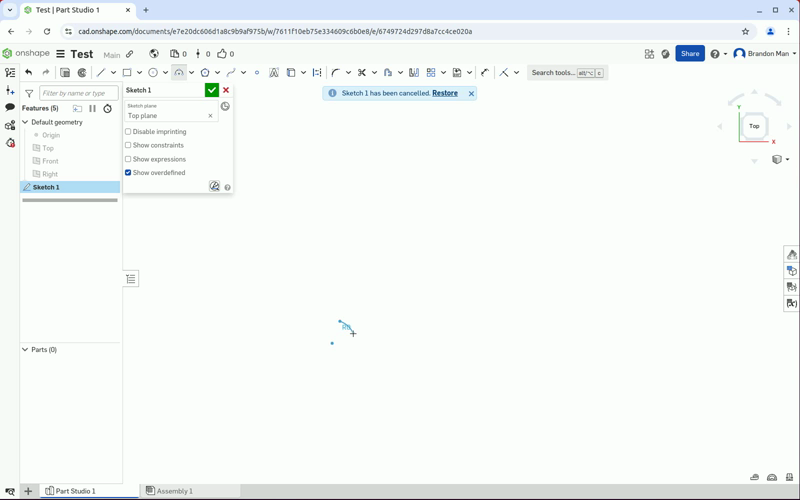
scroll(-6)
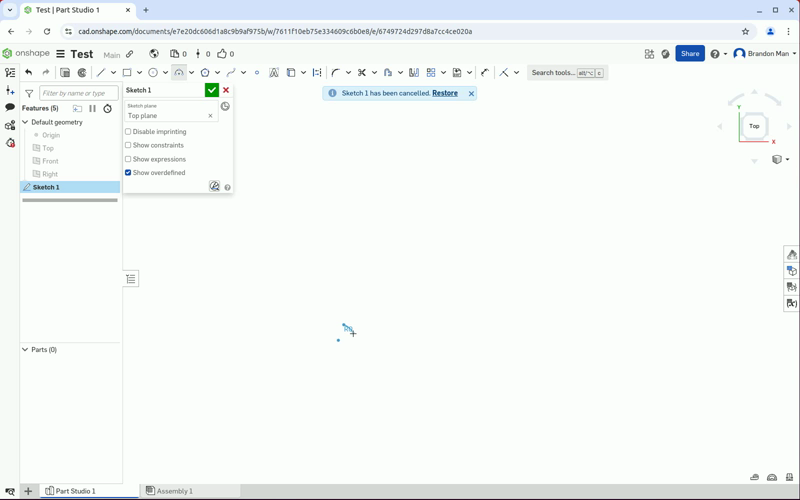
scroll(-6)
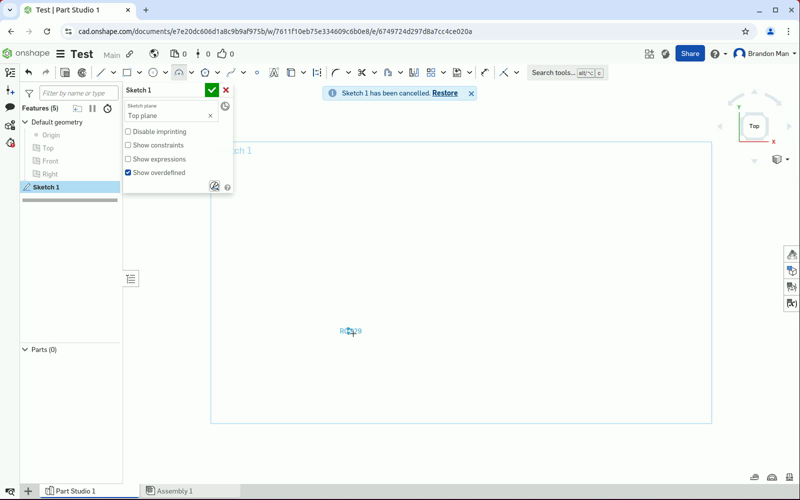
mouse_move(349, 332)
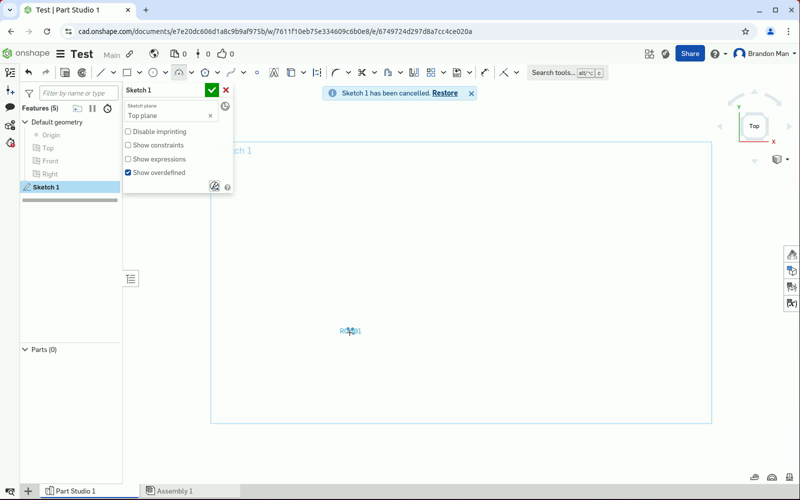
scroll(6)
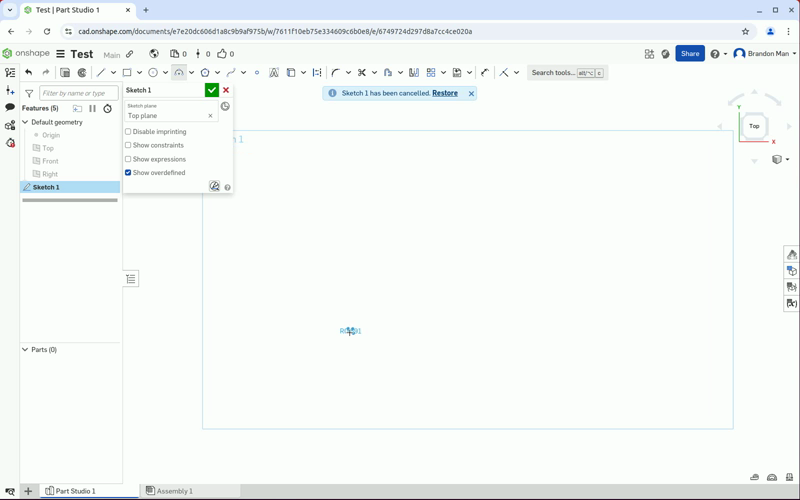
scroll(6)
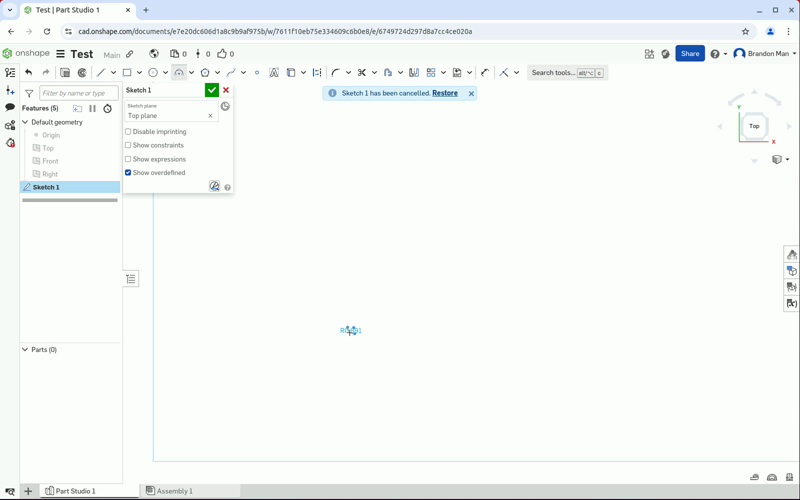
scroll(6)
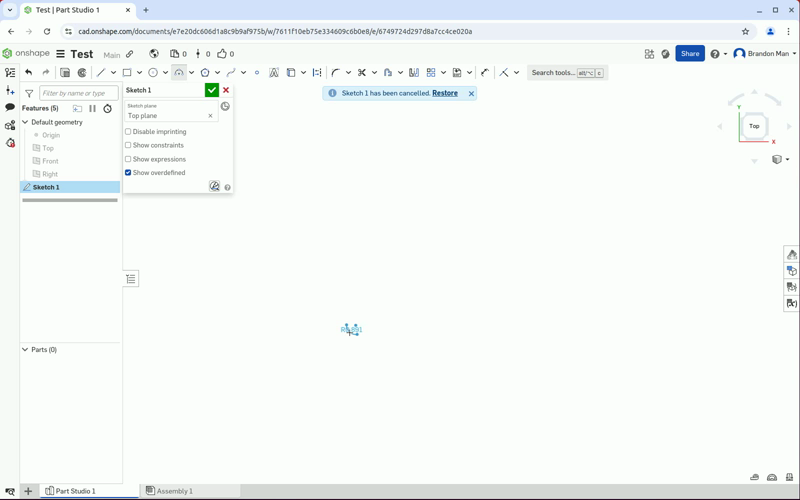
scroll(6)
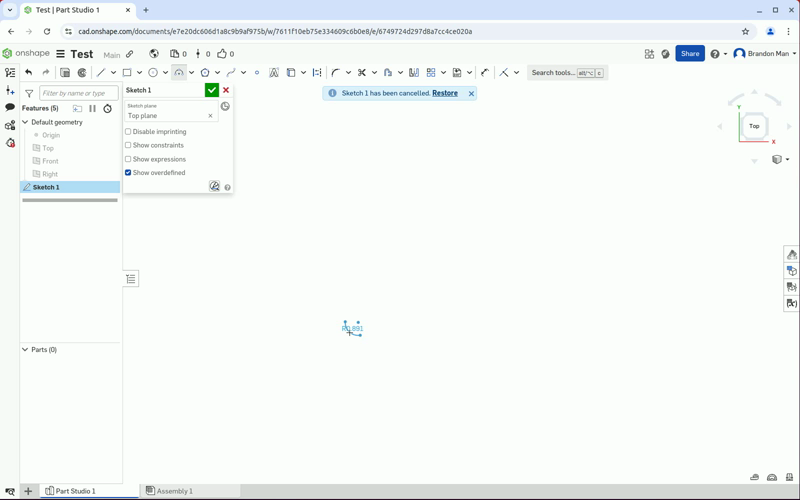
scroll(6)
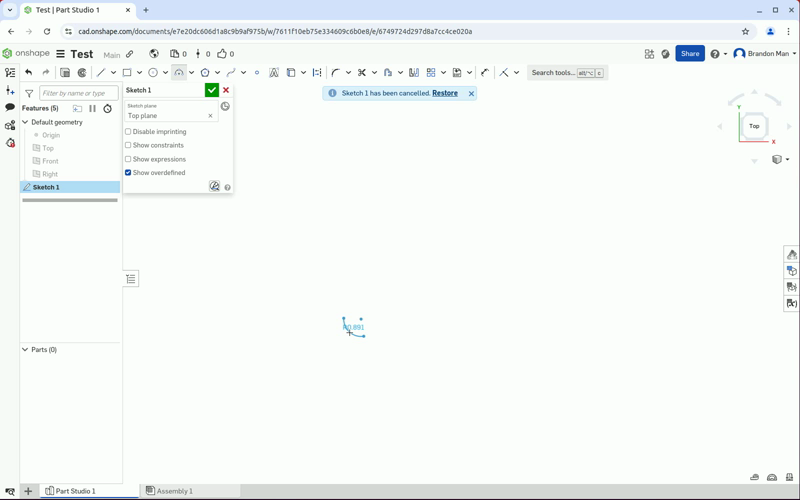
scroll(6)
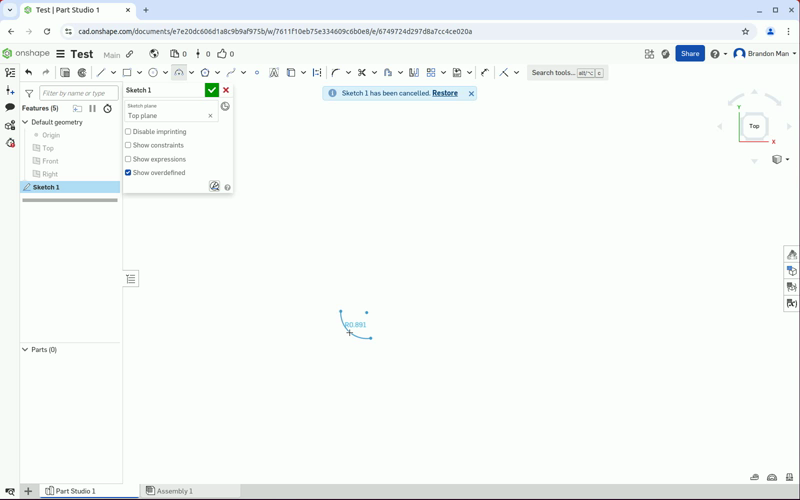
scroll(6)
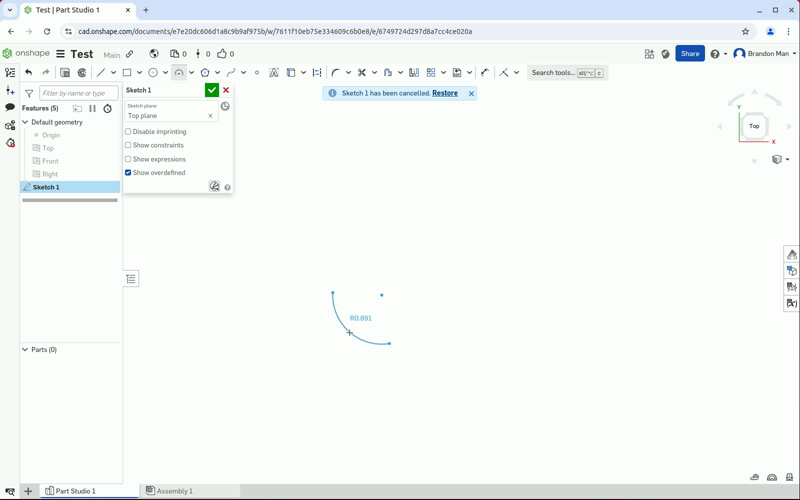
click(349, 332)
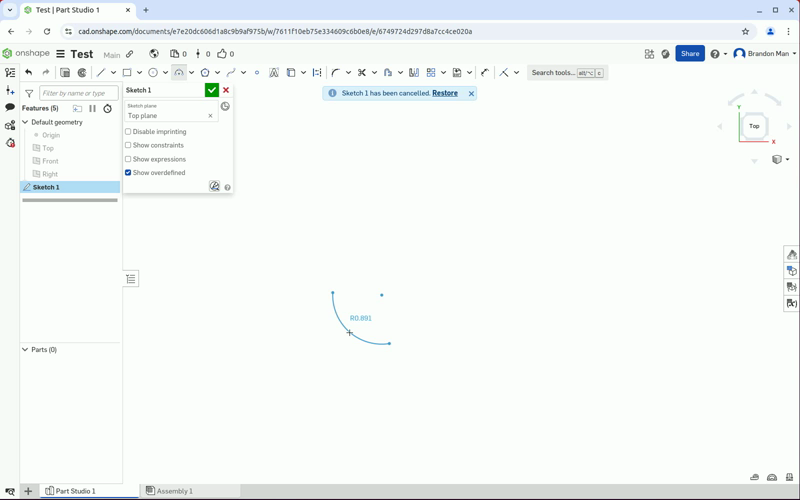
scroll(-6)
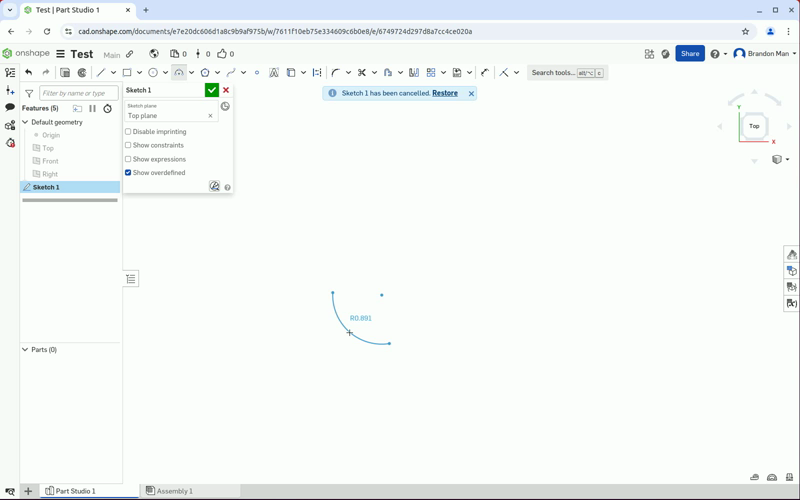
scroll(-6)
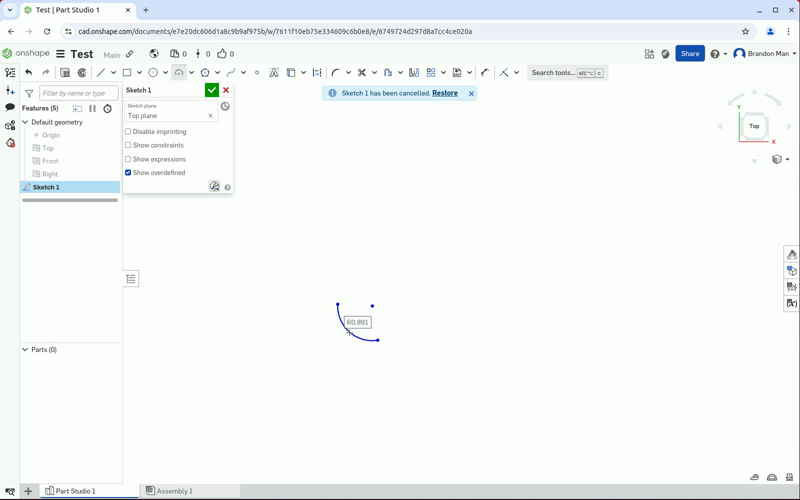
scroll(-6)
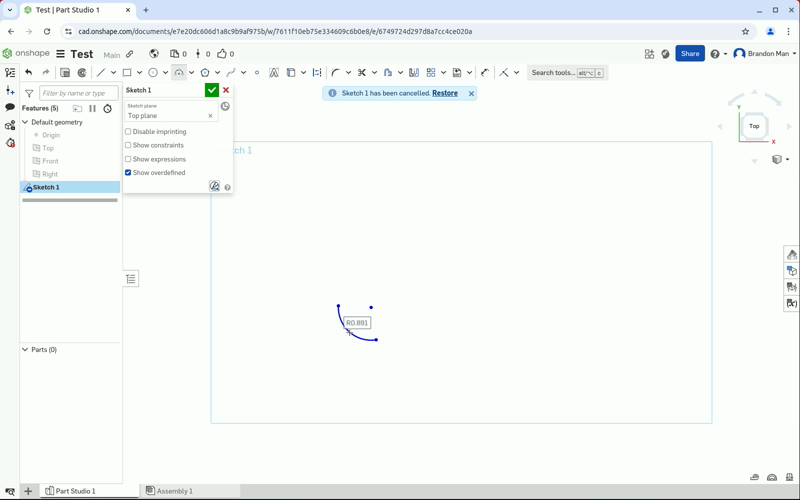
scroll(-6)
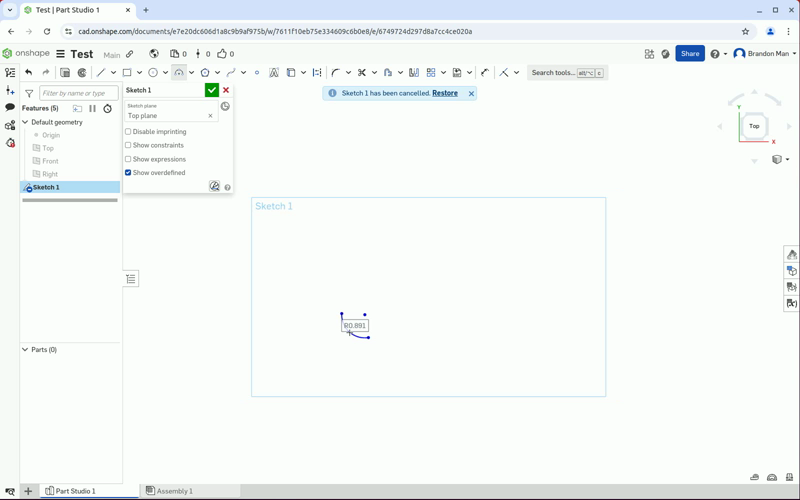
scroll(-6)
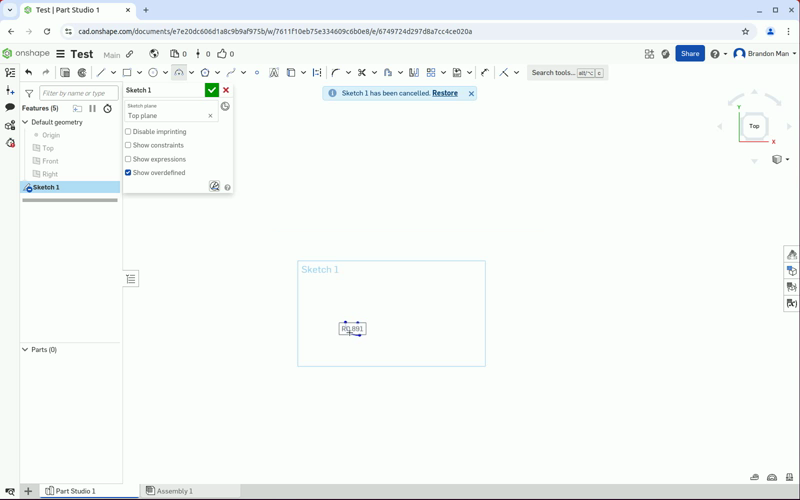
scroll(-6)
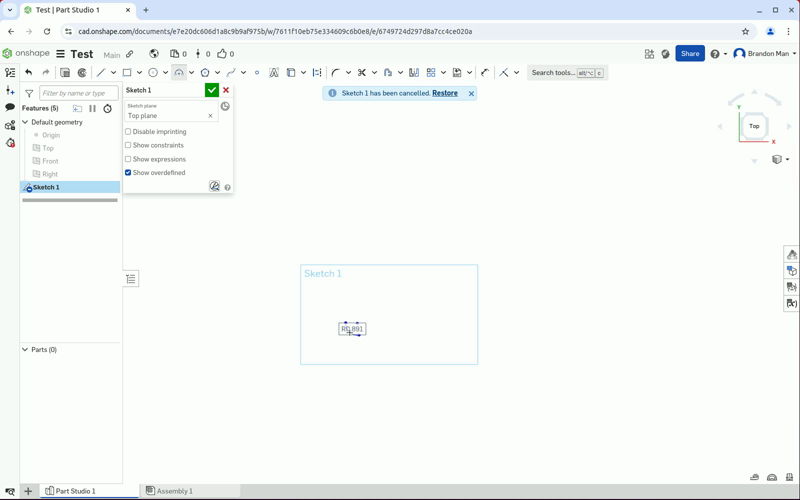
scroll(-6)
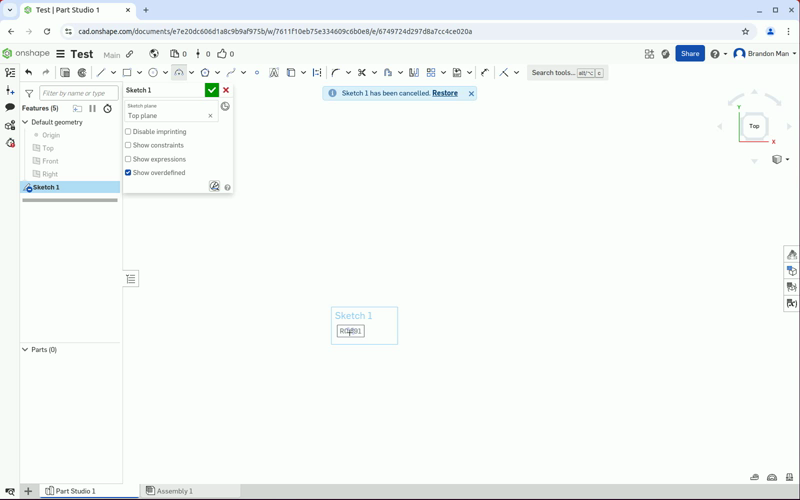
key_up(shift)
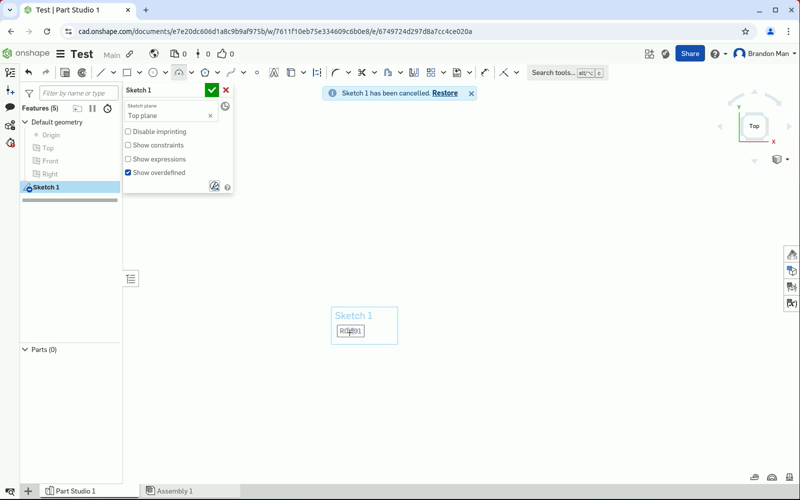
key(esc)
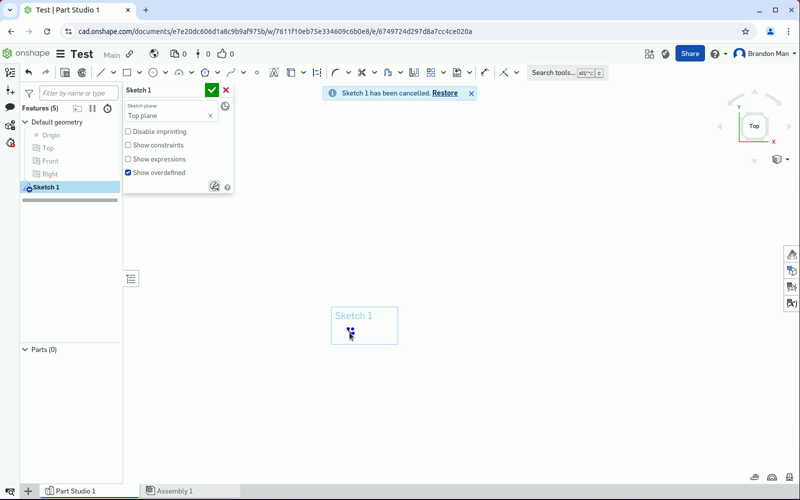
key(l)
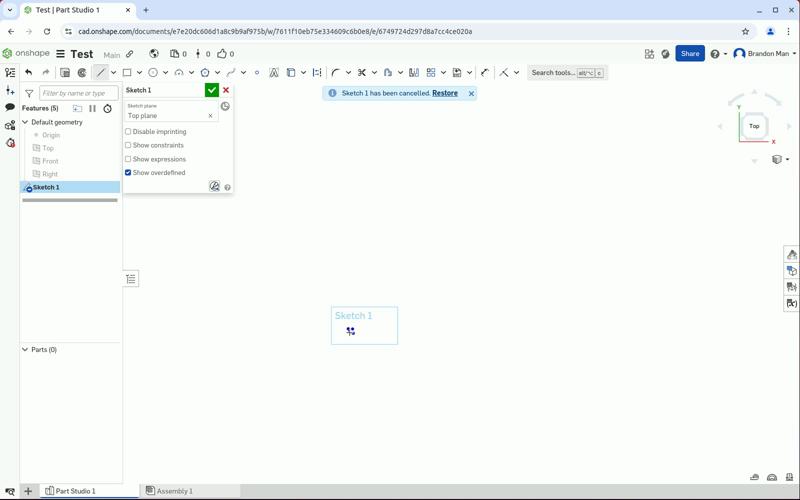
mouse_move(353, 333)
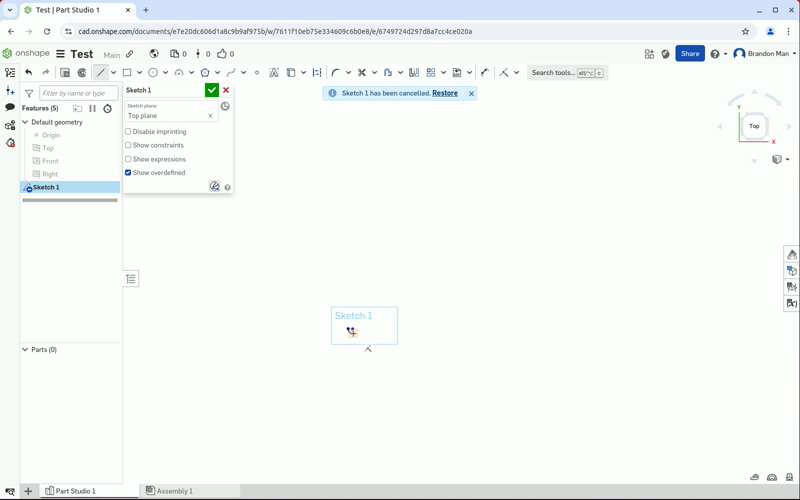
scroll(6)
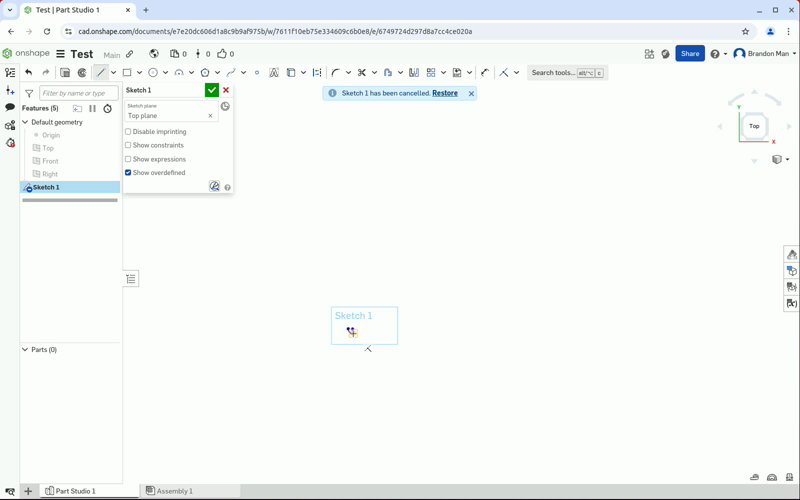
scroll(6)
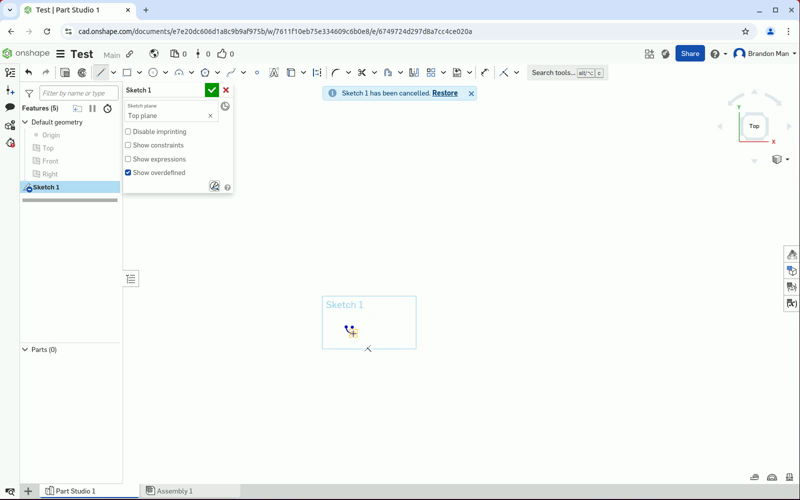
scroll(6)
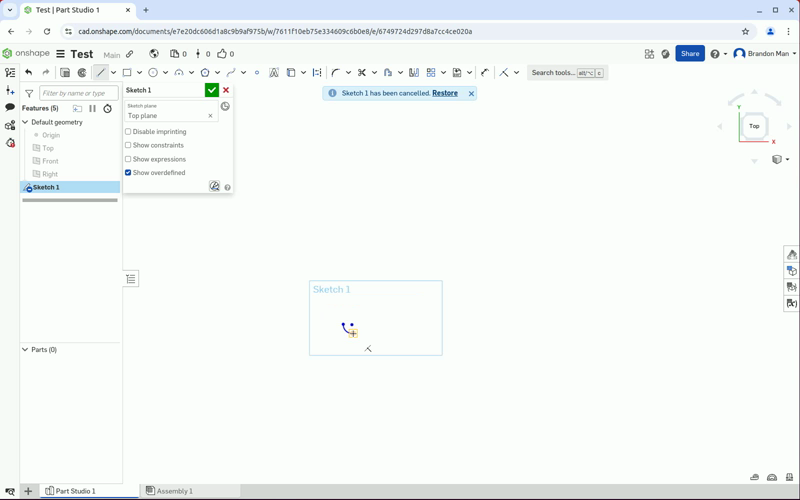
scroll(6)
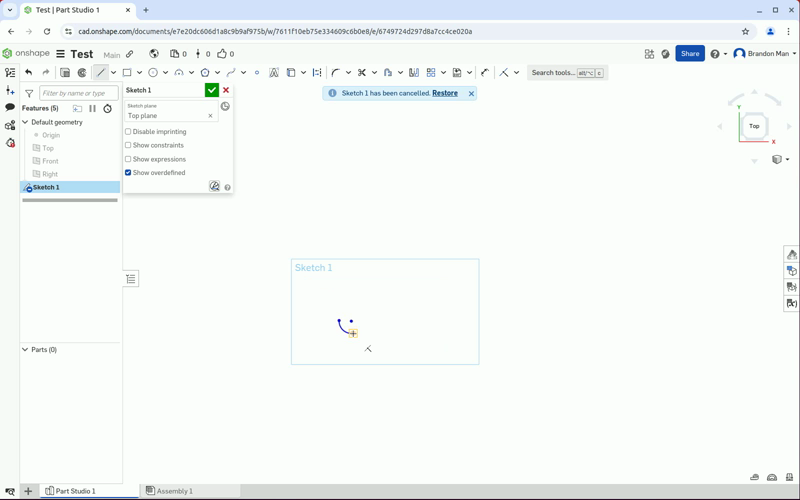
scroll(6)
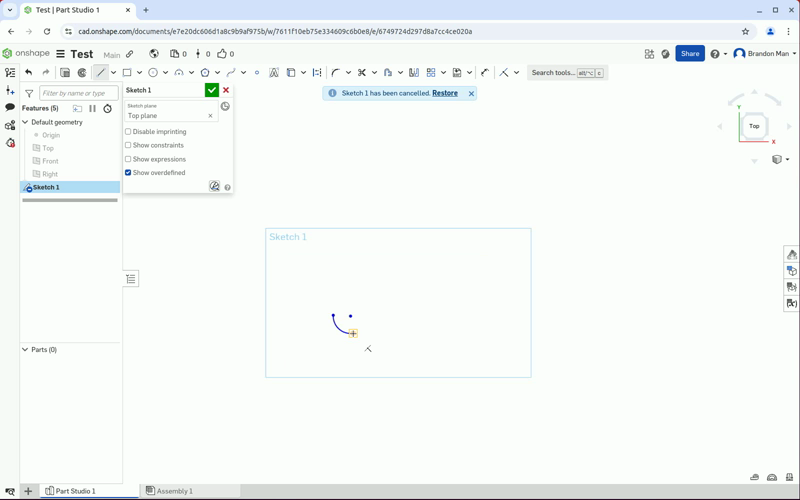
scroll(6)
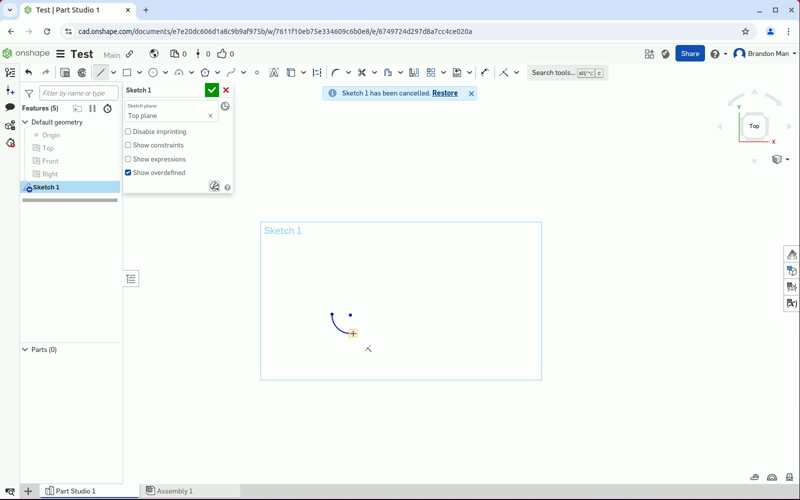
scroll(6)
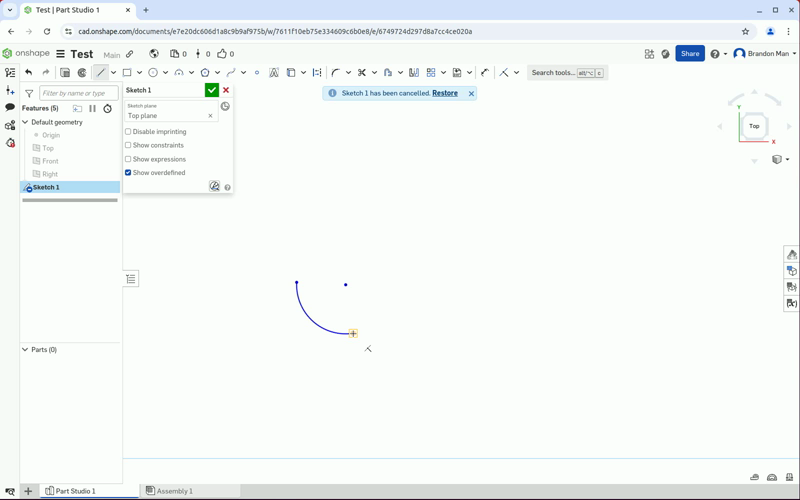
click(353, 333)
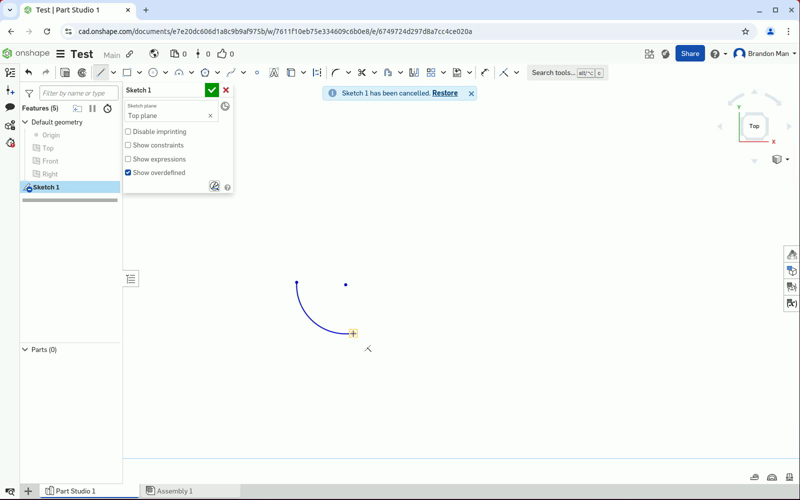
scroll(-6)
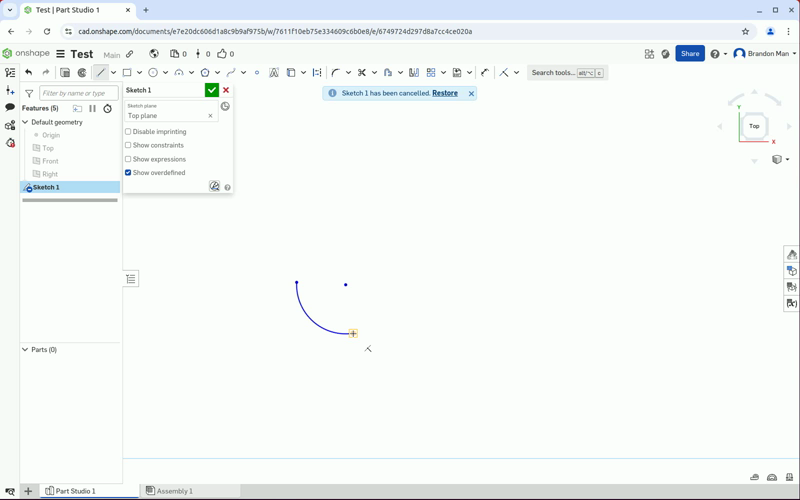
scroll(-6)
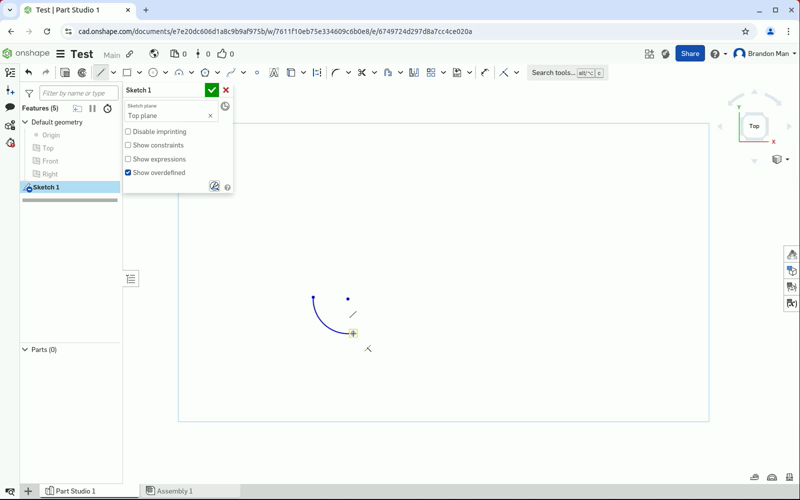
scroll(-6)
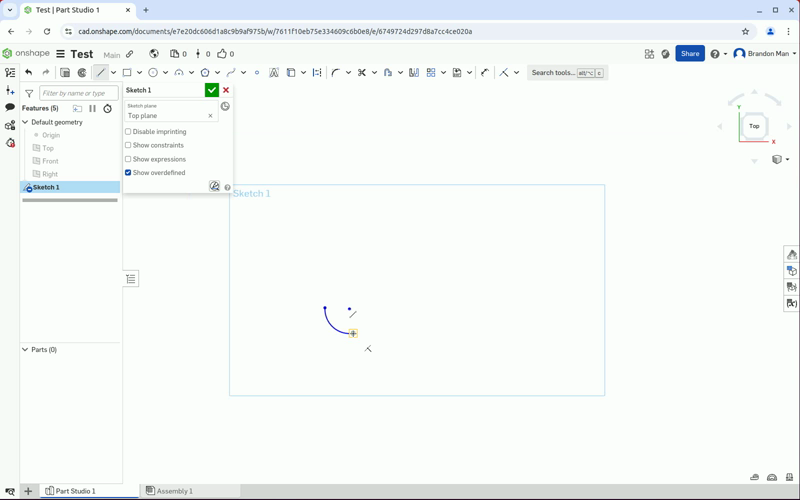
scroll(-6)
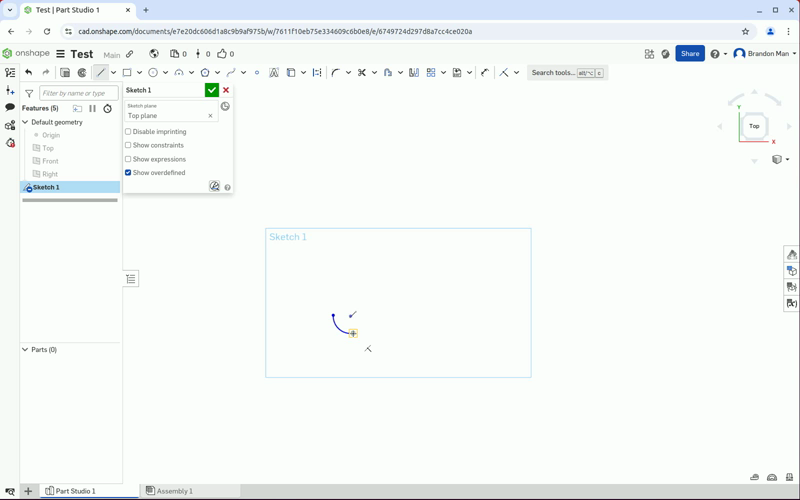
scroll(-6)
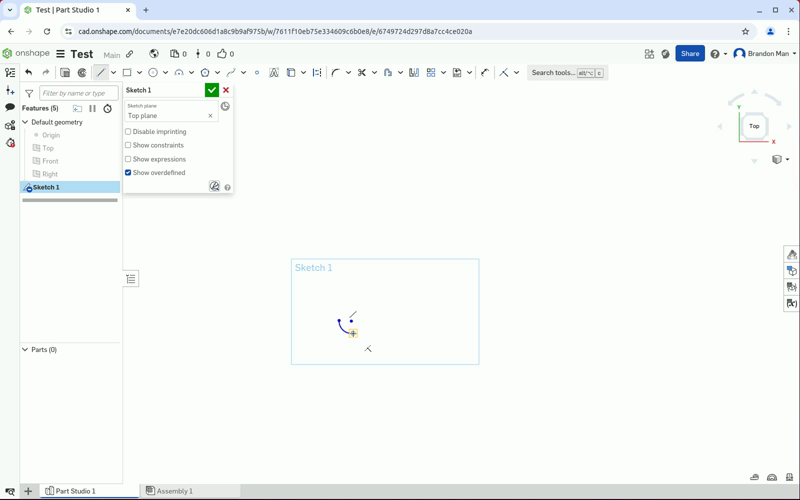
scroll(-6)
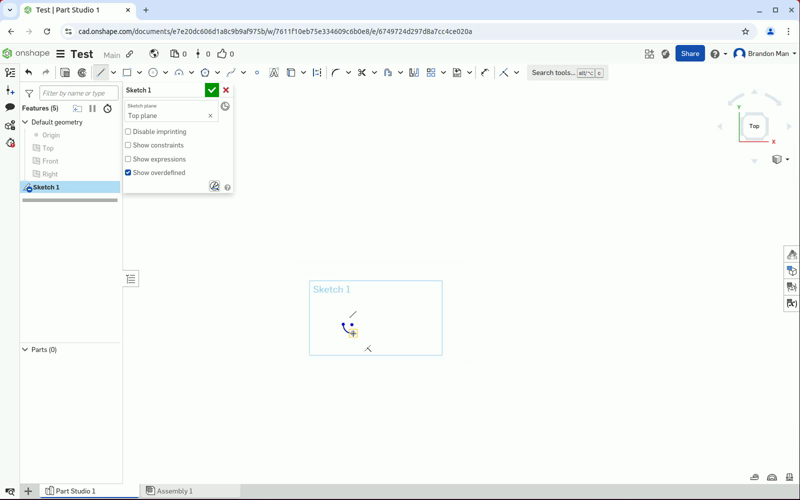
scroll(-6)
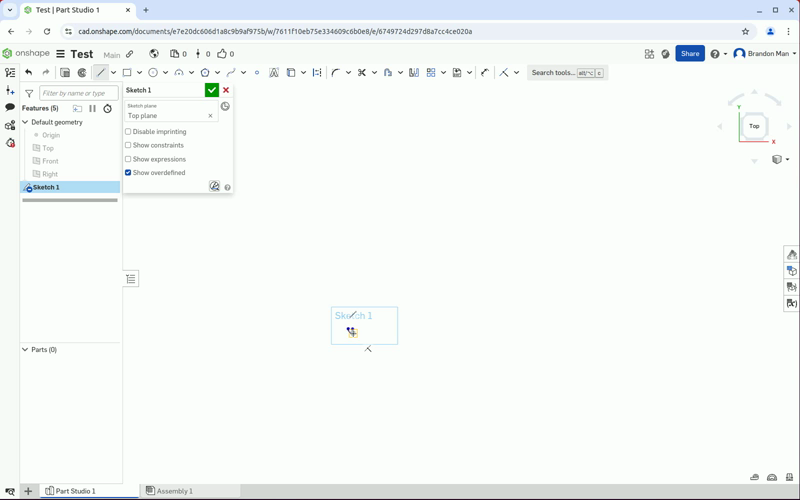
key_down(shift)
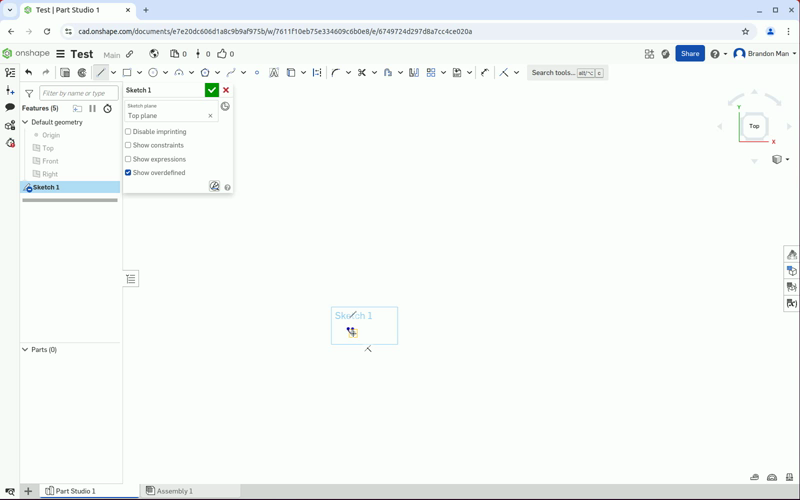
mouse_move(567, 333)
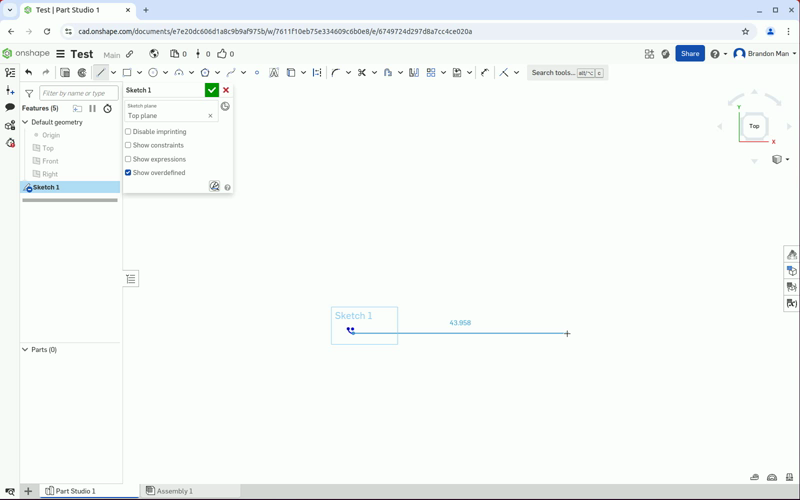
click(567, 333)
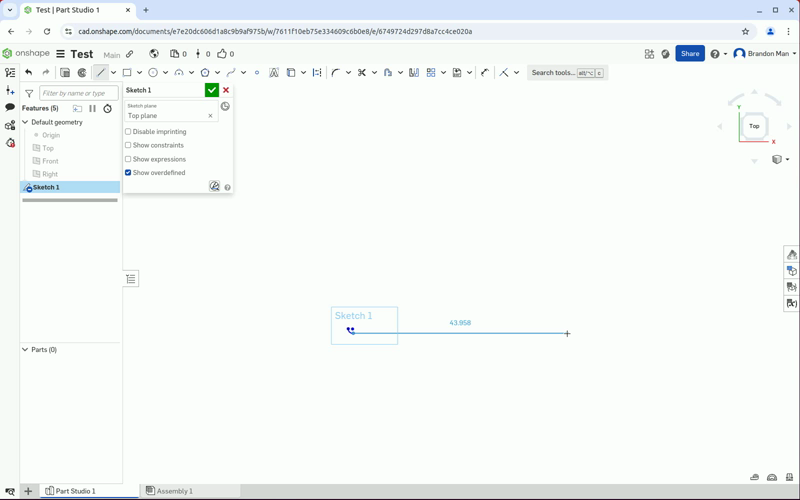
key_up(shift)
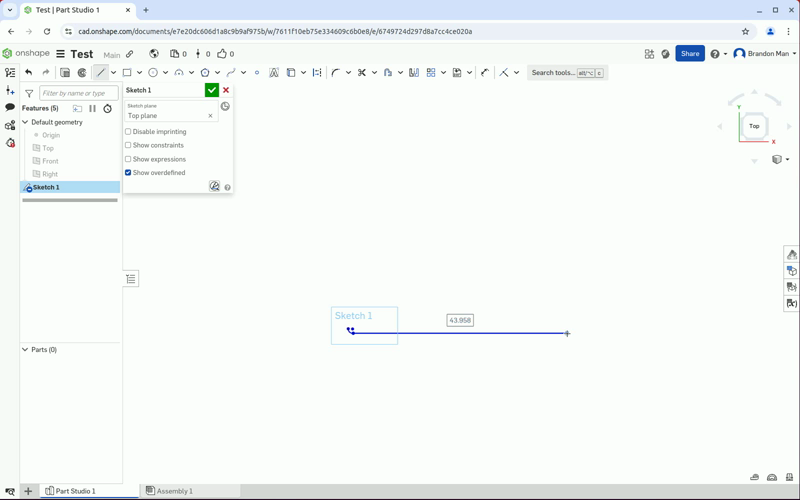
key(esc)
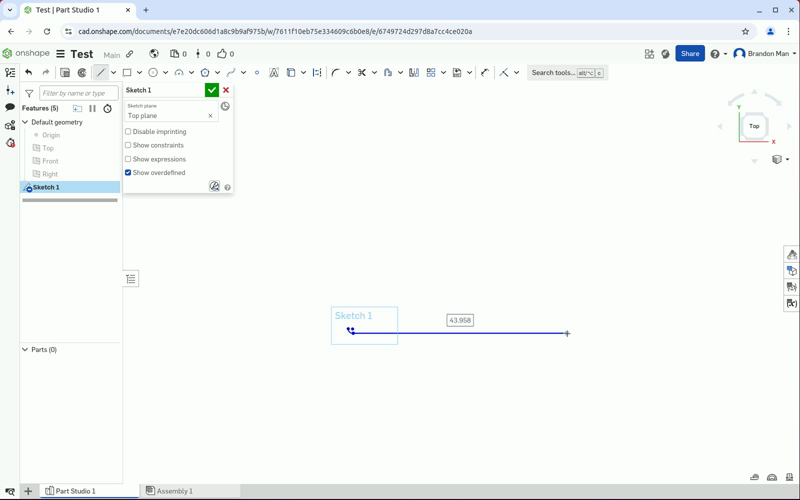
key(a)
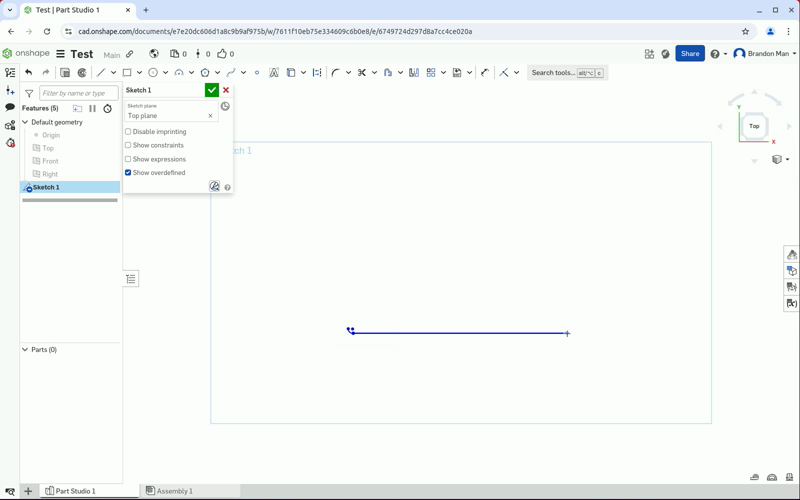
mouse_move(567, 333)
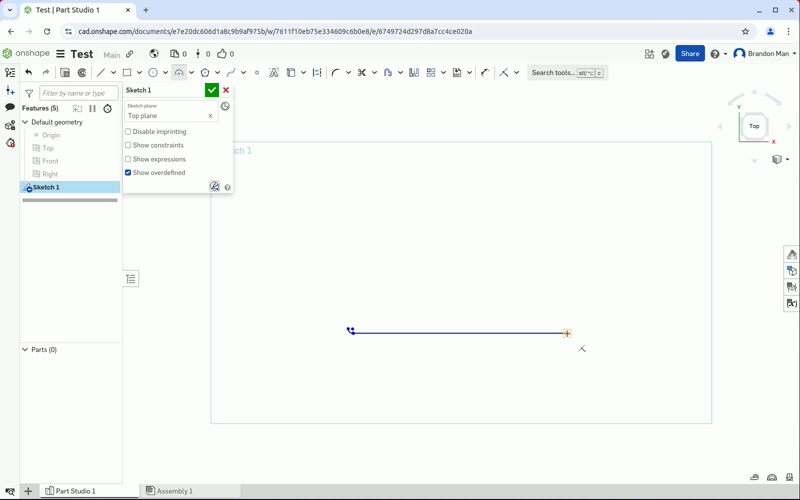
click(567, 333)
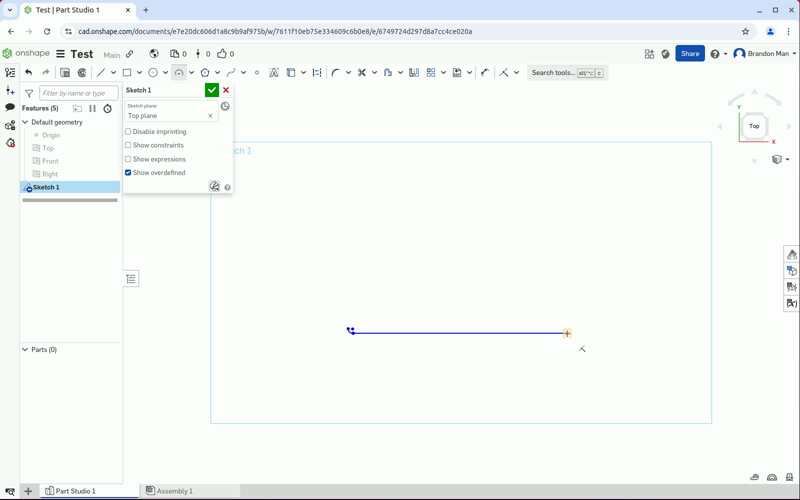
key_down(shift)
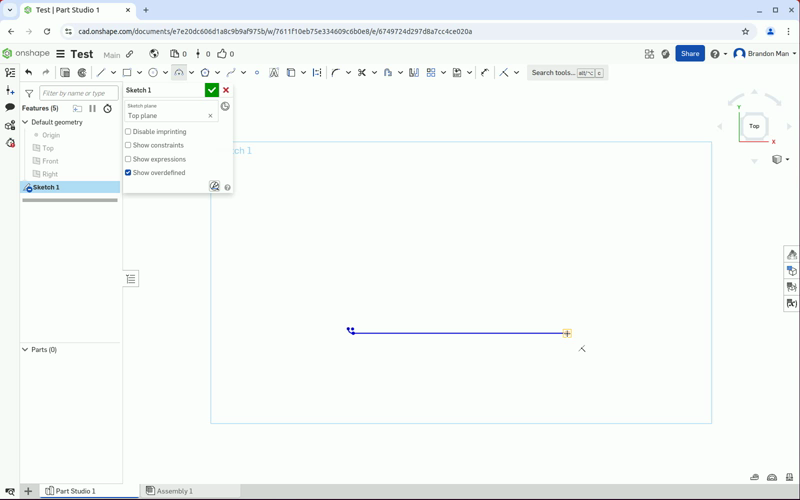
mouse_move(572, 328)
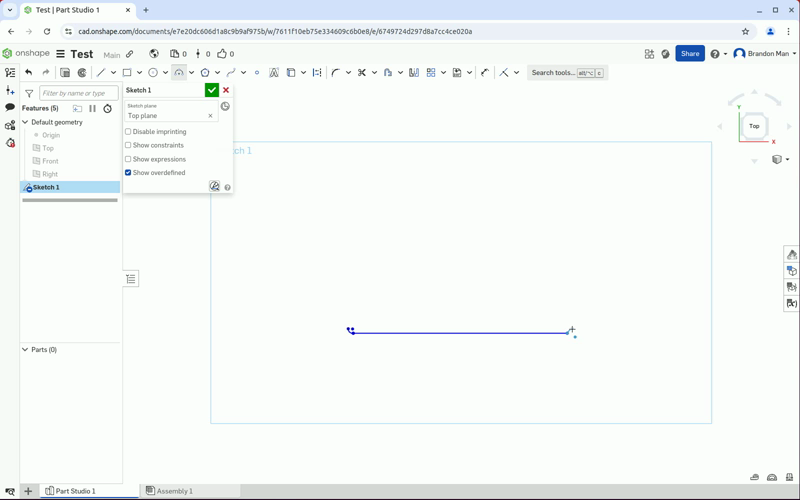
scroll(6)
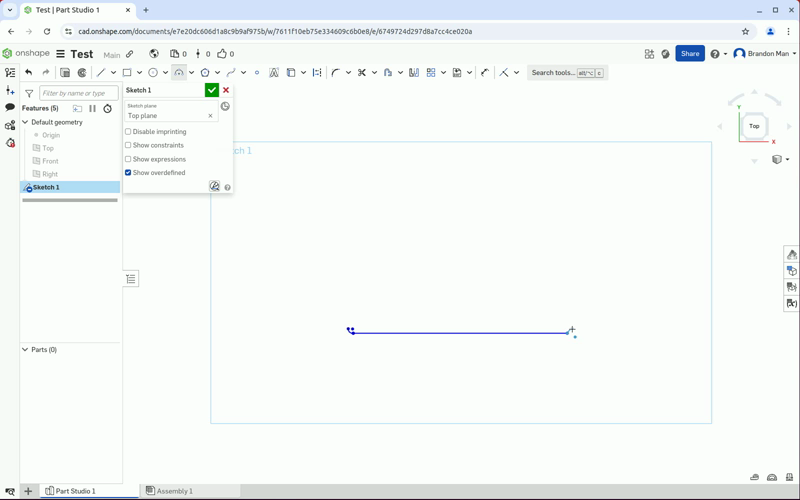
scroll(6)
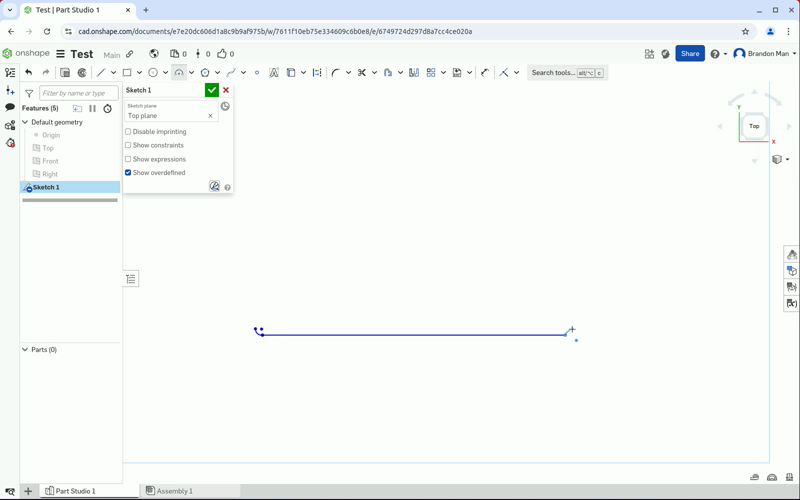
scroll(6)
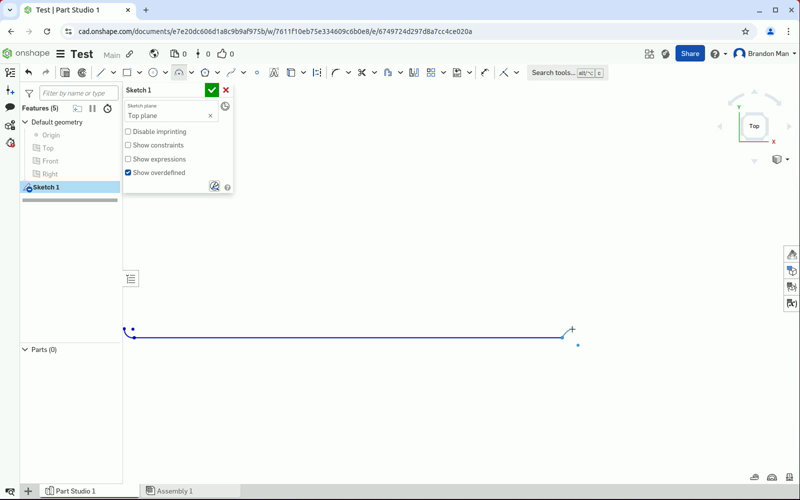
scroll(6)
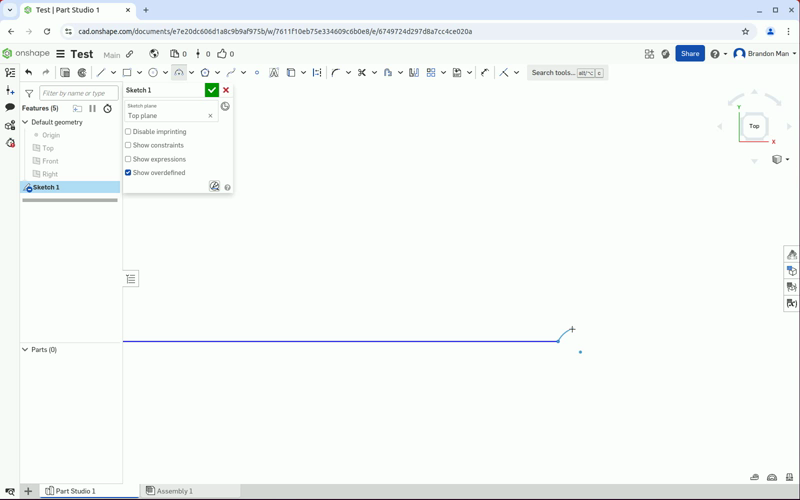
scroll(6)
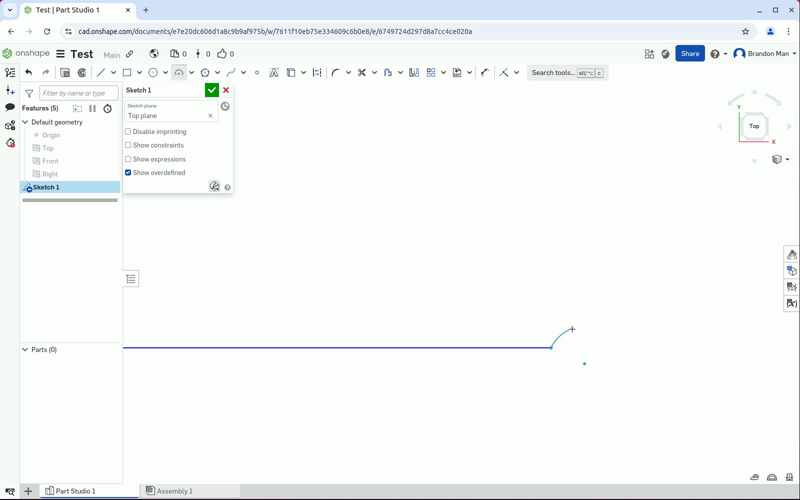
scroll(6)
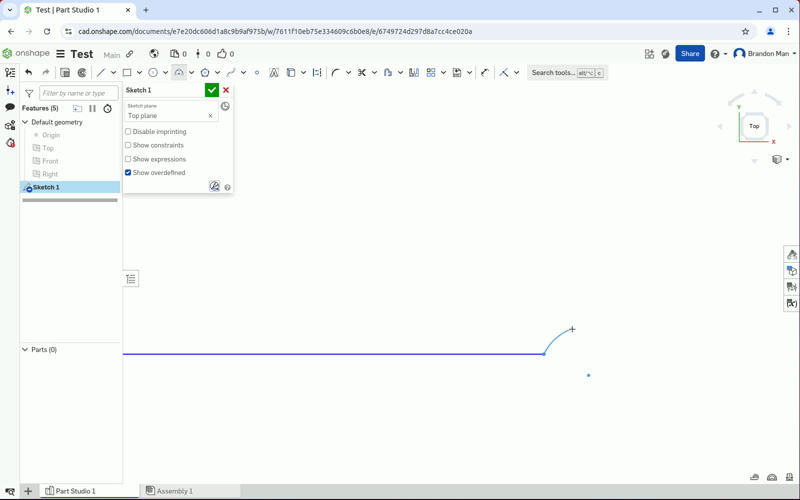
scroll(6)
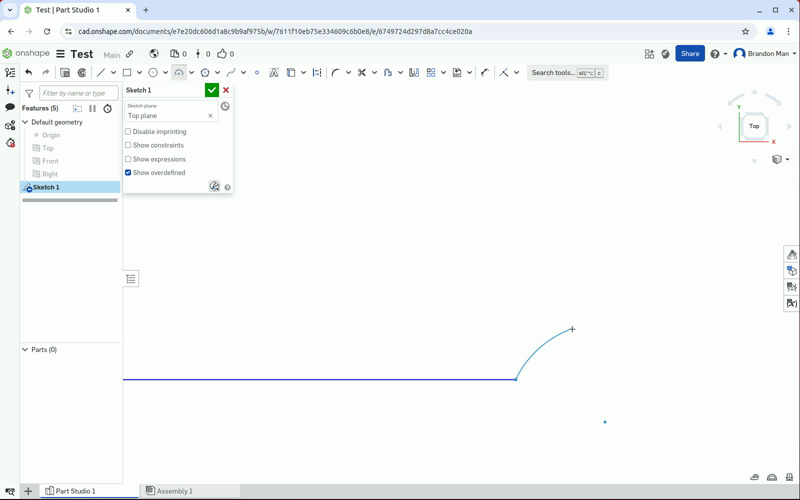
click(572, 328)
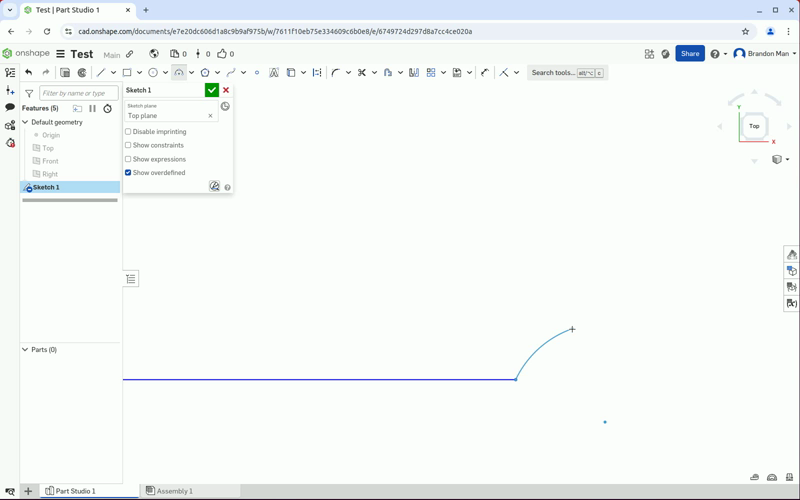
scroll(-6)
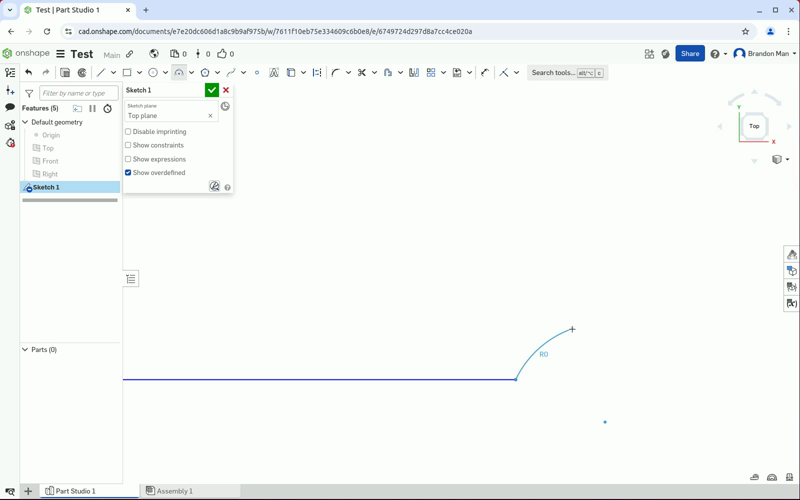
scroll(-6)
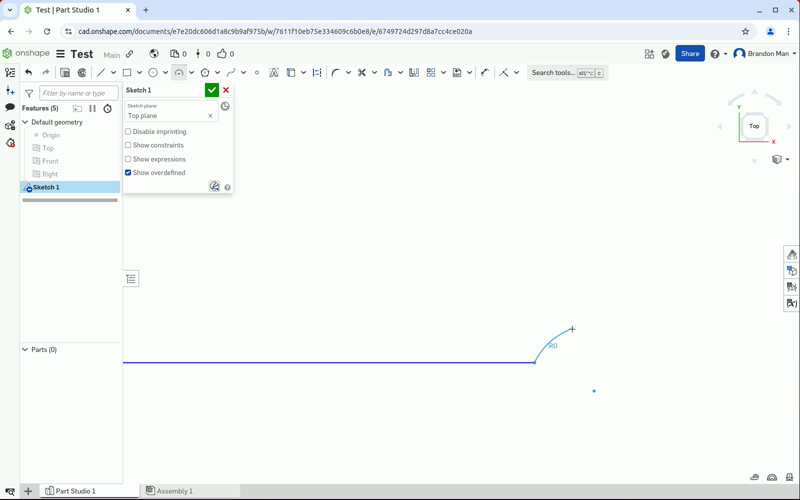
scroll(-6)
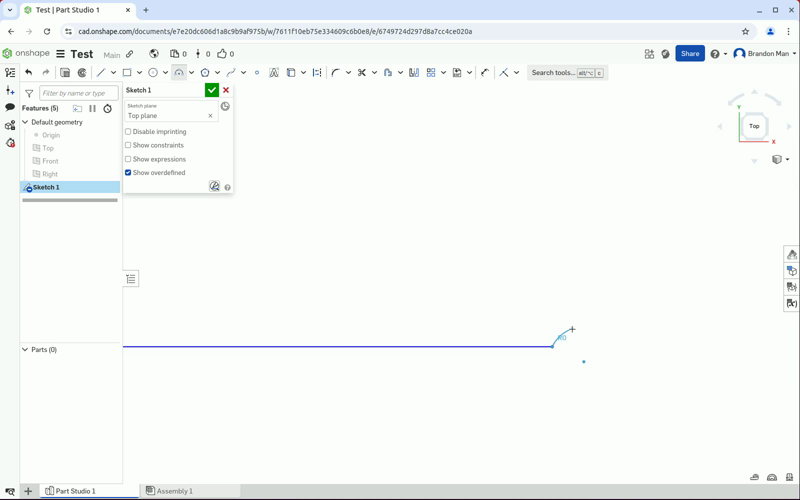
scroll(-6)
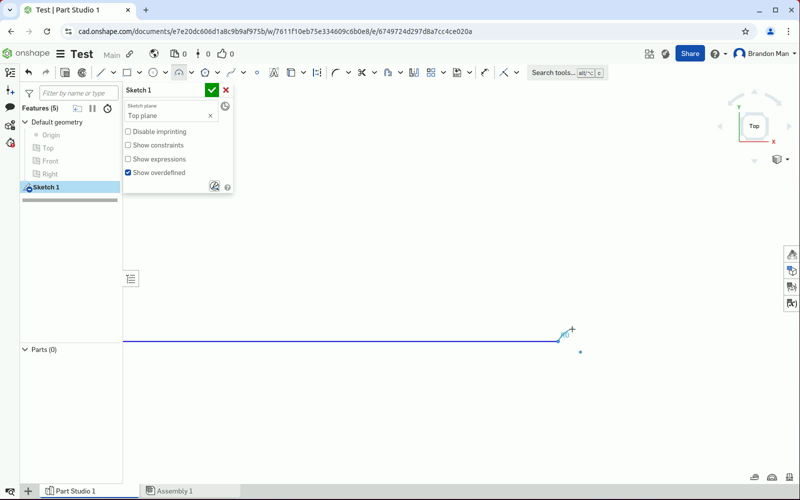
scroll(-6)
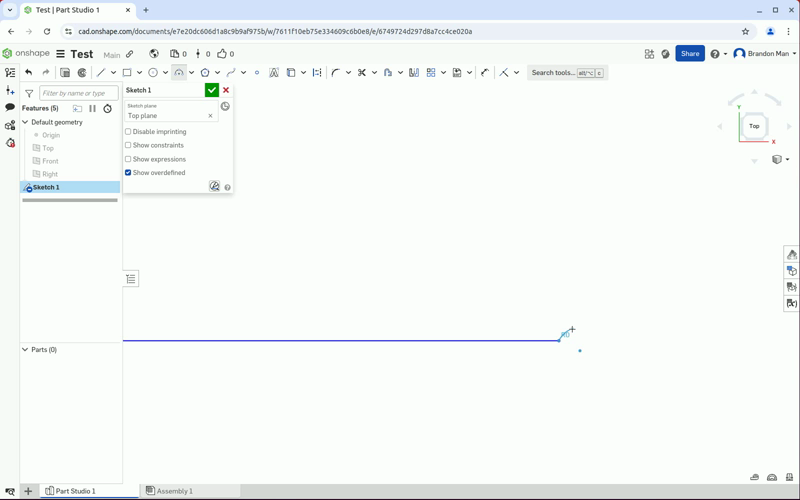
scroll(-6)
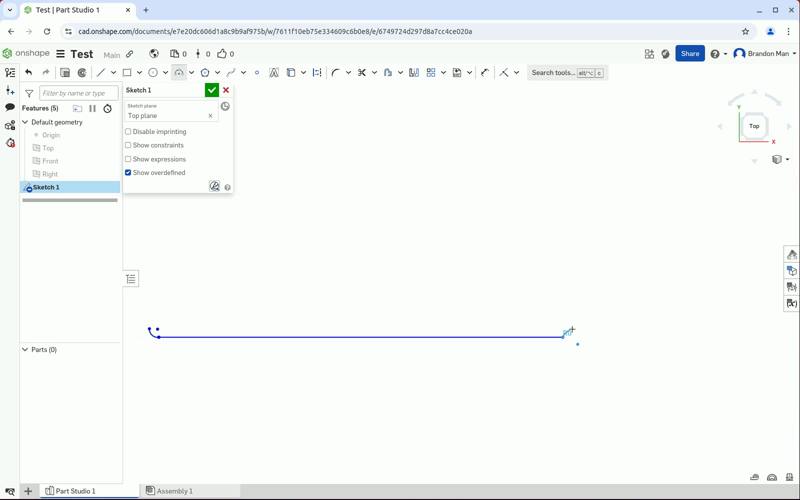
scroll(-6)
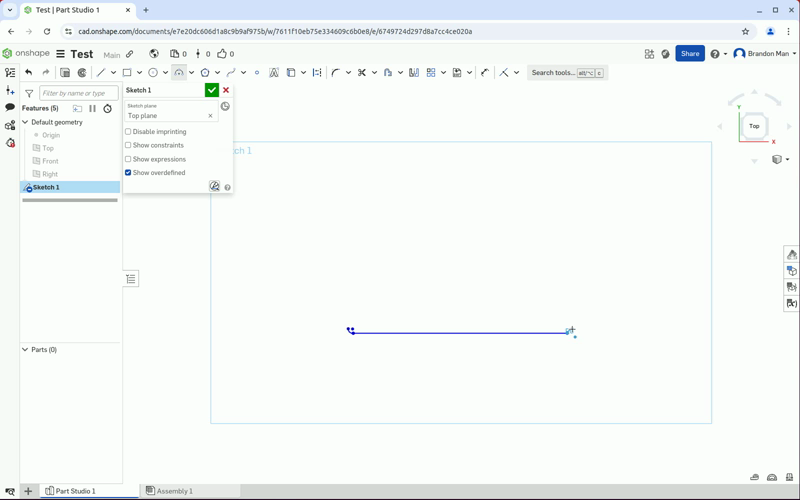
mouse_move(570, 332)
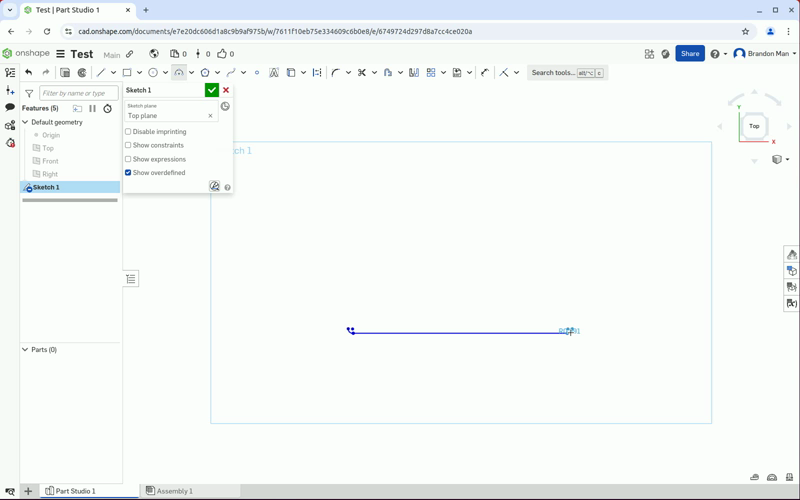
scroll(6)
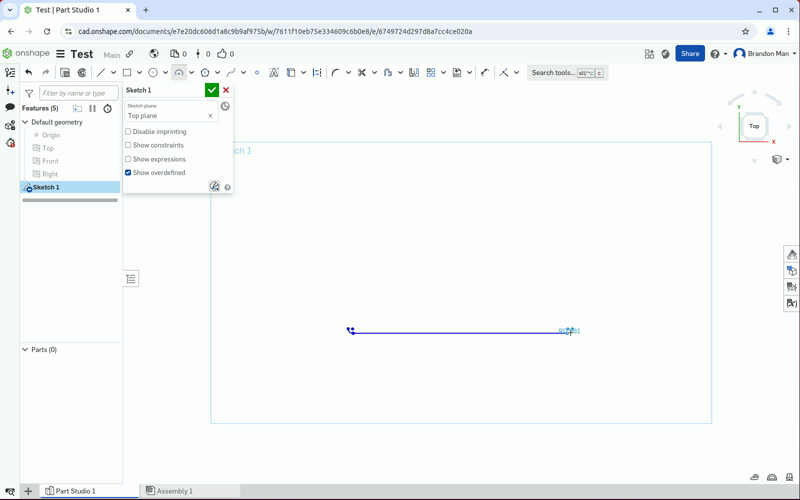
scroll(6)
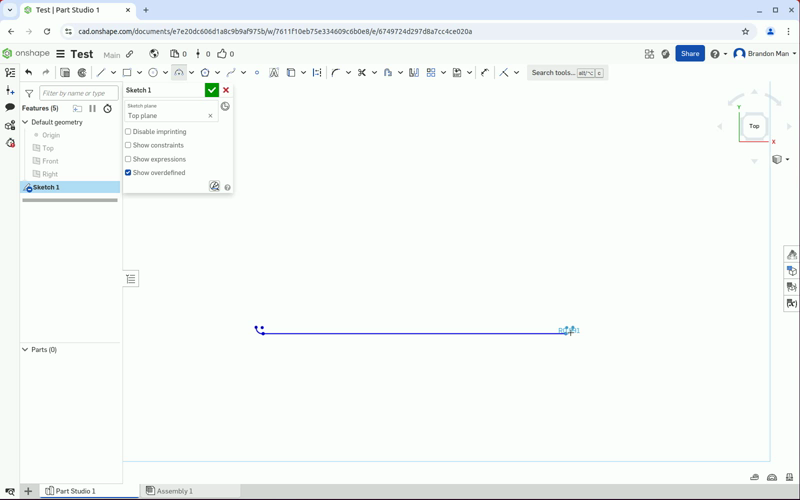
scroll(6)
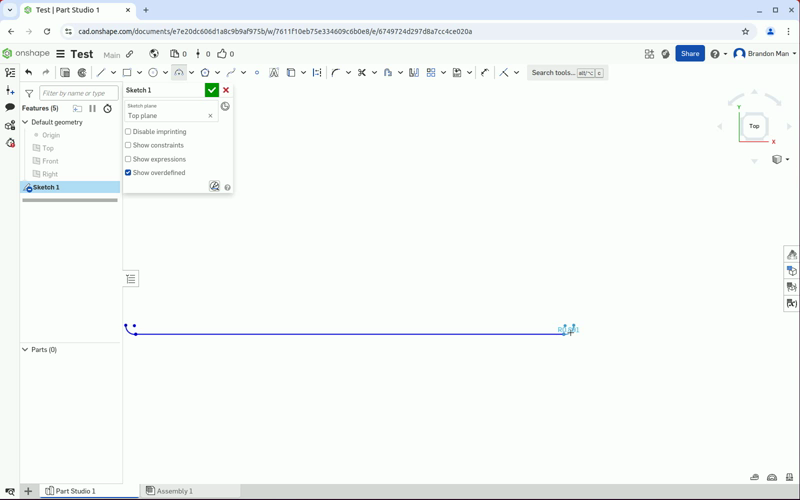
scroll(6)
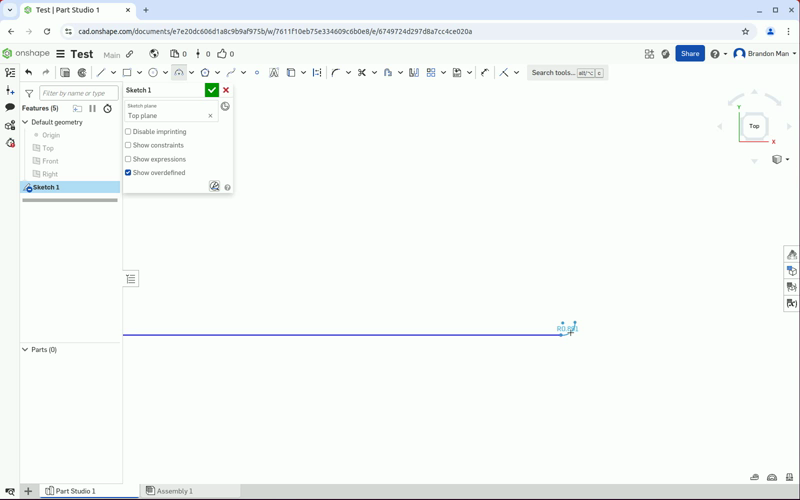
scroll(6)
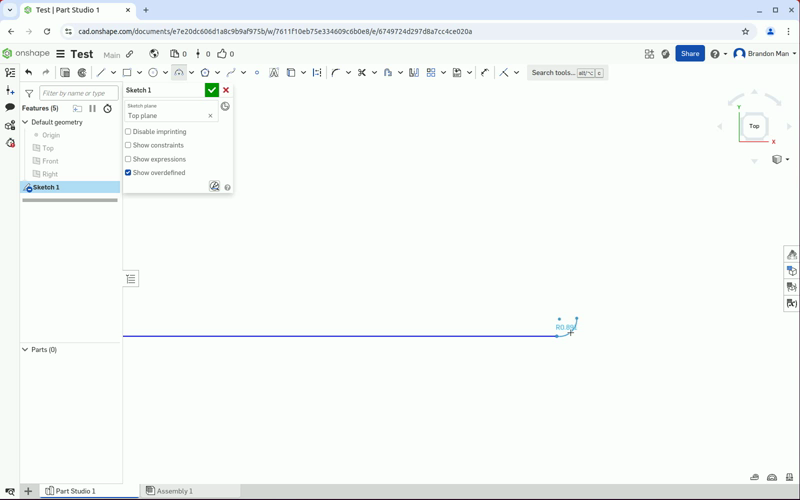
scroll(6)
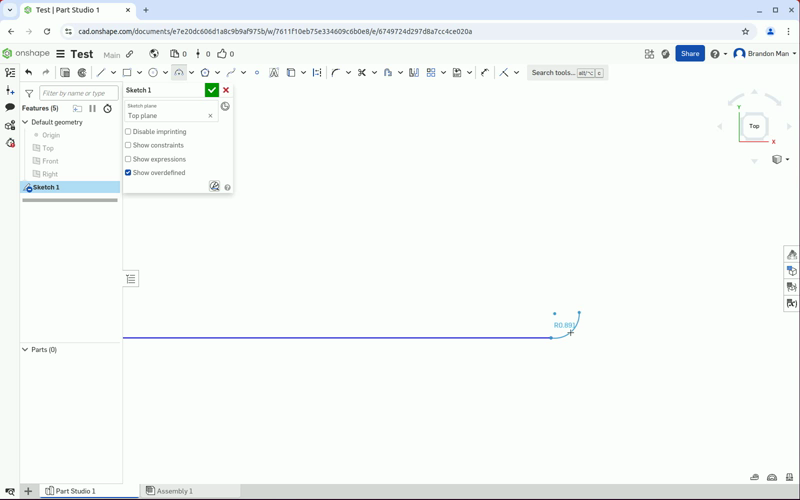
scroll(6)
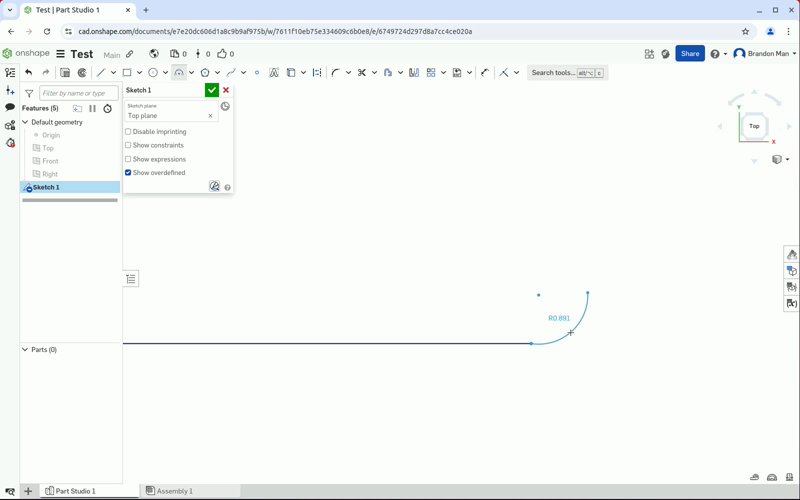
click(570, 332)
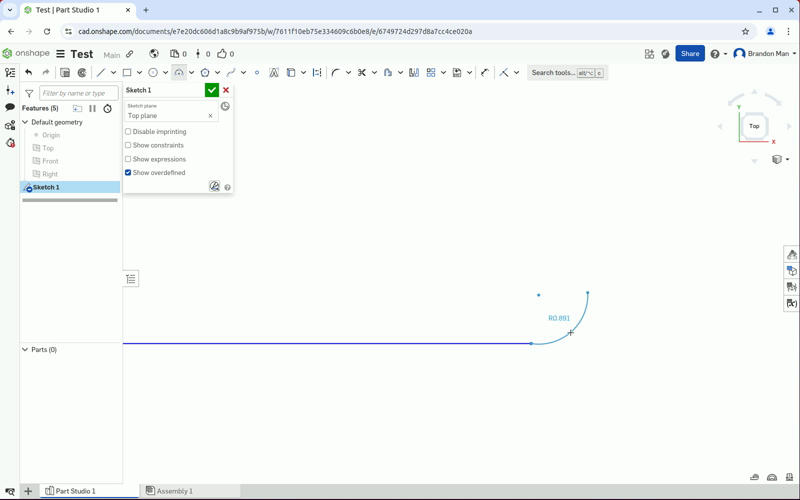
scroll(-6)
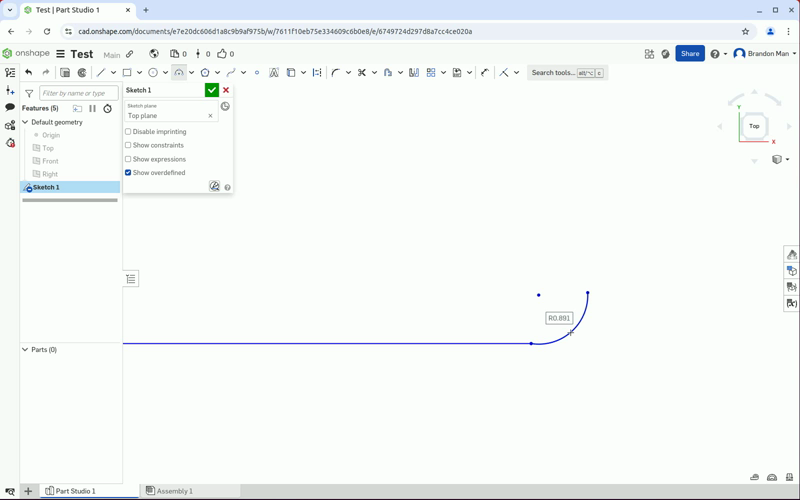
scroll(-6)
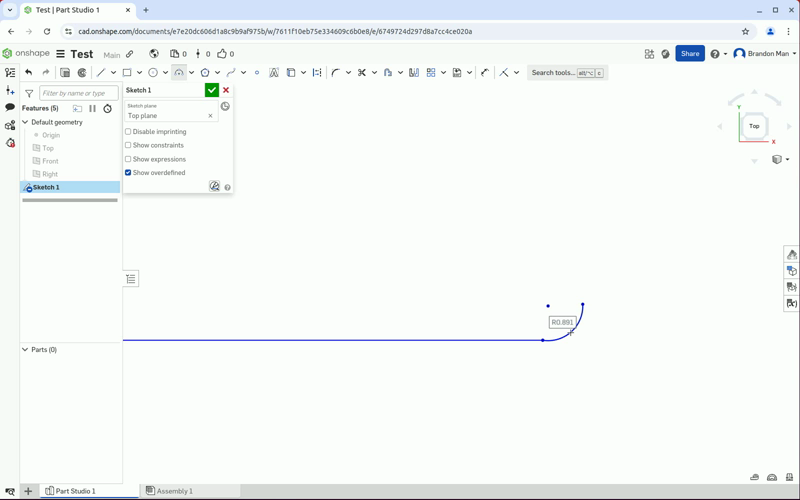
scroll(-6)
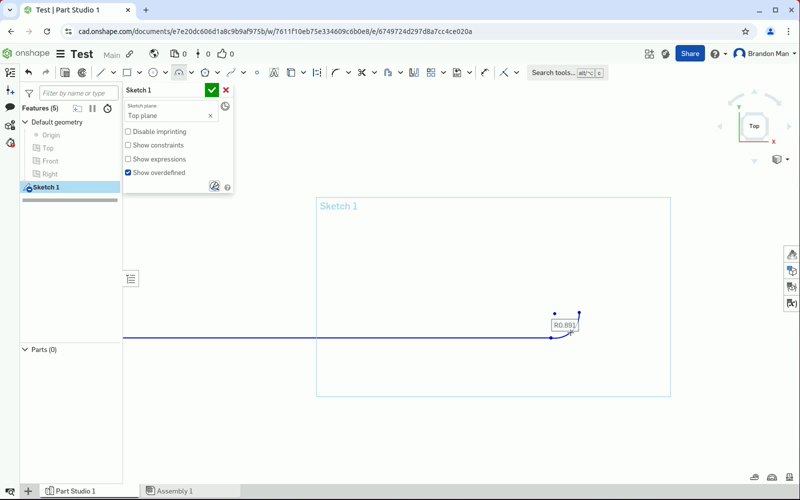
scroll(-6)
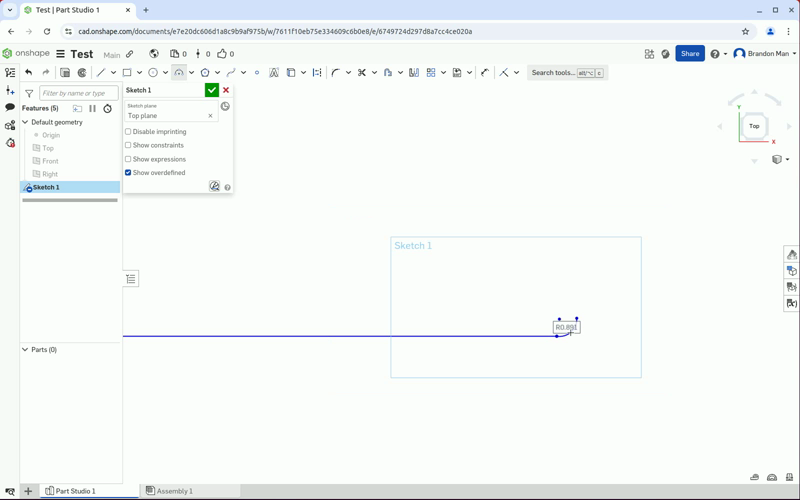
scroll(-6)
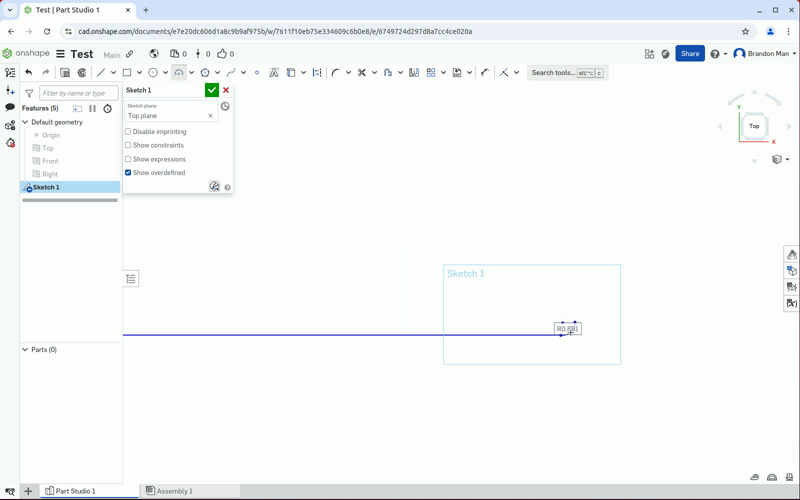
scroll(-6)
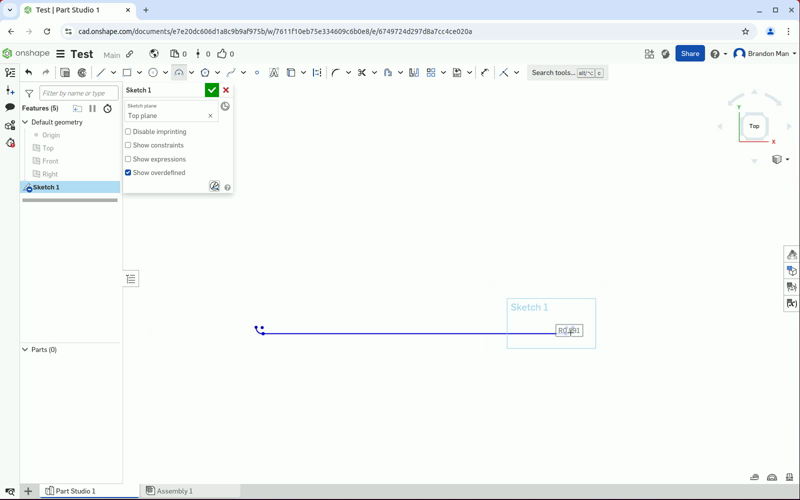
scroll(-6)
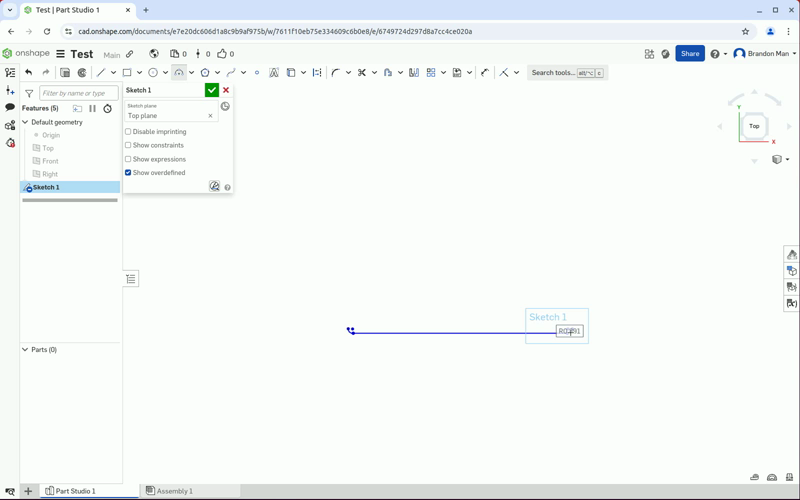
key_up(shift)
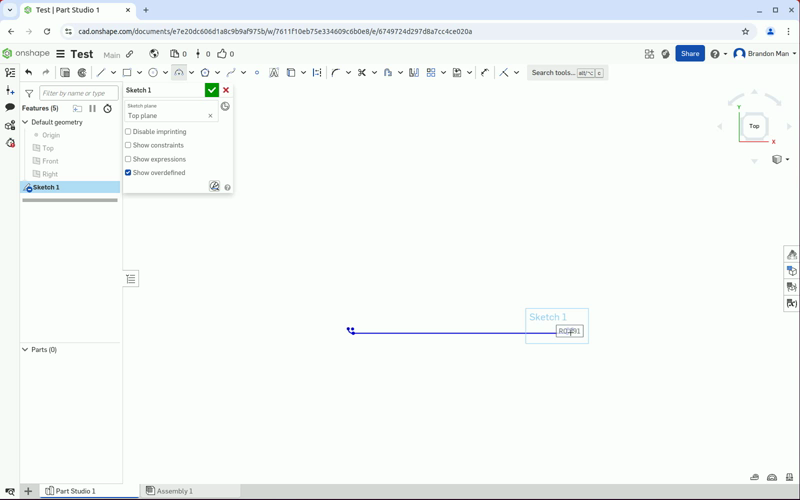
key(esc)
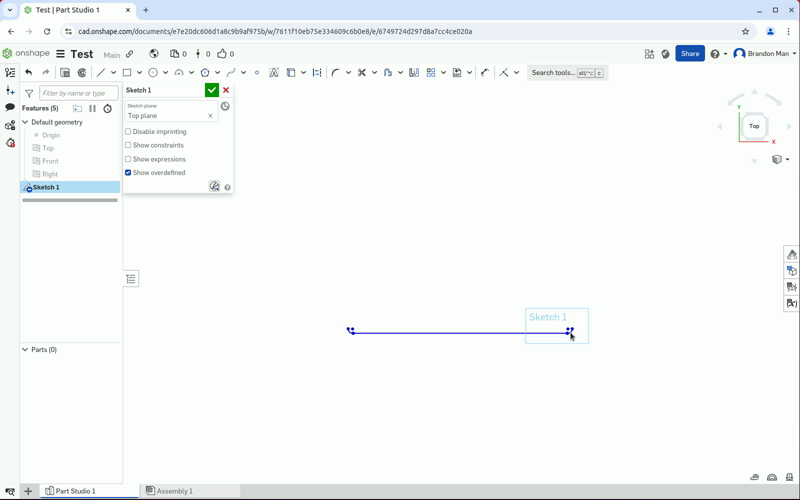
key(l)
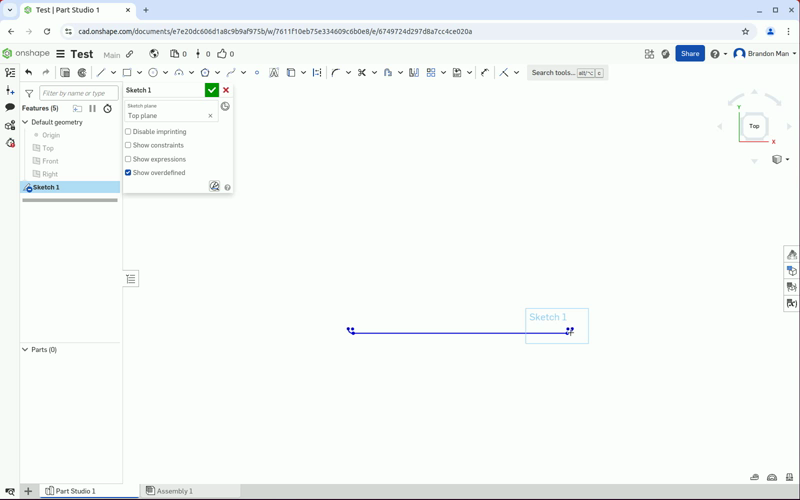
mouse_move(572, 328)
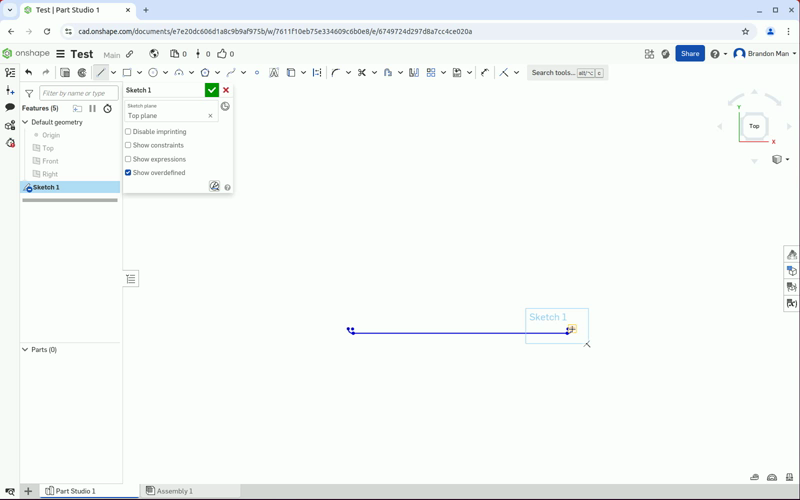
scroll(6)
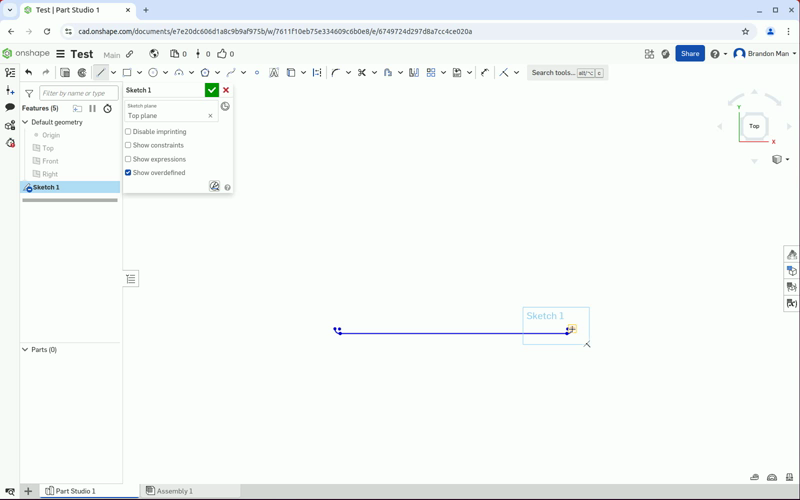
scroll(6)
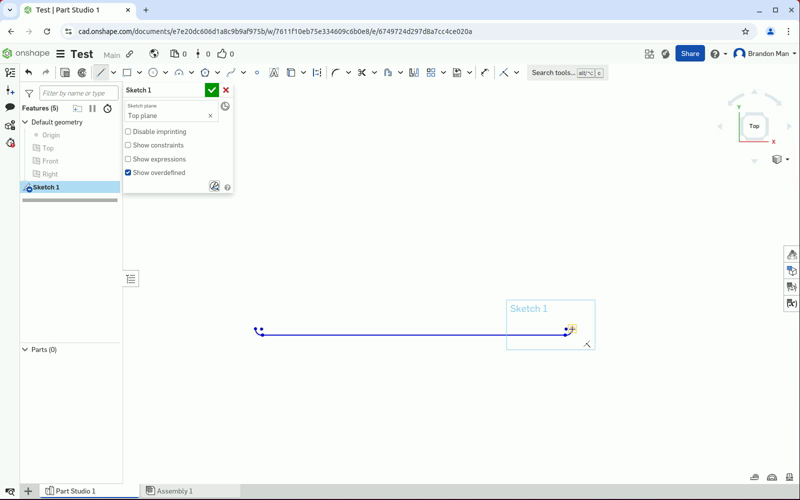
scroll(6)
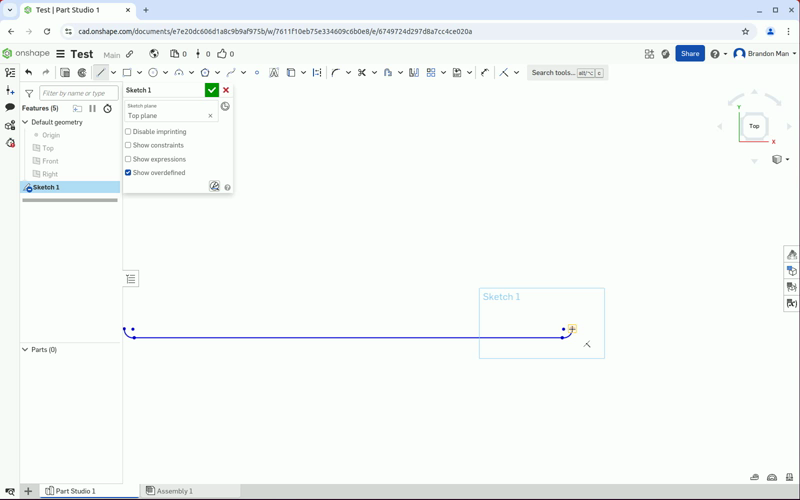
scroll(6)
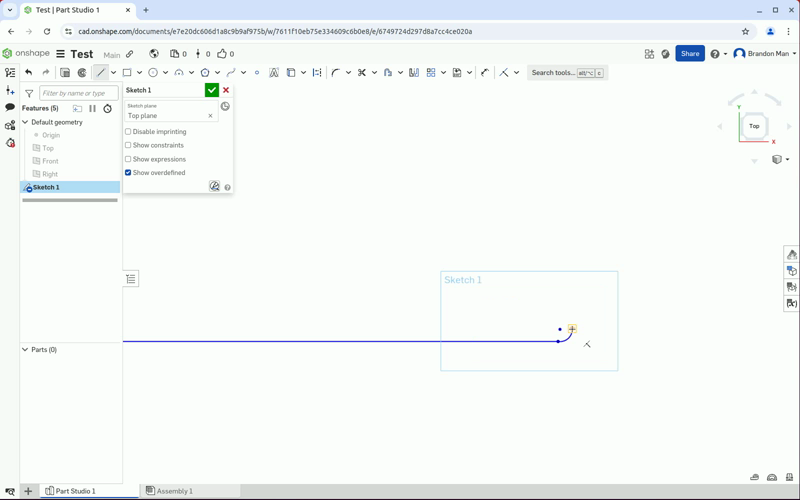
scroll(6)
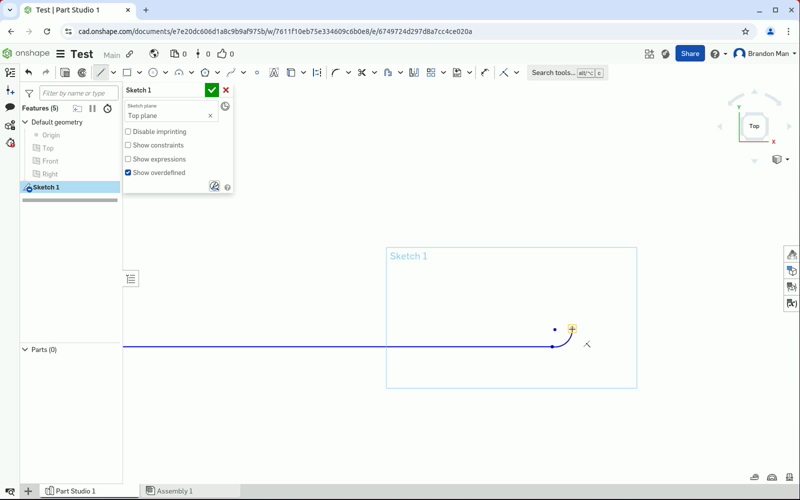
scroll(6)
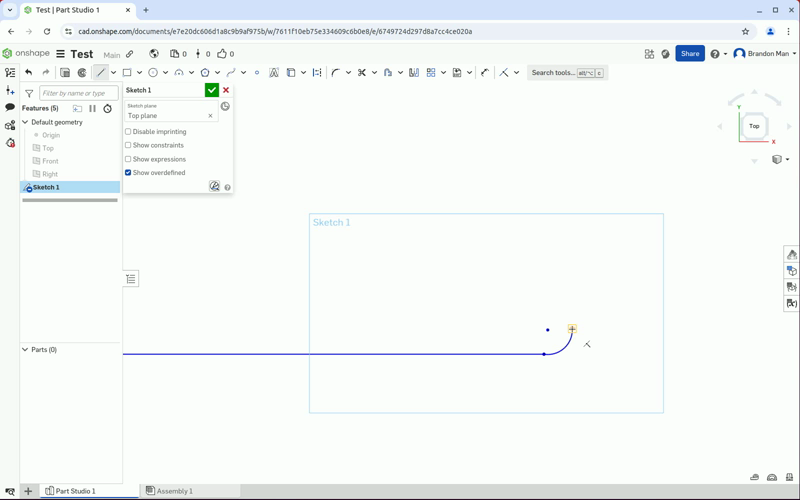
scroll(6)
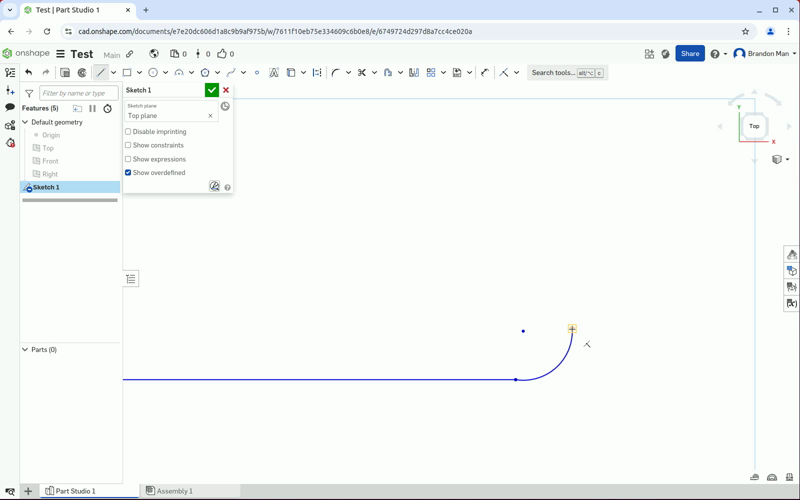
click(572, 328)
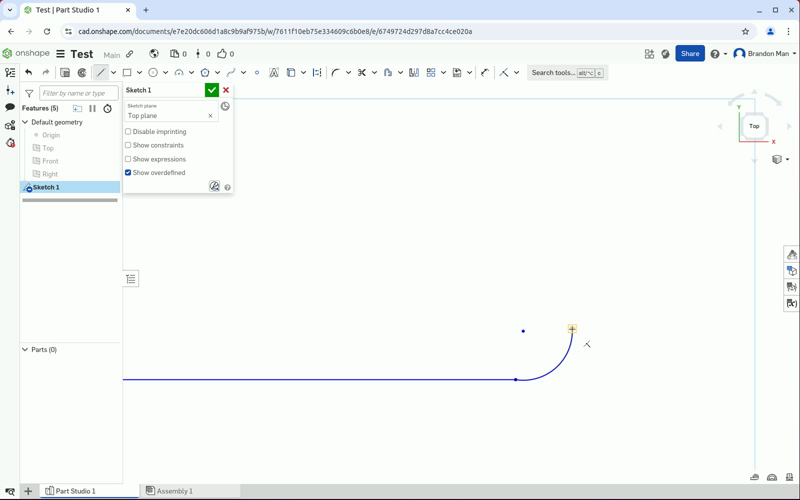
scroll(-6)
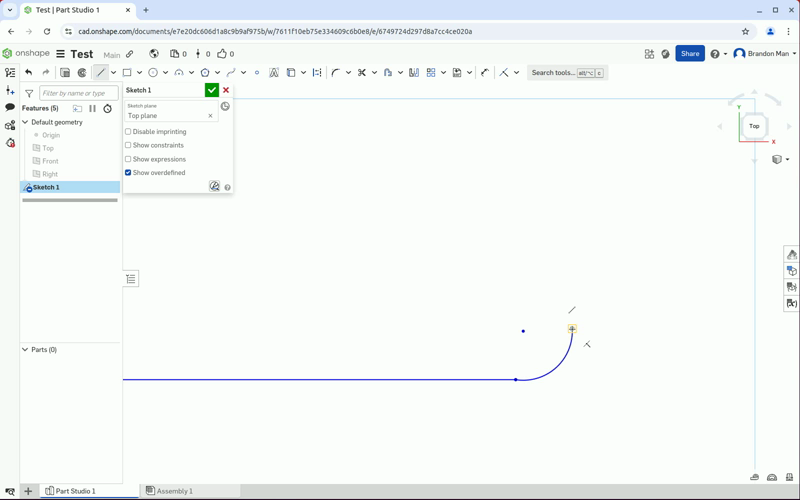
scroll(-6)
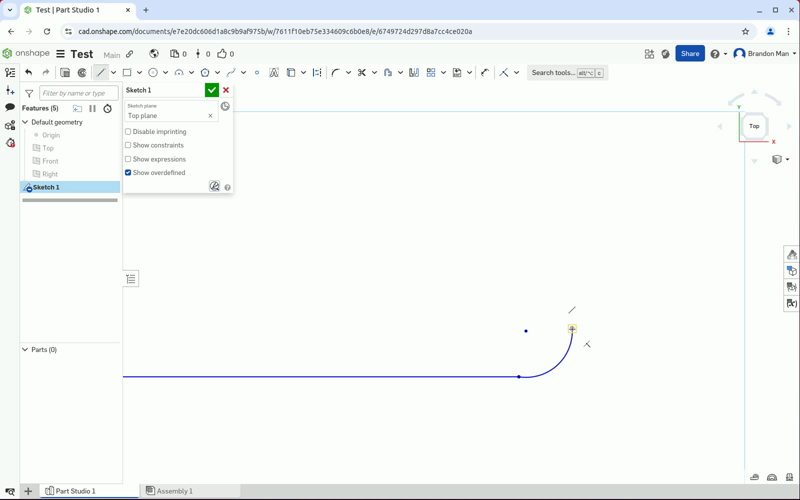
scroll(-6)
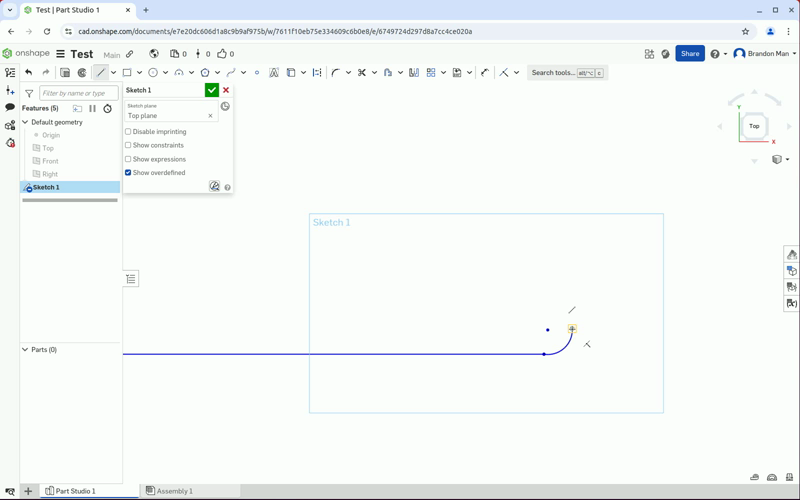
scroll(-6)
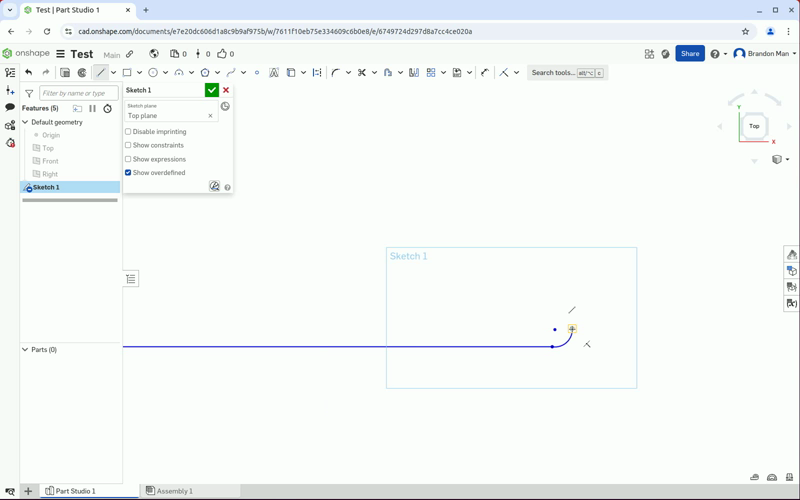
scroll(-6)
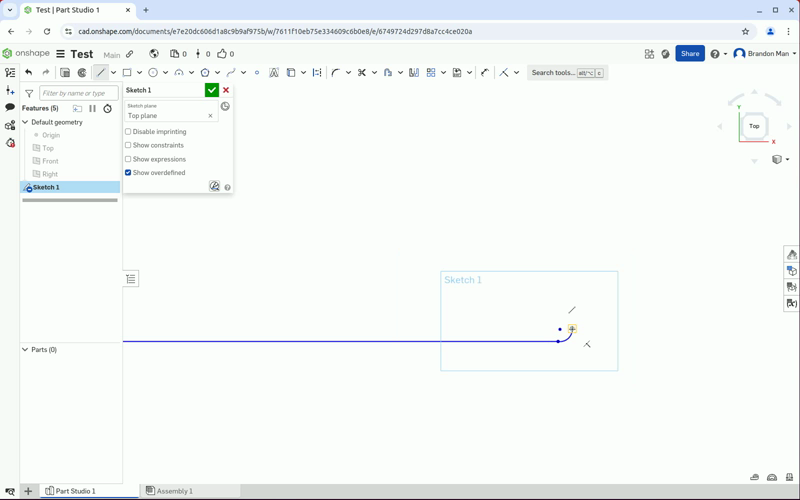
scroll(-6)
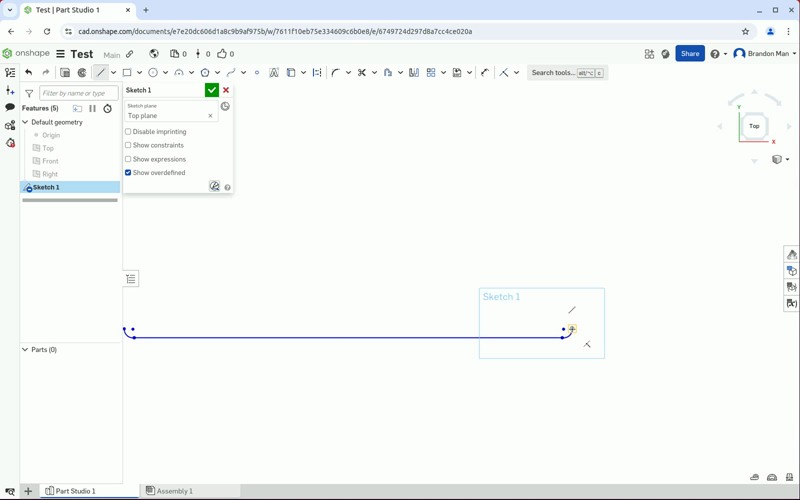
scroll(-6)
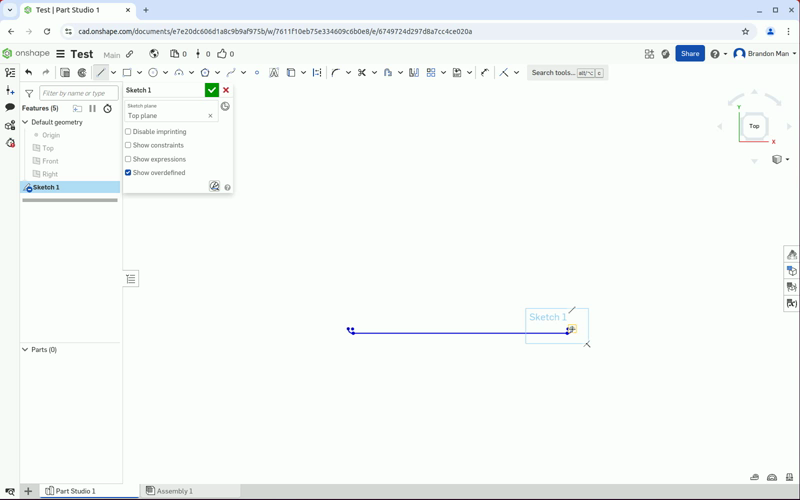
key_down(shift)
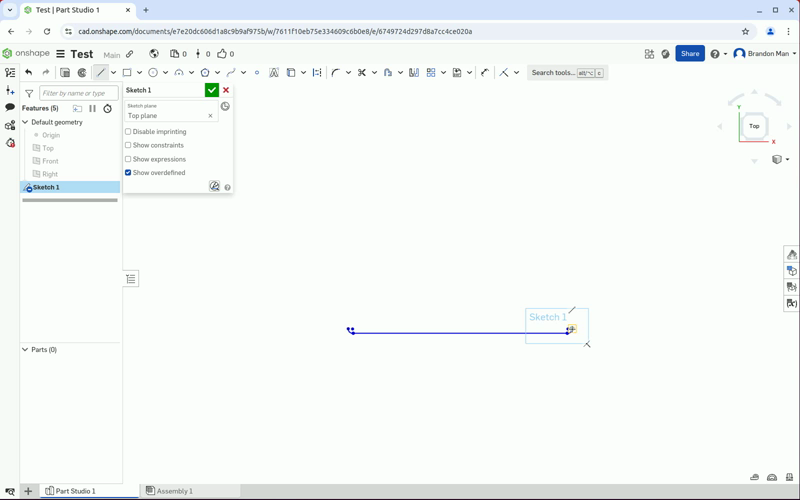
mouse_move(572, 236)
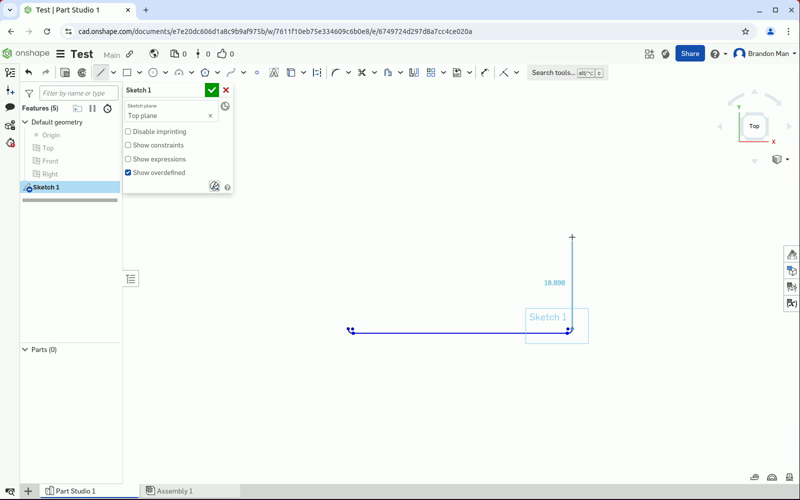
click(572, 236)
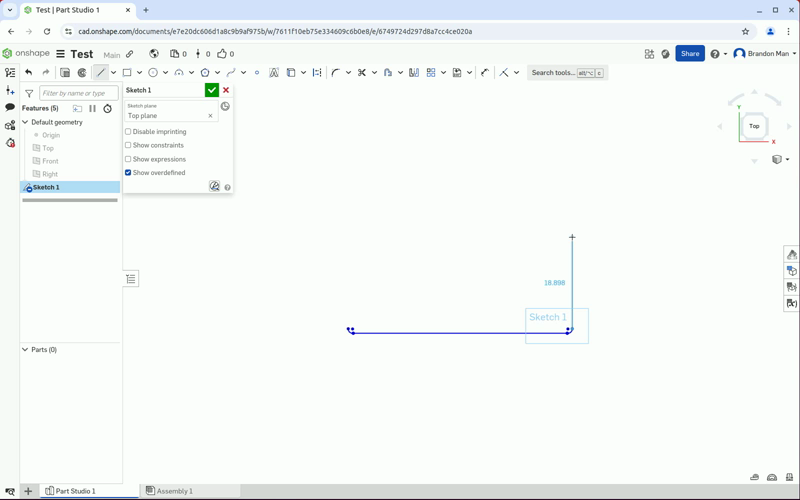
key_up(shift)
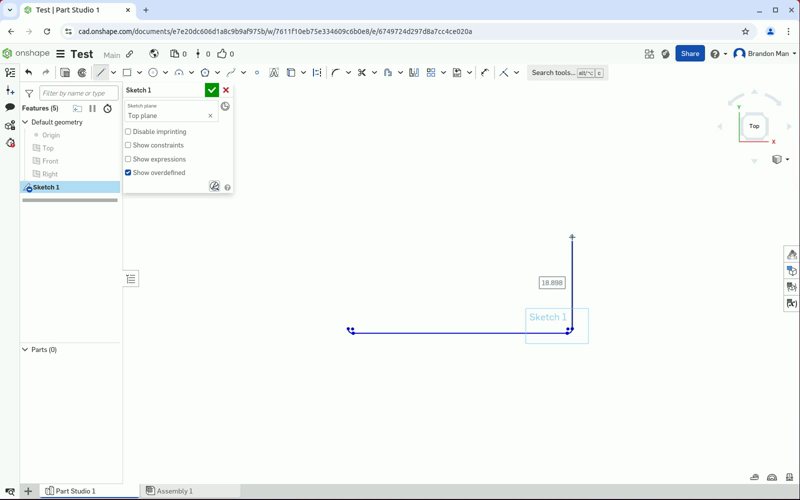
key(esc)
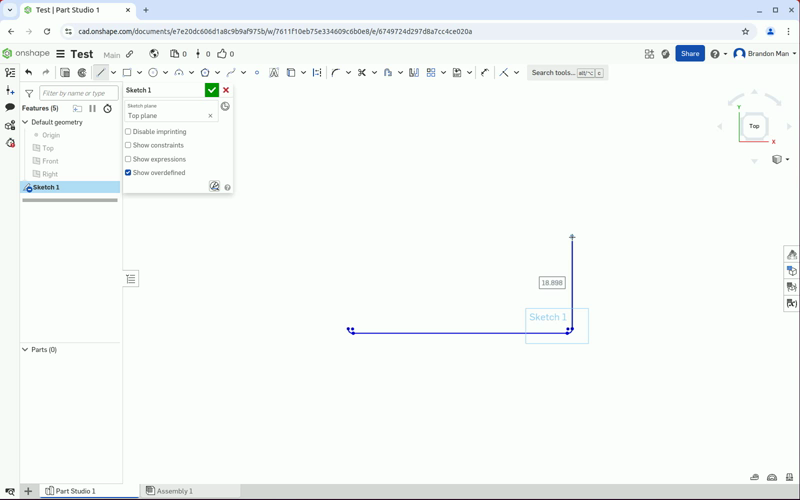
key(a)
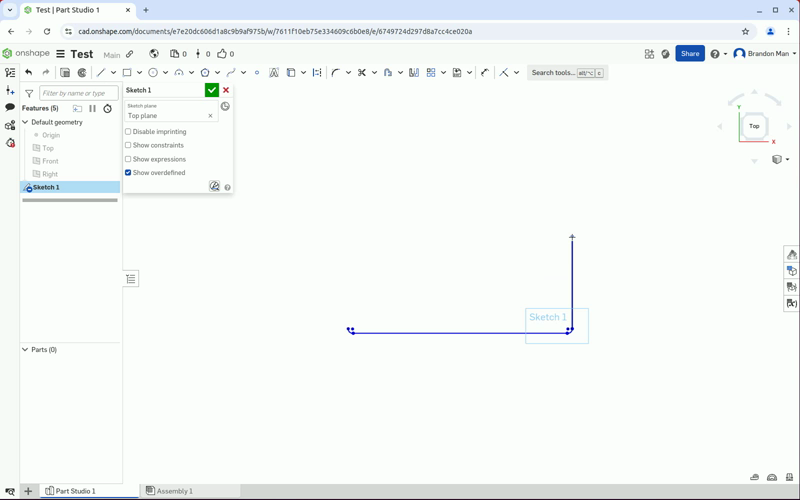
mouse_move(572, 236)
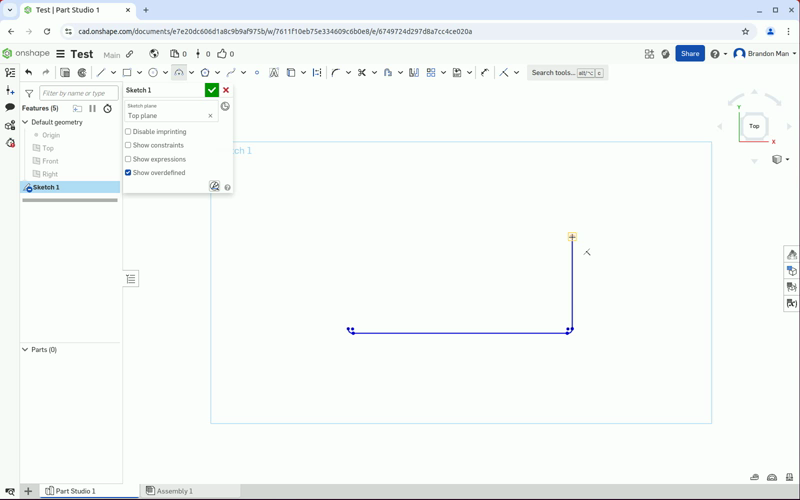
click(572, 236)
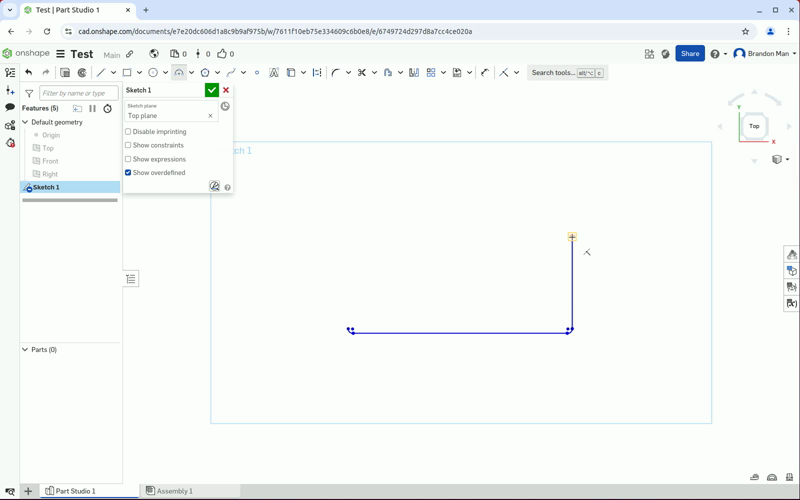
key_down(shift)
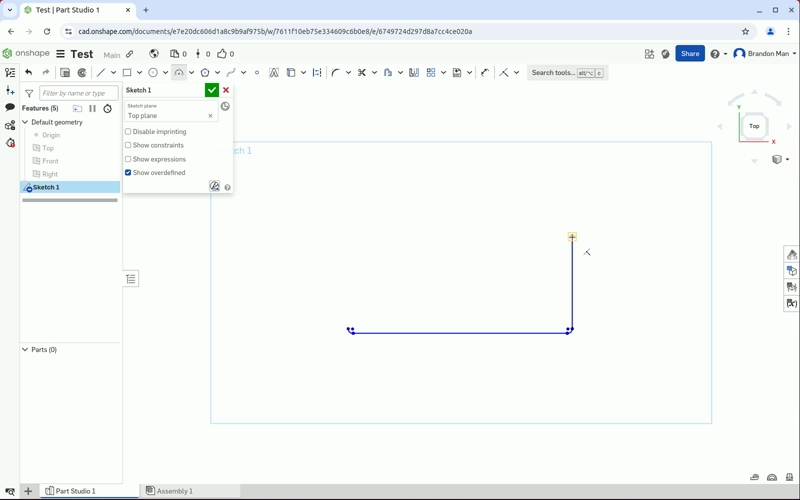
mouse_move(567, 232)
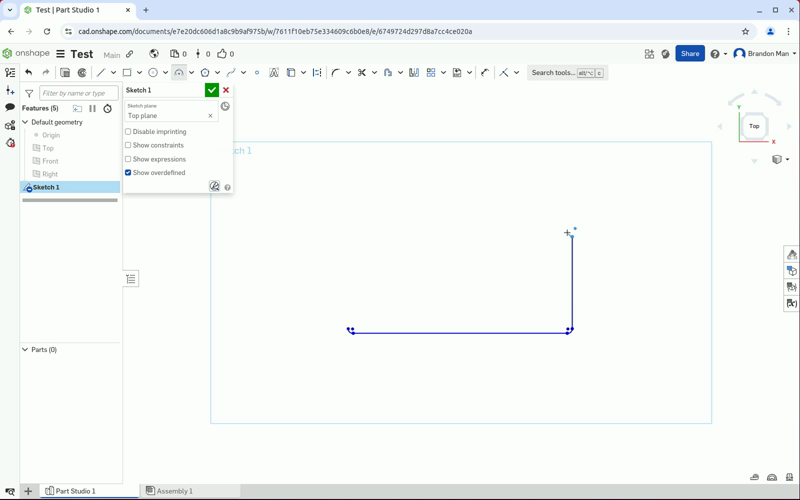
scroll(6)
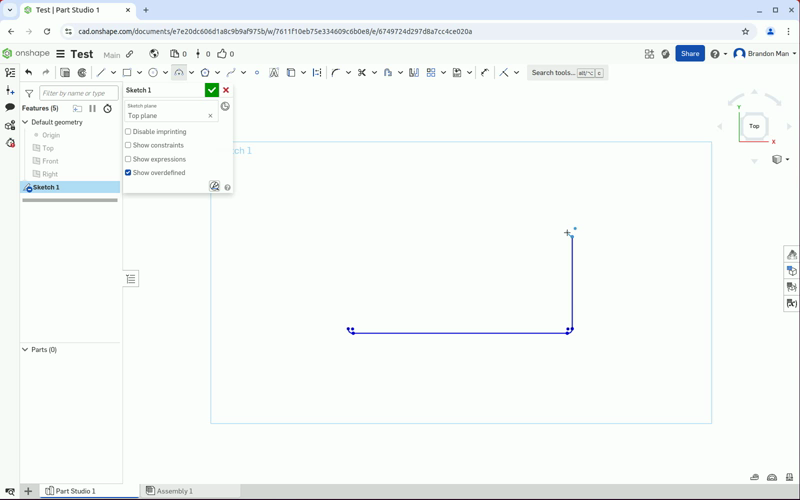
scroll(6)
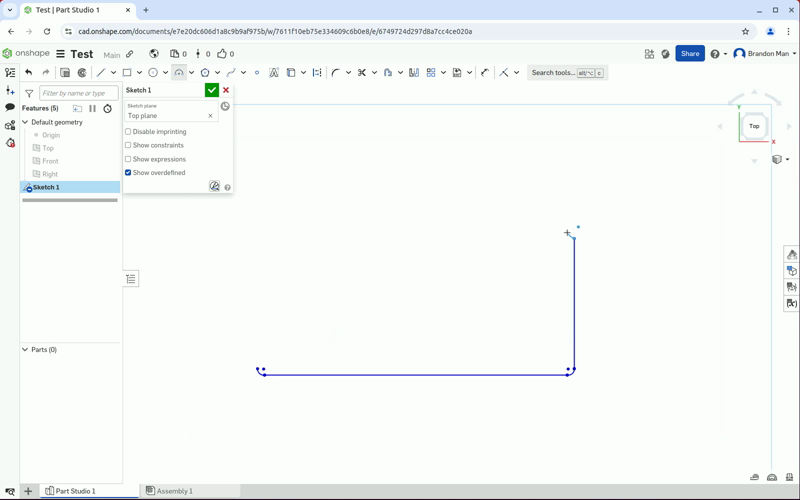
scroll(6)
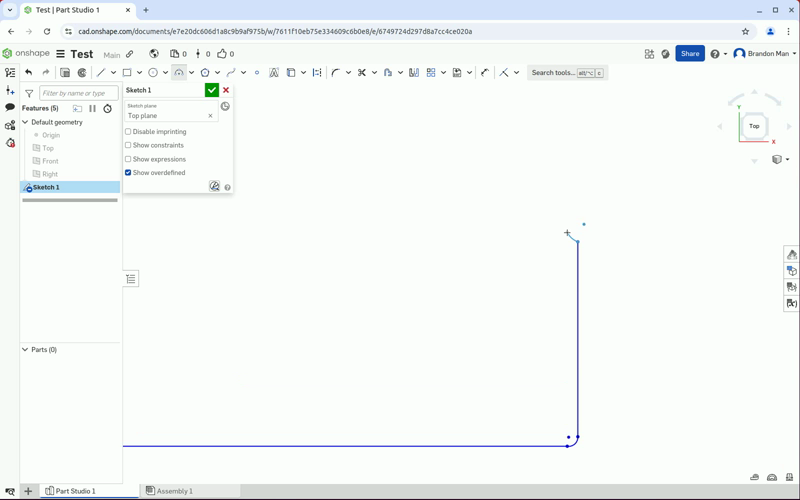
scroll(6)
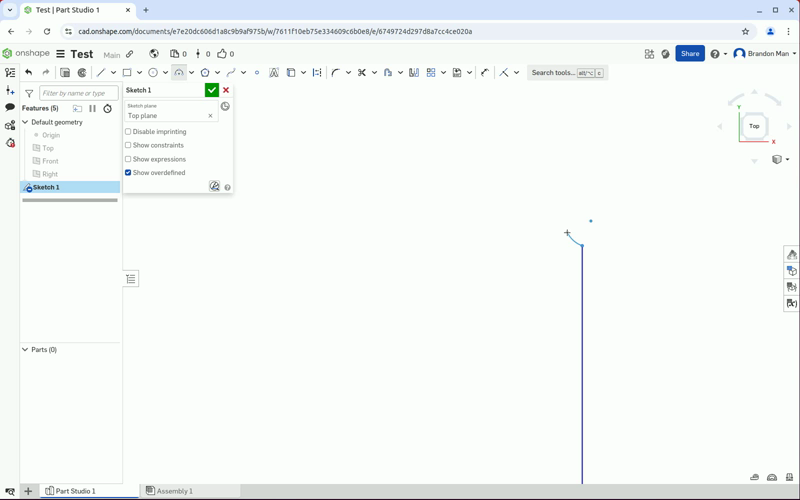
scroll(6)
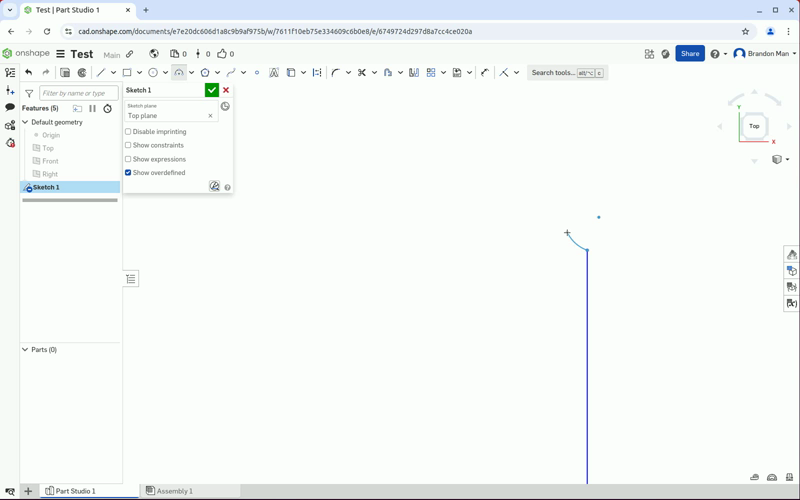
scroll(6)
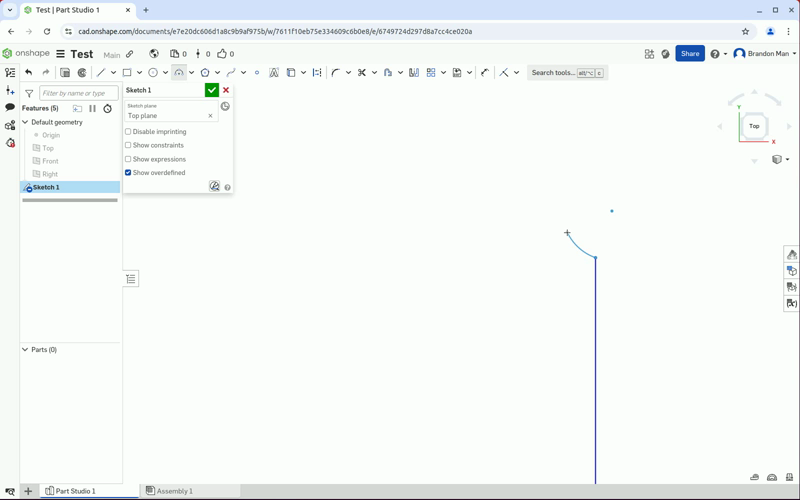
scroll(6)
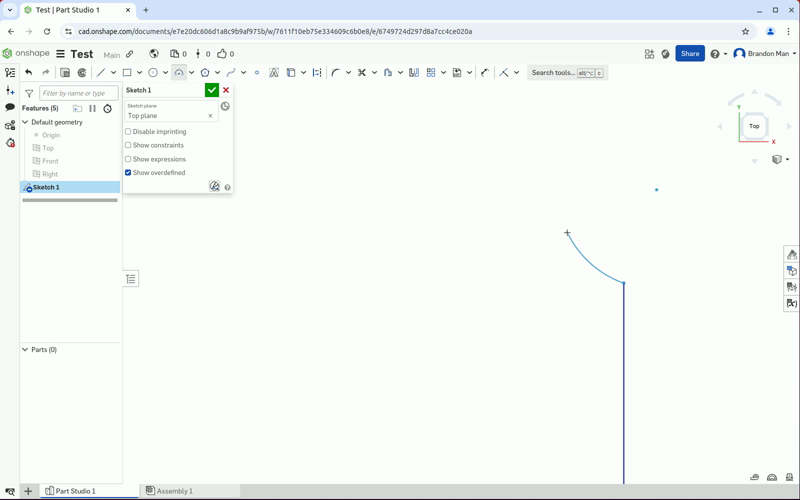
click(567, 232)
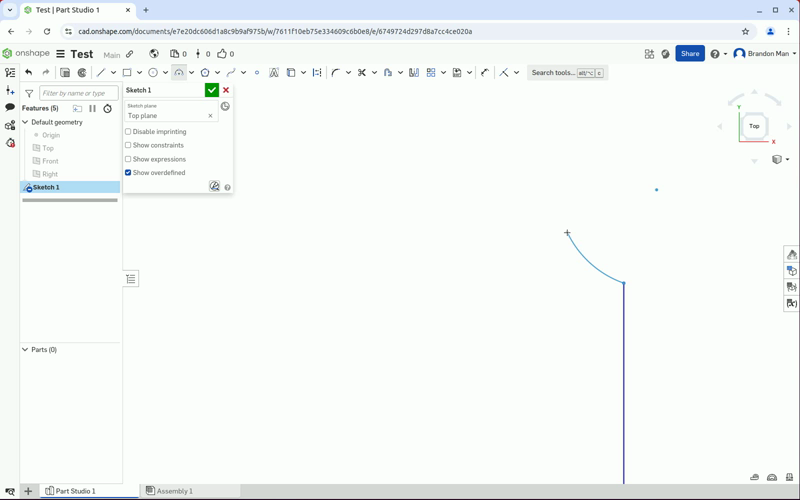
scroll(-6)
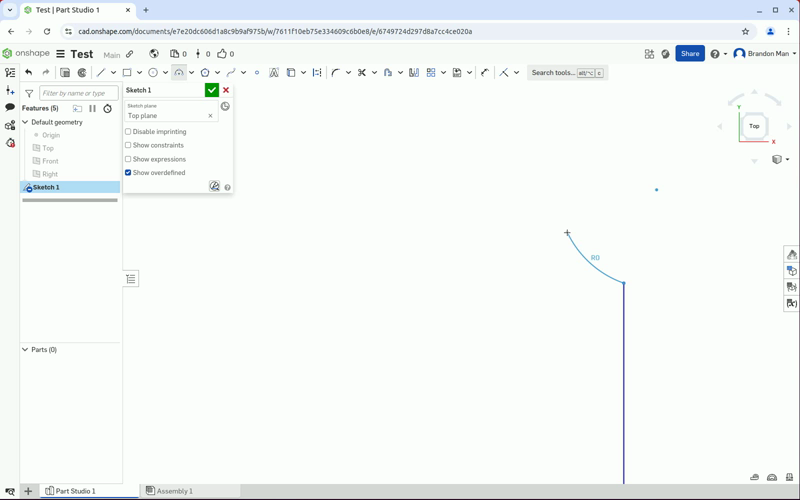
scroll(-6)
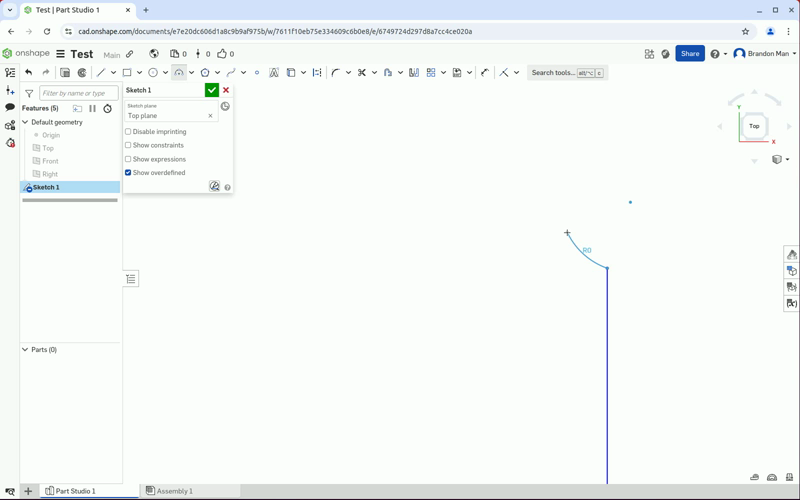
scroll(-6)
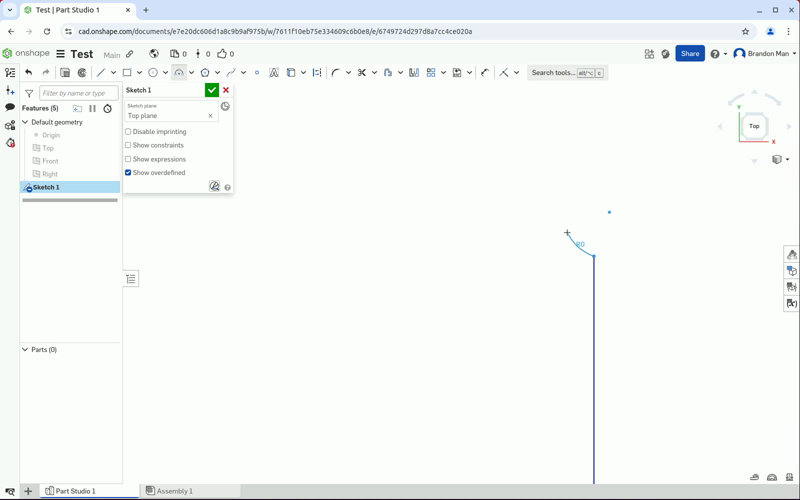
scroll(-6)
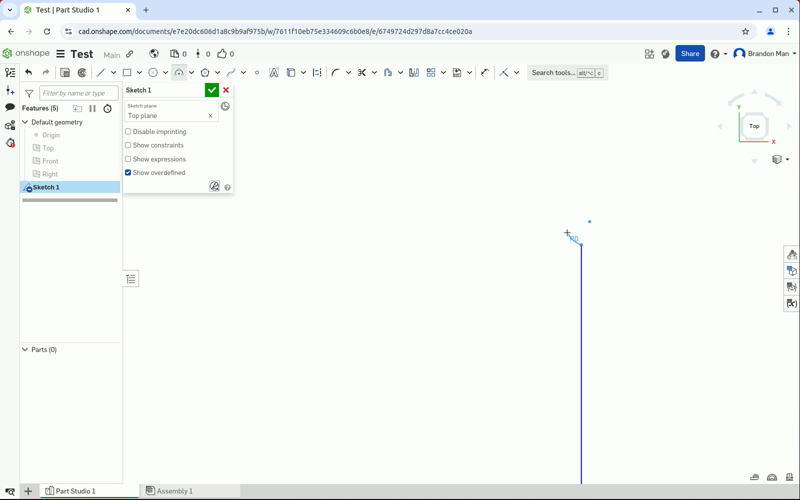
scroll(-6)
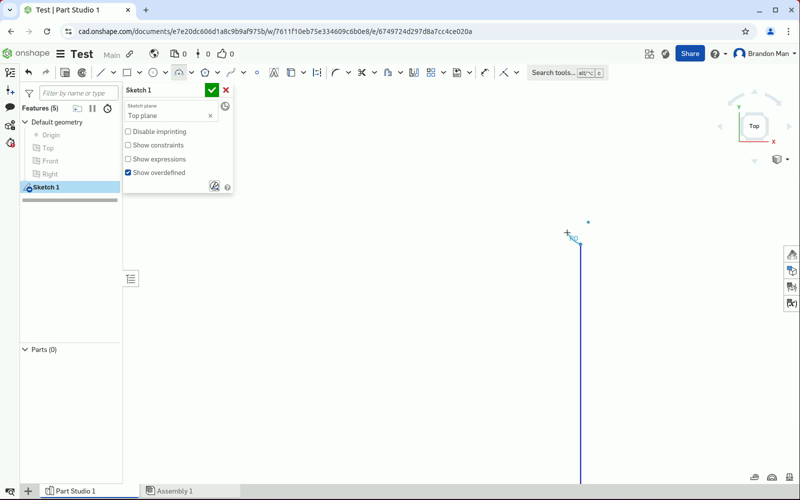
scroll(-6)
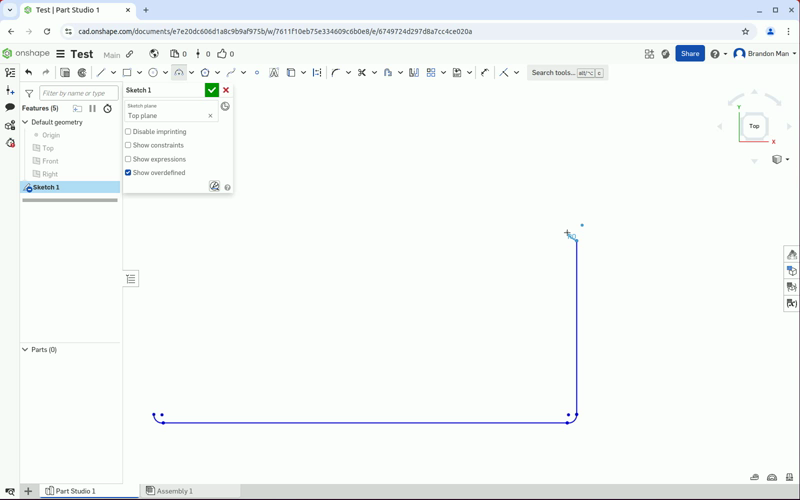
scroll(-6)
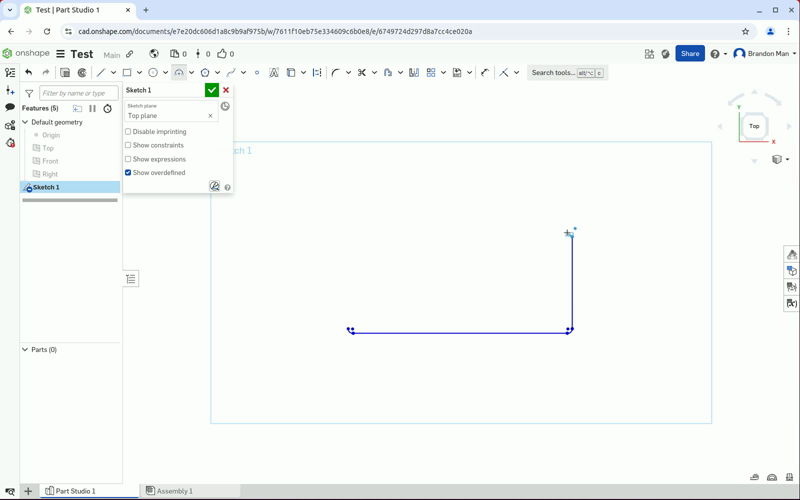
mouse_move(570, 233)
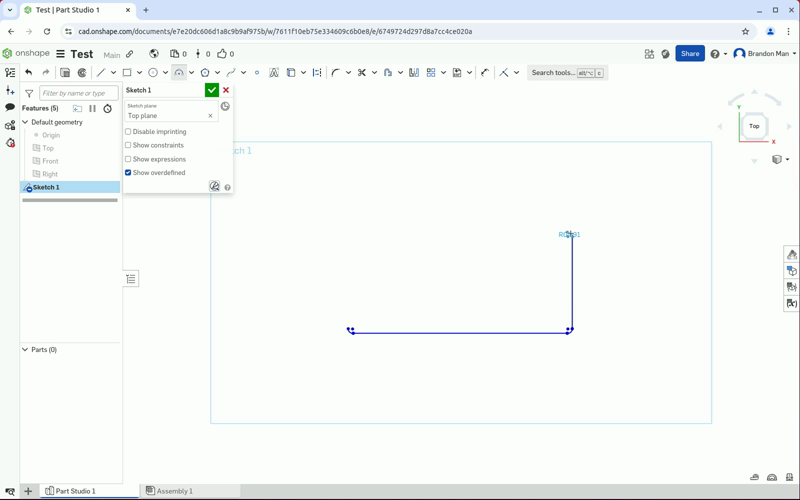
scroll(6)
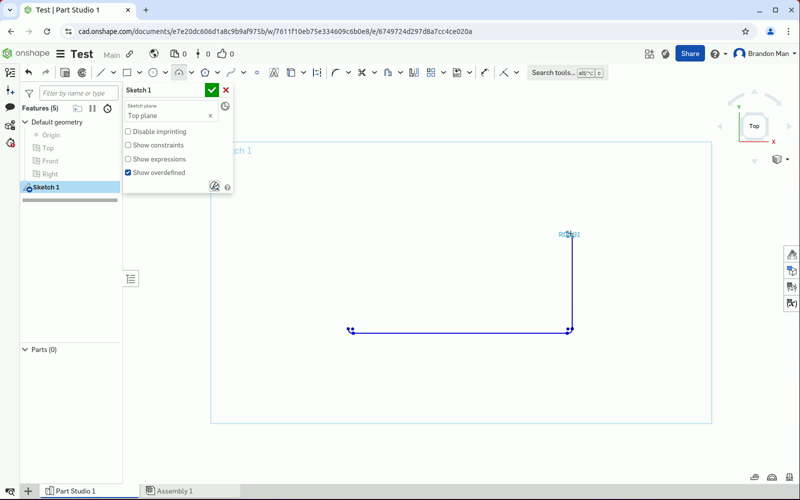
scroll(6)
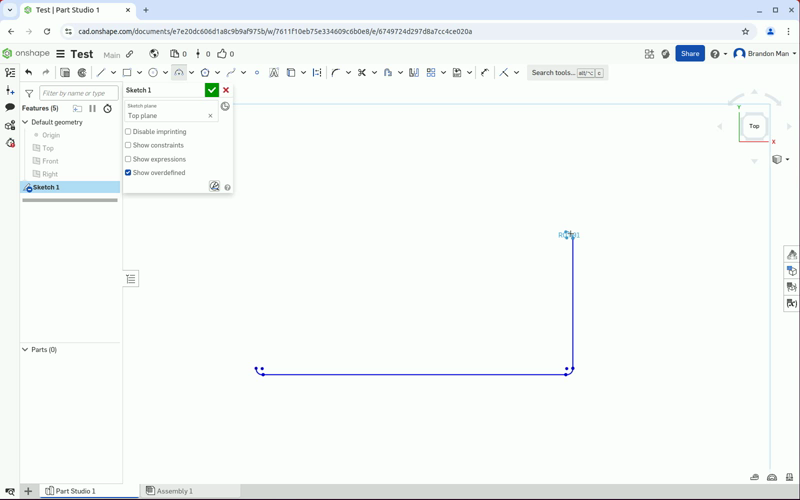
scroll(6)
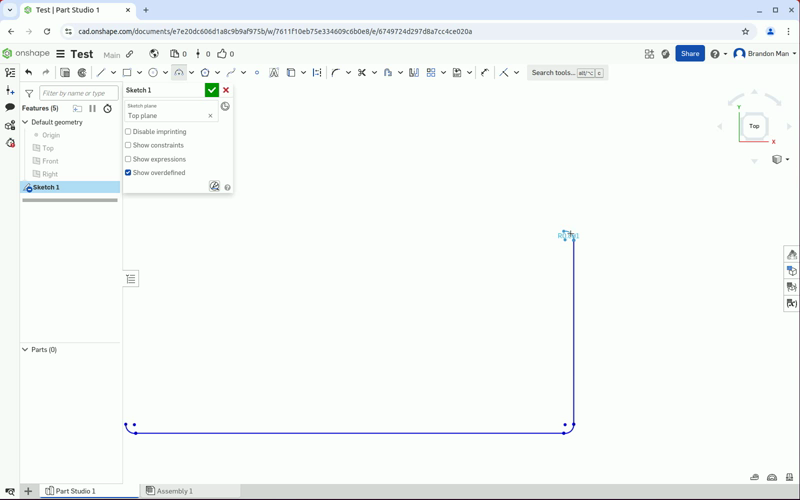
scroll(6)
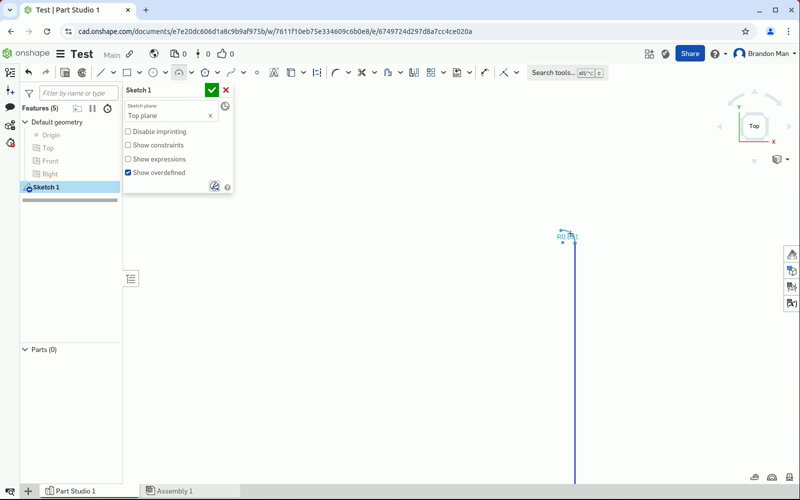
scroll(6)
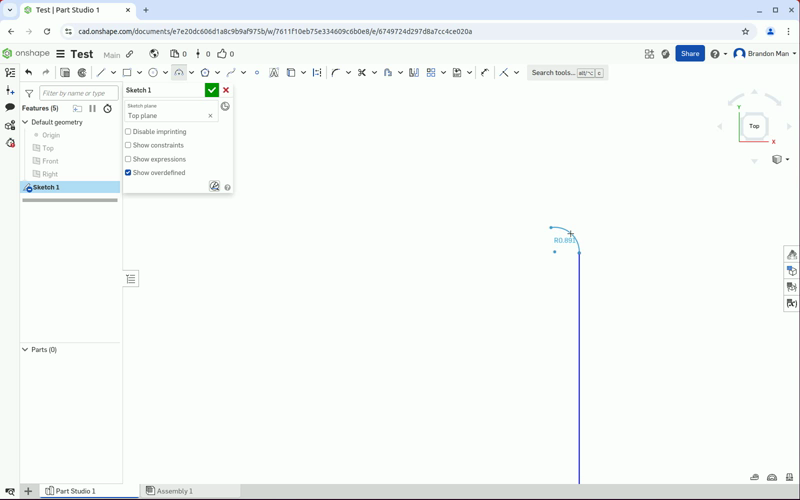
scroll(6)
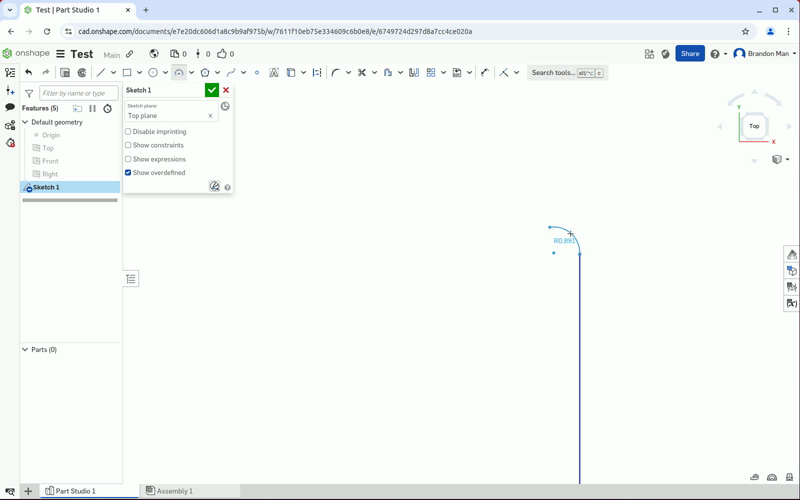
scroll(6)
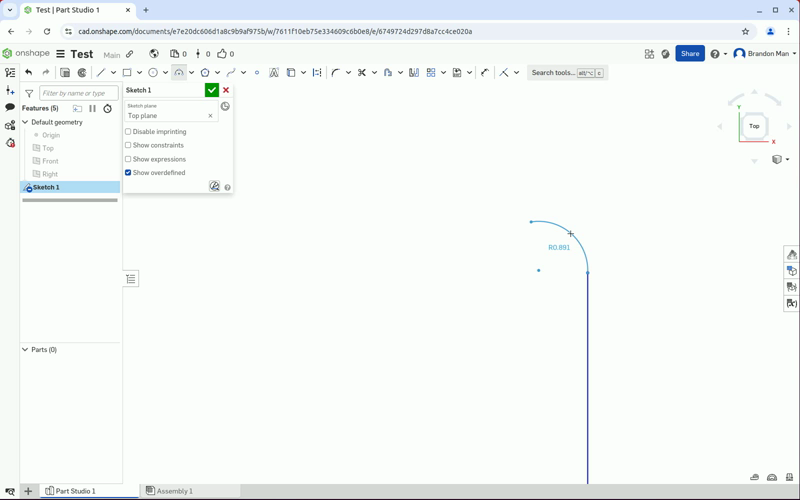
click(570, 233)
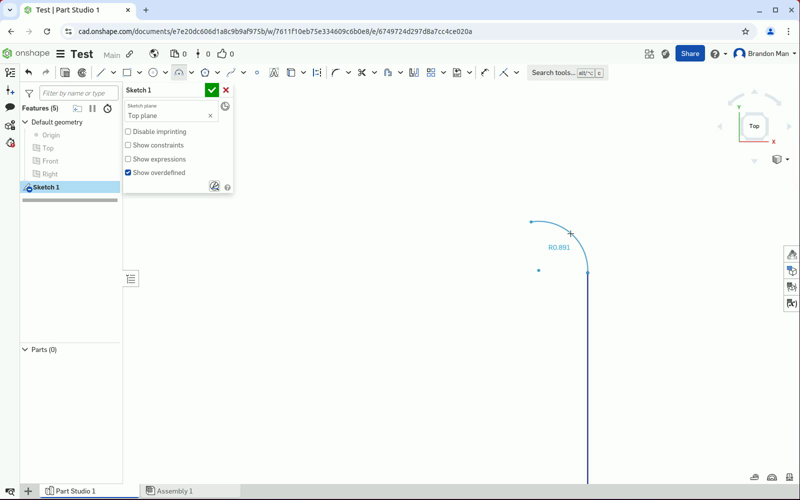
scroll(-6)
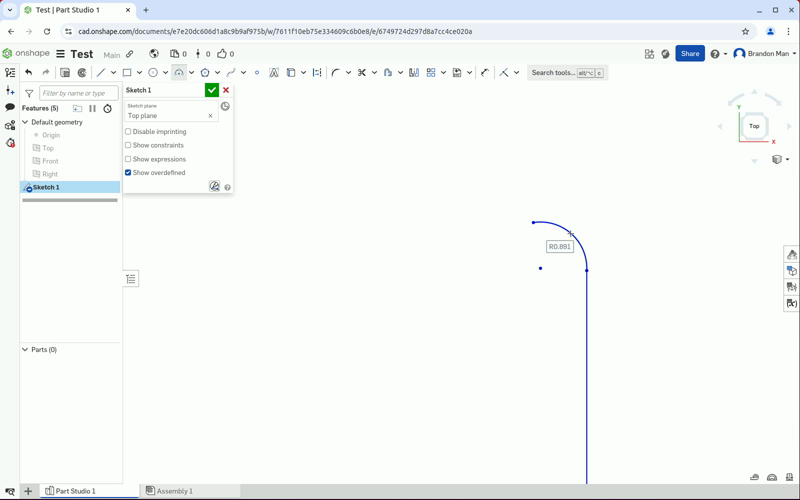
scroll(-6)
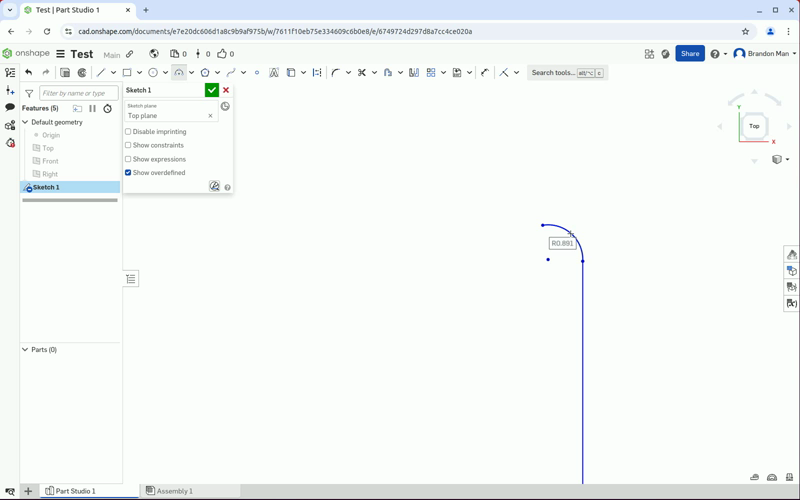
scroll(-6)
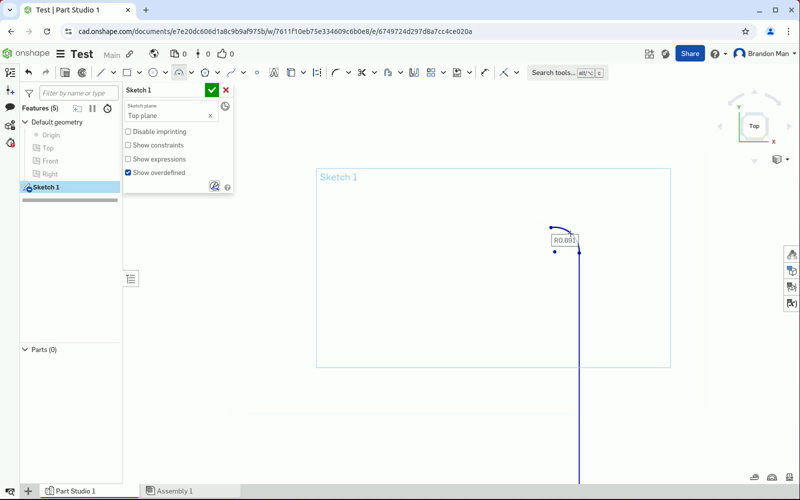
scroll(-6)
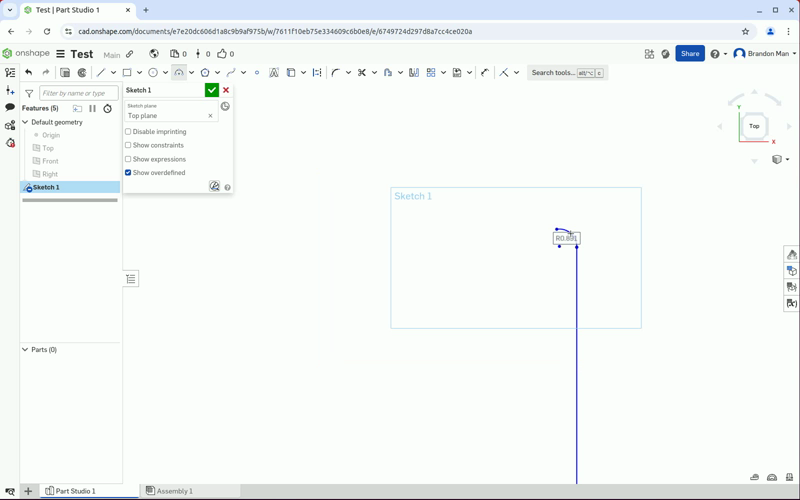
scroll(-6)
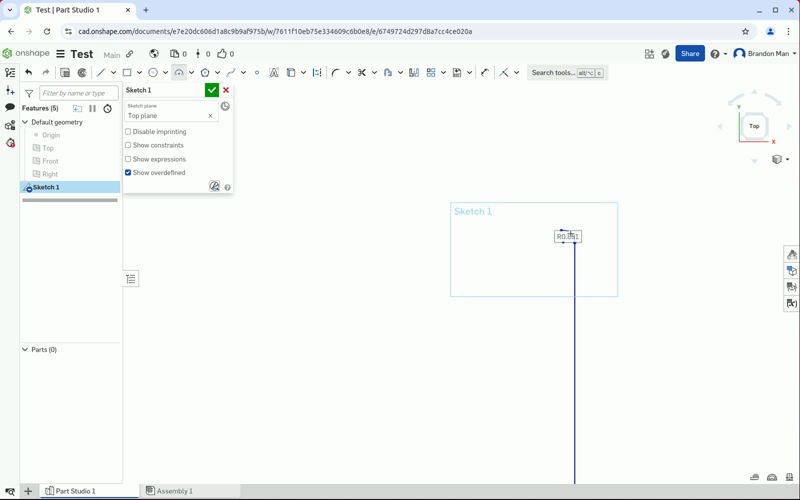
scroll(-6)
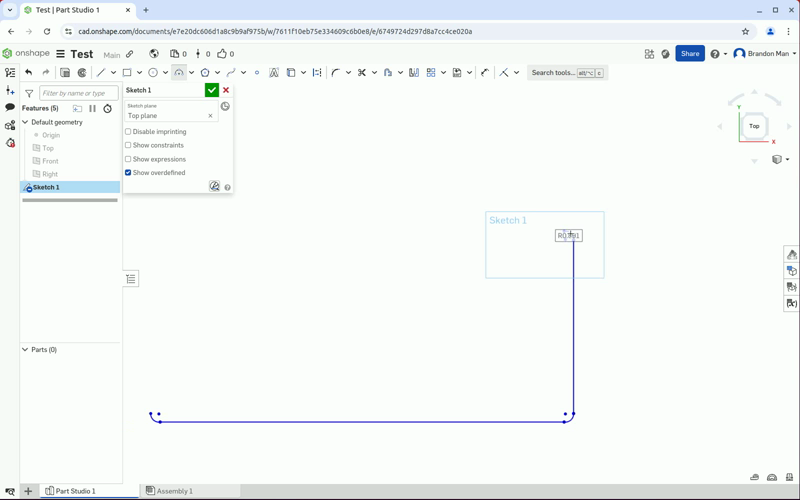
scroll(-6)
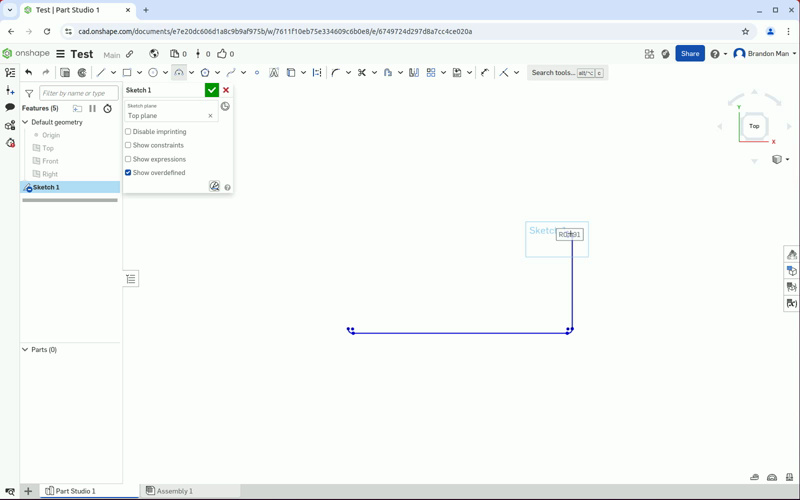
key_up(shift)
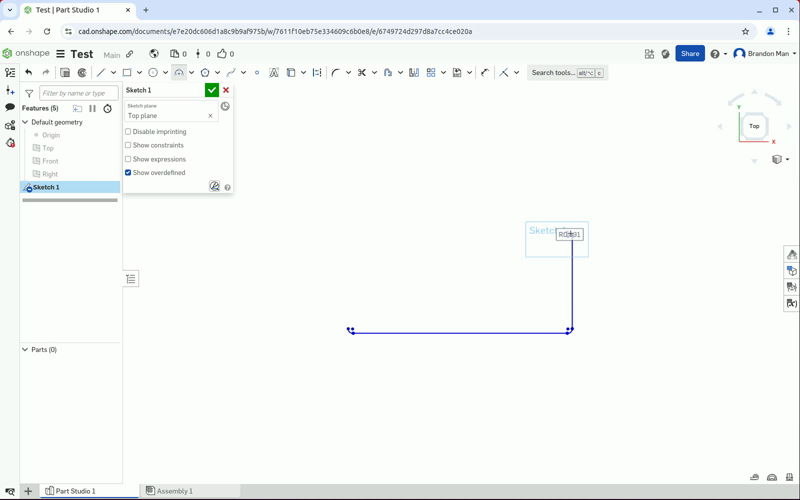
key(esc)
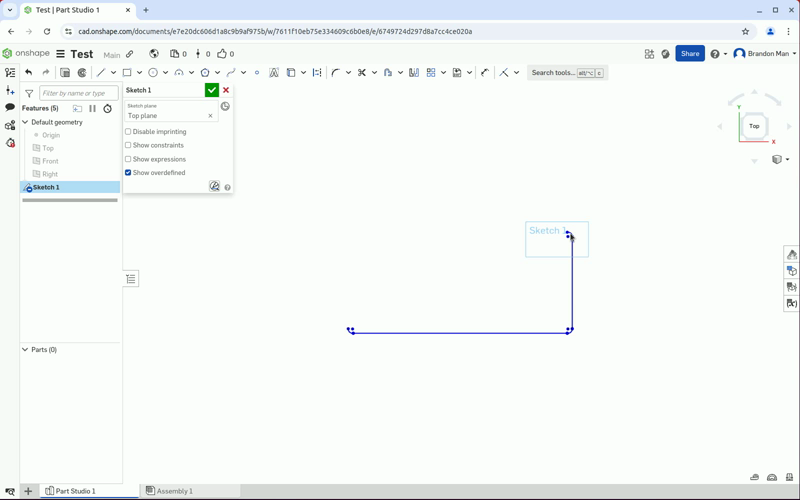
key(l)
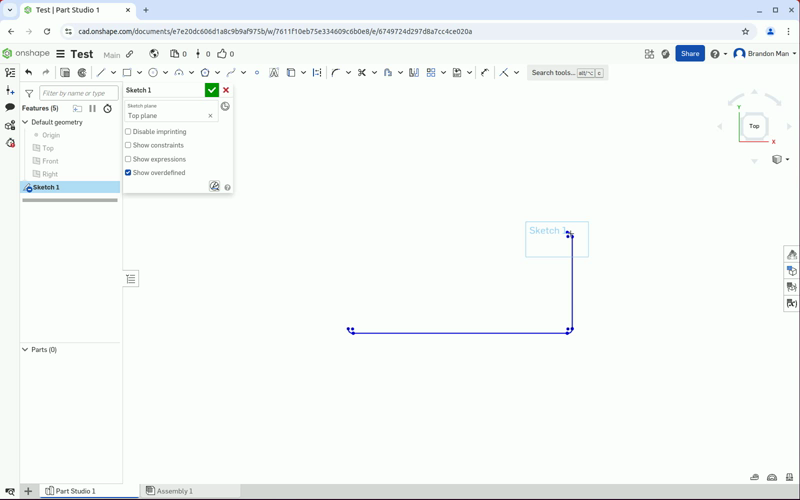
mouse_move(567, 232)
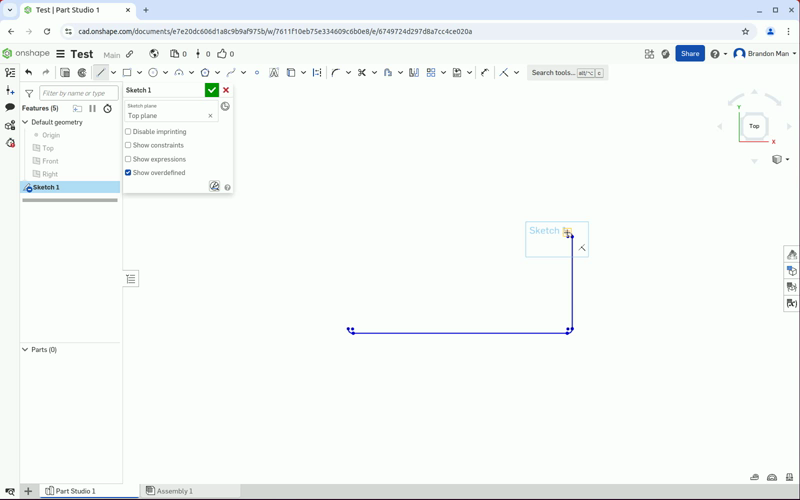
scroll(6)
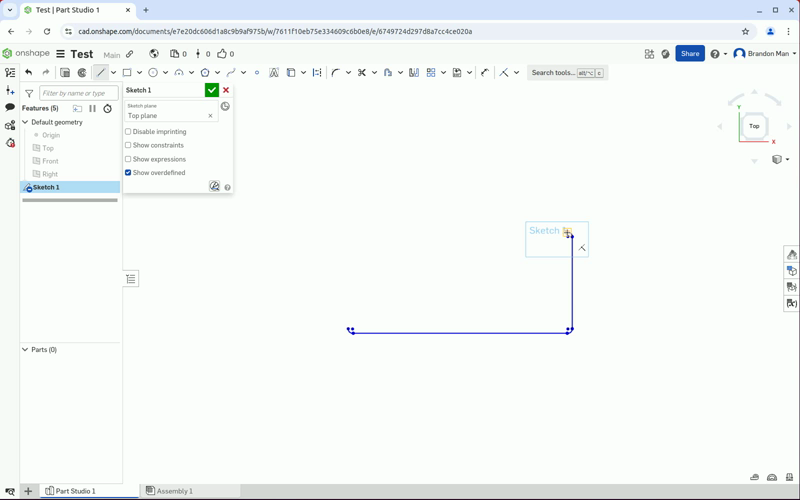
scroll(6)
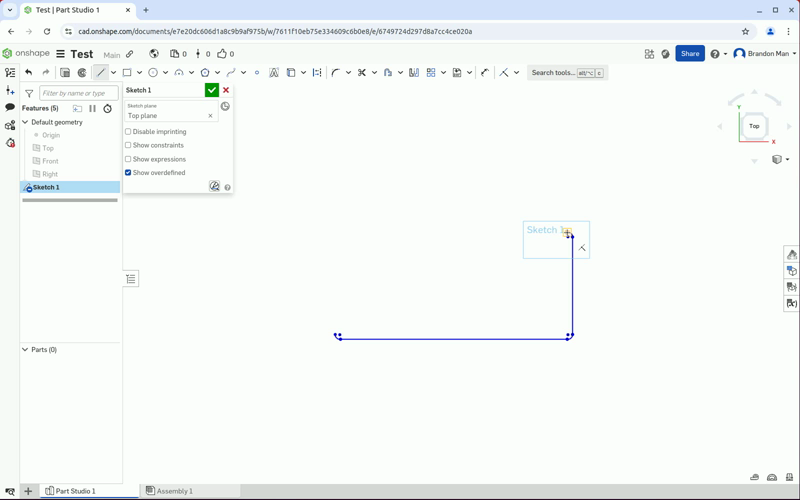
scroll(6)
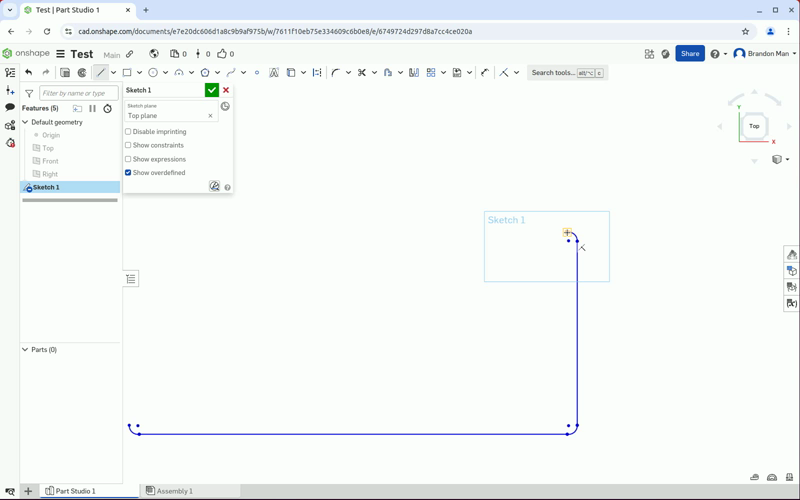
scroll(6)
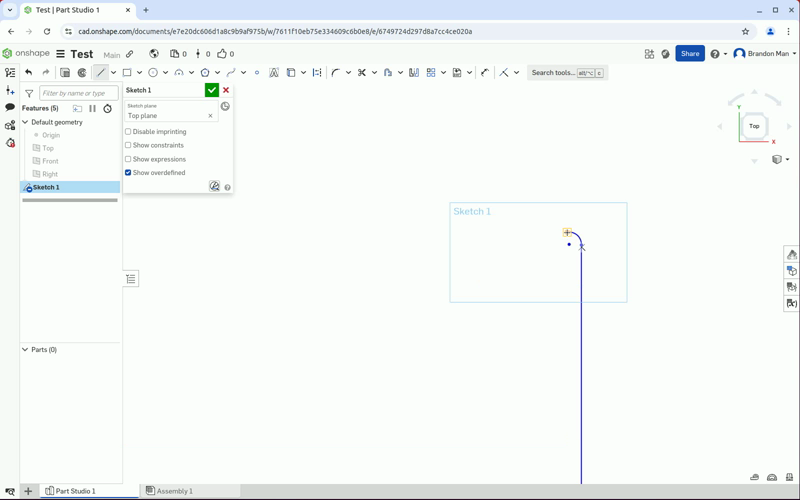
scroll(6)
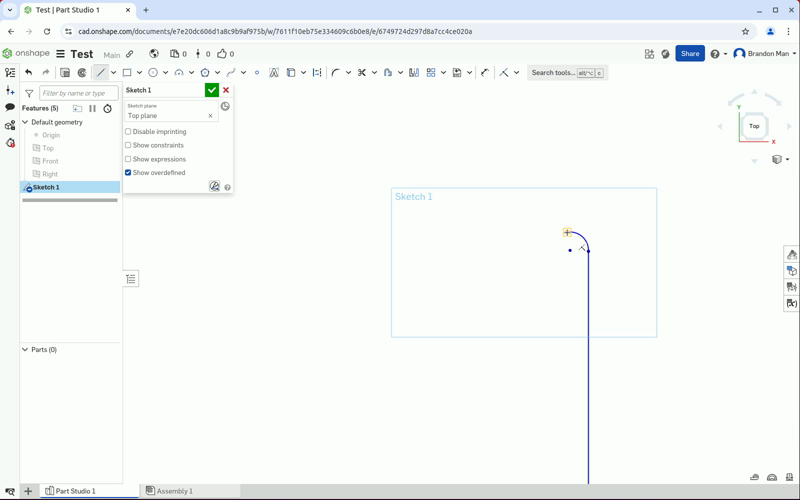
scroll(6)
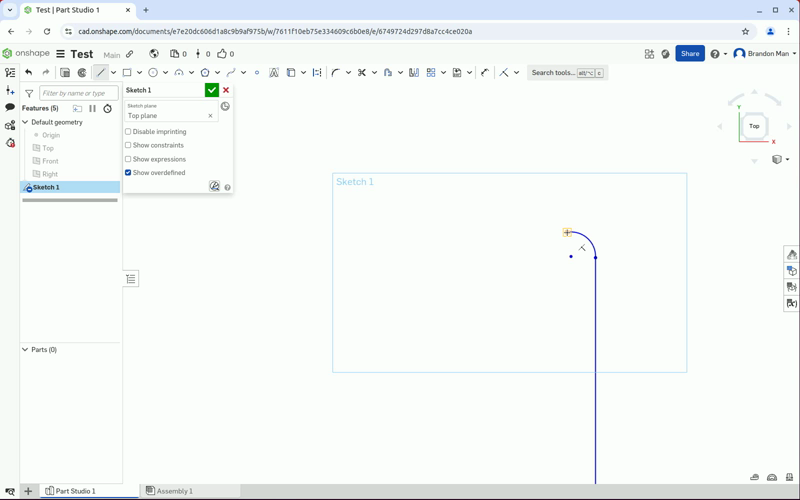
scroll(6)
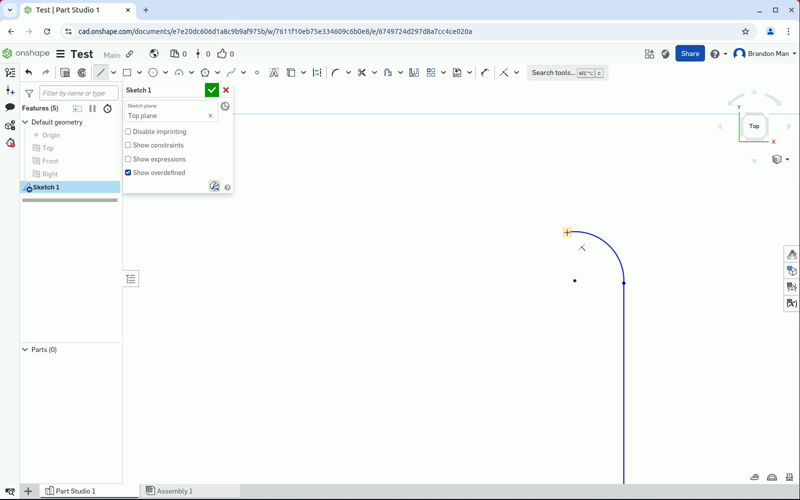
click(567, 232)
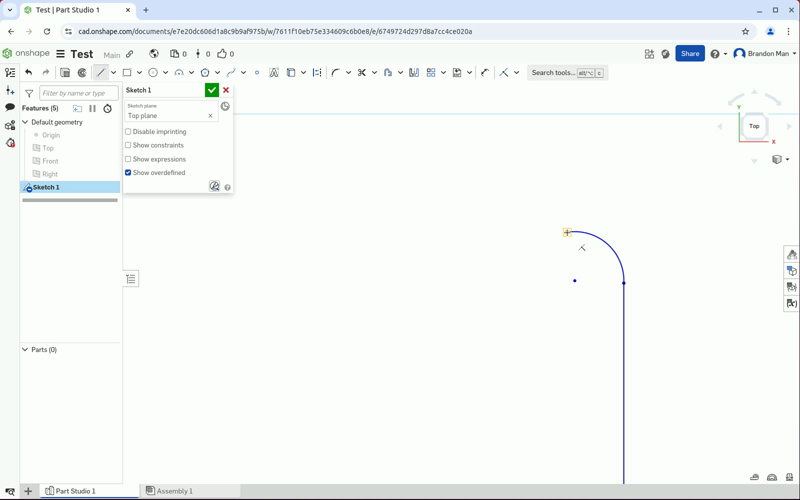
scroll(-6)
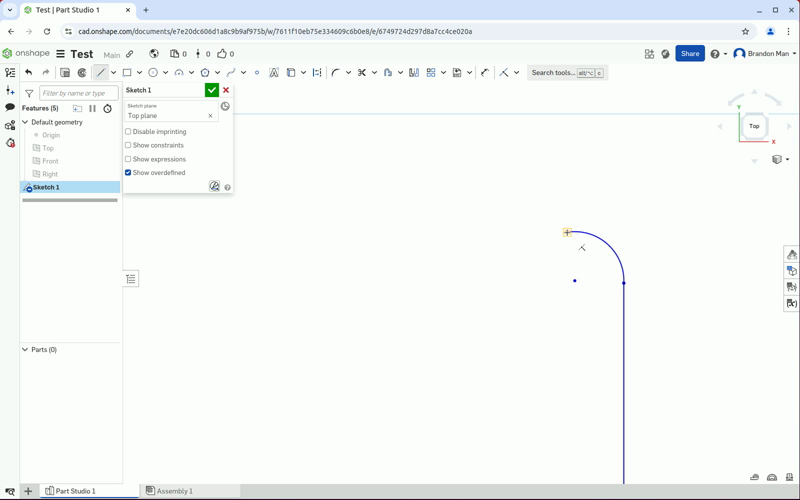
scroll(-6)
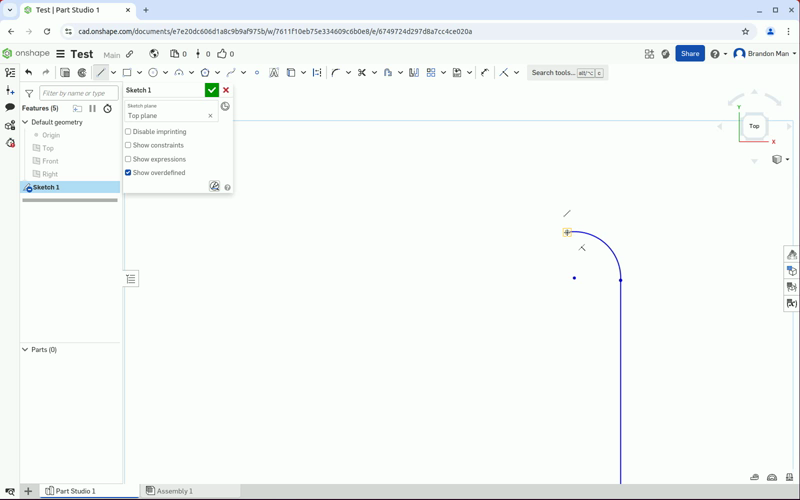
scroll(-6)
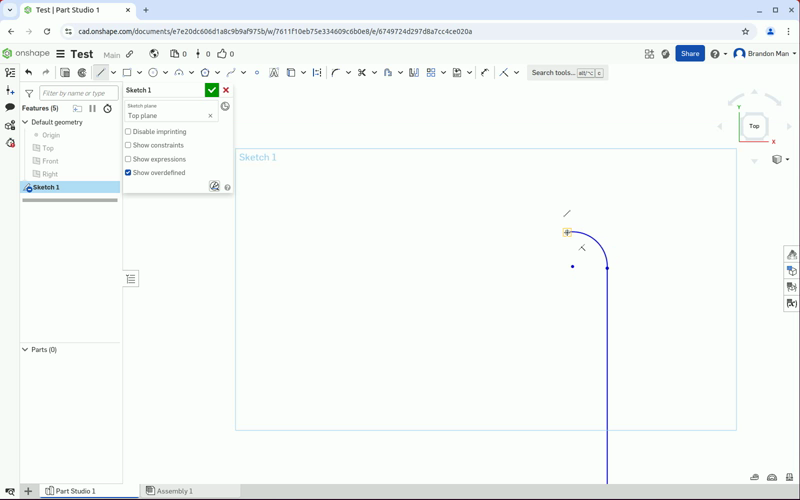
scroll(-6)
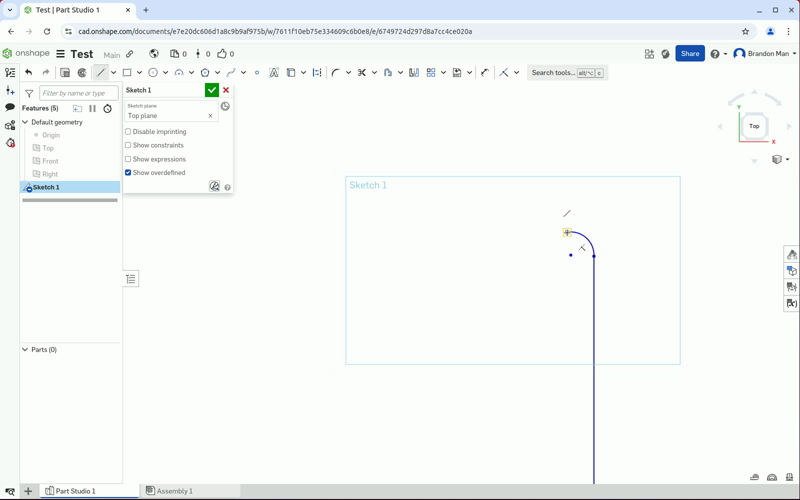
scroll(-6)
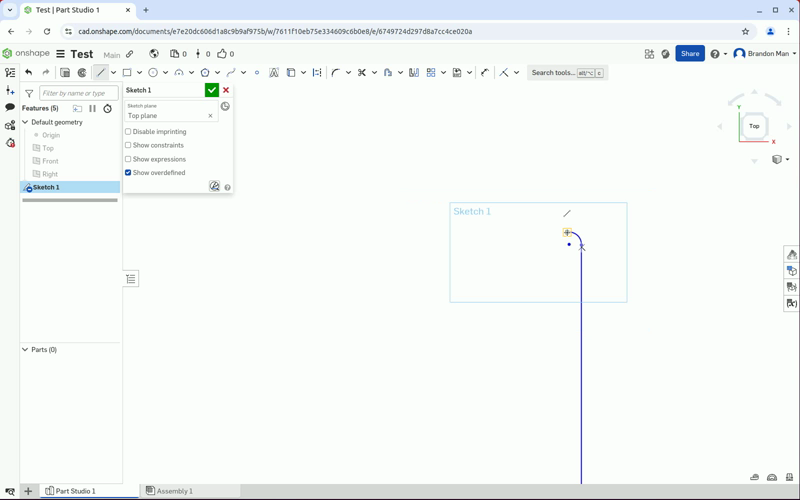
scroll(-6)
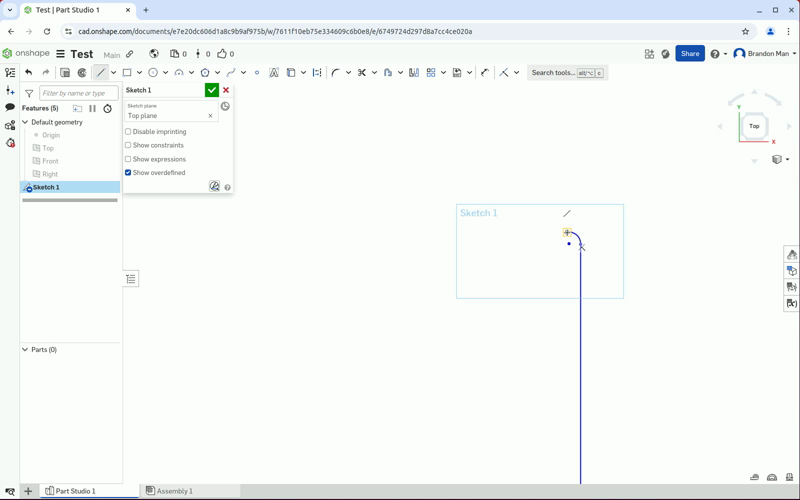
scroll(-6)
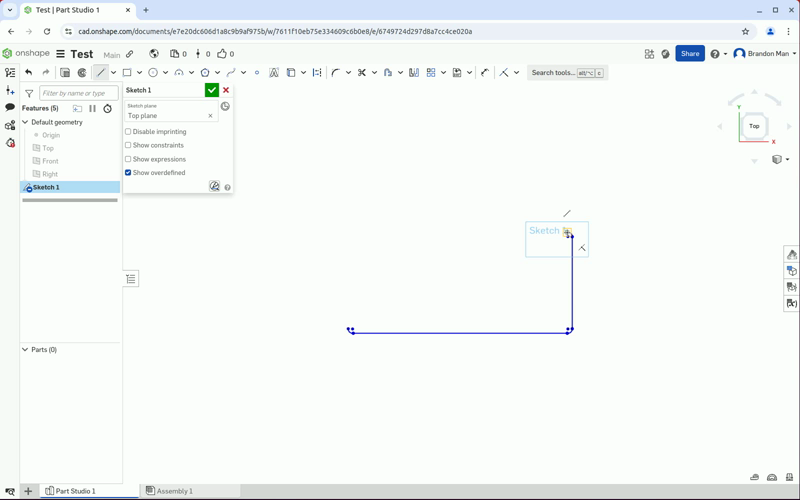
key_down(shift)
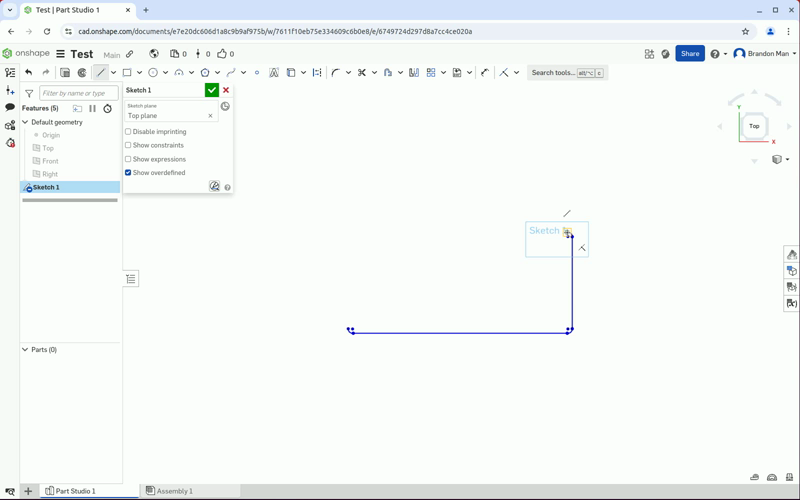
mouse_move(353, 232)
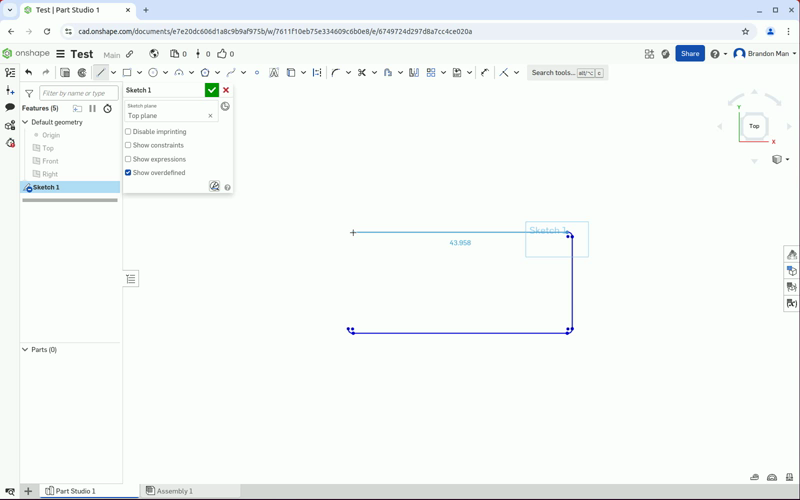
click(353, 232)
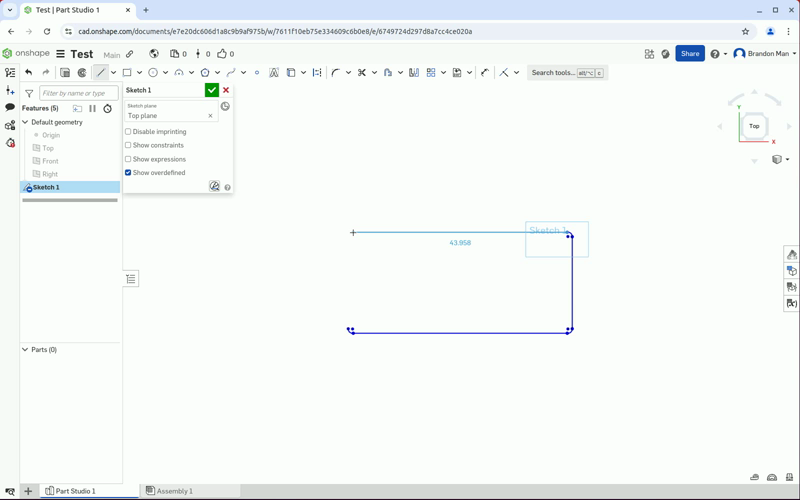
key_up(shift)
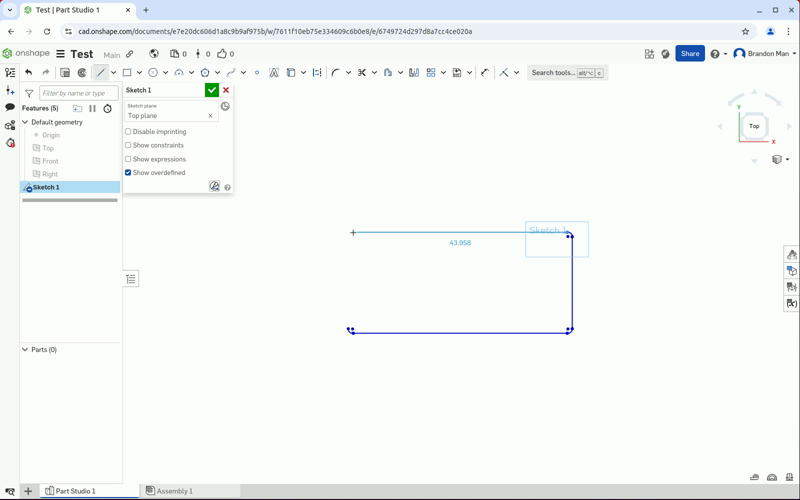
key(esc)
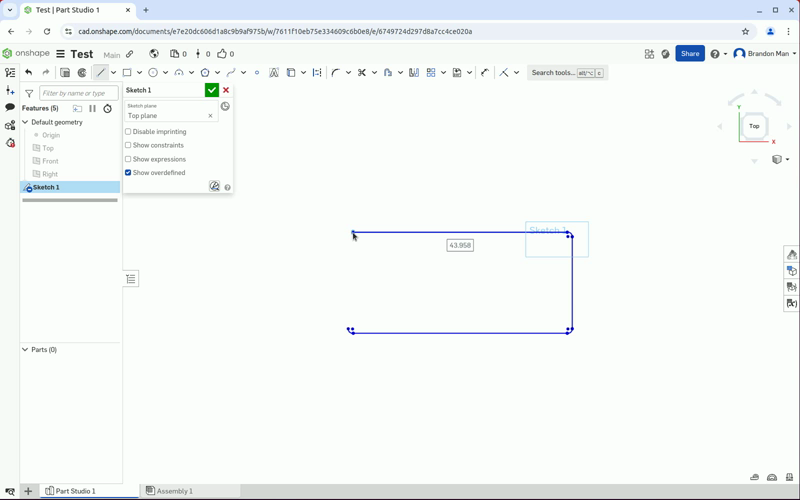
key(a)
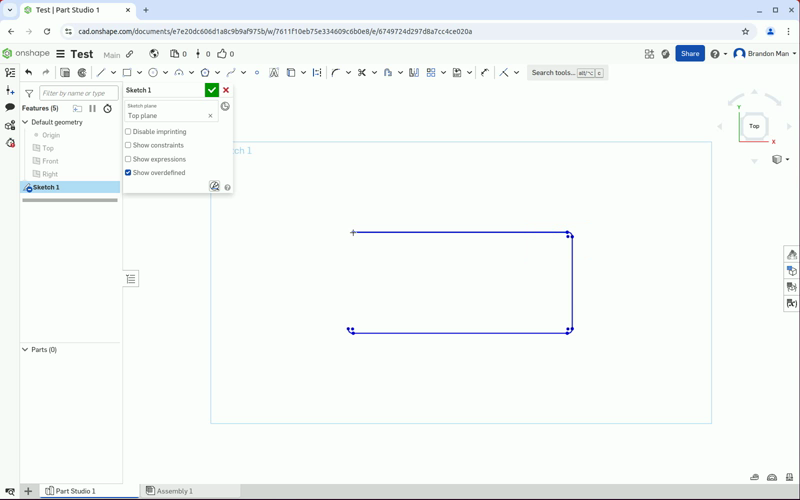
mouse_move(353, 232)
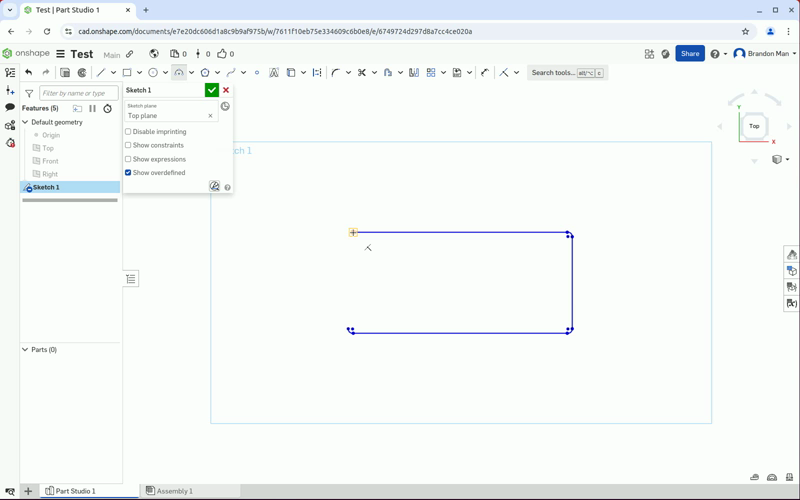
click(353, 232)
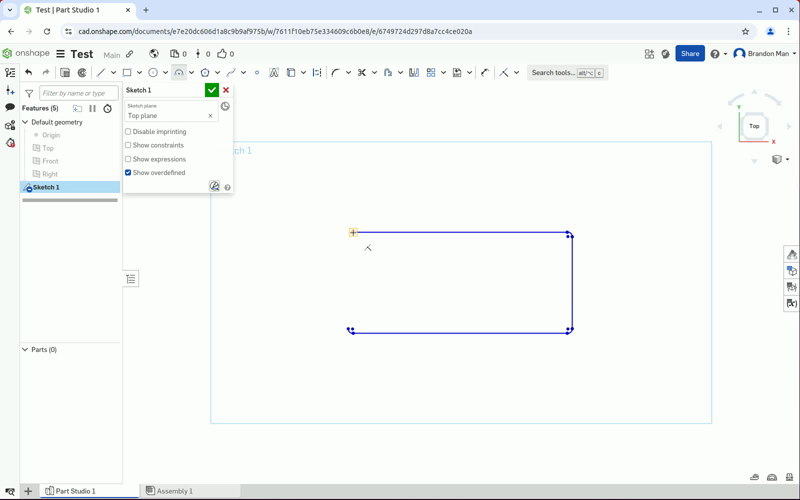
key_down(shift)
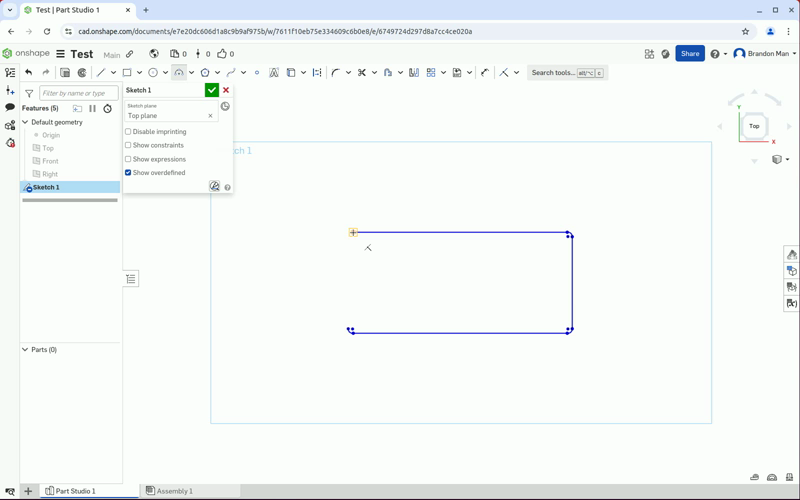
mouse_move(348, 236)
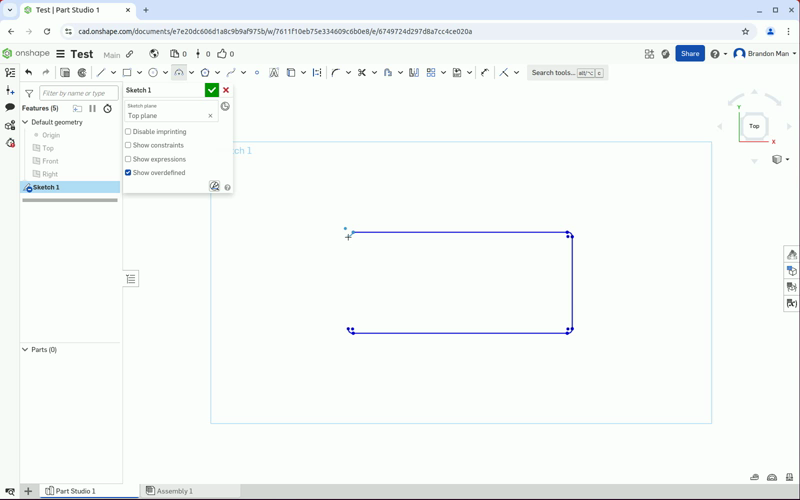
scroll(6)
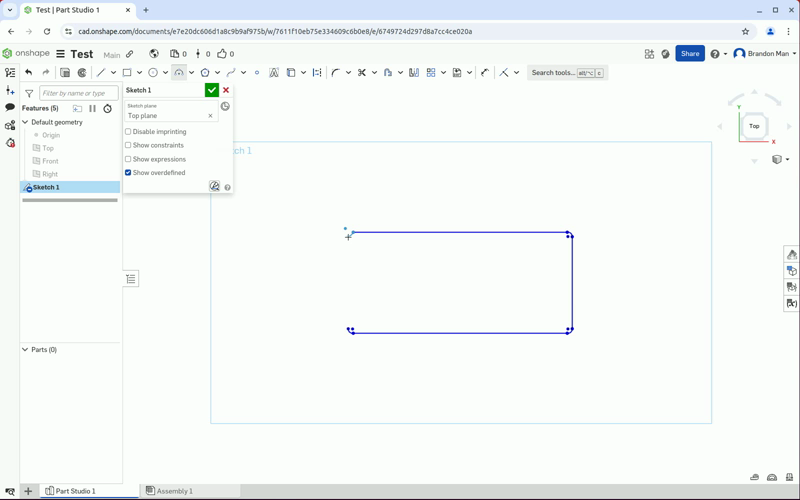
scroll(6)
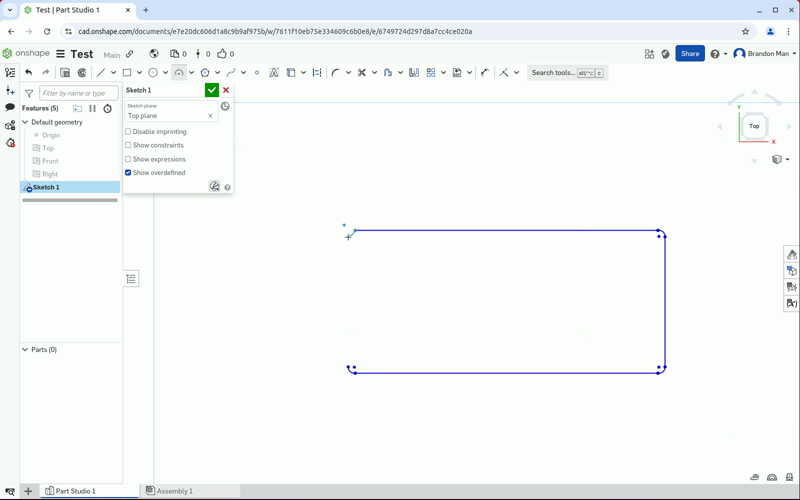
scroll(6)
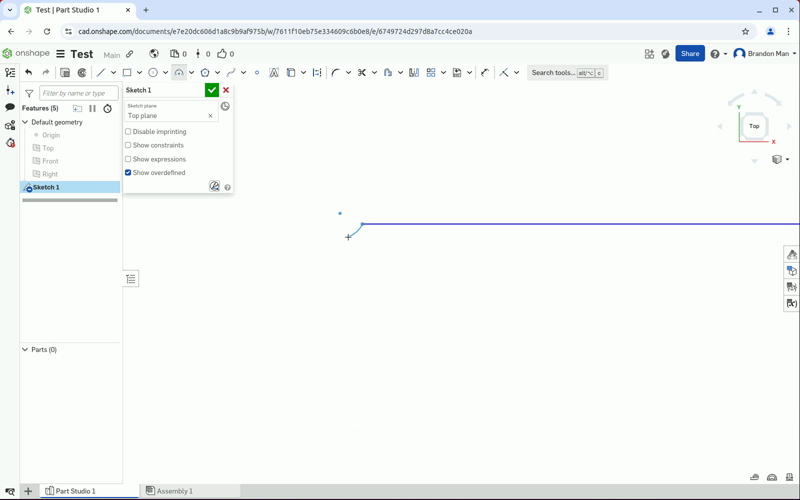
scroll(6)
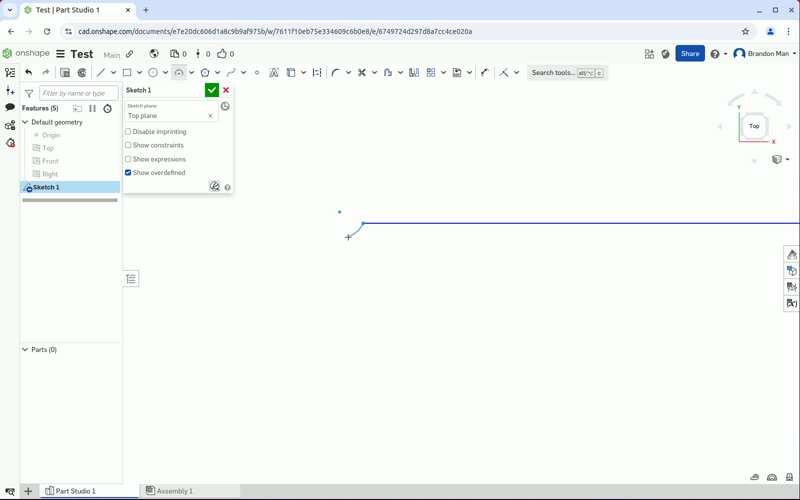
scroll(6)
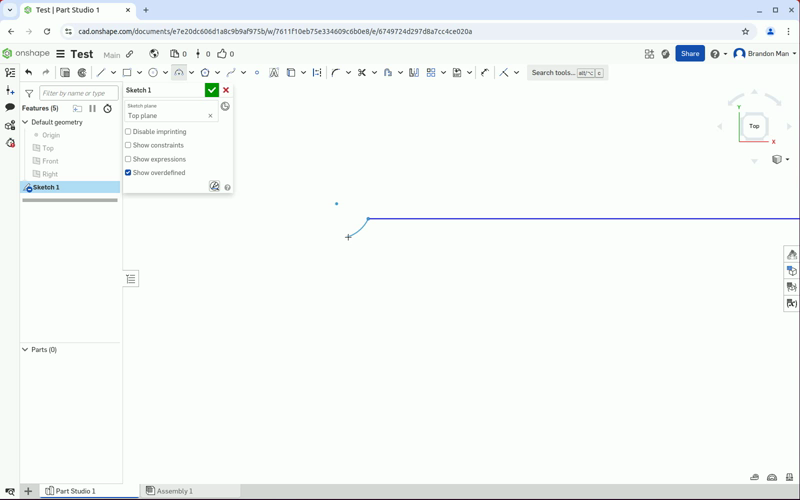
scroll(6)
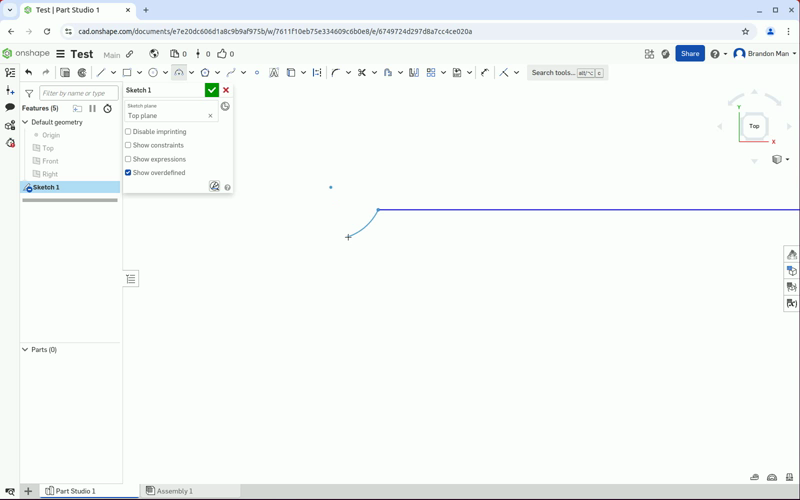
scroll(6)
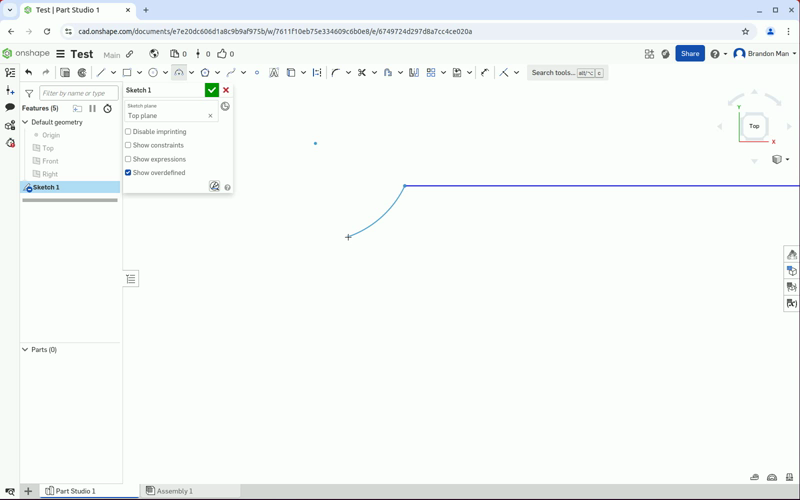
click(348, 236)
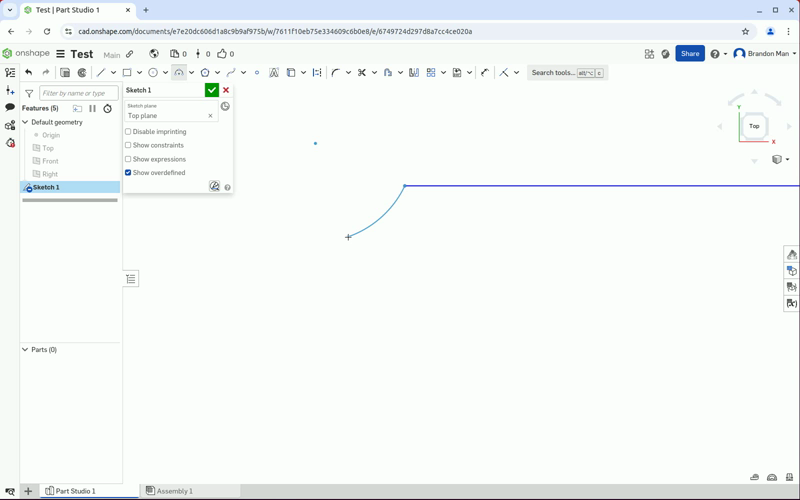
scroll(-6)
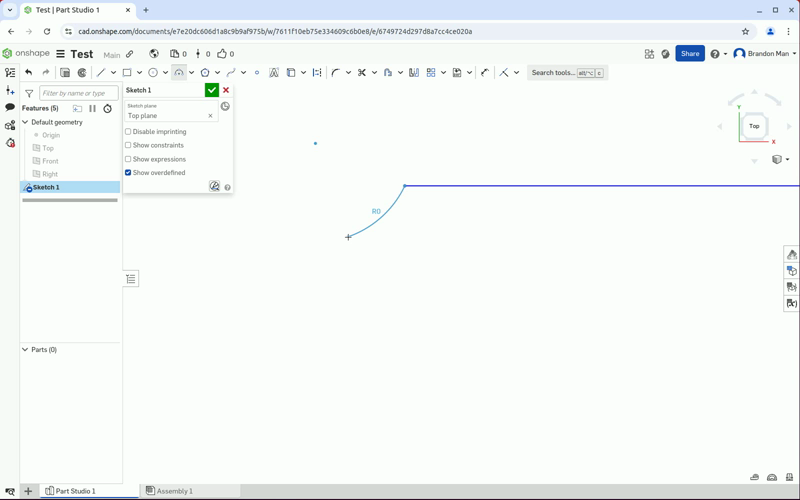
scroll(-6)
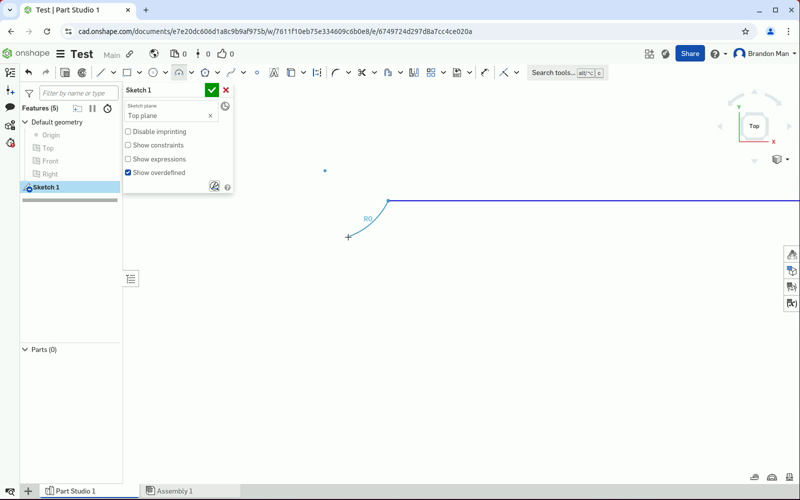
scroll(-6)
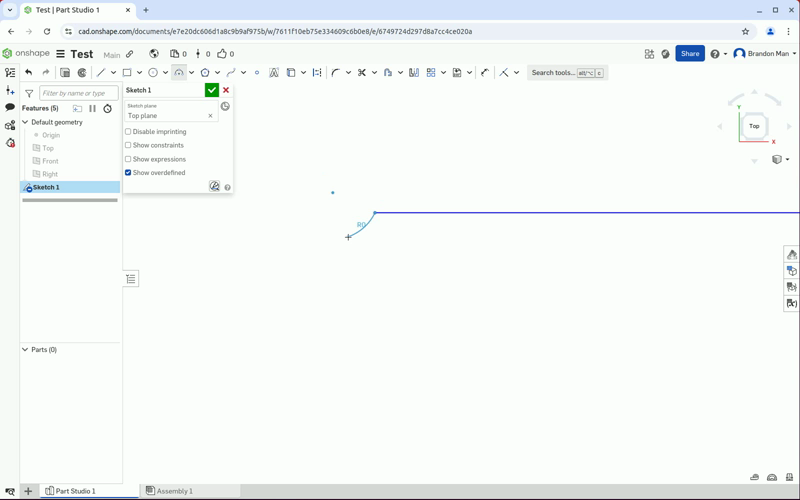
scroll(-6)
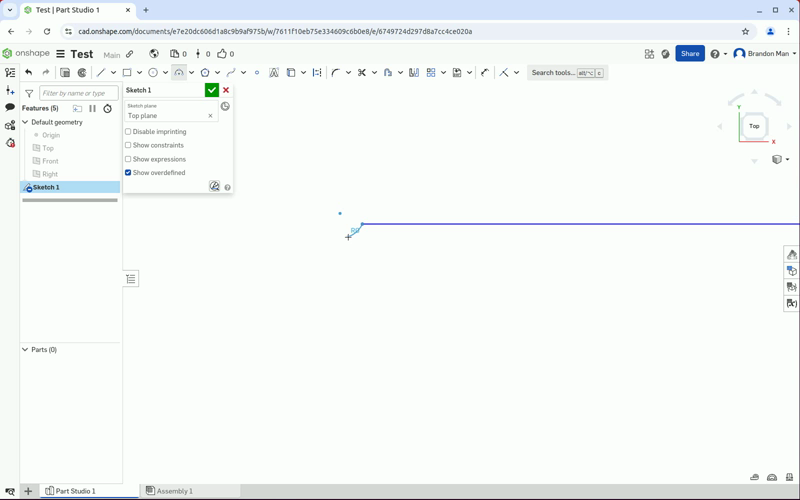
scroll(-6)
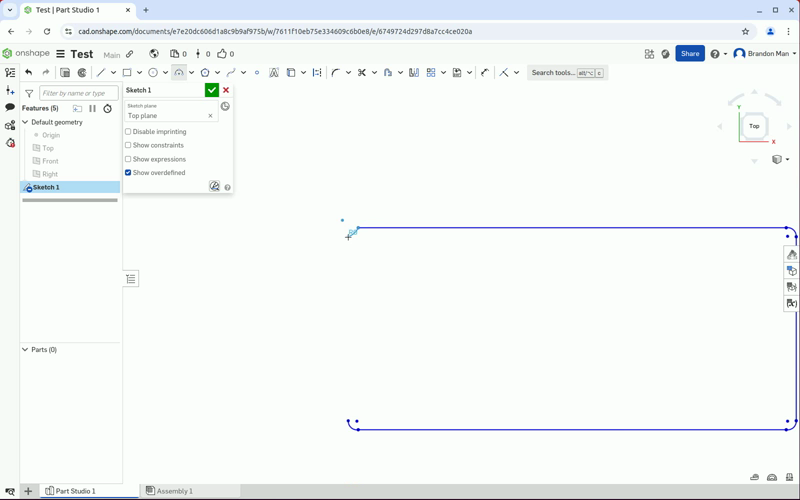
scroll(-6)
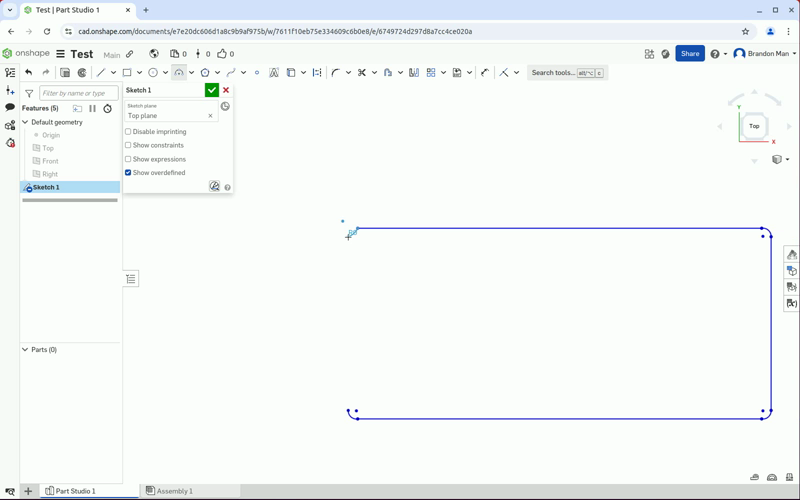
scroll(-6)
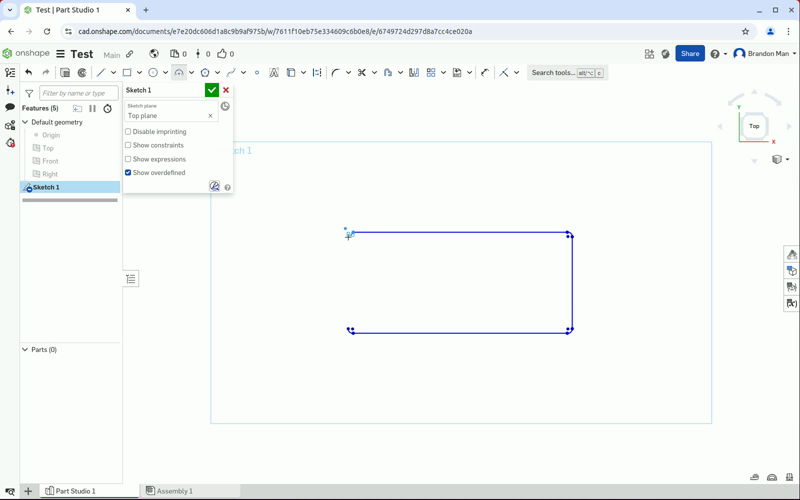
mouse_move(349, 233)
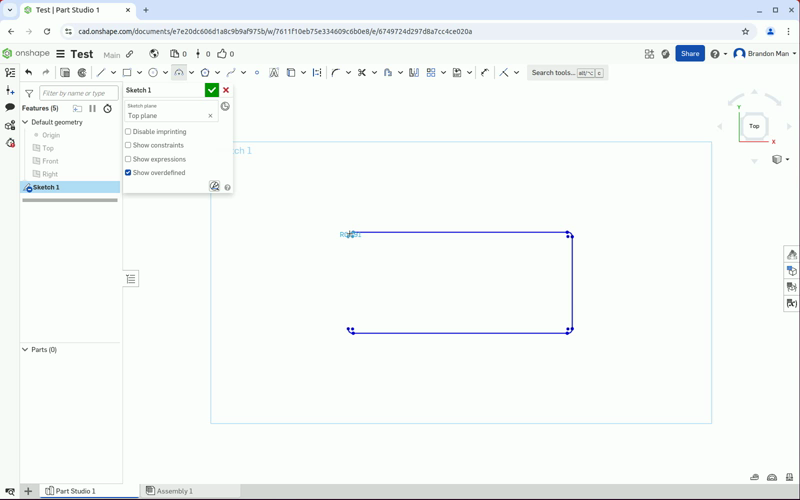
scroll(6)
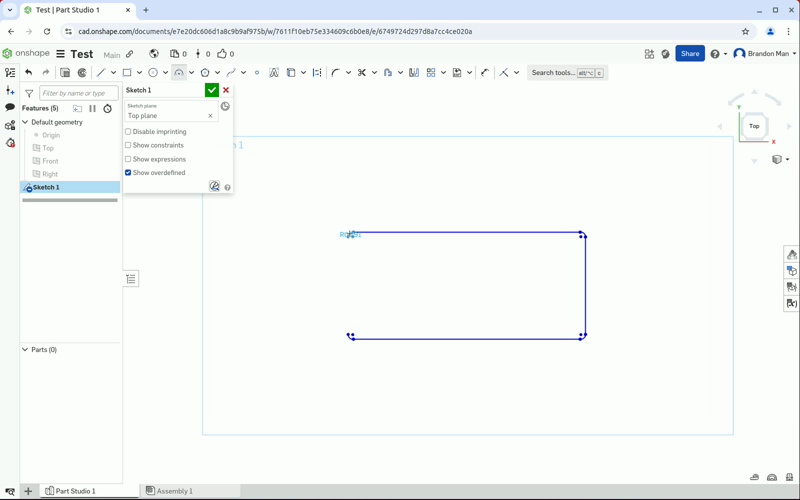
scroll(6)
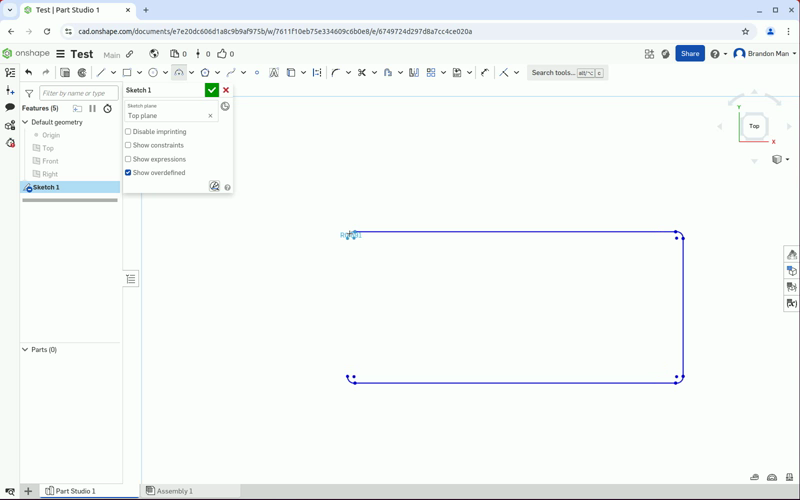
scroll(6)
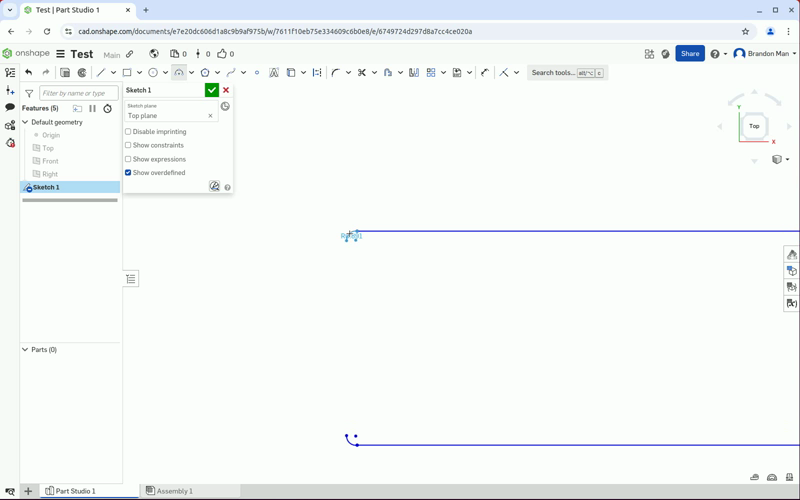
scroll(6)
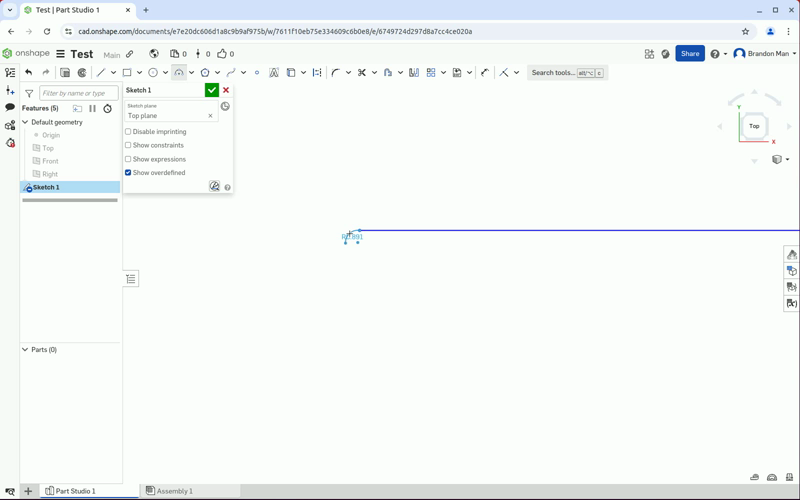
scroll(6)
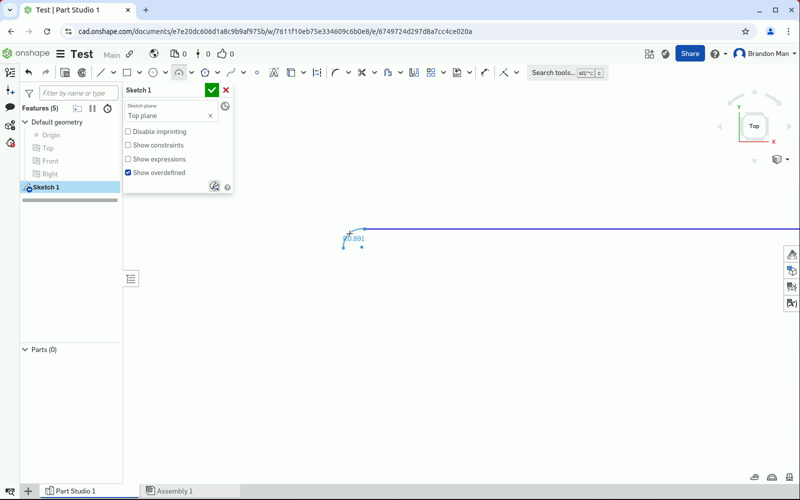
scroll(6)
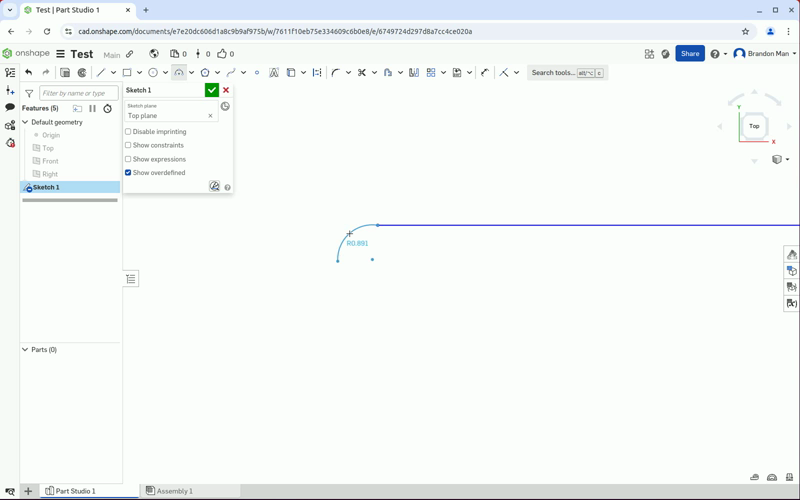
scroll(6)
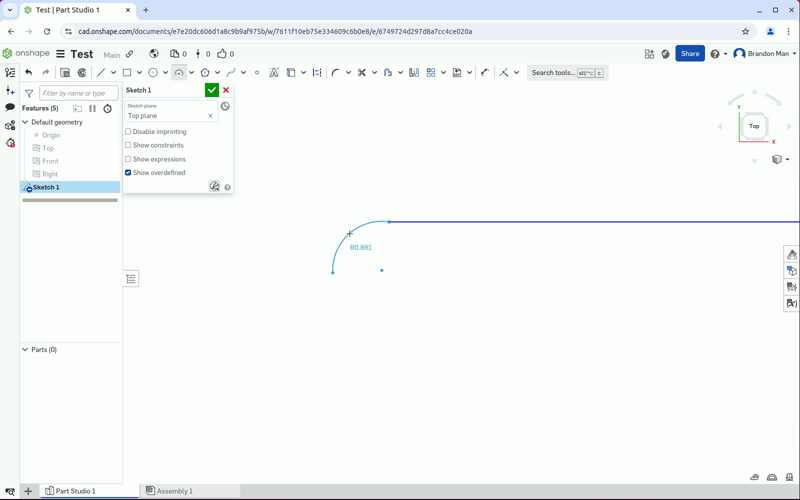
click(349, 233)
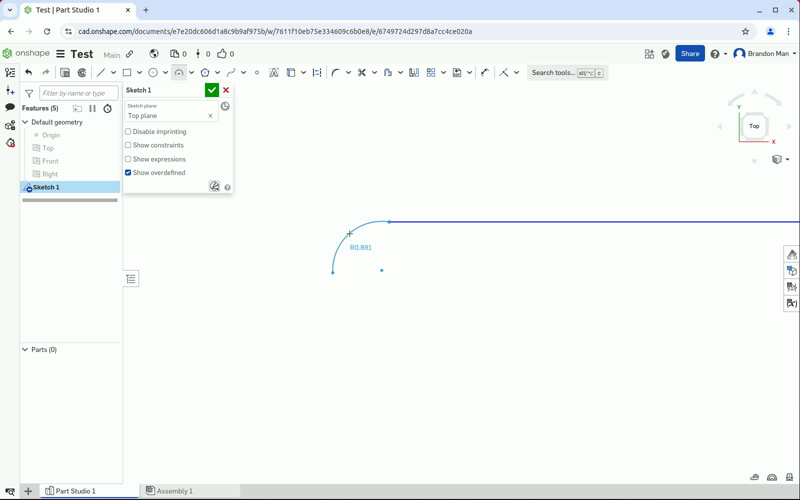
scroll(-6)
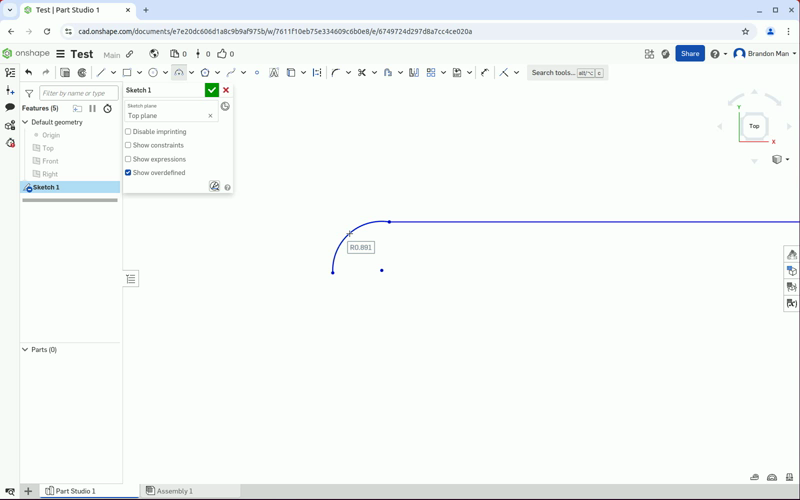
scroll(-6)
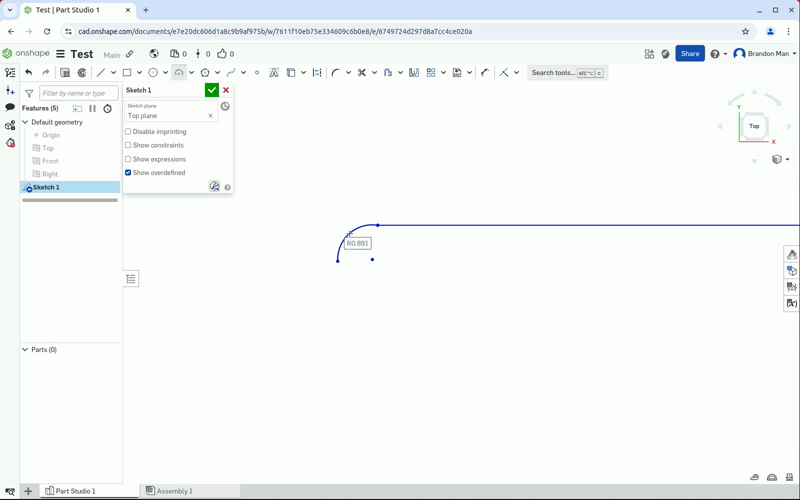
scroll(-6)
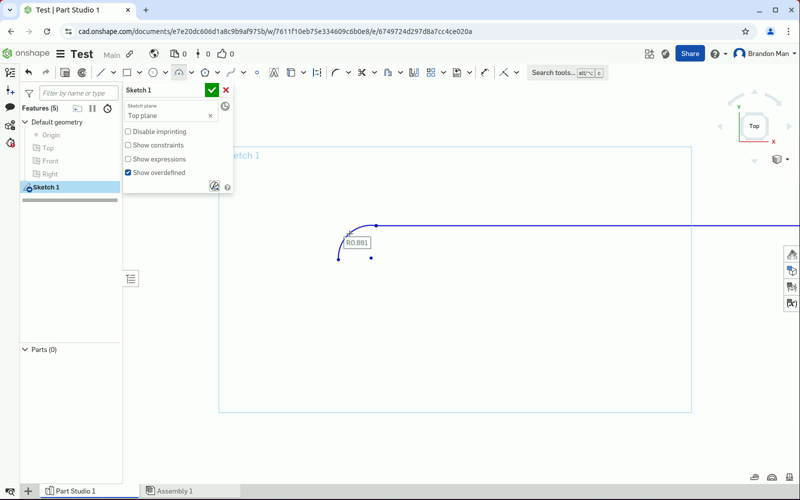
scroll(-6)
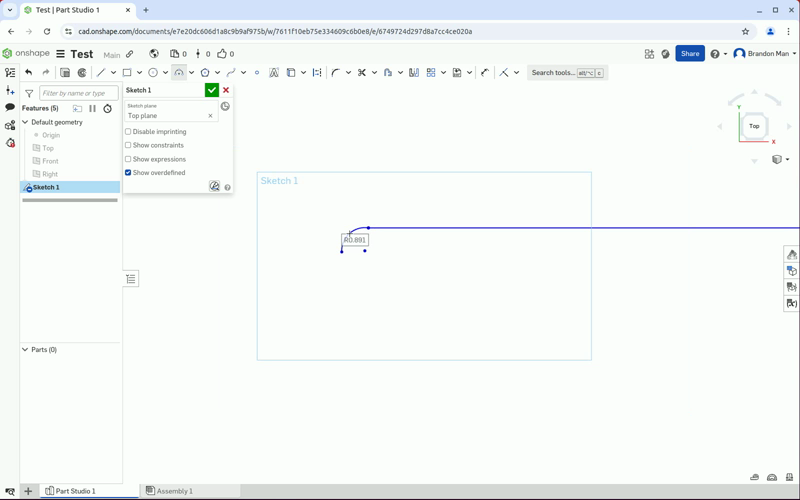
scroll(-6)
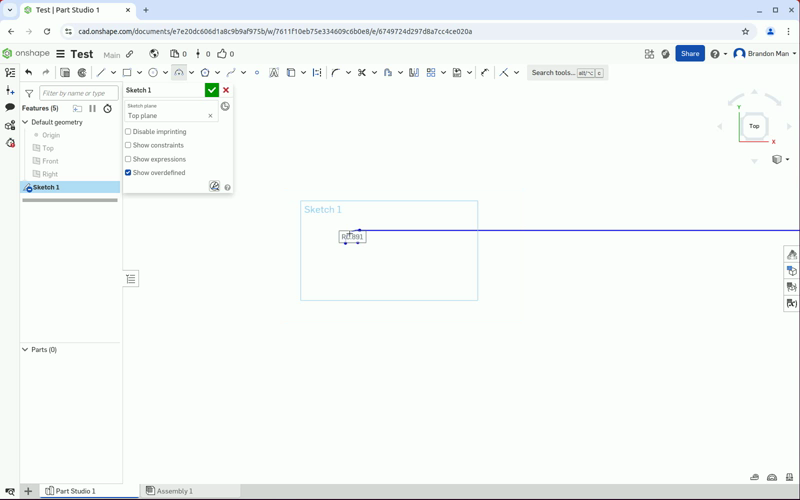
scroll(-6)
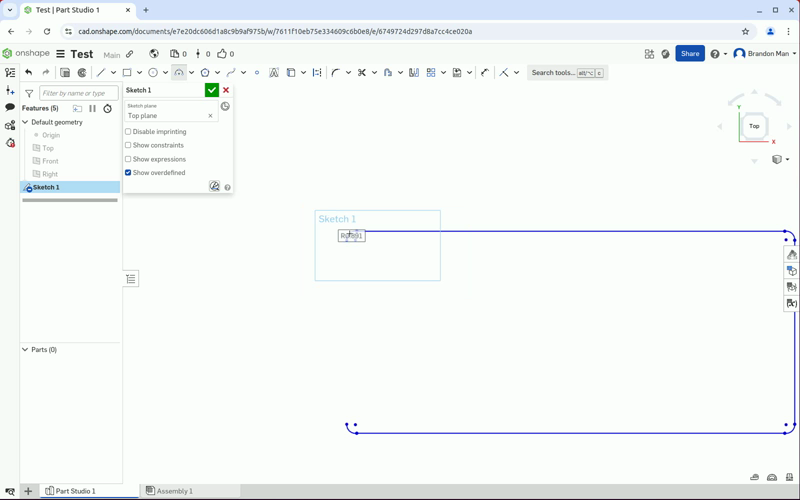
scroll(-6)
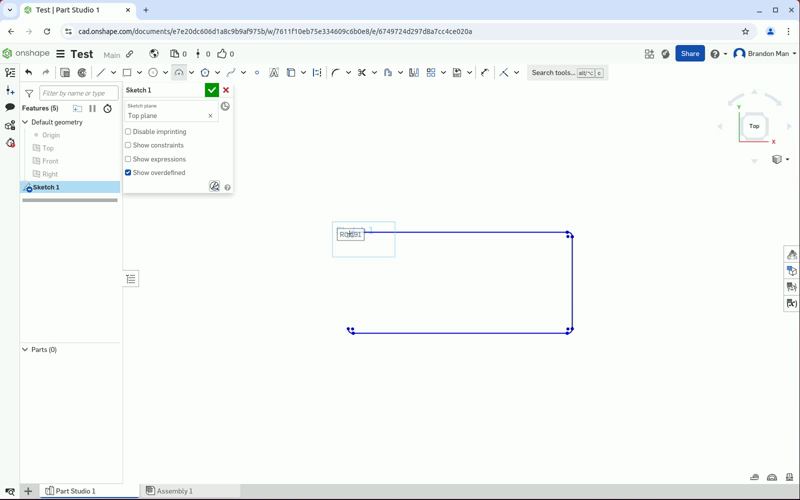
key_up(shift)
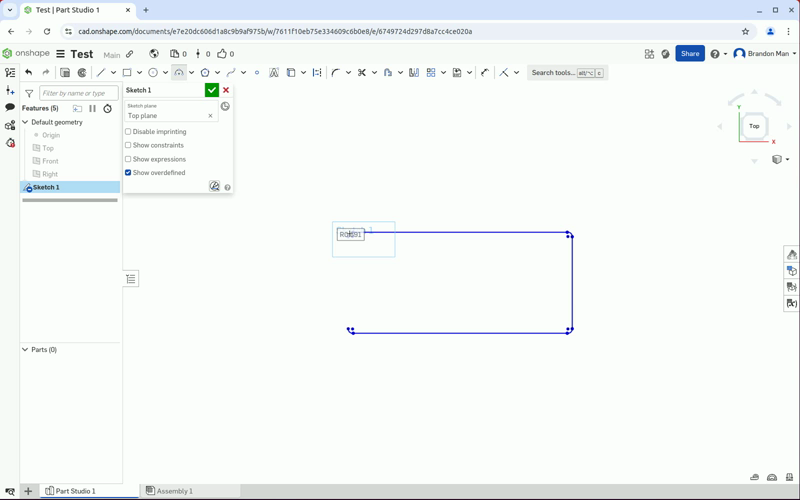
key(esc)
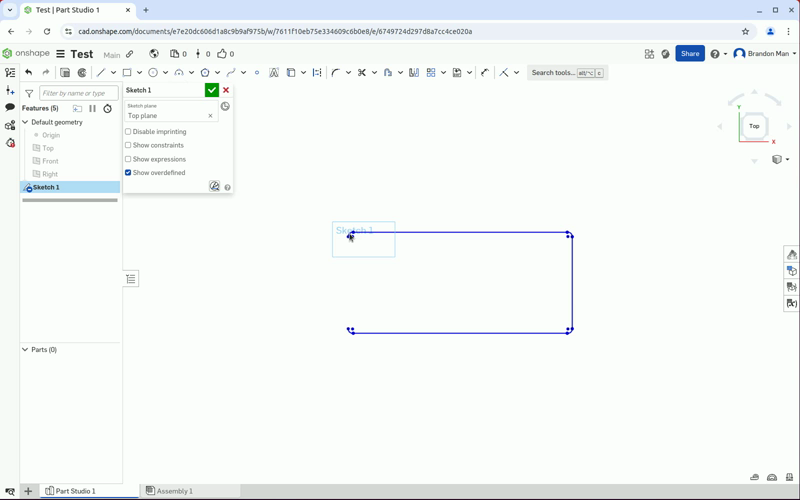
key(l)
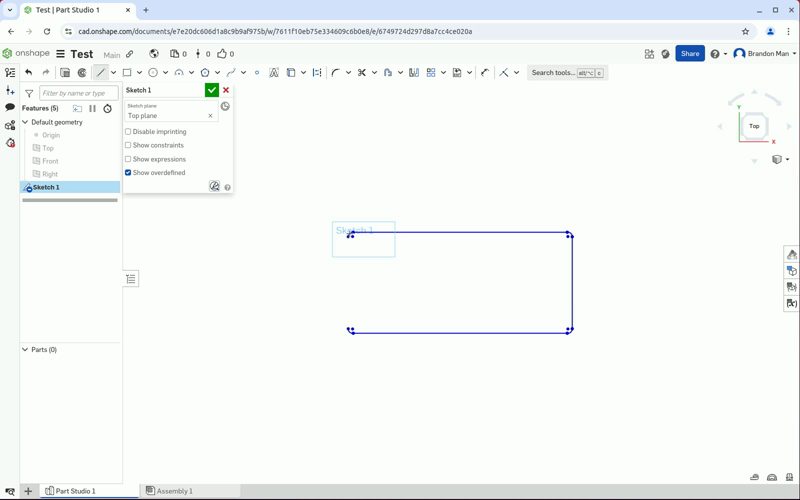
mouse_move(348, 236)
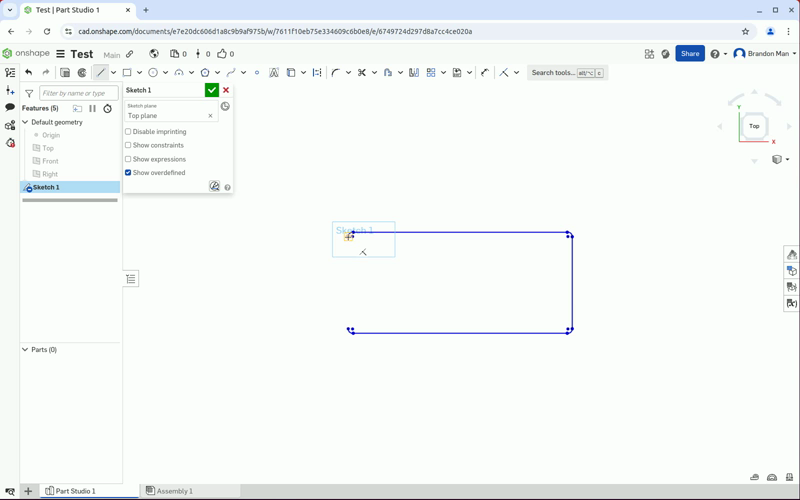
scroll(6)
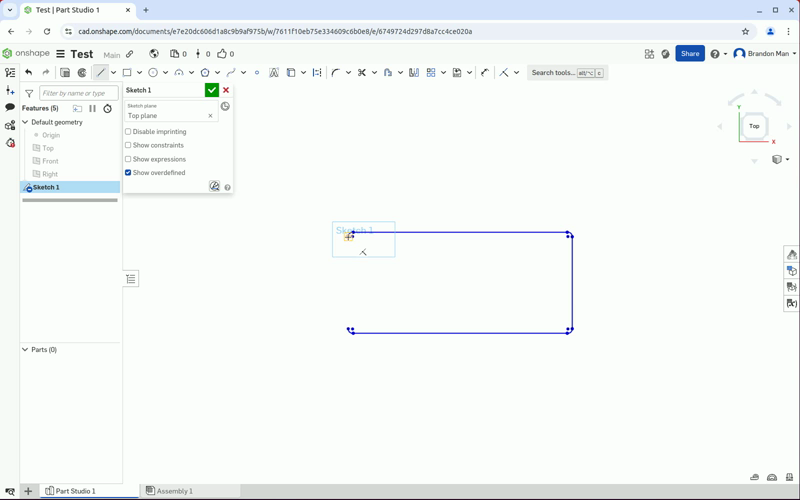
scroll(6)
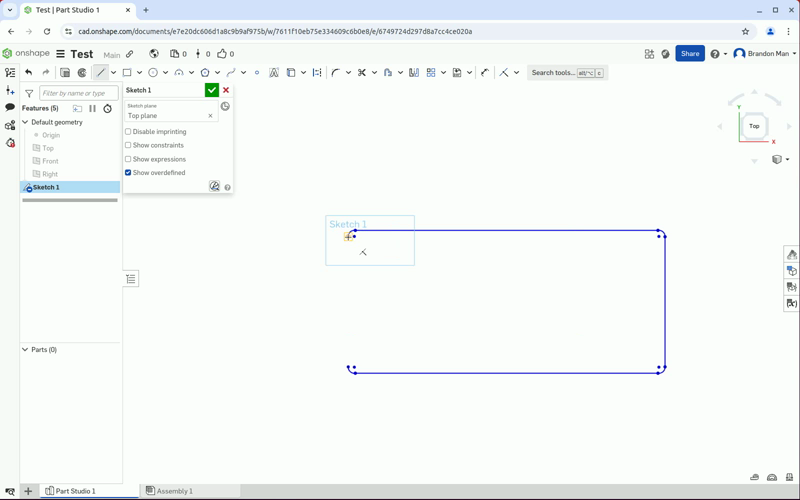
scroll(6)
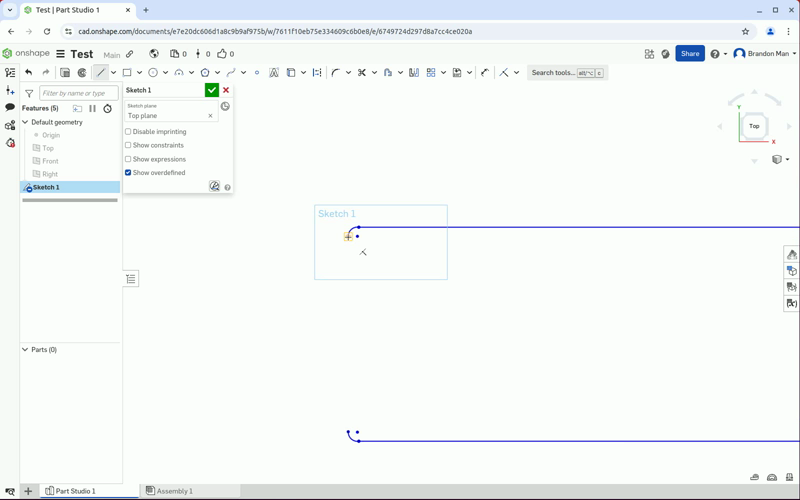
scroll(6)
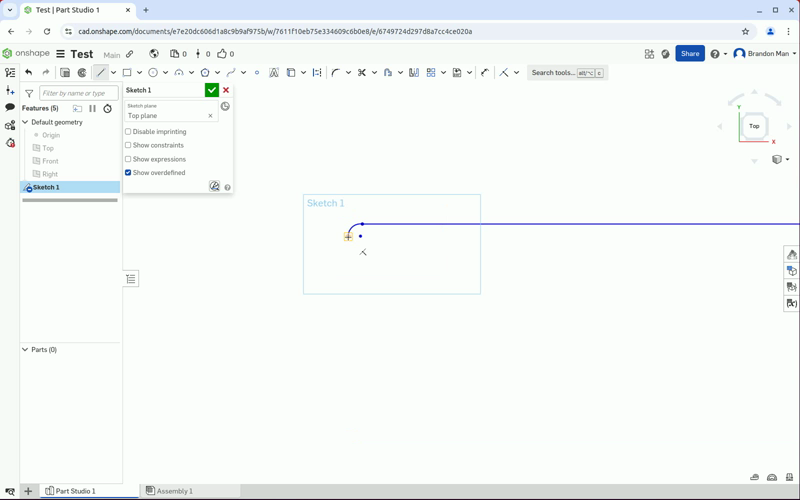
scroll(6)
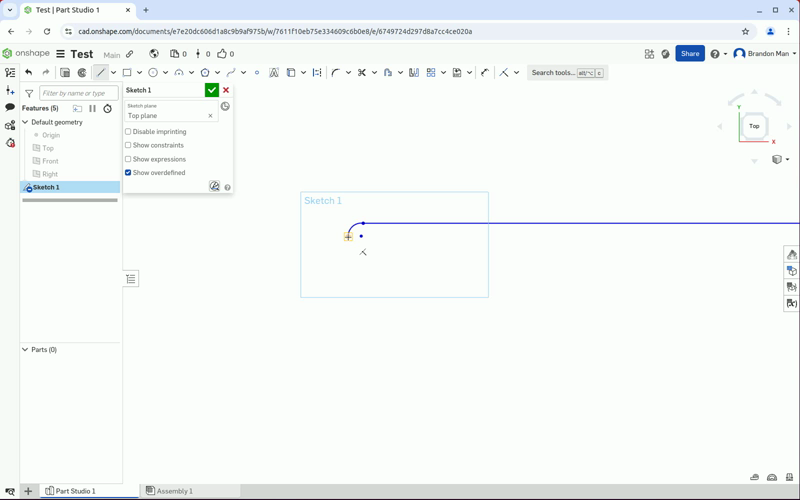
scroll(6)
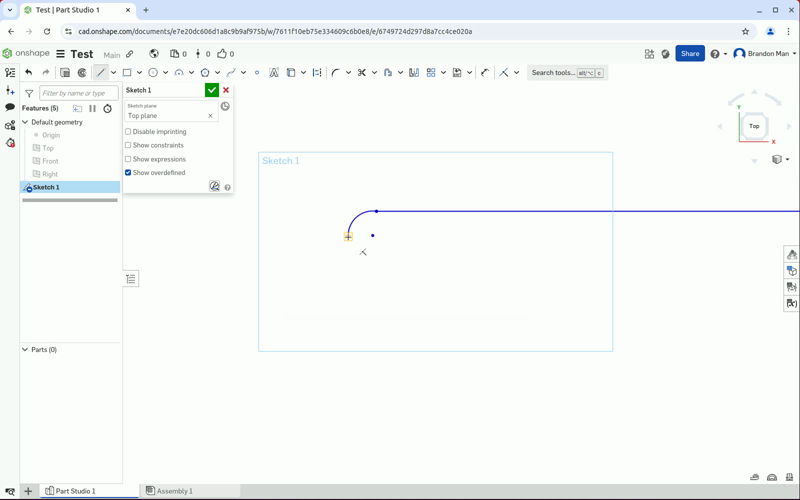
scroll(6)
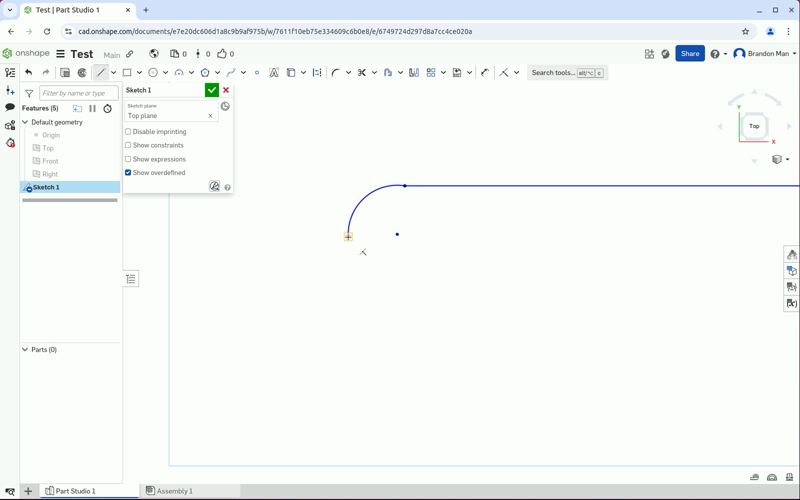
click(348, 236)
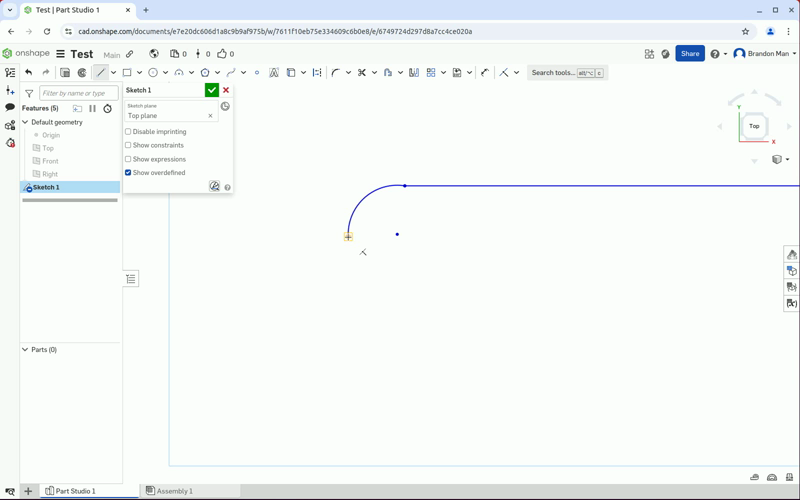
scroll(-6)
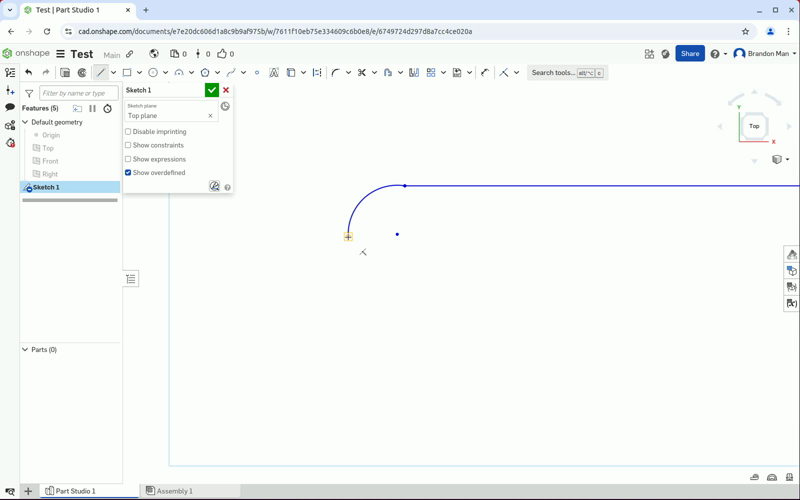
scroll(-6)
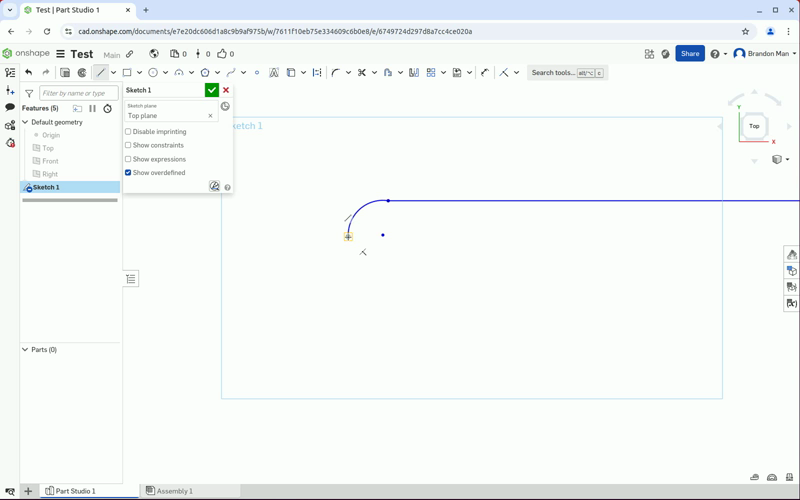
scroll(-6)
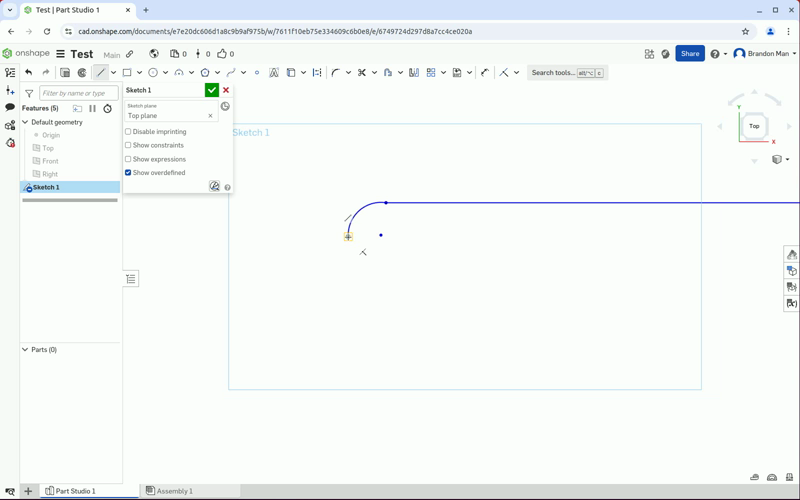
scroll(-6)
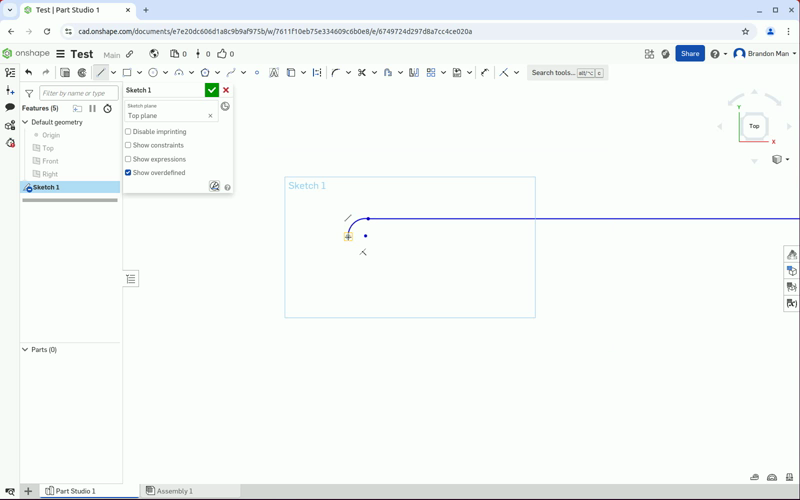
scroll(-6)
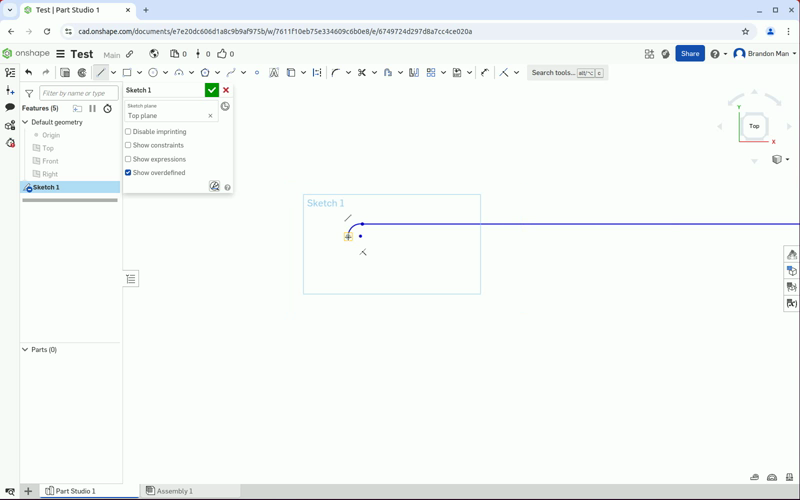
scroll(-6)
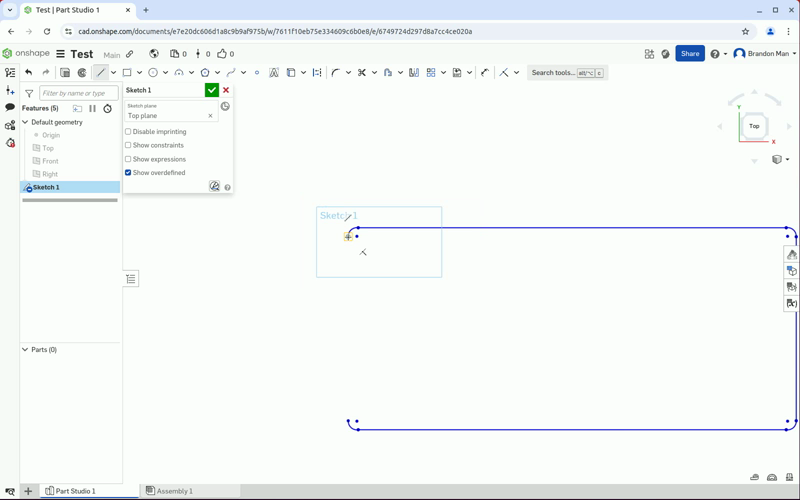
scroll(-6)
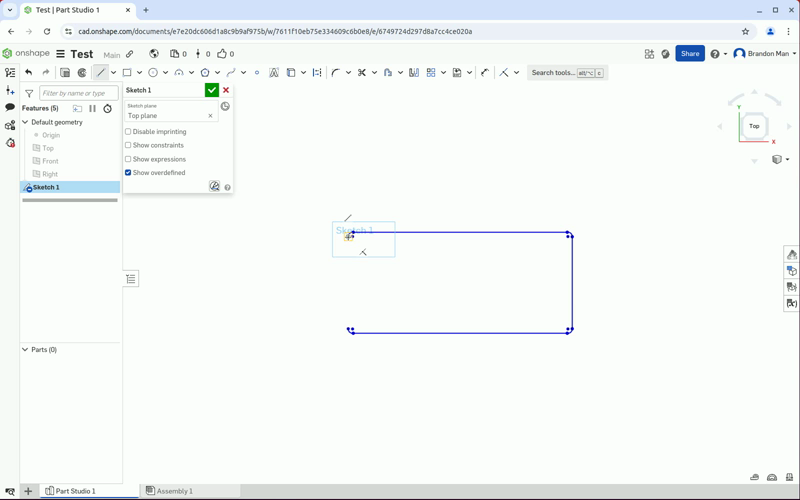
key_down(shift)
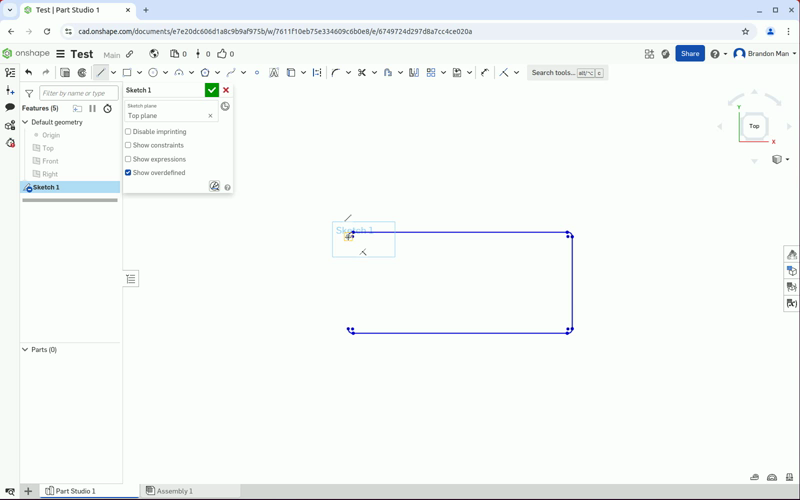
mouse_move(348, 328)
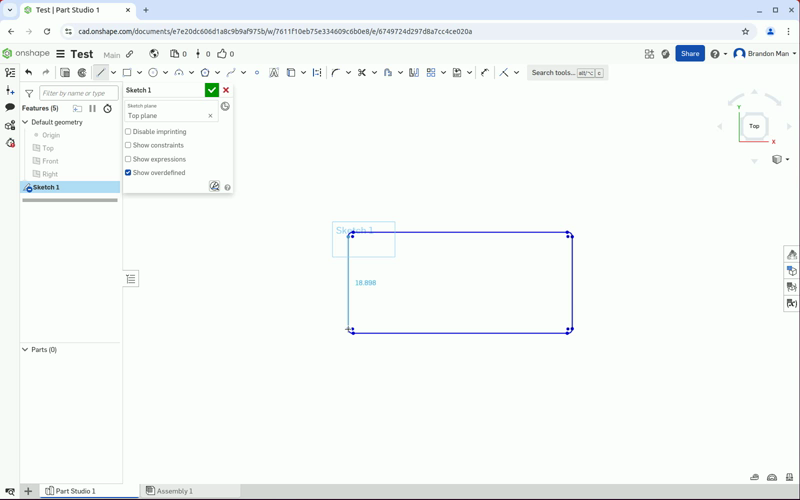
scroll(6)
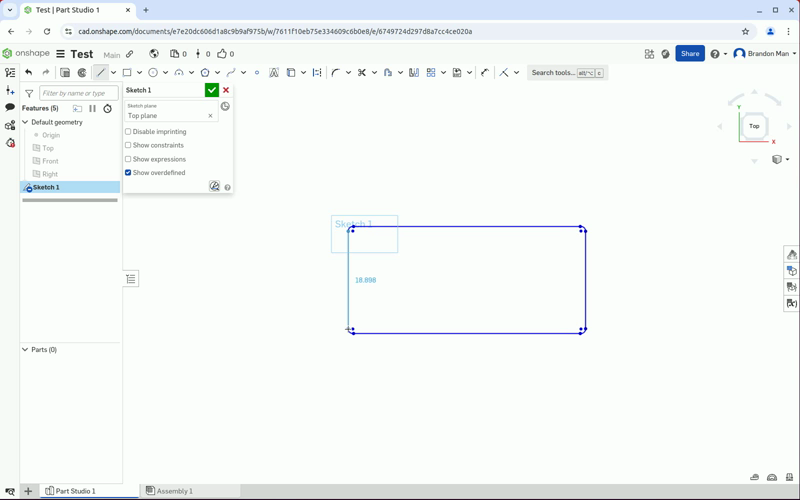
scroll(6)
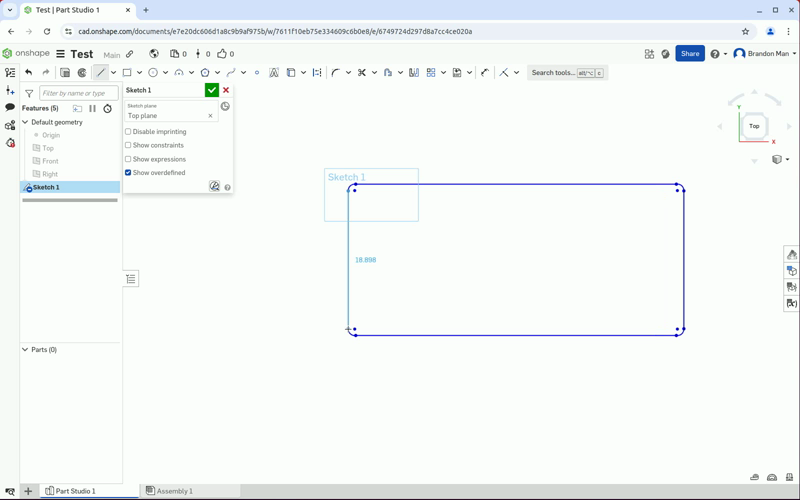
scroll(6)
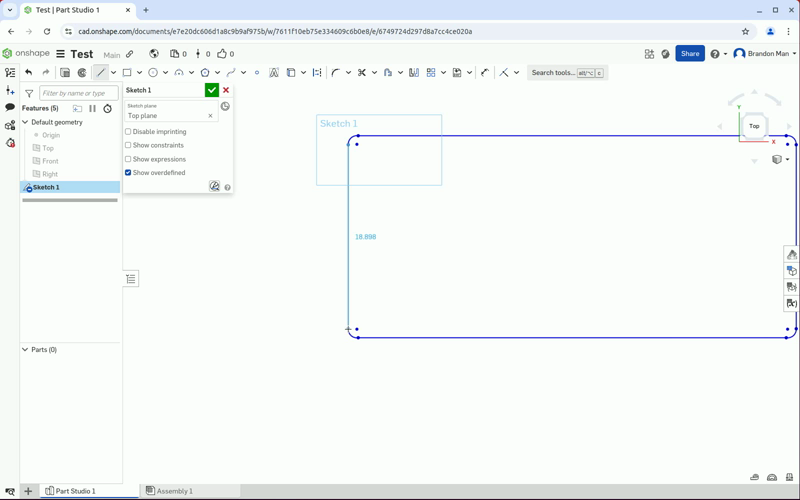
scroll(6)
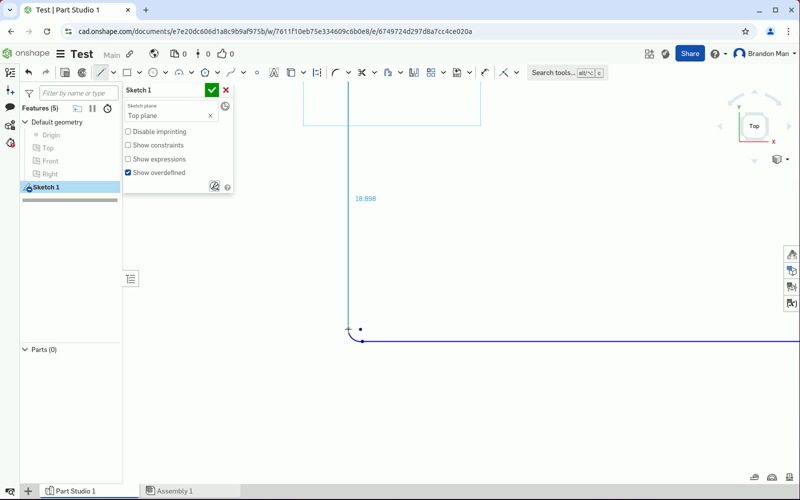
scroll(6)
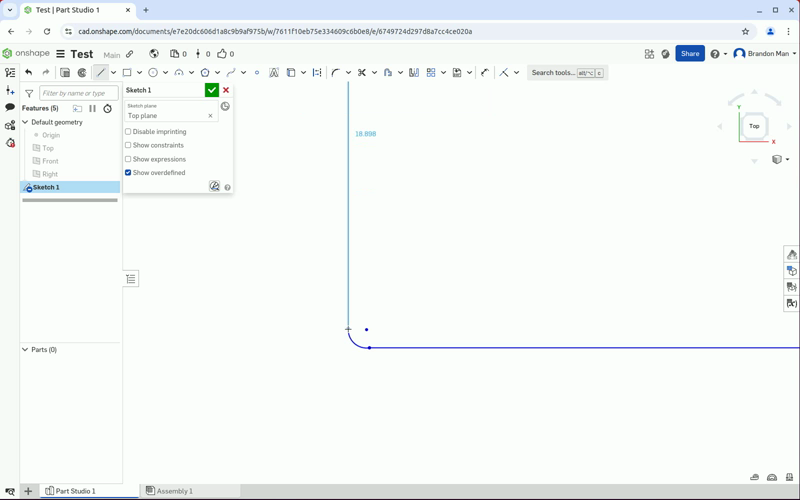
scroll(6)
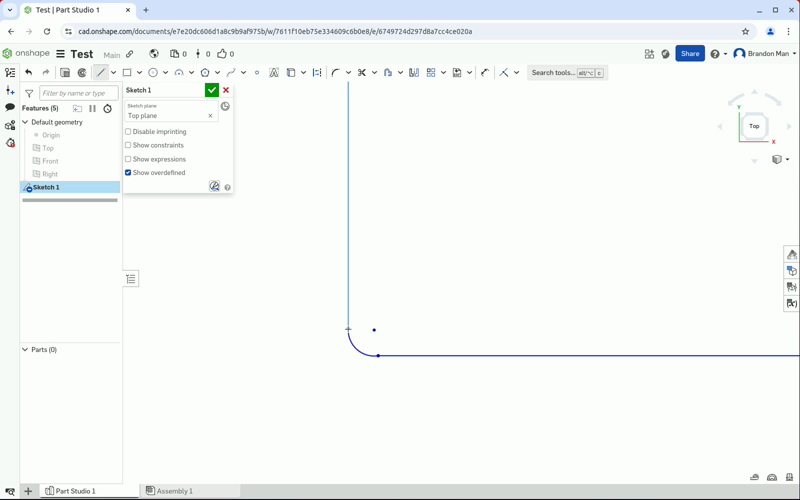
scroll(6)
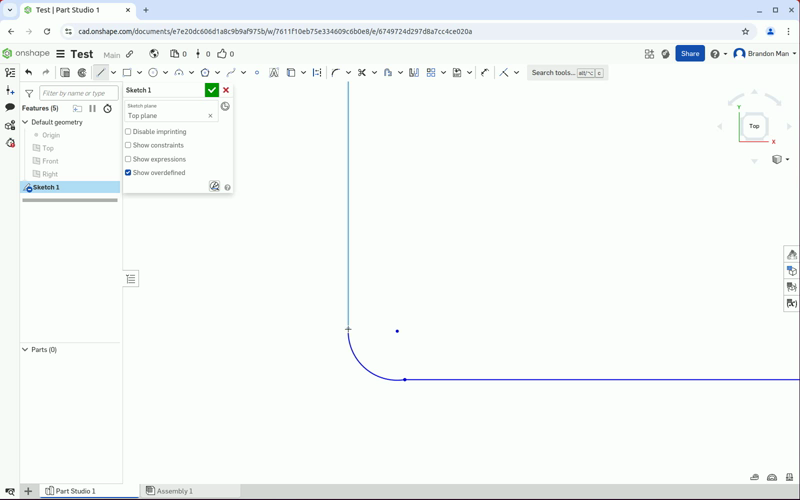
key_up(shift)
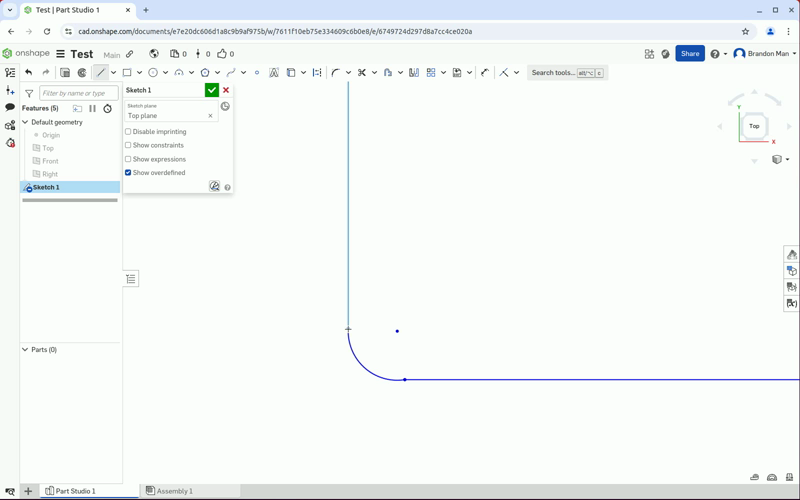
click(348, 328)
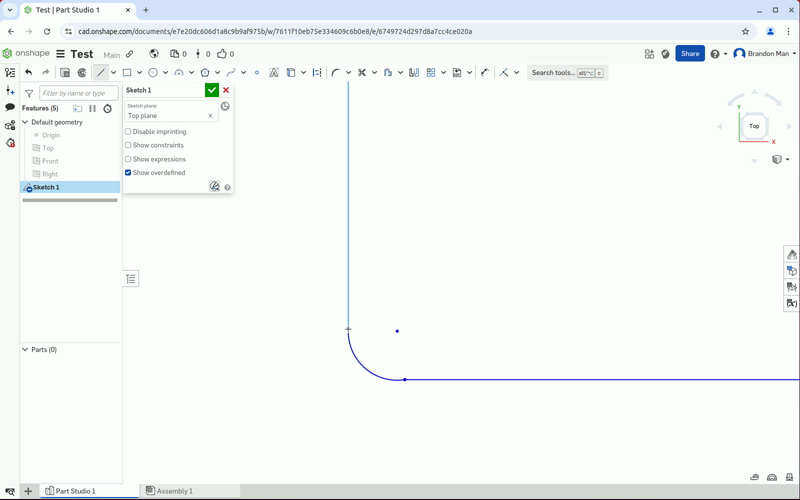
scroll(-6)
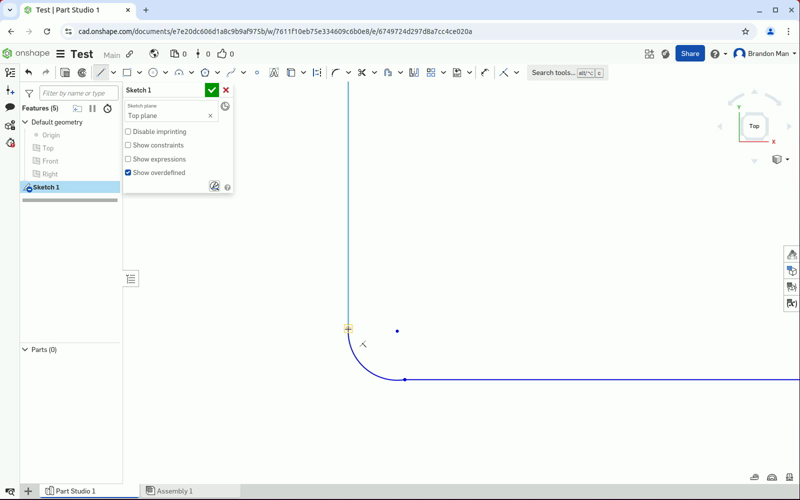
scroll(-6)
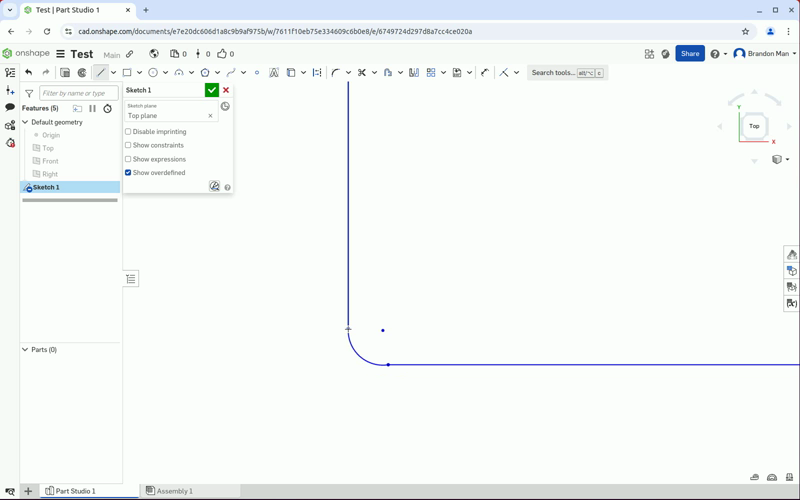
scroll(-6)
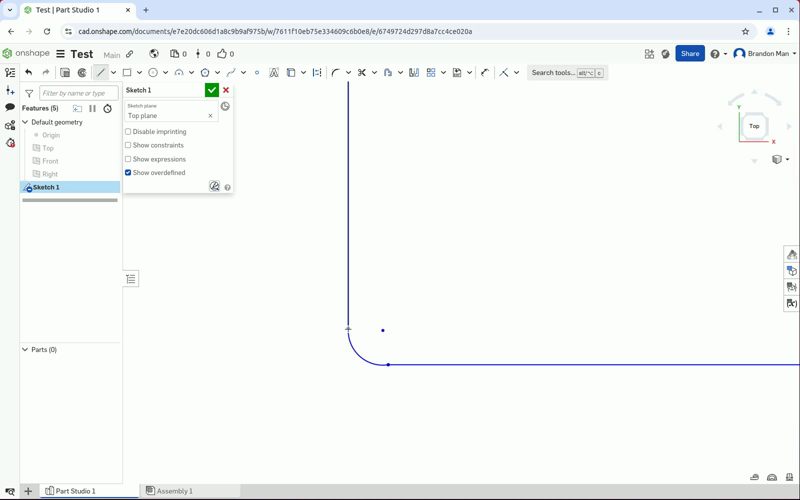
scroll(-6)
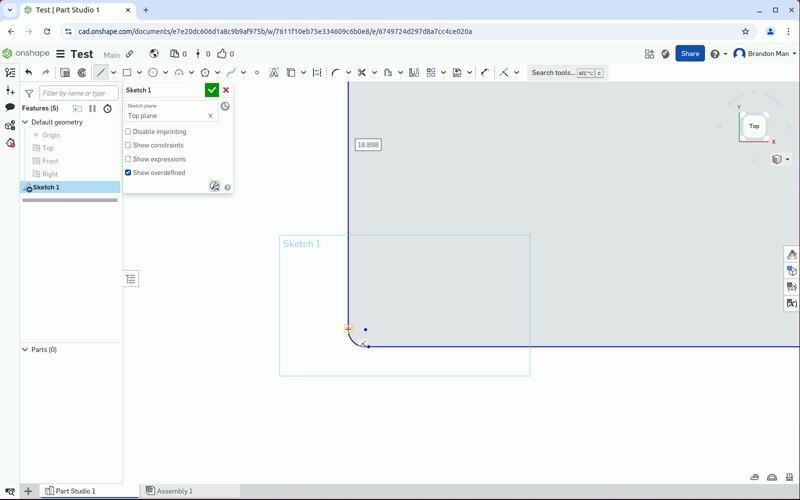
scroll(-6)
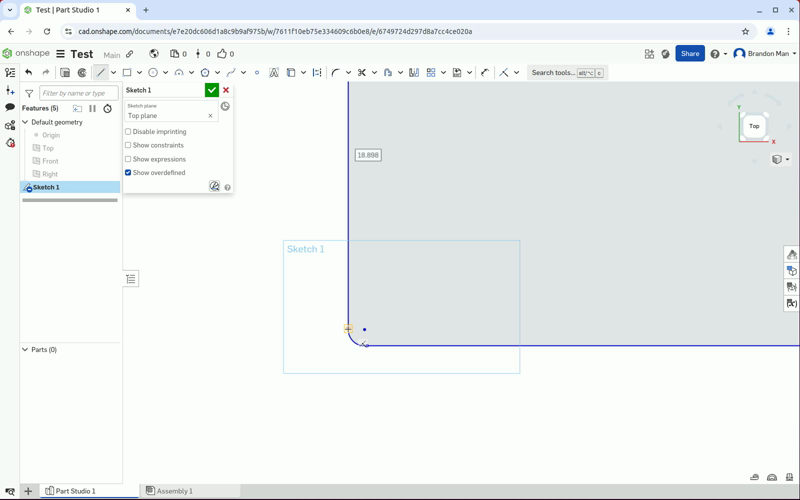
scroll(-6)
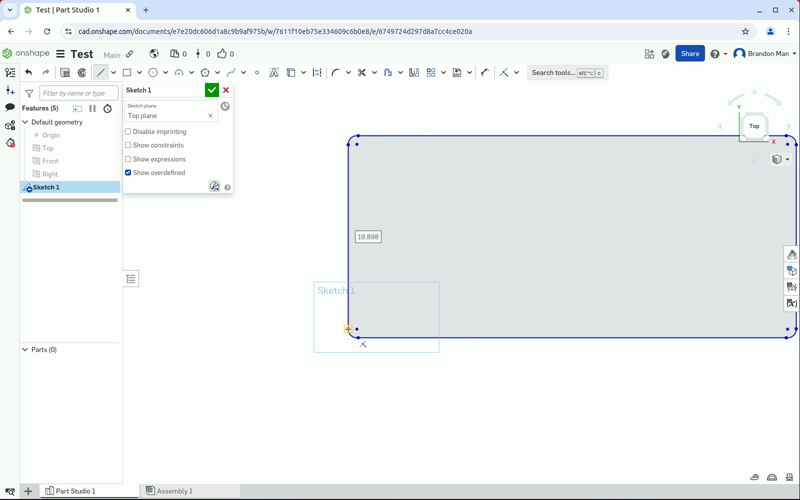
scroll(-6)
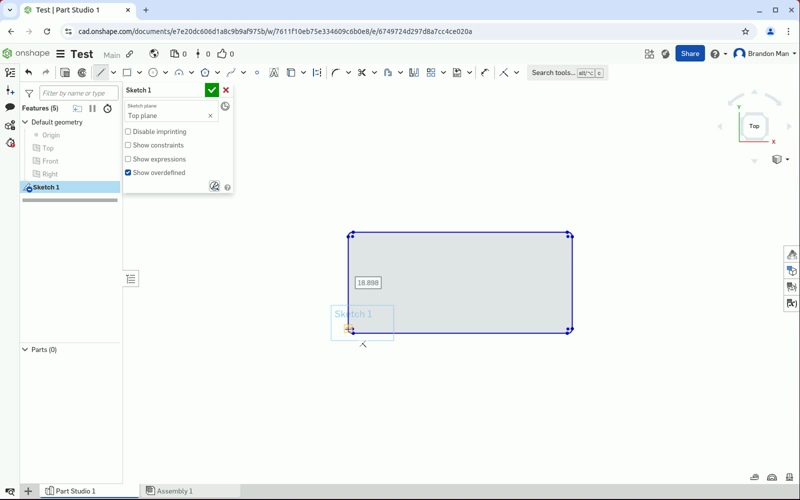
key(esc)
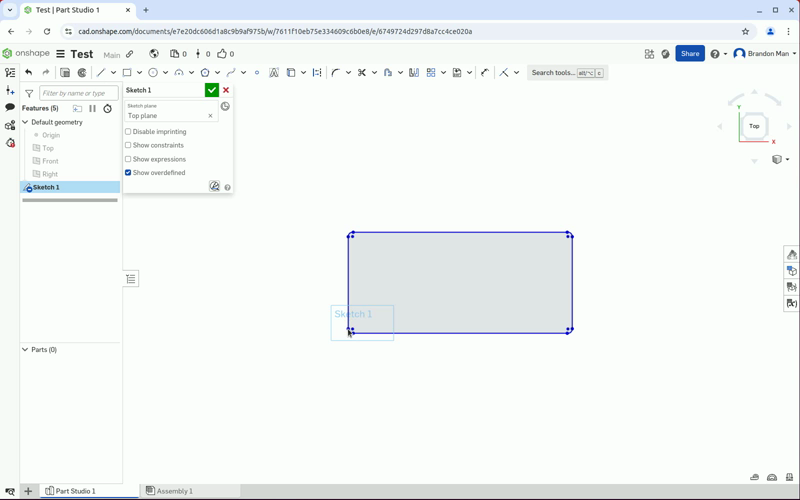
key(c)
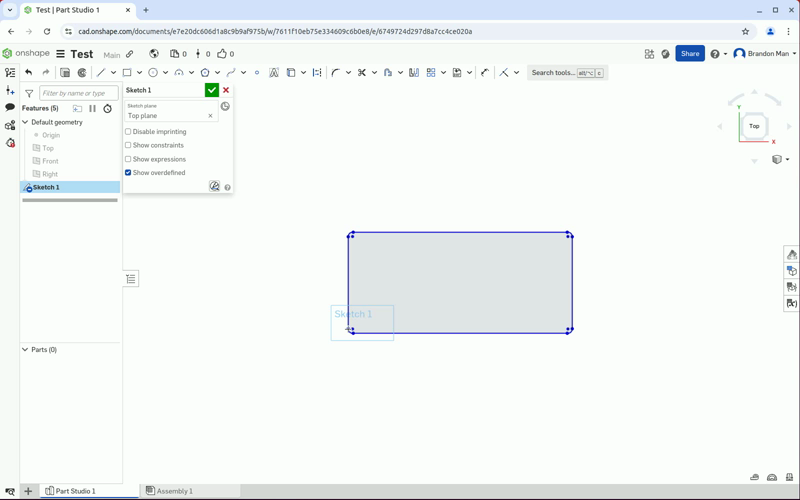
key_down(shift)
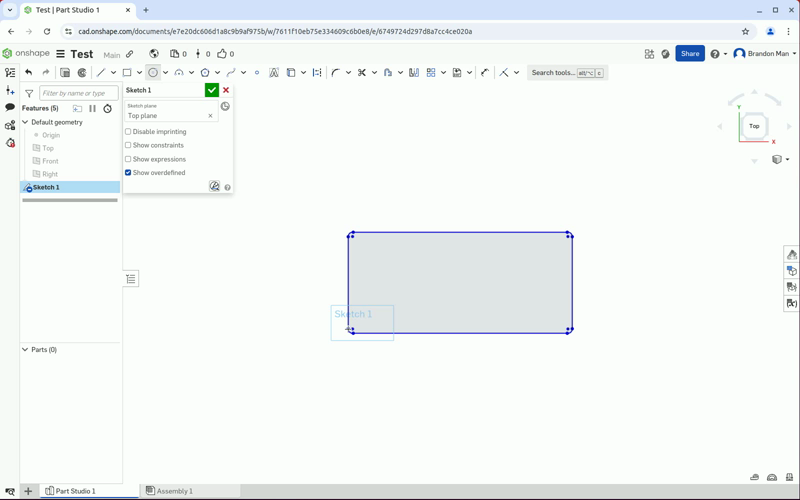
mouse_move(355, 328)
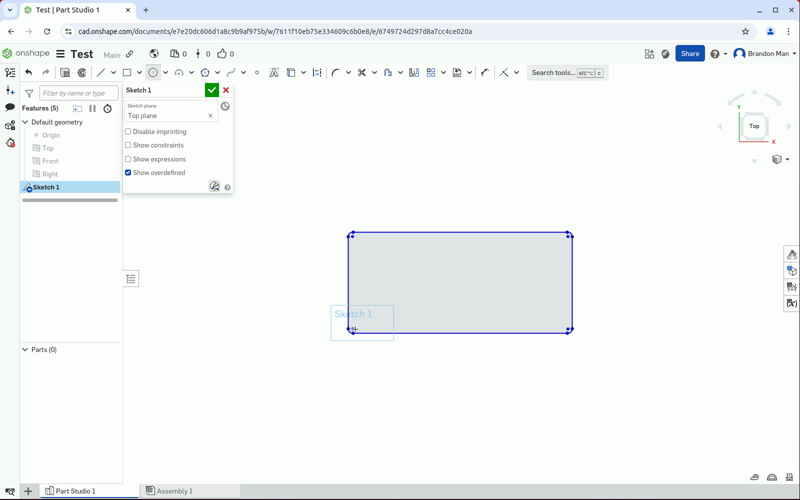
scroll(6)
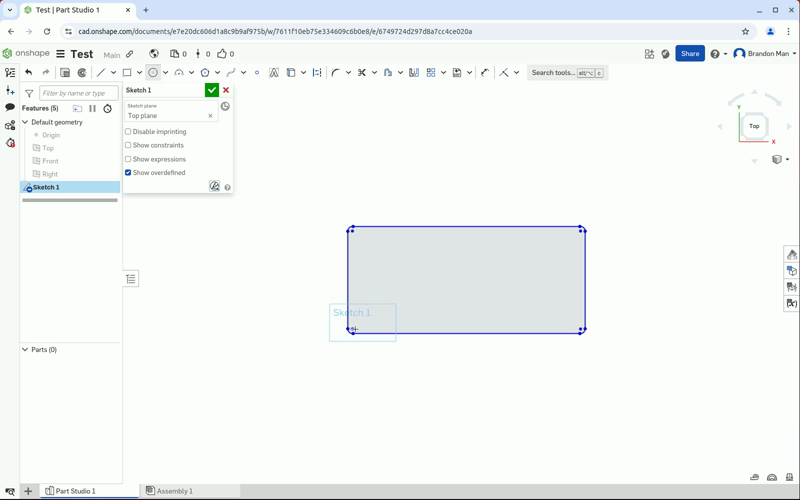
scroll(6)
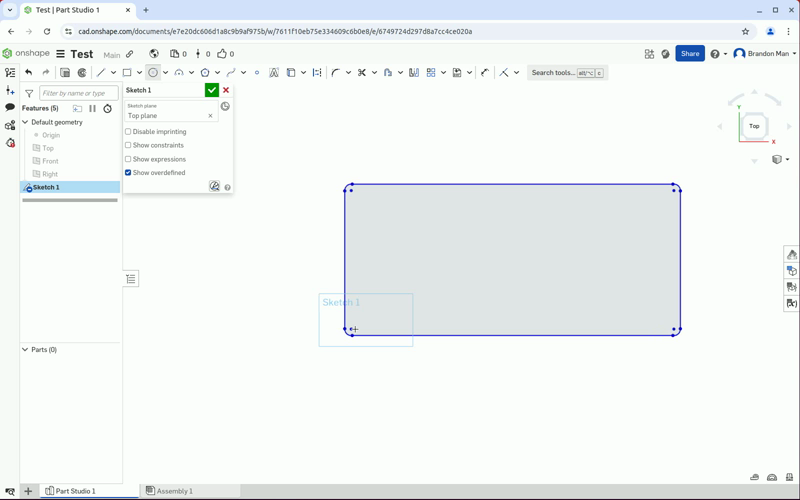
scroll(6)
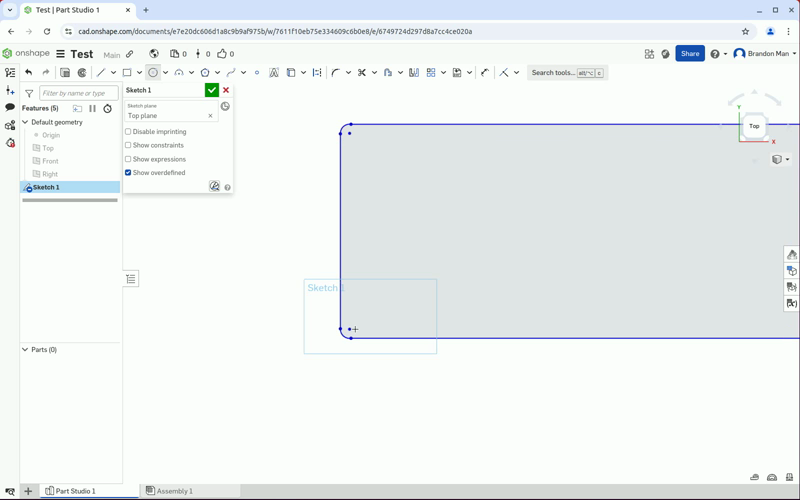
scroll(6)
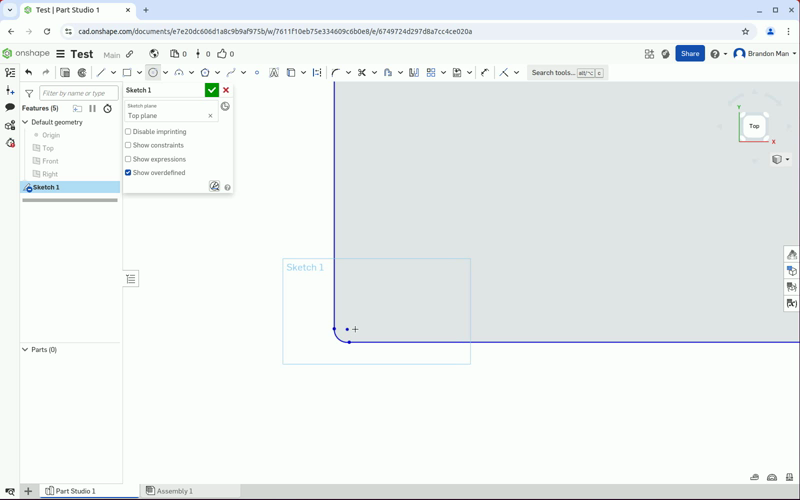
scroll(6)
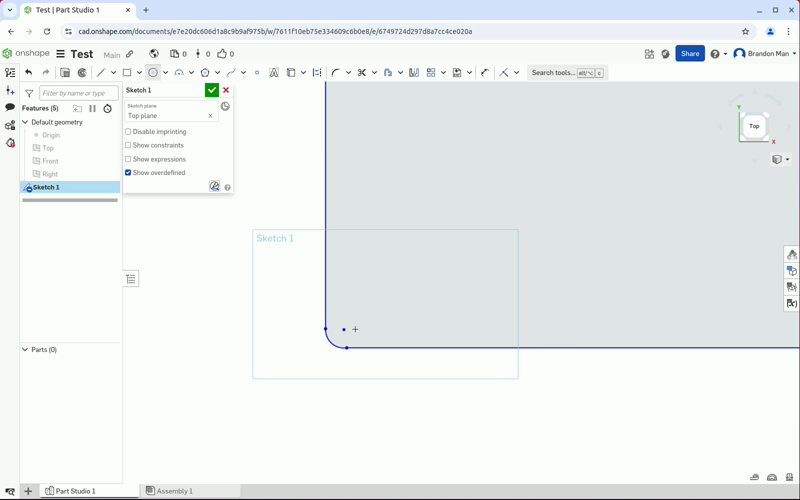
scroll(6)
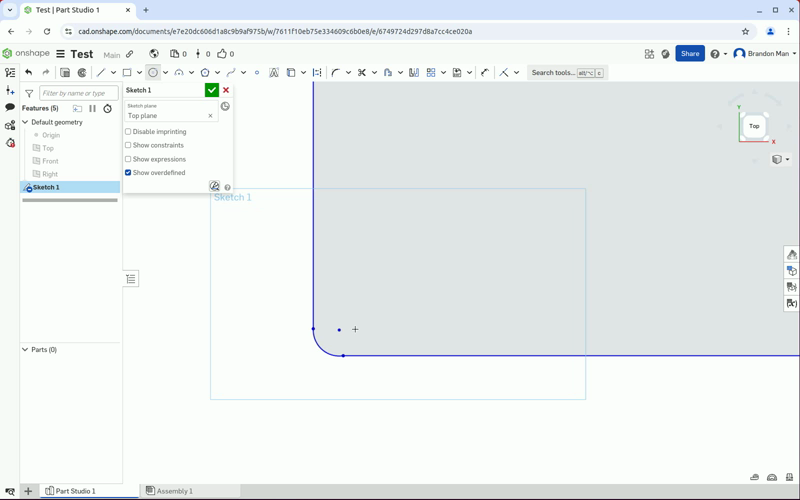
scroll(6)
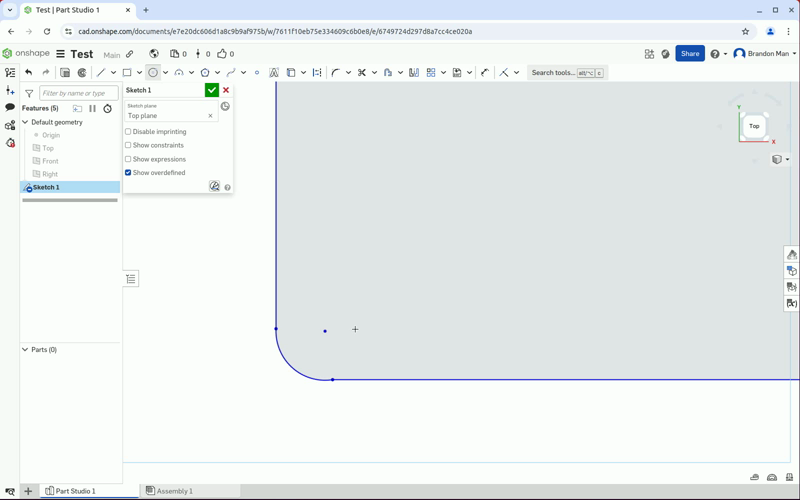
click(355, 328)
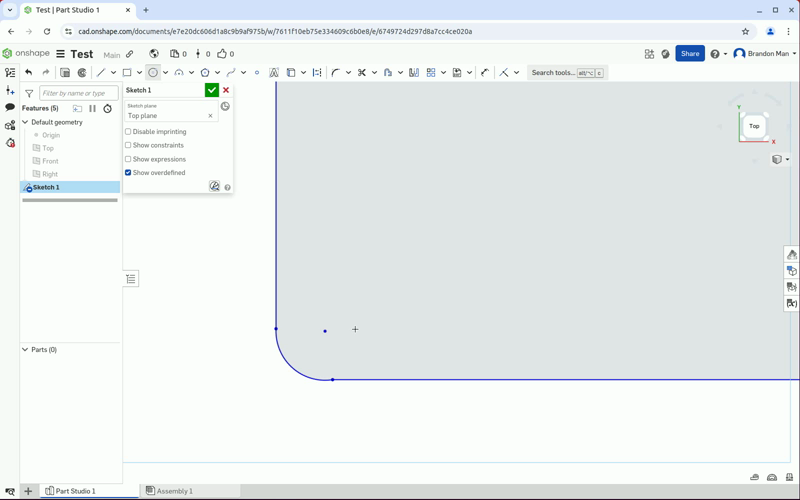
scroll(-6)
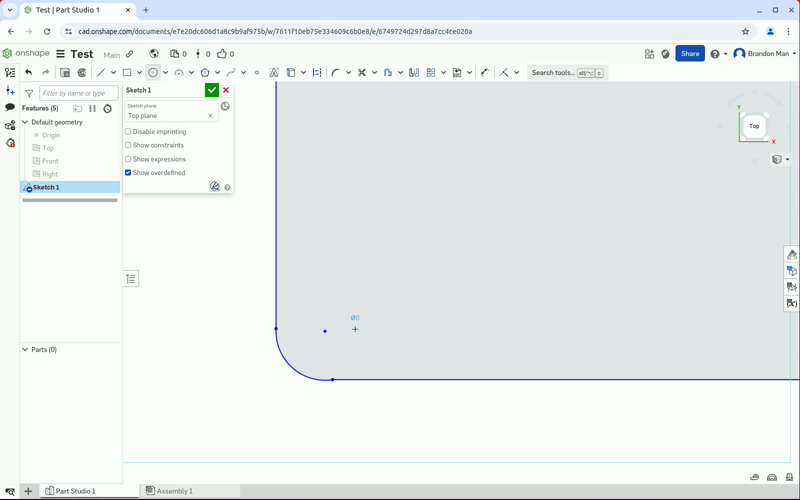
scroll(-6)
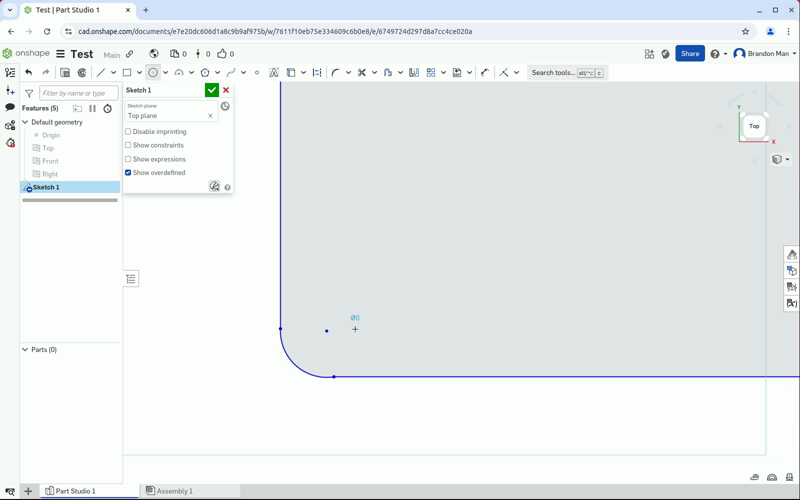
scroll(-6)
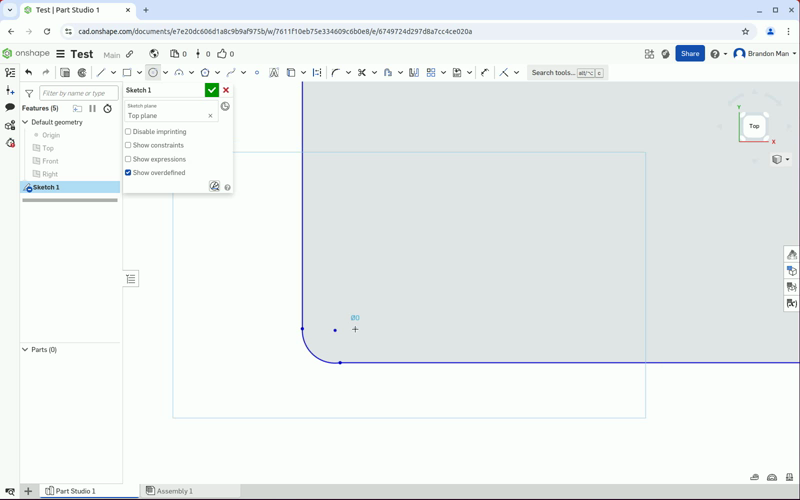
scroll(-6)
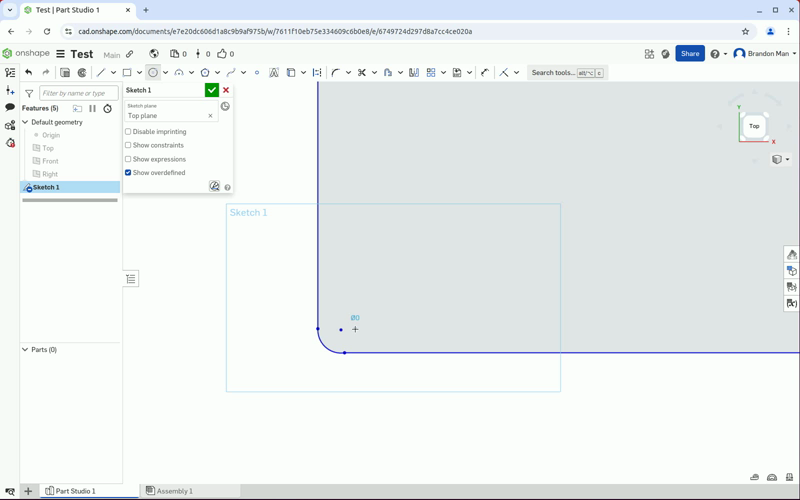
scroll(-6)
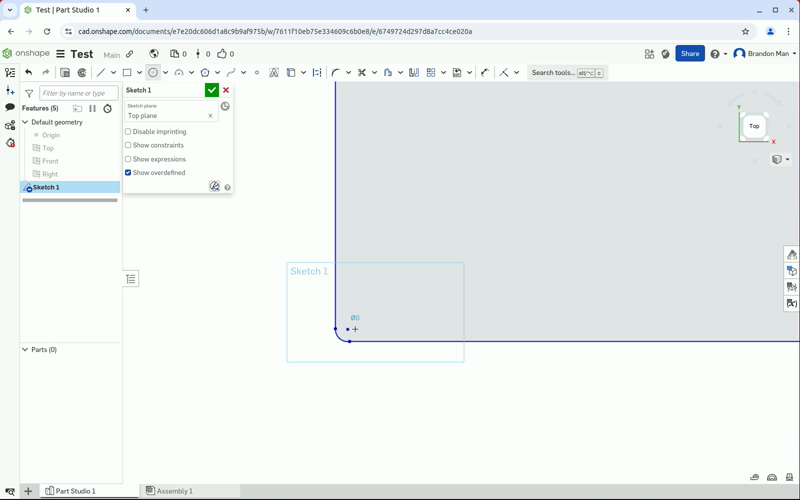
scroll(-6)
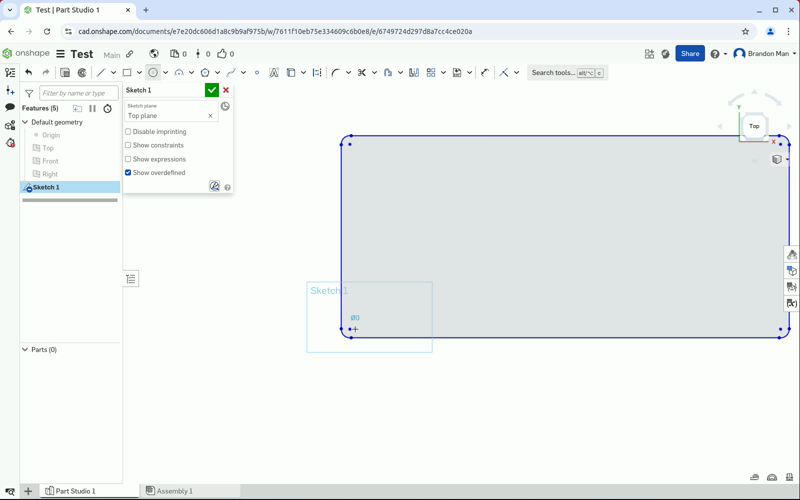
scroll(-6)
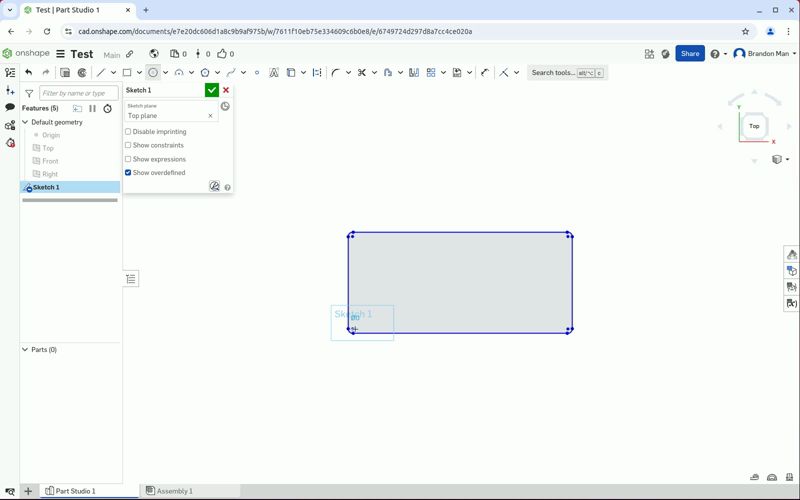
key_up(shift)
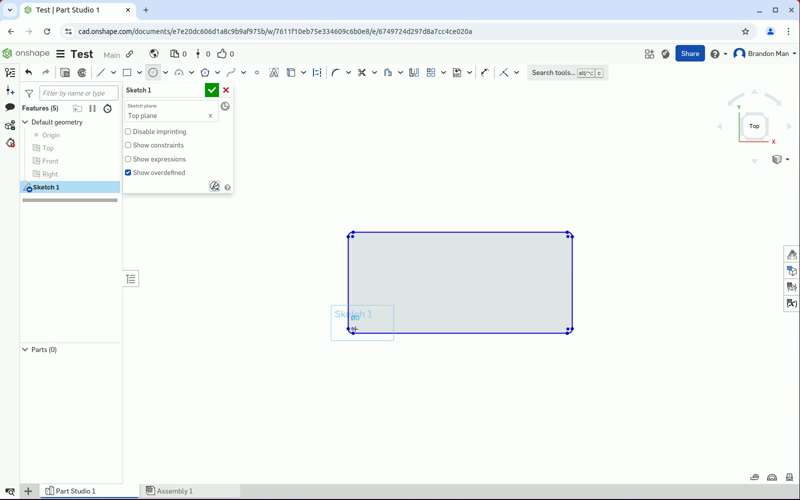
mouse_move(360, 328)
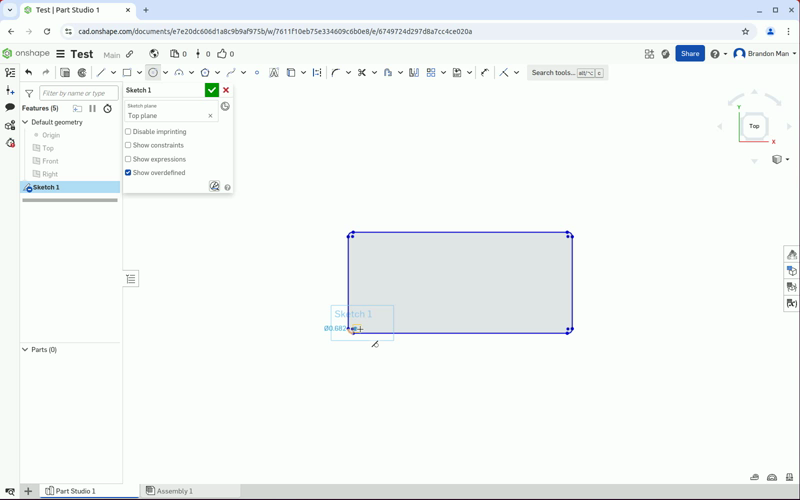
click(360, 328)
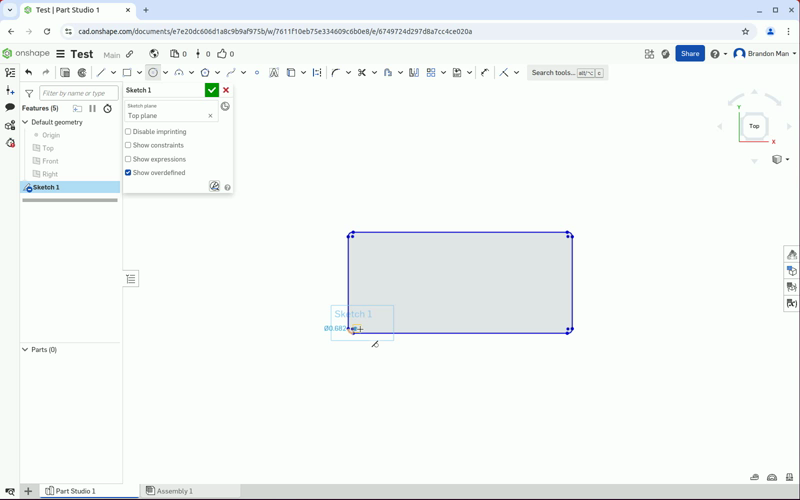
key(esc)
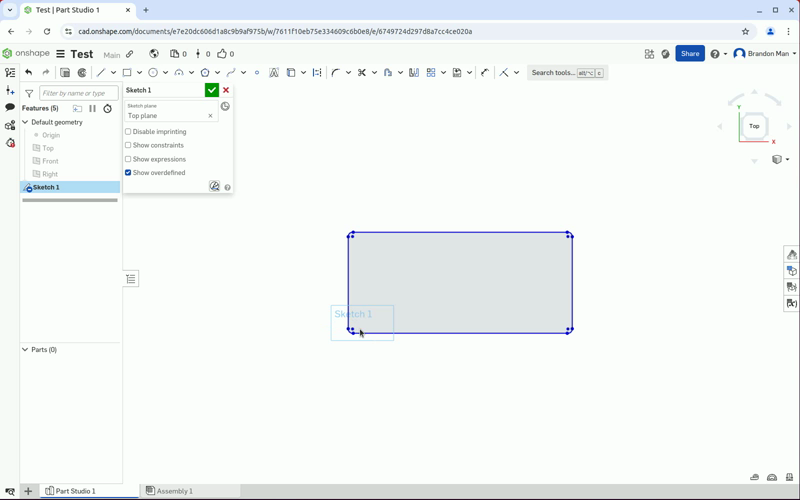
key(c)
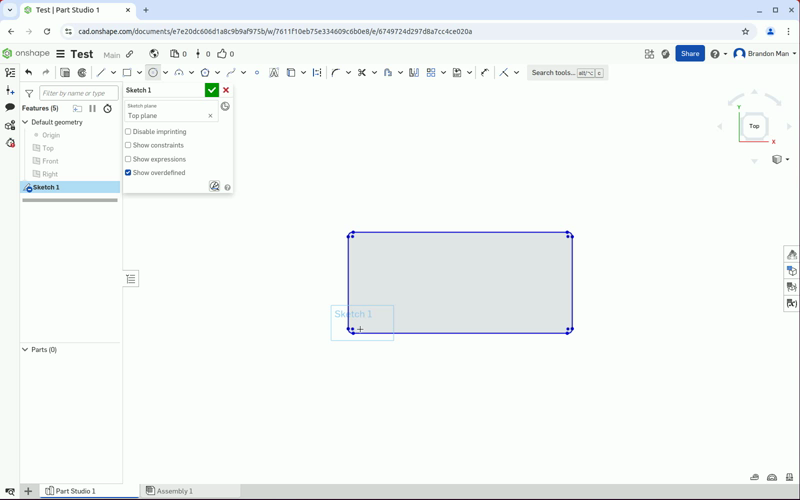
key_down(shift)
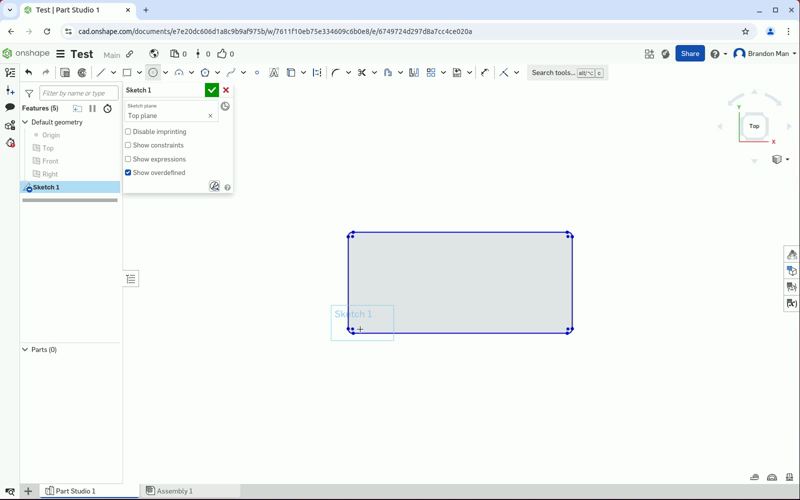
mouse_move(355, 239)
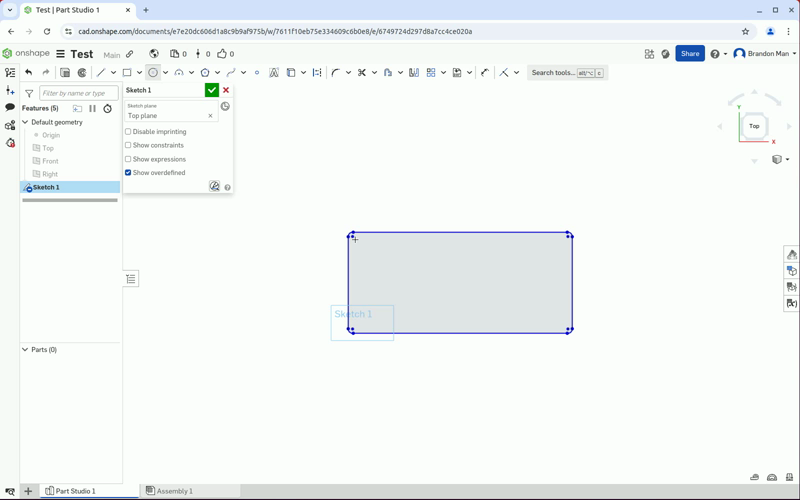
scroll(6)
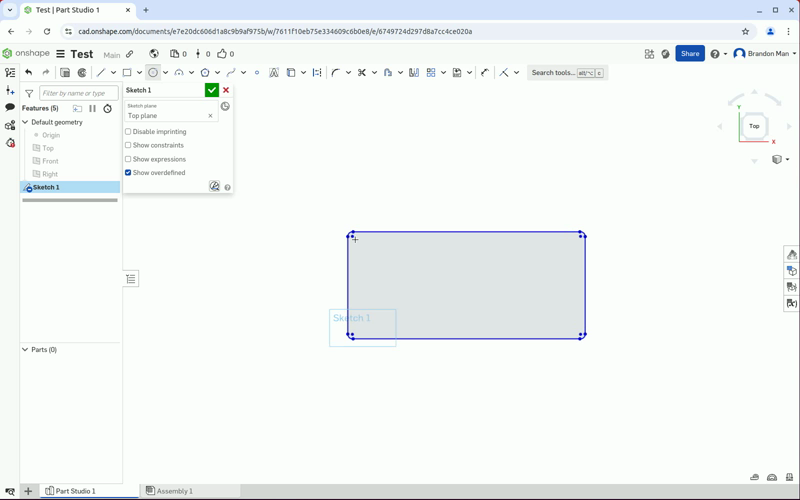
scroll(6)
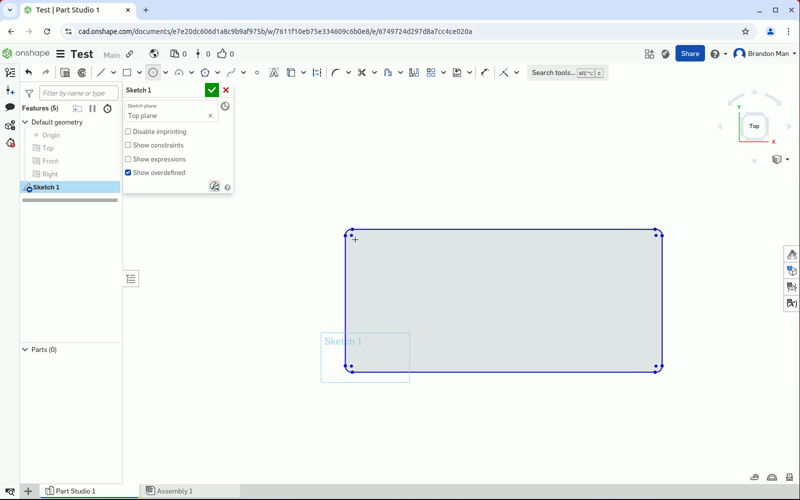
scroll(6)
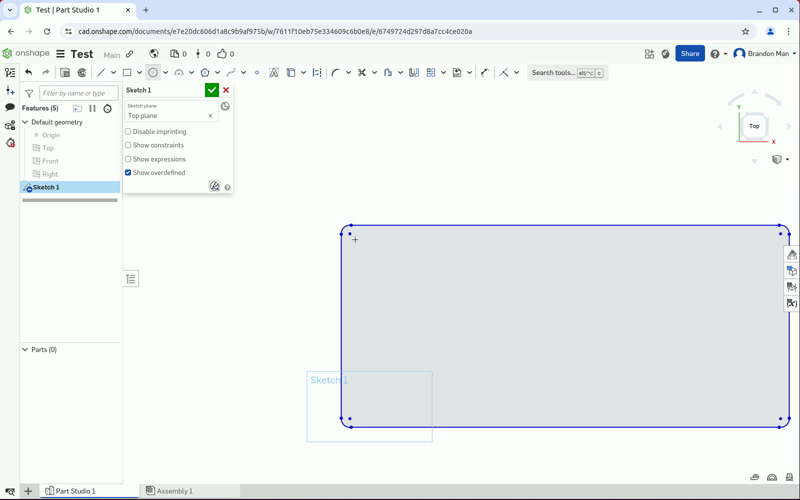
scroll(6)
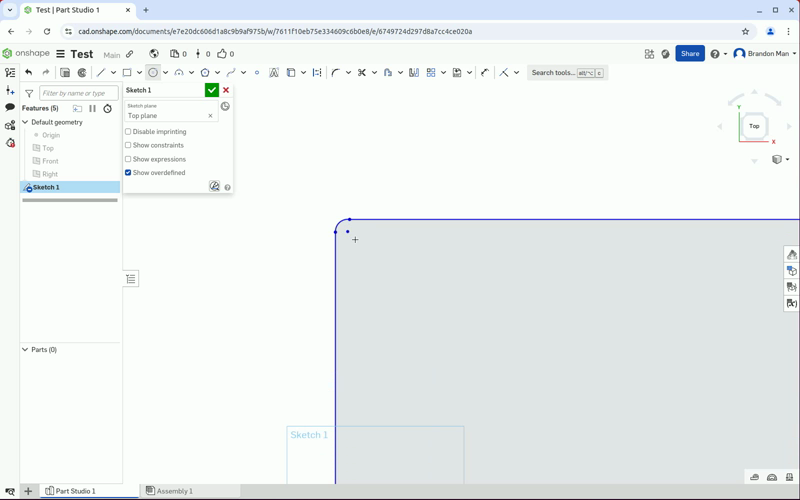
scroll(6)
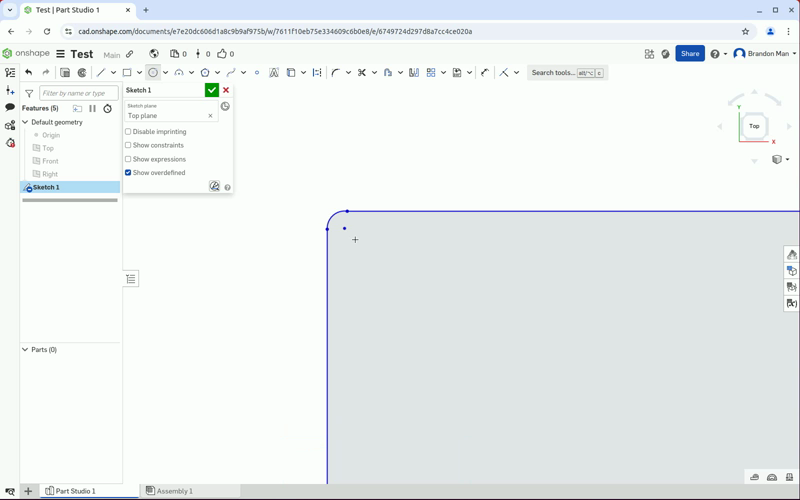
scroll(6)
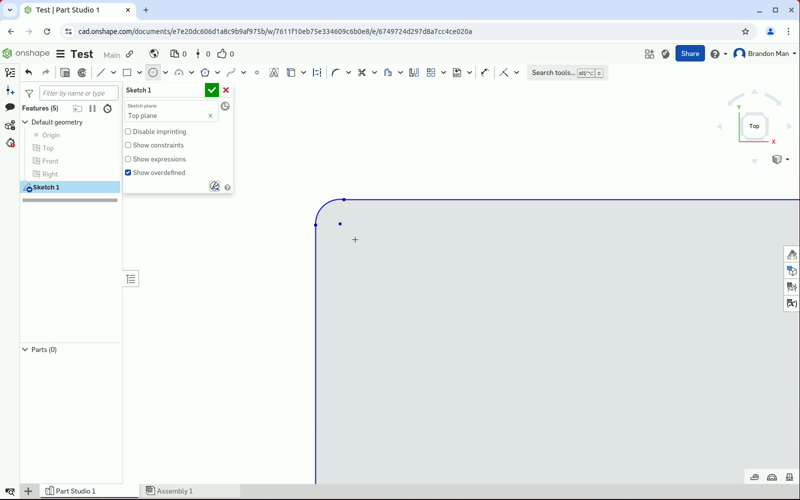
scroll(6)
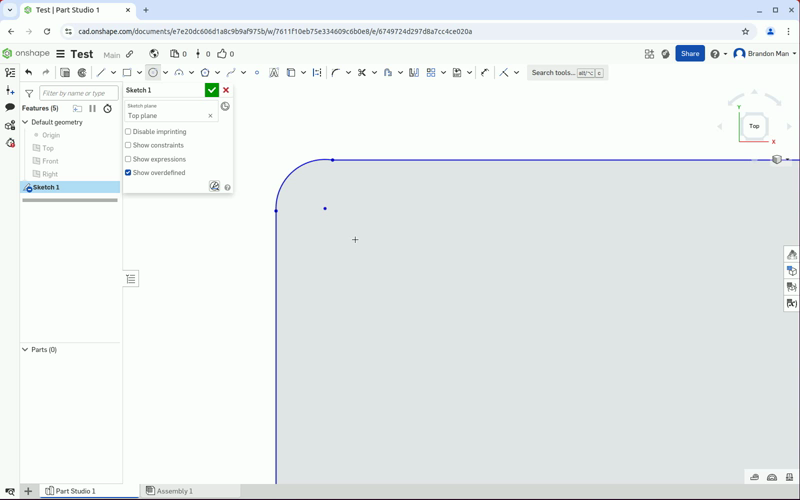
click(355, 239)
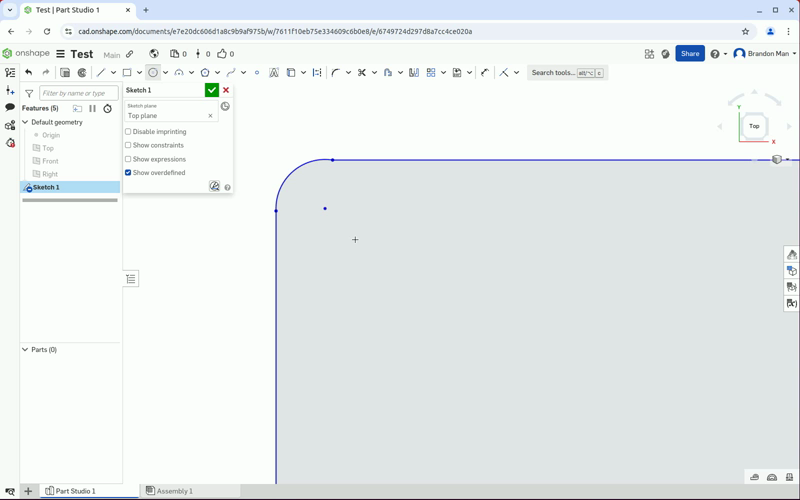
scroll(-6)
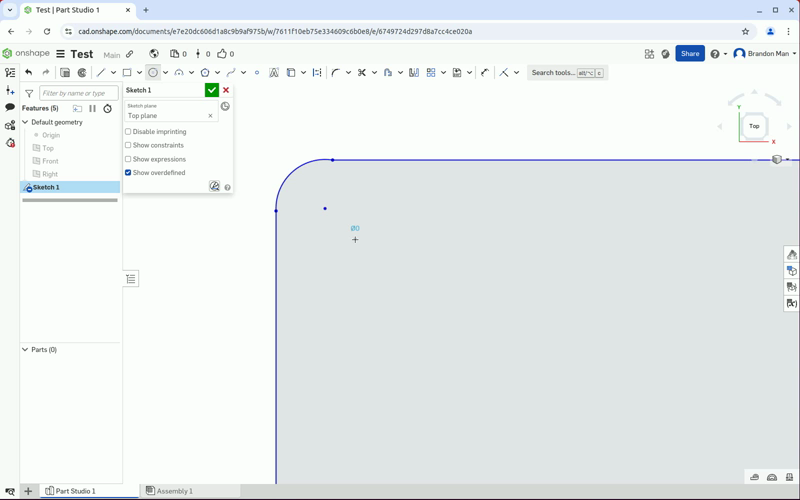
scroll(-6)
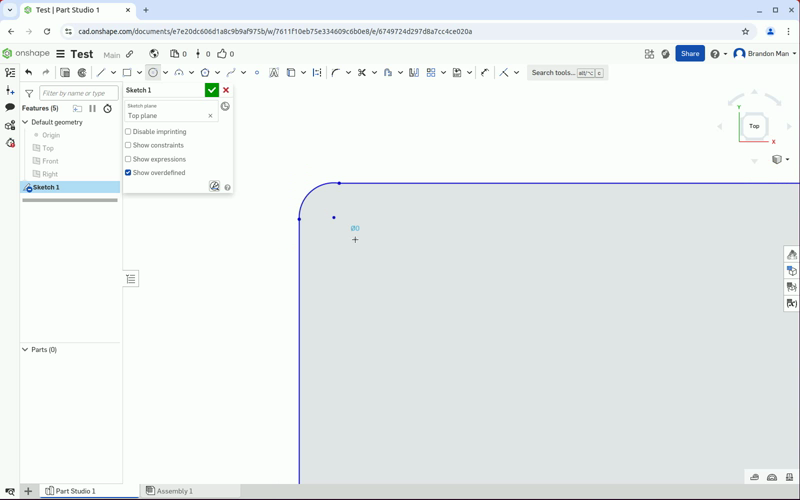
scroll(-6)
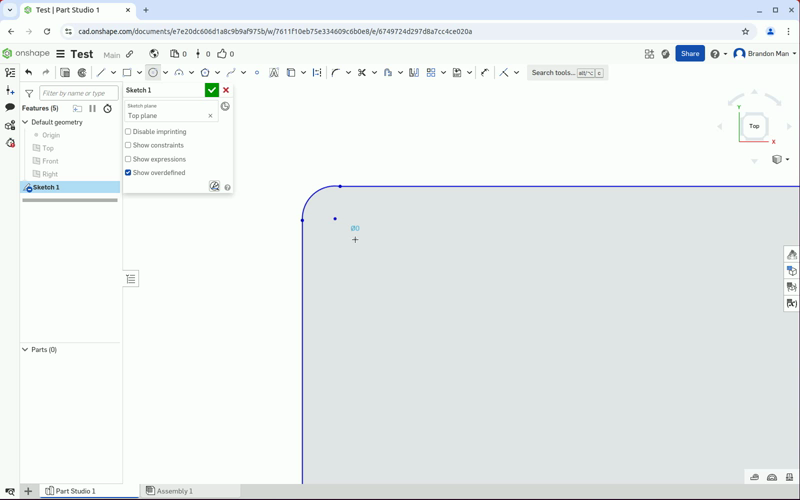
scroll(-6)
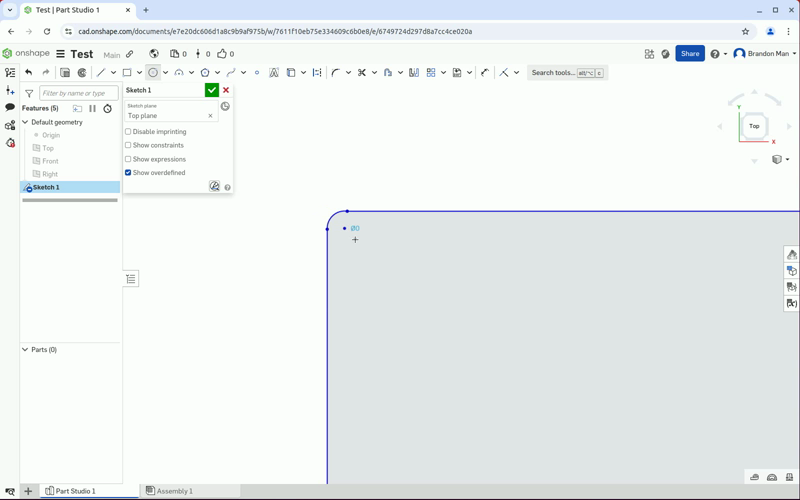
scroll(-6)
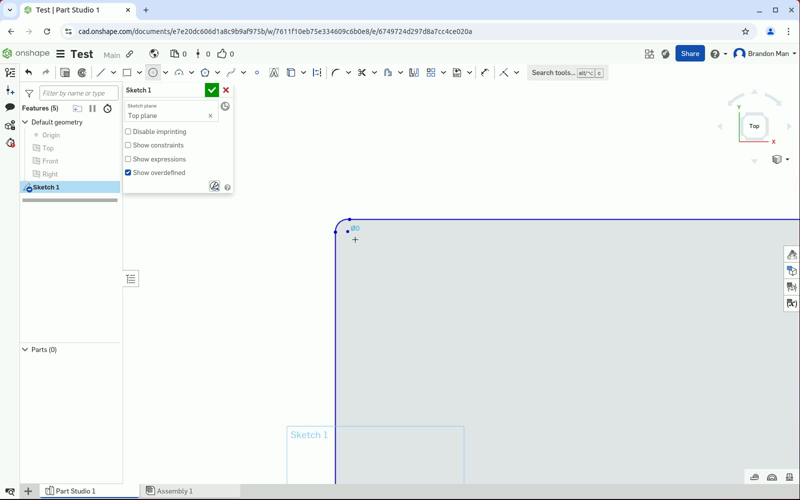
scroll(-6)
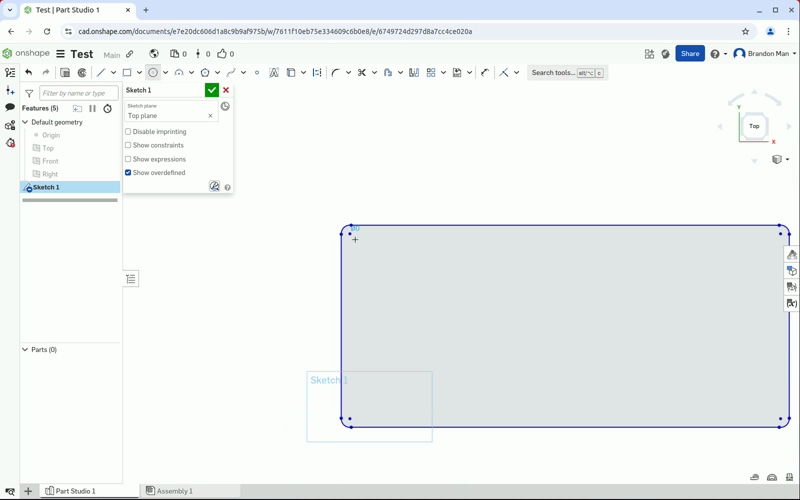
scroll(-6)
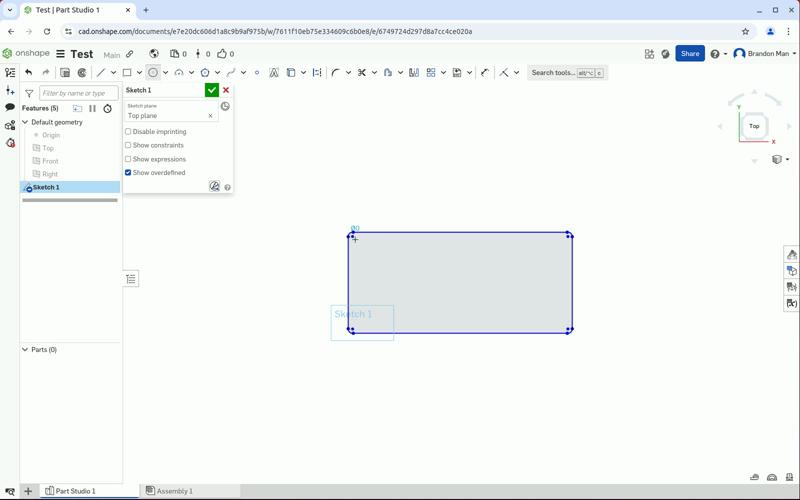
key_up(shift)
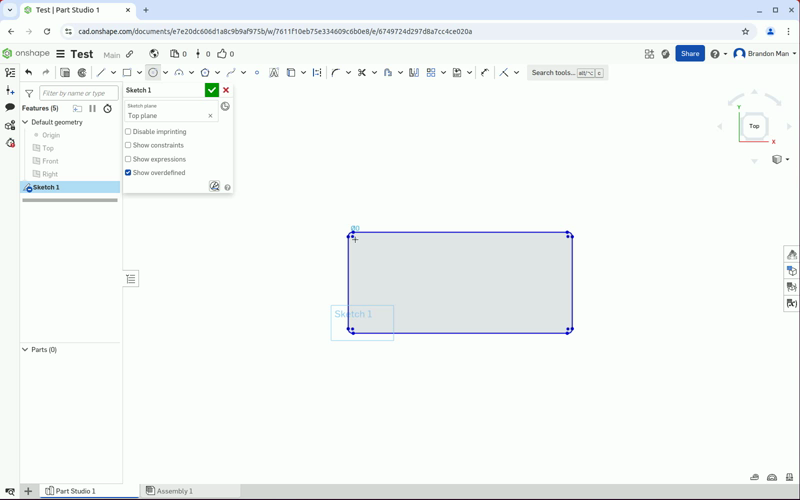
mouse_move(360, 239)
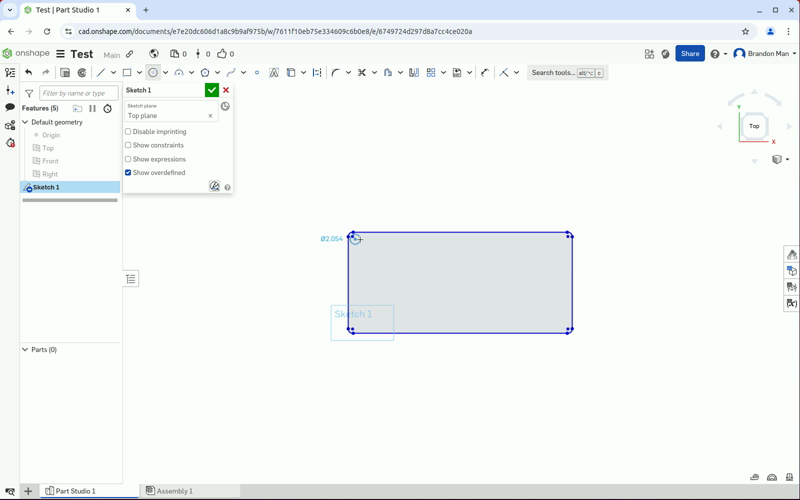
click(360, 239)
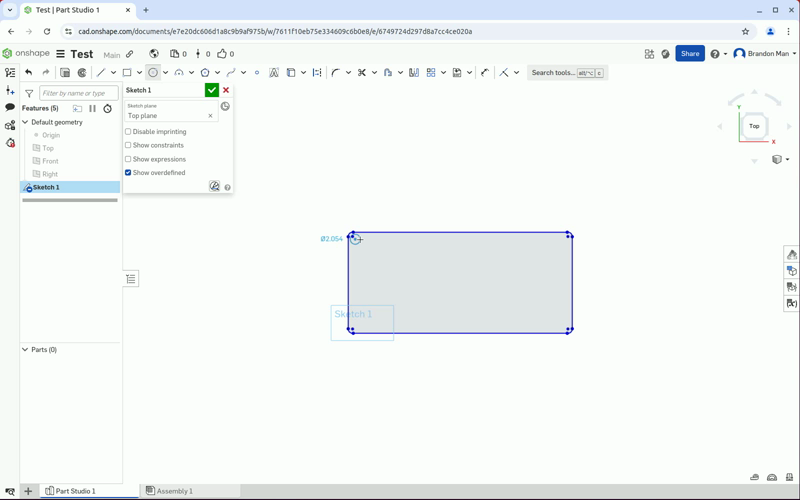
key(esc)
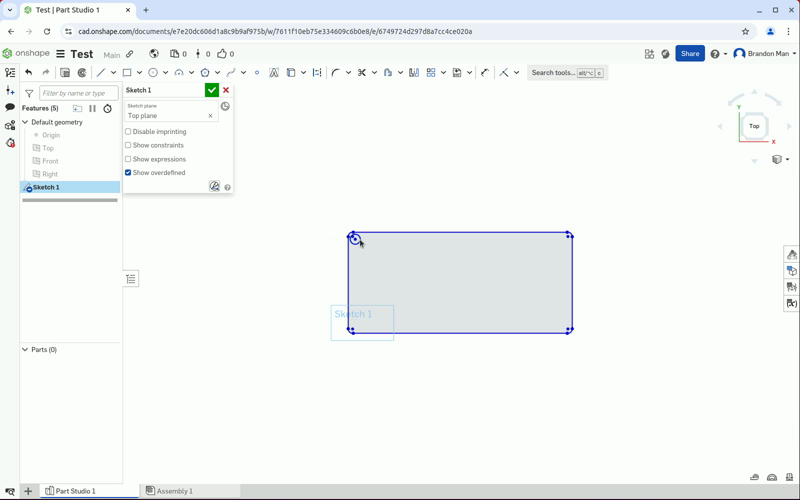
key(c)
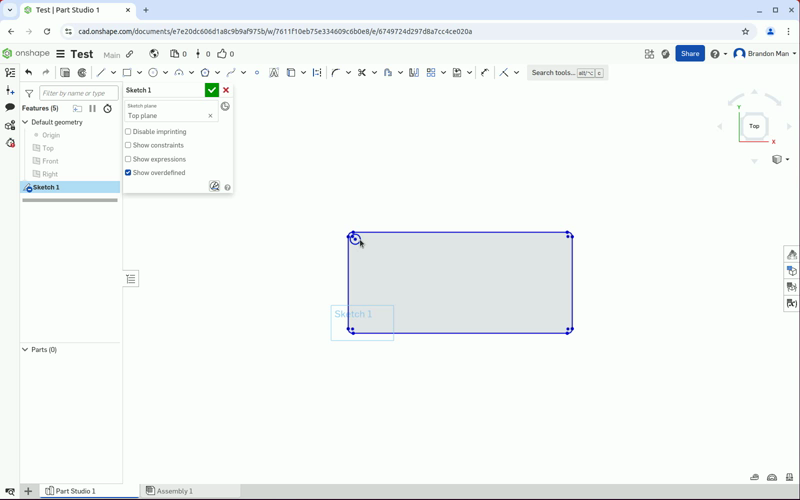
key_down(shift)
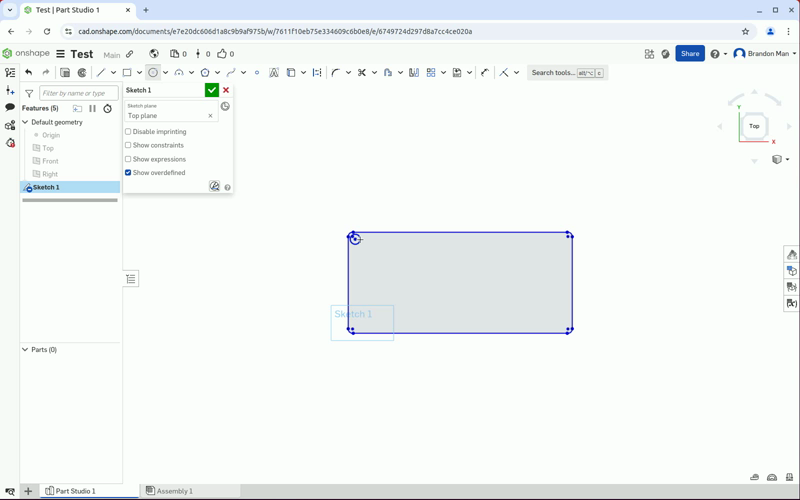
mouse_move(564, 328)
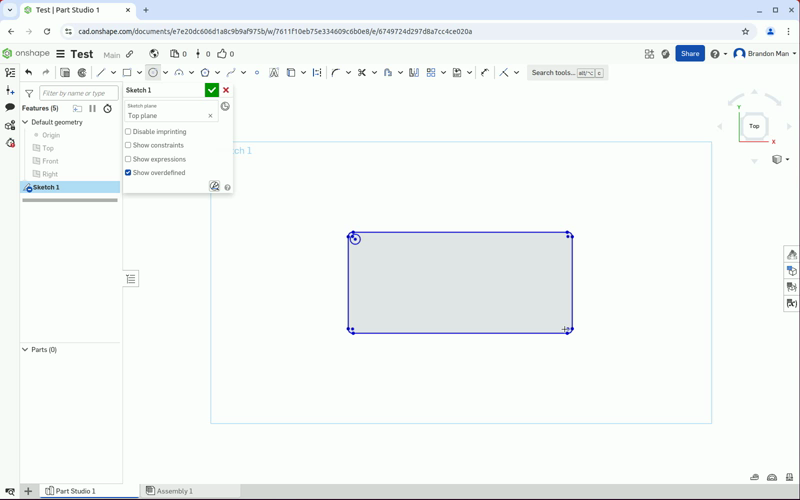
scroll(6)
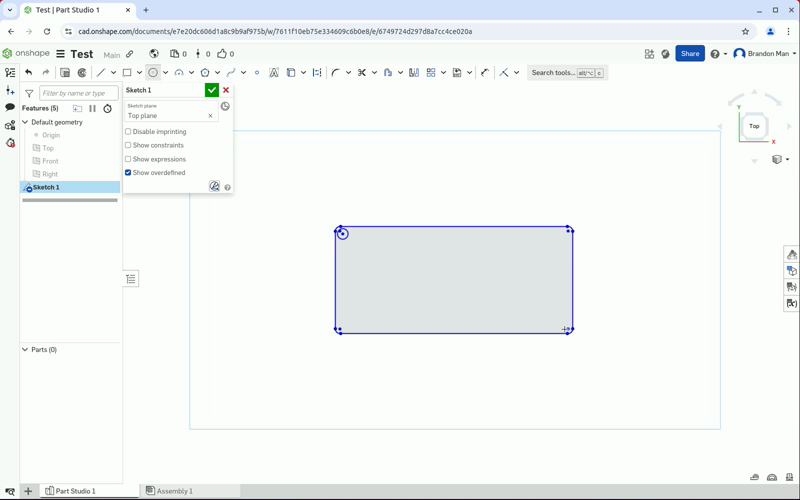
scroll(6)
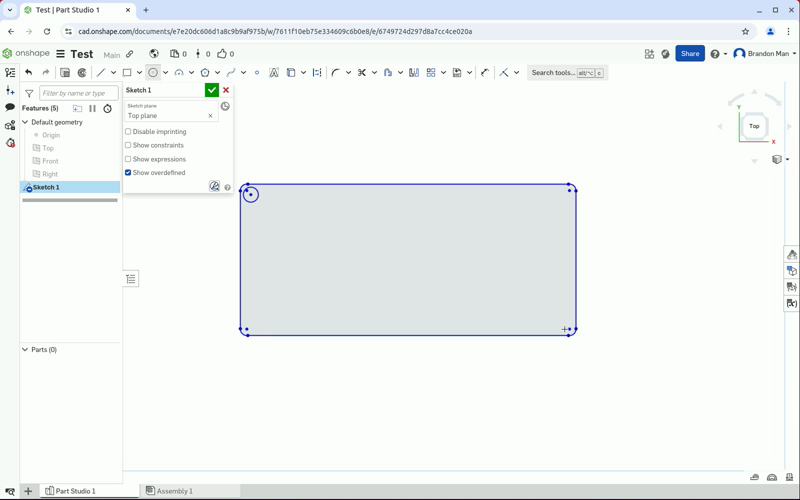
scroll(6)
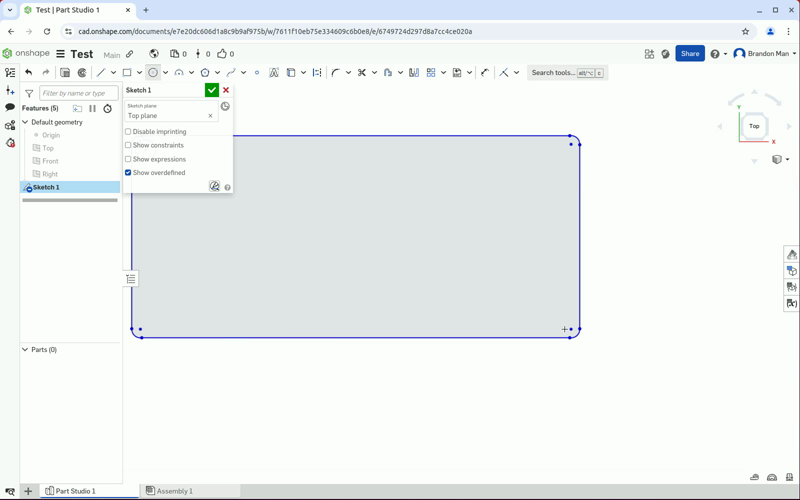
scroll(6)
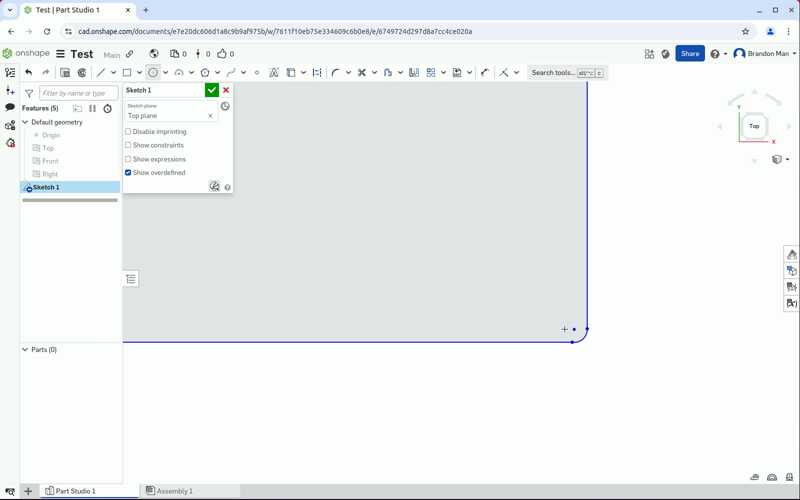
scroll(6)
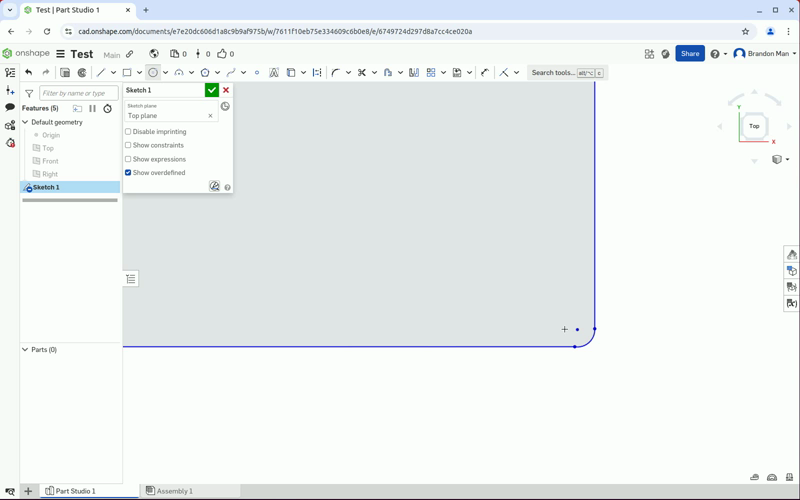
scroll(6)
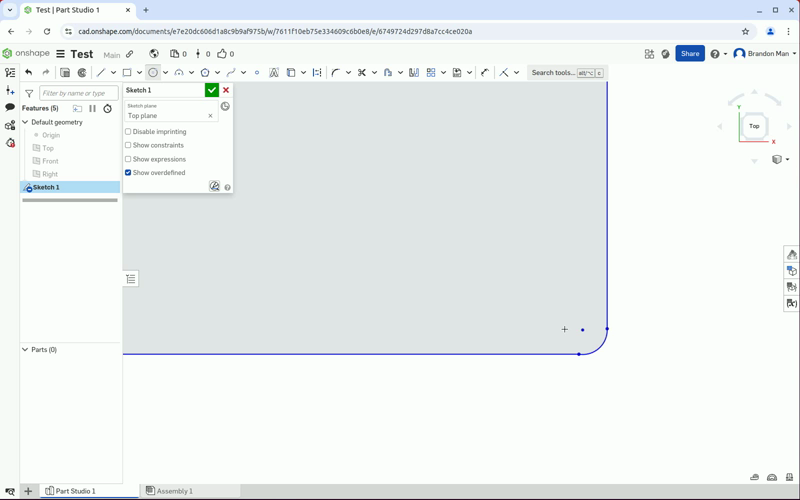
scroll(6)
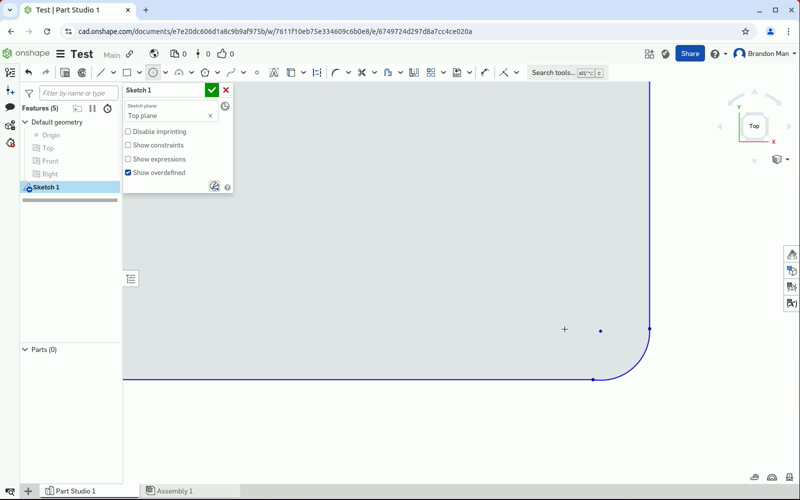
click(564, 328)
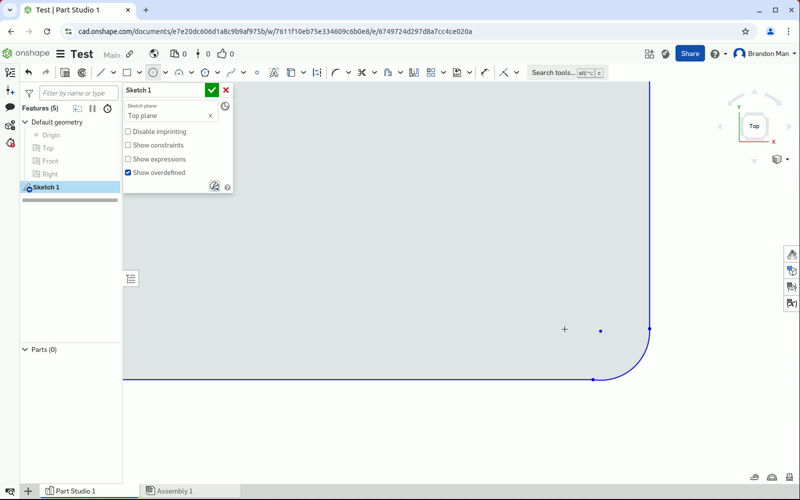
scroll(-6)
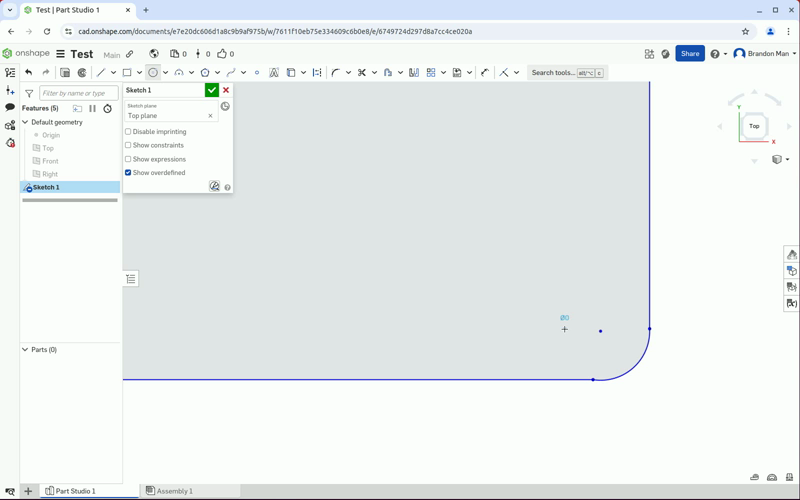
scroll(-6)
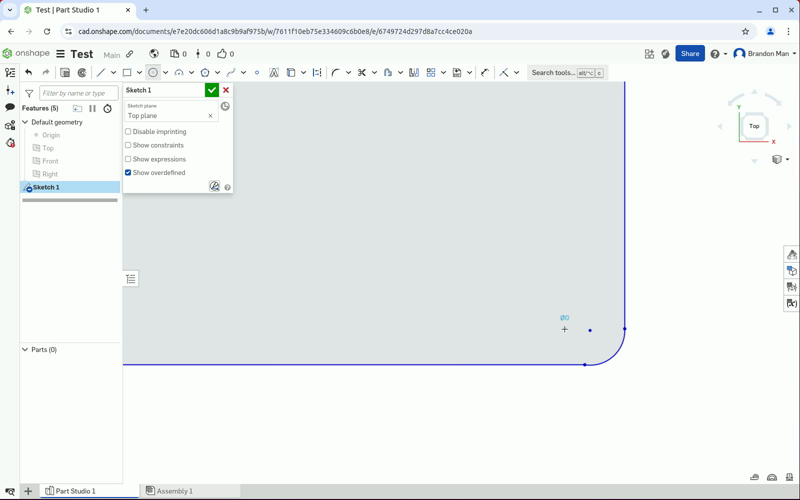
scroll(-6)
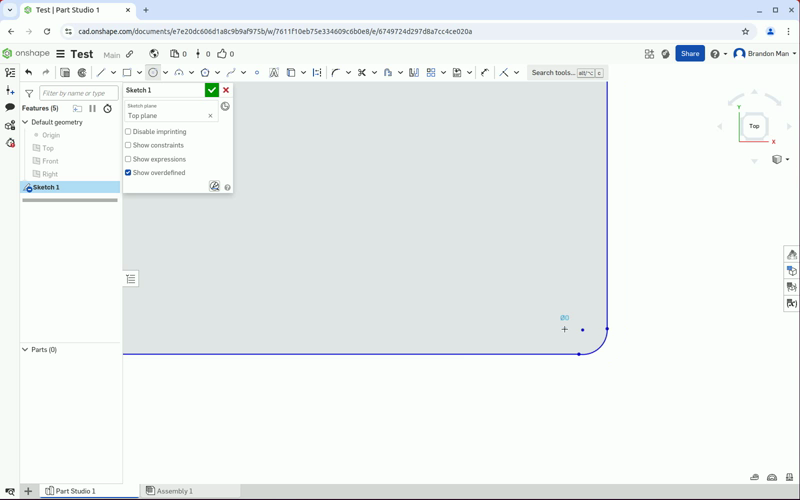
scroll(-6)
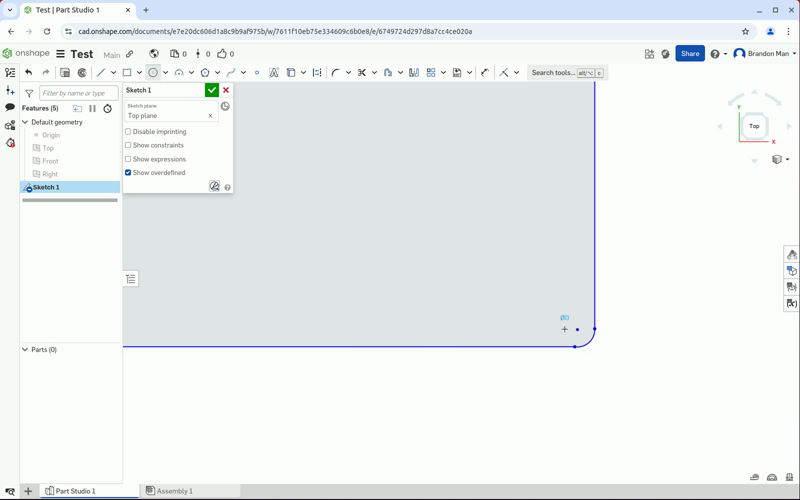
scroll(-6)
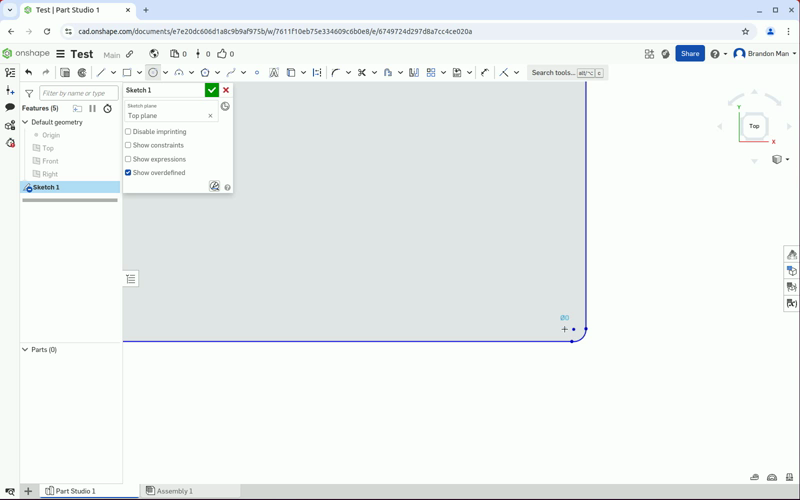
scroll(-6)
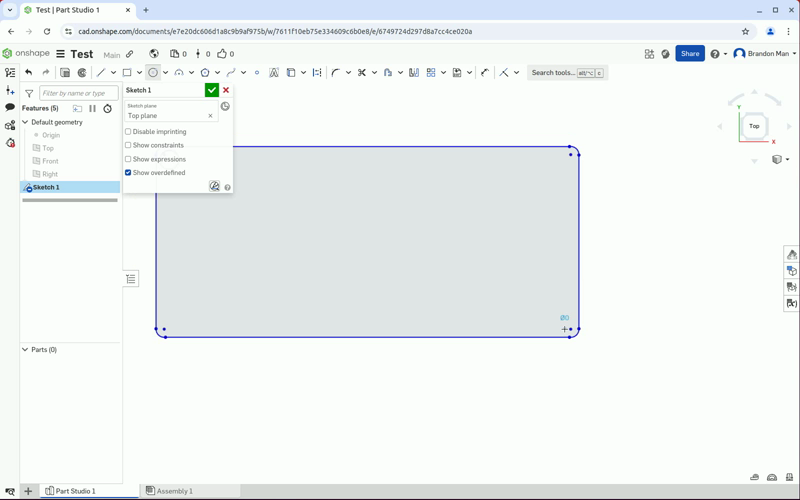
scroll(-6)
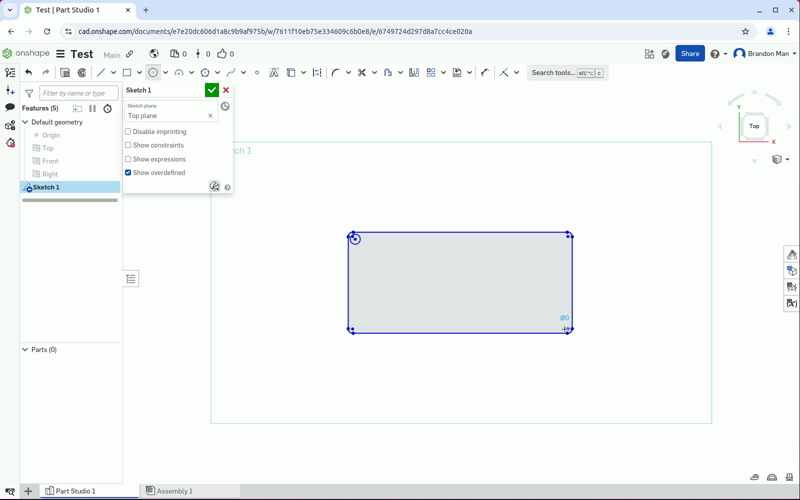
key_up(shift)
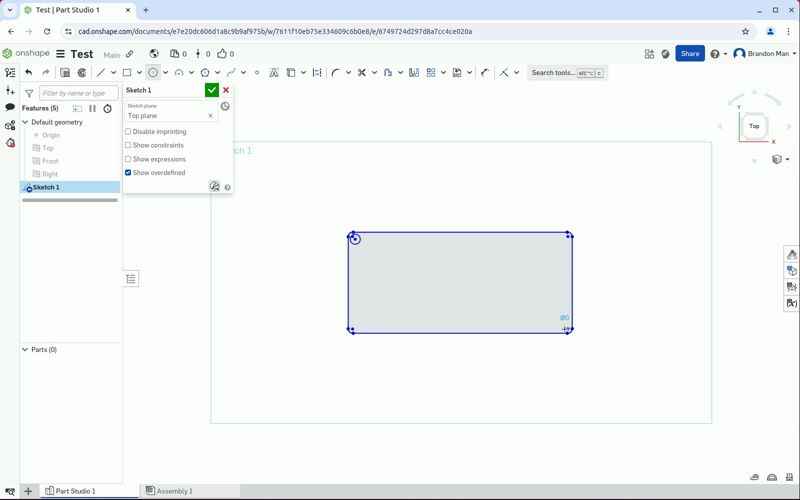
mouse_move(569, 328)
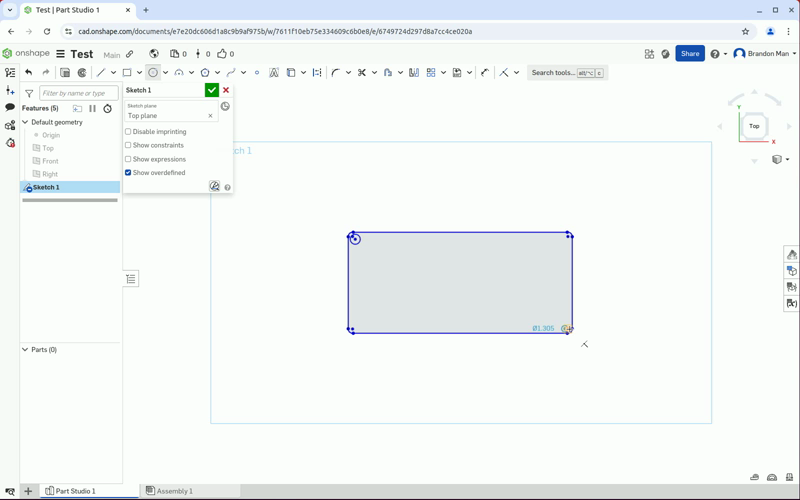
scroll(6)
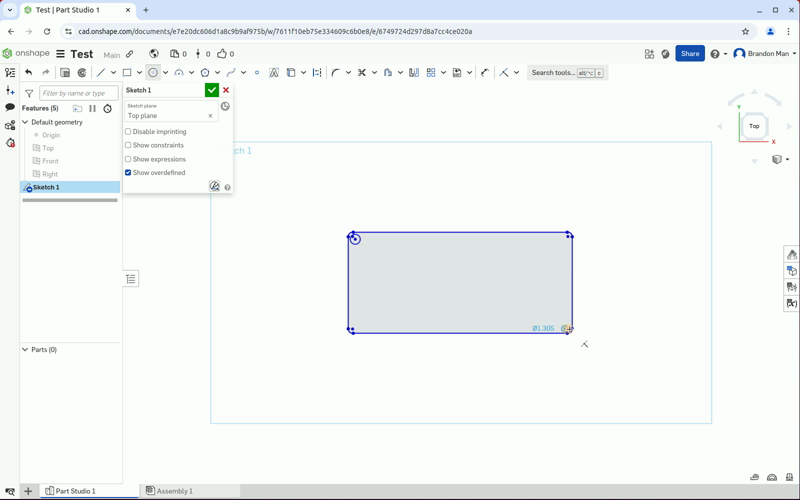
scroll(6)
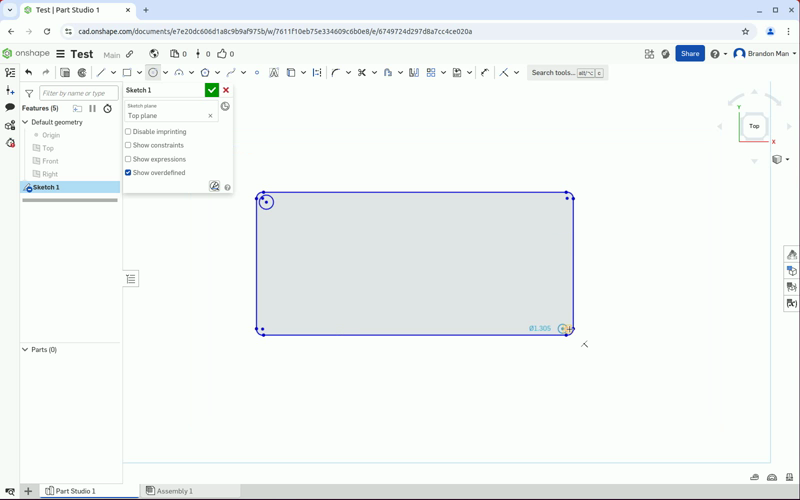
scroll(6)
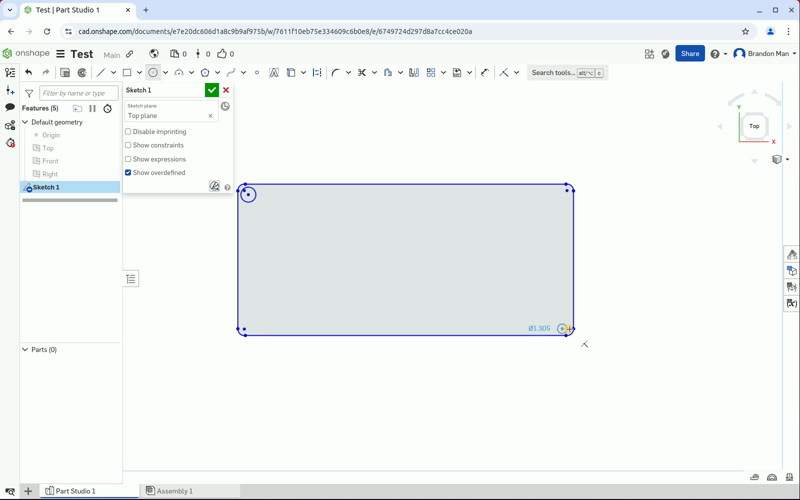
scroll(6)
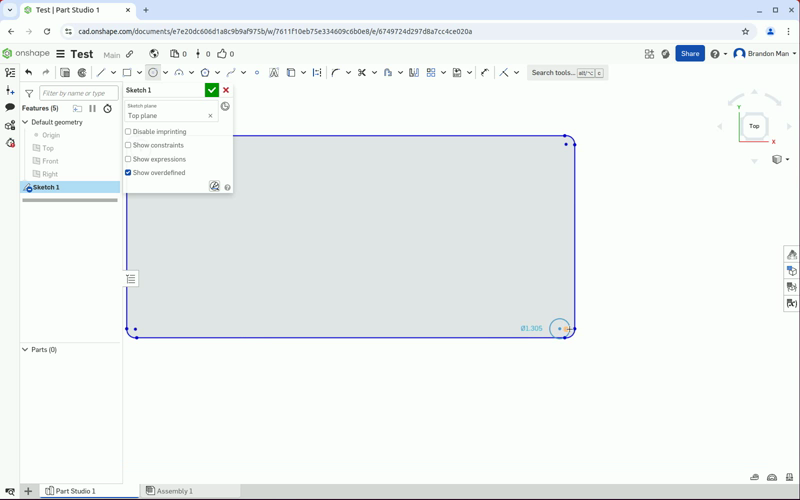
scroll(6)
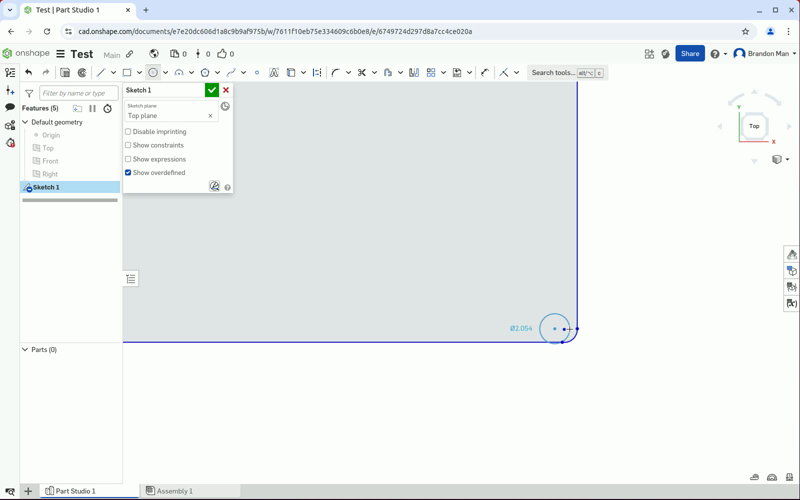
scroll(6)
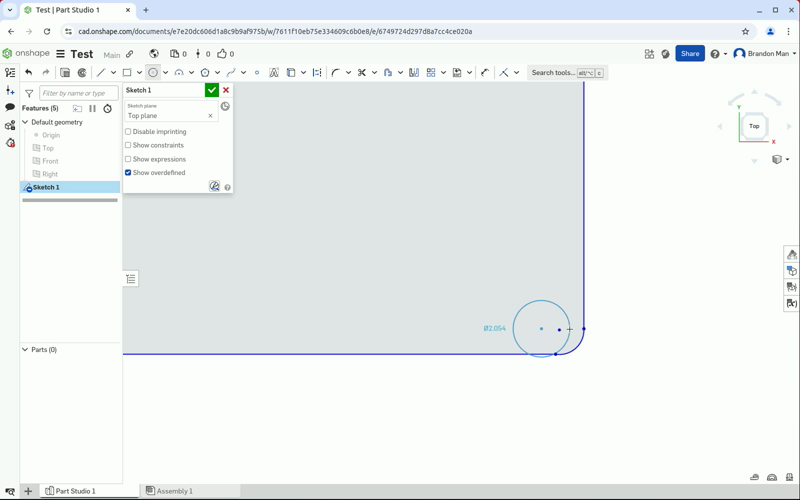
scroll(6)
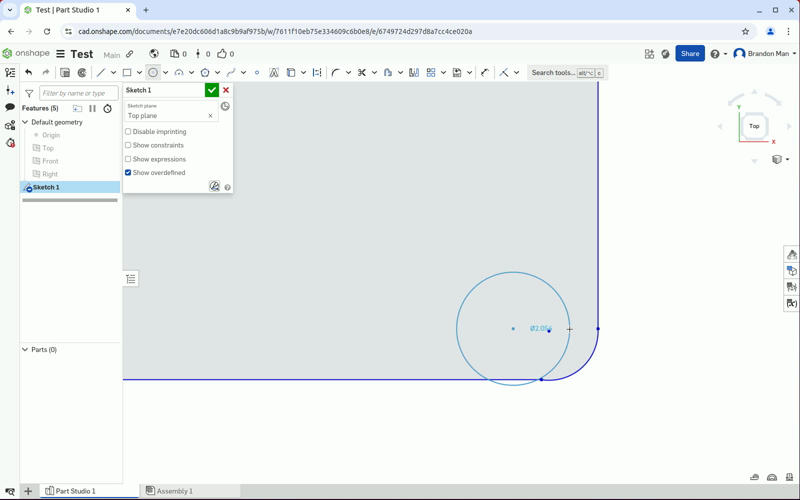
click(569, 328)
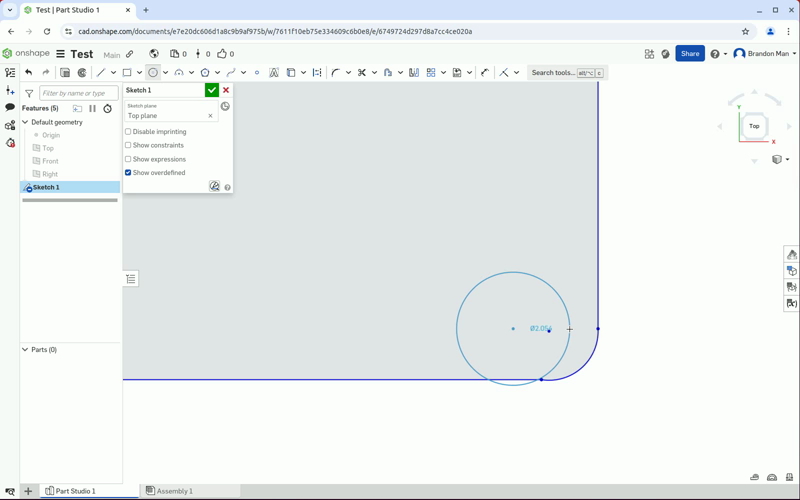
scroll(-6)
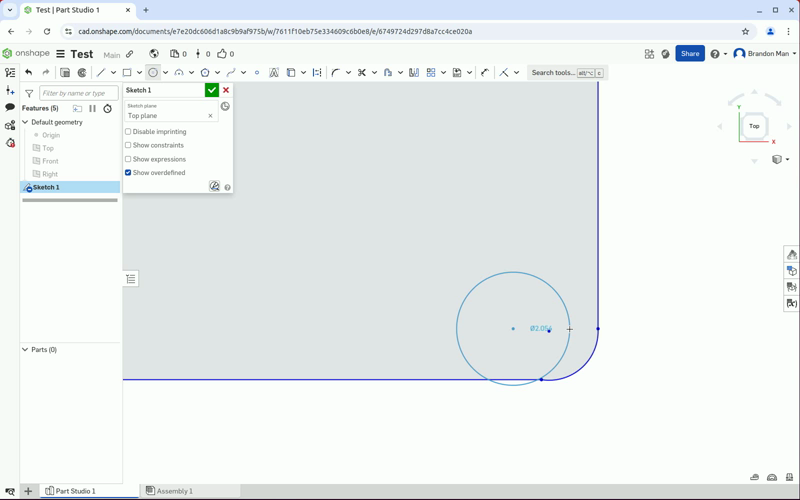
scroll(-6)
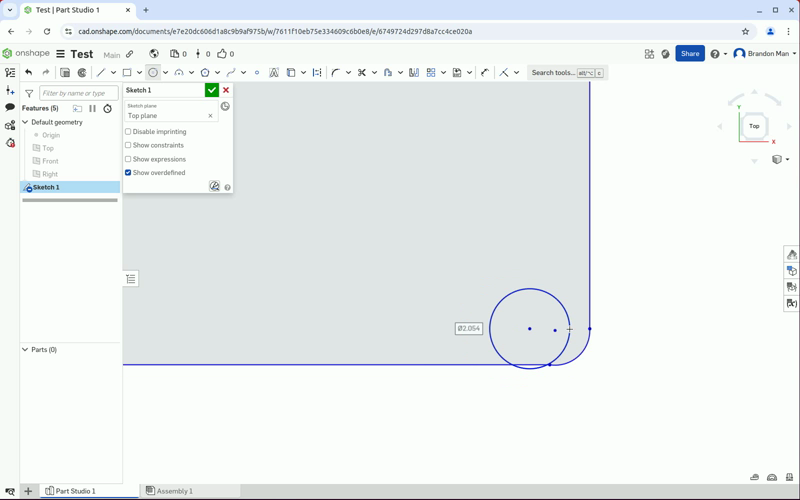
scroll(-6)
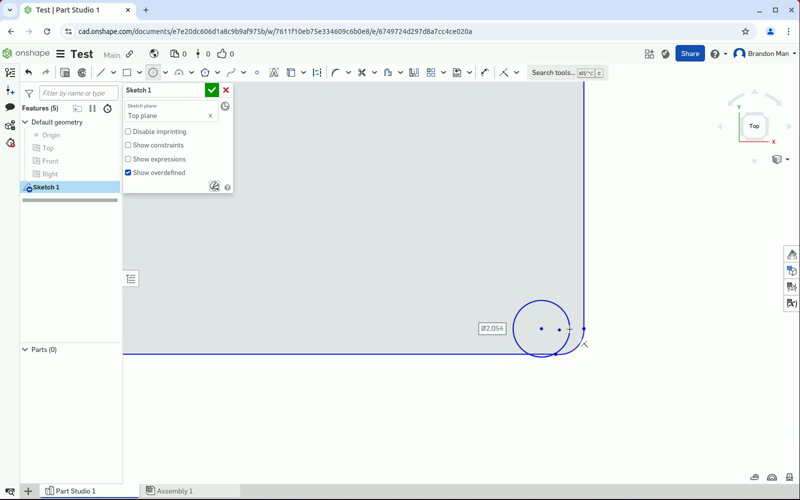
scroll(-6)
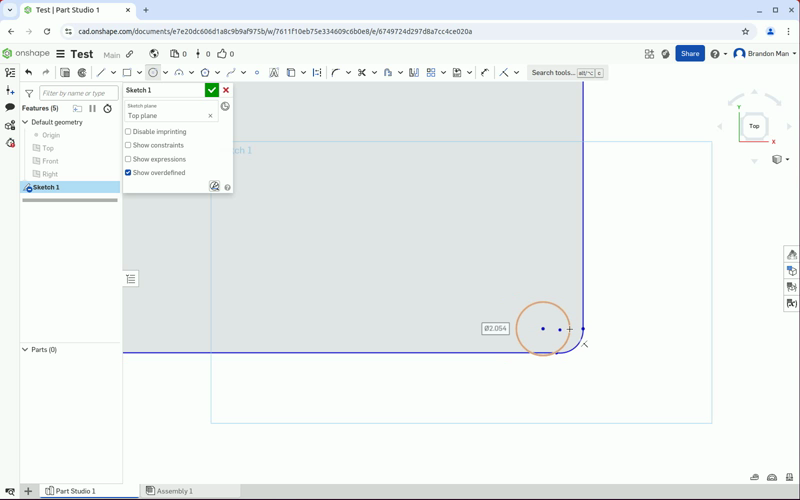
scroll(-6)
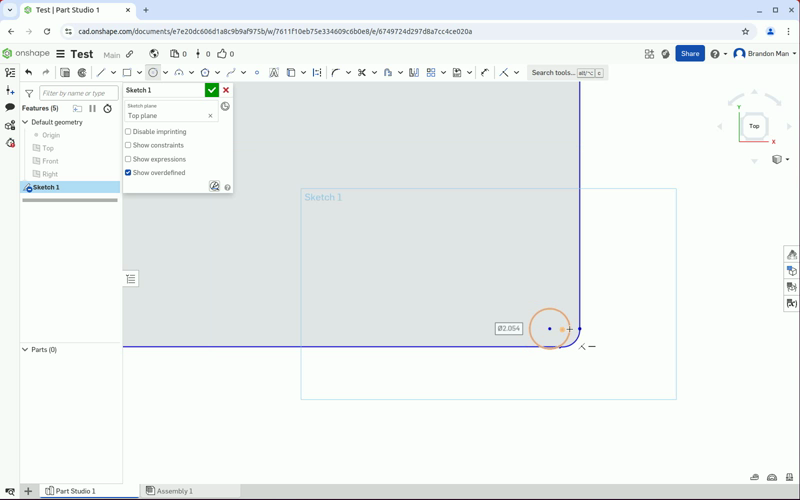
scroll(-6)
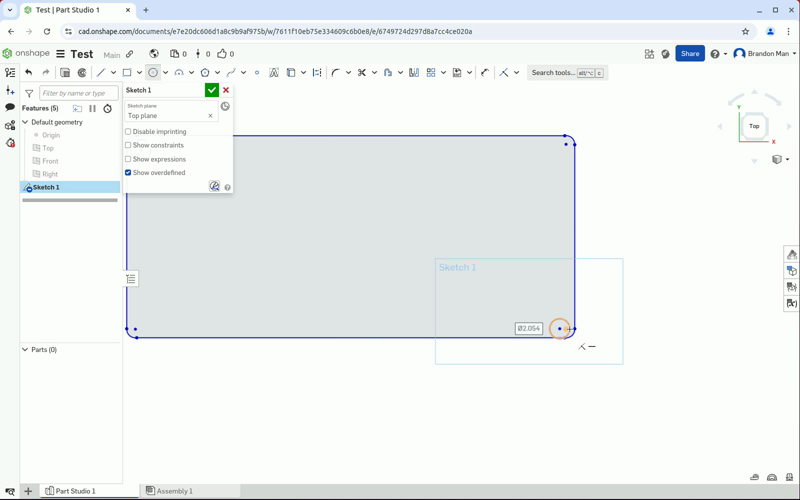
scroll(-6)
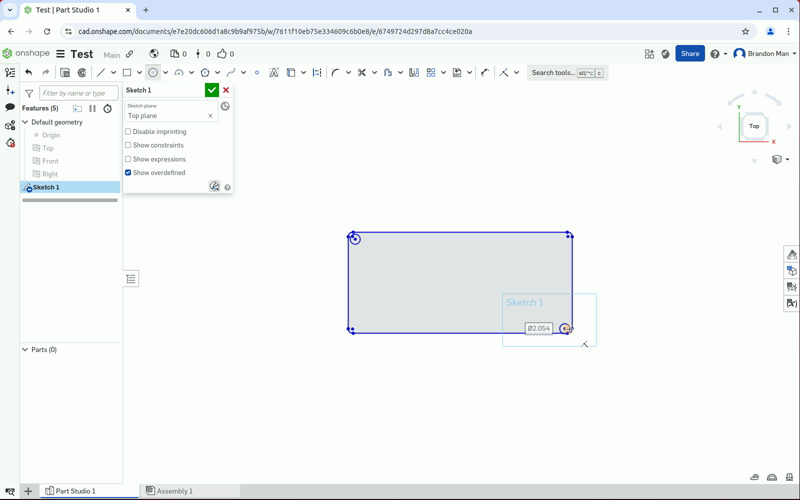
key(esc)
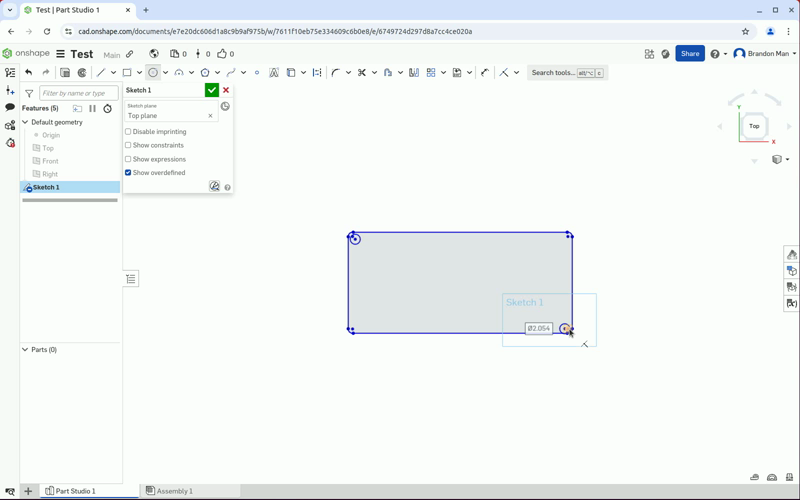
key(c)
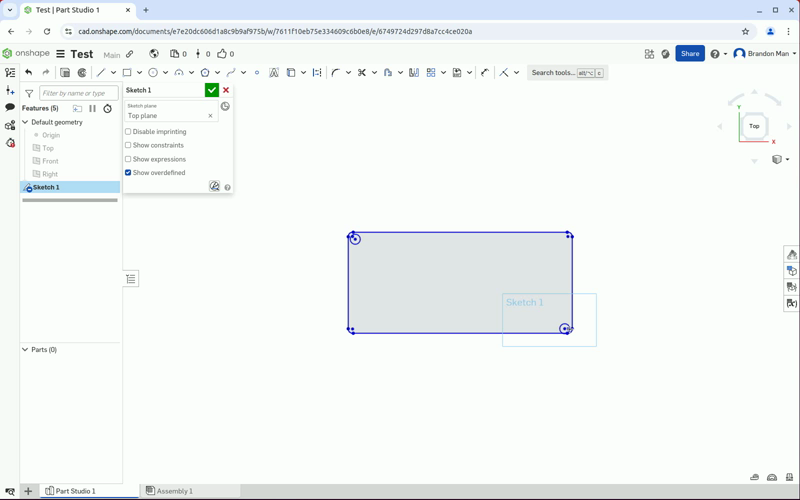
key_down(shift)
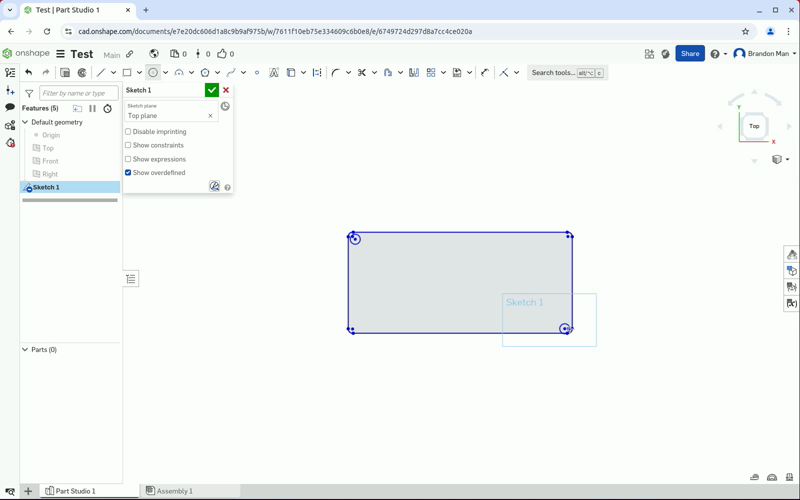
mouse_move(564, 239)
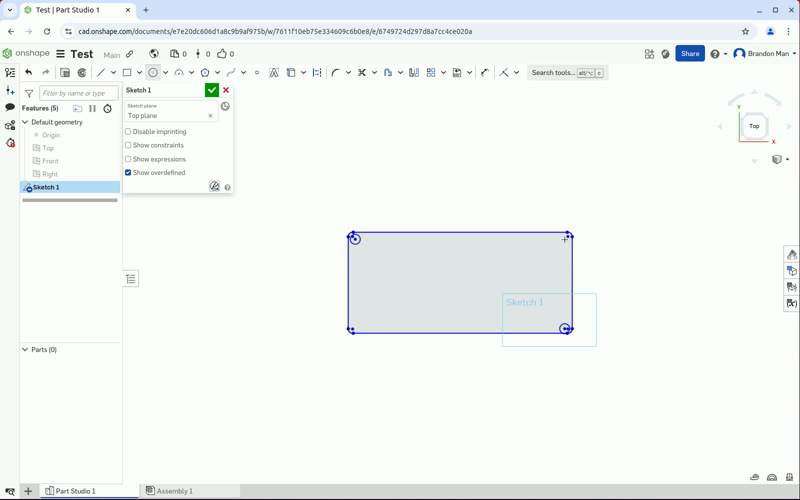
scroll(6)
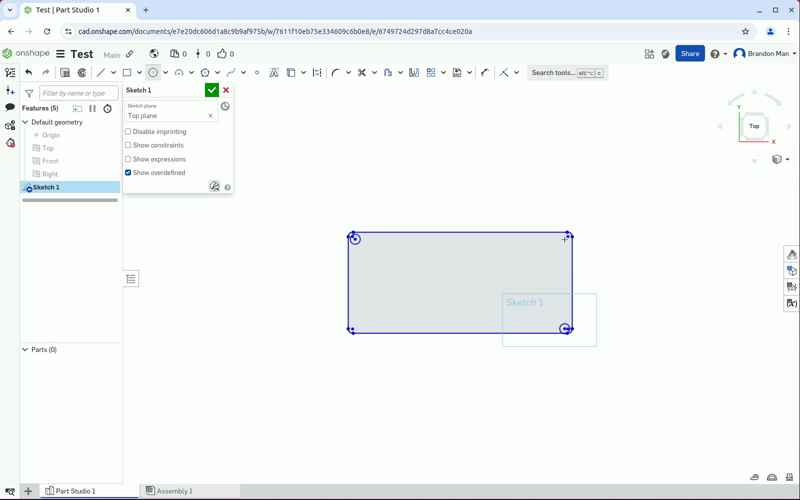
scroll(6)
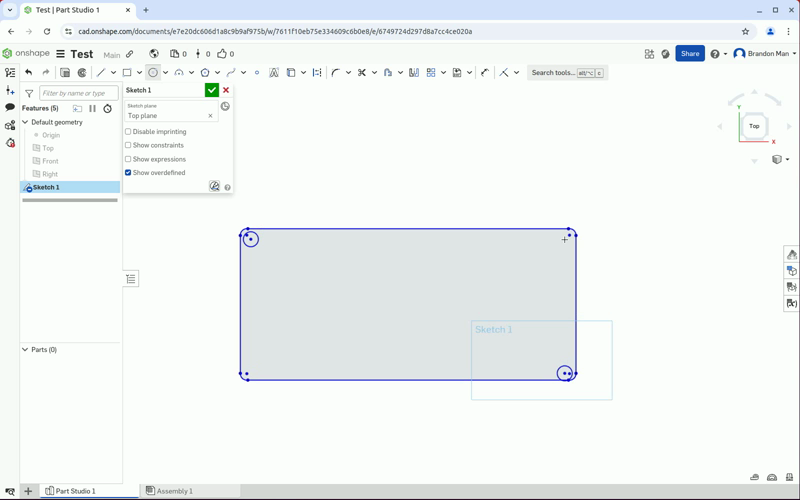
scroll(6)
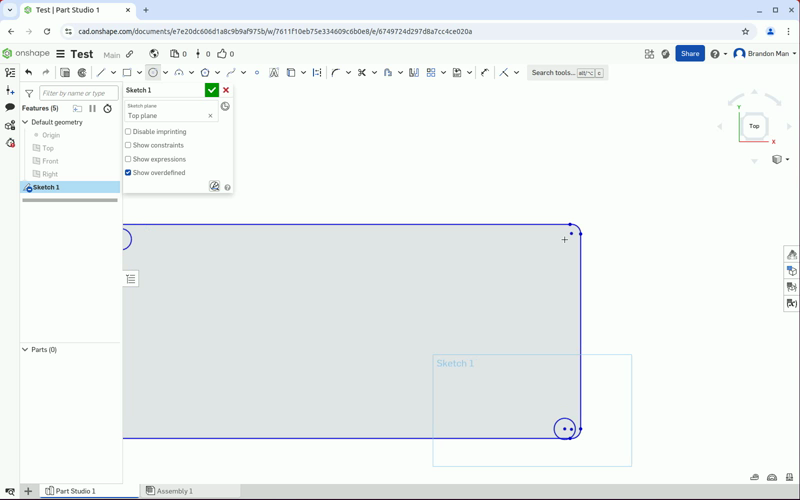
scroll(6)
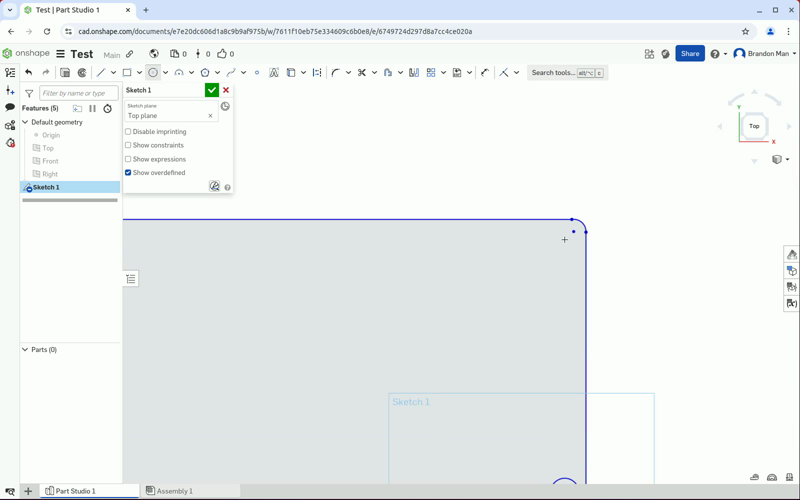
scroll(6)
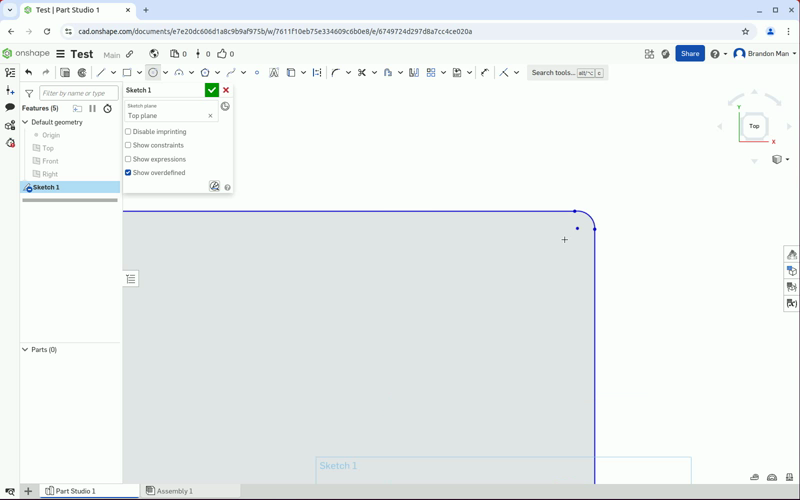
scroll(6)
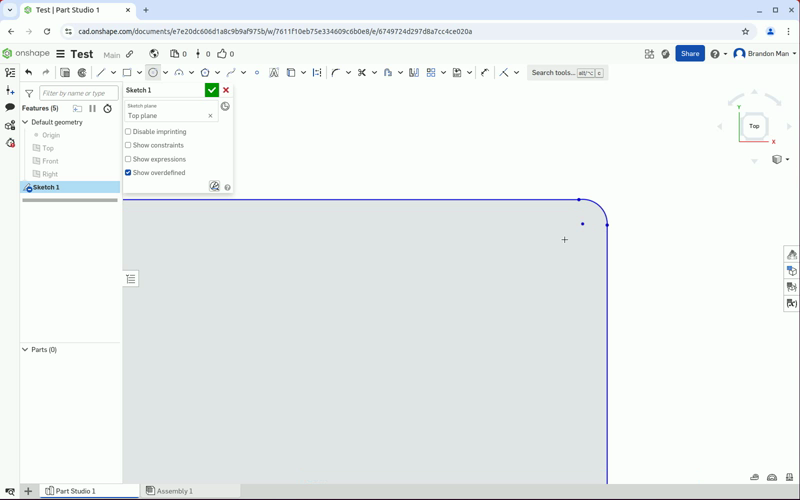
scroll(6)
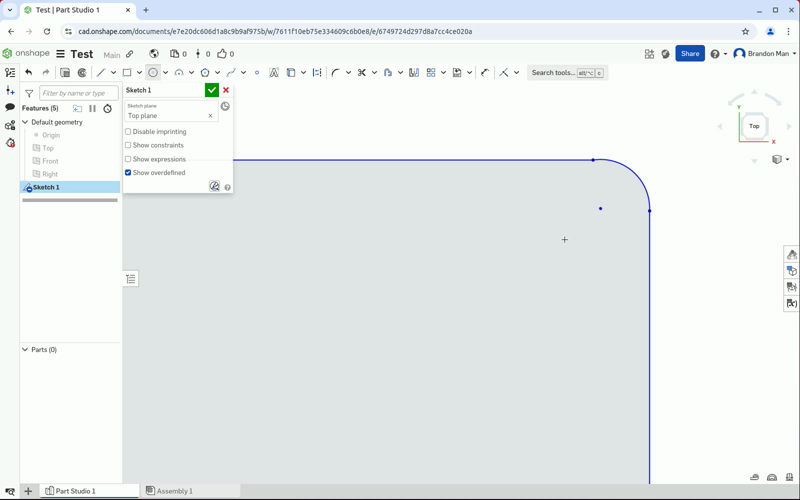
click(564, 239)
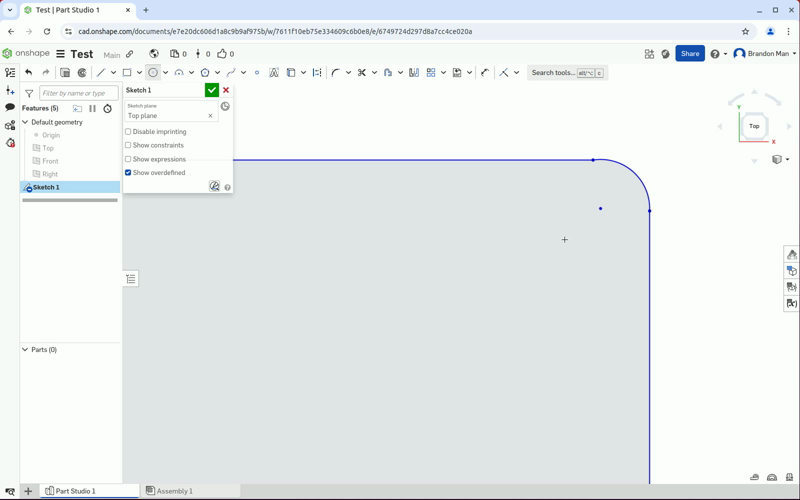
scroll(-6)
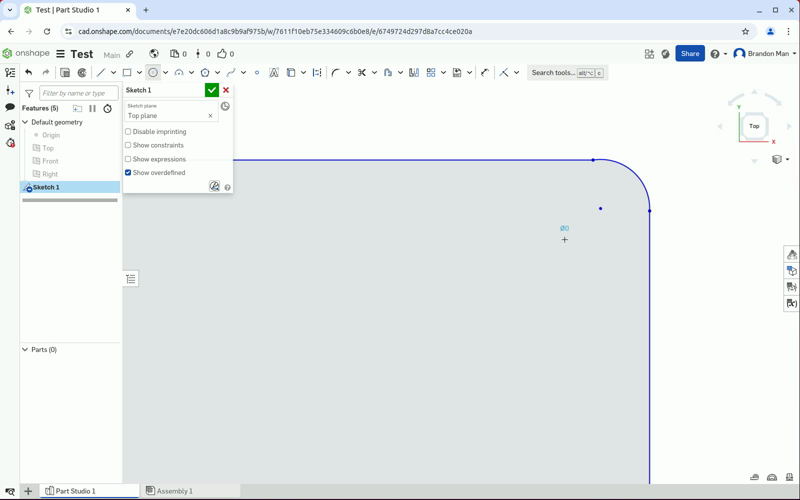
scroll(-6)
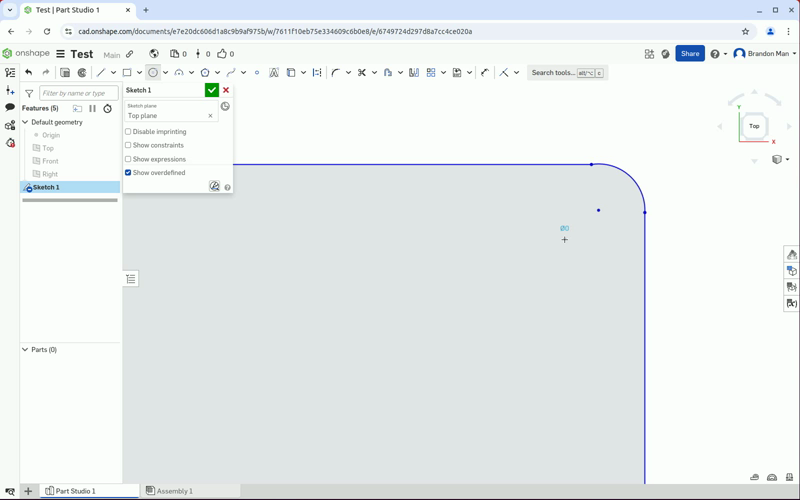
scroll(-6)
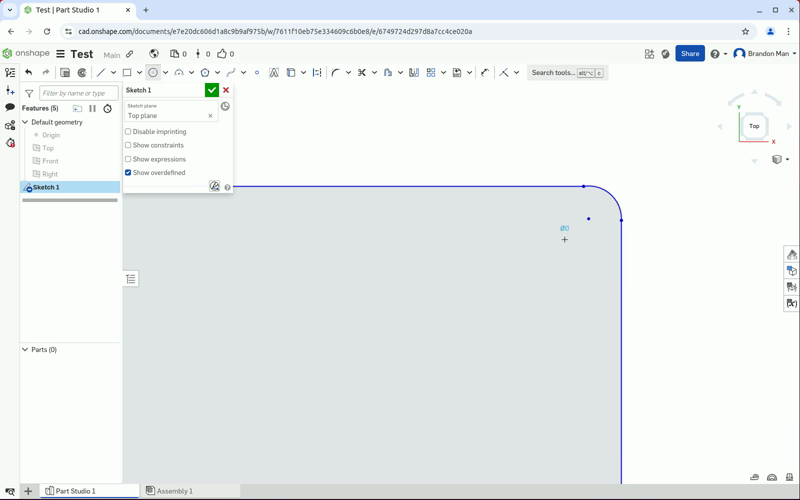
scroll(-6)
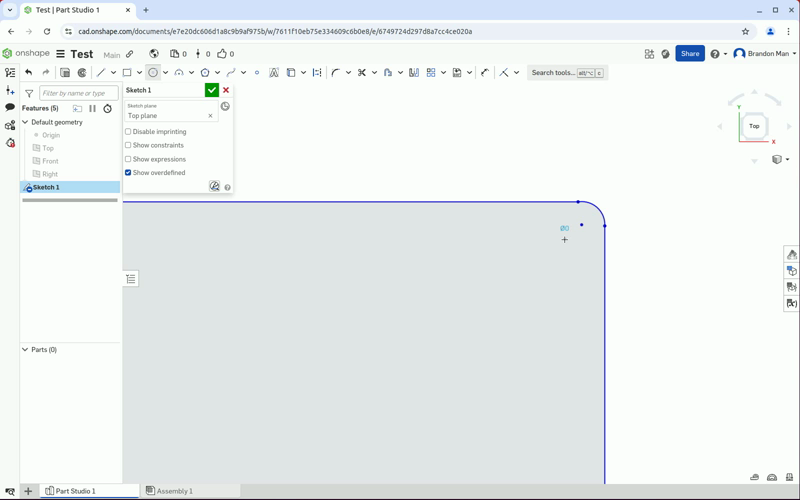
scroll(-6)
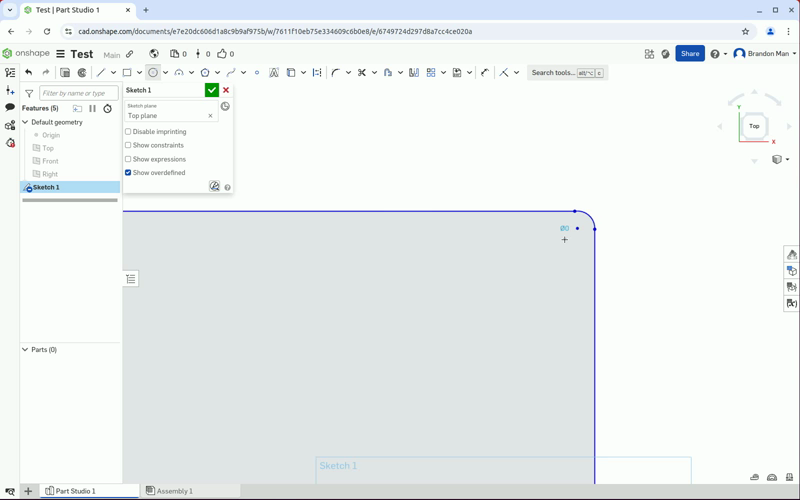
scroll(-6)
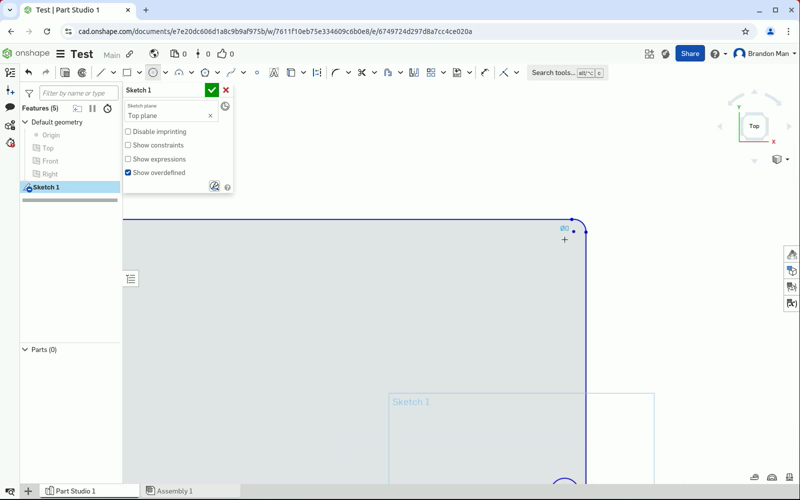
scroll(-6)
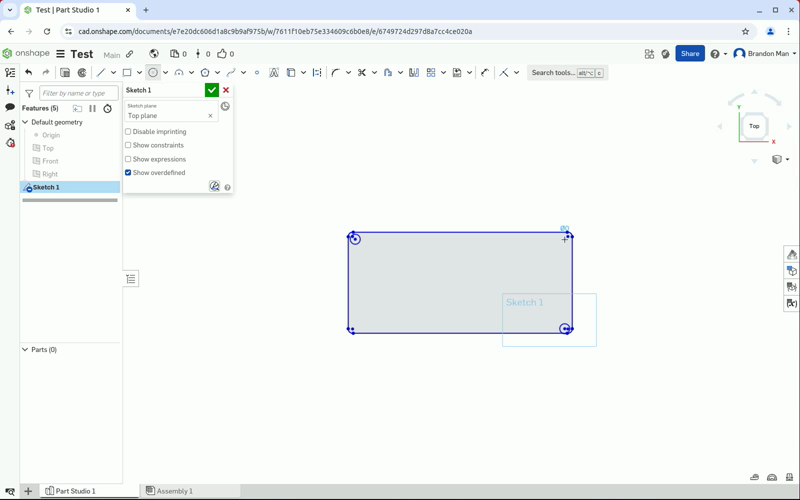
key_up(shift)
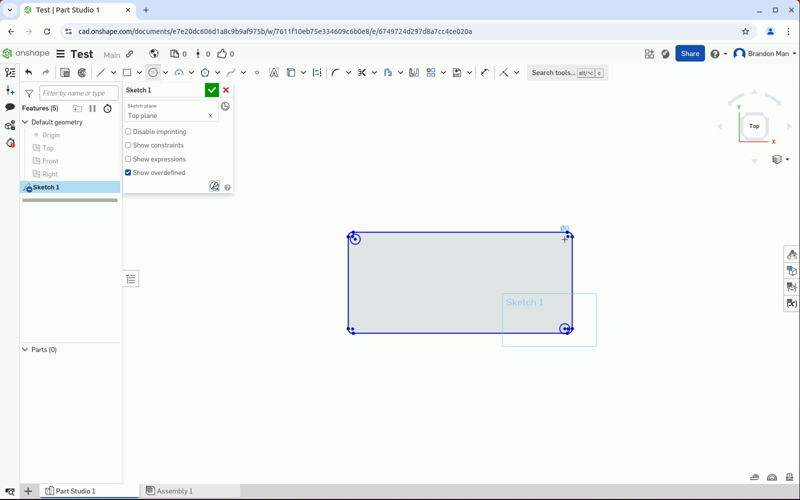
mouse_move(569, 239)
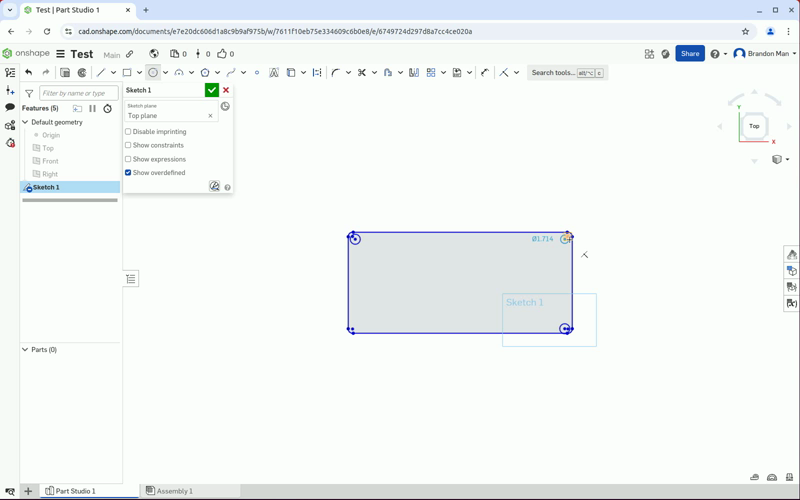
scroll(6)
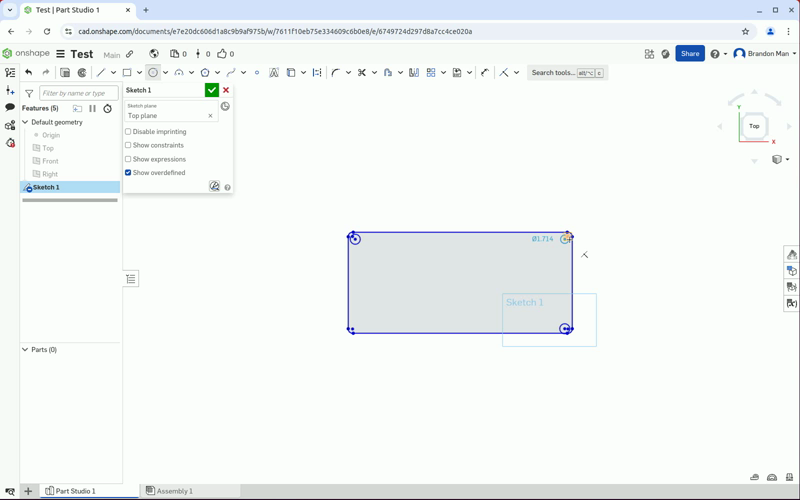
scroll(6)
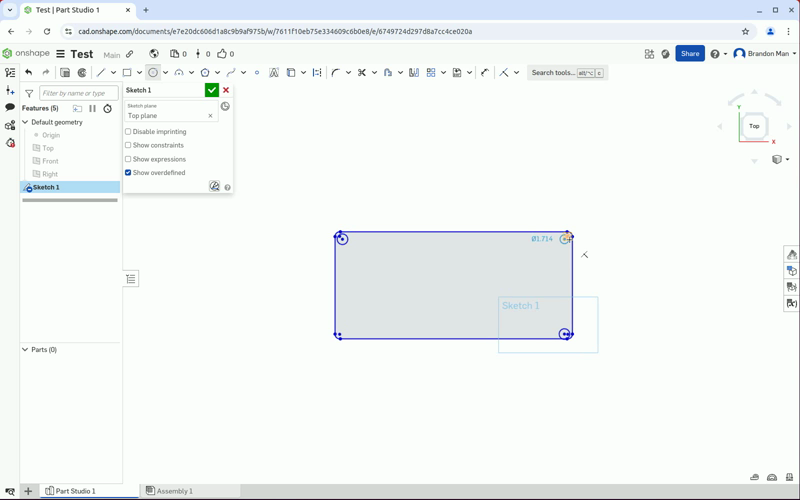
scroll(6)
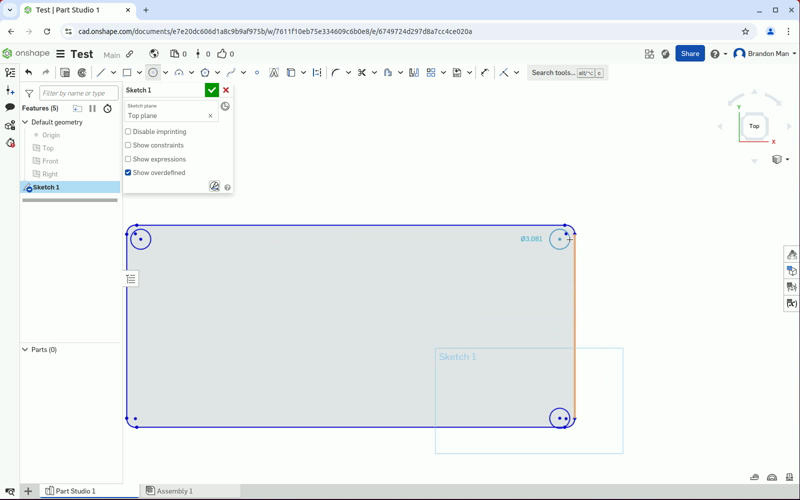
scroll(6)
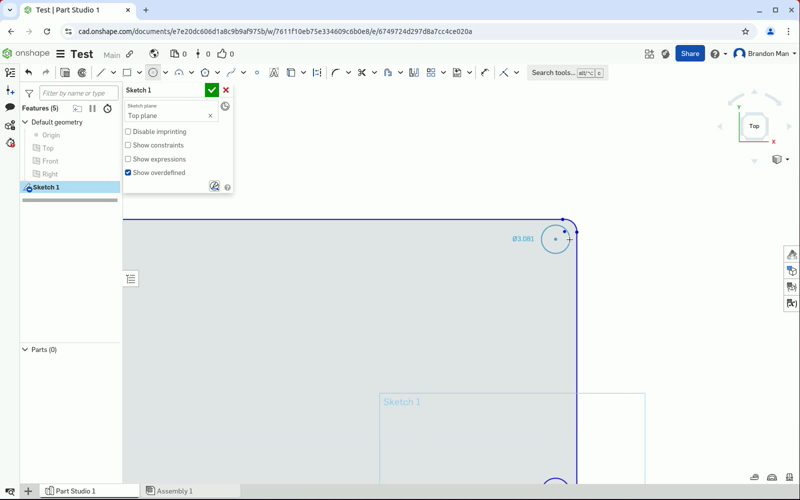
scroll(6)
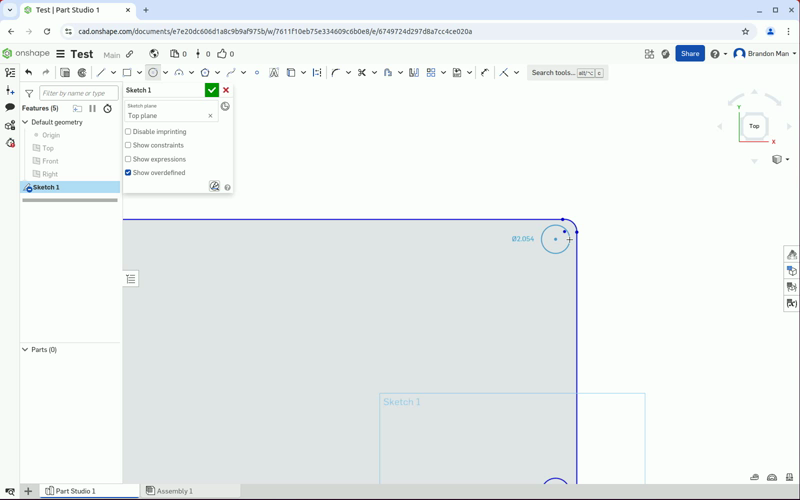
scroll(6)
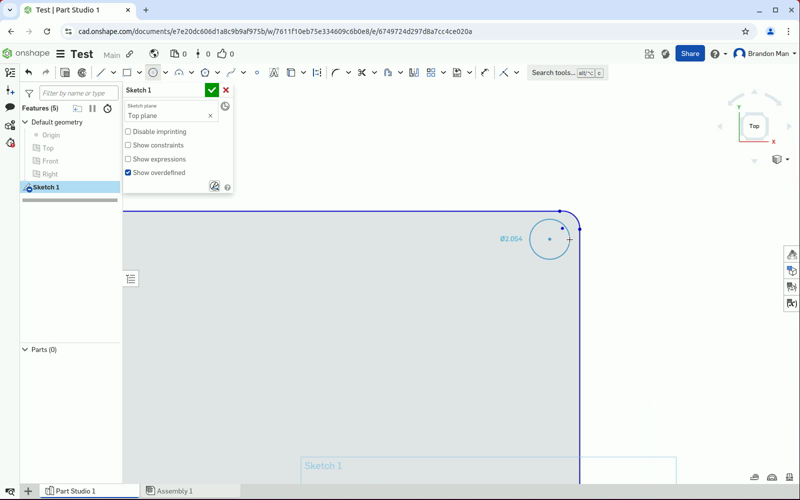
scroll(6)
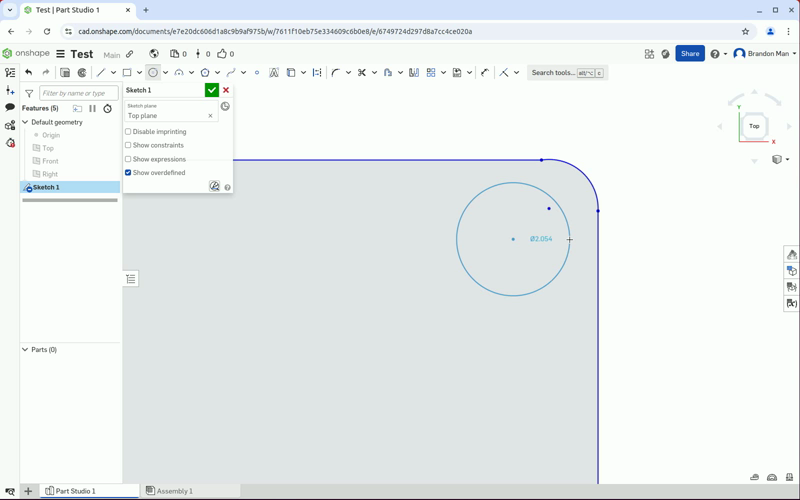
click(569, 239)
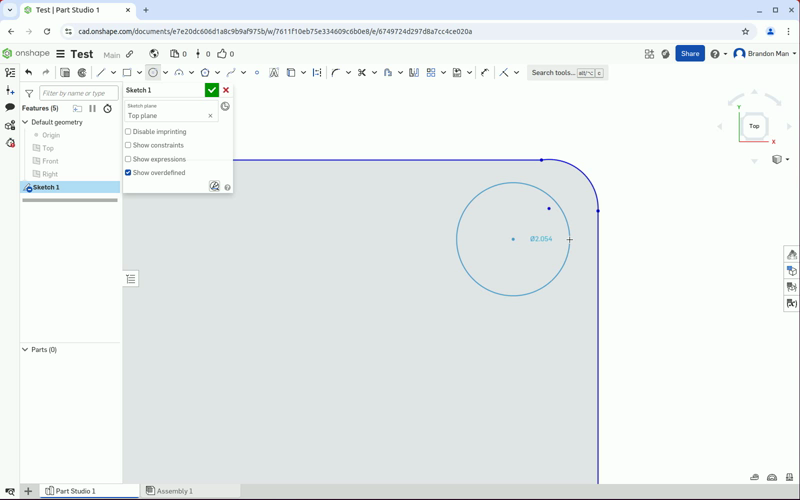
scroll(-6)
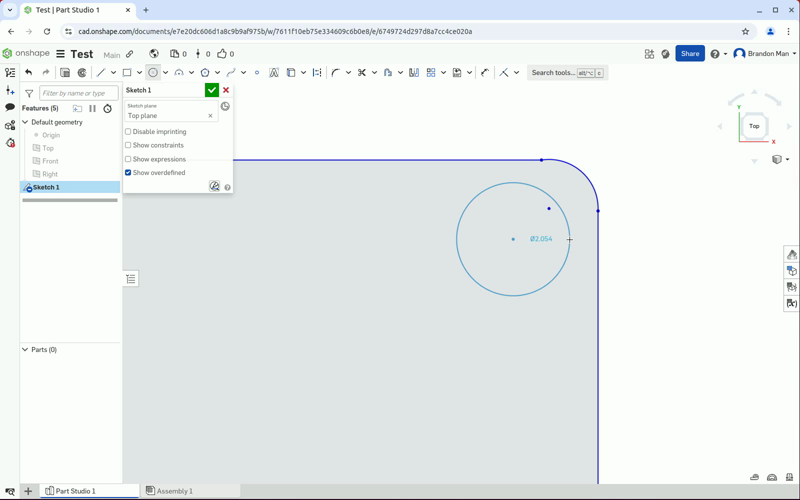
scroll(-6)
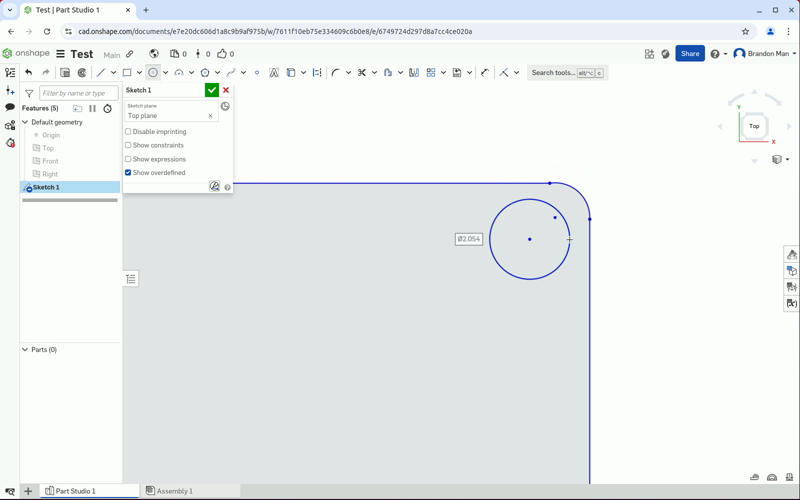
scroll(-6)
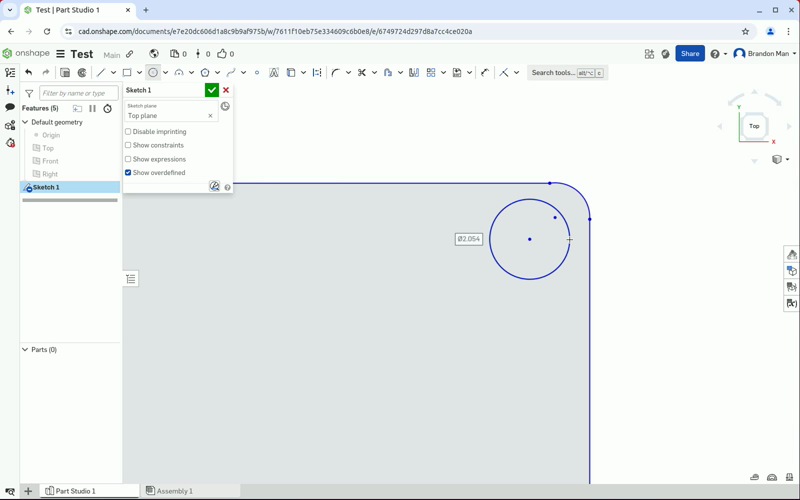
scroll(-6)
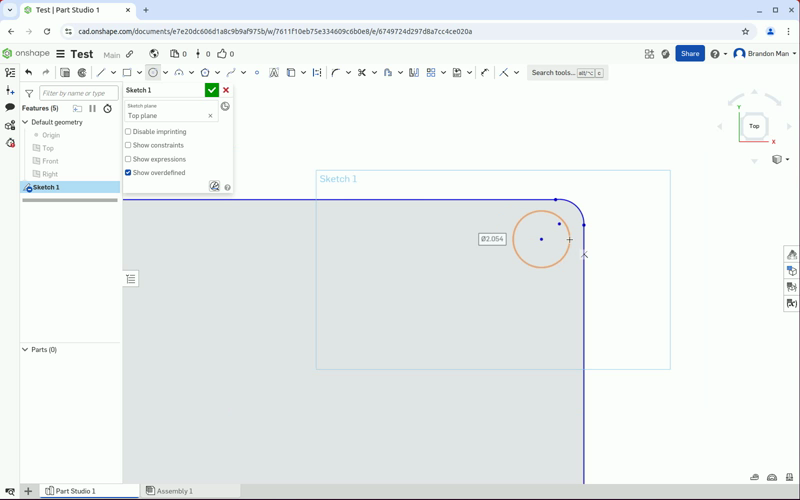
scroll(-6)
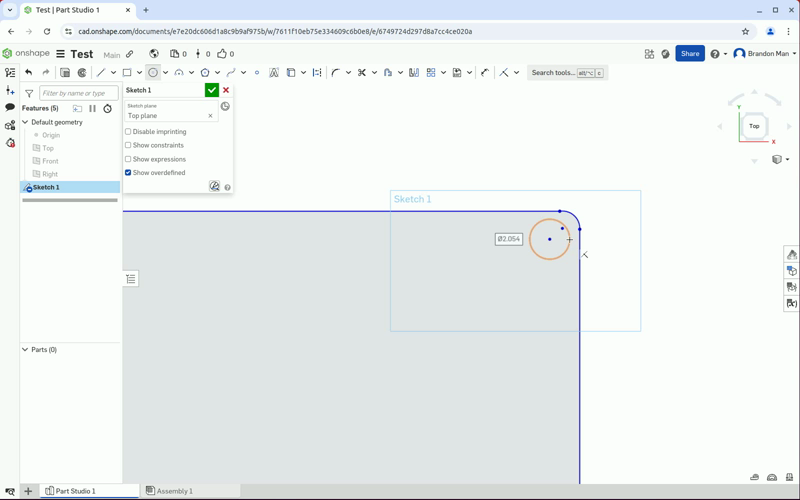
scroll(-6)
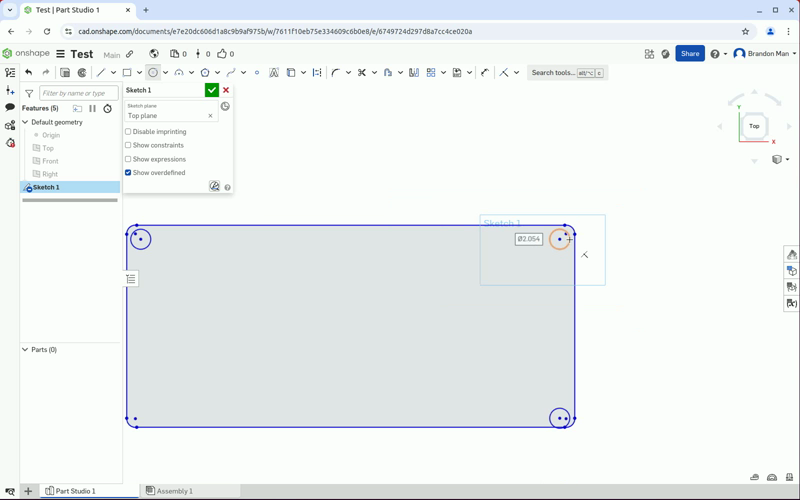
scroll(-6)
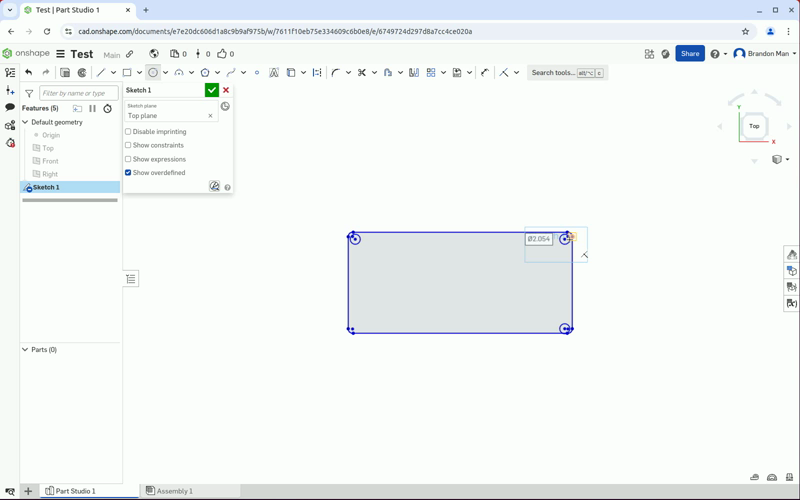
key(esc)
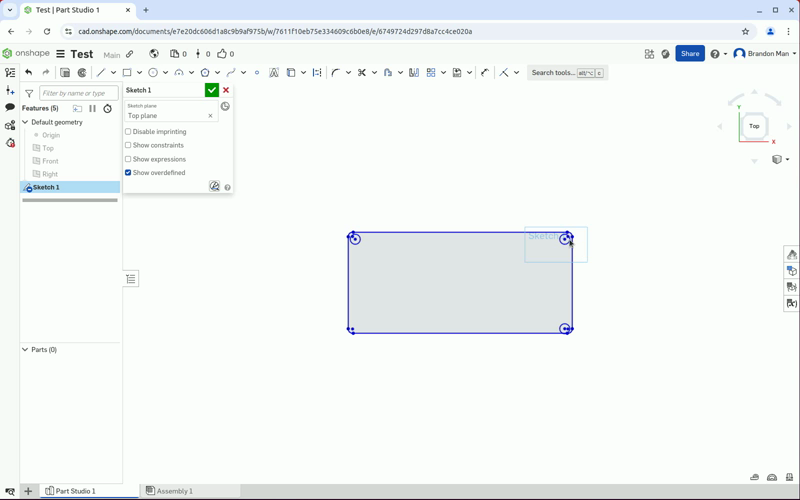
mouse_move(486, 253)
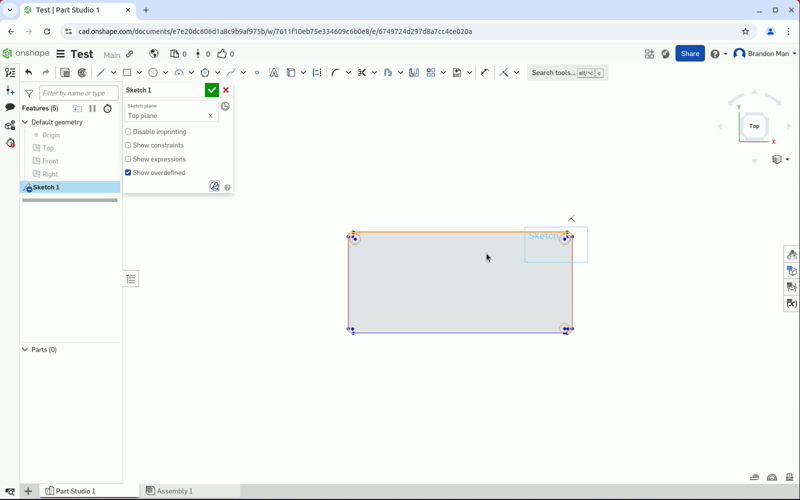
click(486, 253)
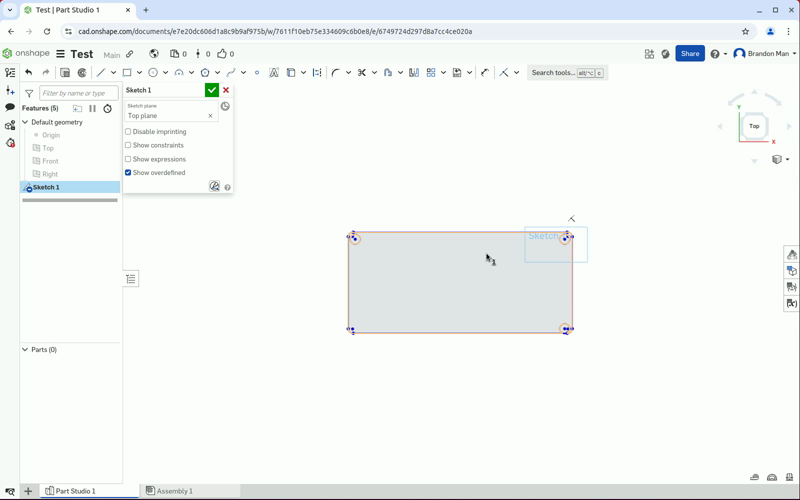
mouse_move(73, 352)
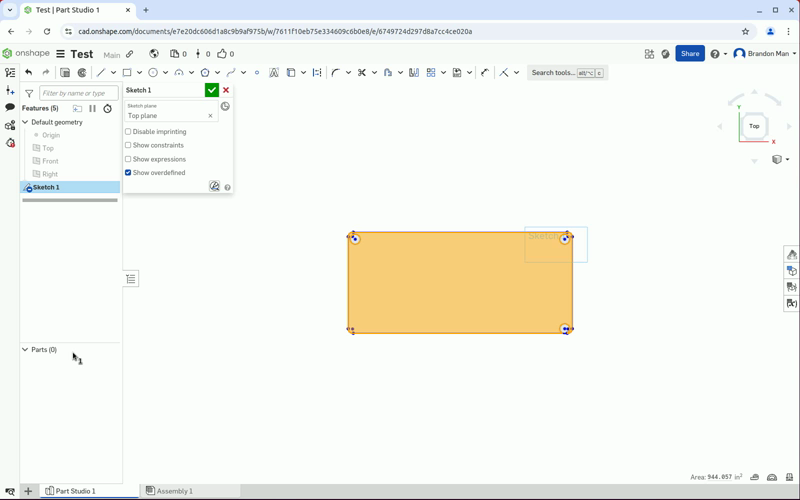
key(shift+y)
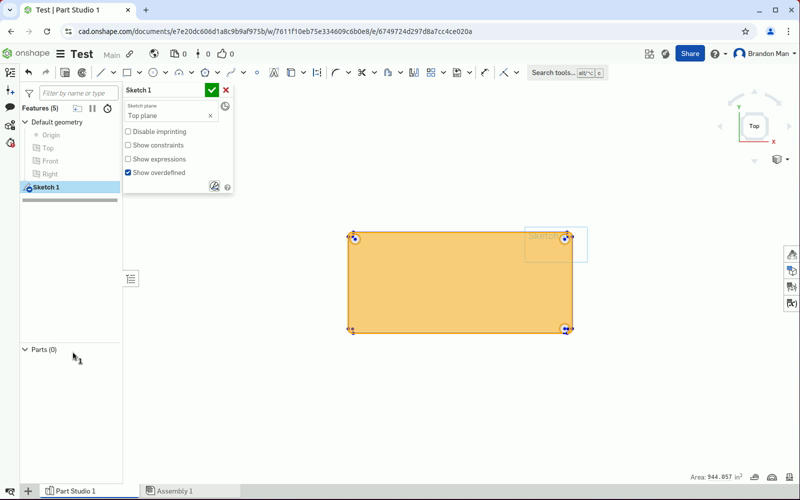
key(shift+e)
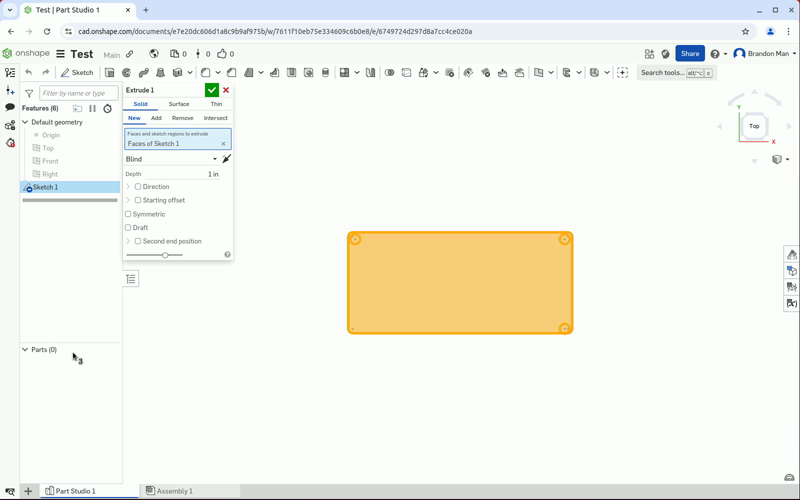
mouse_move(143, 106)
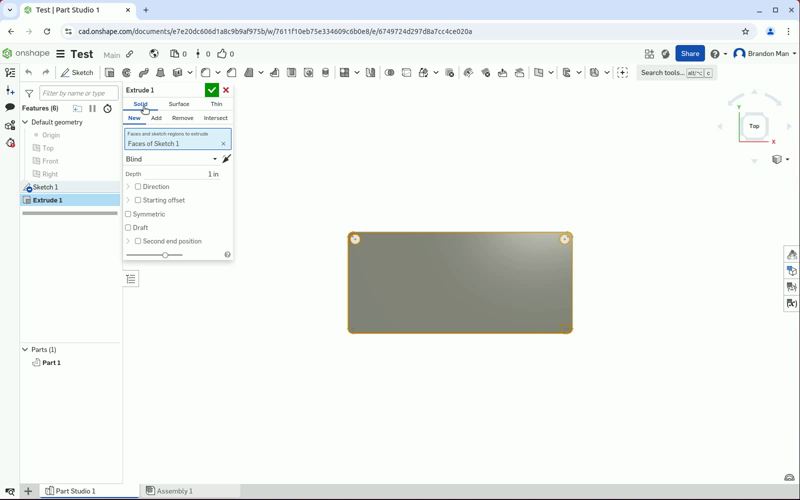
click(143, 106)
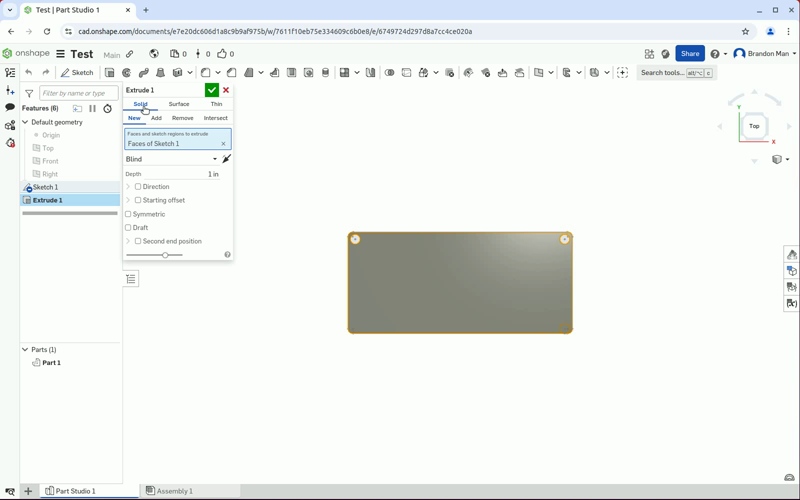
mouse_move(137, 120)
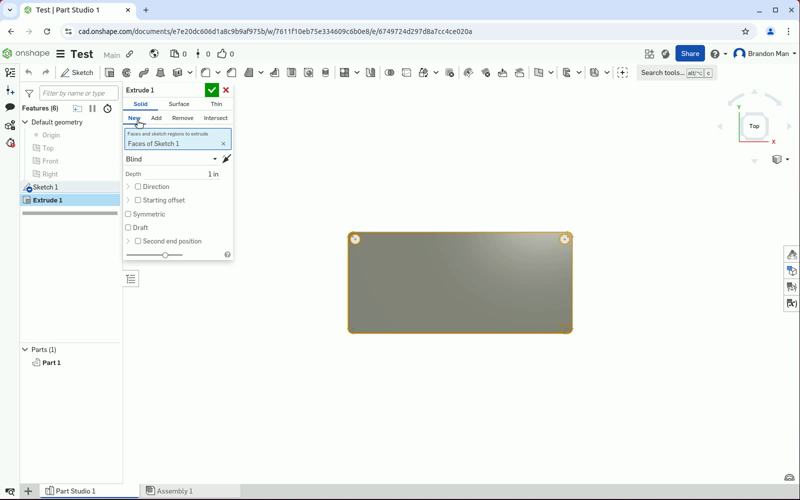
click(137, 120)
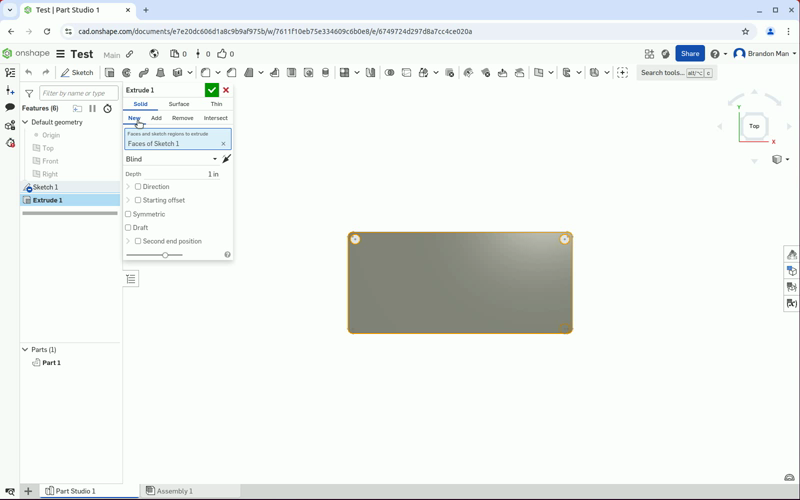
key(tab, 4)
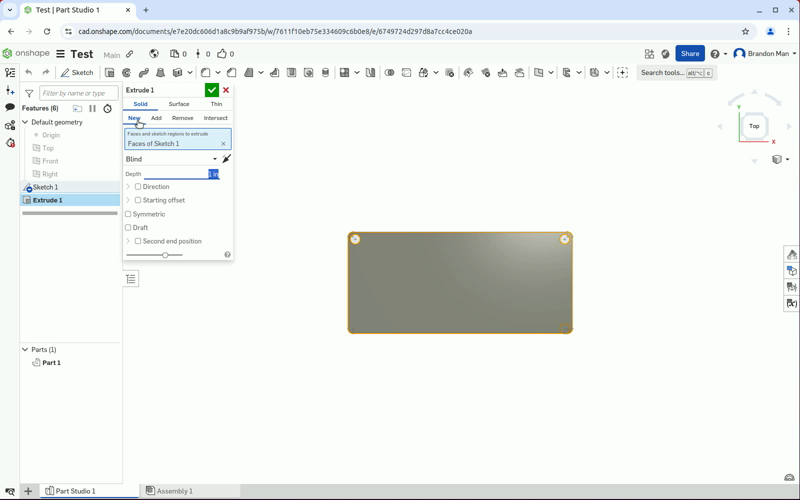
text(-0.963)
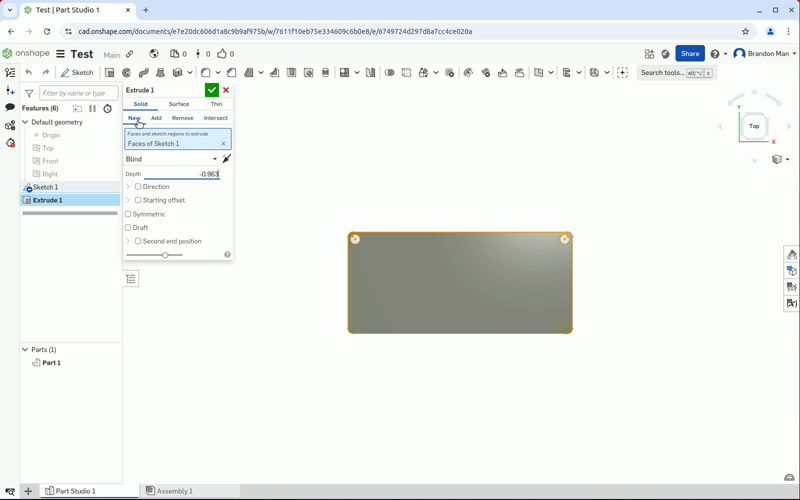
key(enter)
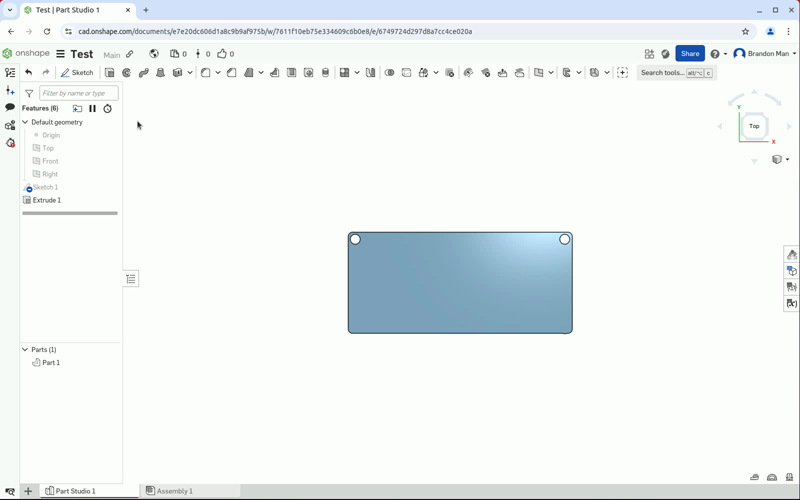
key(shift+h)
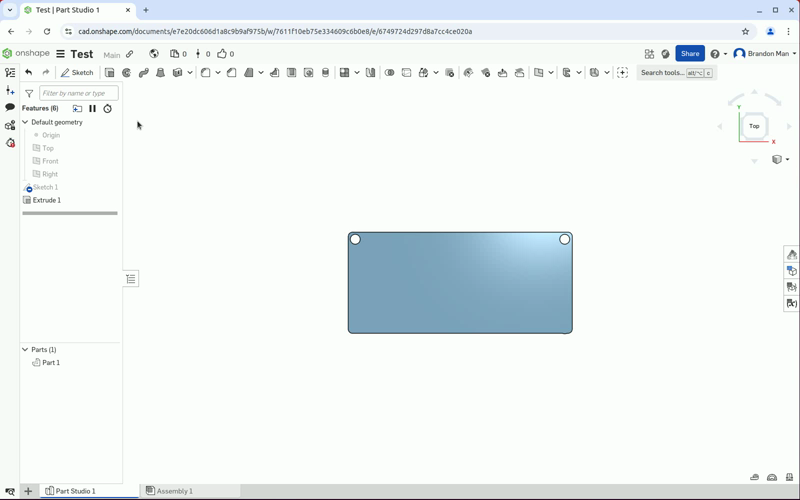
key(shift+h)
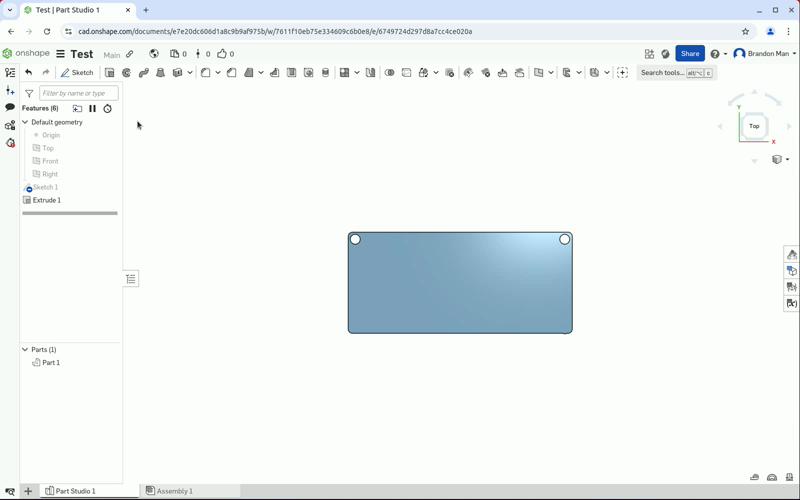
mouse_move(73, 189)
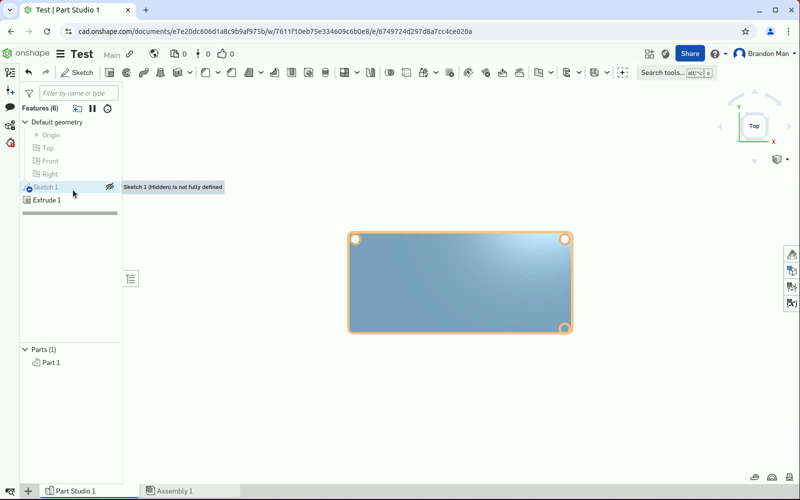
click(73, 189)
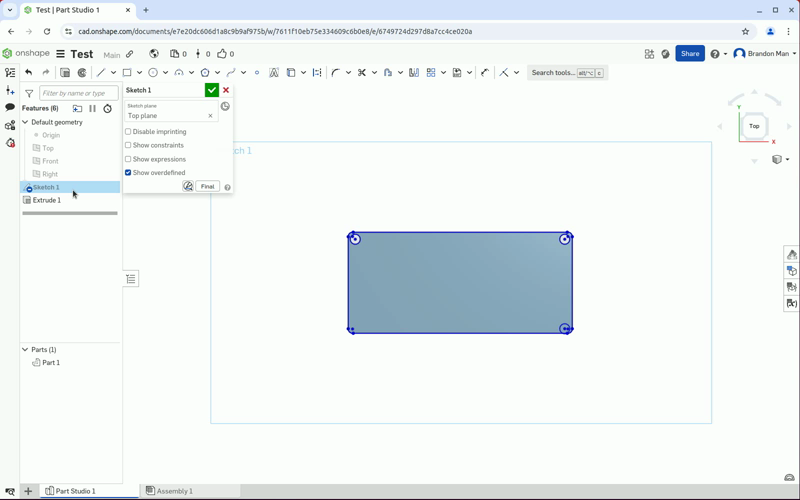
mouse_move(229, 92)
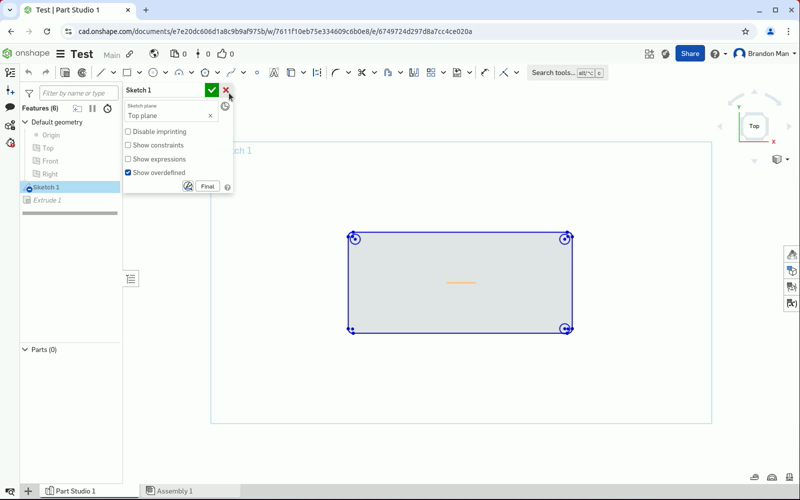
click(229, 92)
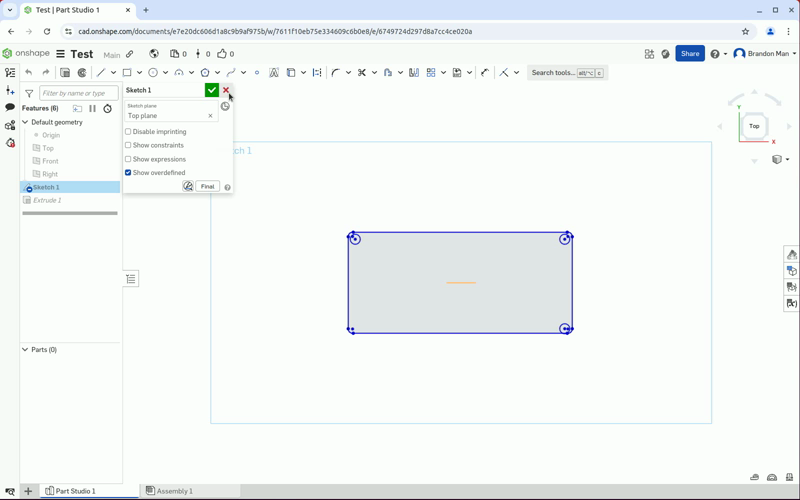
key(shift+s)
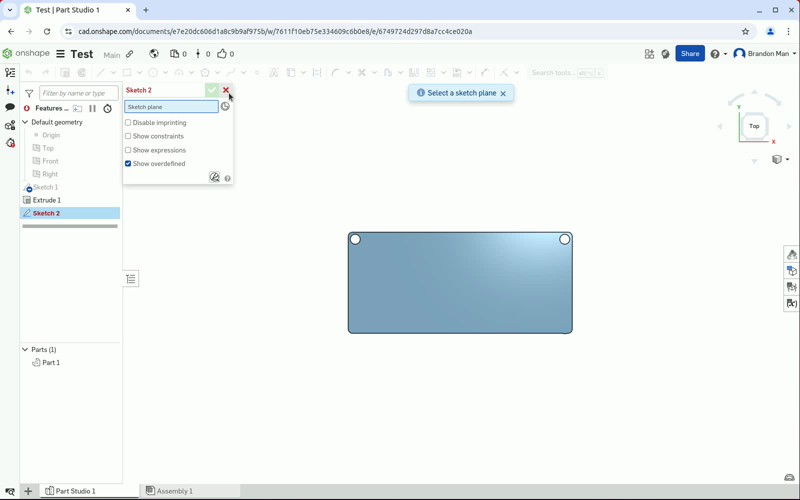
mouse_move(73, 150)
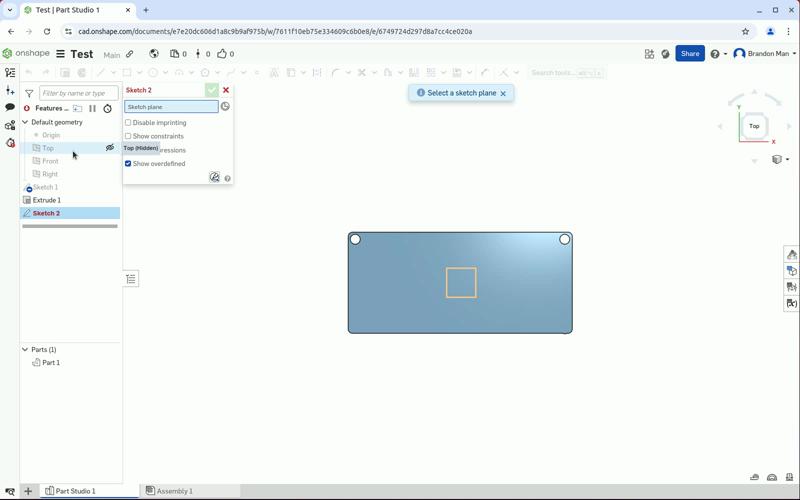
click(73, 150)
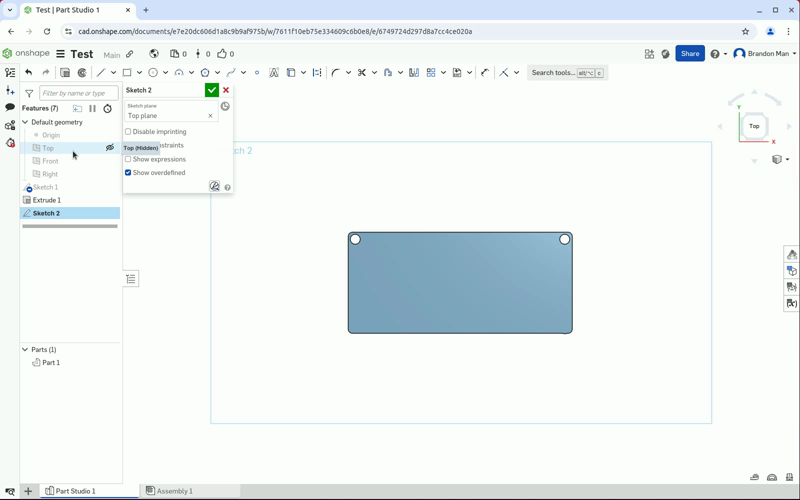
mouse_move(73, 352)
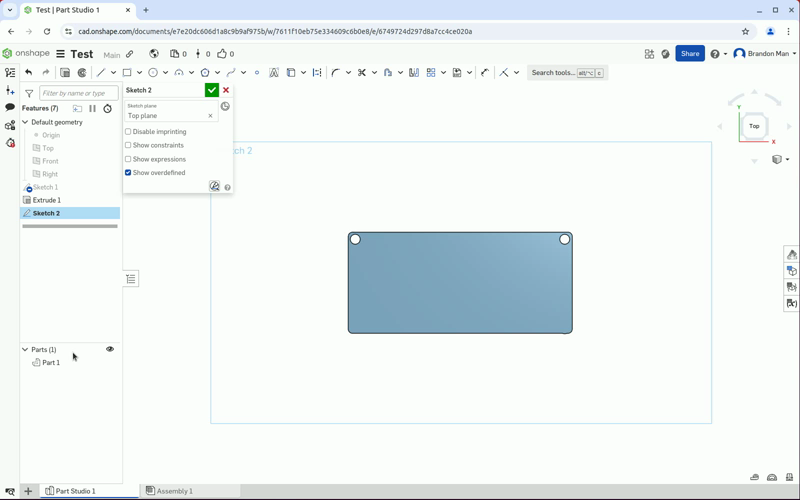
key(y)
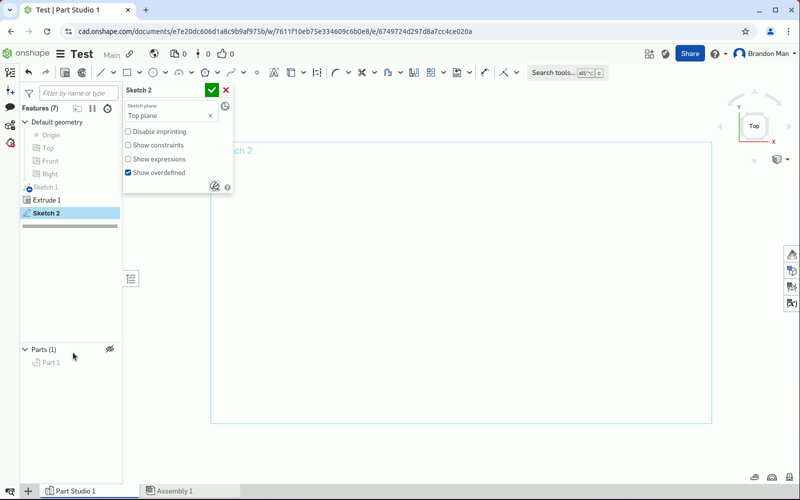
key(a)
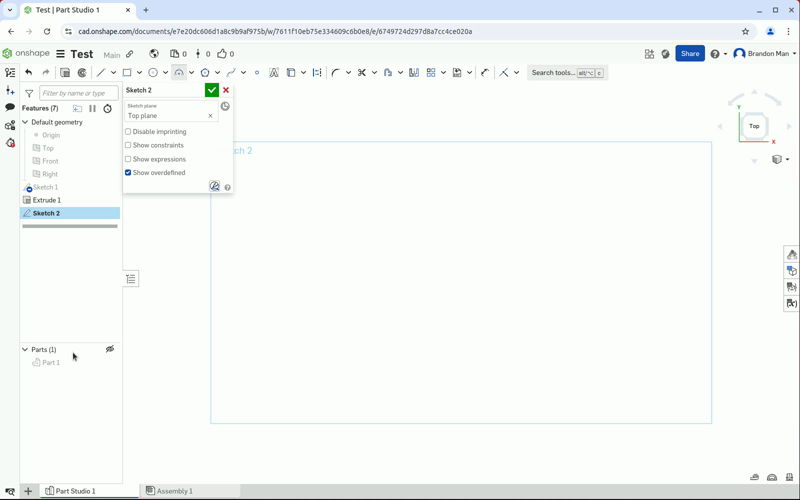
key_down(shift)
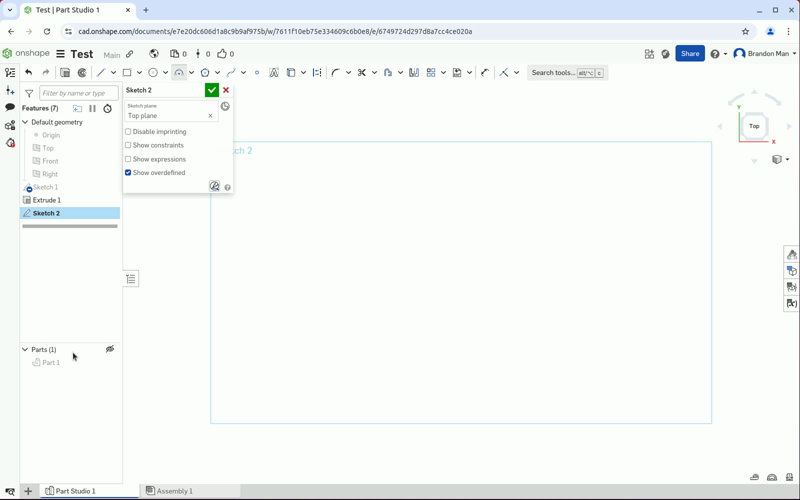
mouse_move(348, 328)
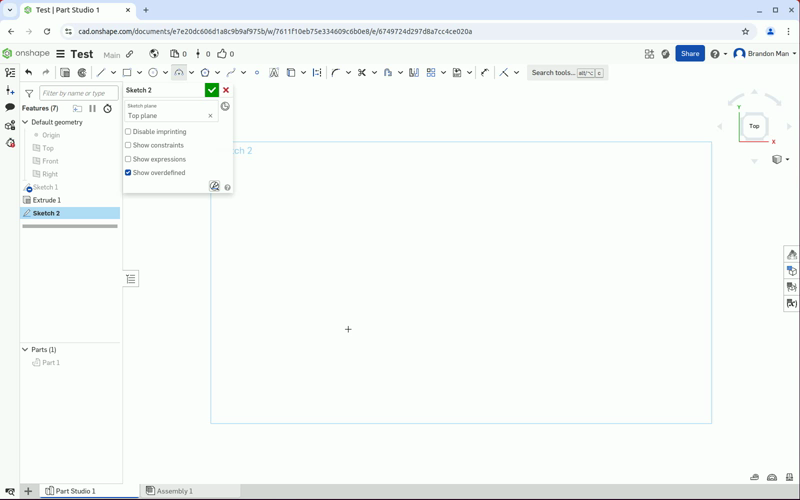
click(348, 328)
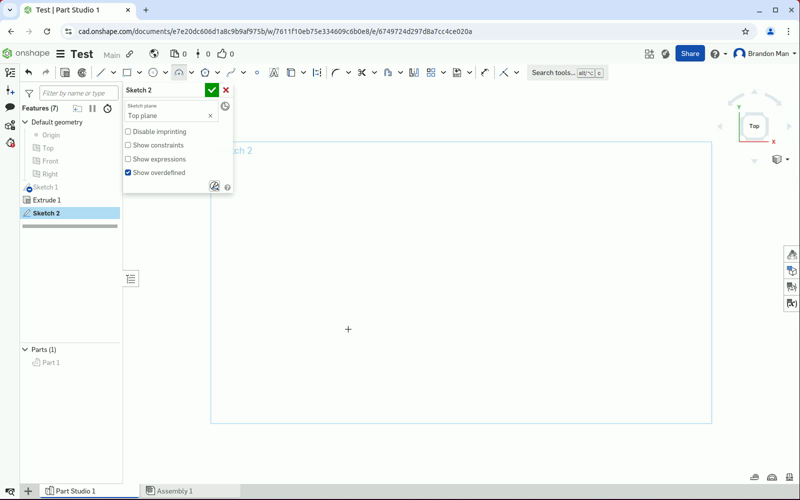
key_up(shift)
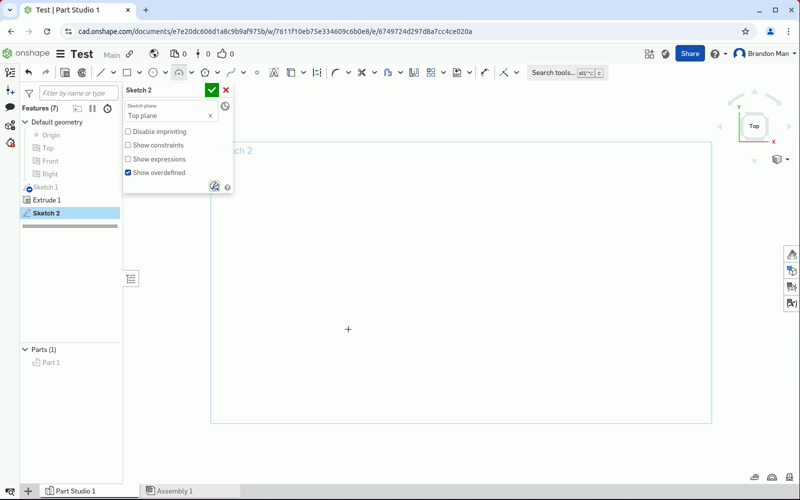
key_down(shift)
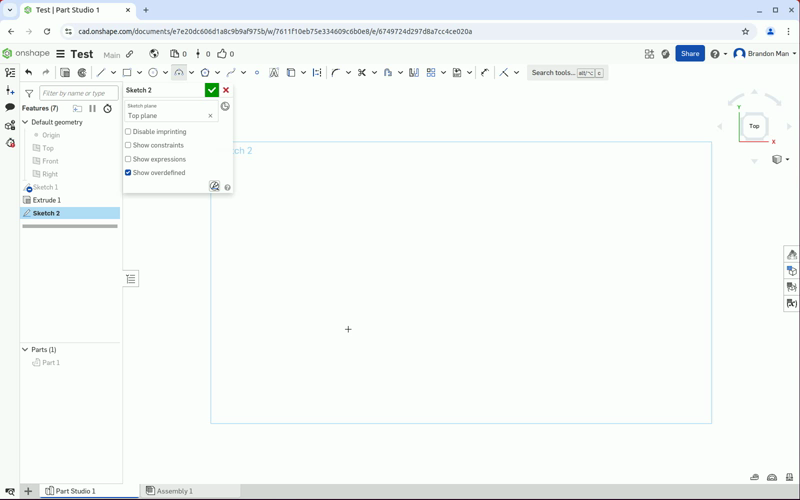
mouse_move(353, 333)
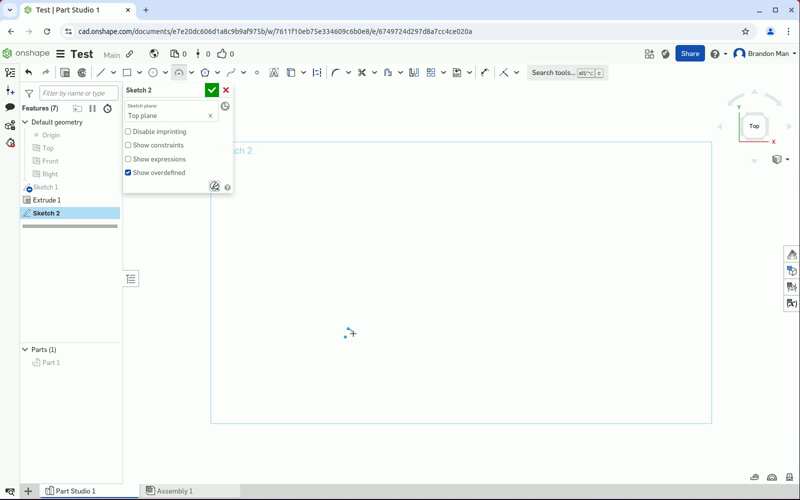
scroll(6)
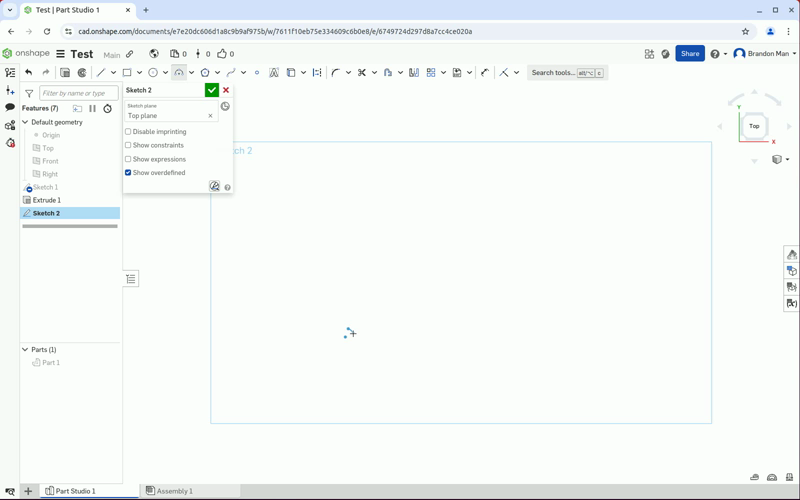
scroll(6)
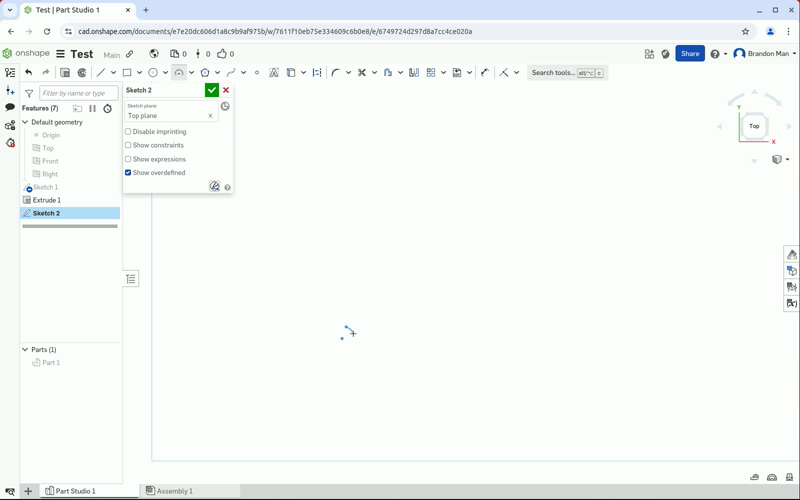
scroll(6)
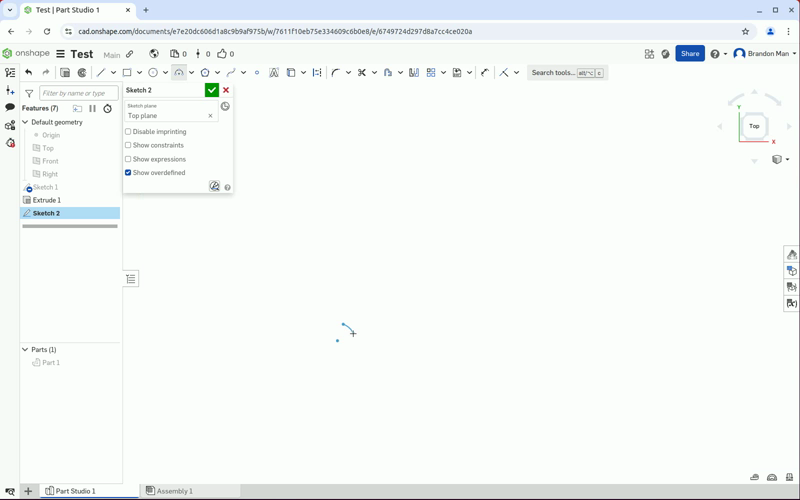
scroll(6)
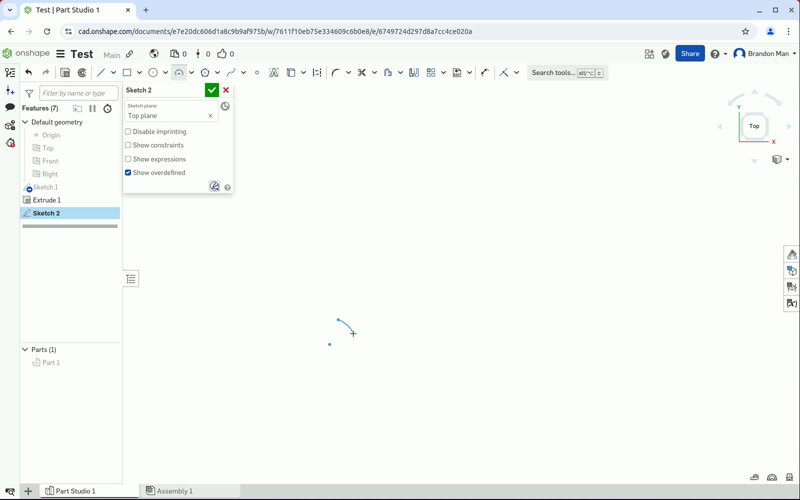
scroll(6)
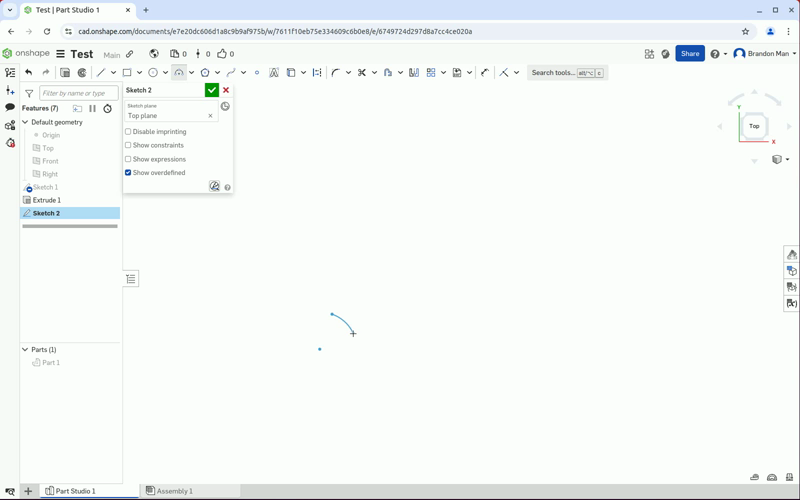
scroll(6)
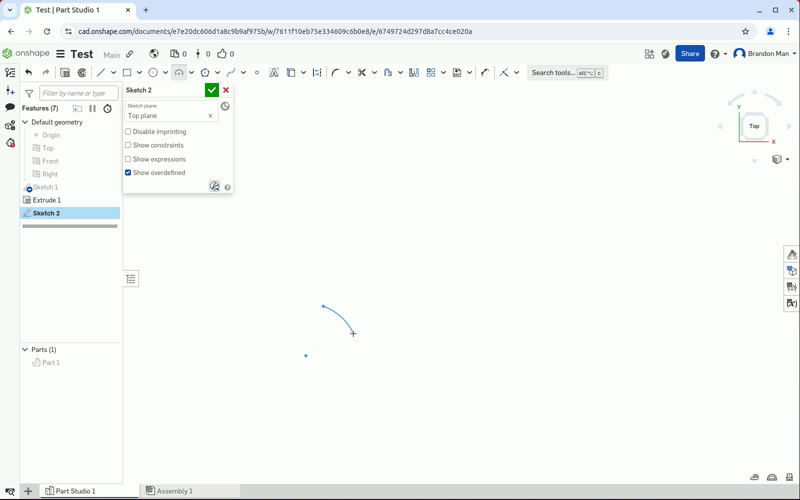
scroll(6)
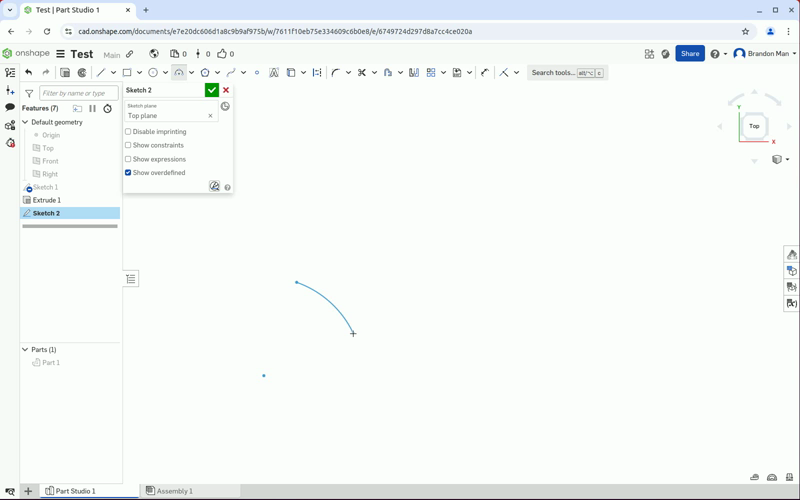
click(353, 333)
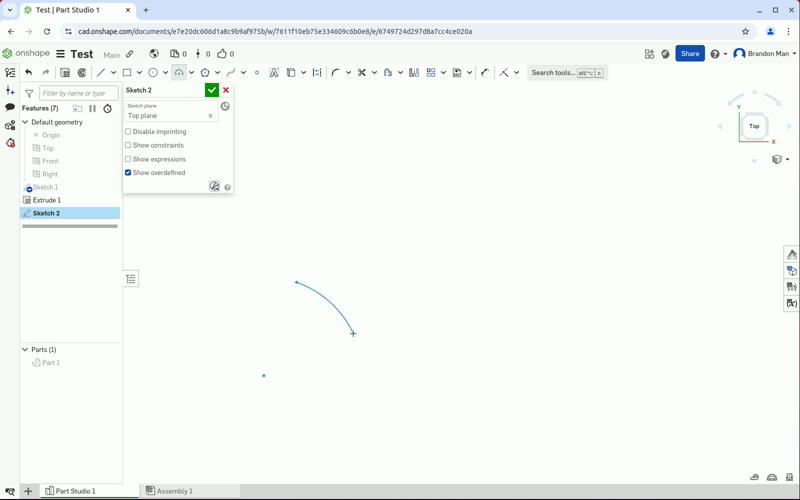
scroll(-6)
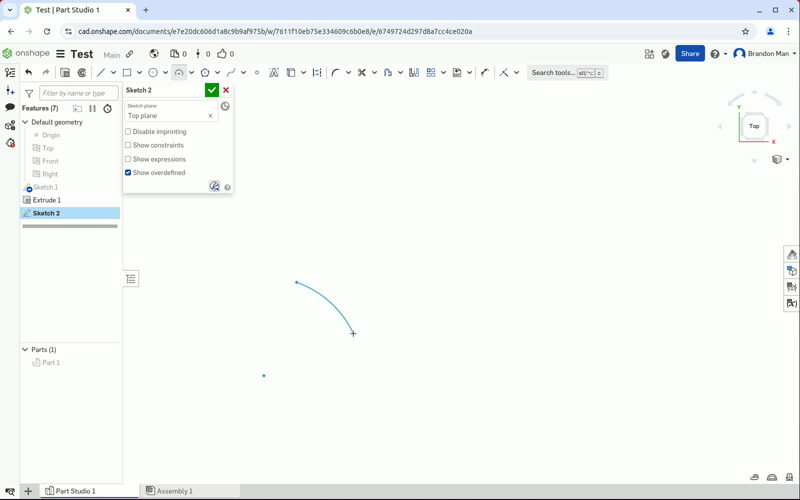
scroll(-6)
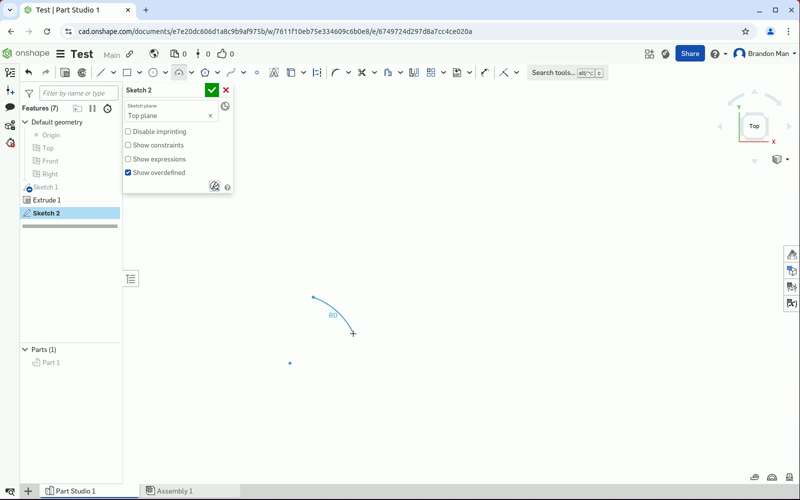
scroll(-6)
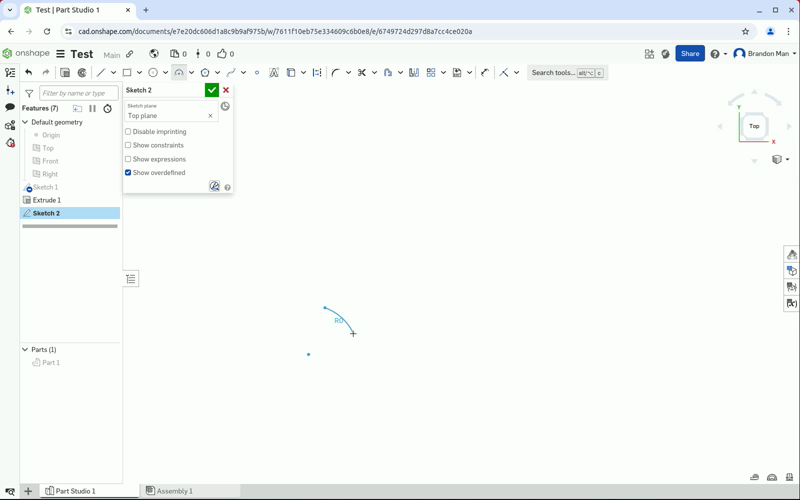
scroll(-6)
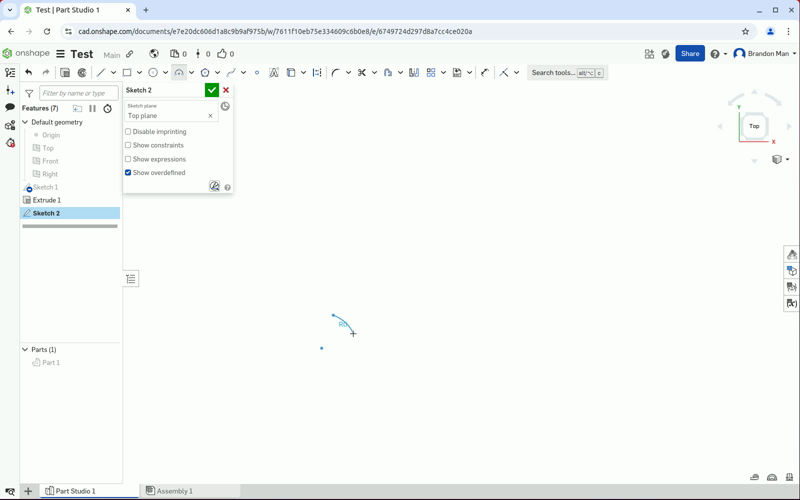
scroll(-6)
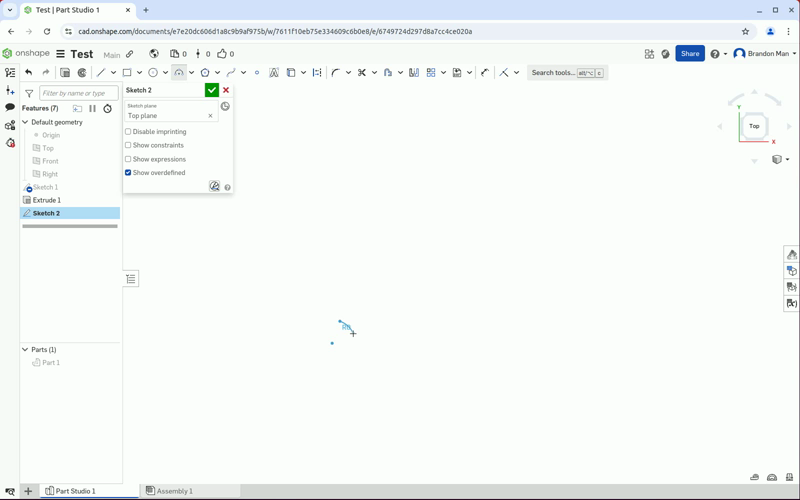
scroll(-6)
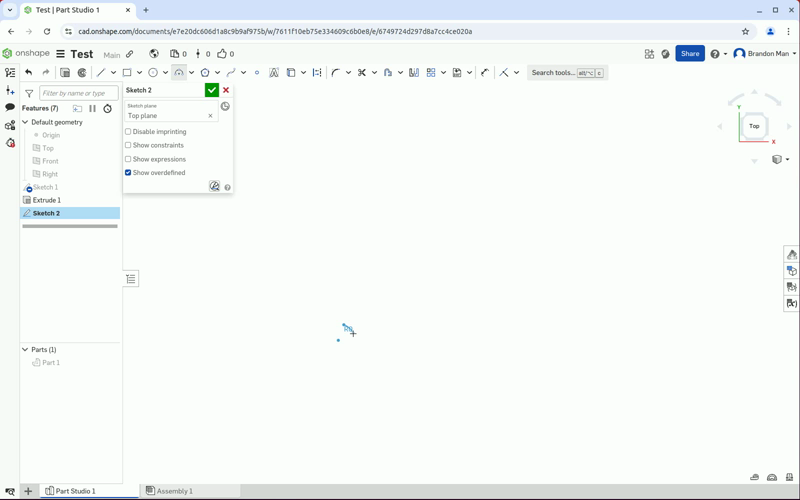
scroll(-6)
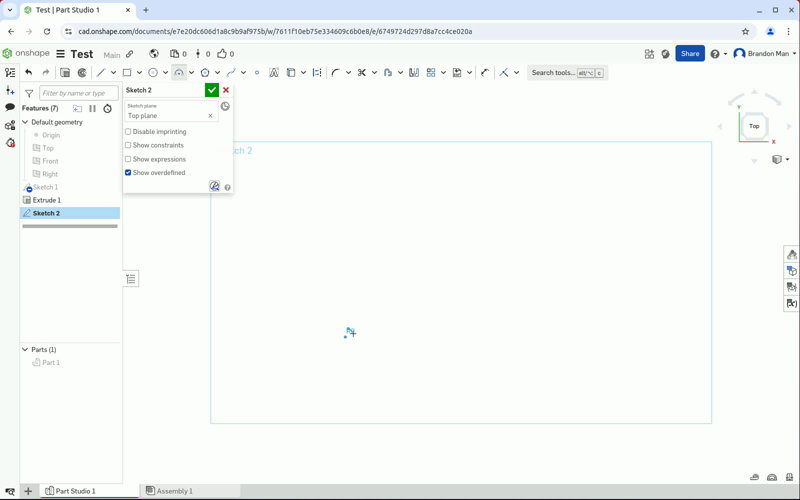
mouse_move(349, 332)
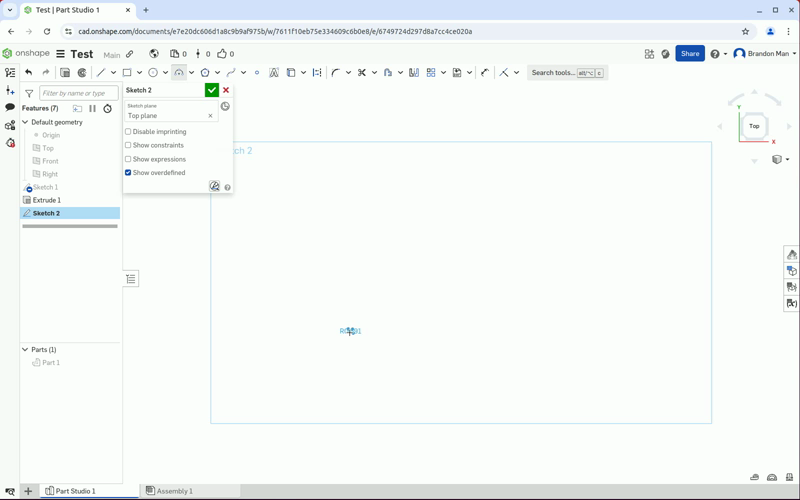
scroll(6)
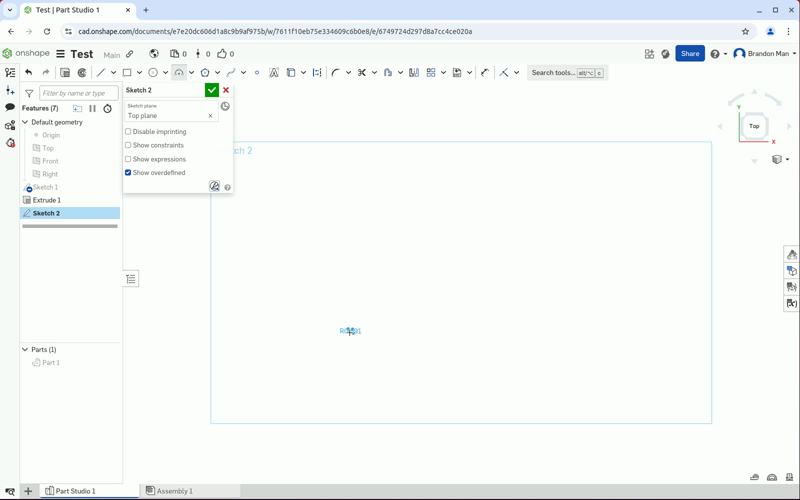
scroll(6)
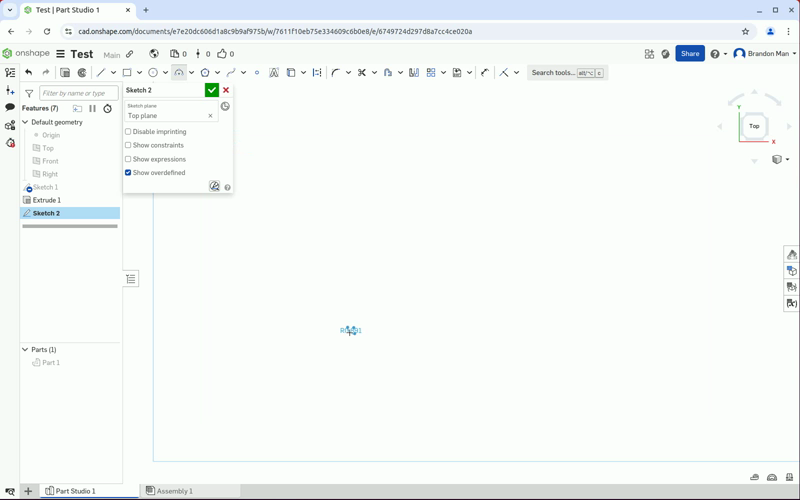
scroll(6)
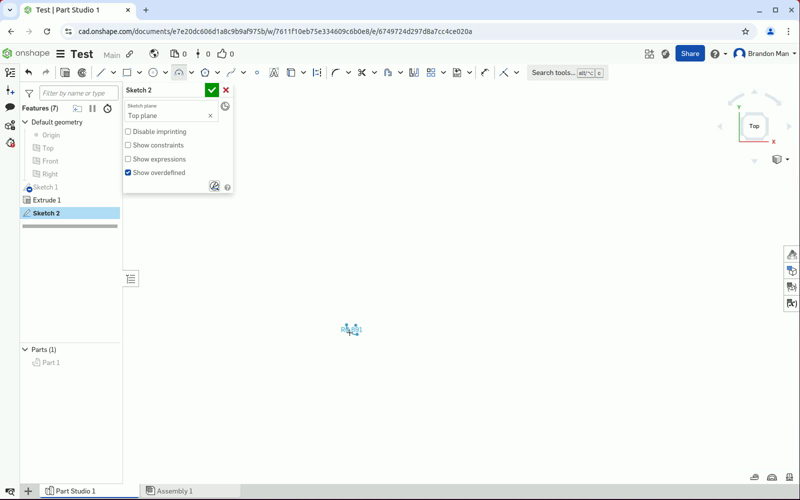
scroll(6)
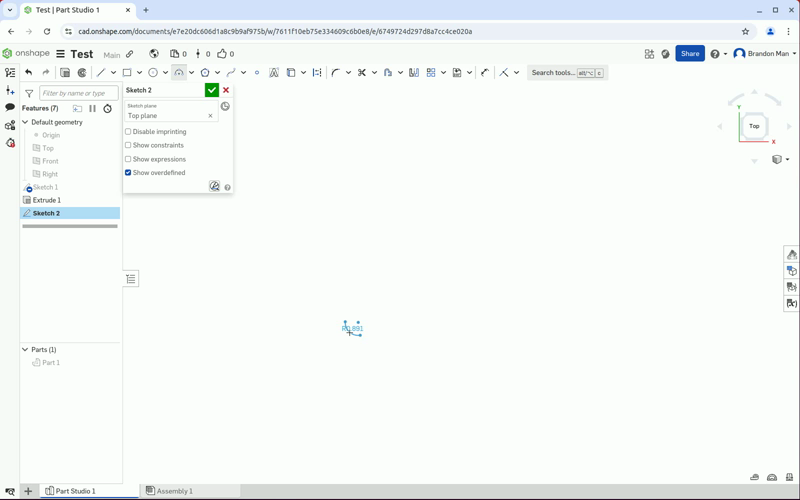
scroll(6)
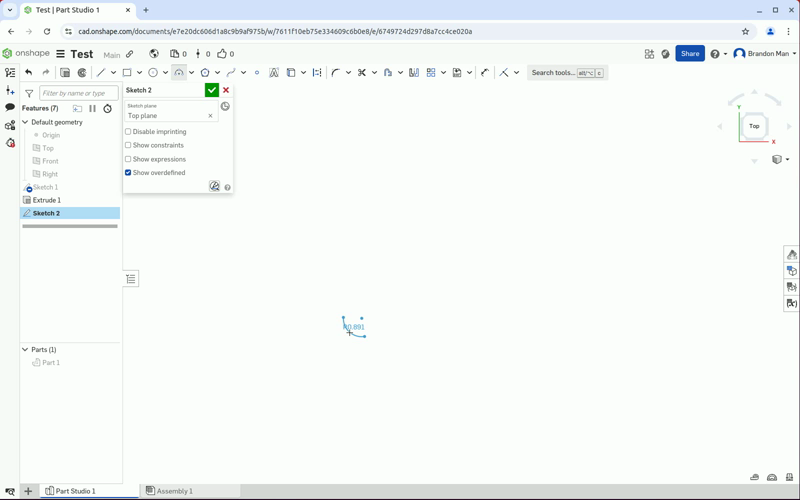
scroll(6)
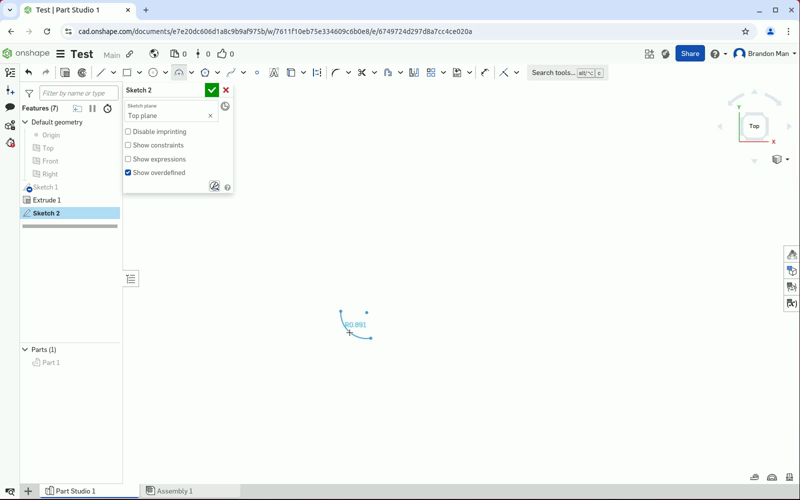
scroll(6)
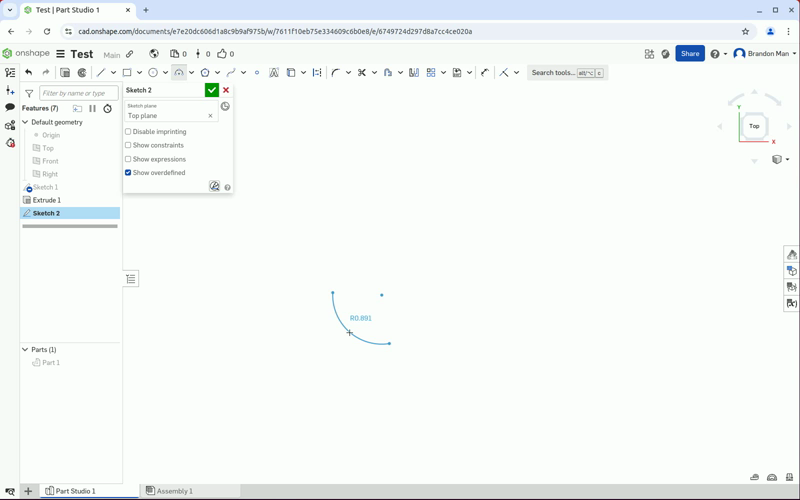
click(349, 332)
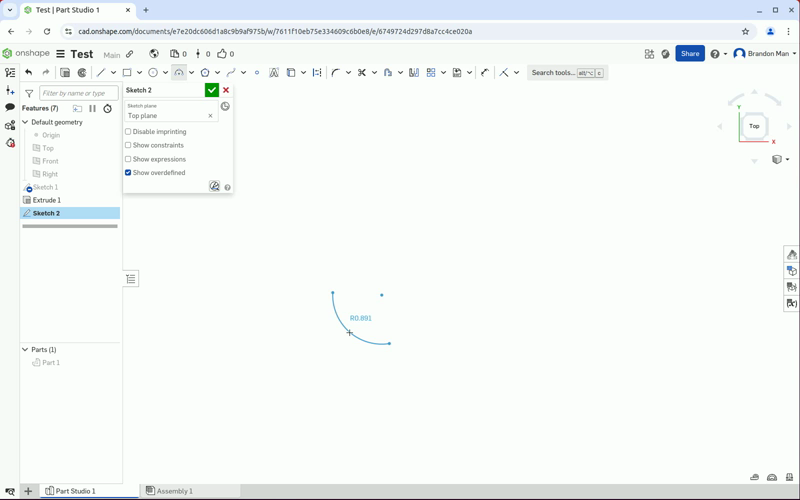
scroll(-6)
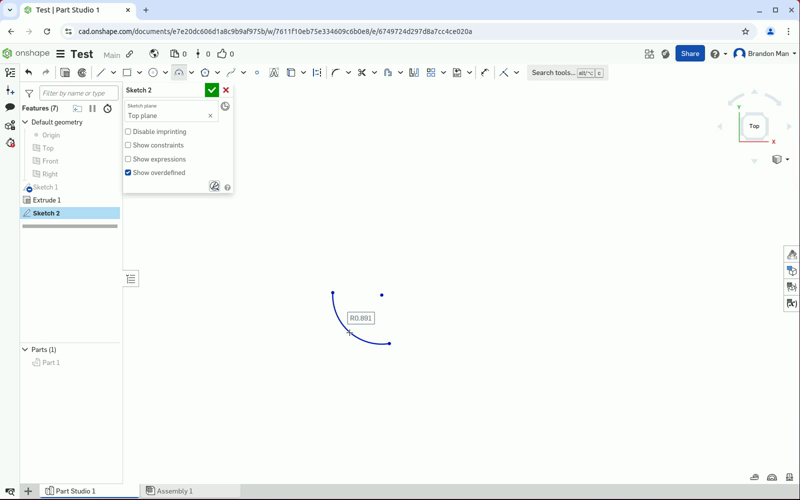
scroll(-6)
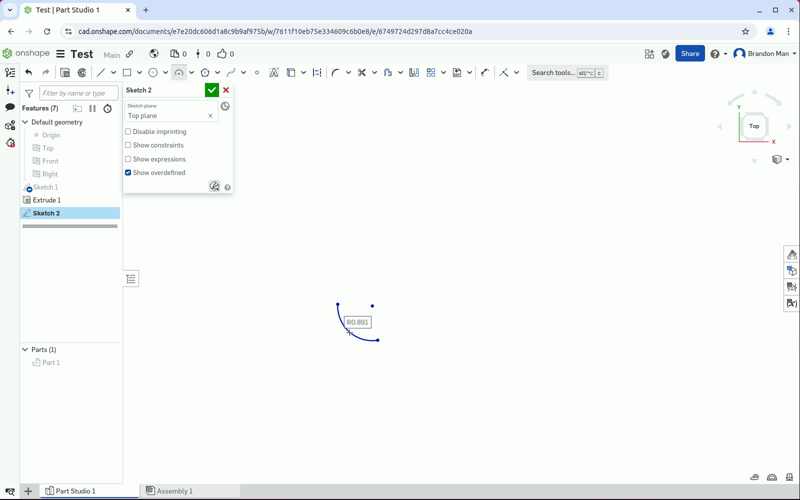
scroll(-6)
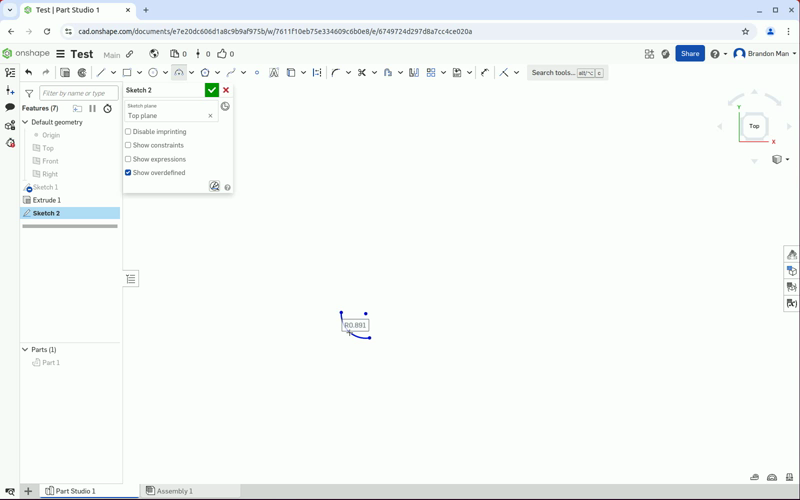
scroll(-6)
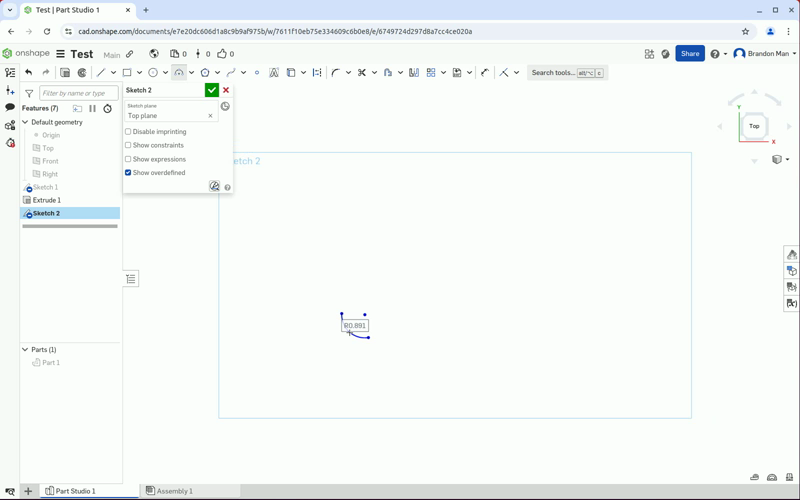
scroll(-6)
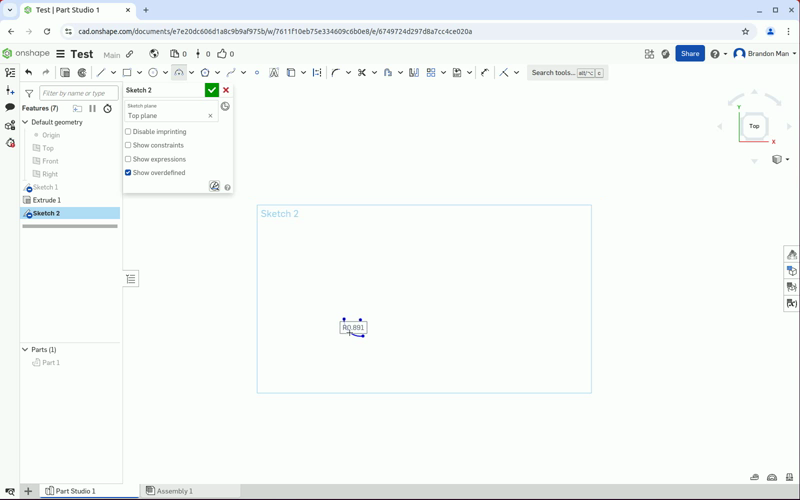
scroll(-6)
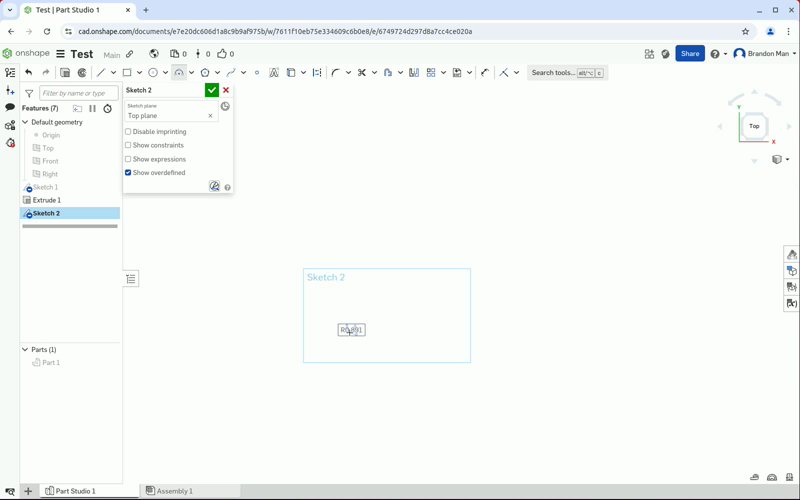
scroll(-6)
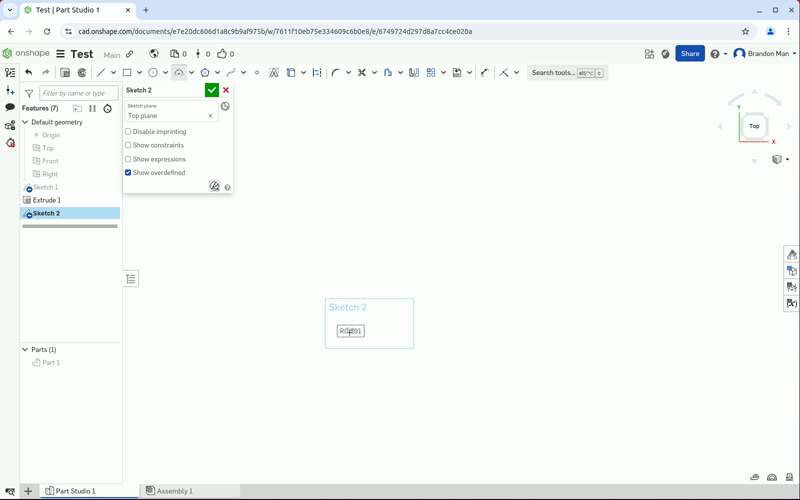
key_up(shift)
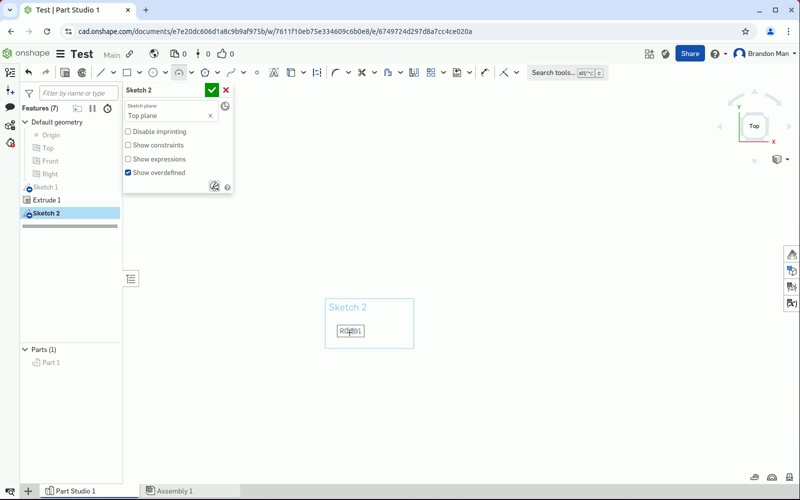
key(esc)
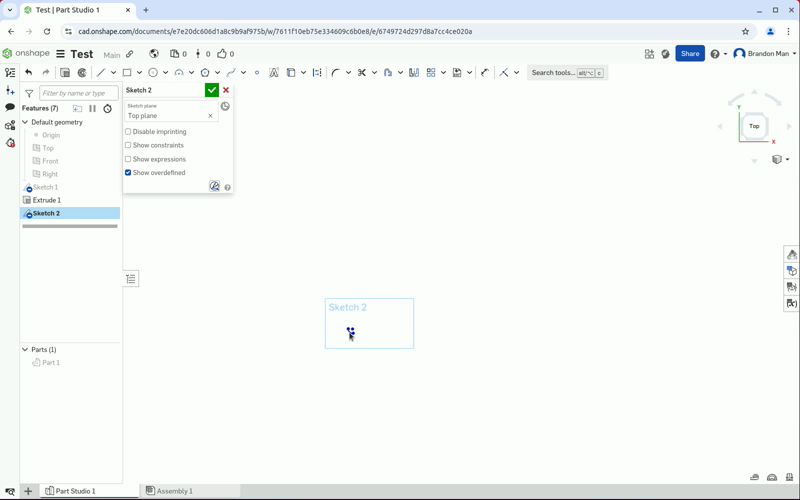
key(l)
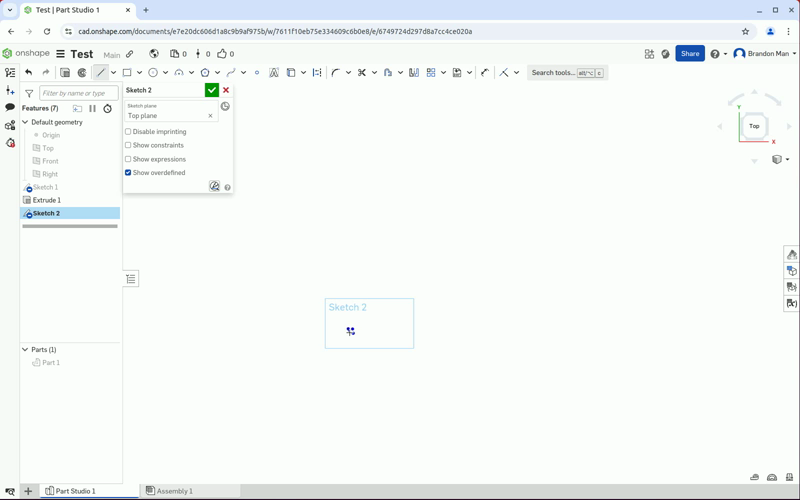
mouse_move(353, 333)
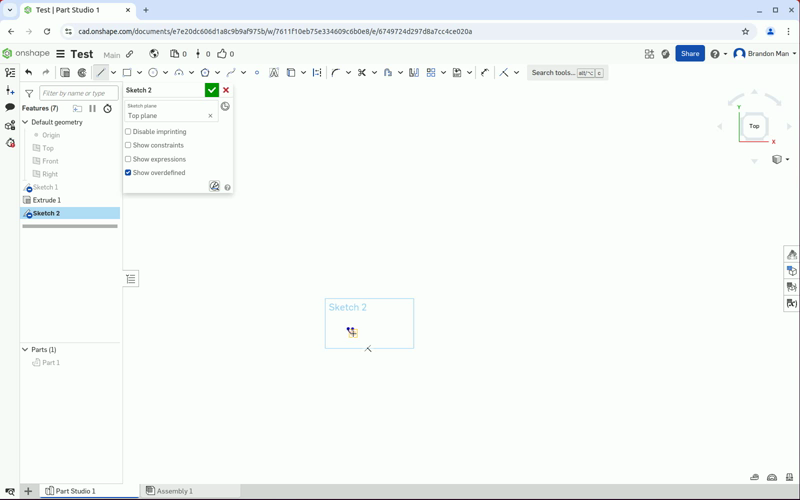
scroll(6)
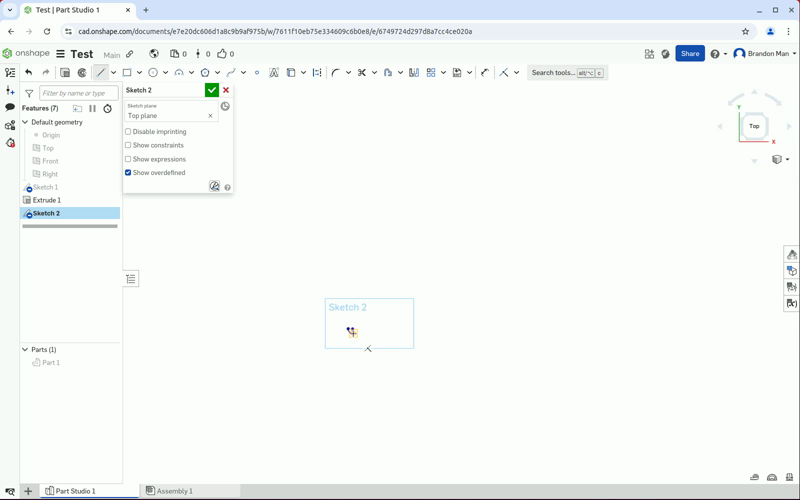
scroll(6)
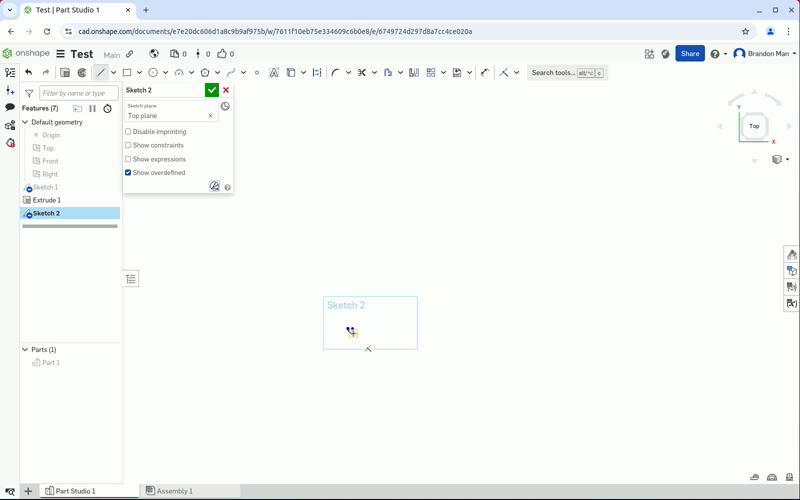
scroll(6)
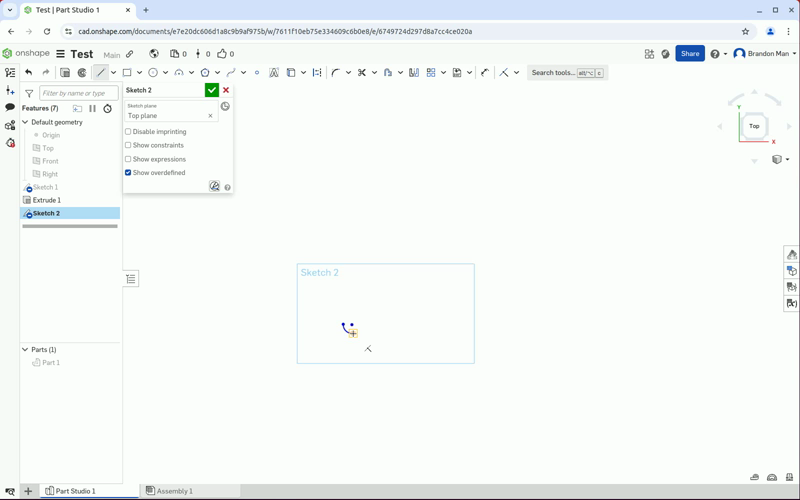
scroll(6)
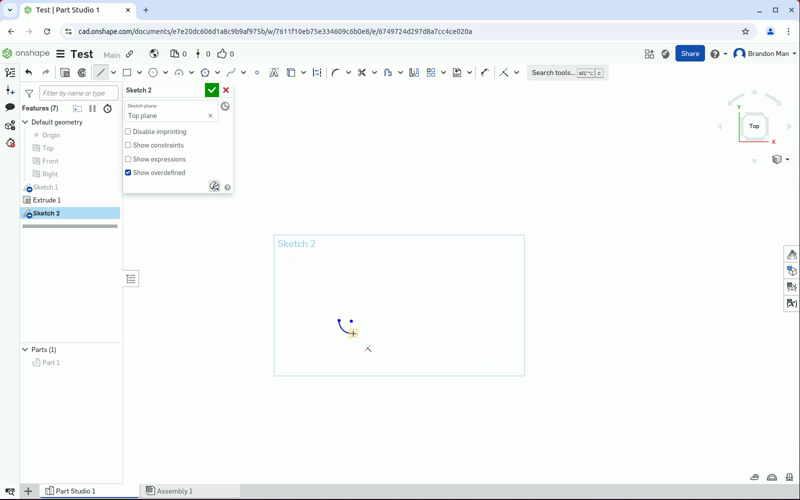
scroll(6)
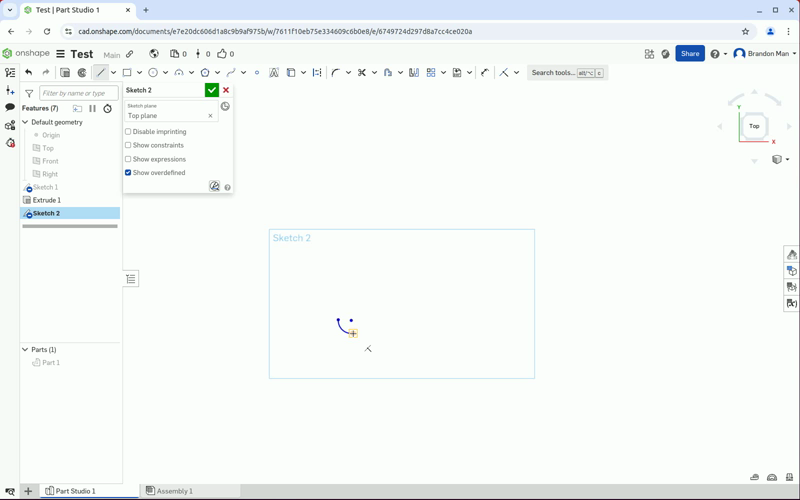
scroll(6)
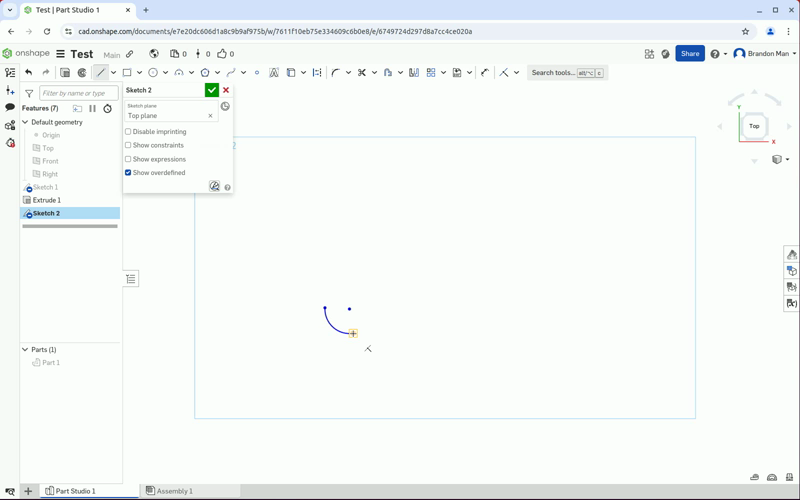
scroll(6)
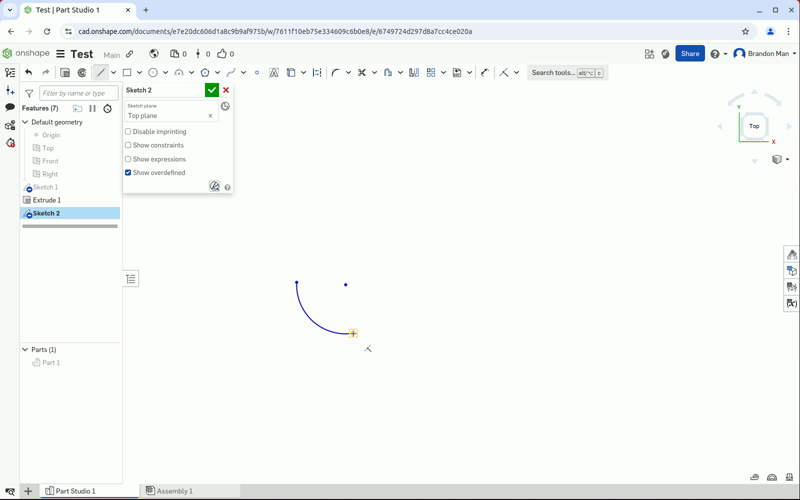
click(353, 333)
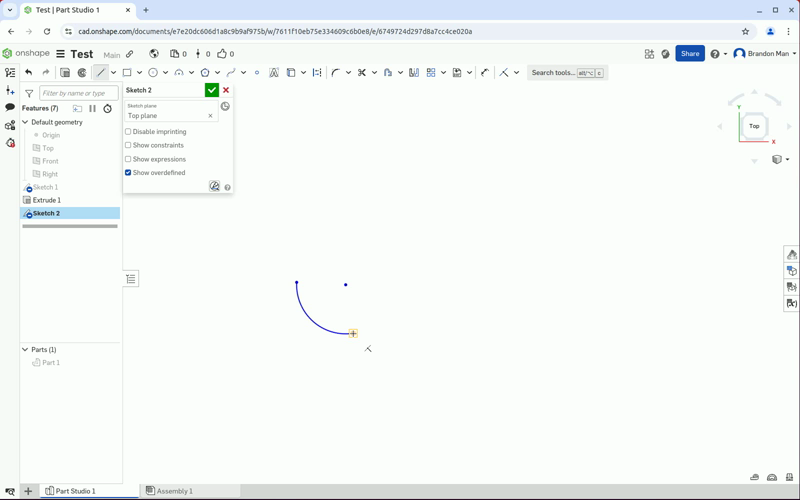
scroll(-6)
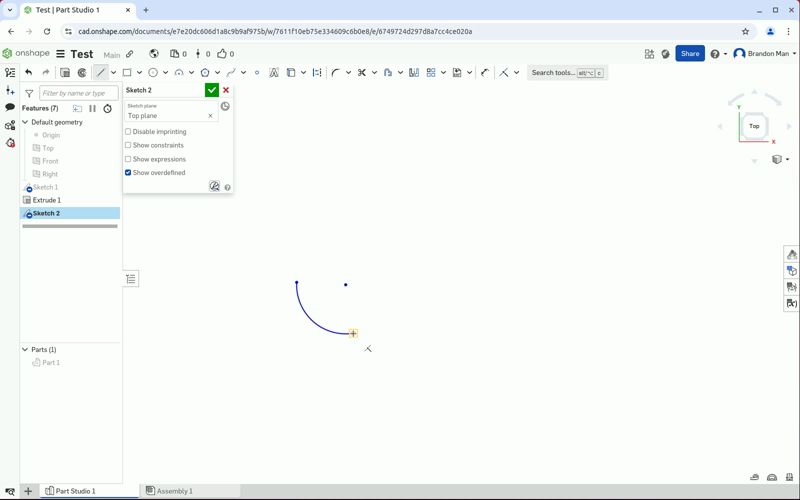
scroll(-6)
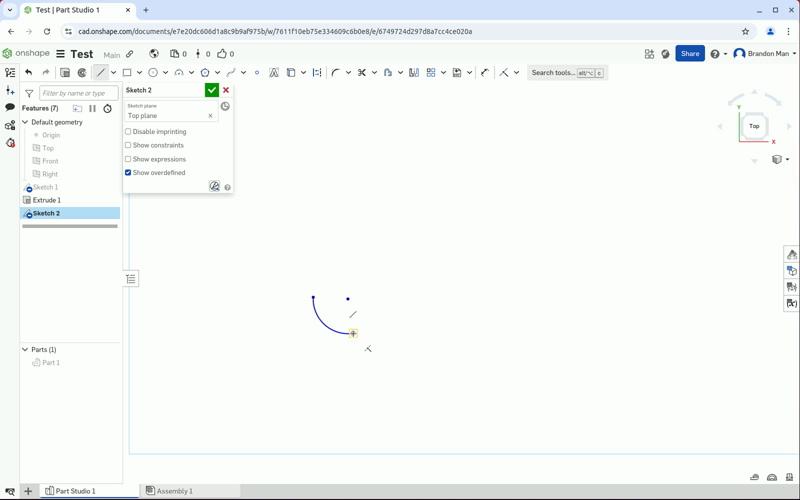
scroll(-6)
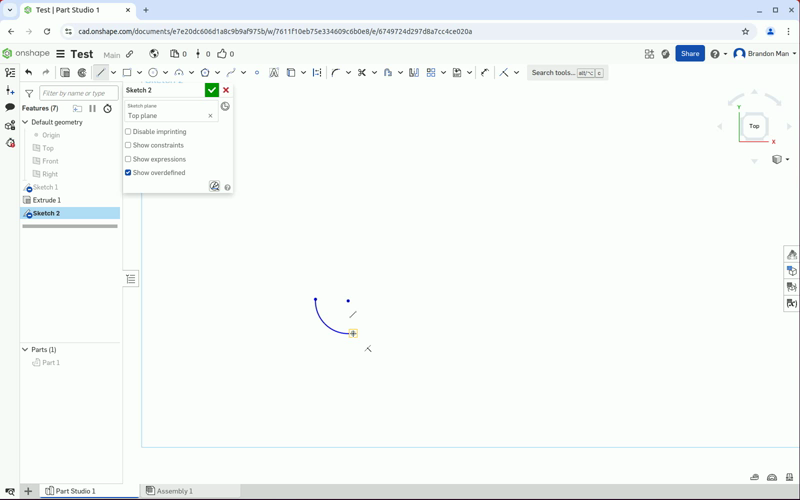
scroll(-6)
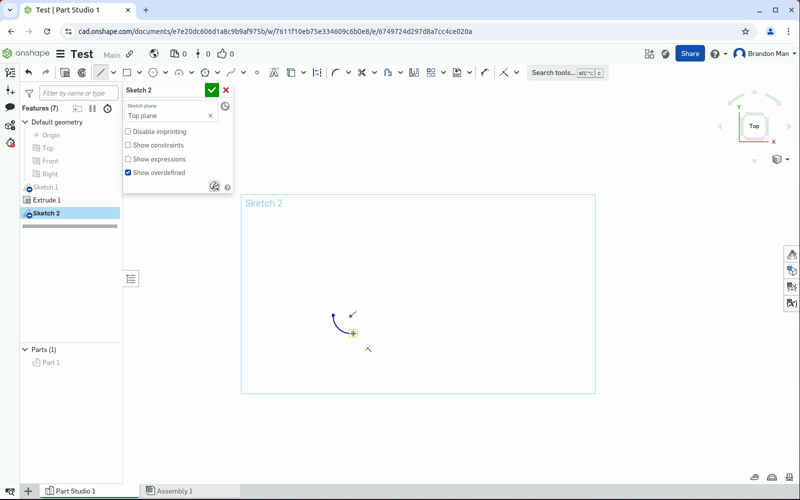
scroll(-6)
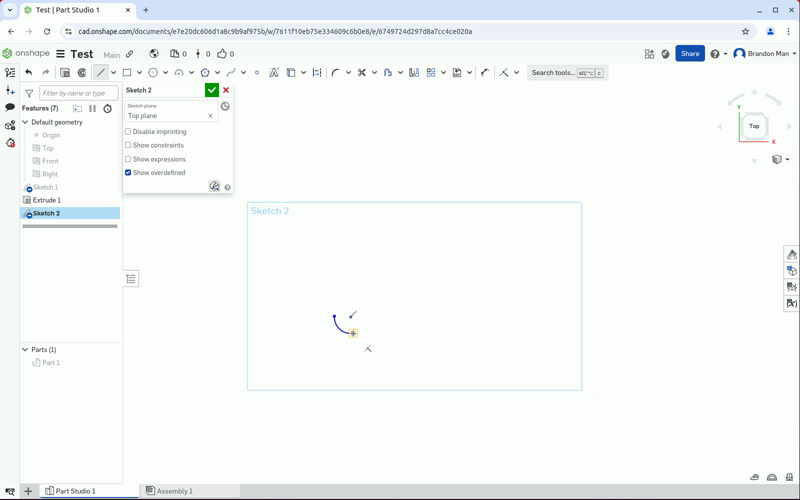
scroll(-6)
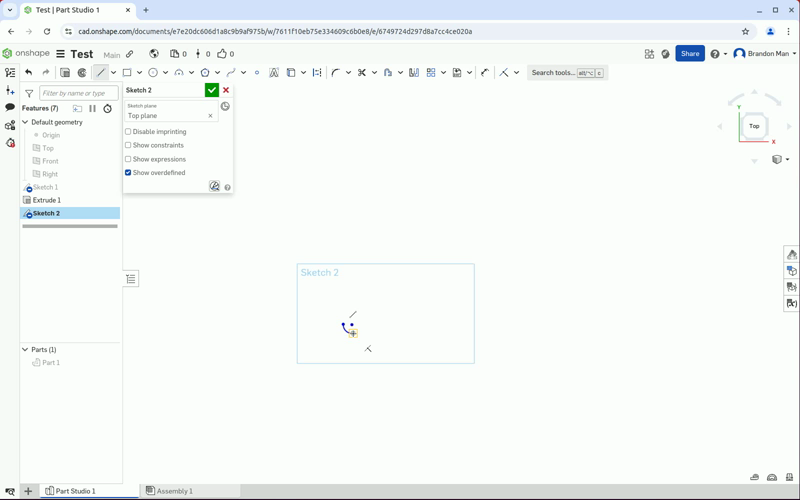
scroll(-6)
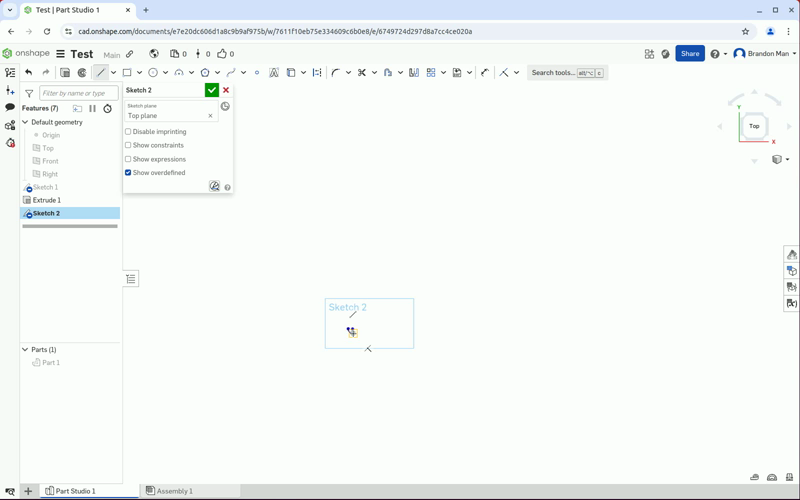
key_down(shift)
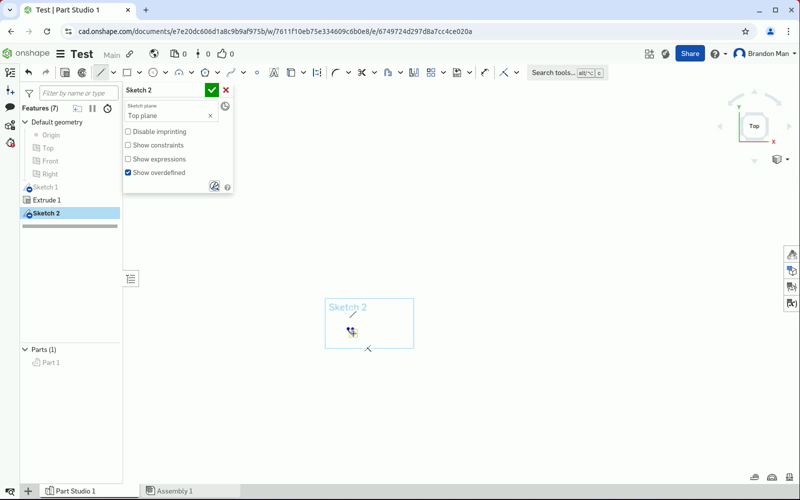
mouse_move(567, 333)
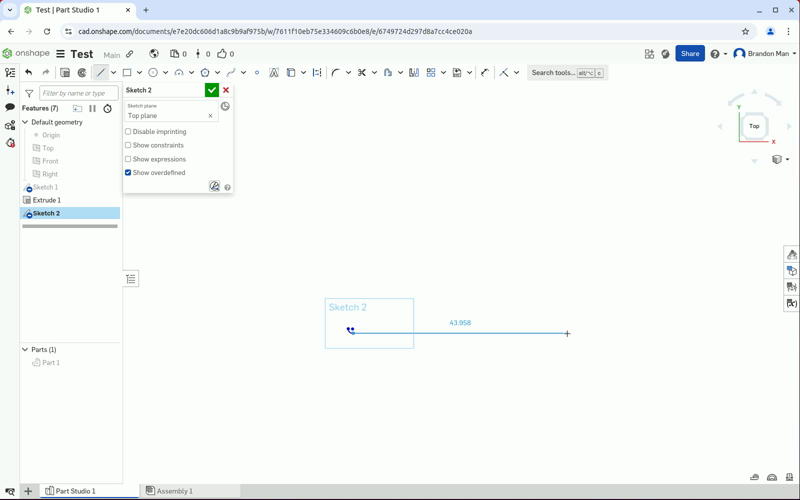
click(567, 333)
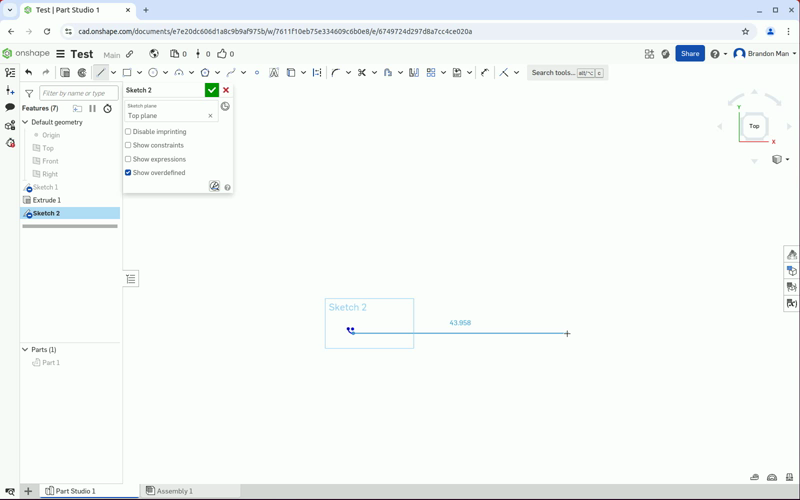
key_up(shift)
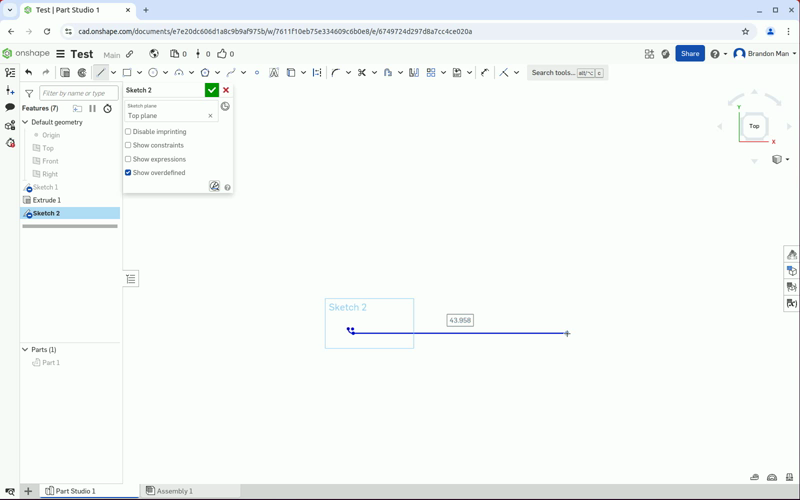
key(esc)
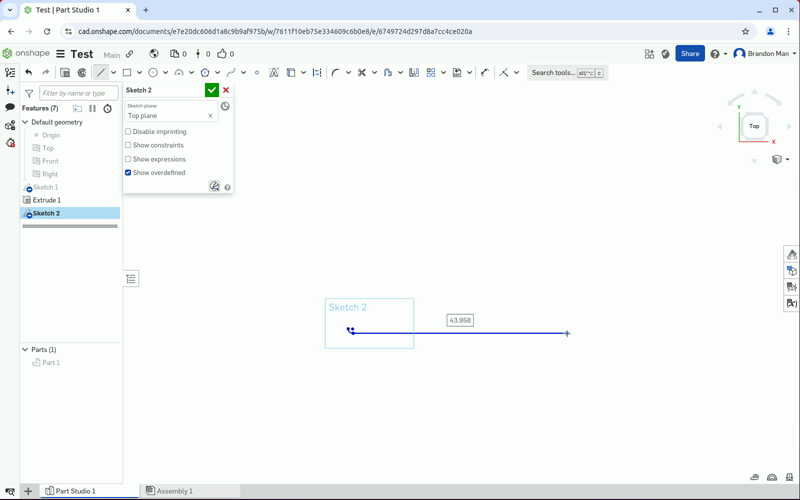
key(a)
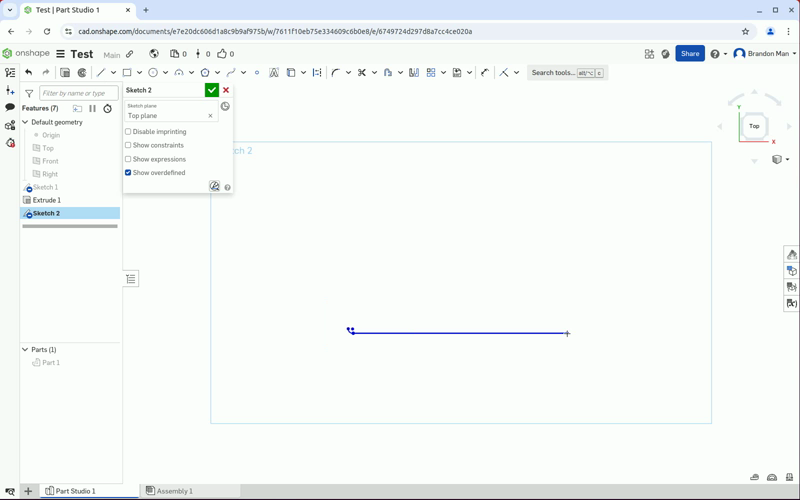
mouse_move(567, 333)
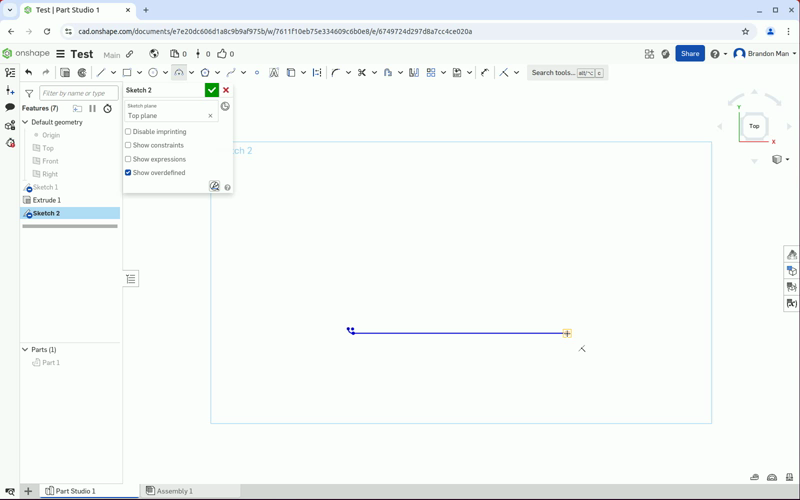
click(567, 333)
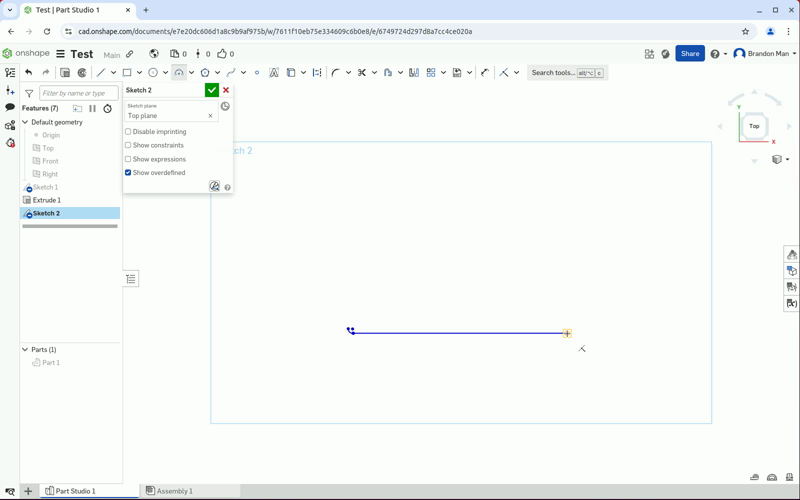
key_down(shift)
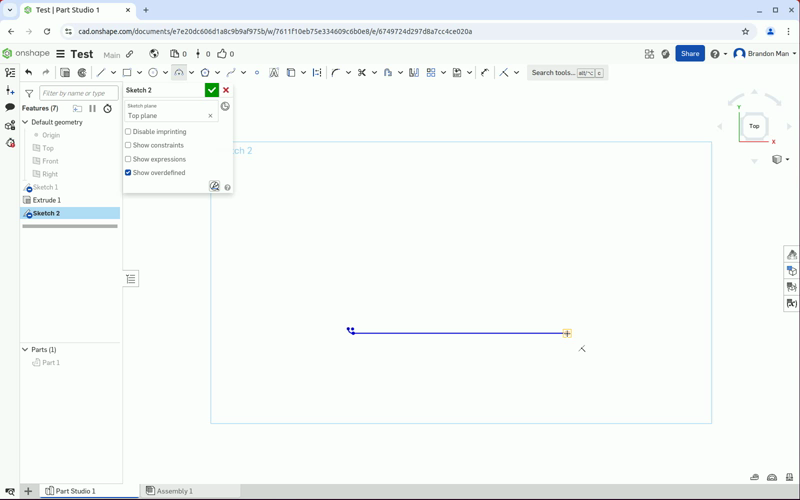
mouse_move(572, 328)
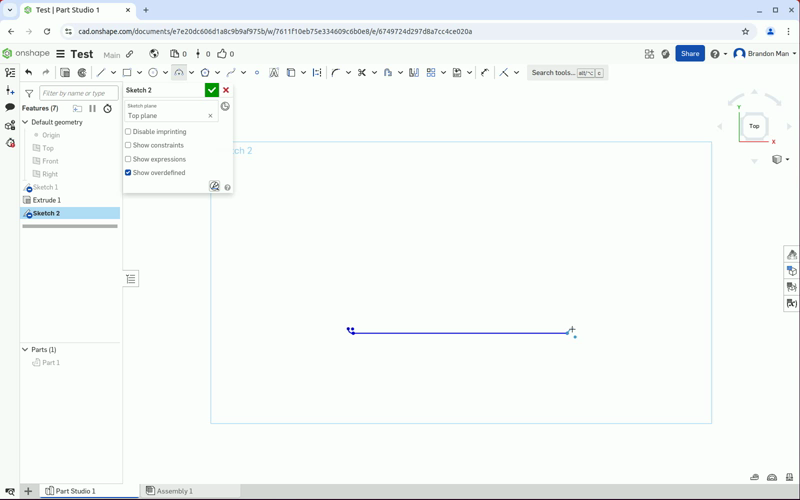
scroll(6)
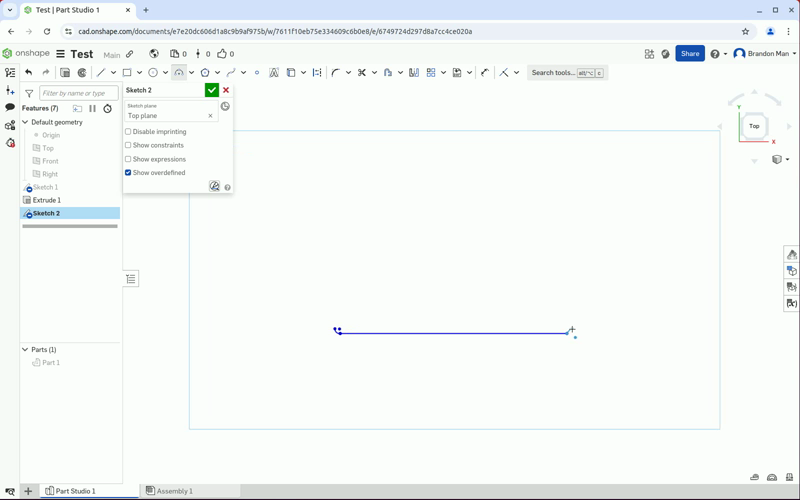
scroll(6)
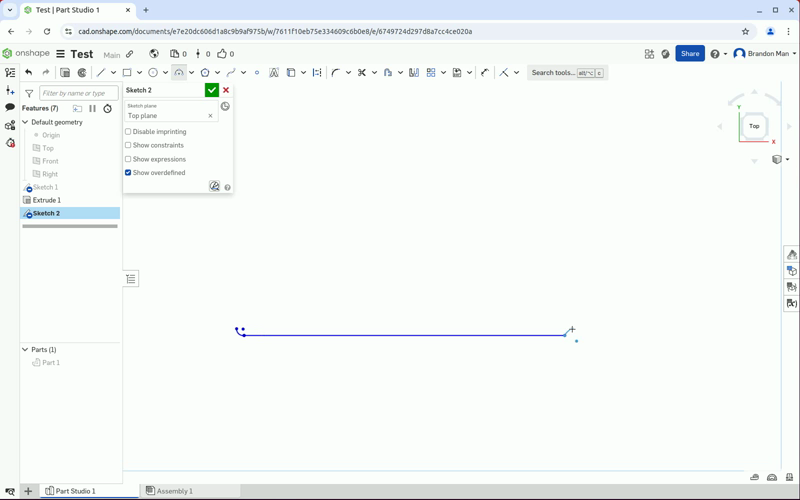
scroll(6)
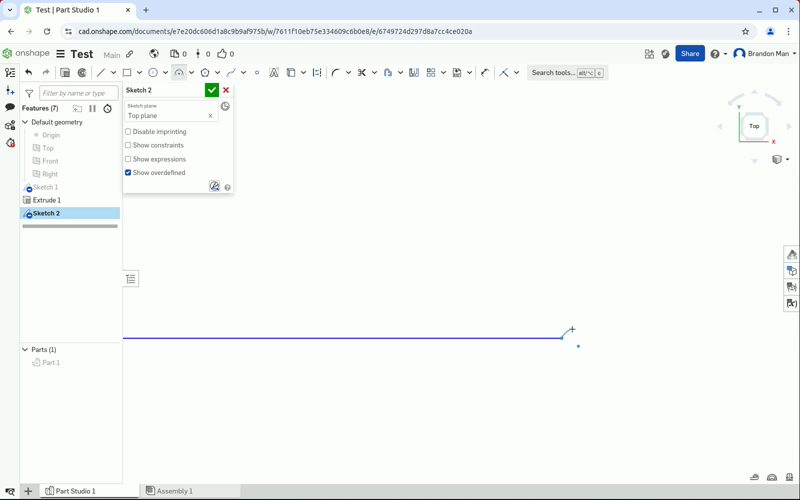
scroll(6)
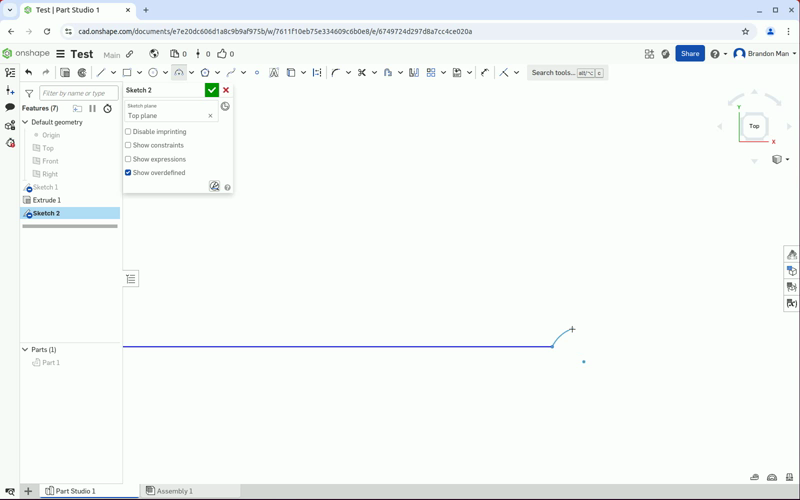
scroll(6)
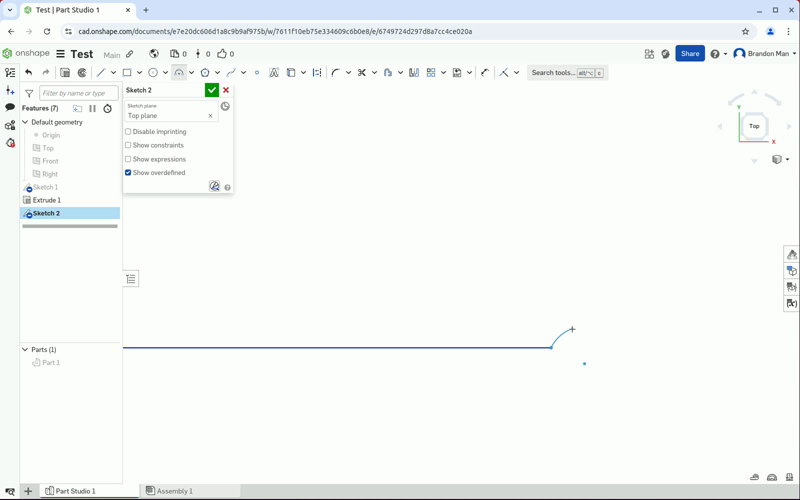
scroll(6)
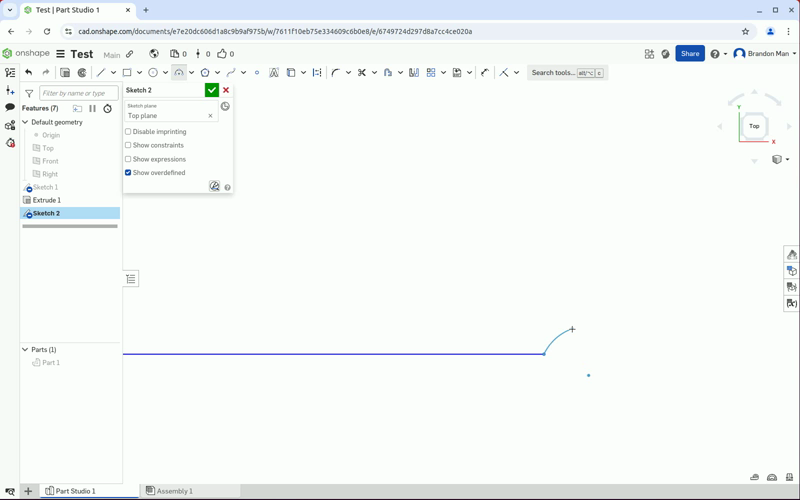
scroll(6)
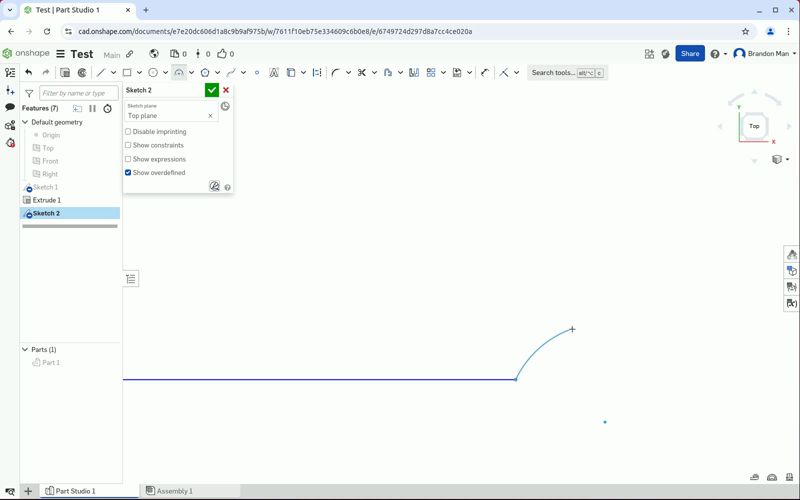
click(572, 328)
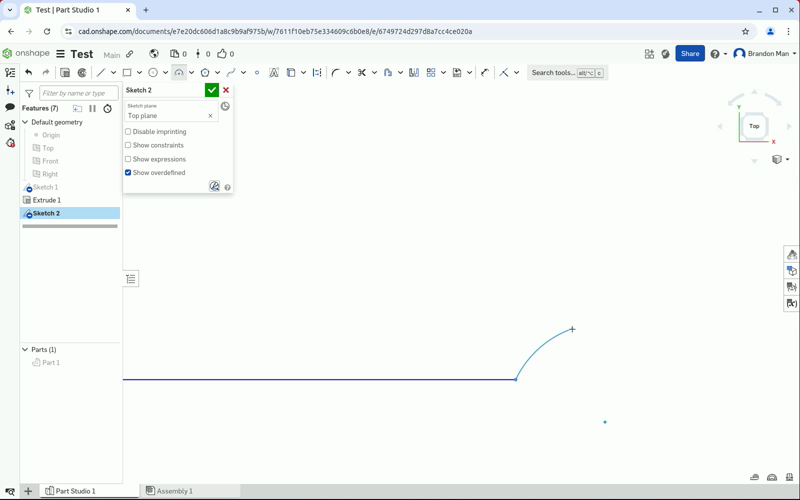
scroll(-6)
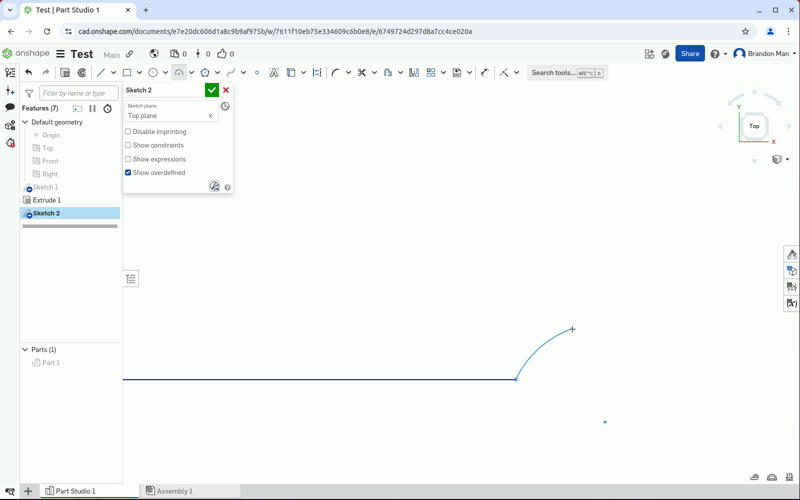
scroll(-6)
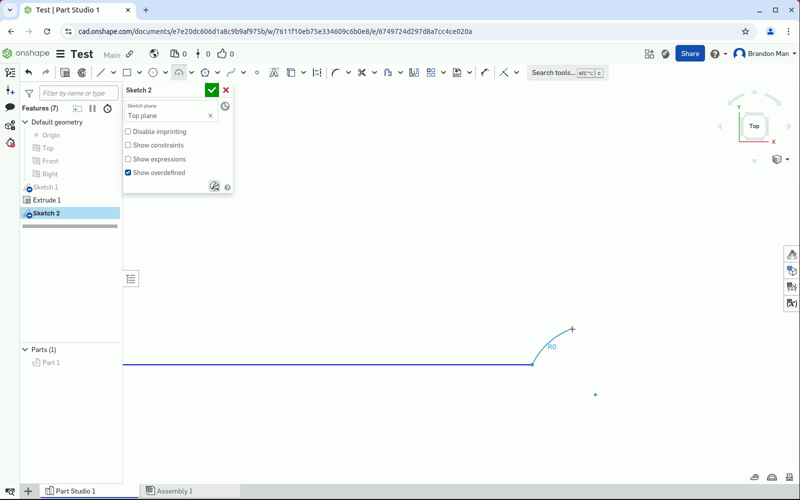
scroll(-6)
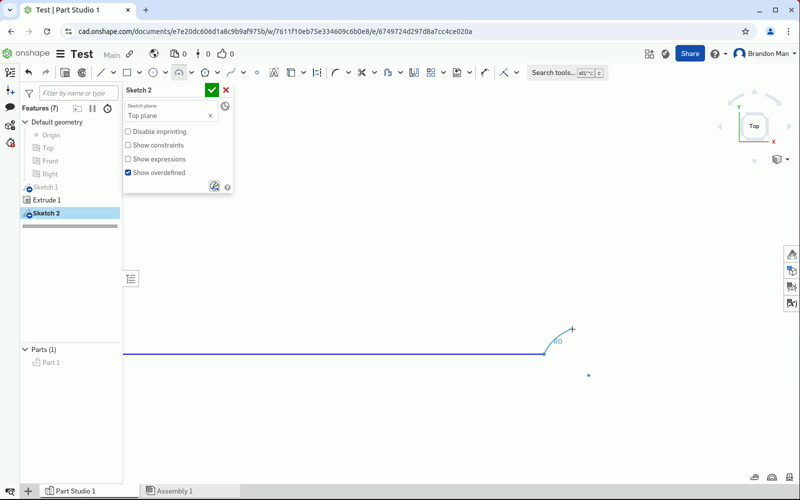
scroll(-6)
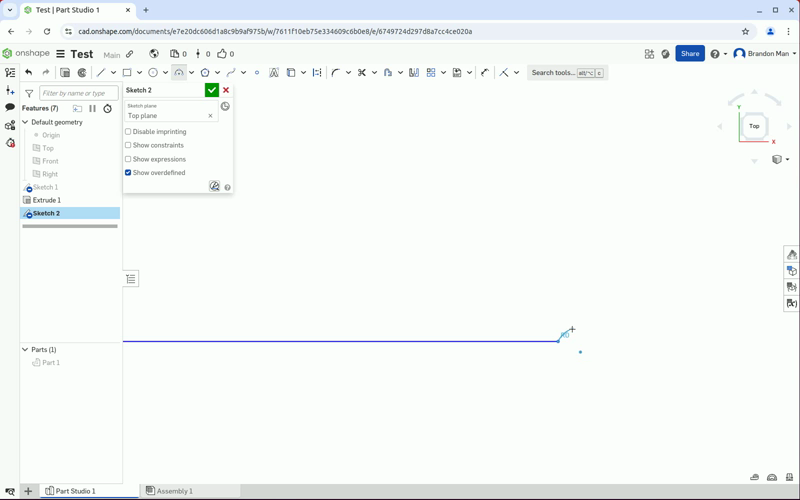
scroll(-6)
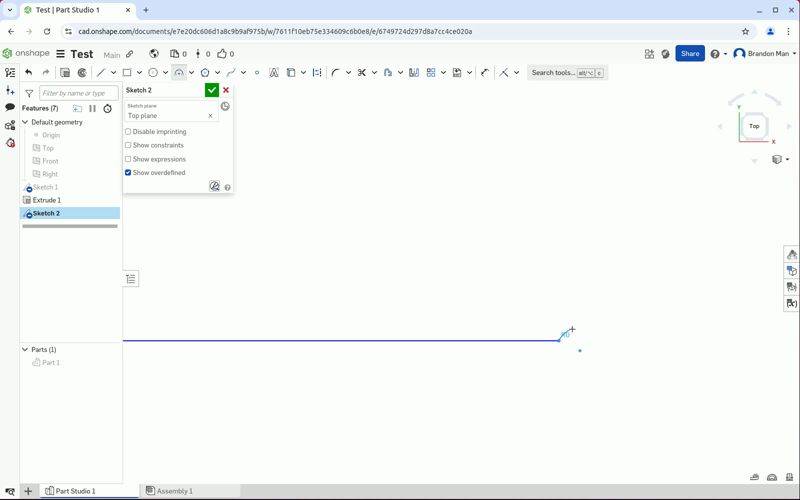
scroll(-6)
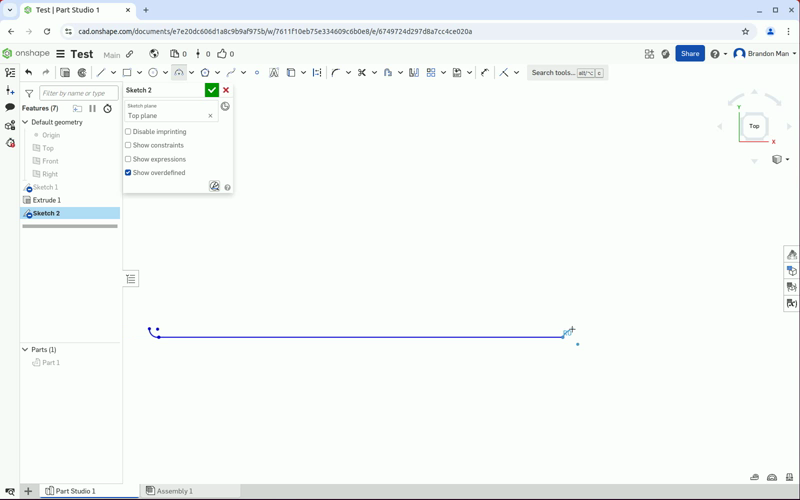
scroll(-6)
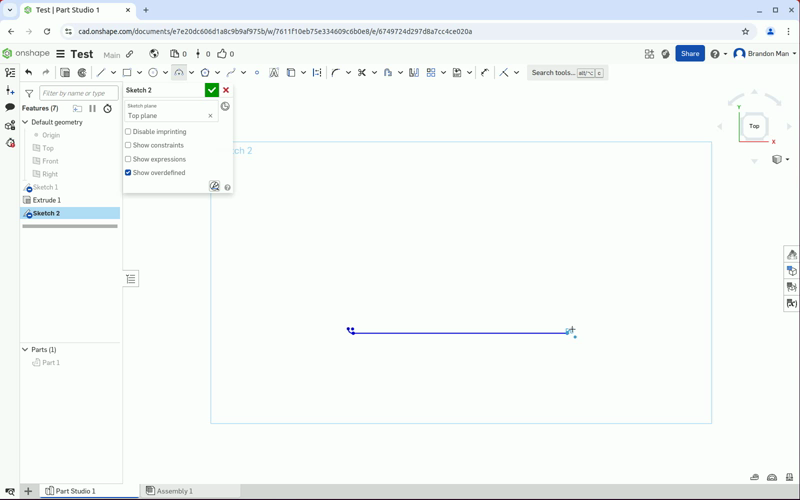
mouse_move(570, 332)
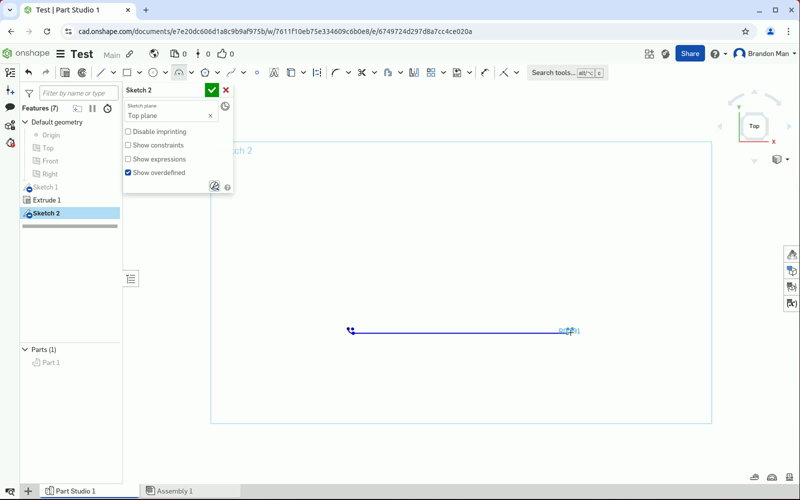
scroll(6)
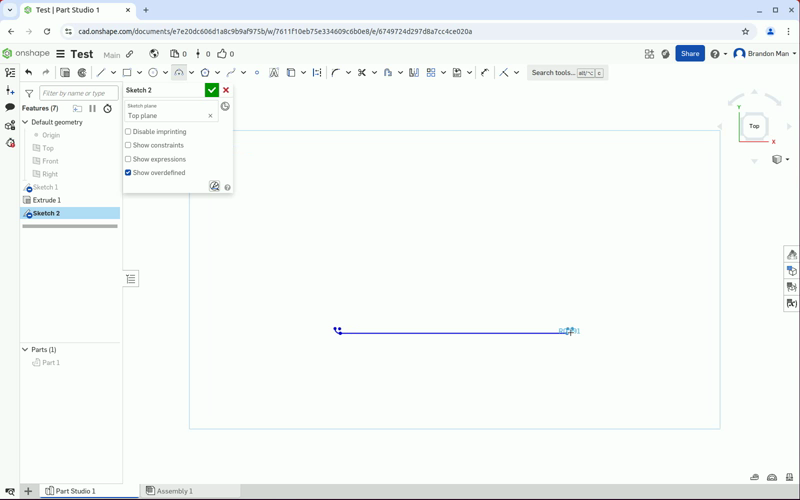
scroll(6)
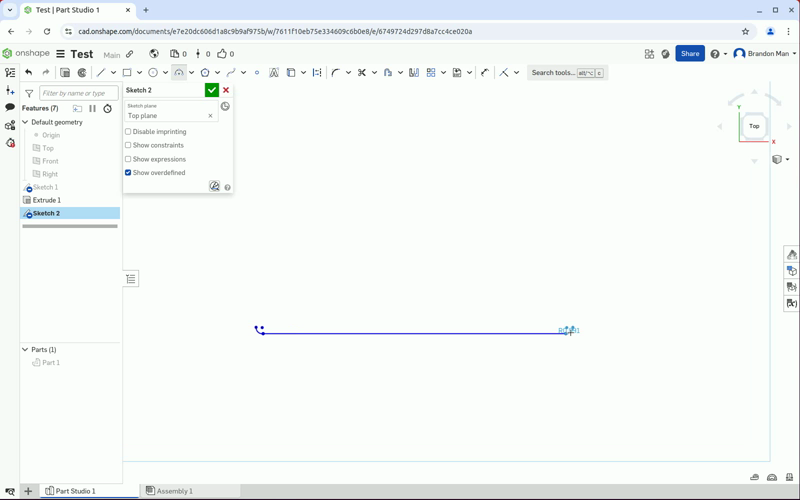
scroll(6)
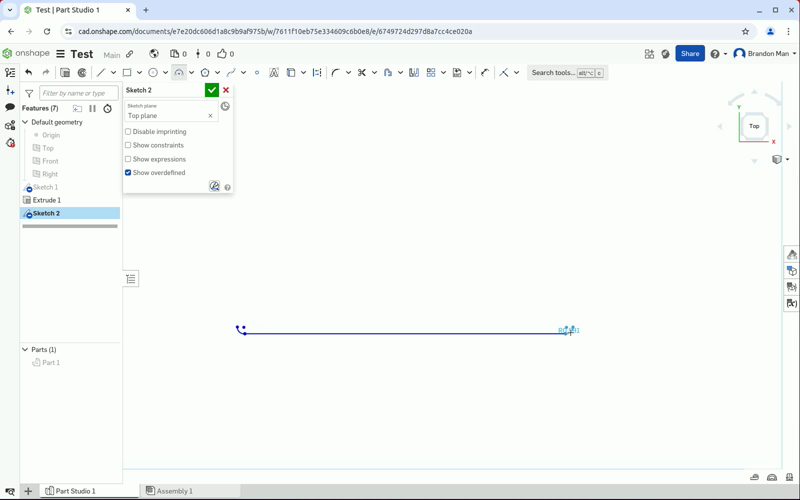
scroll(6)
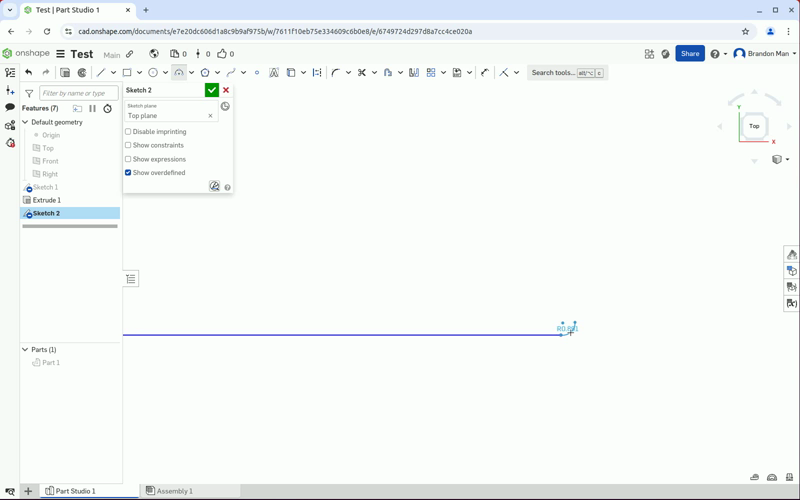
scroll(6)
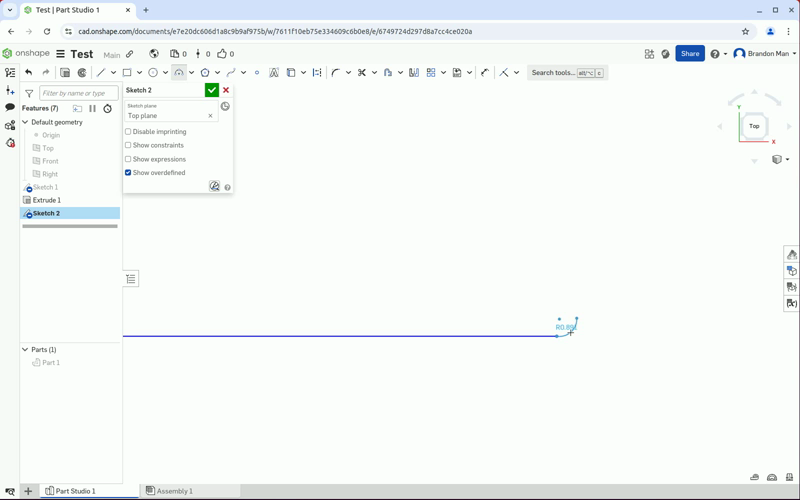
scroll(6)
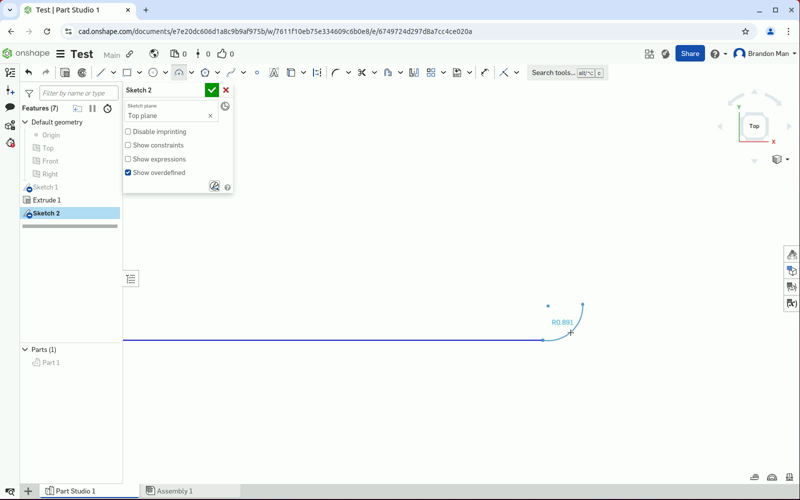
scroll(6)
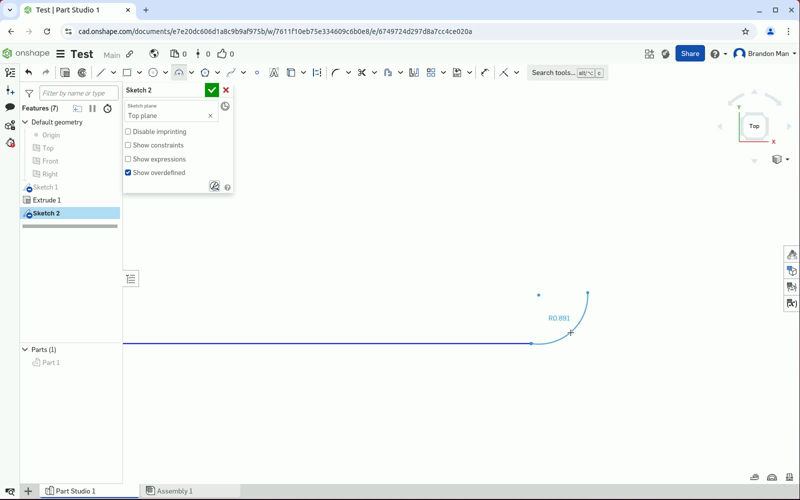
click(570, 332)
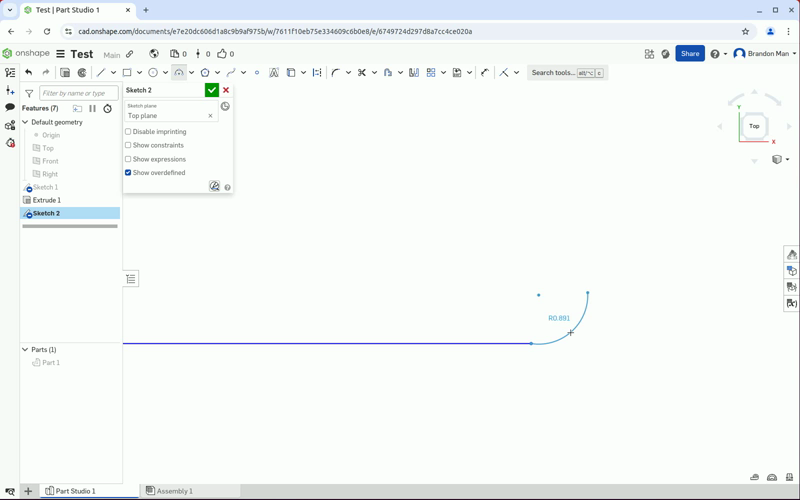
scroll(-6)
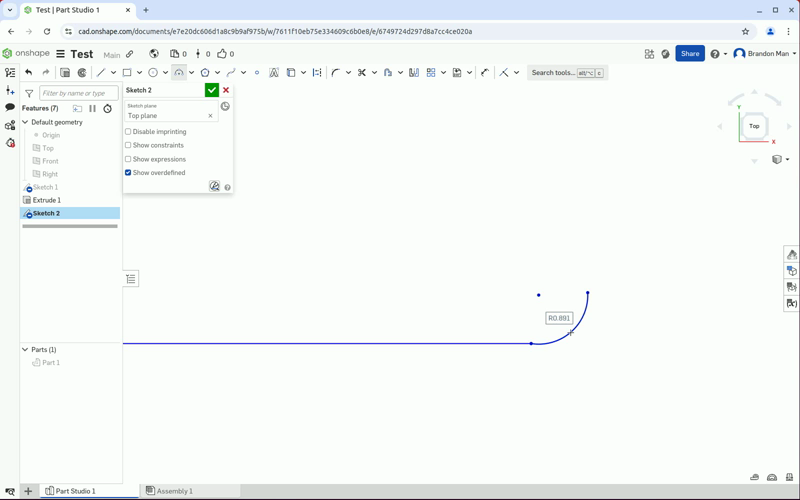
scroll(-6)
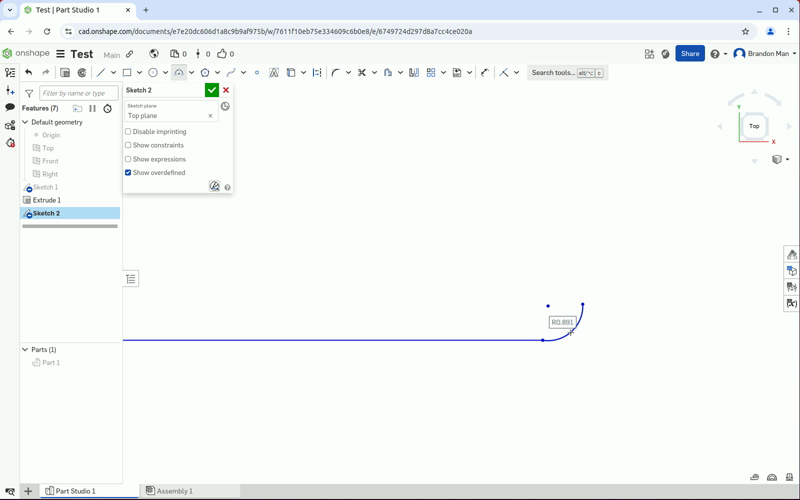
scroll(-6)
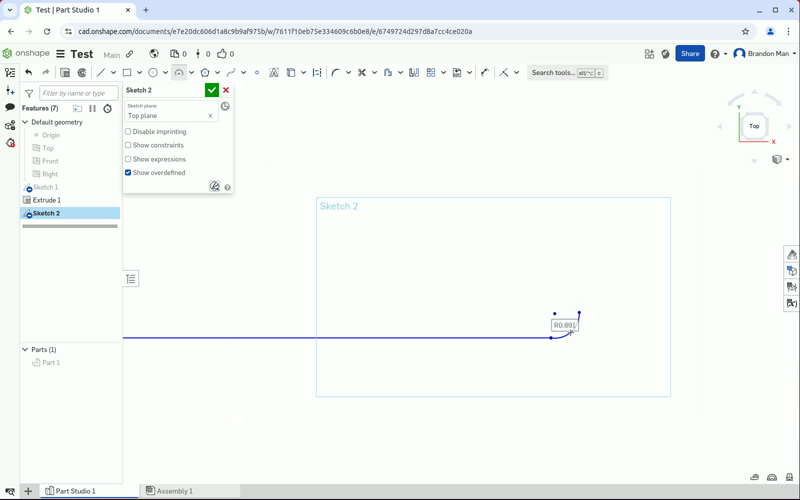
scroll(-6)
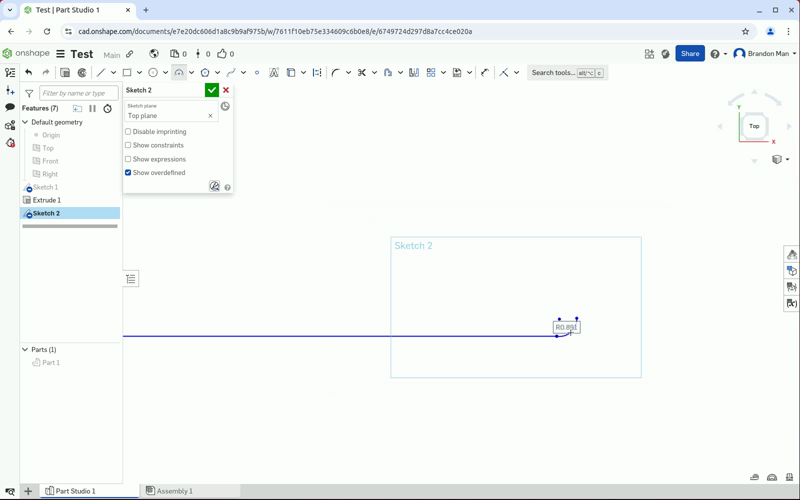
scroll(-6)
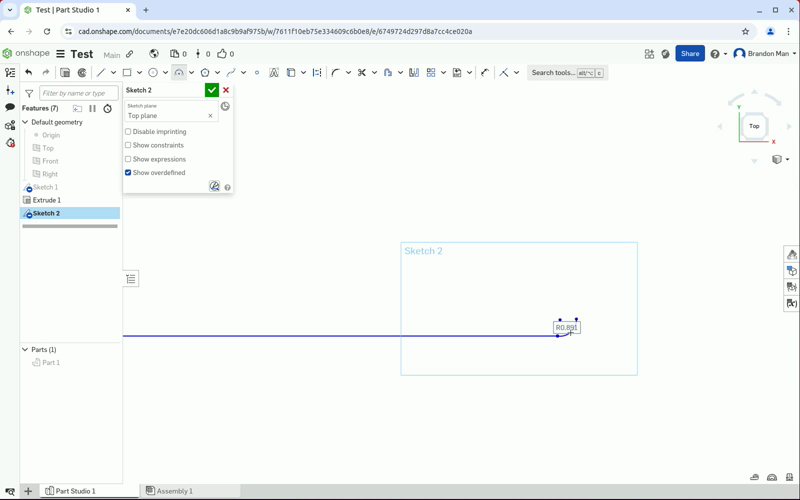
scroll(-6)
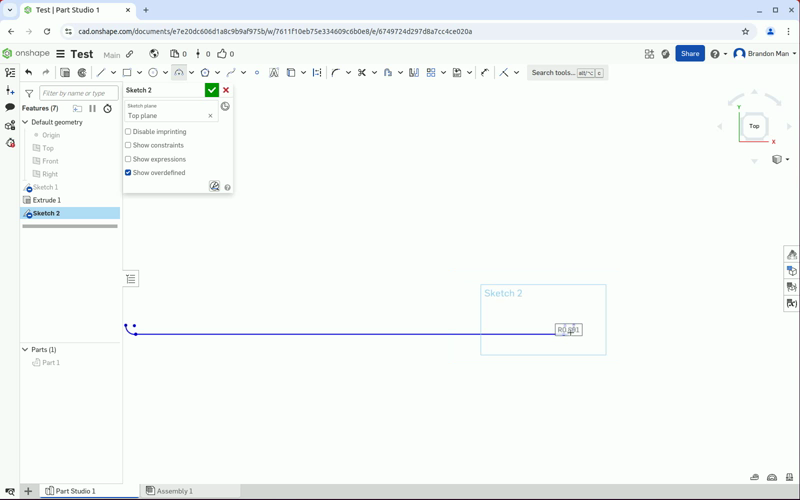
scroll(-6)
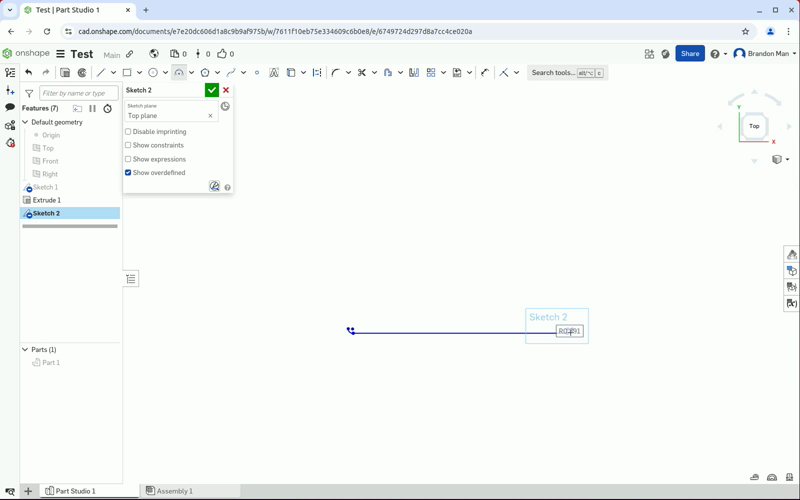
key_up(shift)
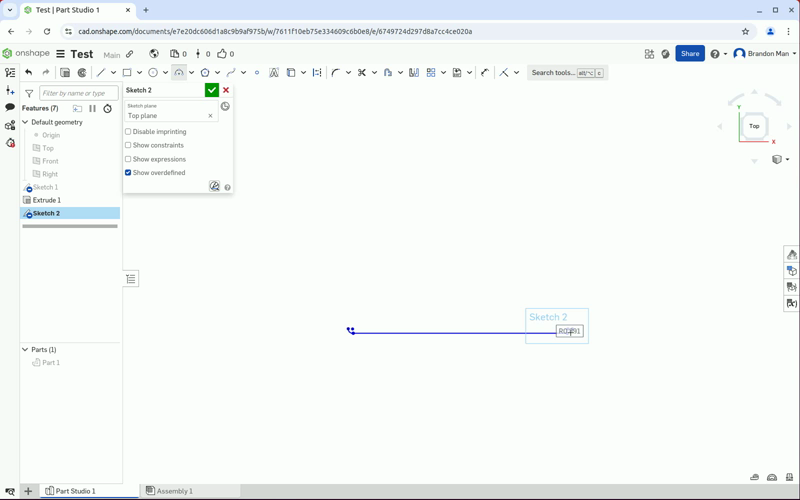
key(esc)
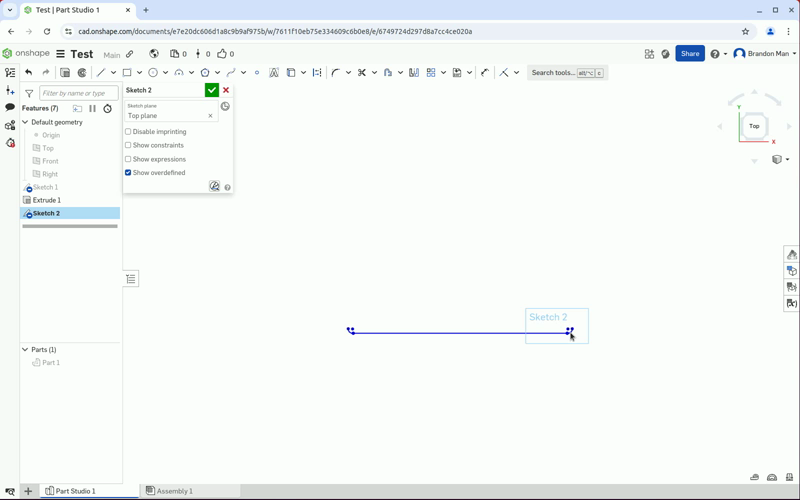
key(l)
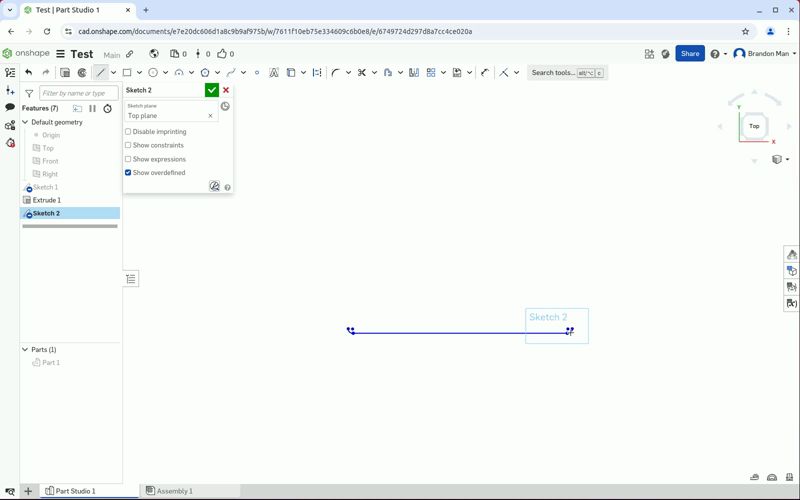
mouse_move(572, 328)
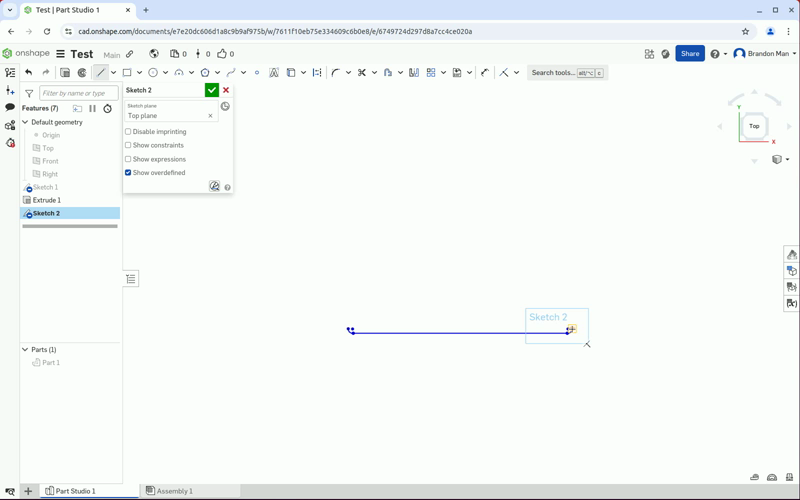
scroll(6)
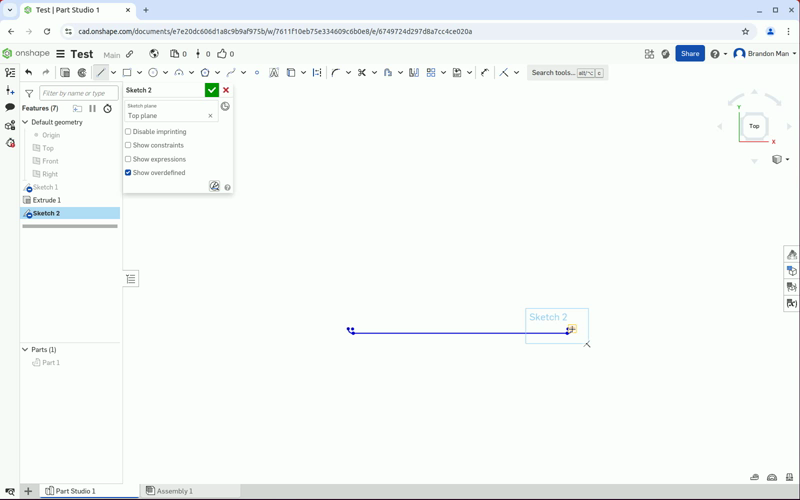
scroll(6)
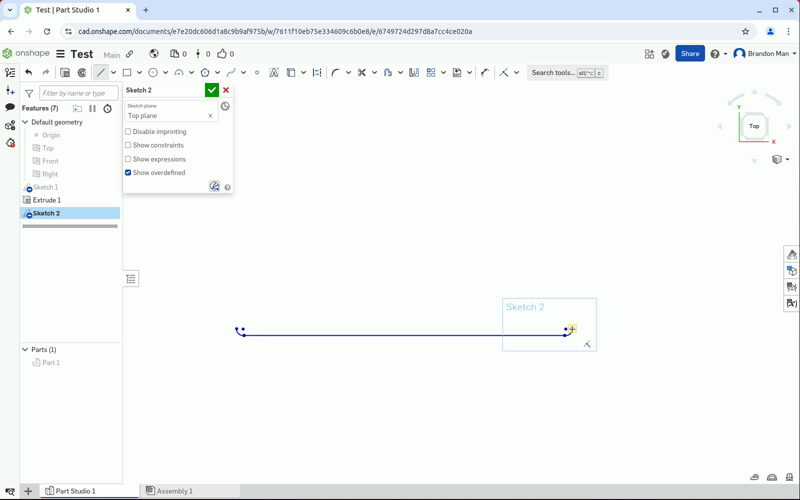
scroll(6)
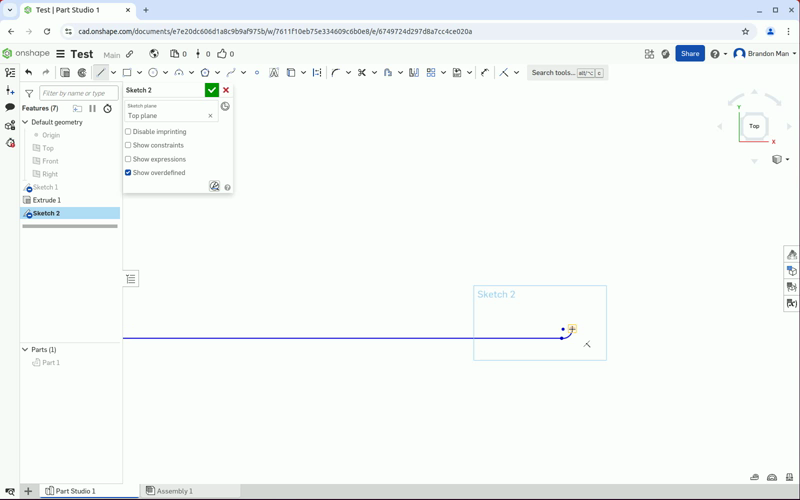
scroll(6)
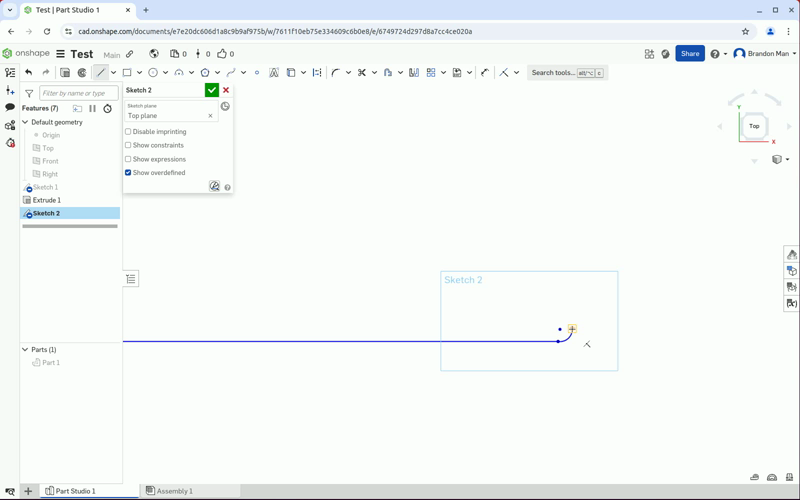
scroll(6)
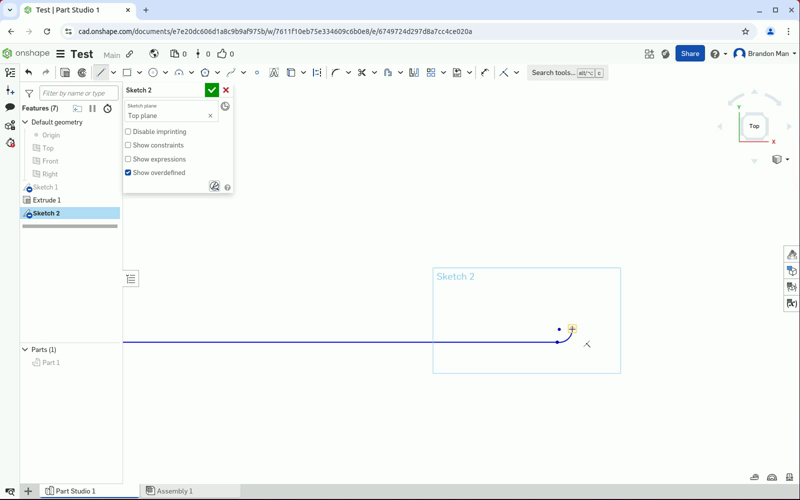
scroll(6)
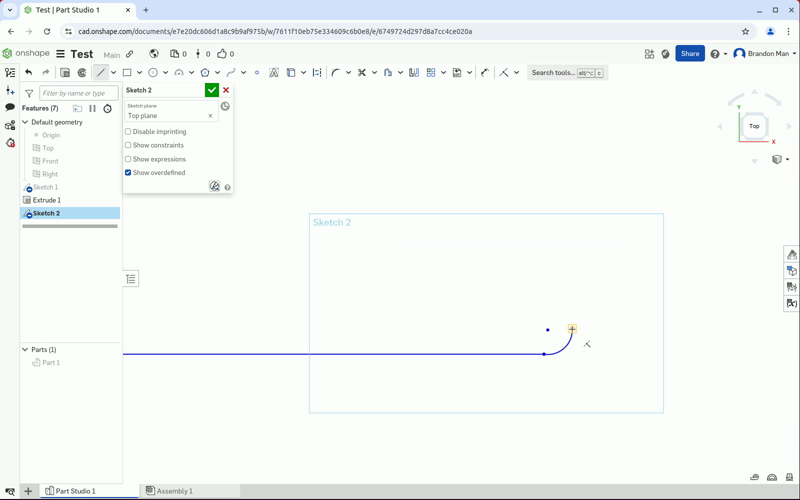
scroll(6)
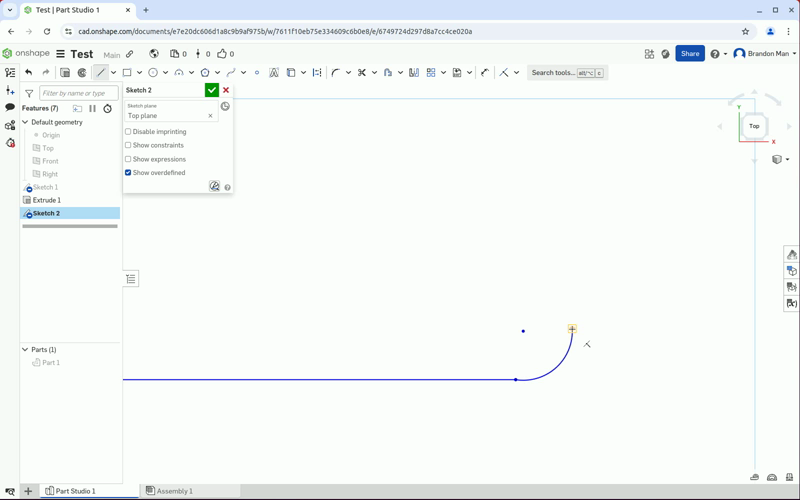
click(572, 328)
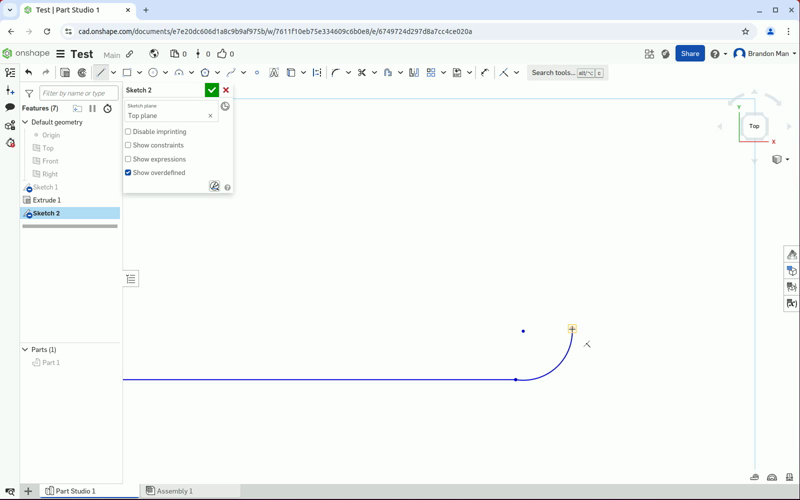
scroll(-6)
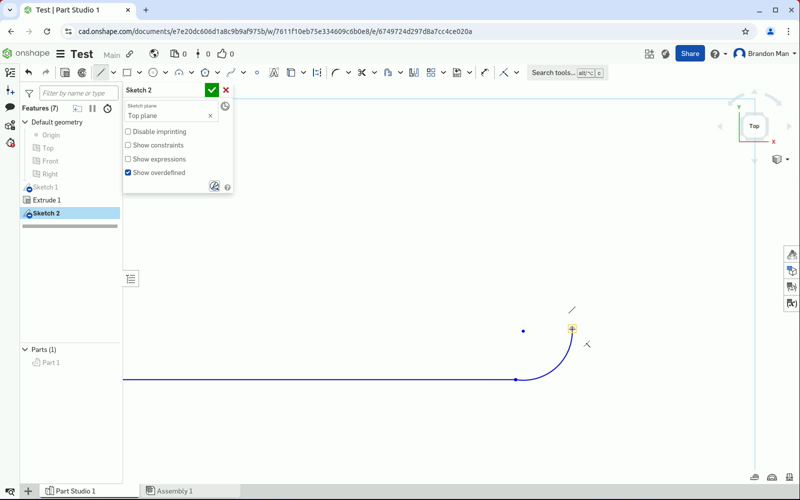
scroll(-6)
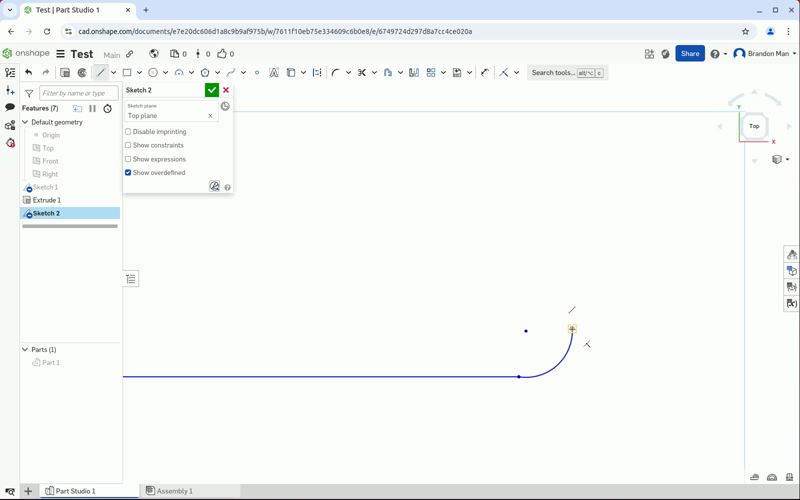
scroll(-6)
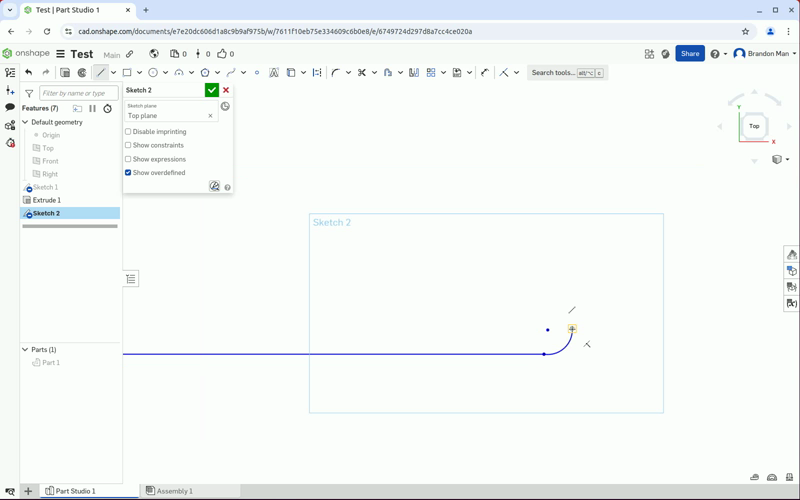
scroll(-6)
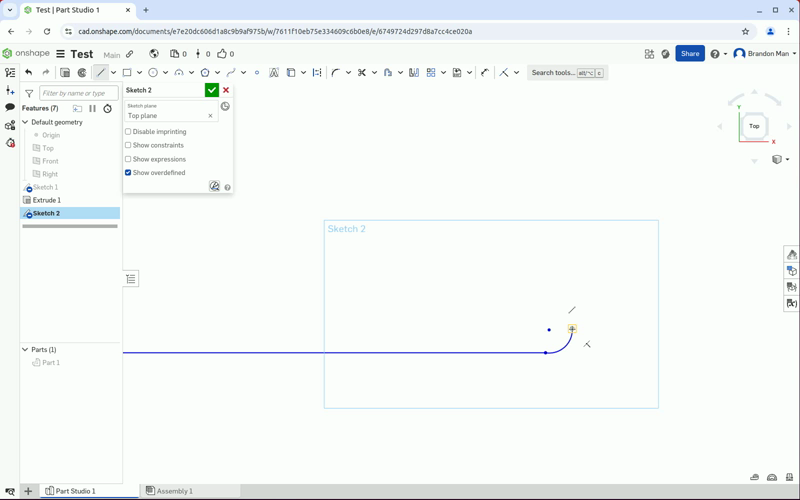
scroll(-6)
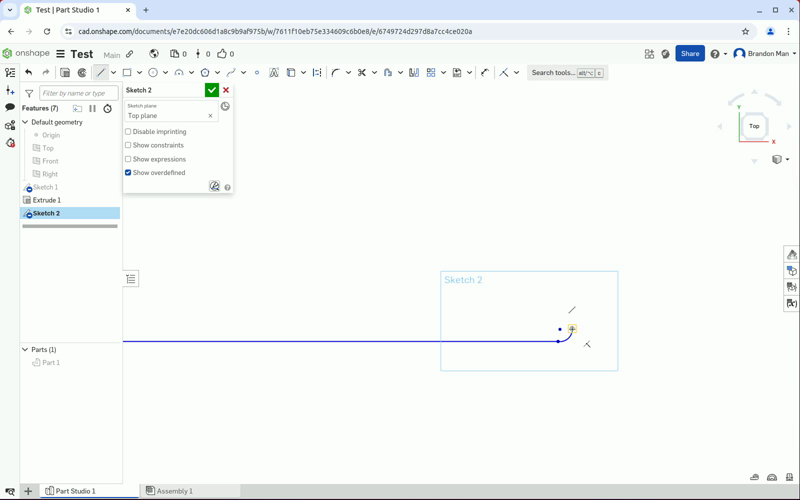
scroll(-6)
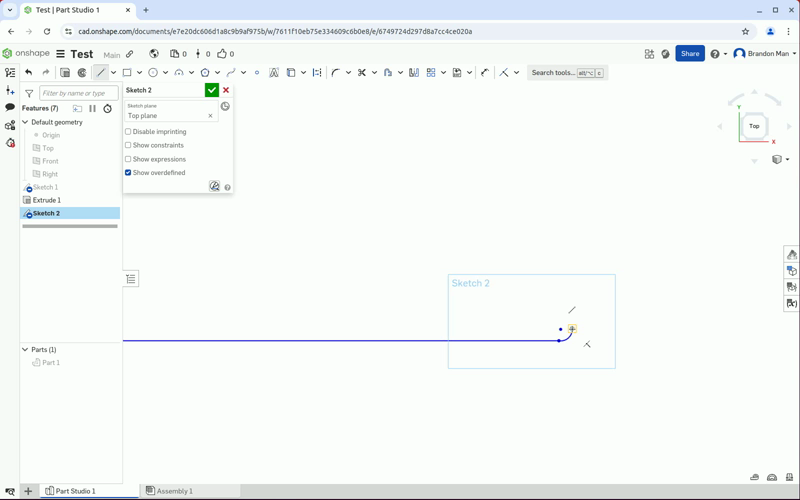
scroll(-6)
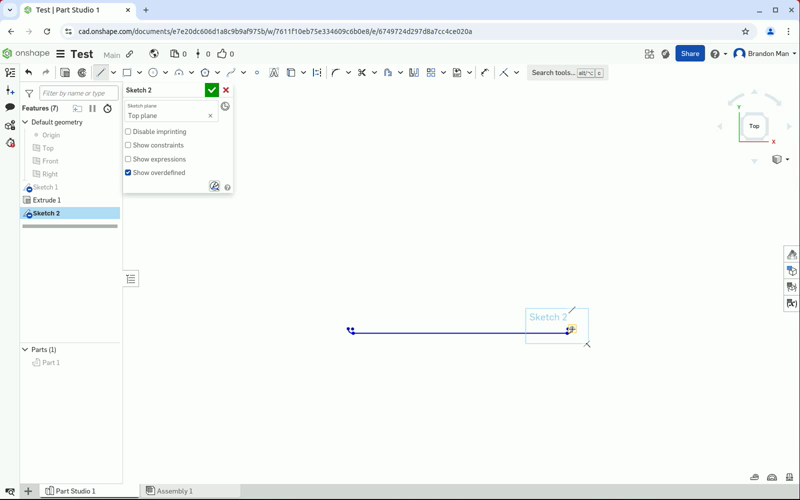
key_down(shift)
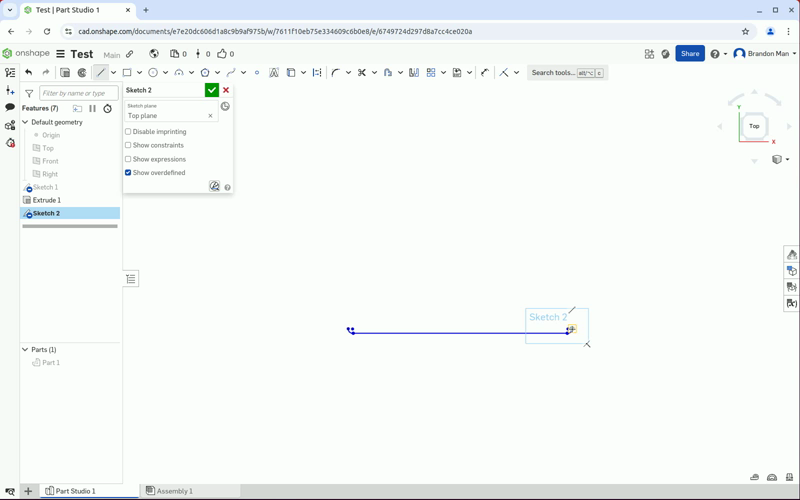
mouse_move(572, 236)
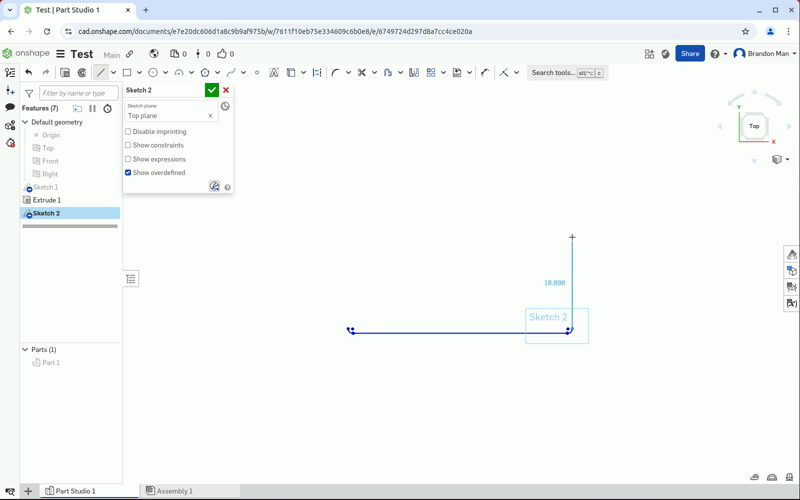
click(572, 236)
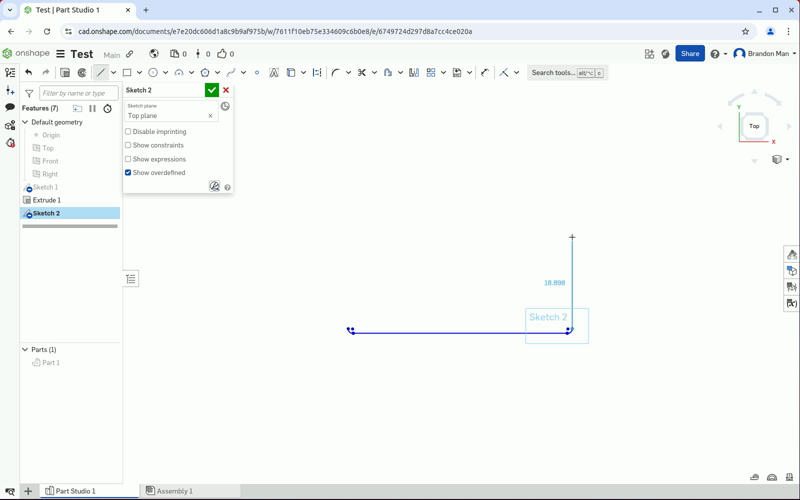
key_up(shift)
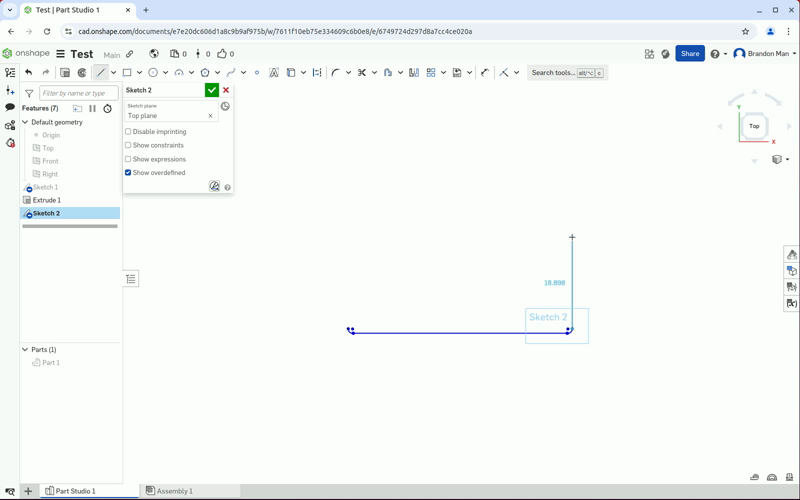
key(esc)
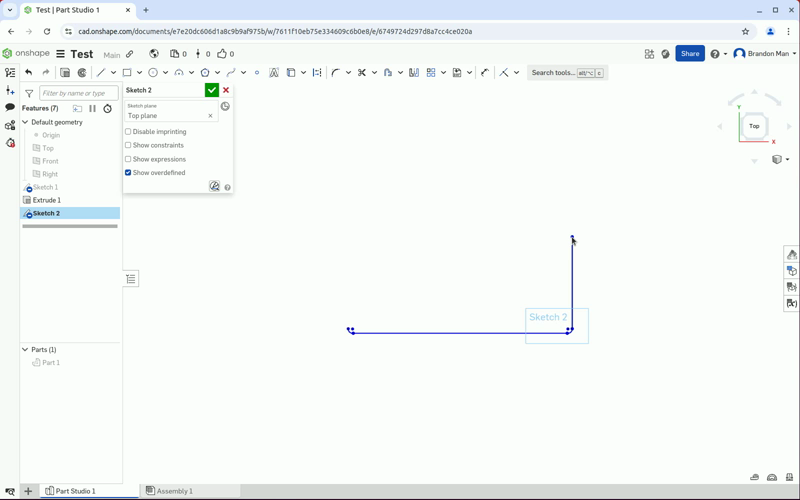
key(a)
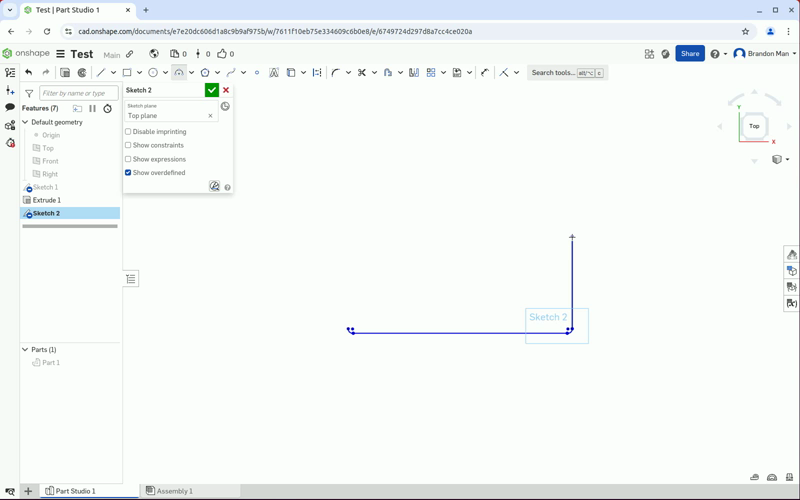
mouse_move(572, 236)
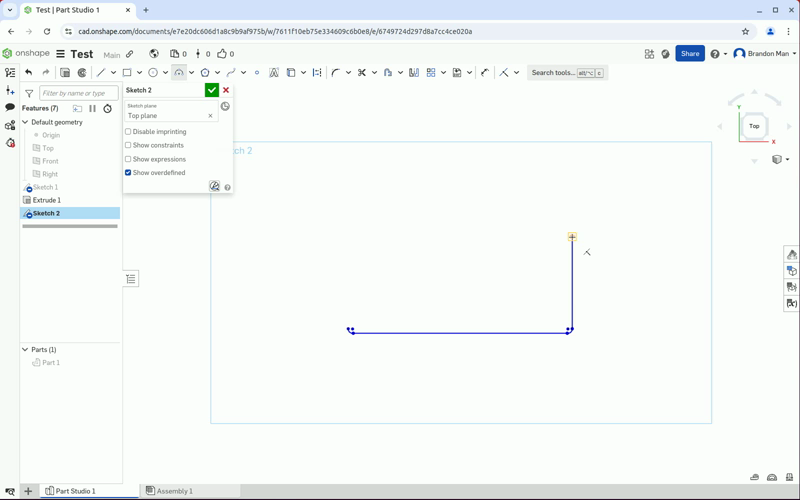
click(572, 236)
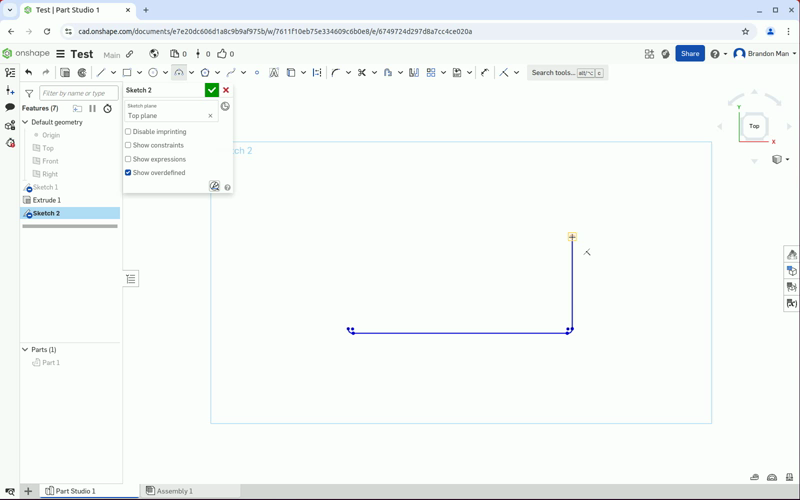
key_down(shift)
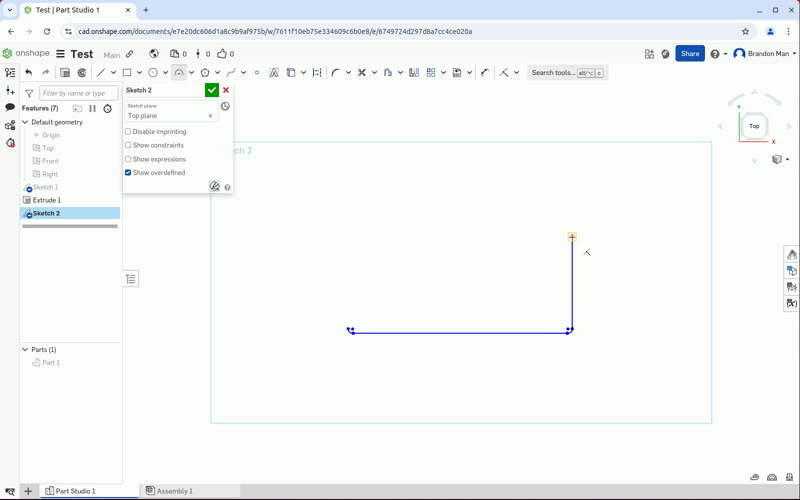
mouse_move(567, 232)
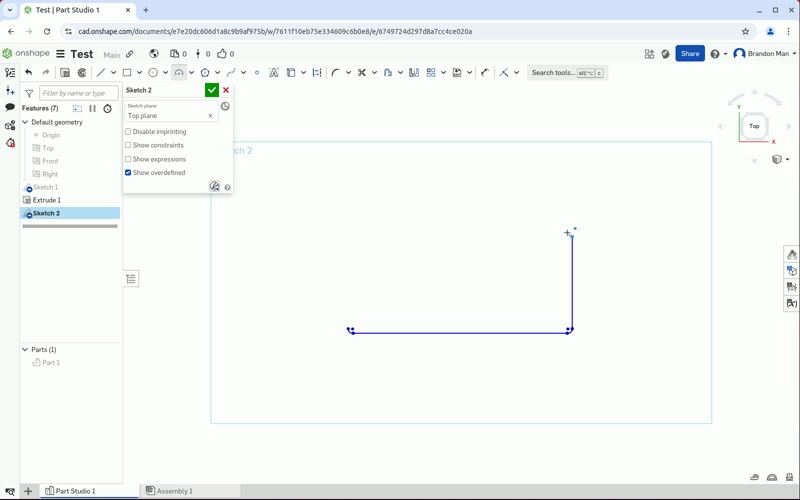
scroll(6)
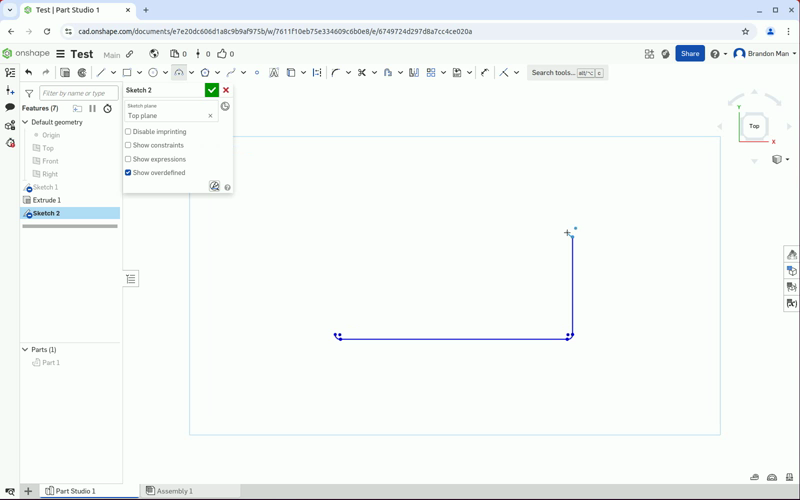
scroll(6)
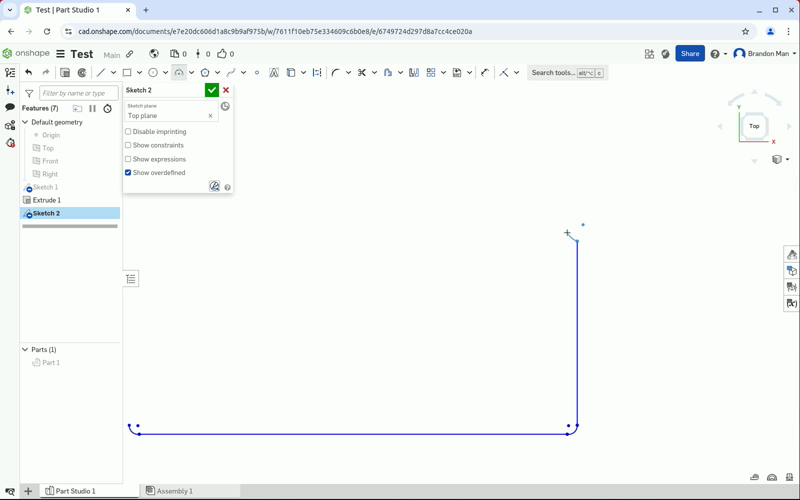
scroll(6)
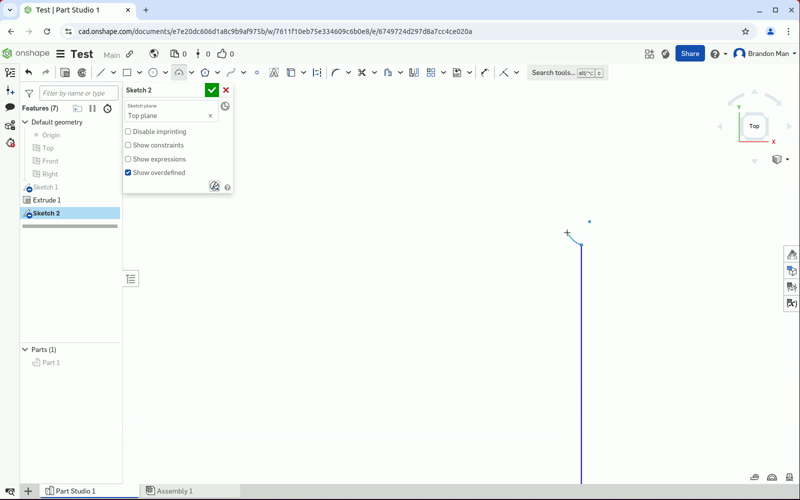
scroll(6)
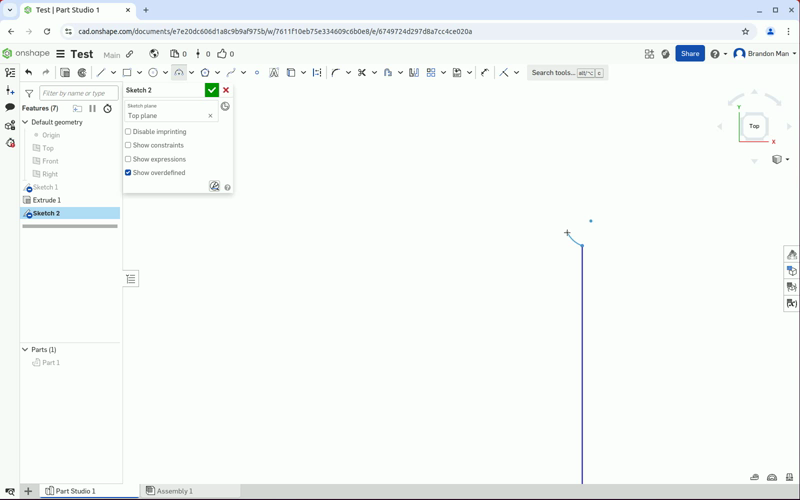
scroll(6)
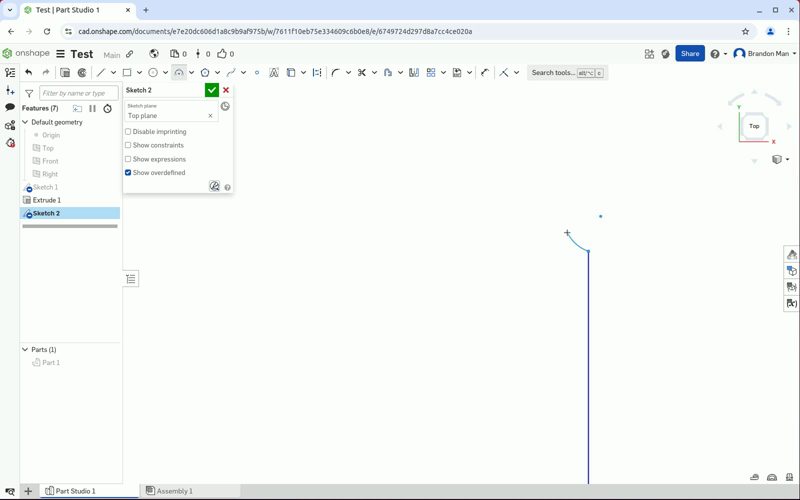
scroll(6)
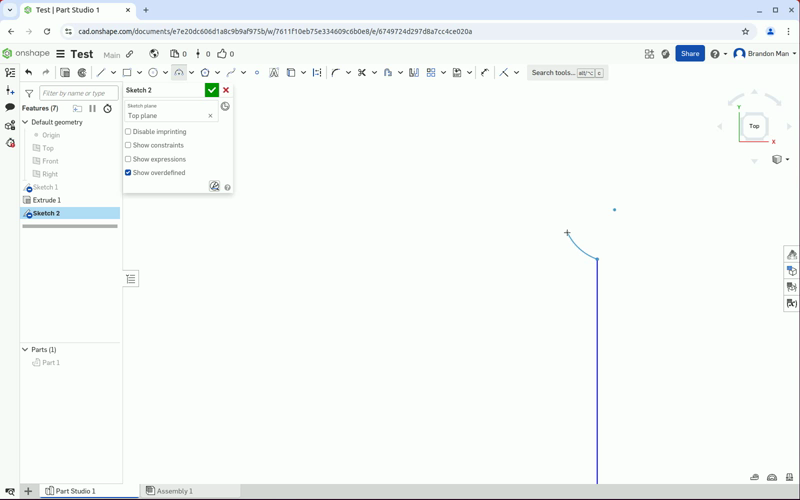
scroll(6)
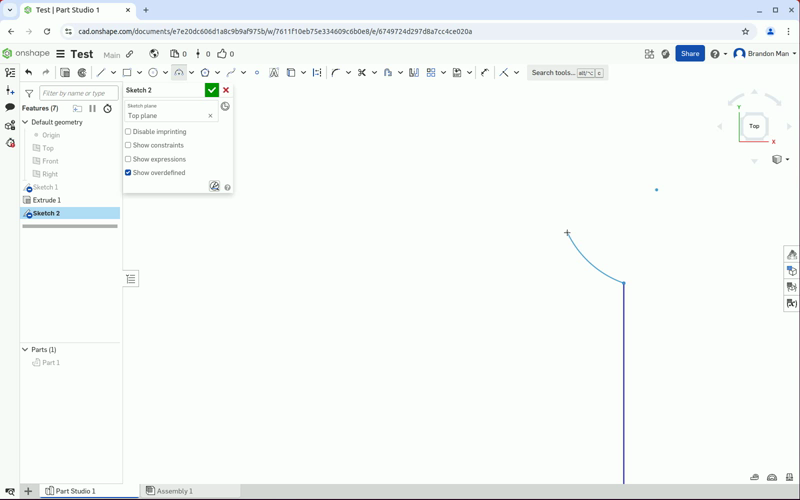
click(567, 232)
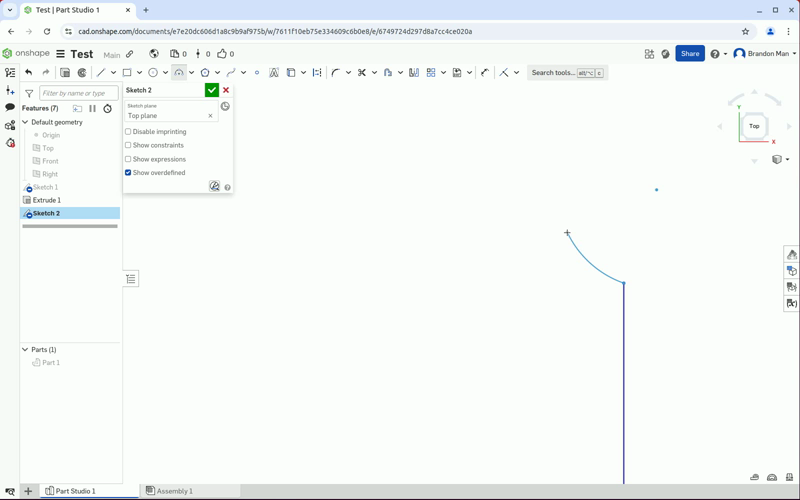
scroll(-6)
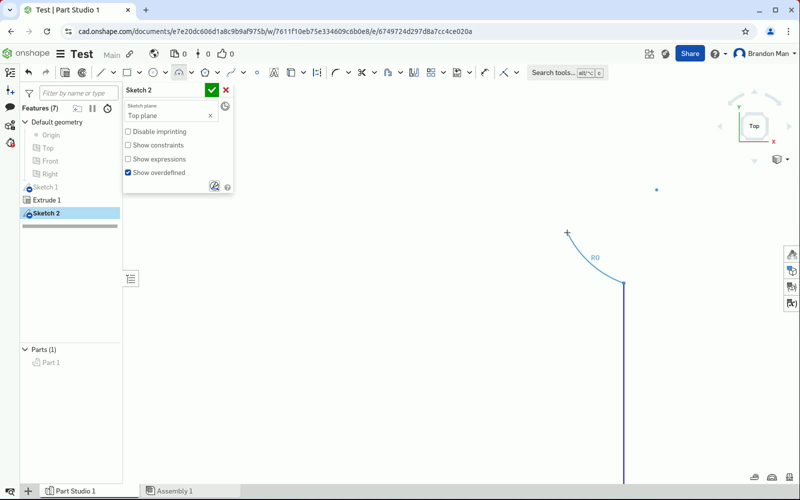
scroll(-6)
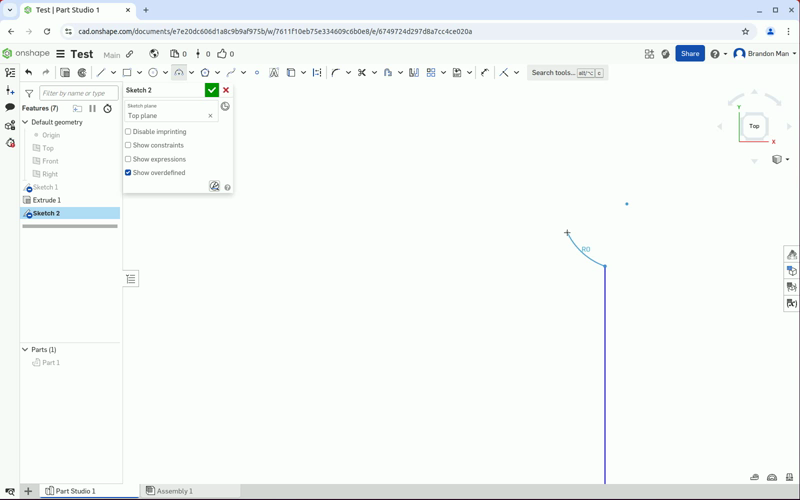
scroll(-6)
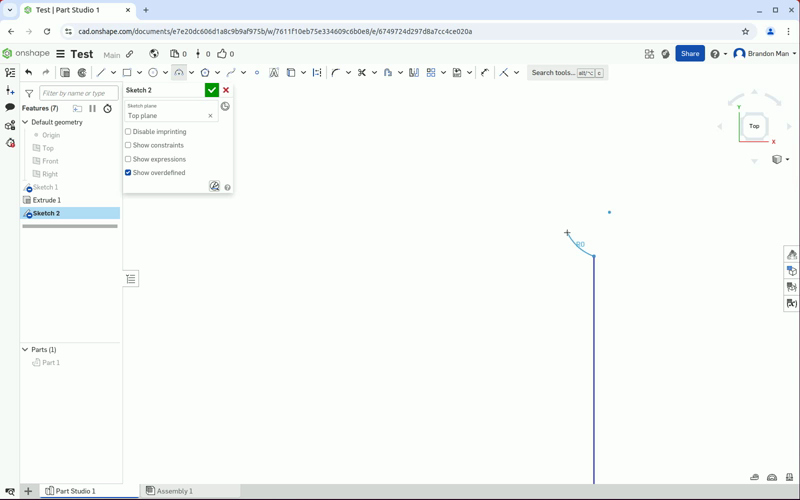
scroll(-6)
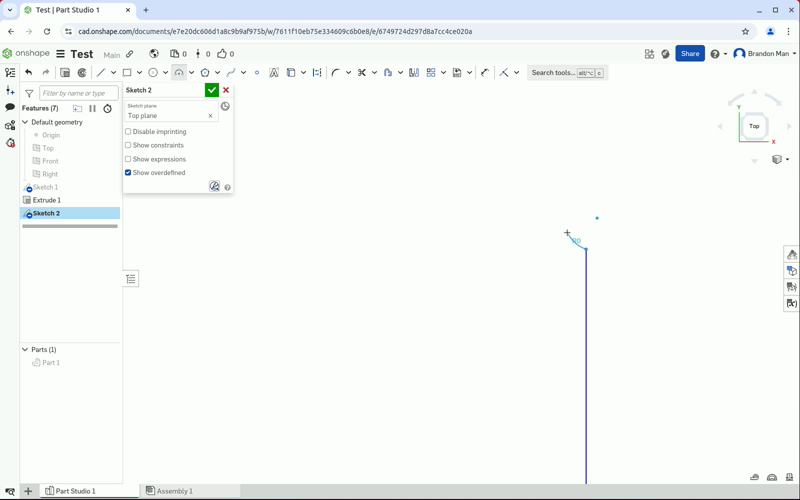
scroll(-6)
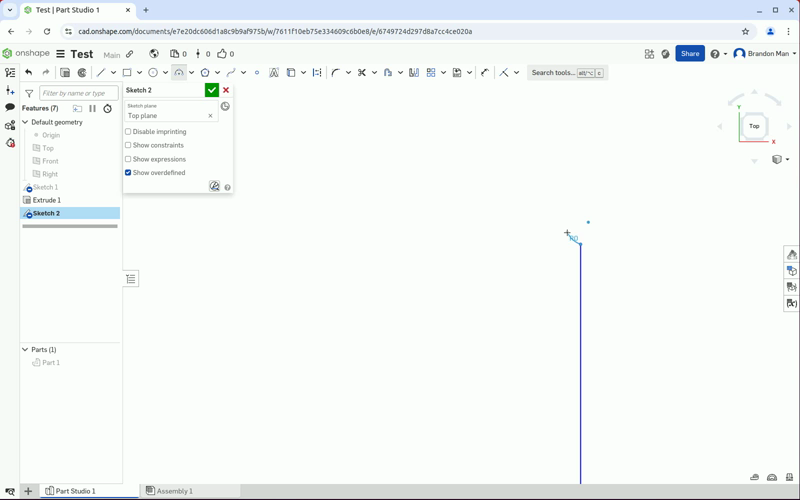
scroll(-6)
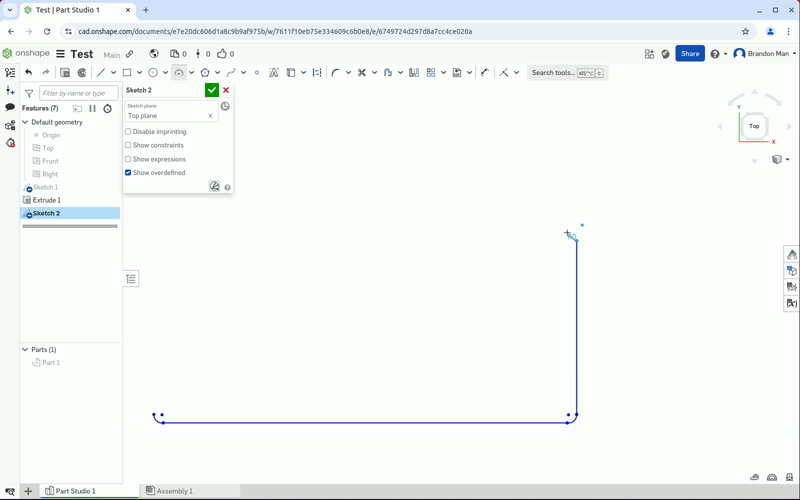
scroll(-6)
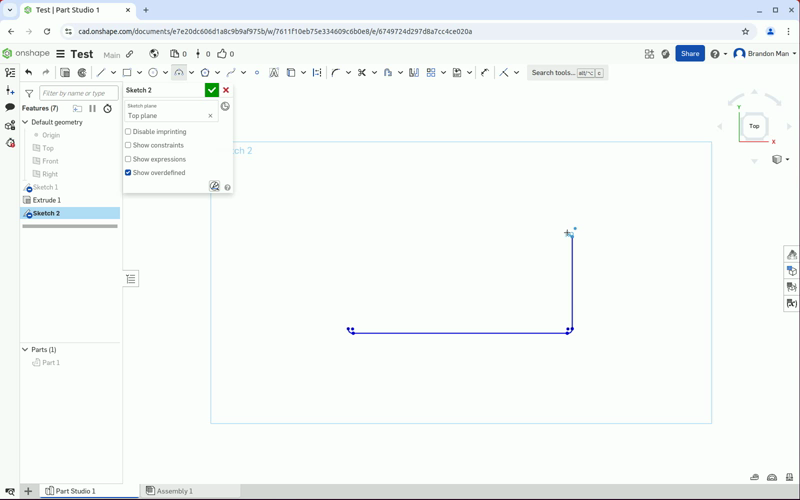
mouse_move(570, 233)
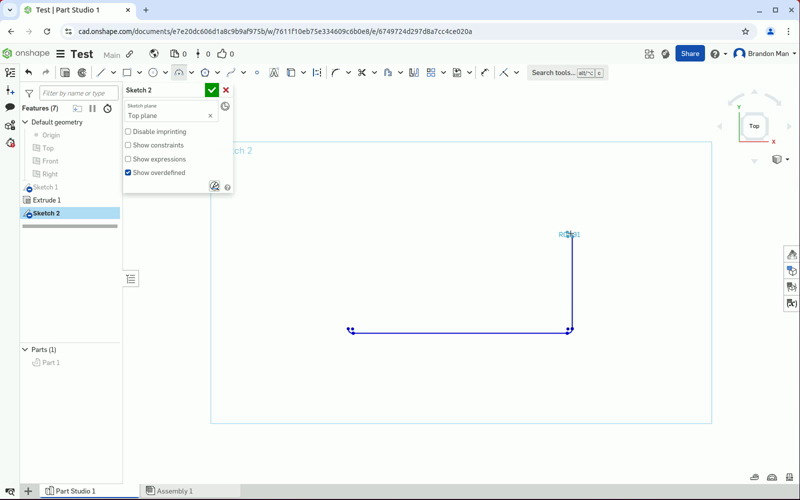
scroll(6)
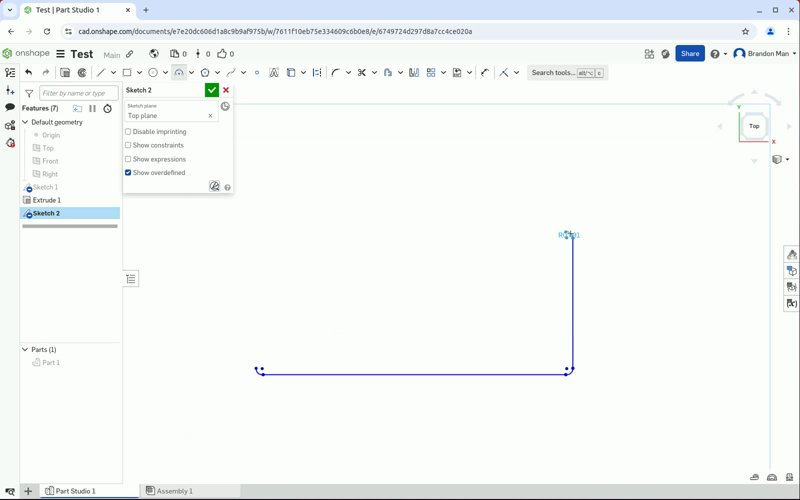
scroll(6)
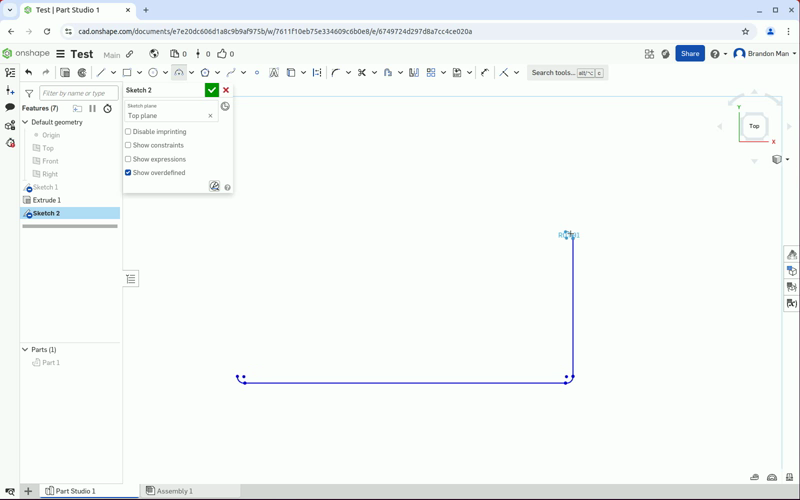
scroll(6)
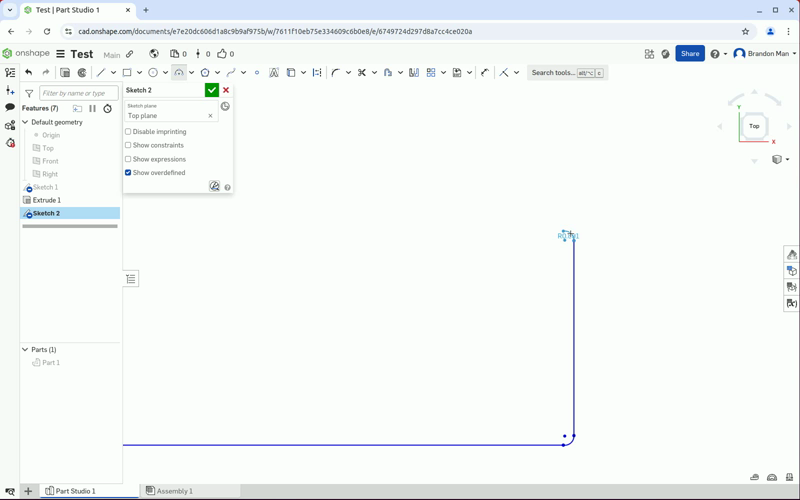
scroll(6)
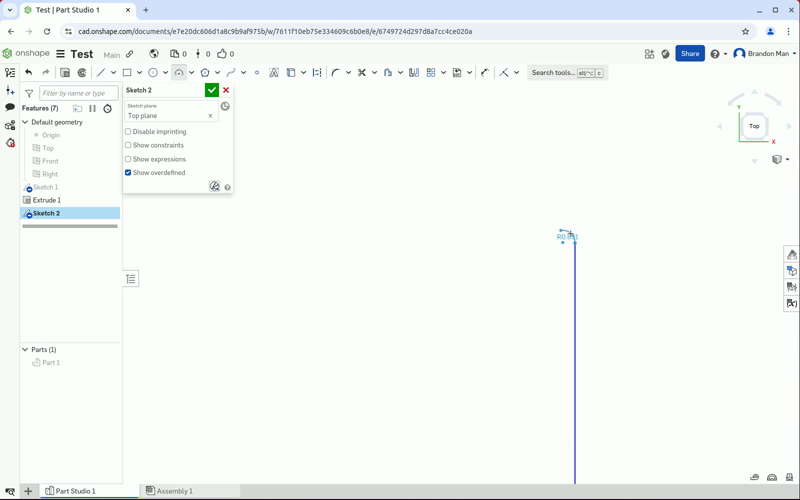
scroll(6)
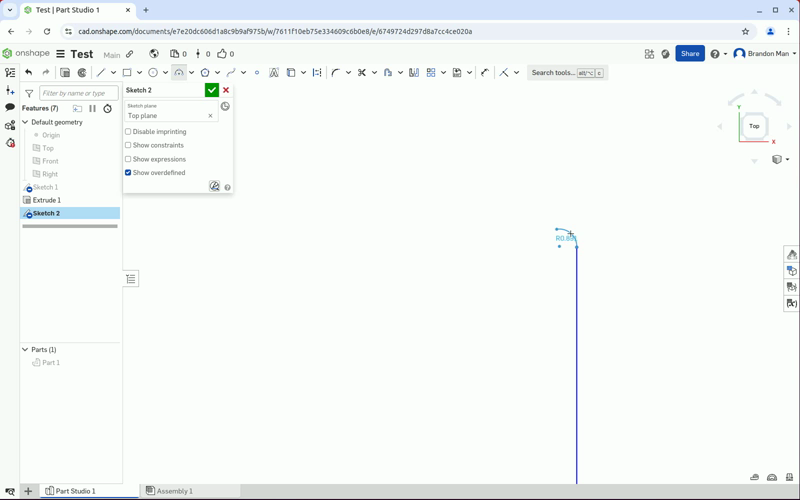
scroll(6)
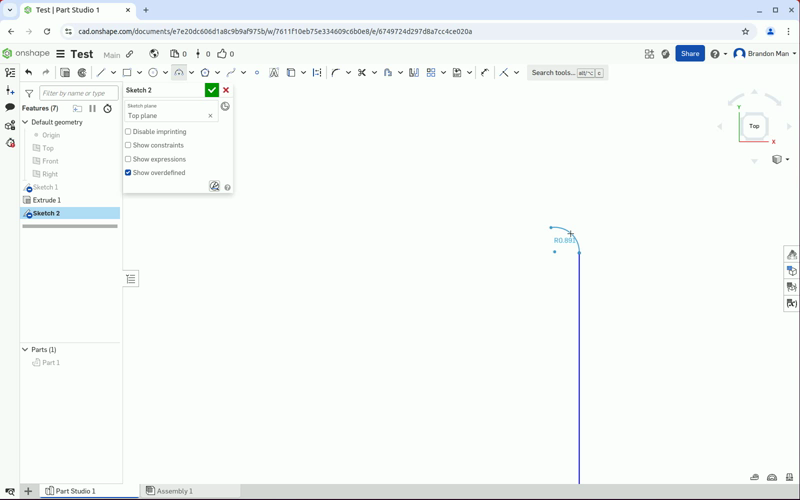
scroll(6)
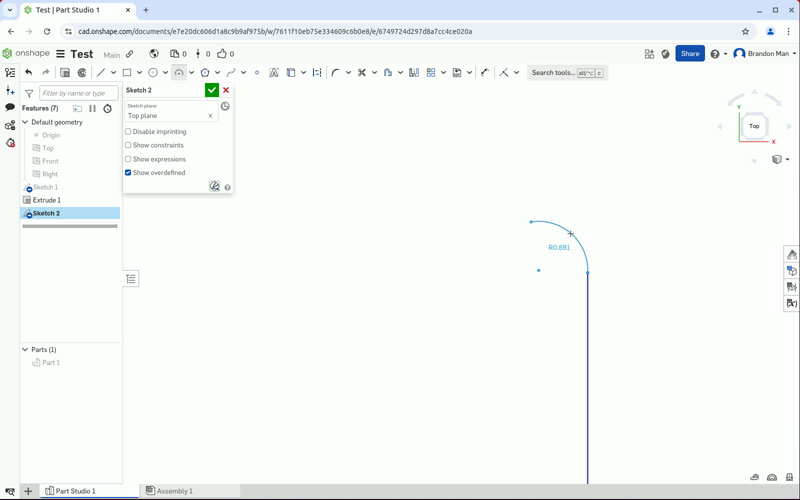
click(570, 233)
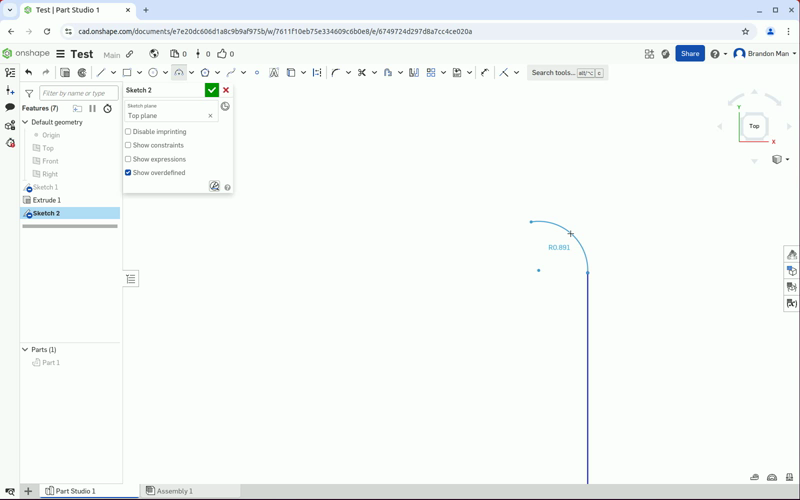
scroll(-6)
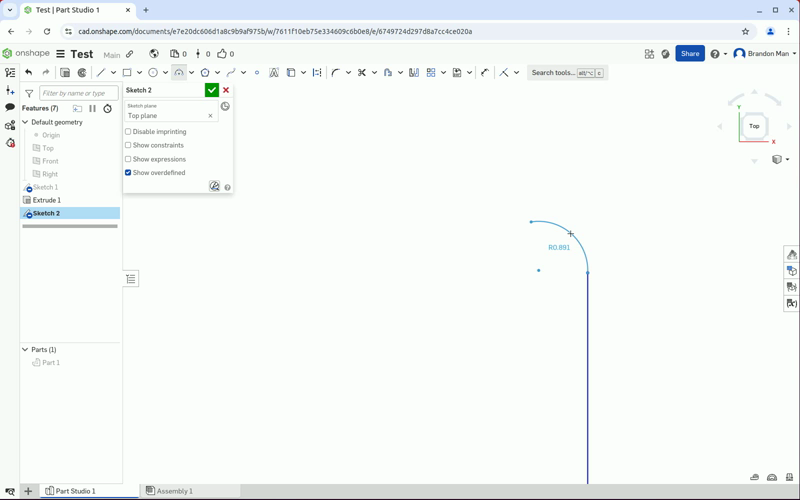
scroll(-6)
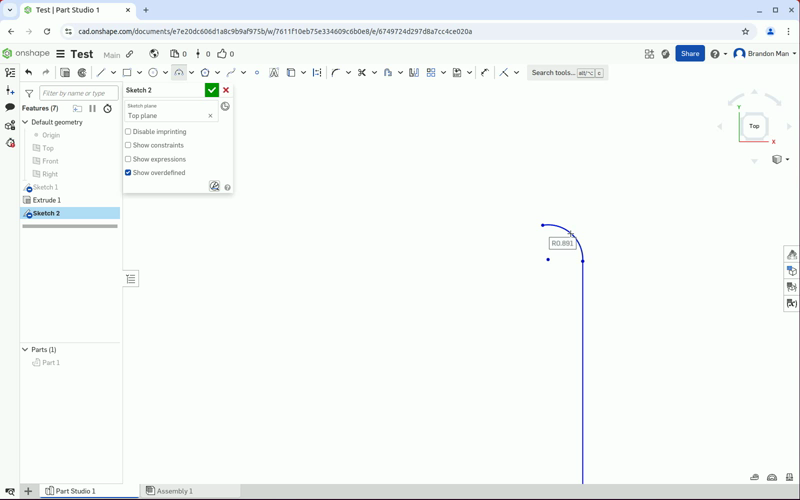
scroll(-6)
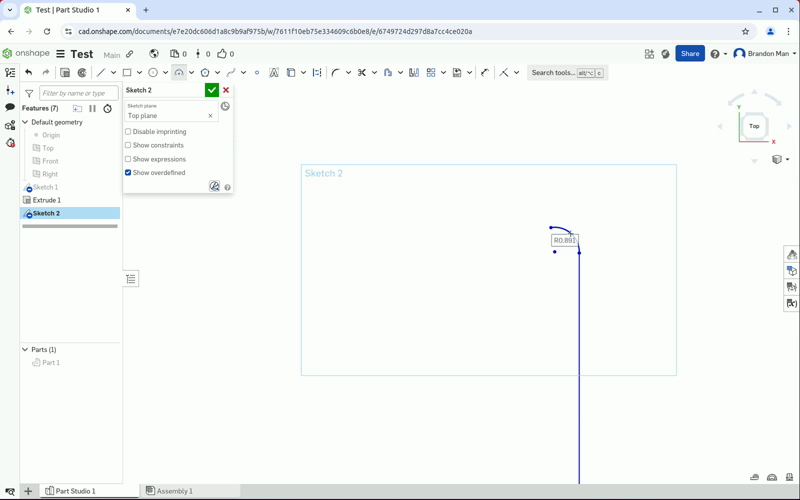
scroll(-6)
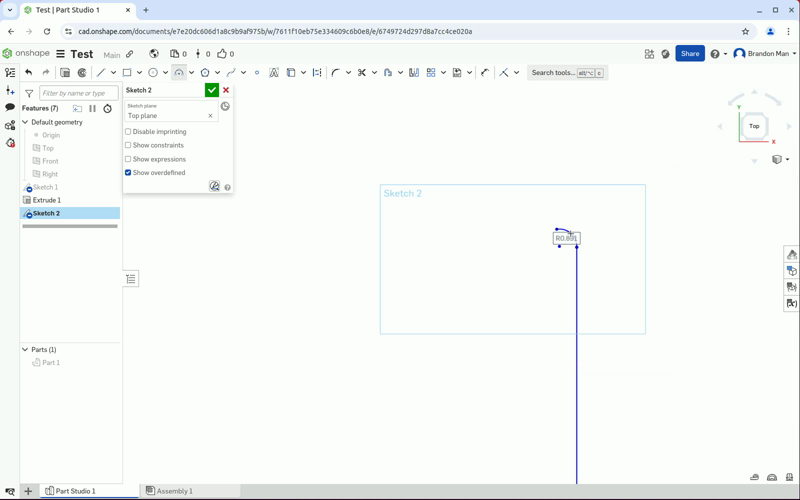
scroll(-6)
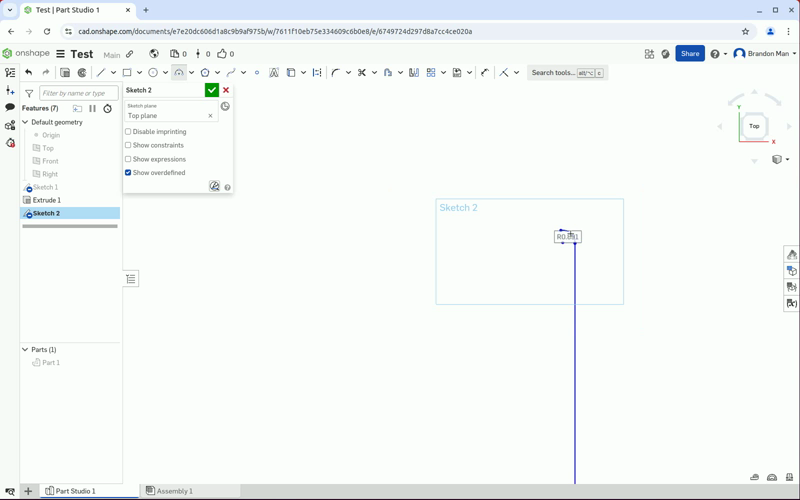
scroll(-6)
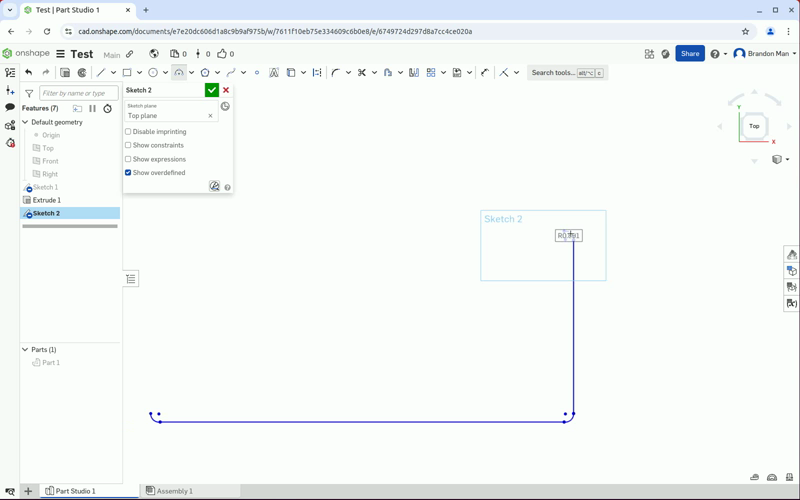
scroll(-6)
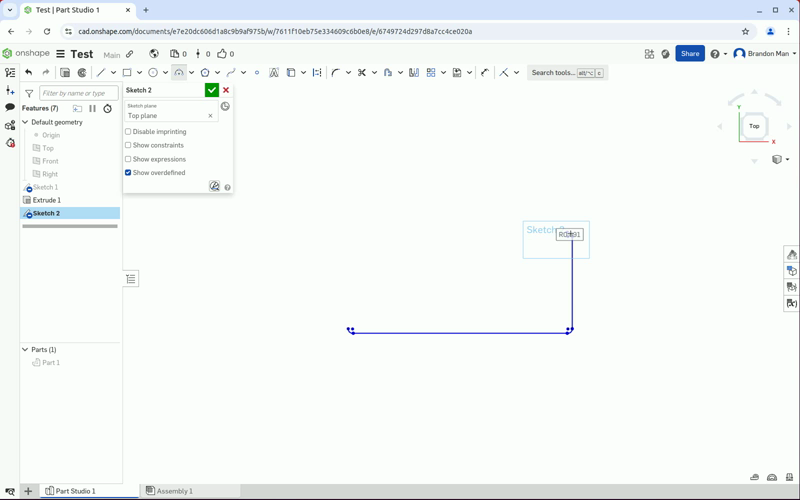
key_up(shift)
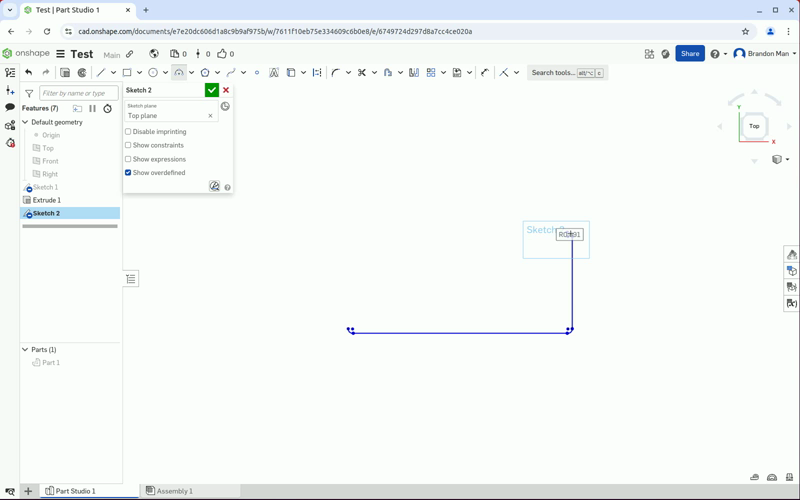
key(esc)
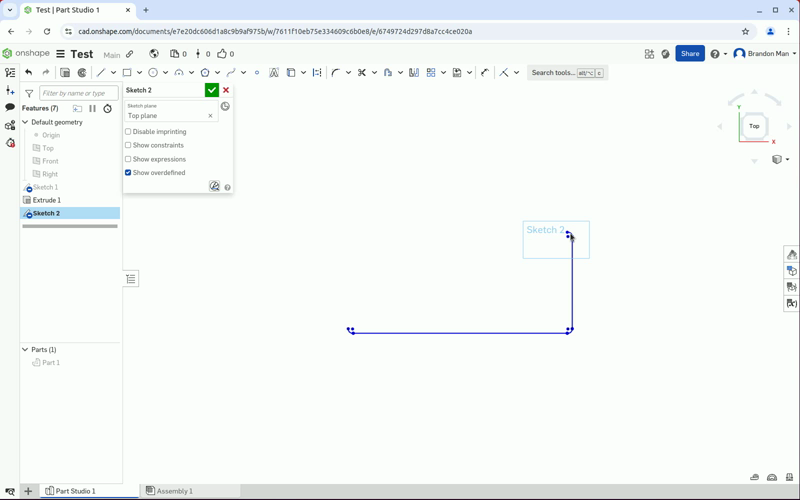
key(l)
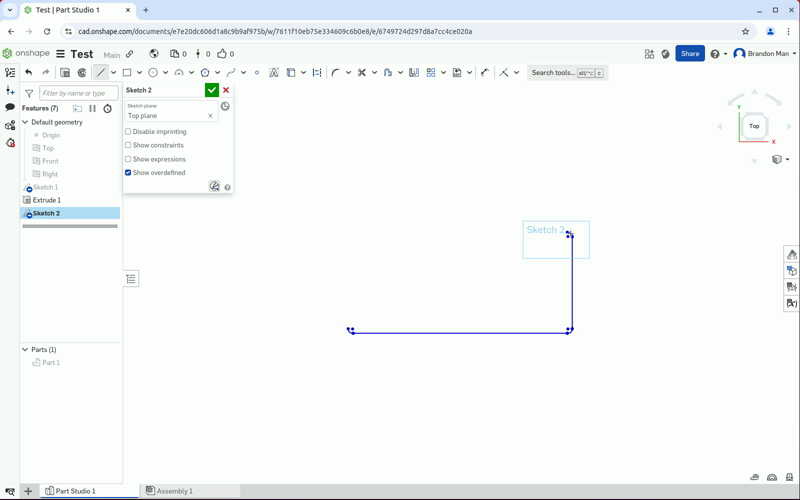
mouse_move(567, 232)
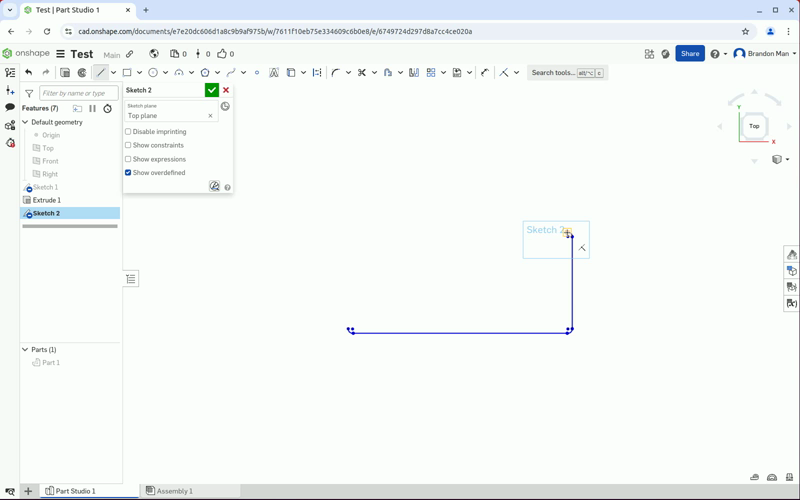
scroll(6)
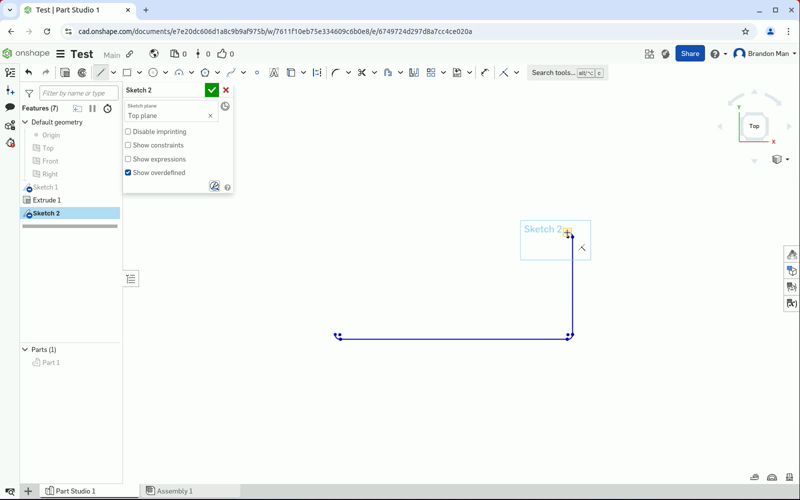
scroll(6)
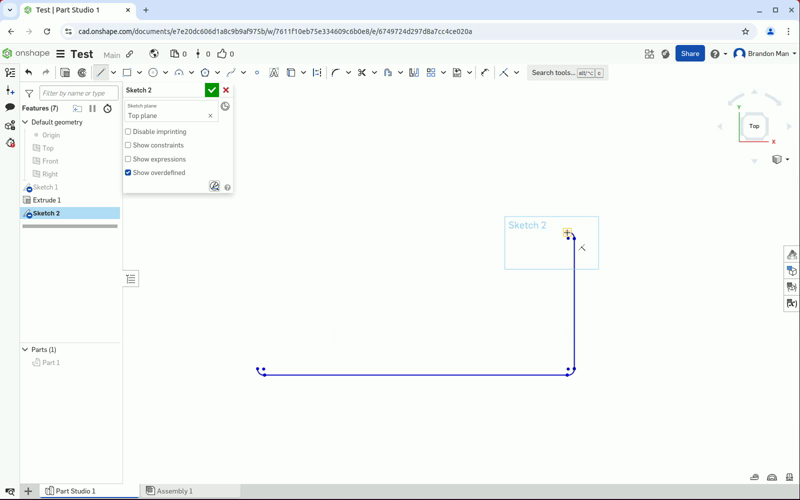
scroll(6)
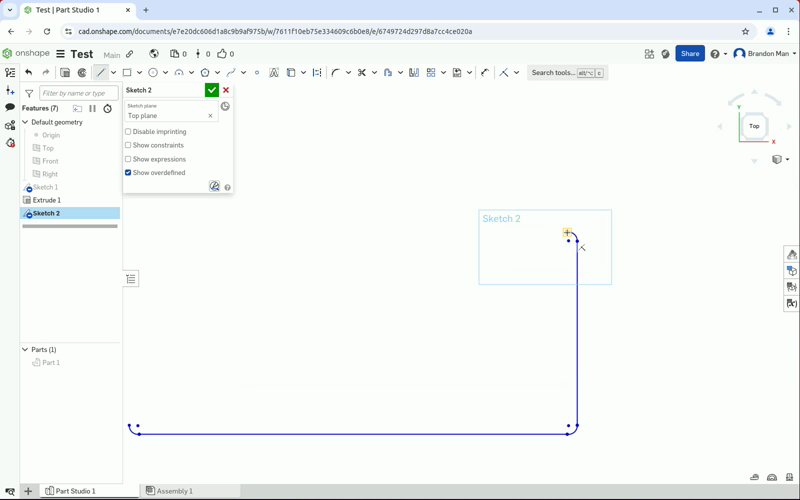
scroll(6)
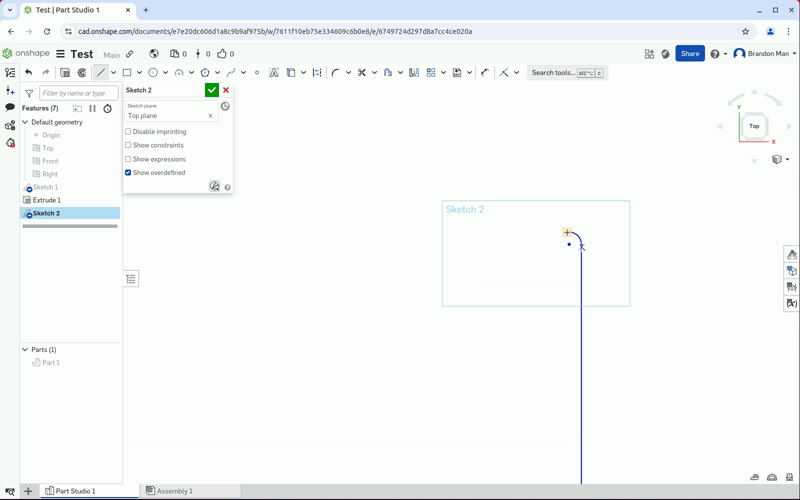
scroll(6)
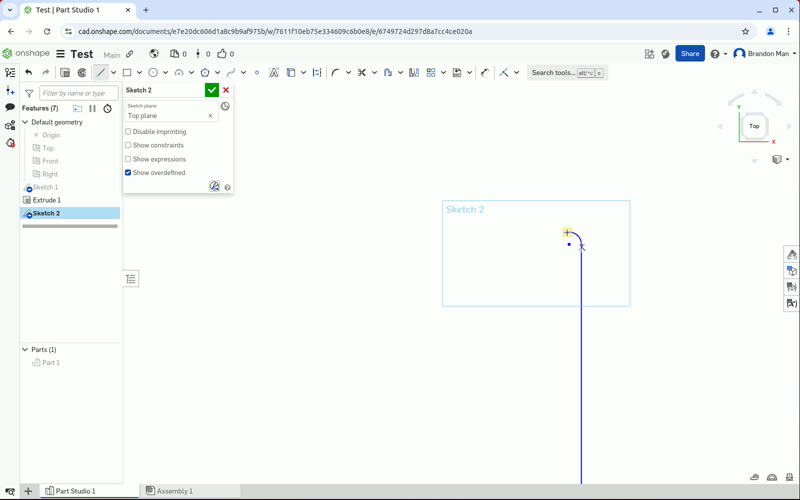
scroll(6)
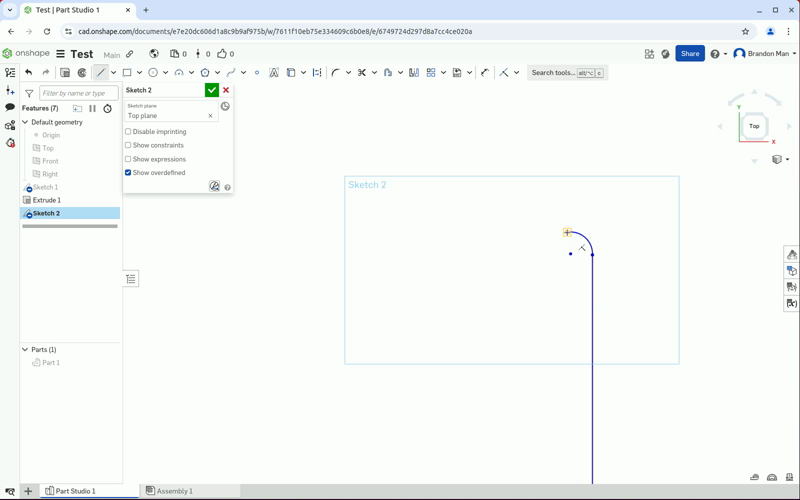
scroll(6)
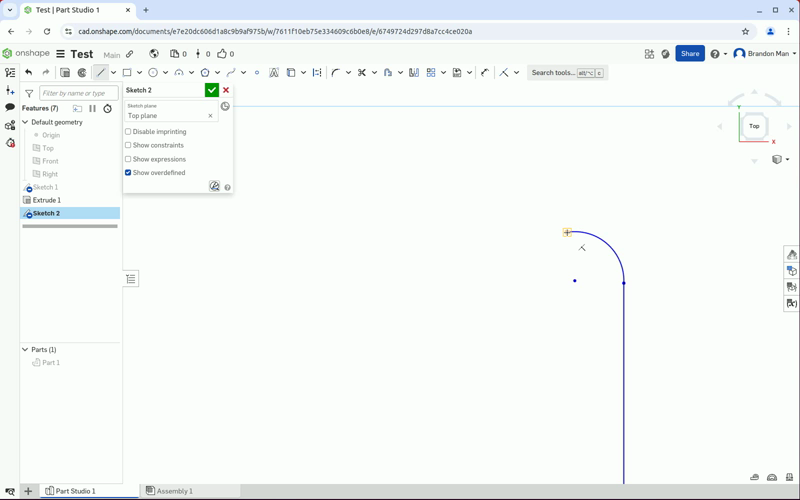
click(567, 232)
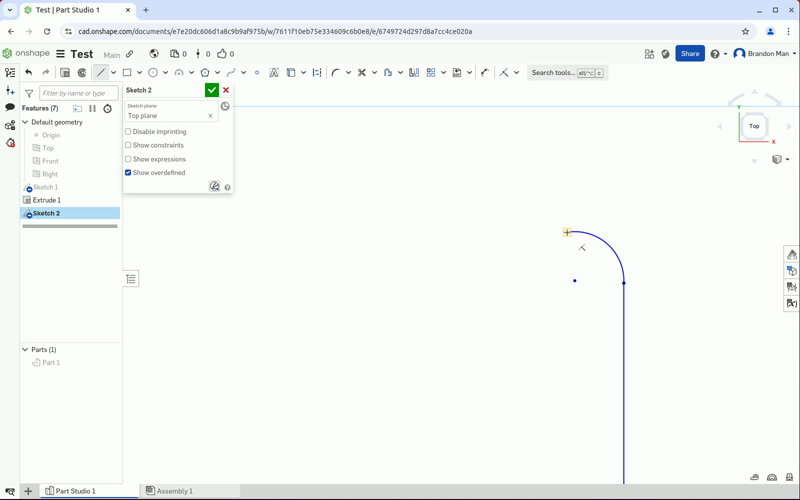
scroll(-6)
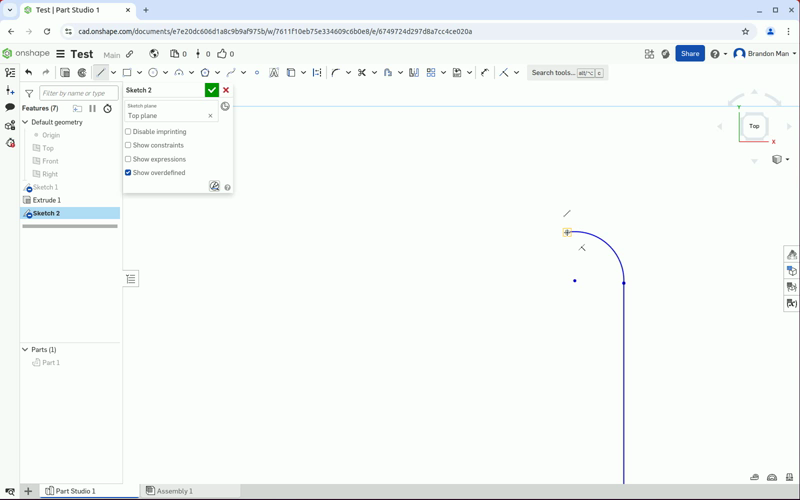
scroll(-6)
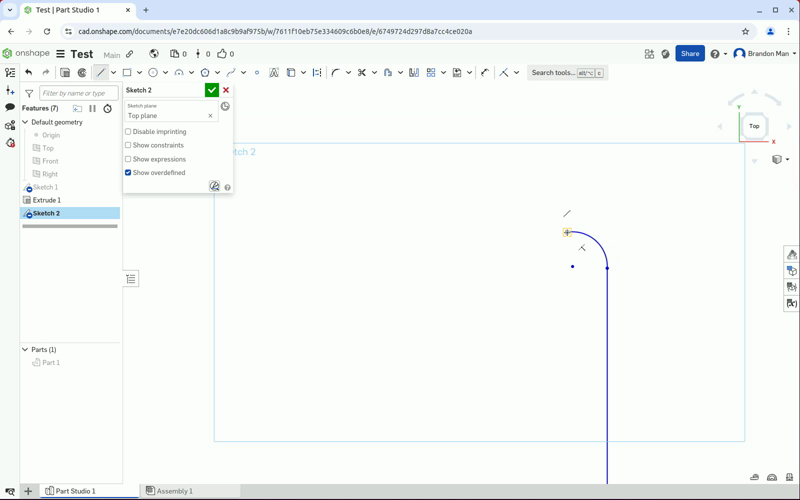
scroll(-6)
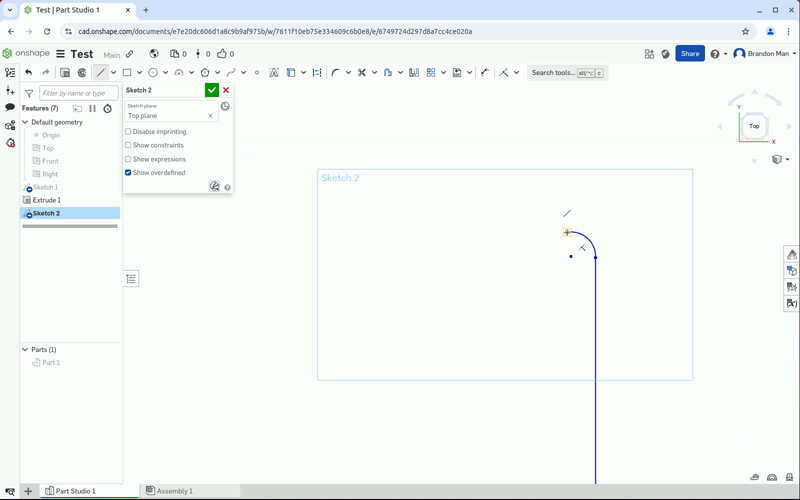
scroll(-6)
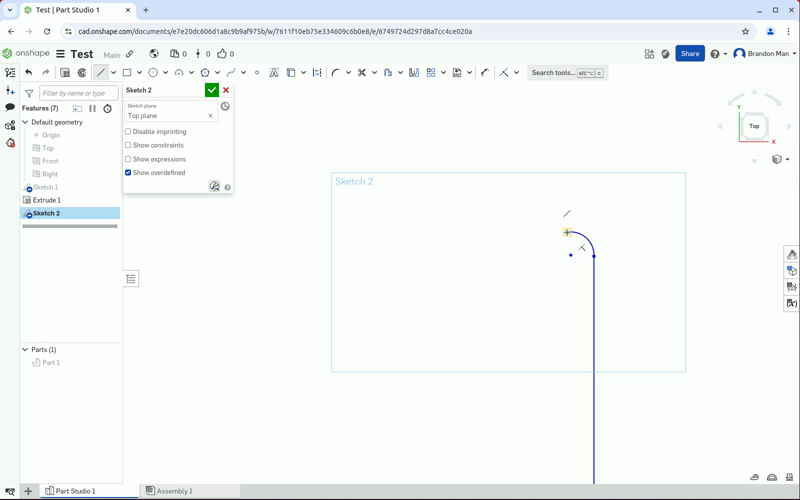
scroll(-6)
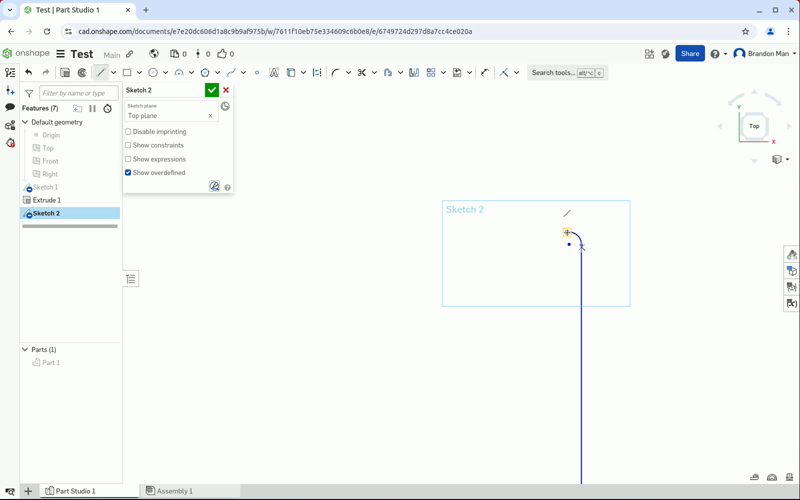
scroll(-6)
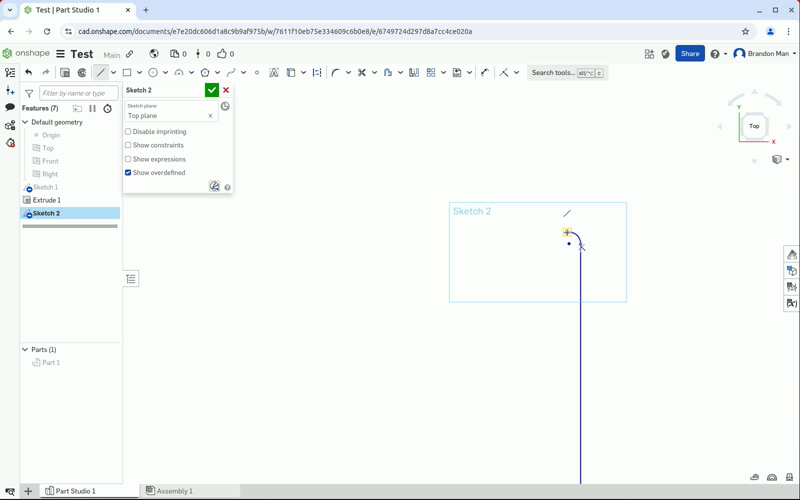
scroll(-6)
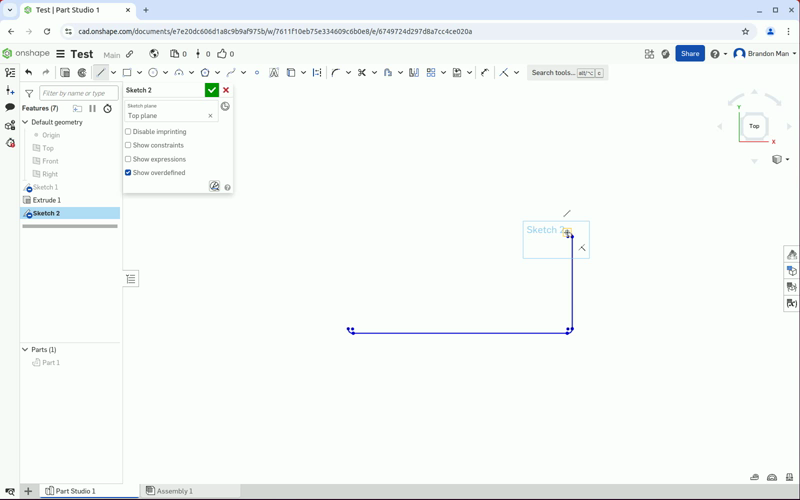
key_down(shift)
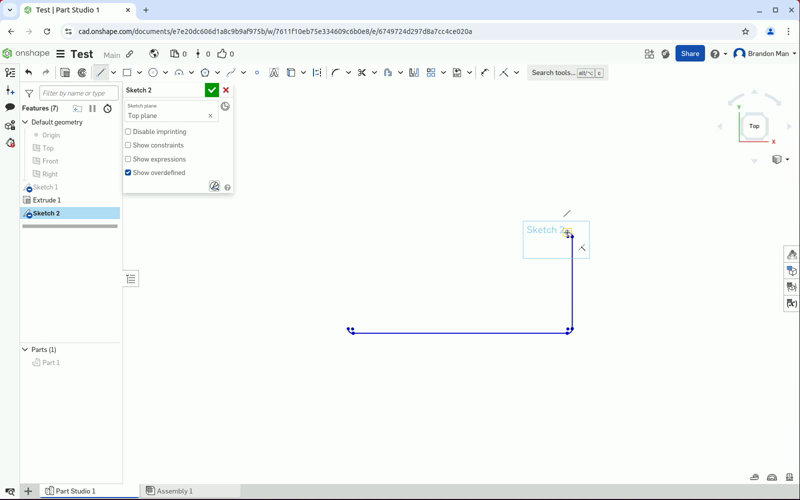
mouse_move(353, 232)
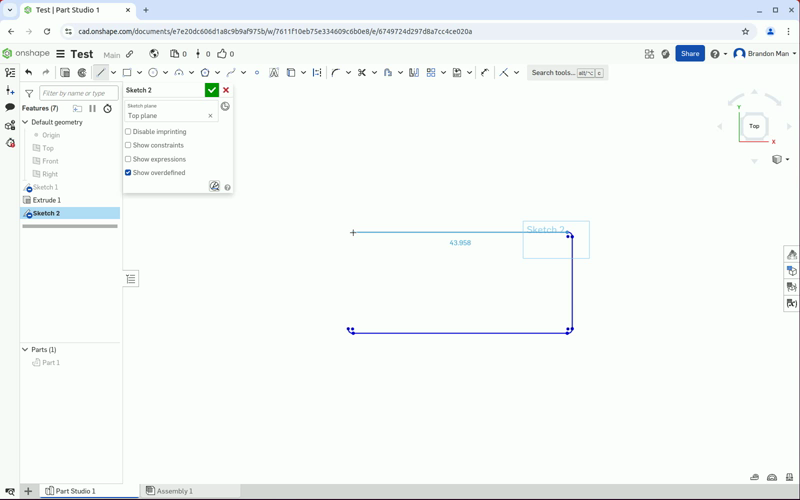
click(353, 232)
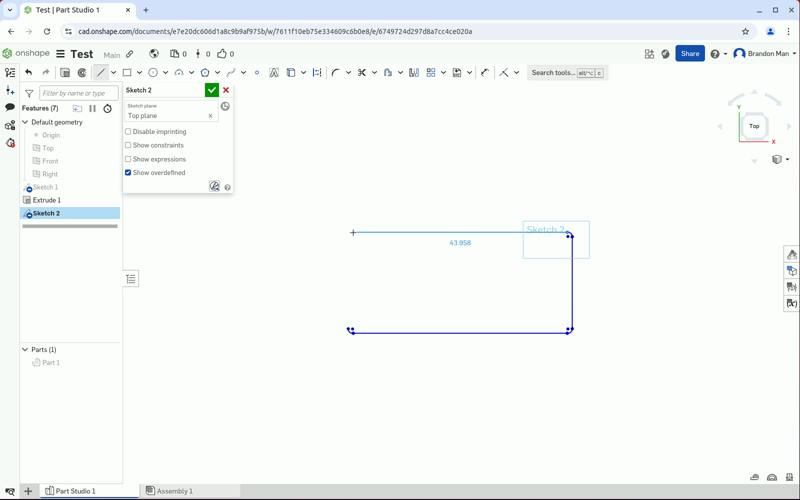
key_up(shift)
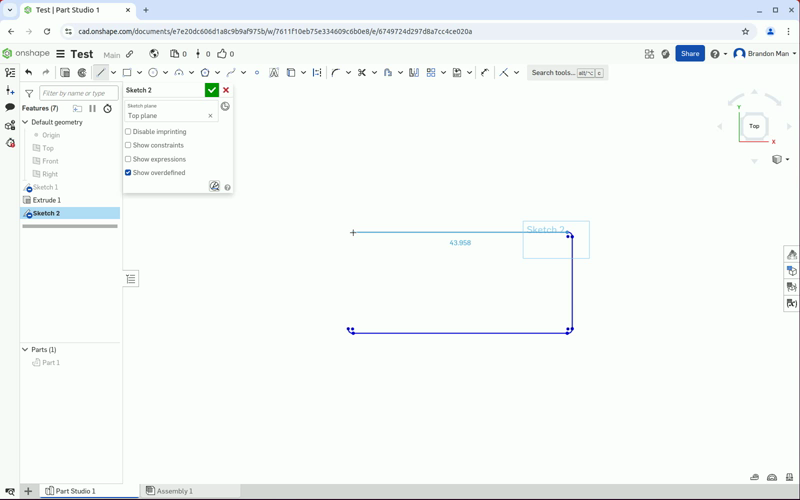
key(esc)
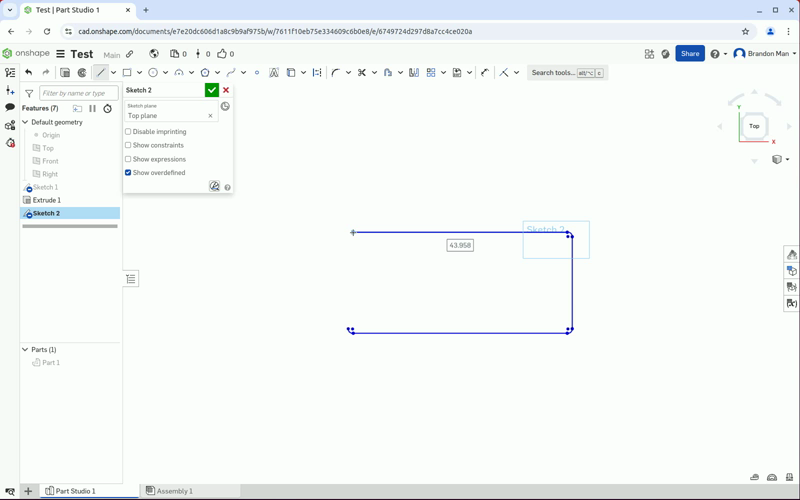
key(a)
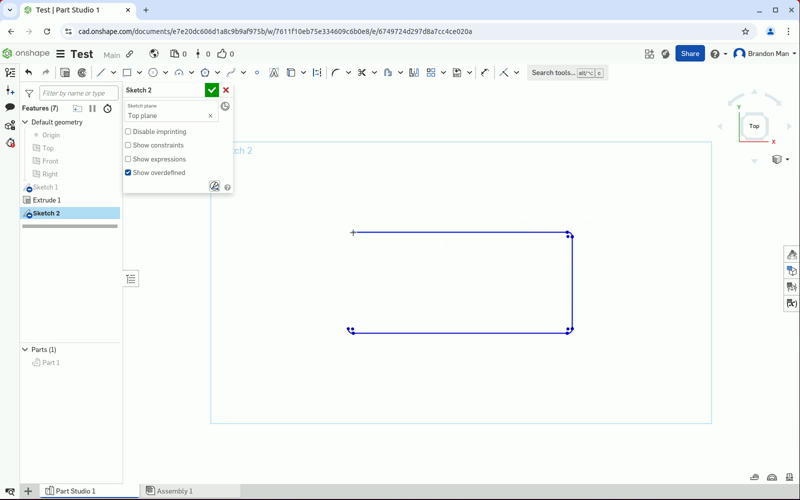
mouse_move(353, 232)
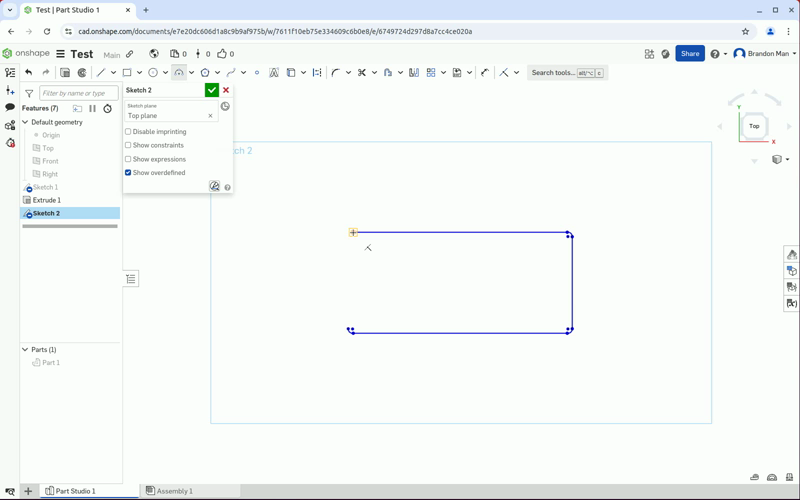
click(353, 232)
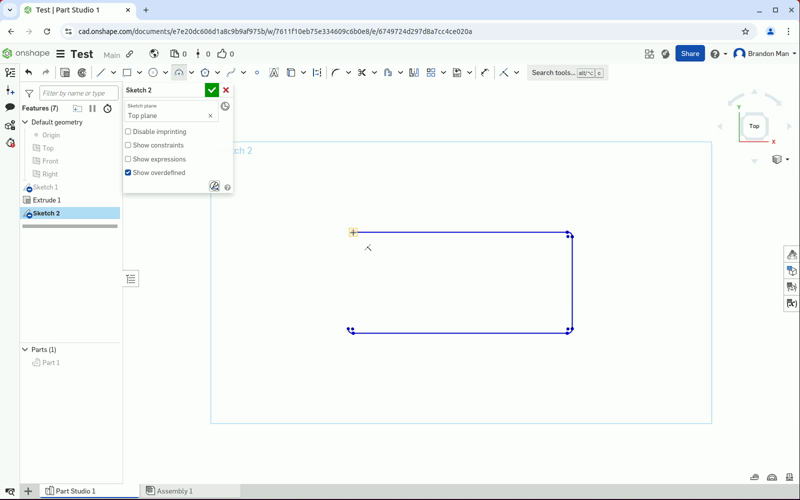
key_down(shift)
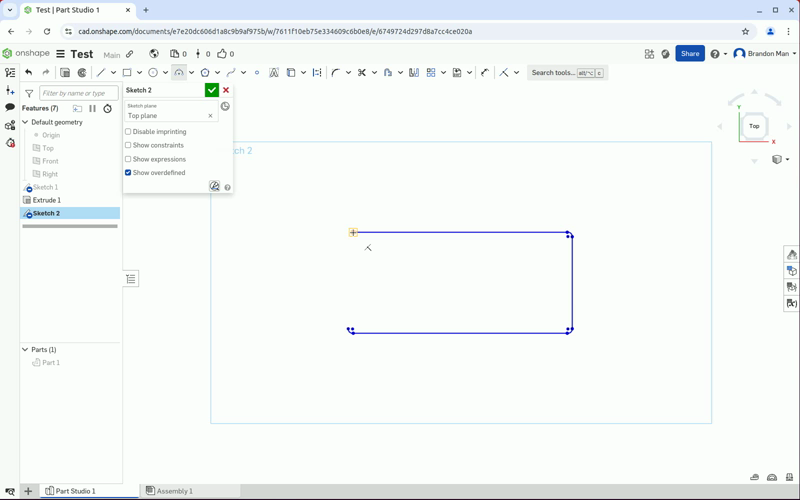
mouse_move(348, 236)
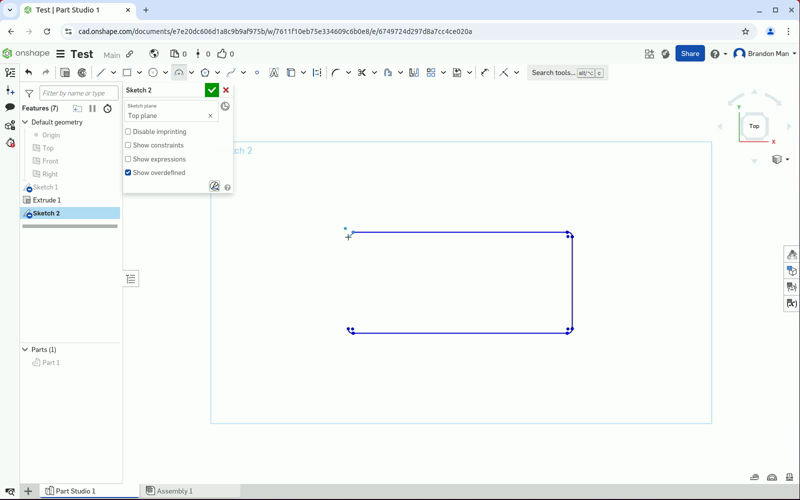
scroll(6)
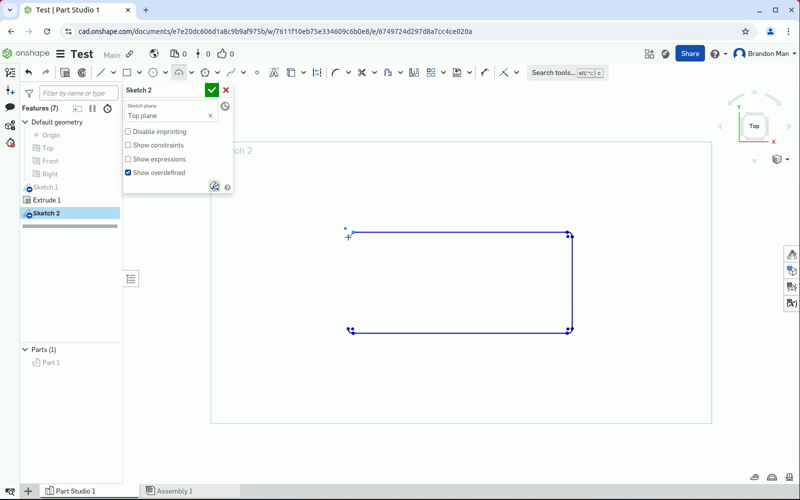
scroll(6)
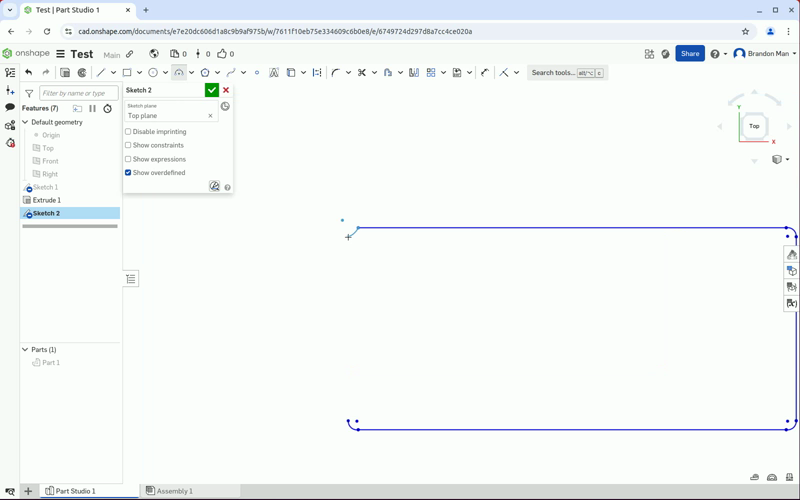
scroll(6)
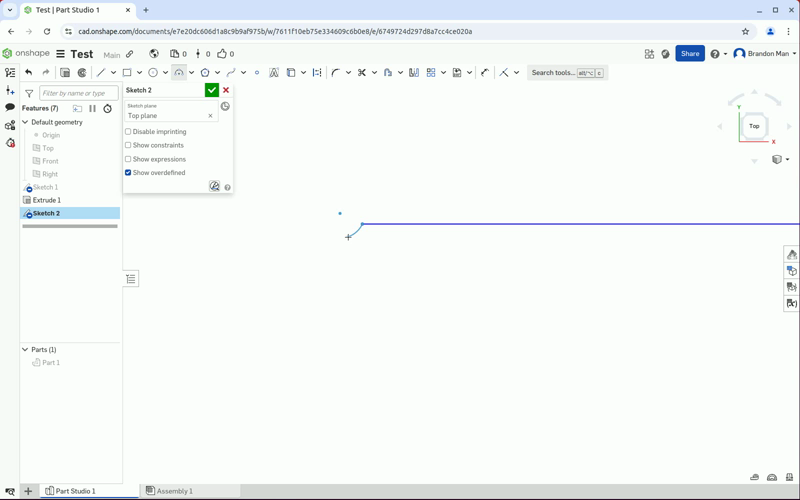
scroll(6)
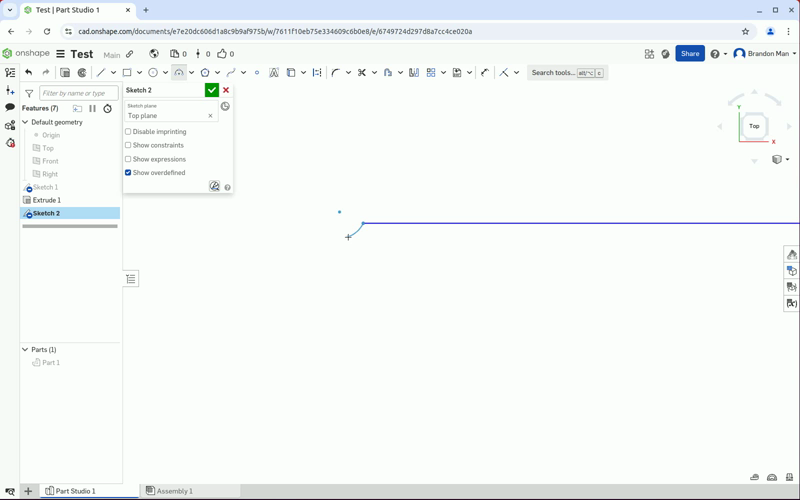
scroll(6)
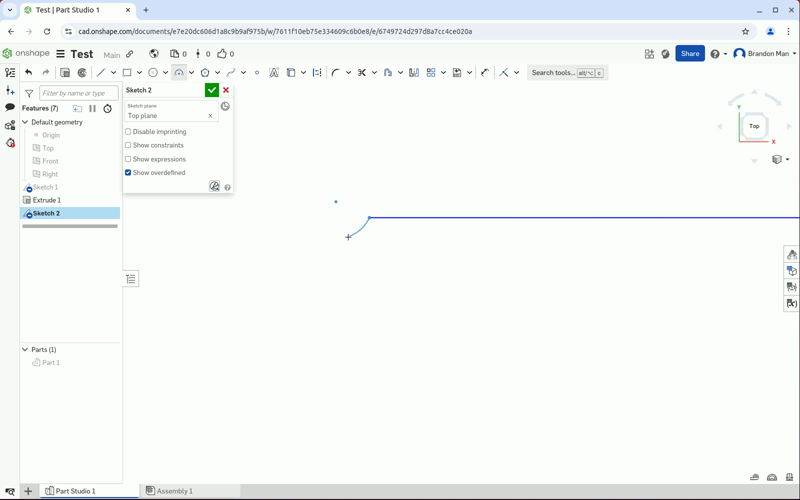
scroll(6)
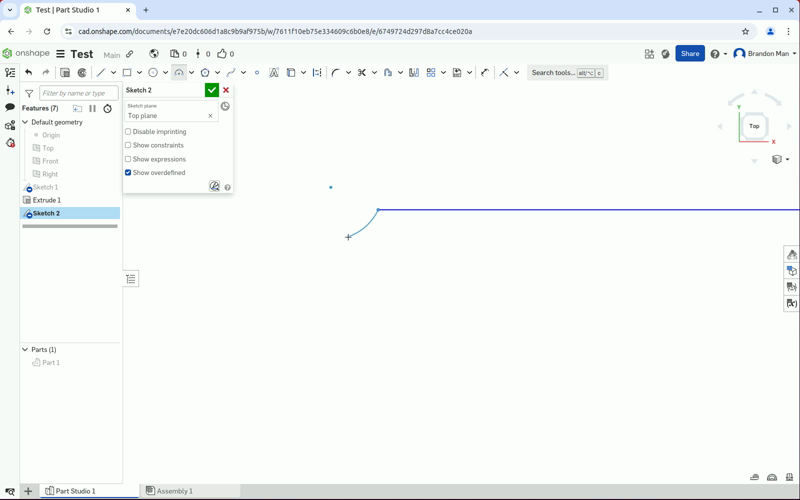
scroll(6)
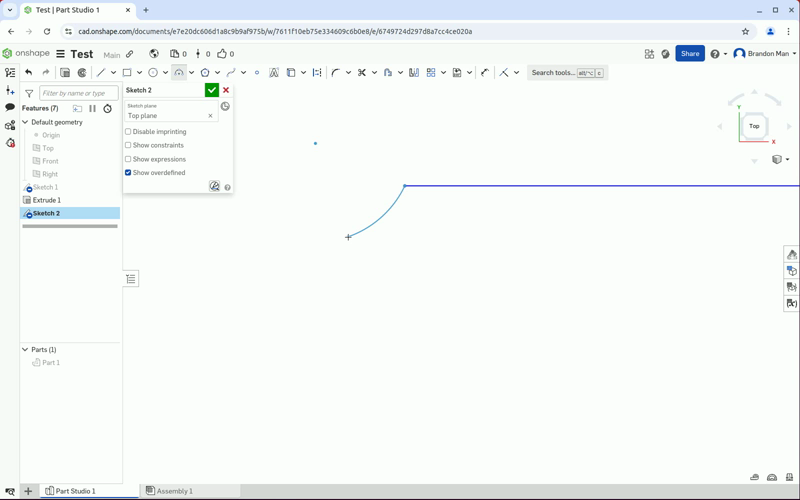
click(348, 236)
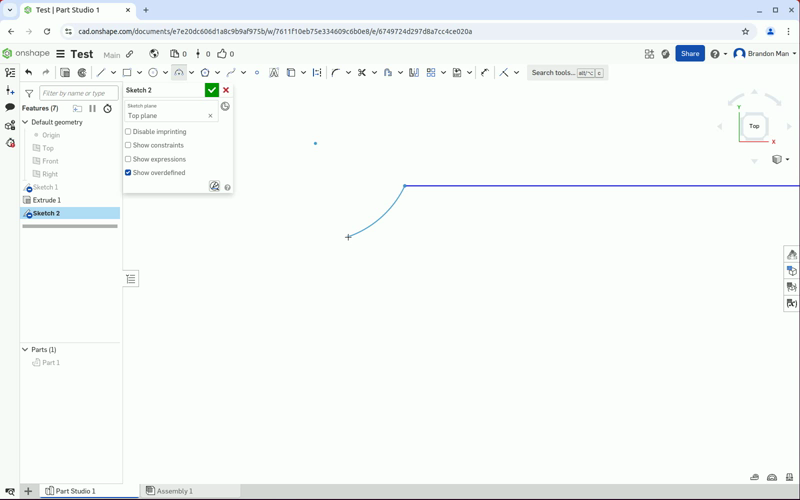
scroll(-6)
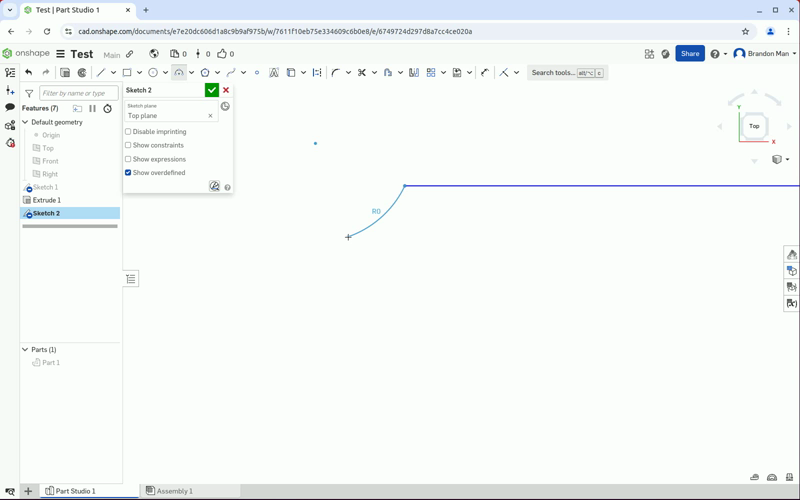
scroll(-6)
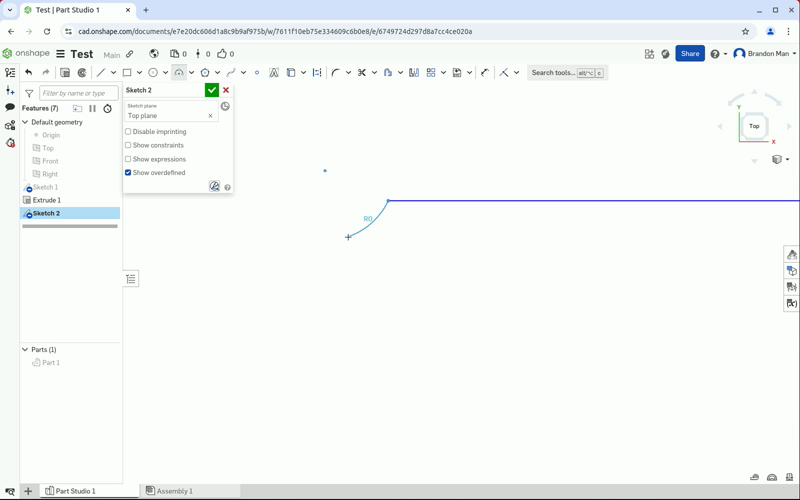
scroll(-6)
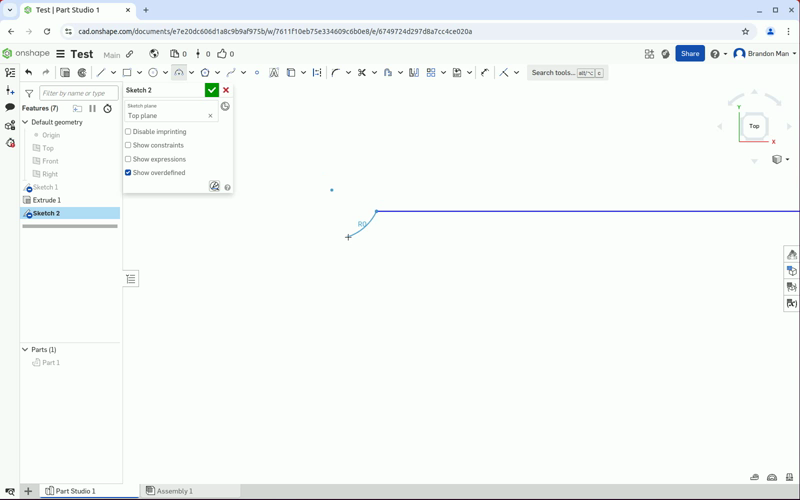
scroll(-6)
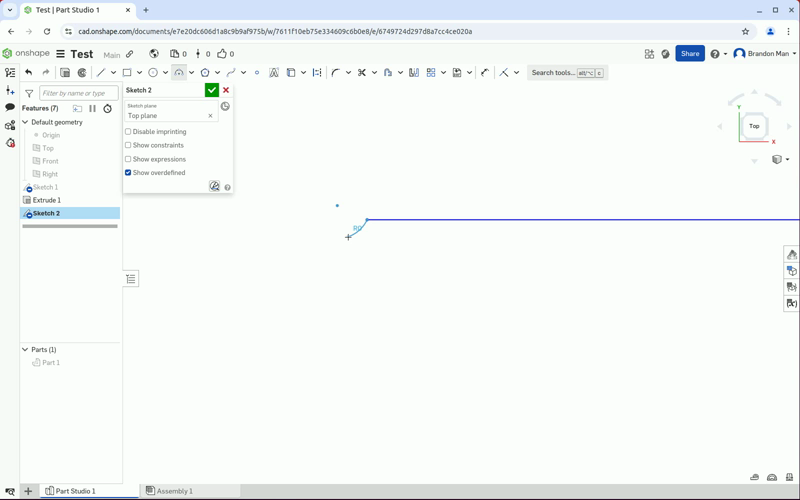
scroll(-6)
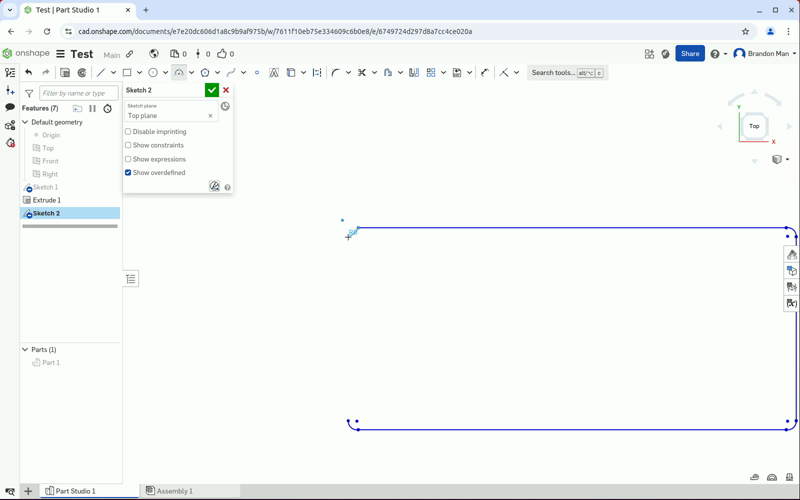
scroll(-6)
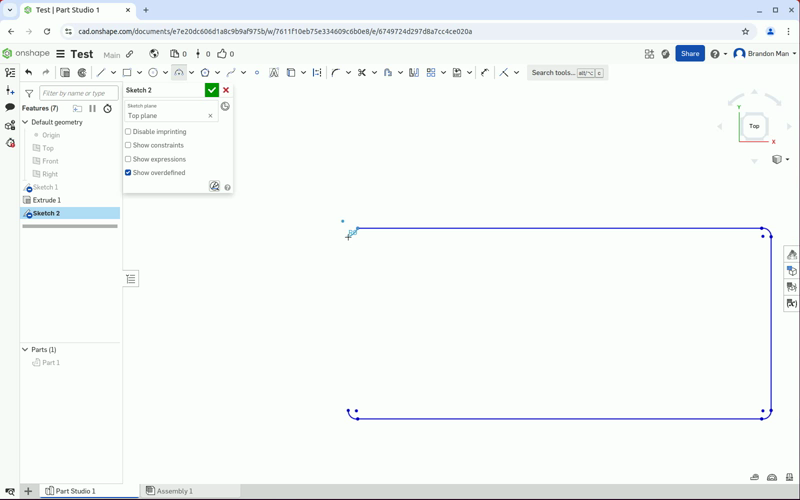
scroll(-6)
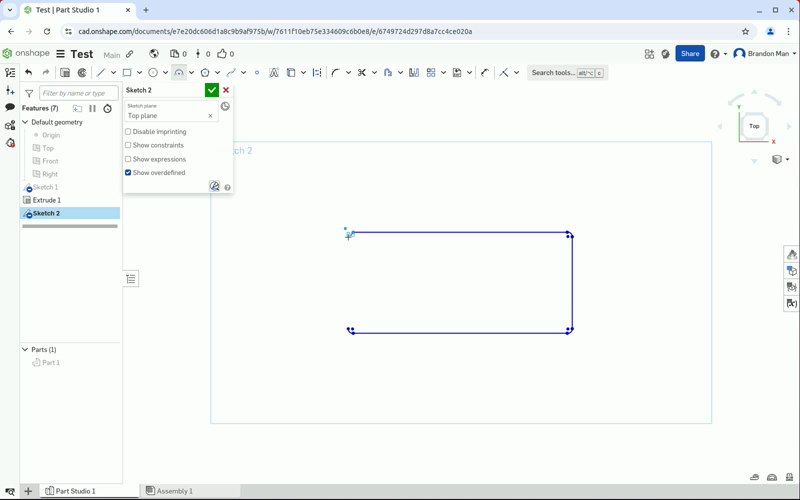
mouse_move(349, 233)
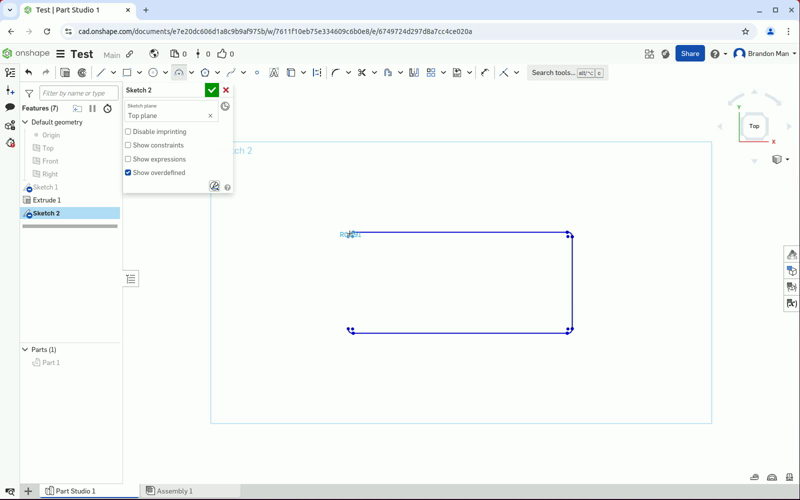
scroll(6)
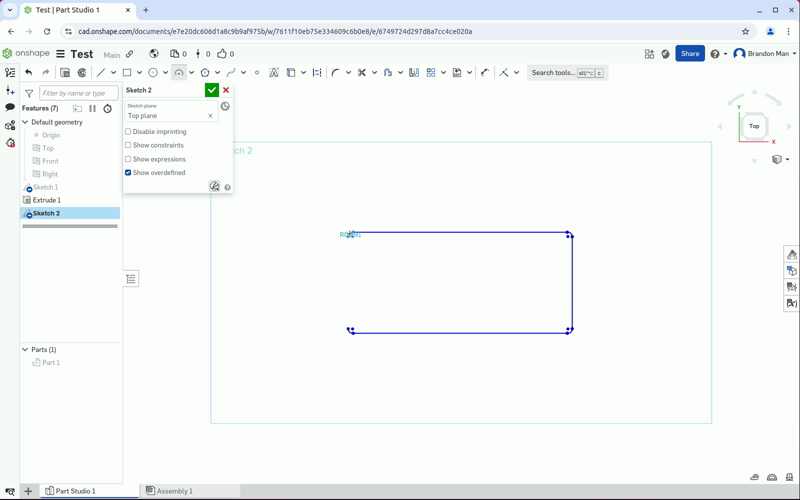
scroll(6)
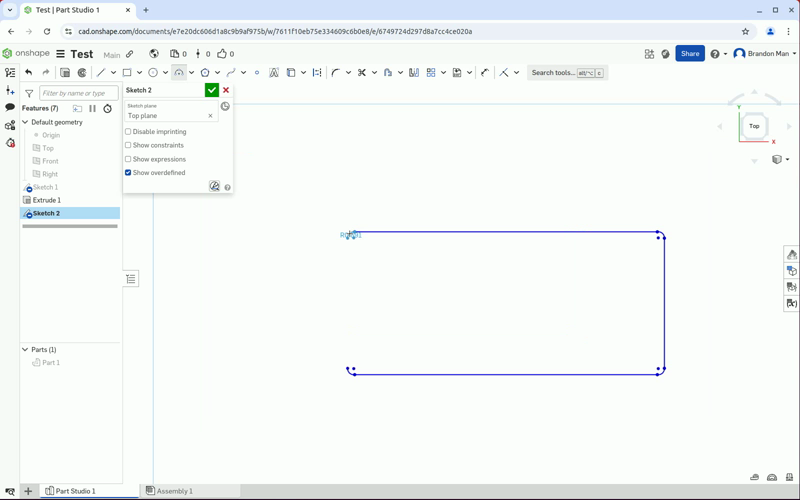
scroll(6)
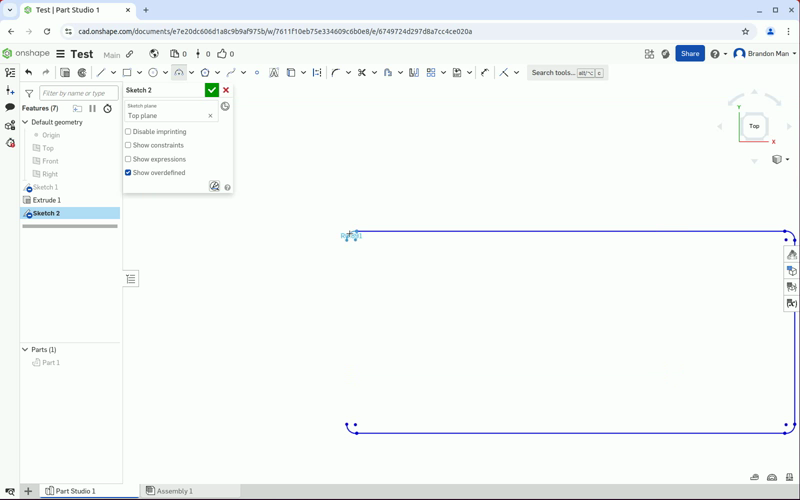
scroll(6)
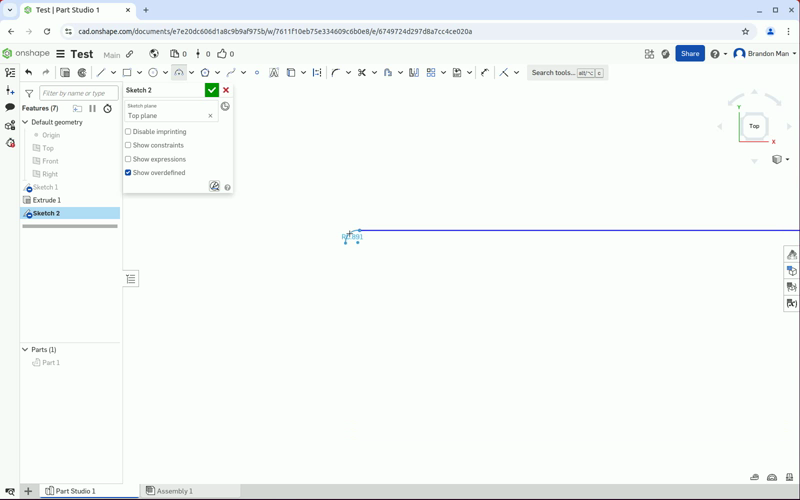
scroll(6)
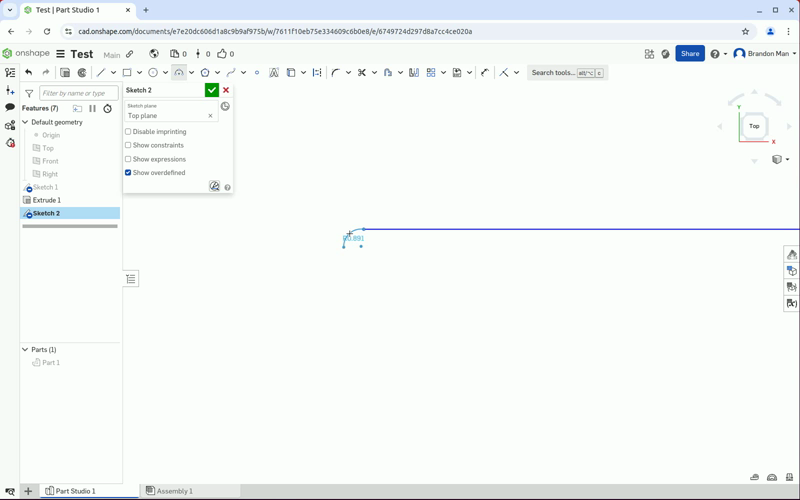
scroll(6)
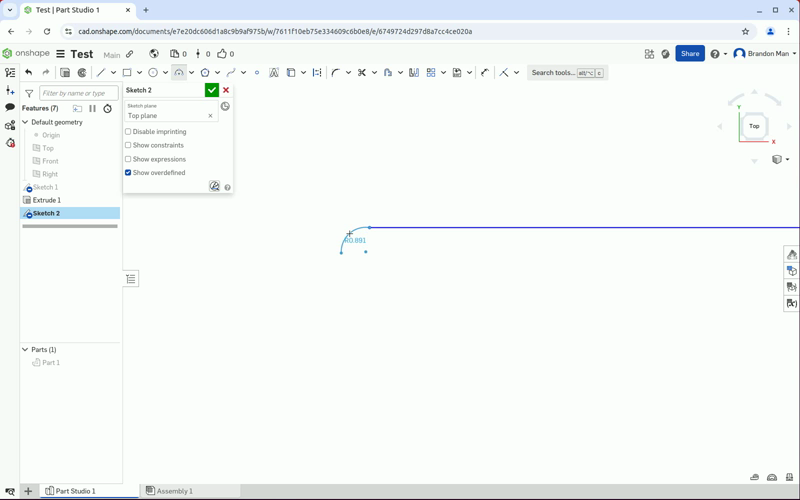
scroll(6)
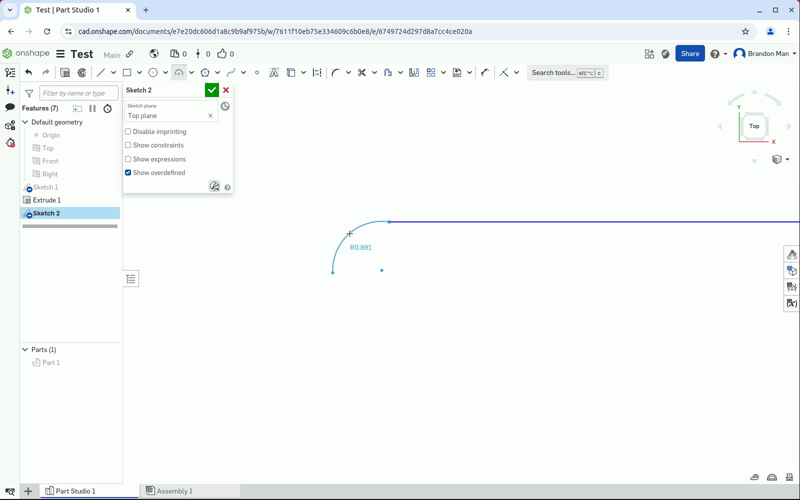
click(349, 233)
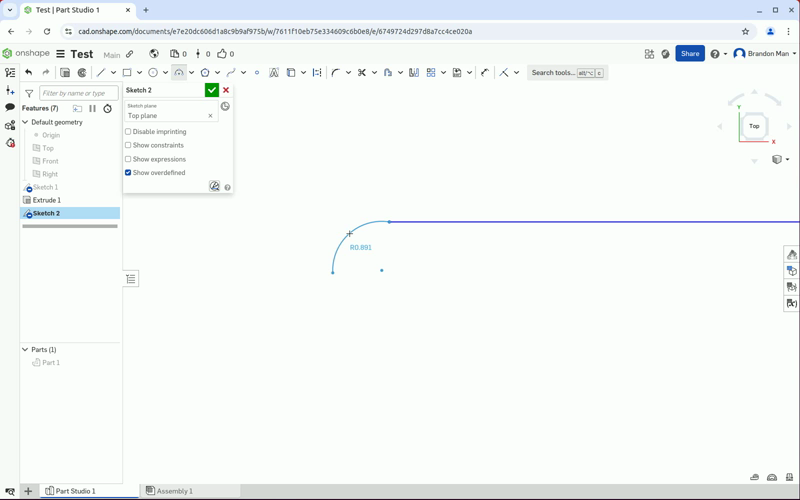
scroll(-6)
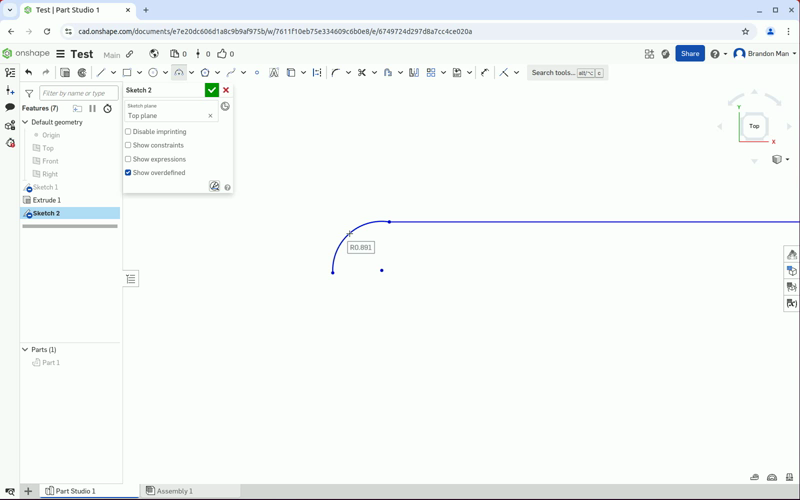
scroll(-6)
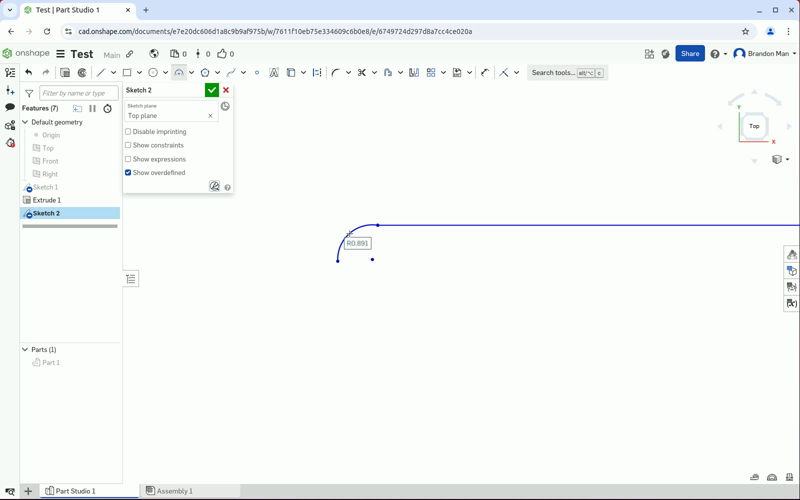
scroll(-6)
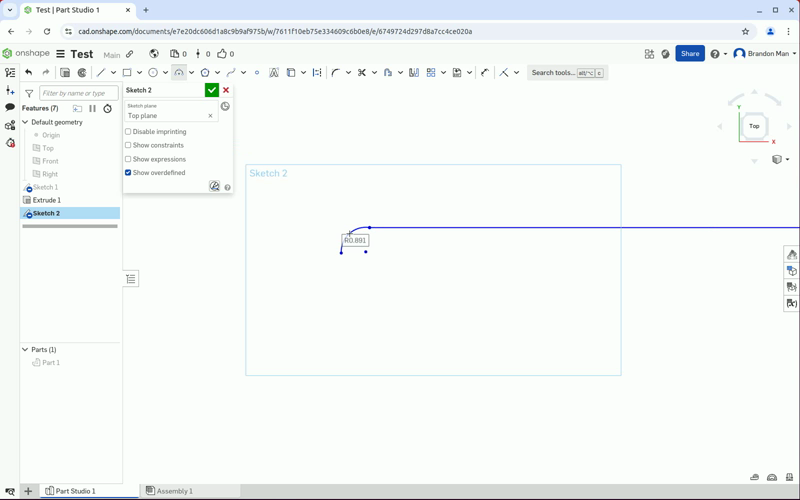
scroll(-6)
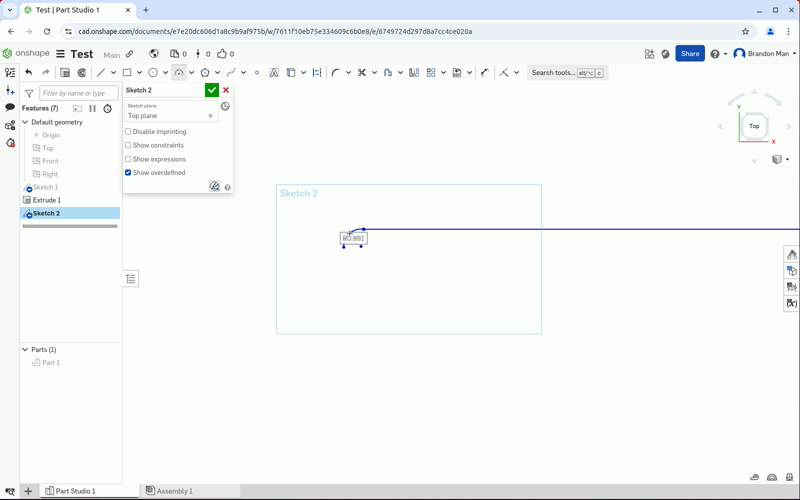
scroll(-6)
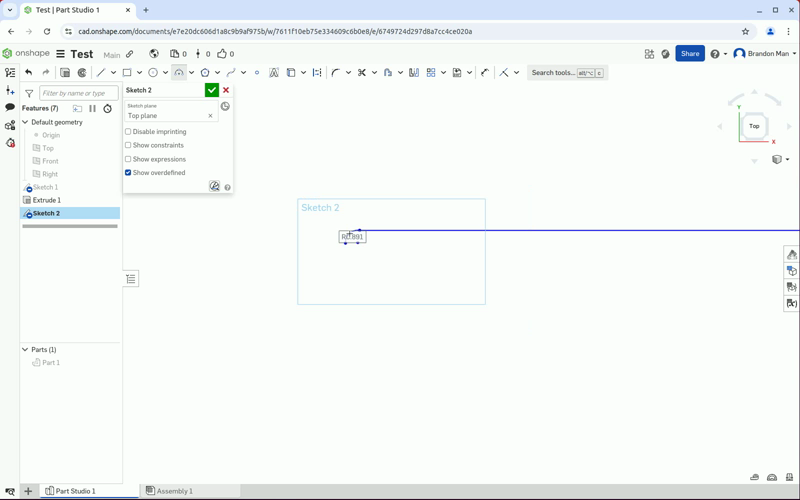
scroll(-6)
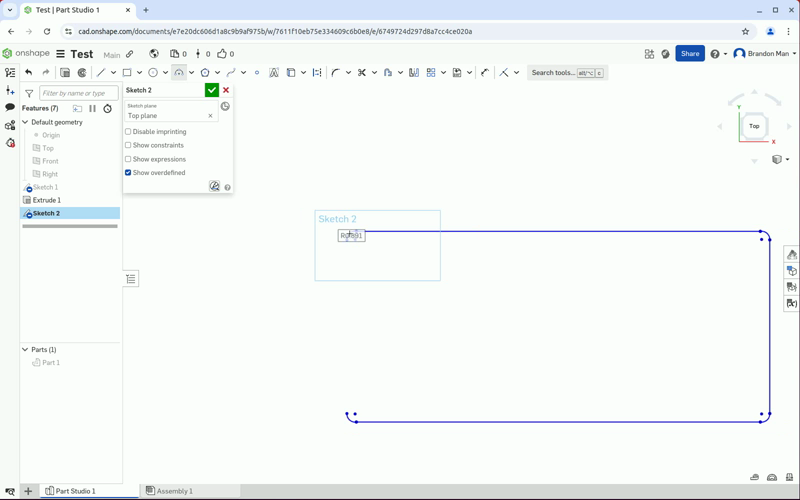
scroll(-6)
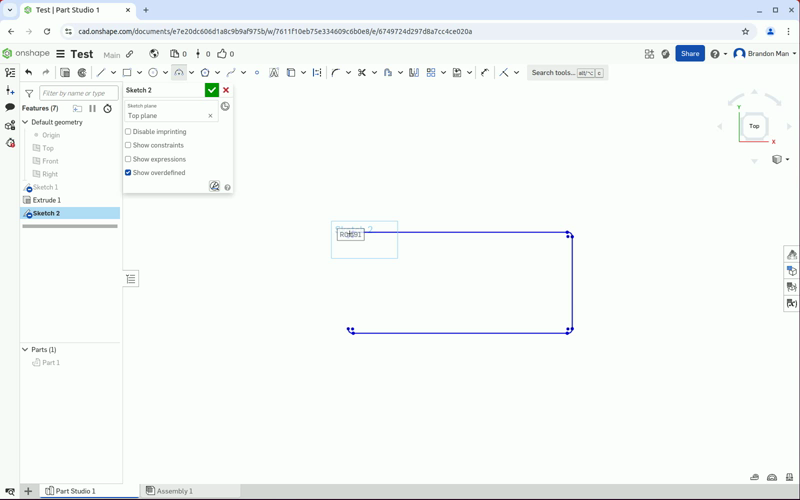
key_up(shift)
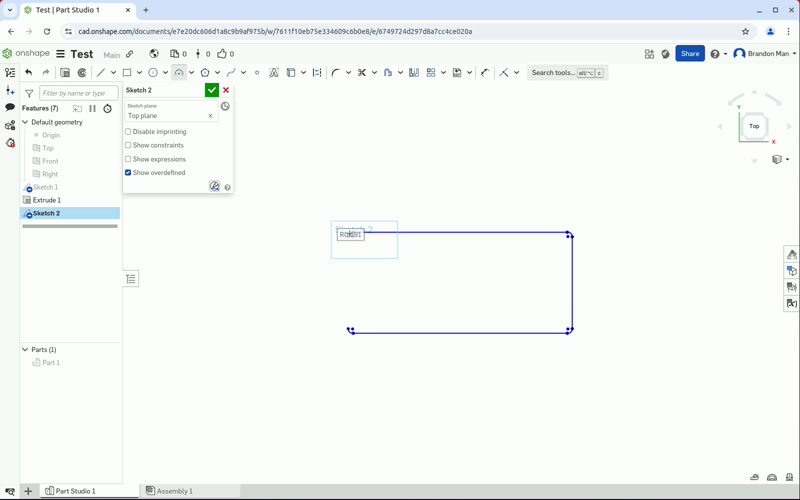
key(esc)
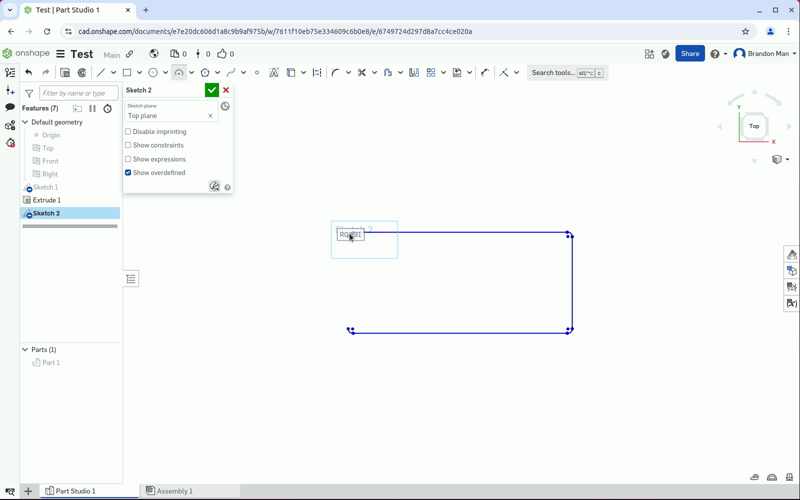
key(l)
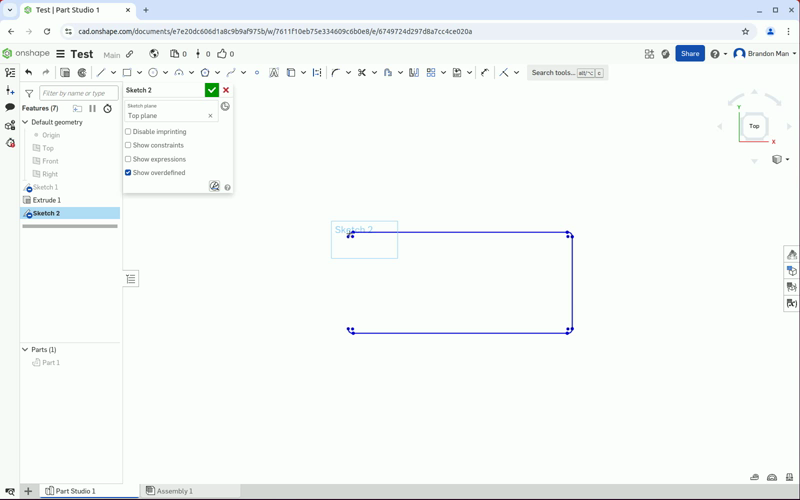
mouse_move(348, 236)
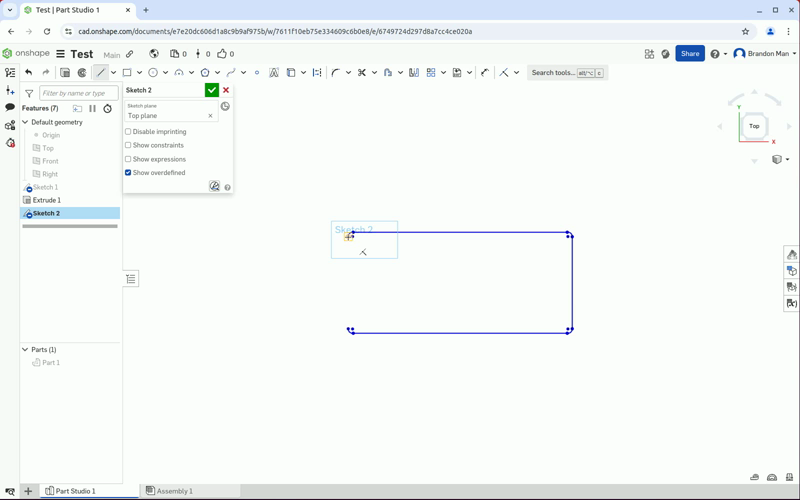
scroll(6)
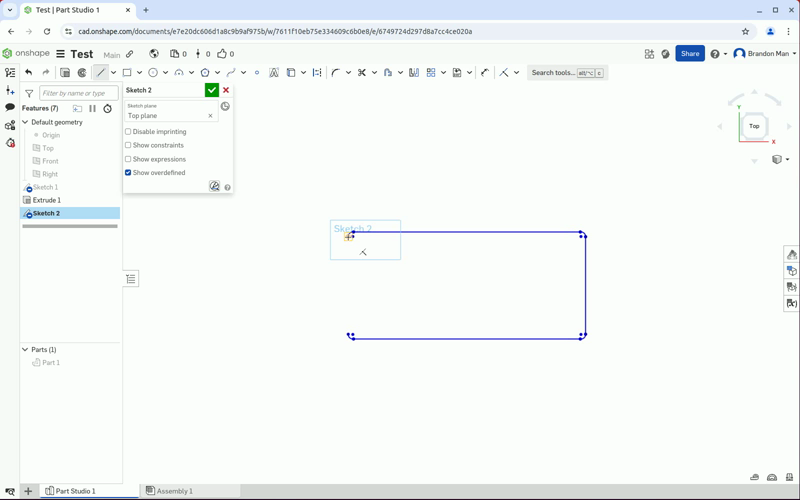
scroll(6)
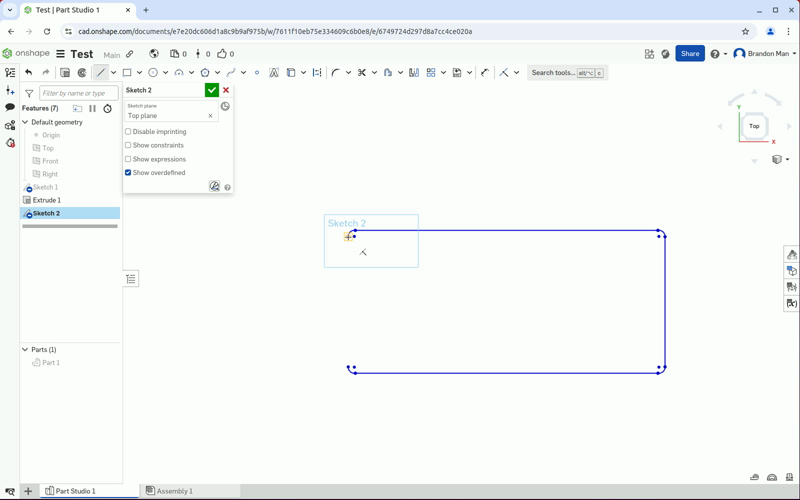
scroll(6)
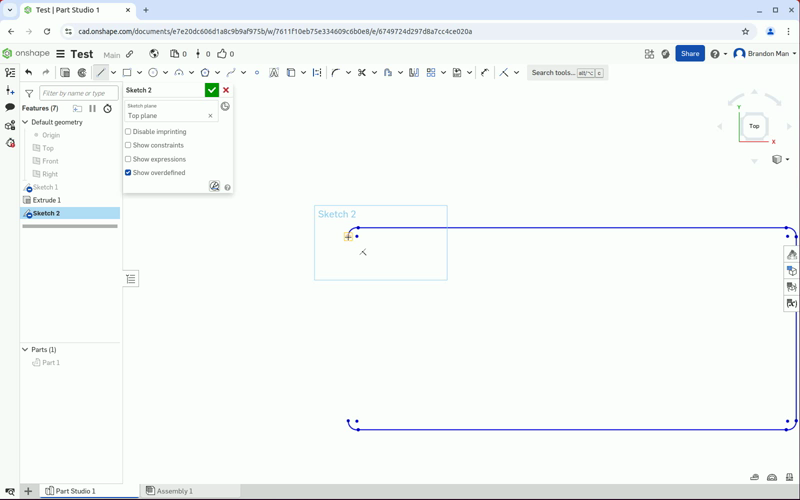
scroll(6)
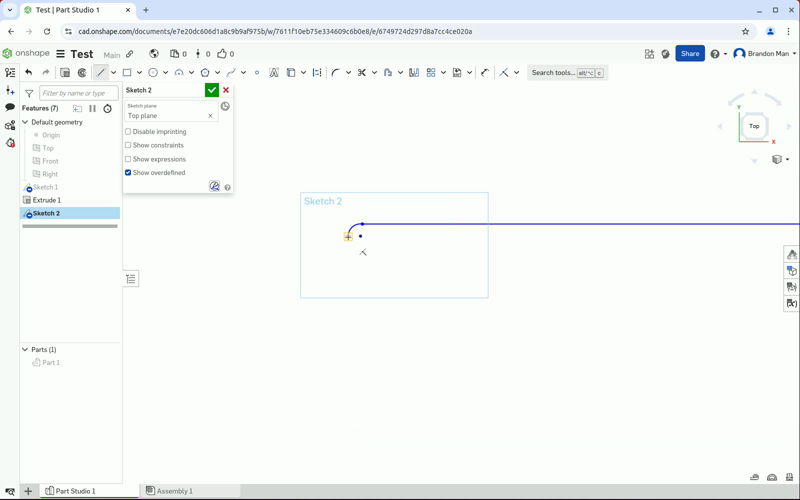
scroll(6)
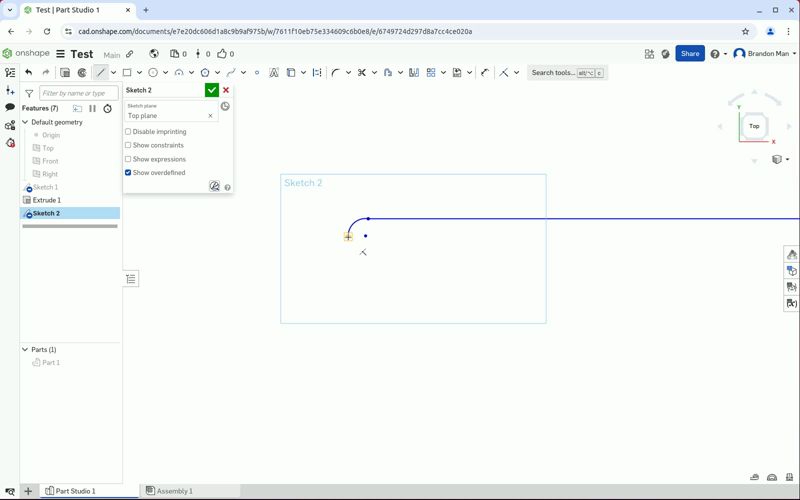
scroll(6)
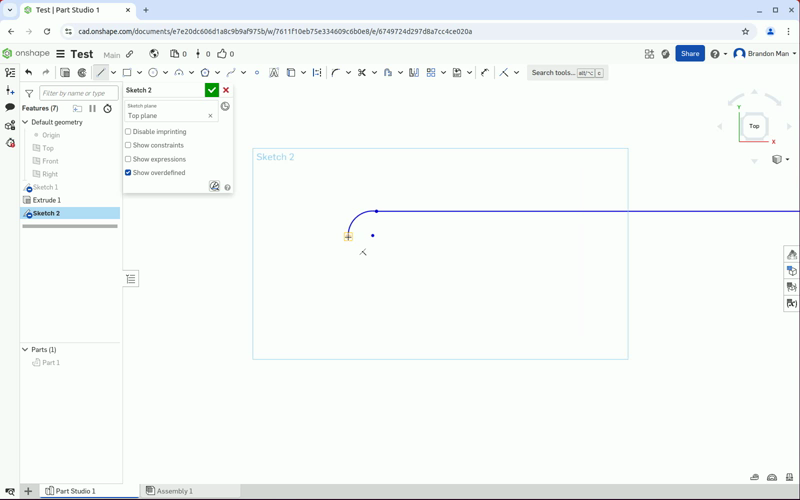
scroll(6)
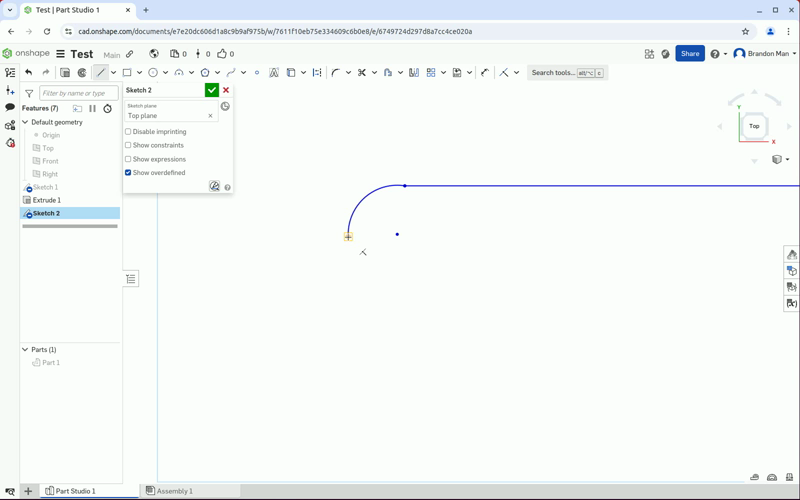
click(348, 236)
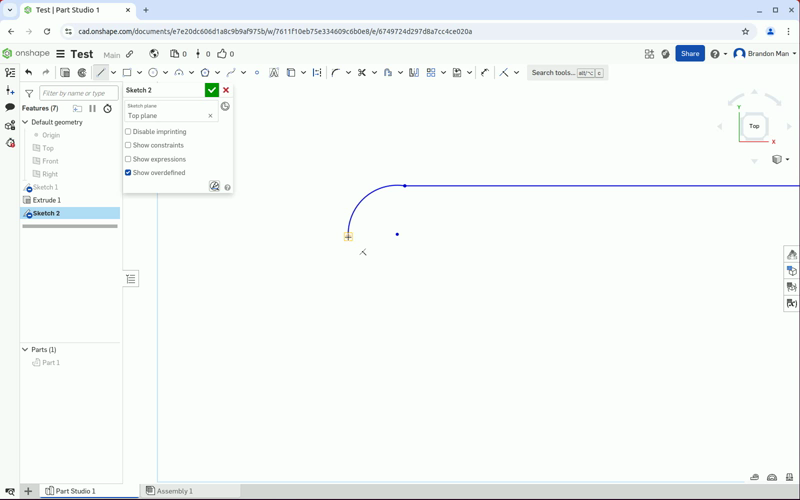
scroll(-6)
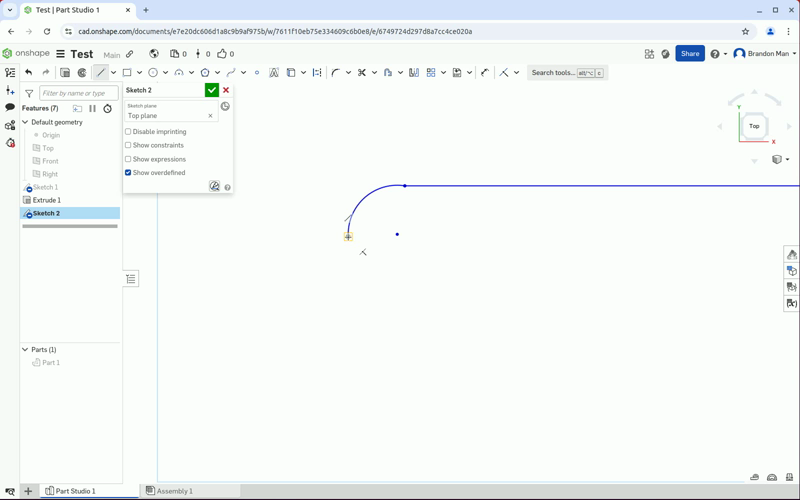
scroll(-6)
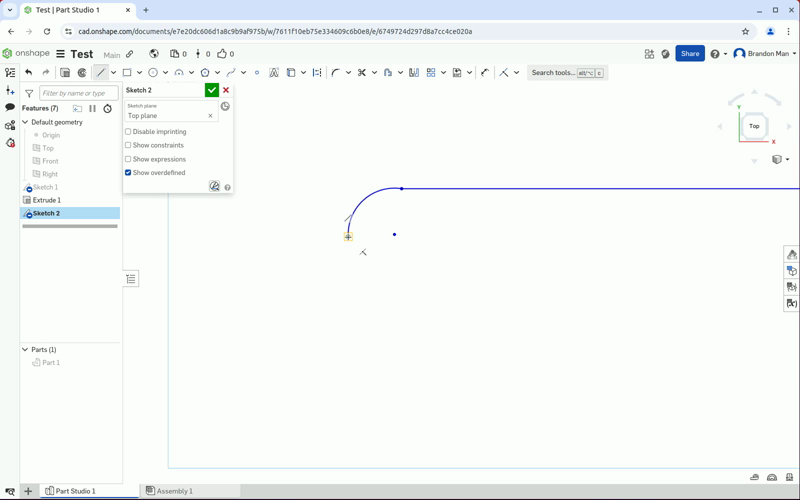
scroll(-6)
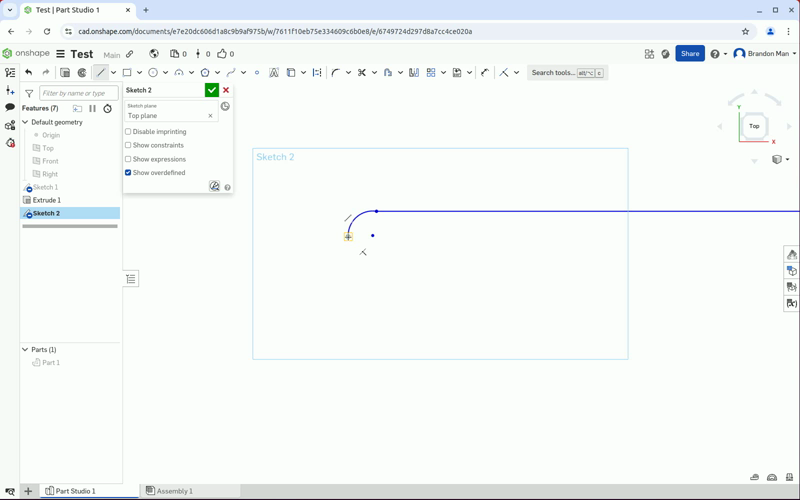
scroll(-6)
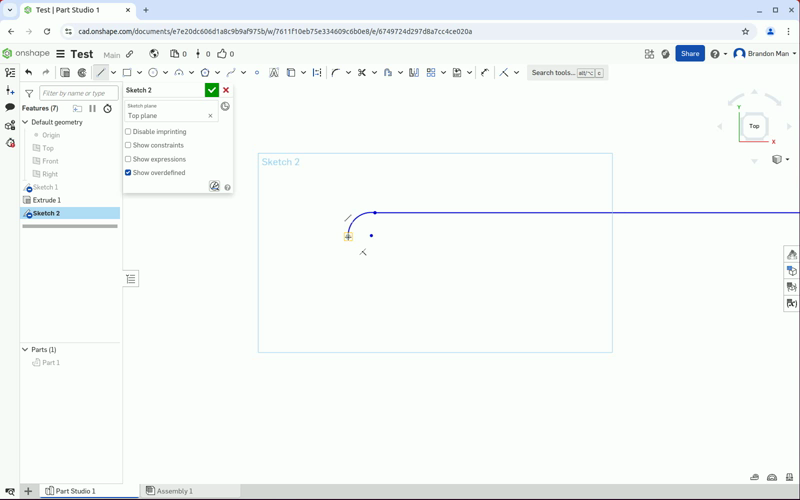
scroll(-6)
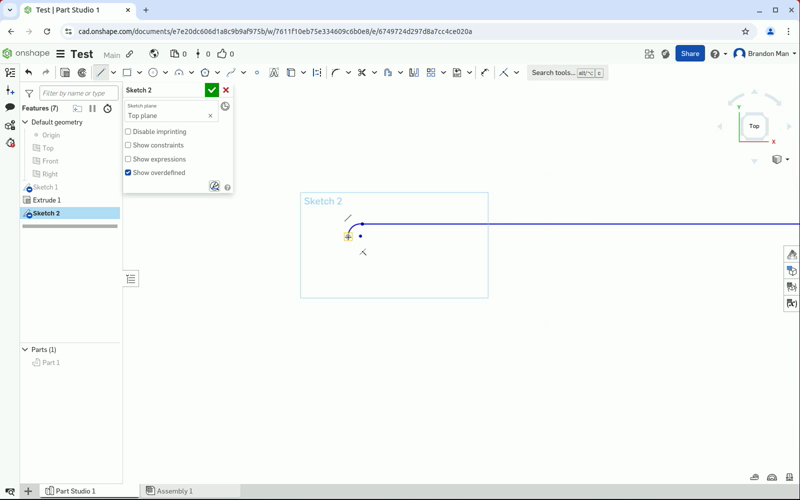
scroll(-6)
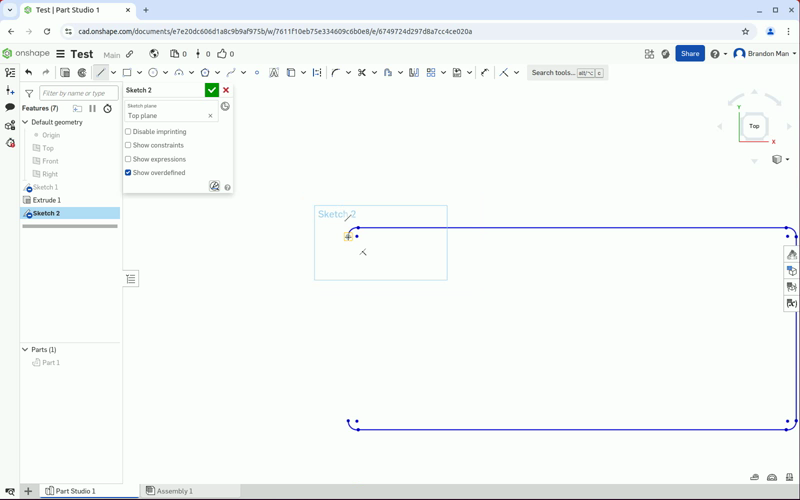
scroll(-6)
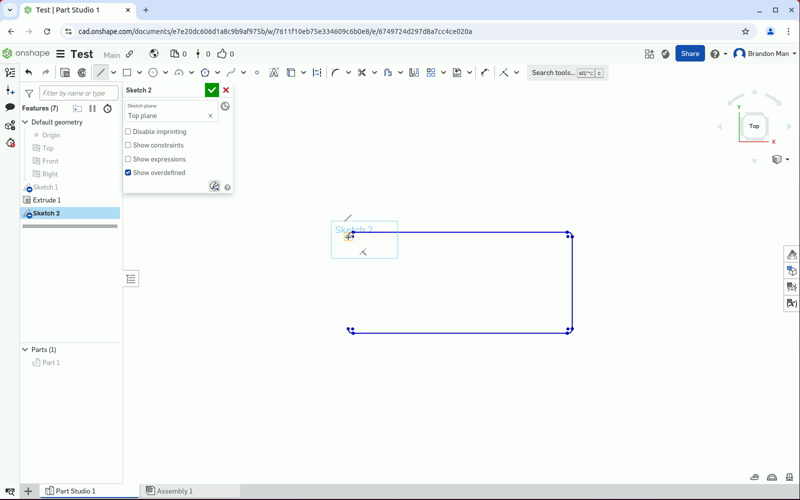
key_down(shift)
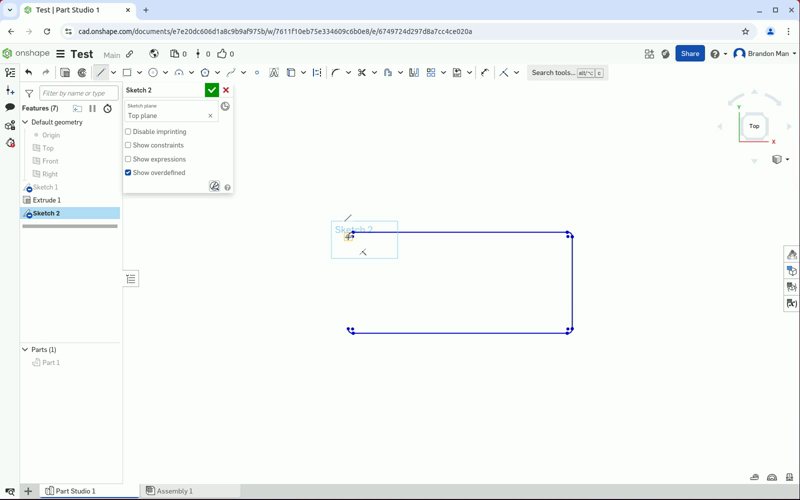
mouse_move(348, 328)
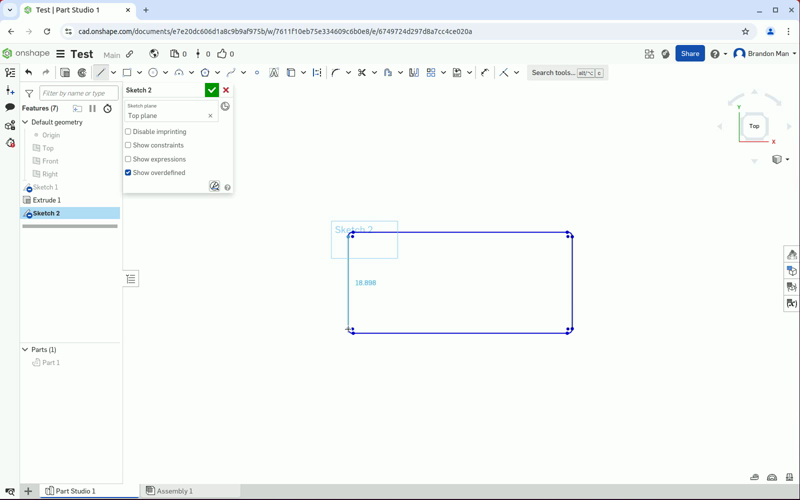
scroll(6)
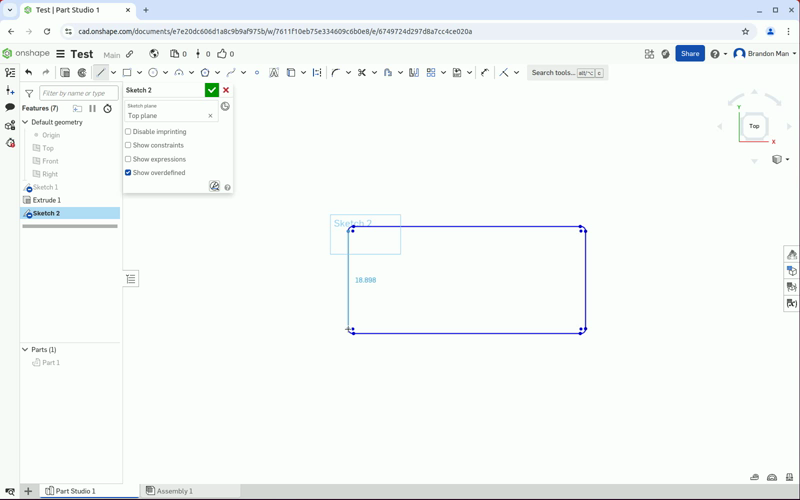
scroll(6)
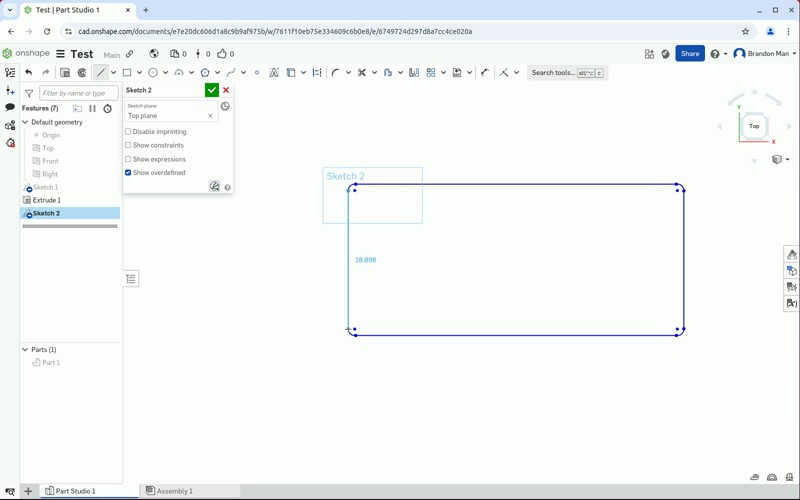
scroll(6)
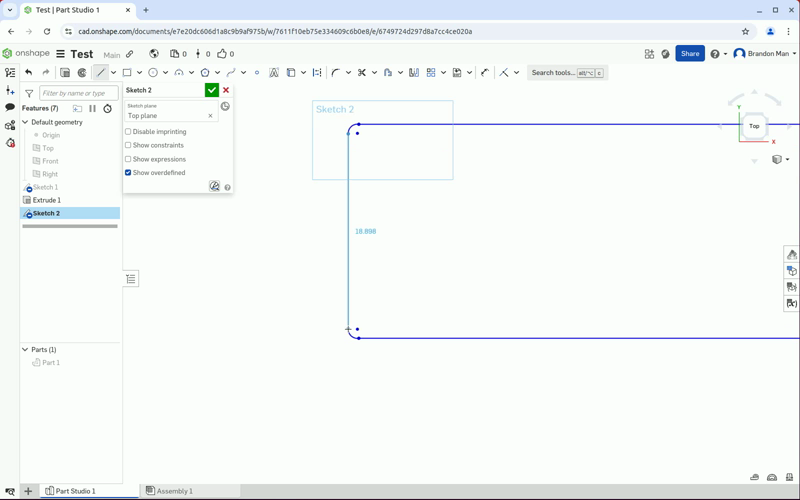
scroll(6)
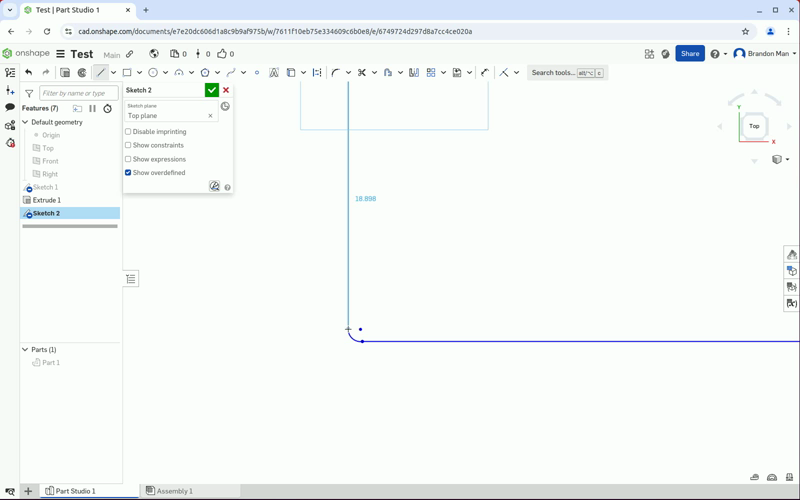
scroll(6)
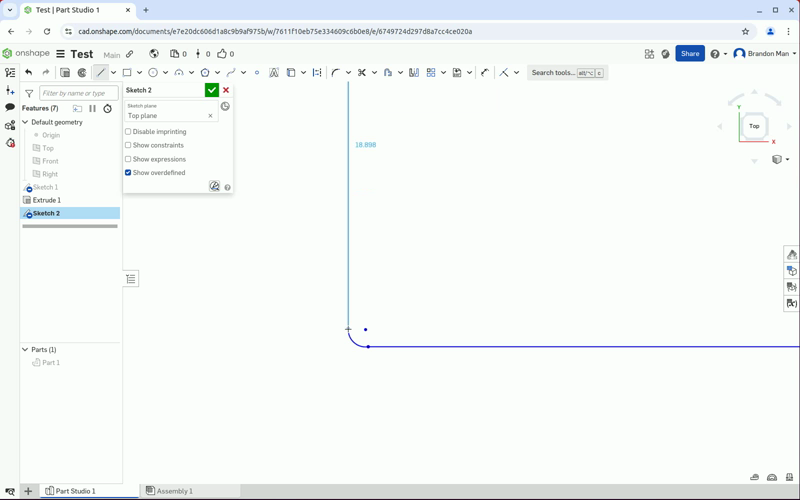
scroll(6)
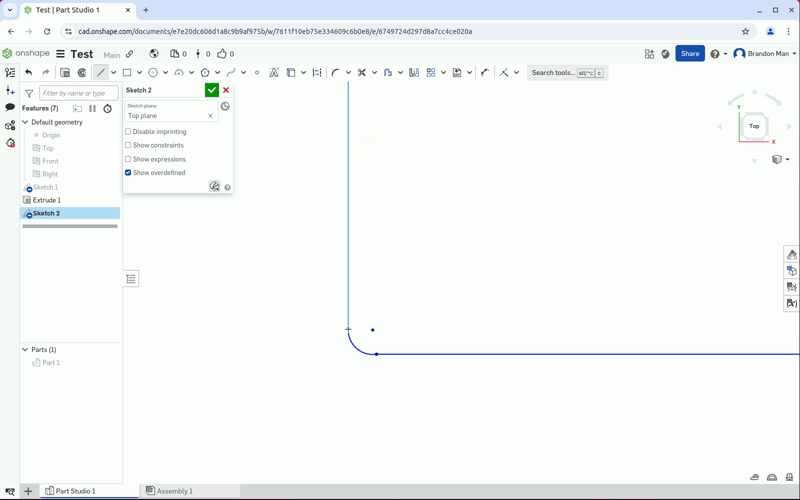
scroll(6)
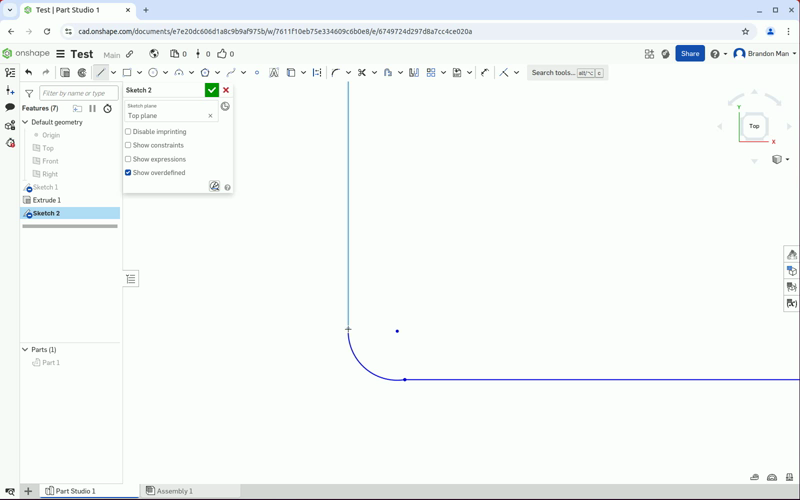
key_up(shift)
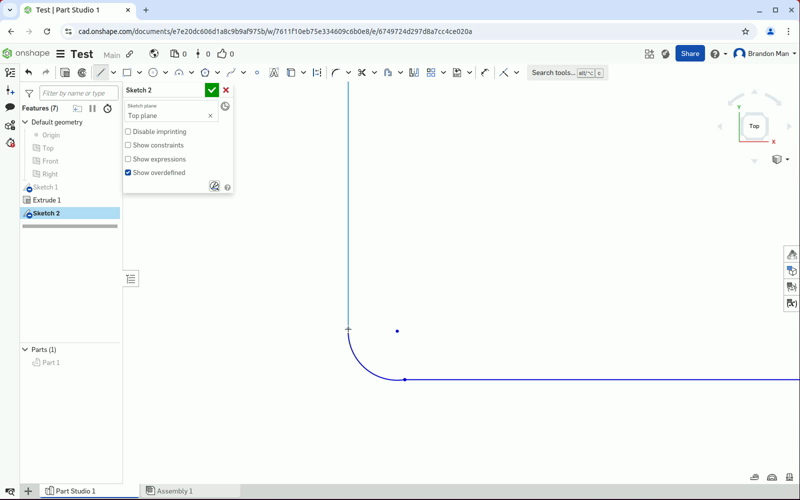
click(348, 328)
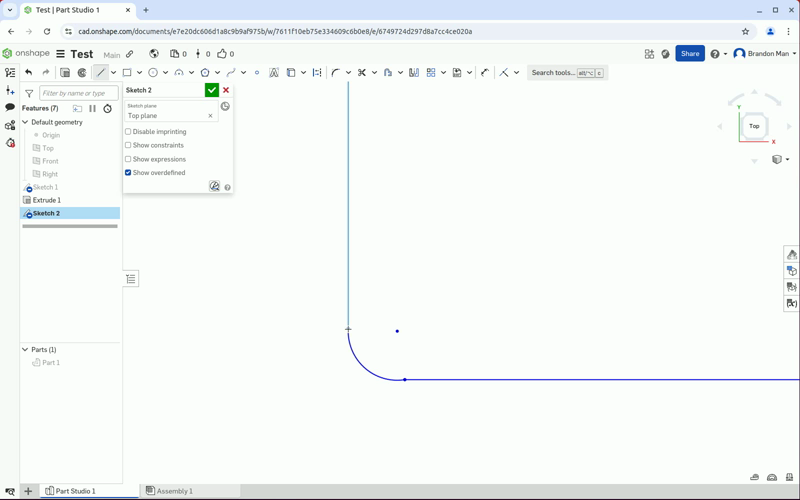
scroll(-6)
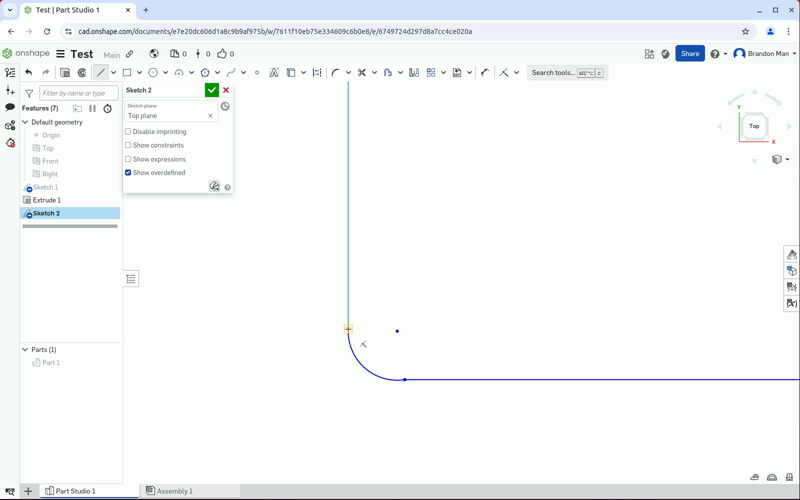
scroll(-6)
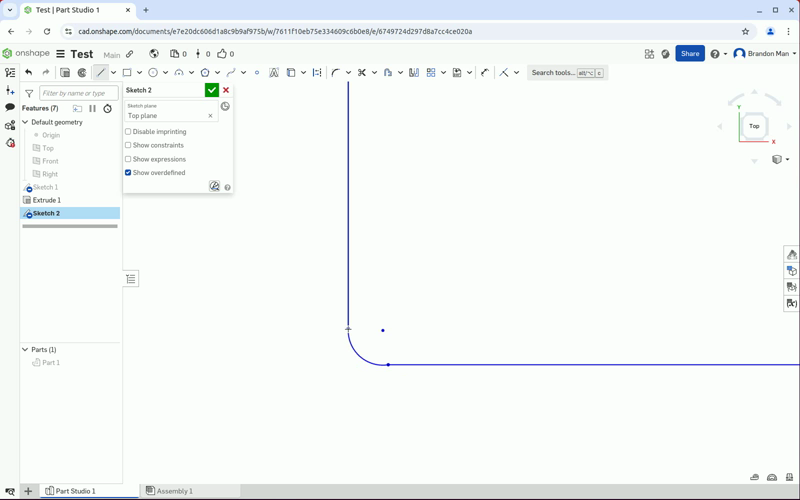
scroll(-6)
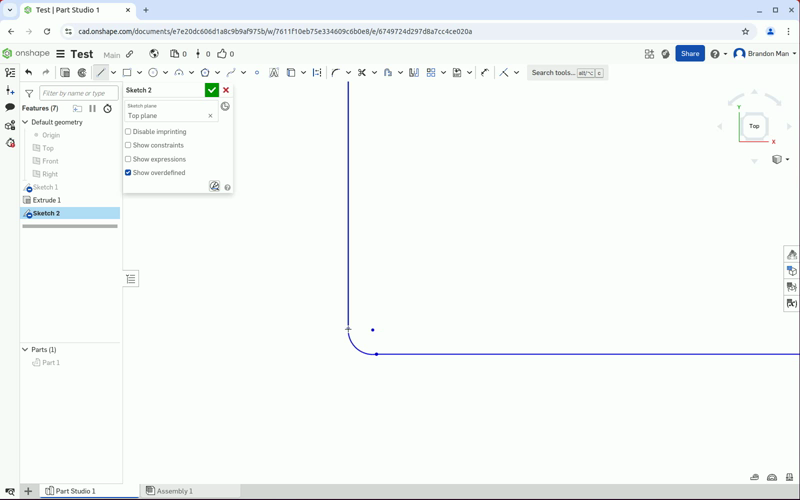
scroll(-6)
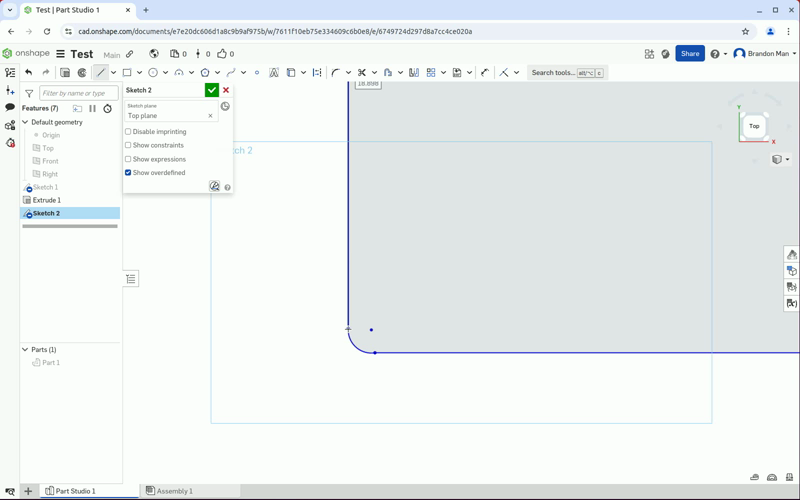
scroll(-6)
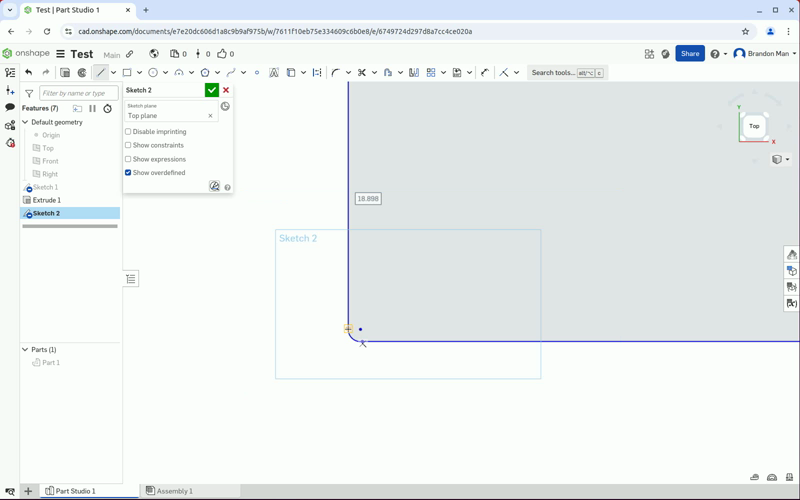
scroll(-6)
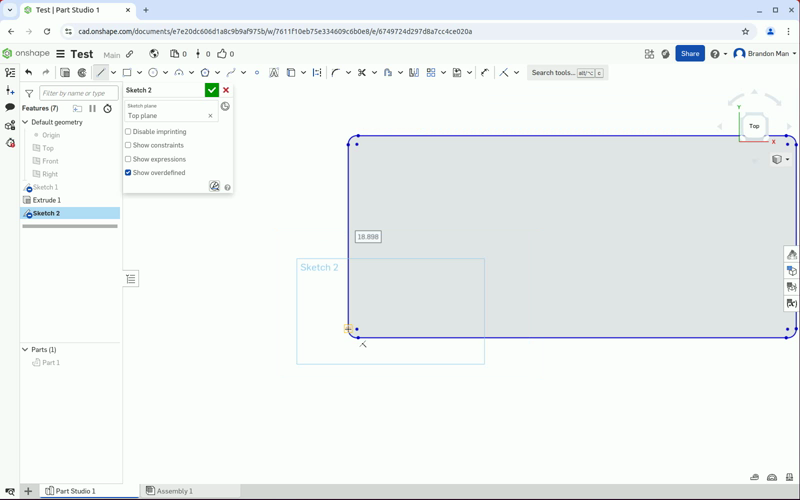
scroll(-6)
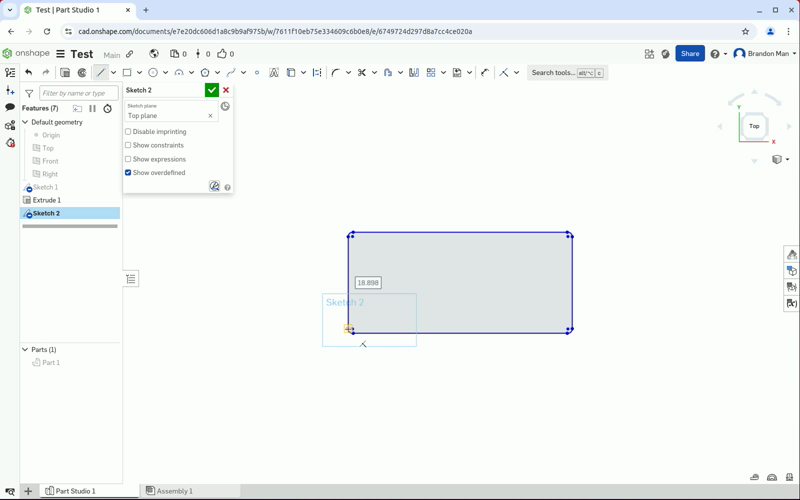
key(esc)
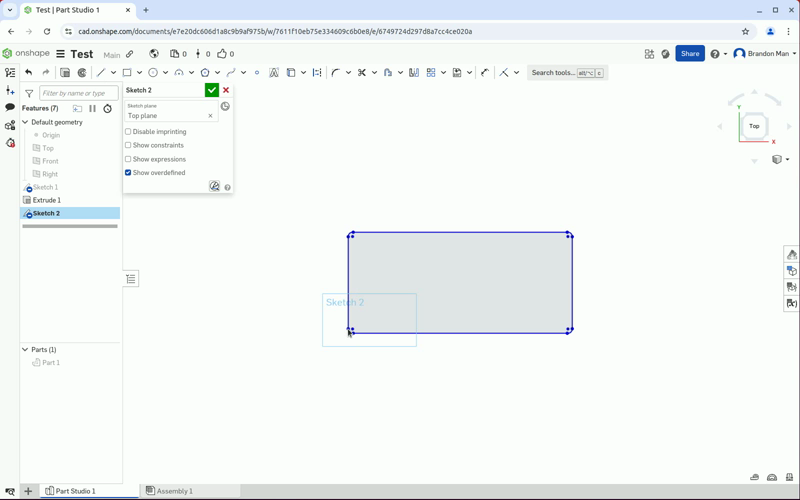
key(c)
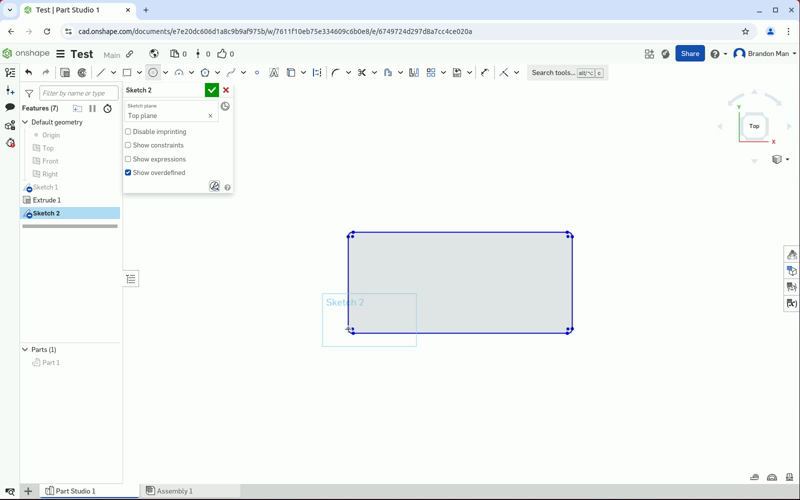
key_down(shift)
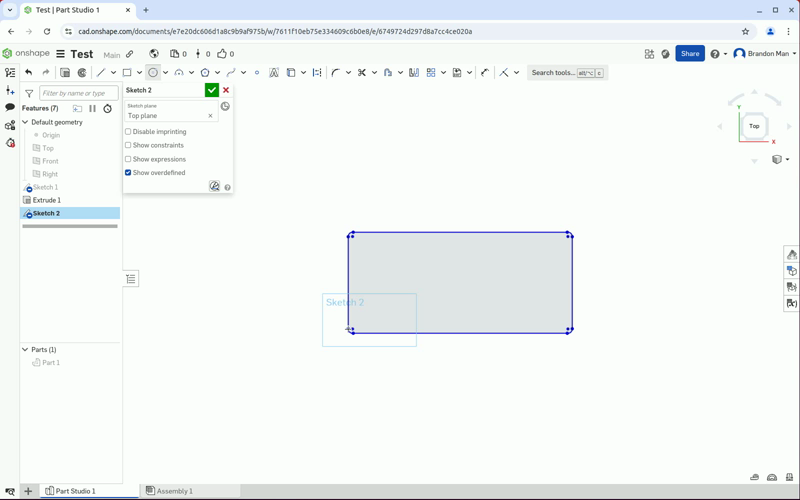
mouse_move(355, 328)
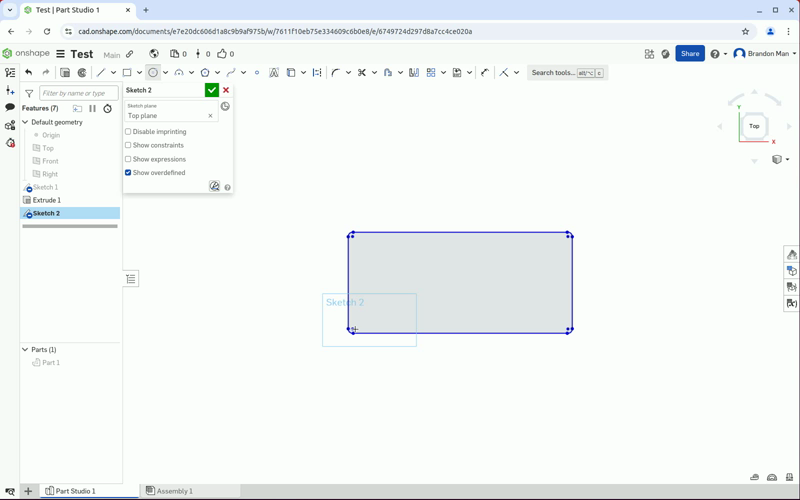
scroll(6)
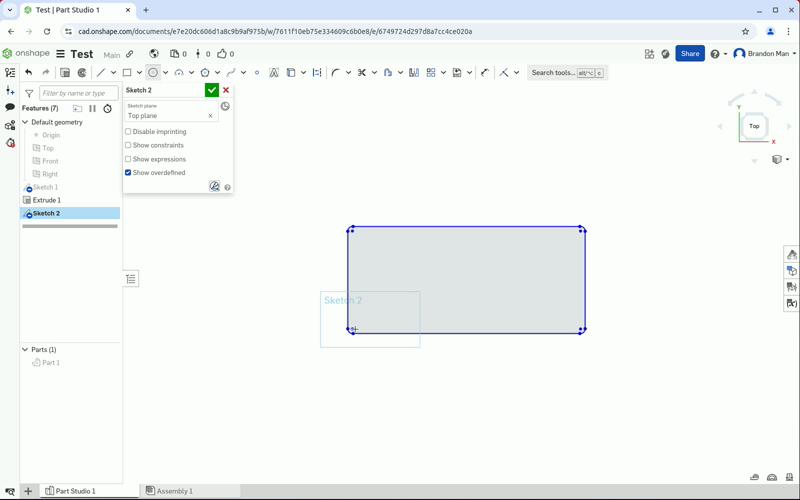
scroll(6)
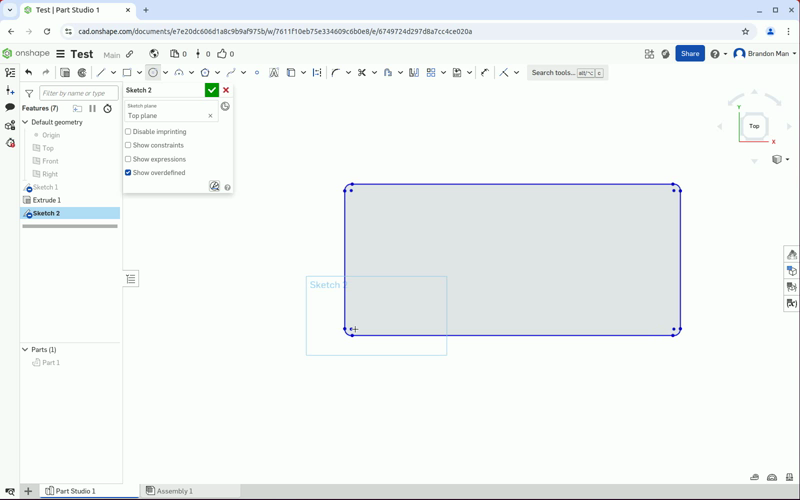
scroll(6)
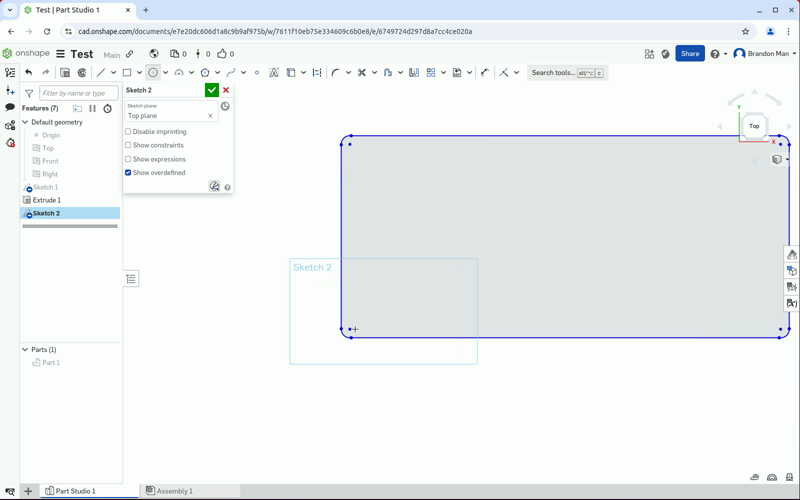
scroll(6)
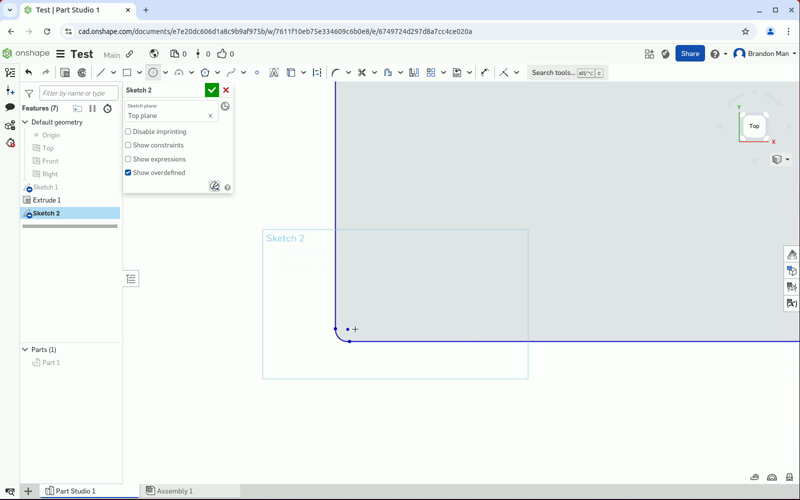
scroll(6)
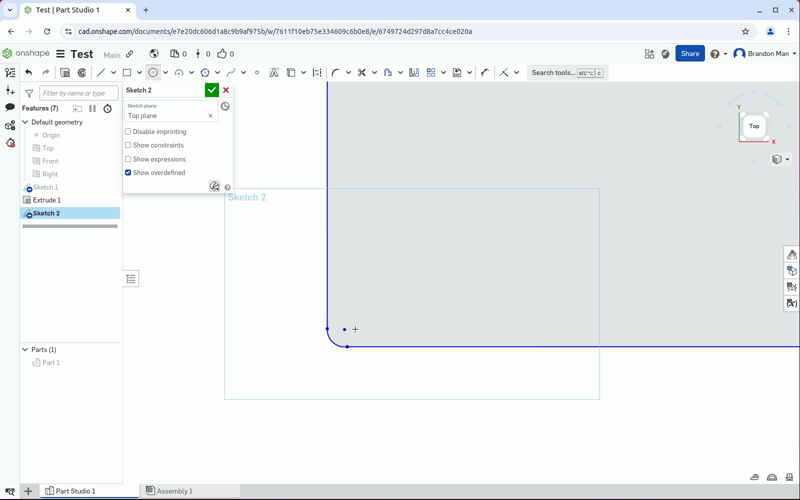
scroll(6)
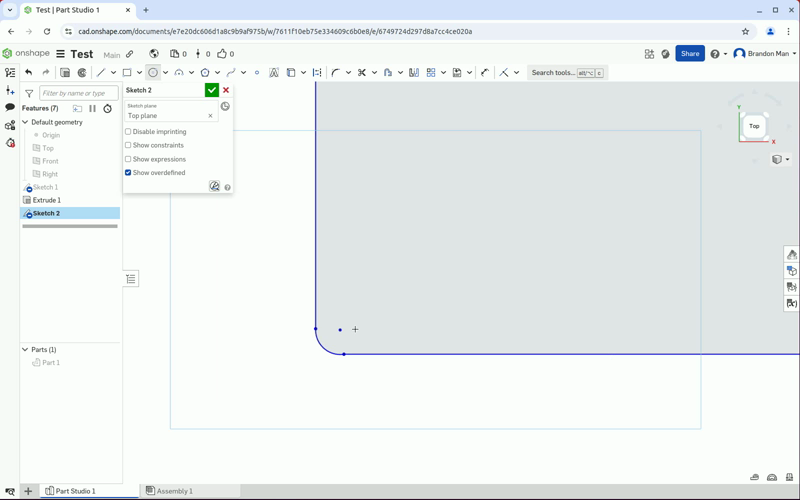
scroll(6)
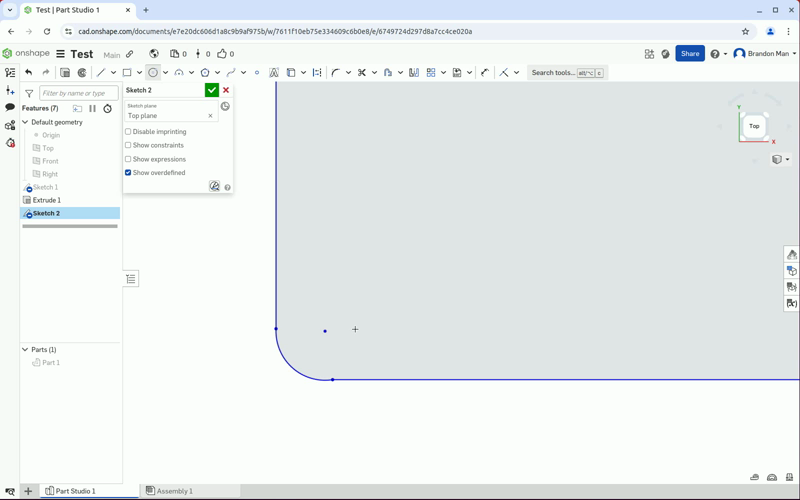
click(355, 328)
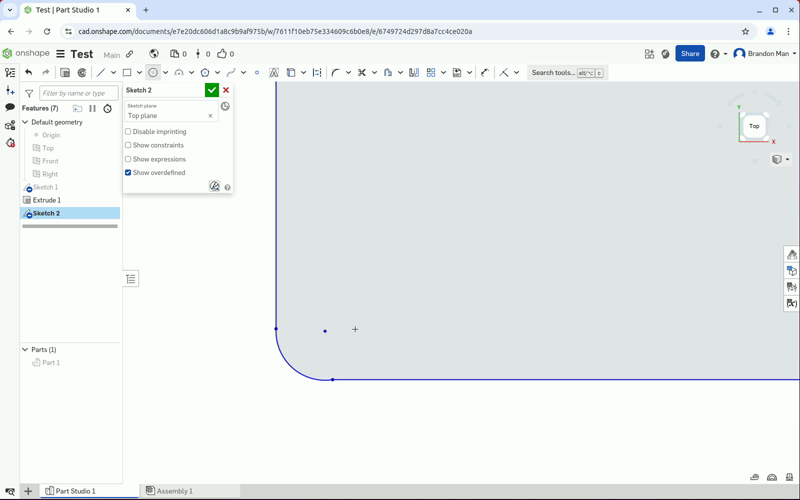
scroll(-6)
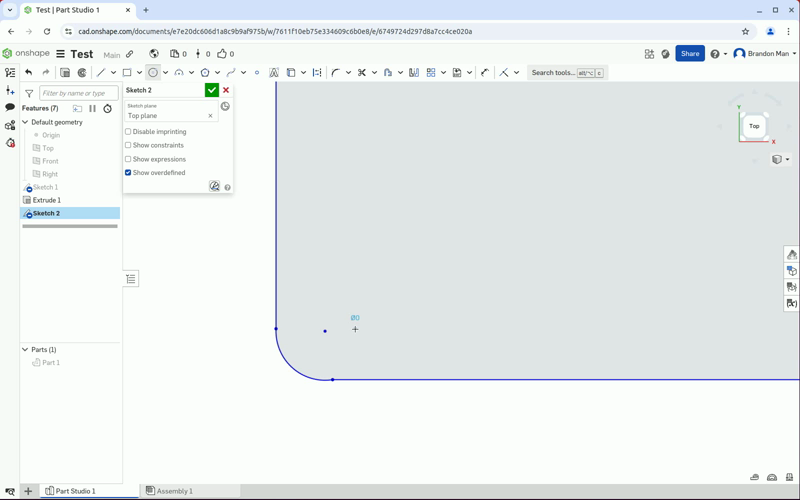
scroll(-6)
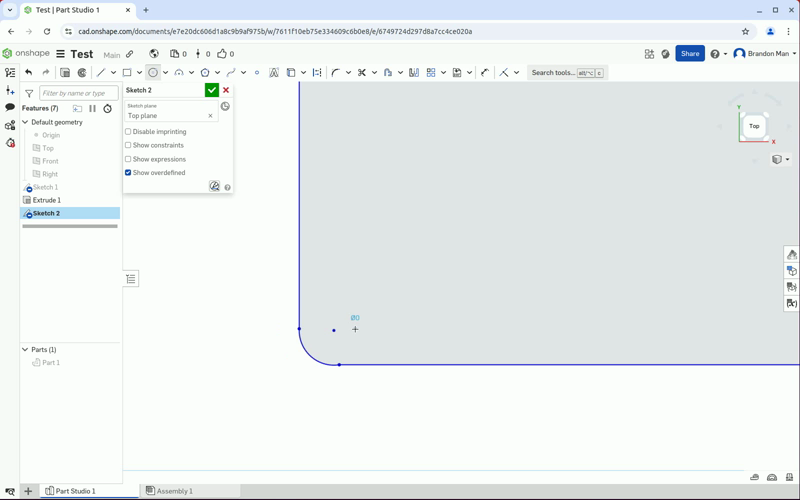
scroll(-6)
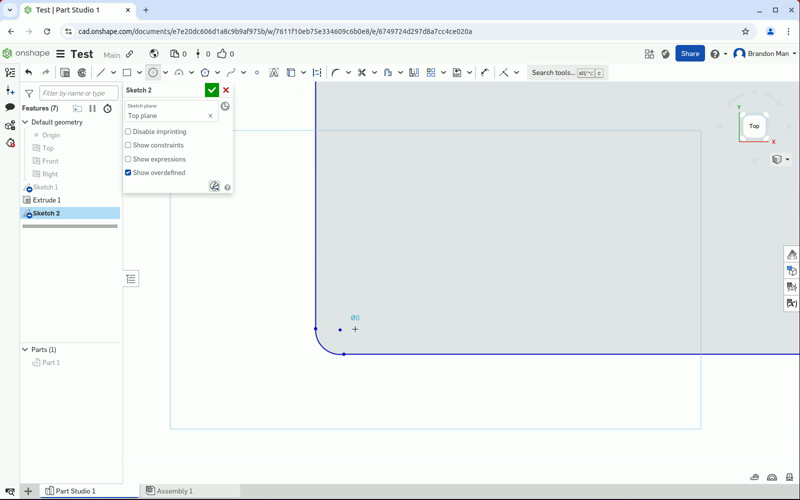
scroll(-6)
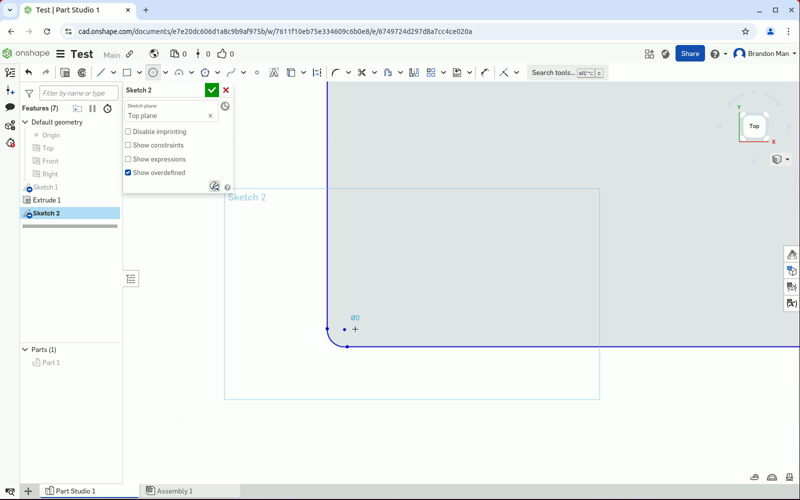
scroll(-6)
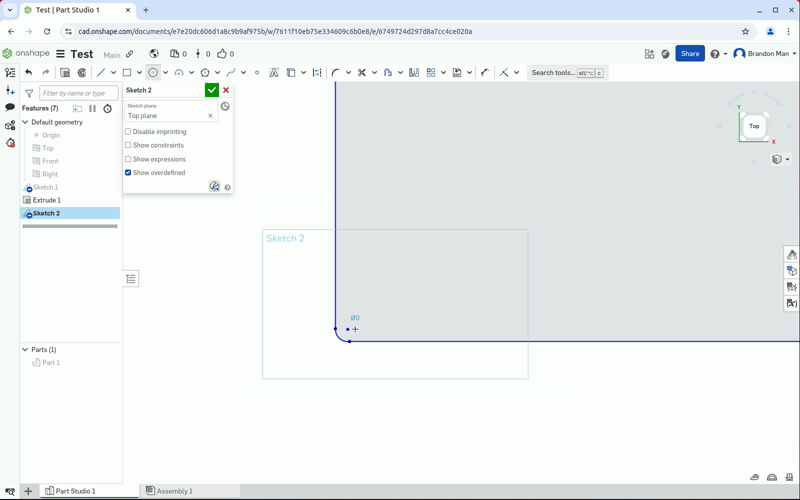
scroll(-6)
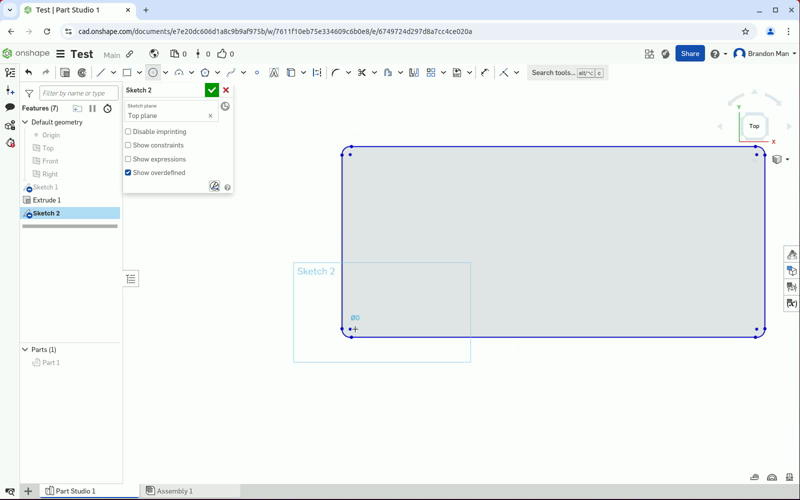
scroll(-6)
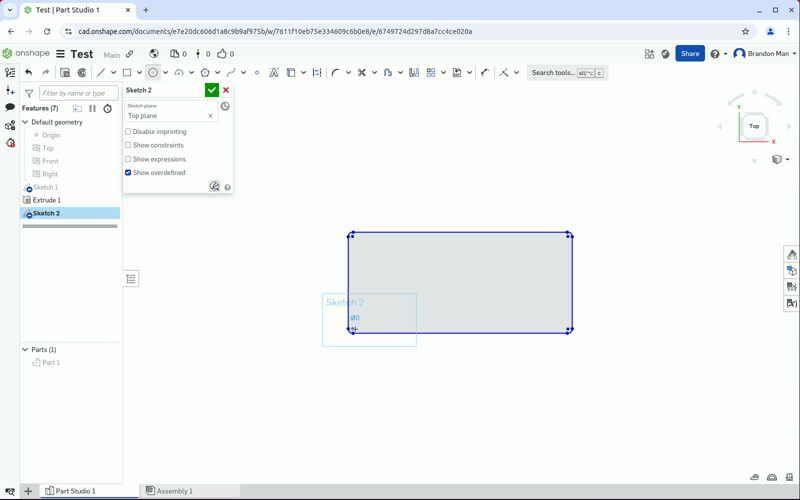
key_up(shift)
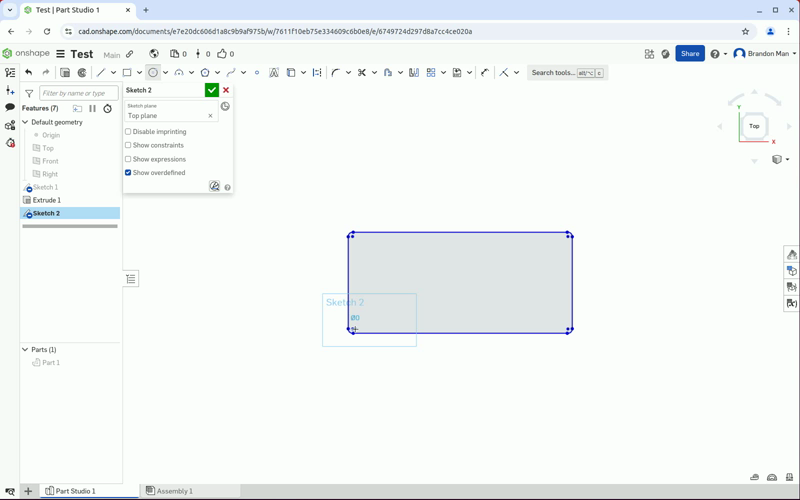
mouse_move(360, 328)
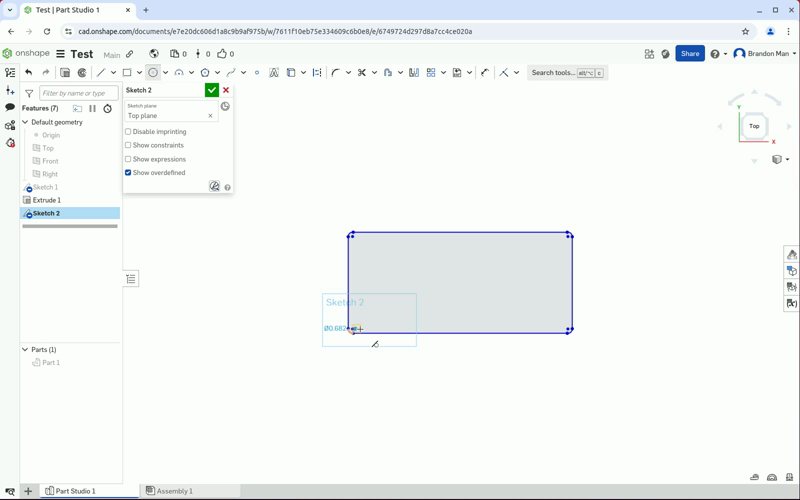
click(360, 328)
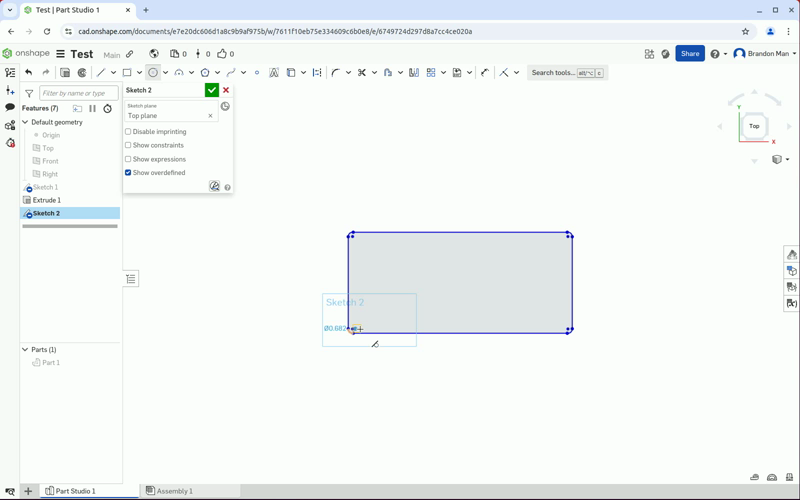
key(esc)
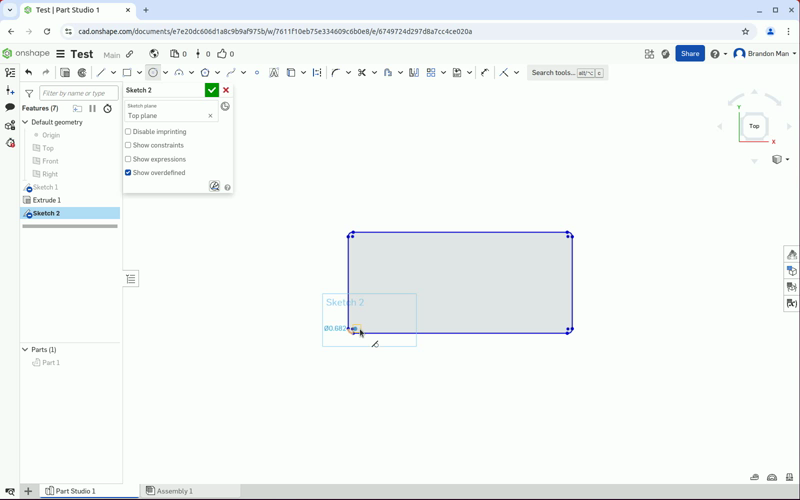
key(c)
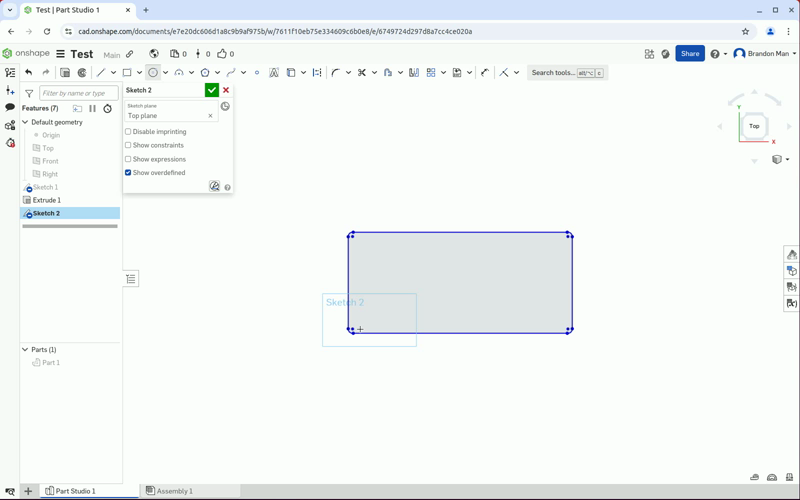
key_down(shift)
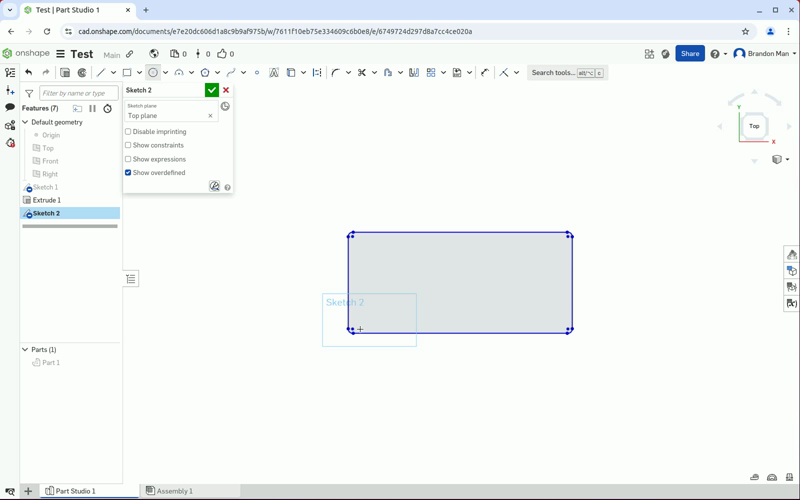
mouse_move(355, 239)
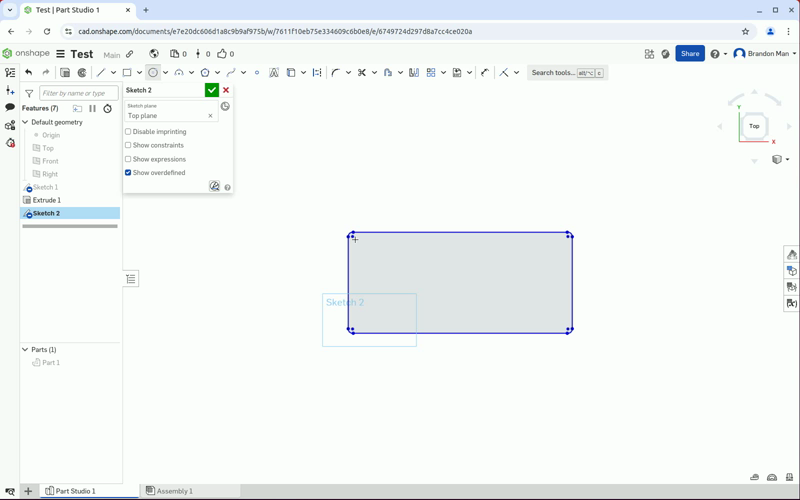
scroll(6)
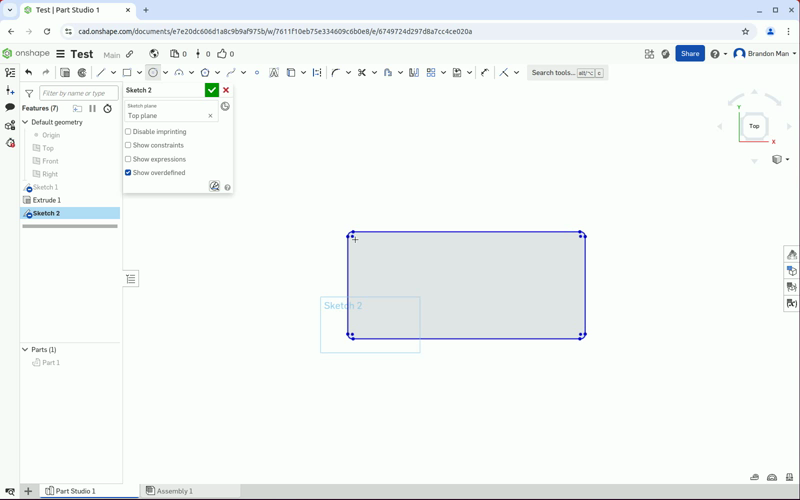
scroll(6)
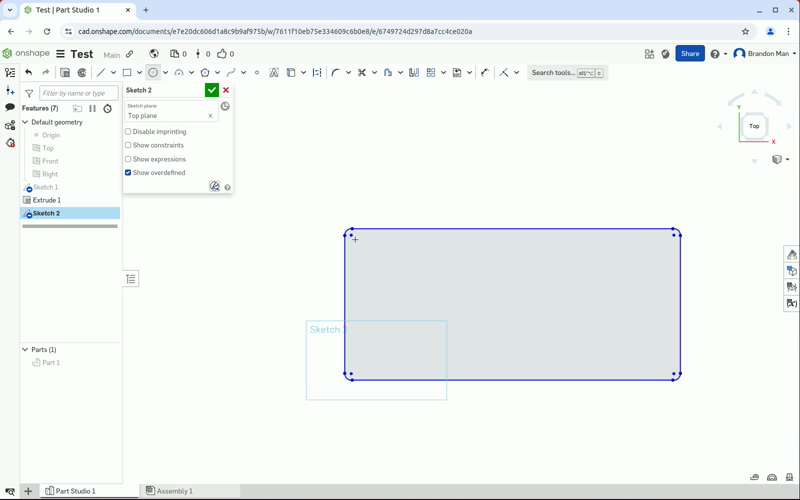
scroll(6)
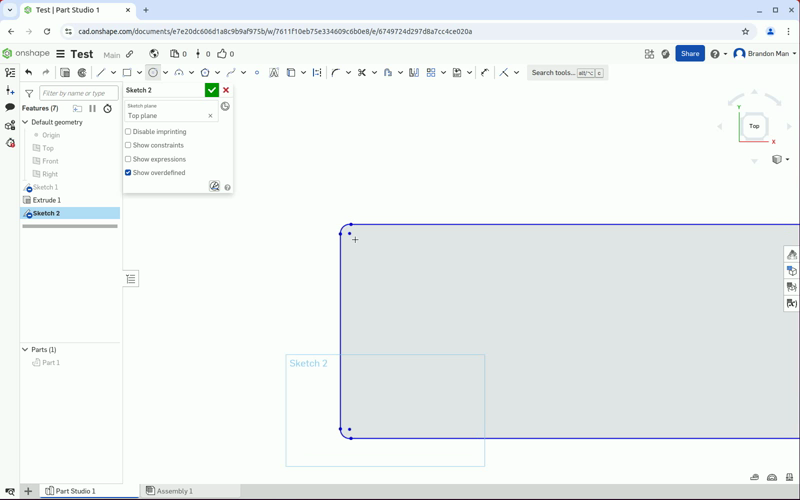
scroll(6)
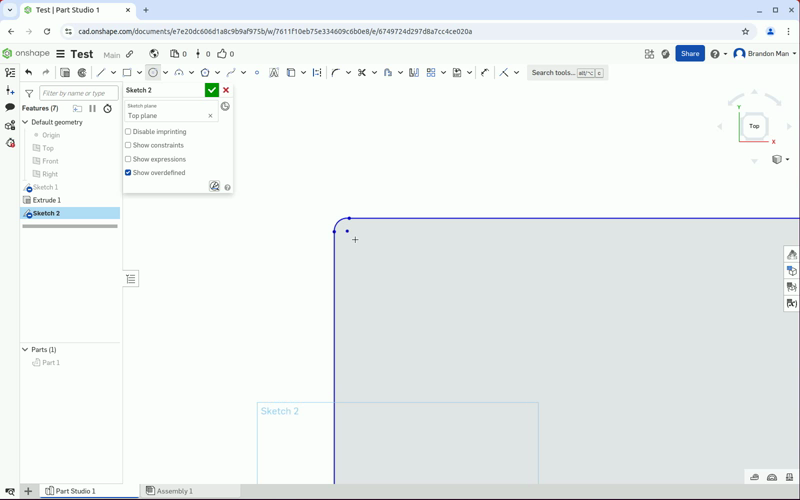
scroll(6)
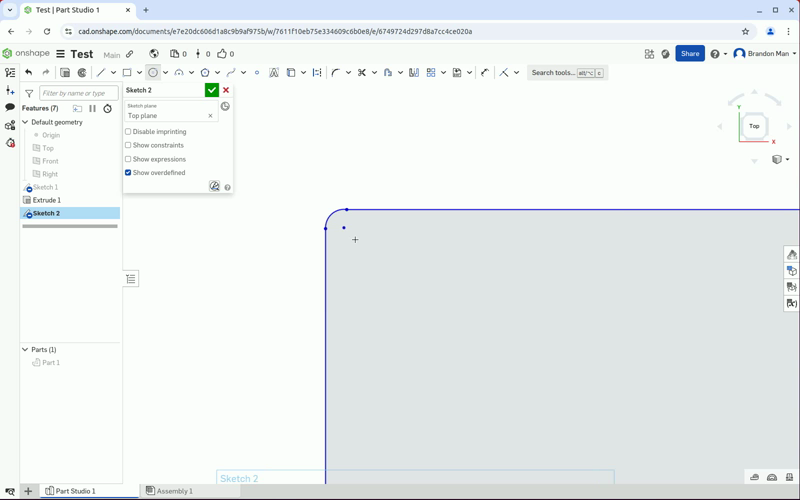
scroll(6)
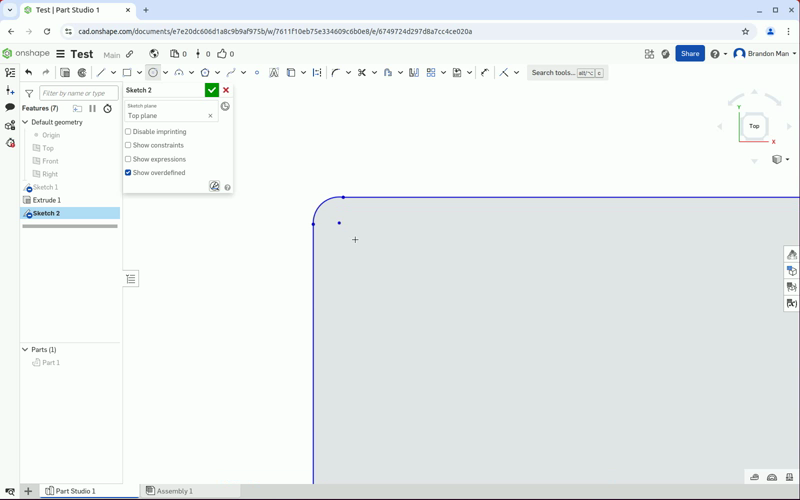
scroll(6)
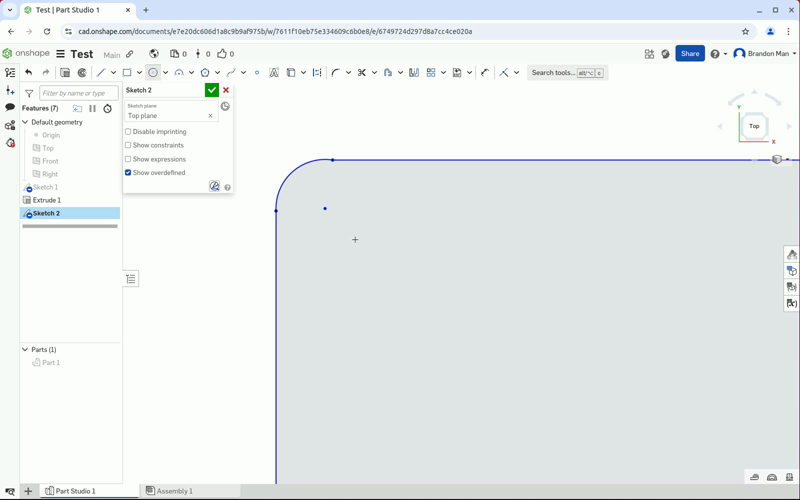
click(355, 239)
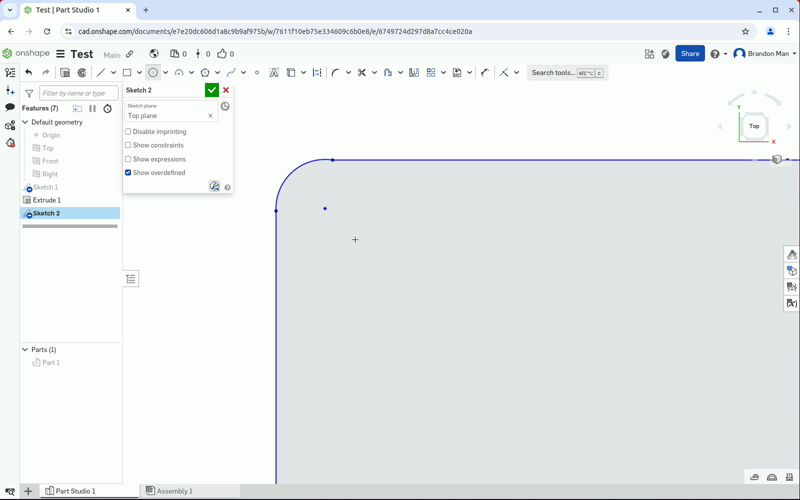
scroll(-6)
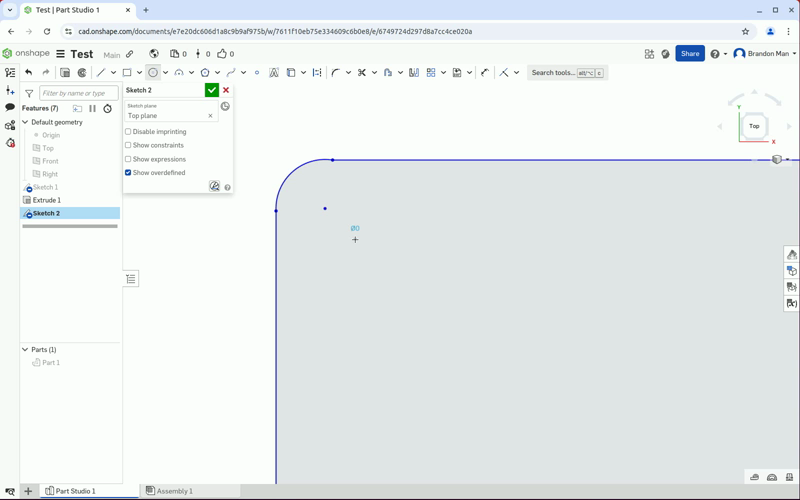
scroll(-6)
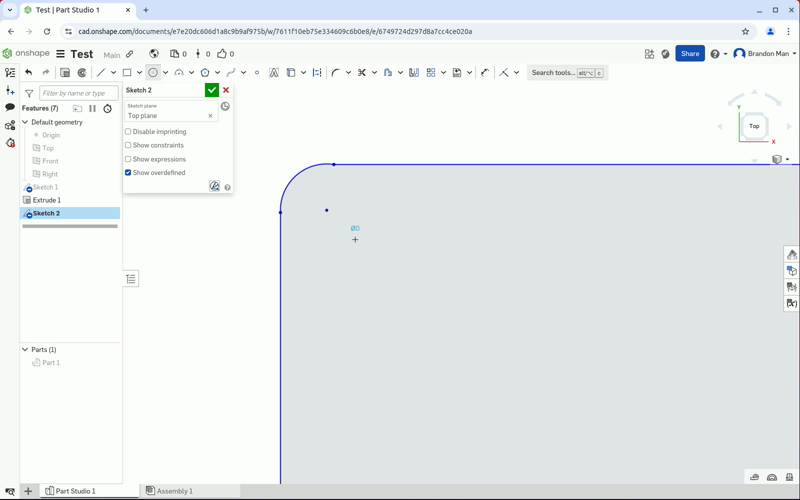
scroll(-6)
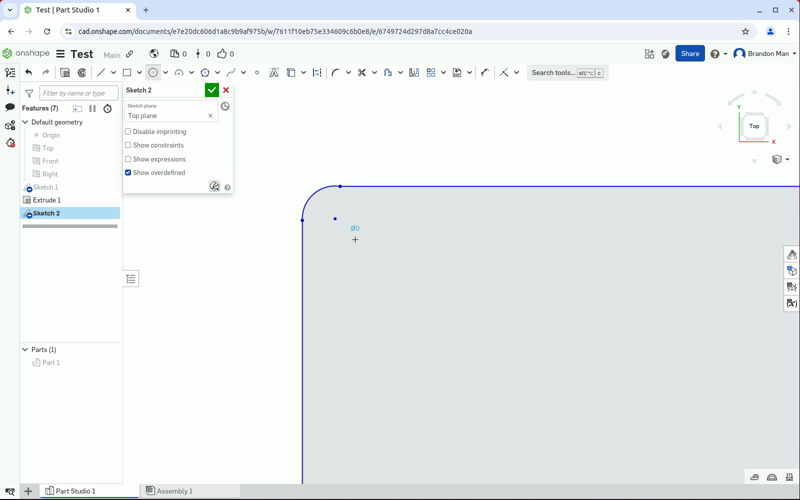
scroll(-6)
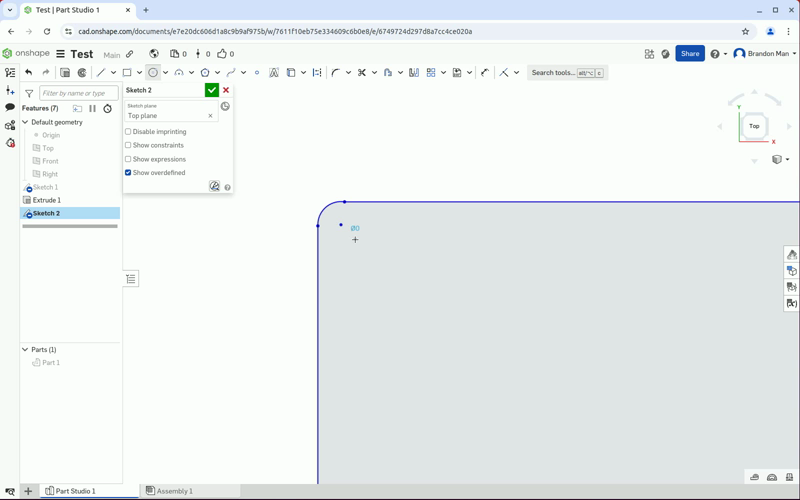
scroll(-6)
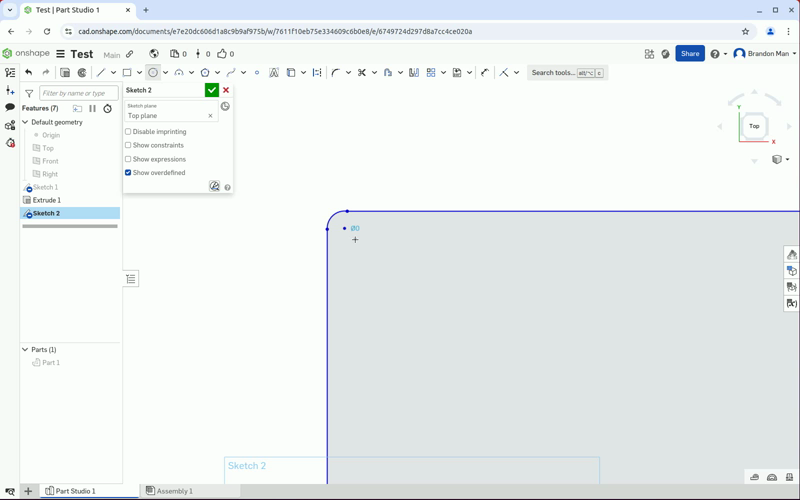
scroll(-6)
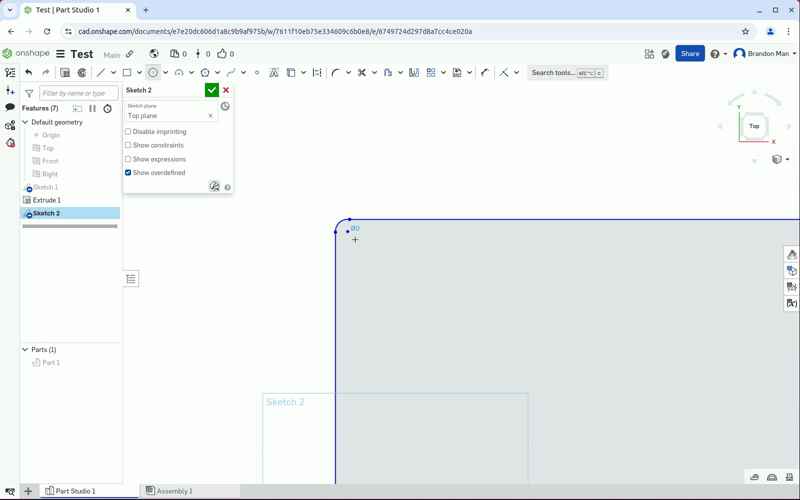
scroll(-6)
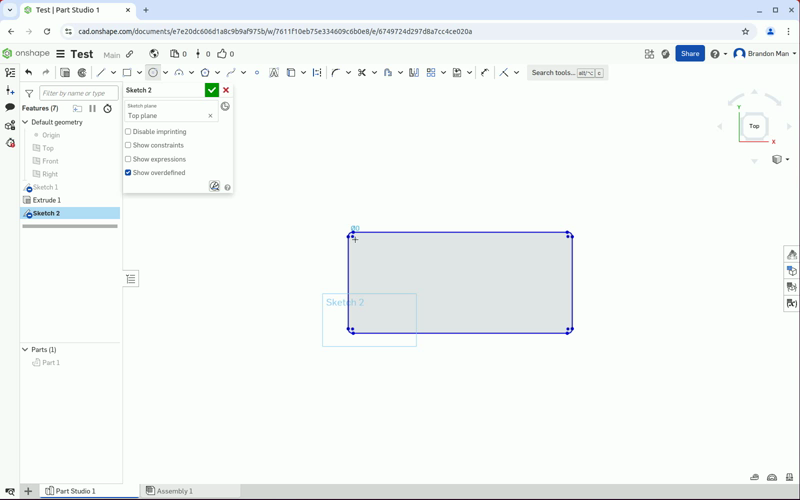
key_up(shift)
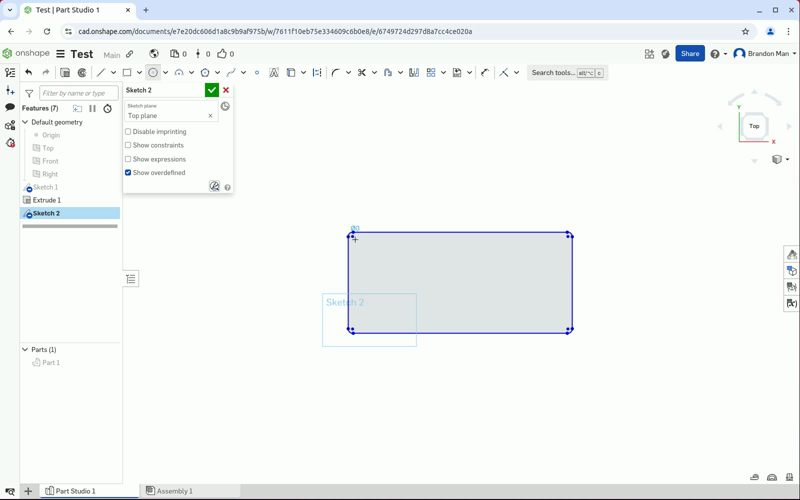
mouse_move(360, 239)
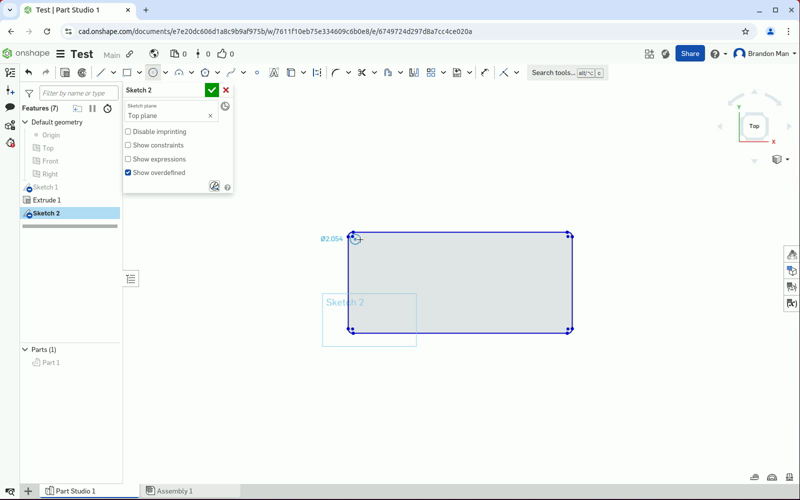
click(360, 239)
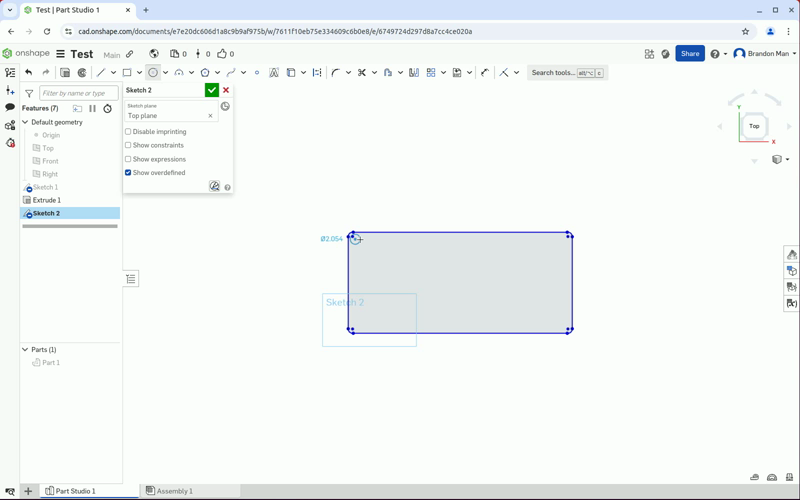
key(esc)
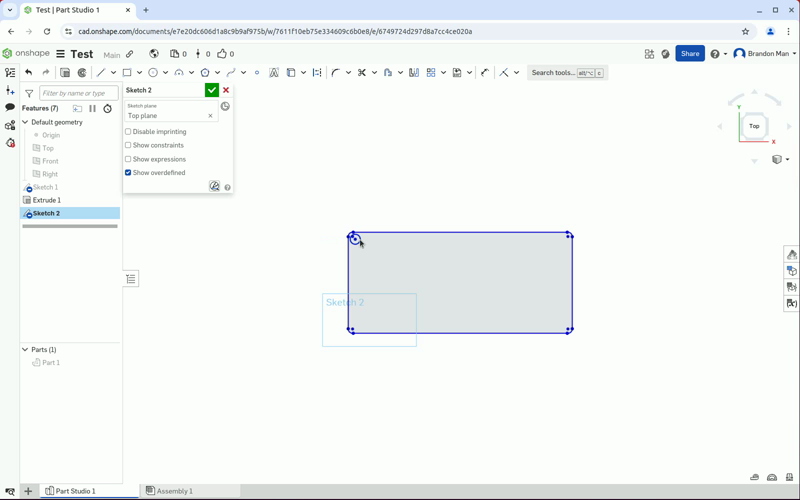
key(c)
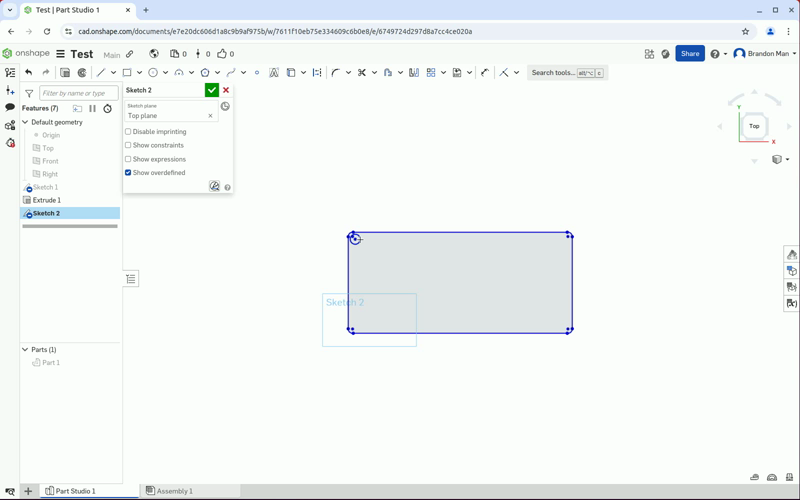
key_down(shift)
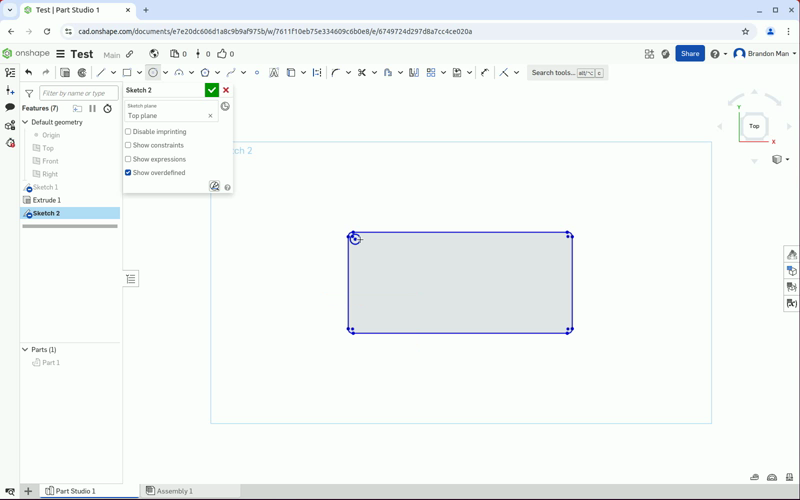
mouse_move(564, 328)
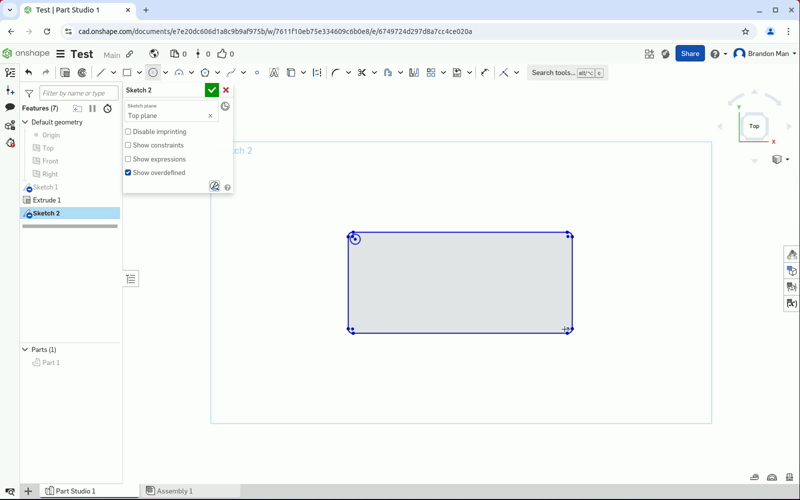
scroll(6)
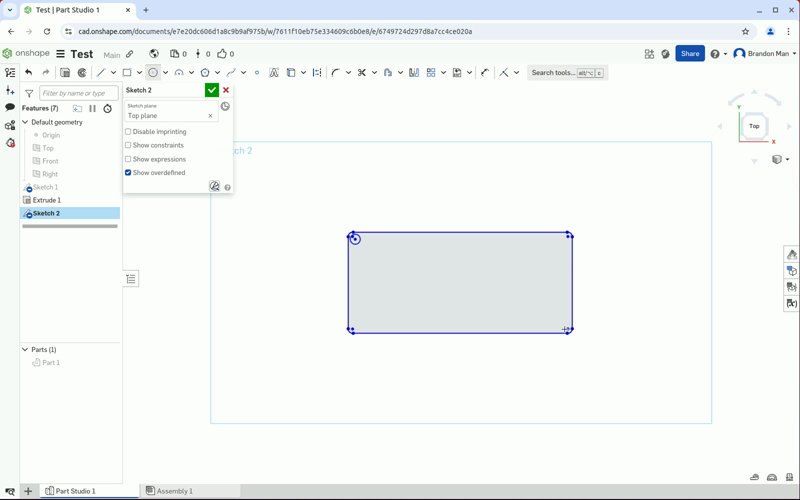
scroll(6)
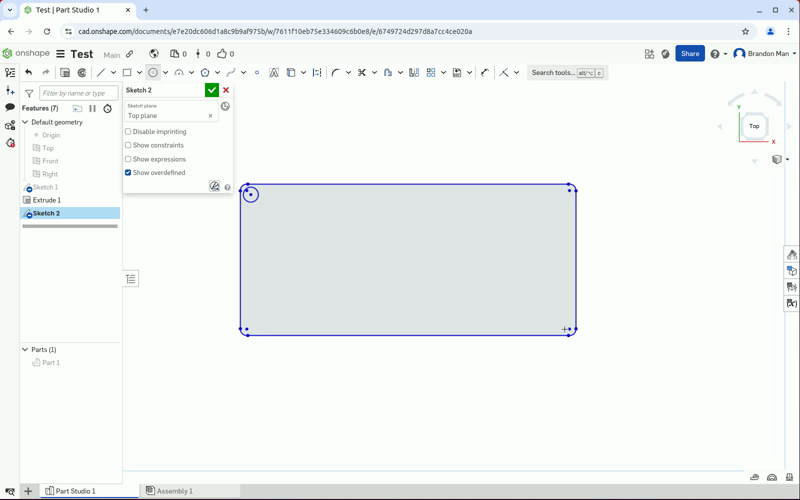
scroll(6)
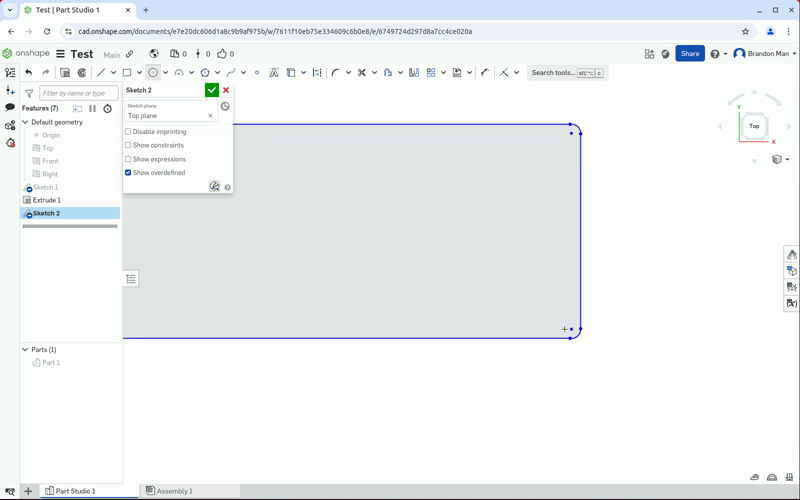
scroll(6)
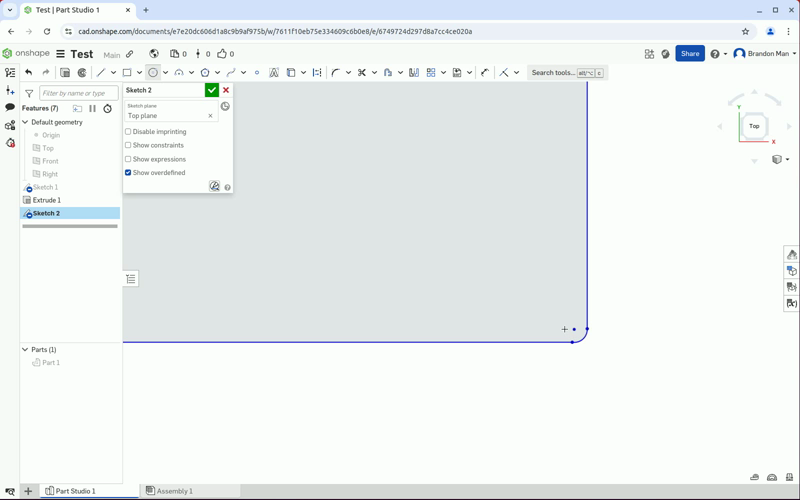
scroll(6)
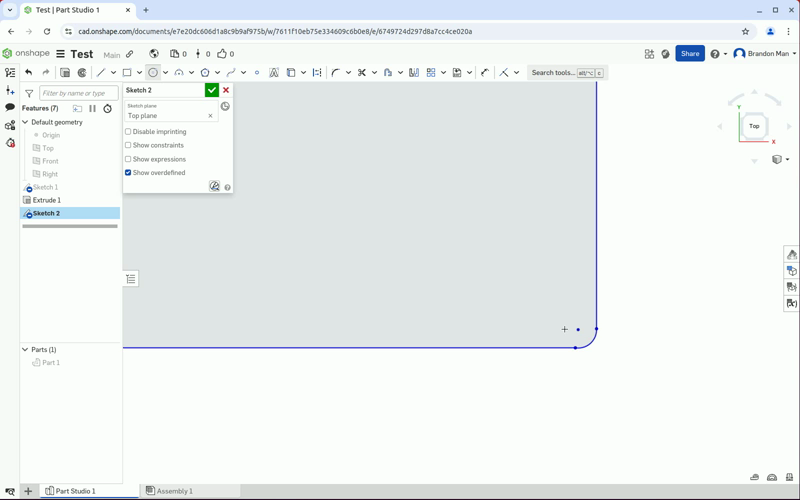
scroll(6)
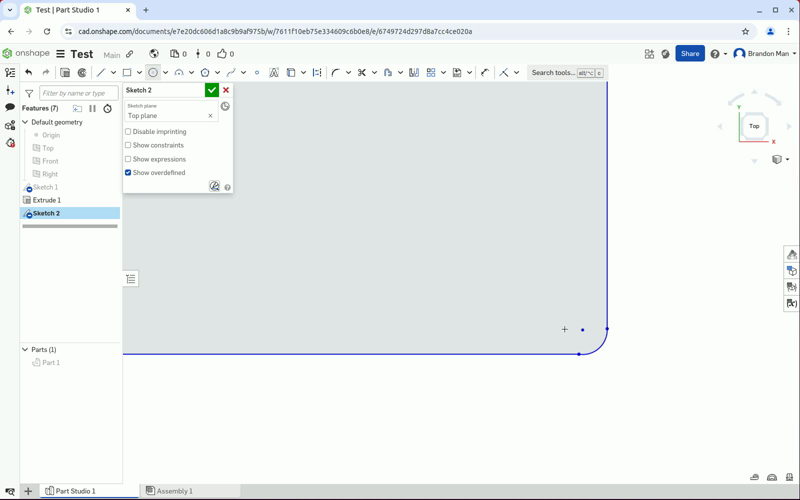
scroll(6)
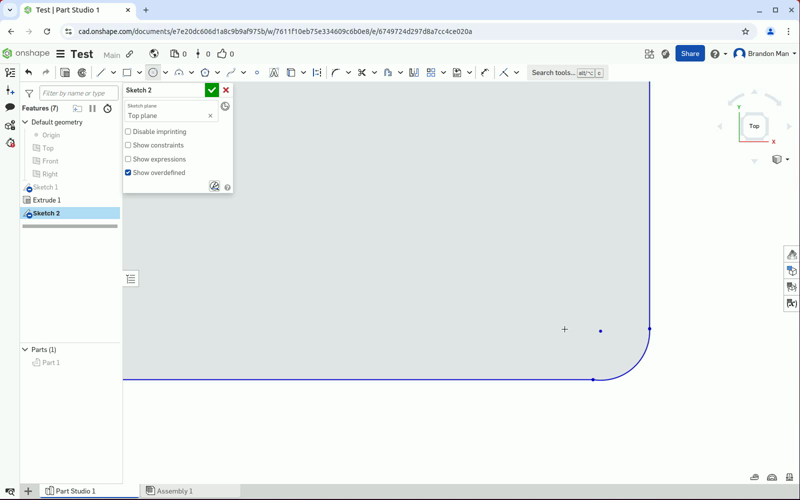
click(564, 328)
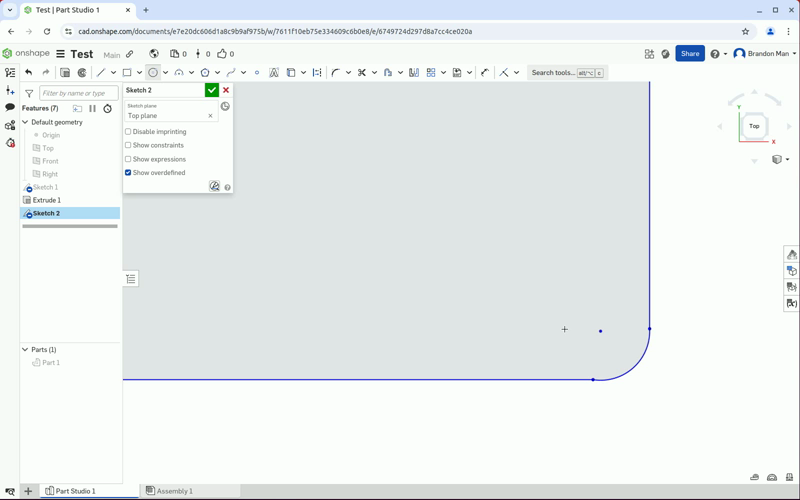
scroll(-6)
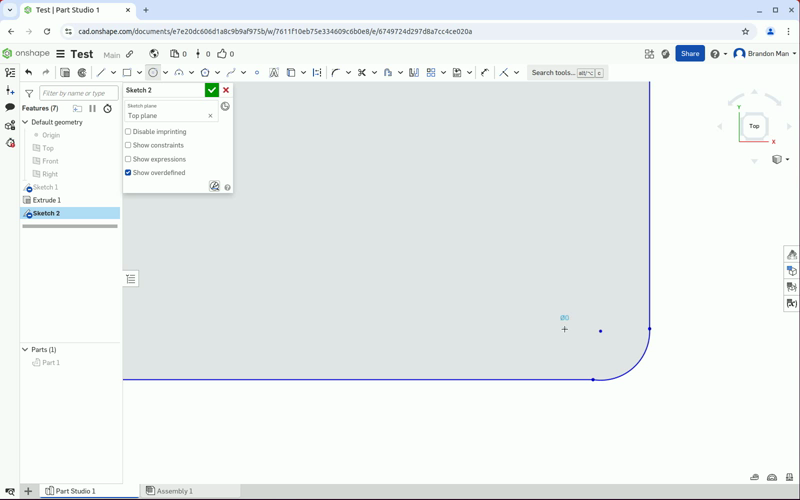
scroll(-6)
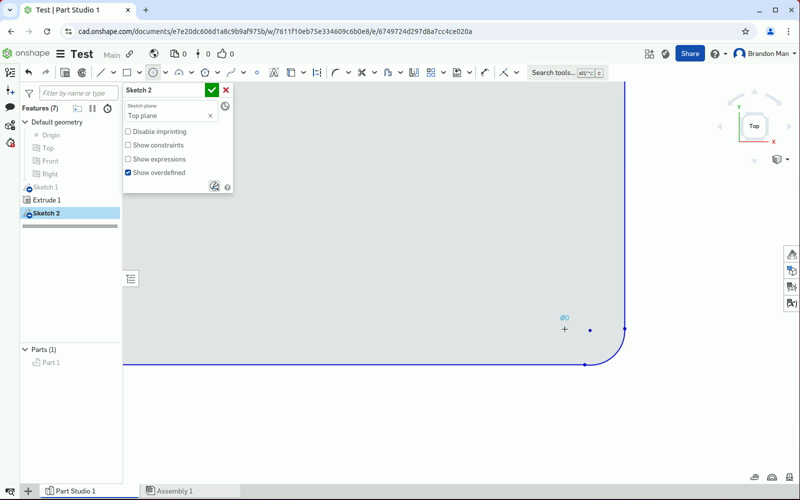
scroll(-6)
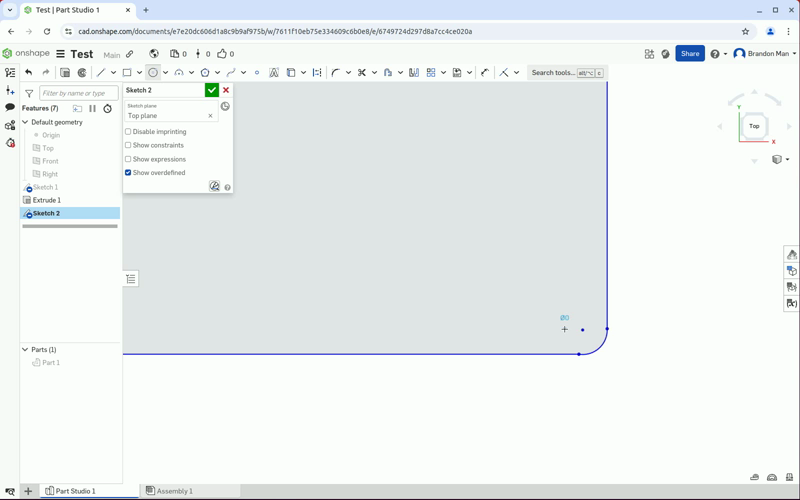
scroll(-6)
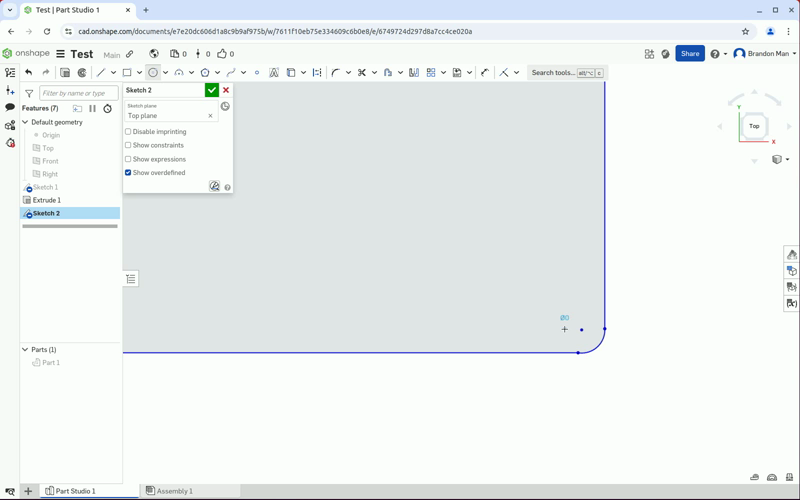
scroll(-6)
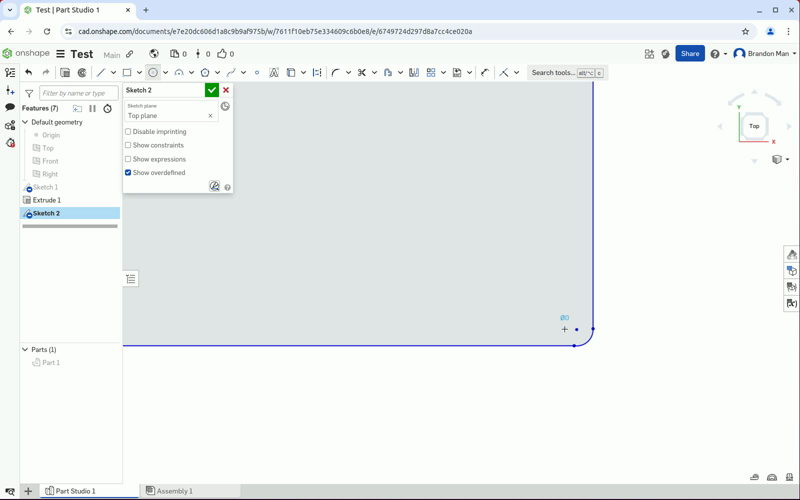
scroll(-6)
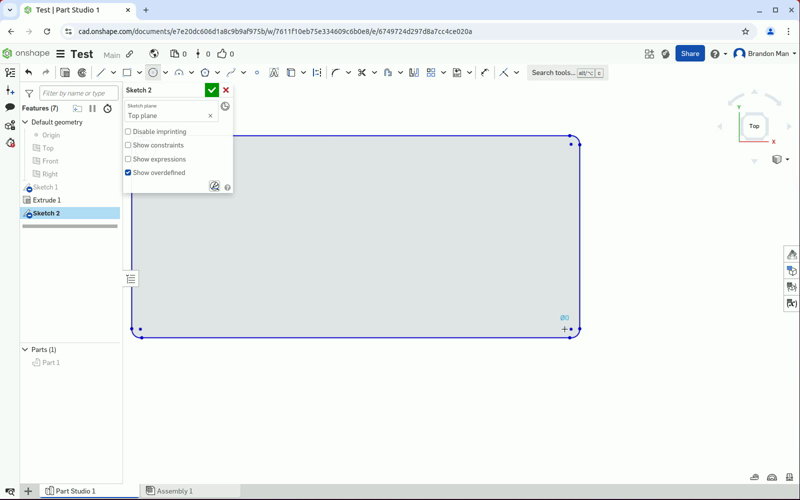
scroll(-6)
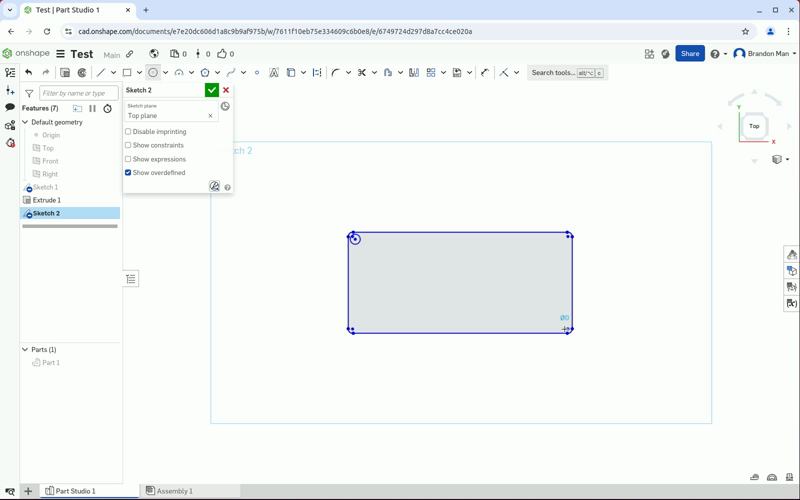
key_up(shift)
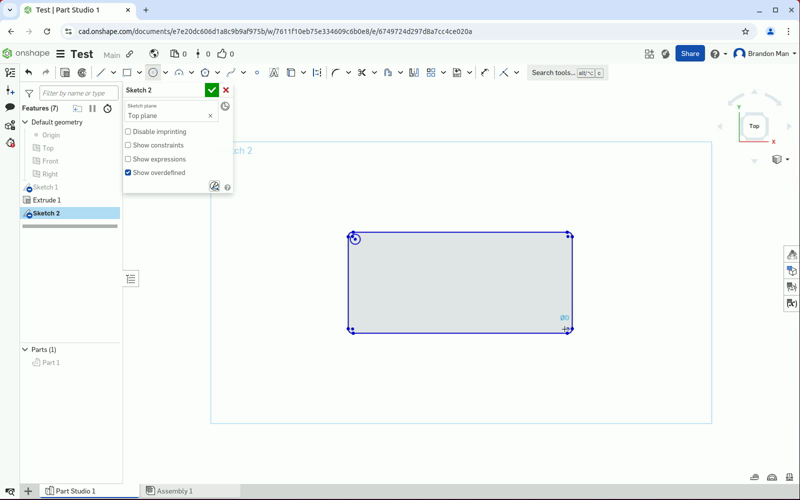
mouse_move(569, 328)
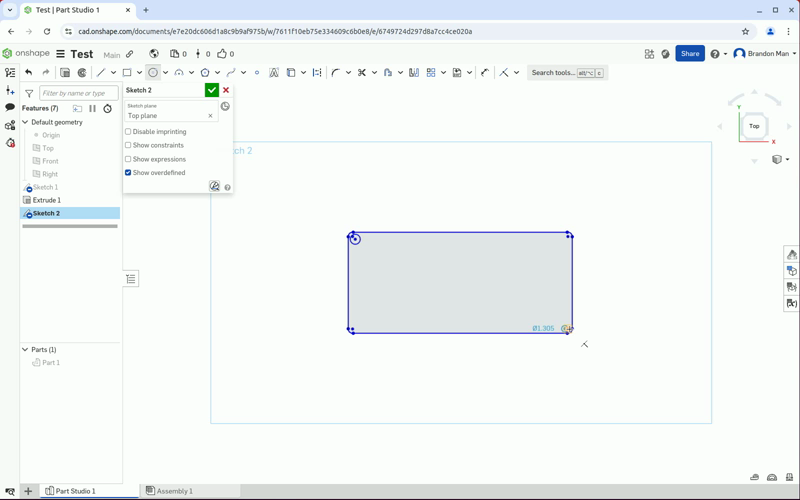
scroll(6)
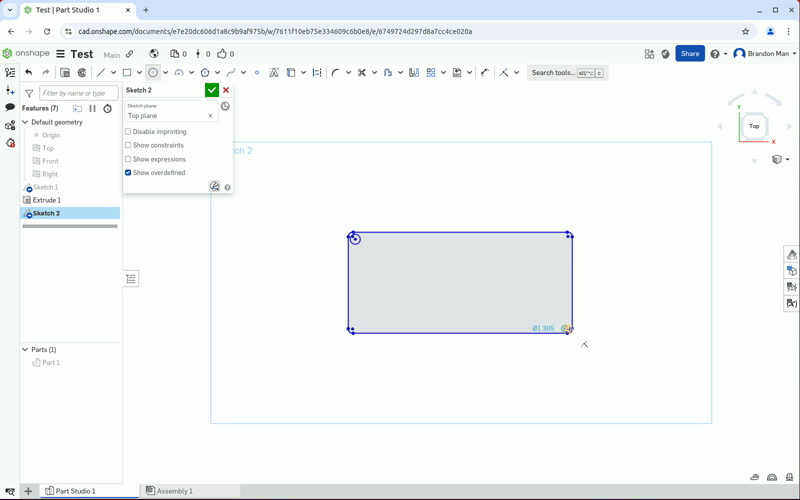
scroll(6)
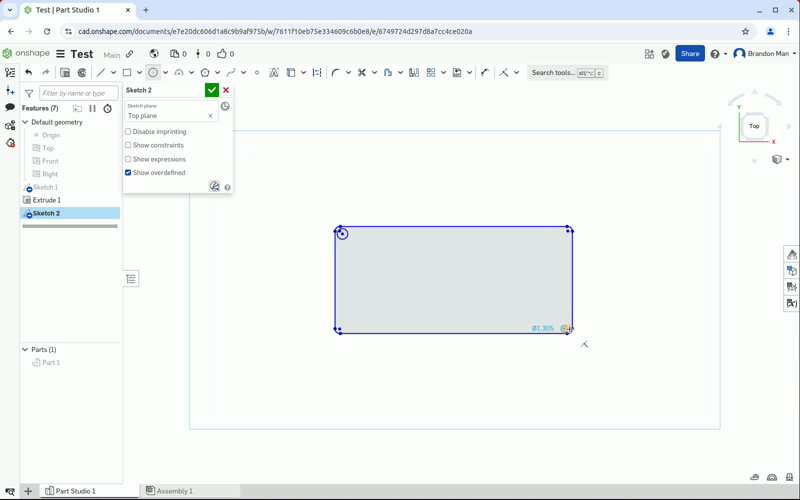
scroll(6)
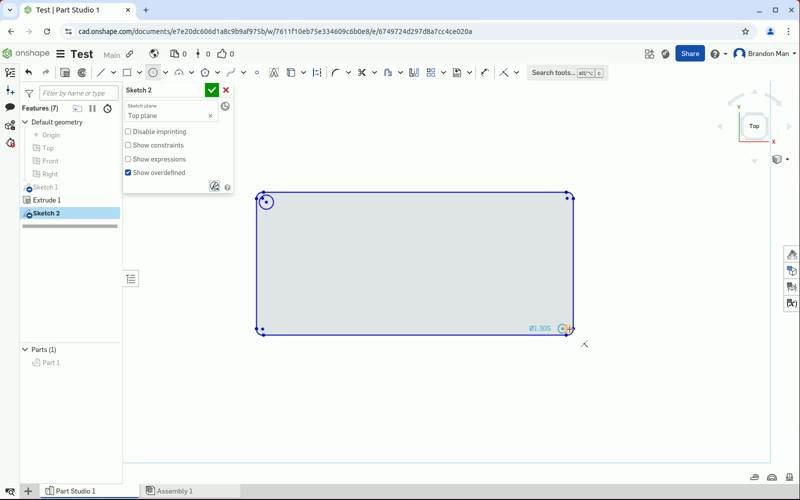
scroll(6)
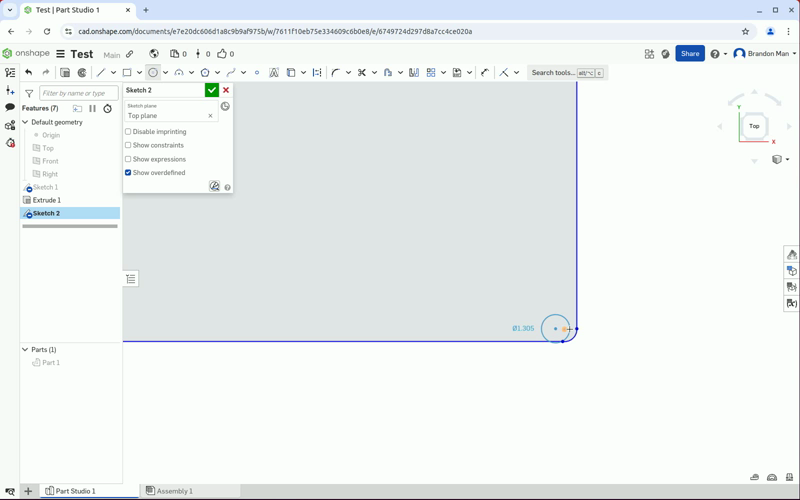
scroll(6)
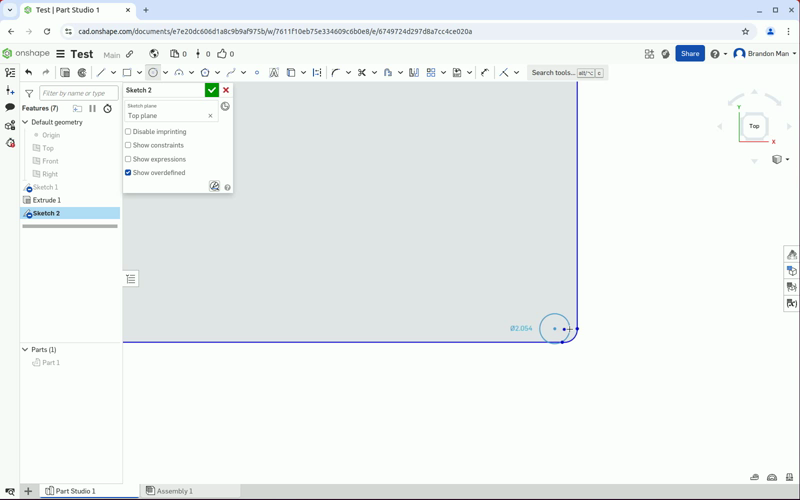
scroll(6)
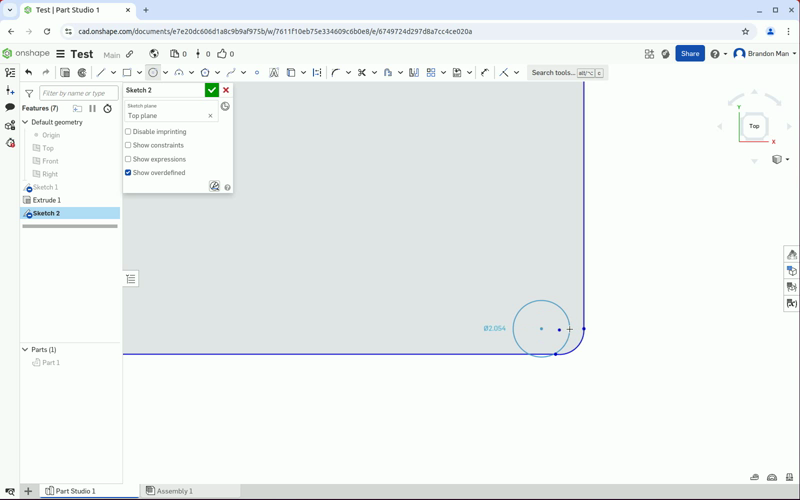
scroll(6)
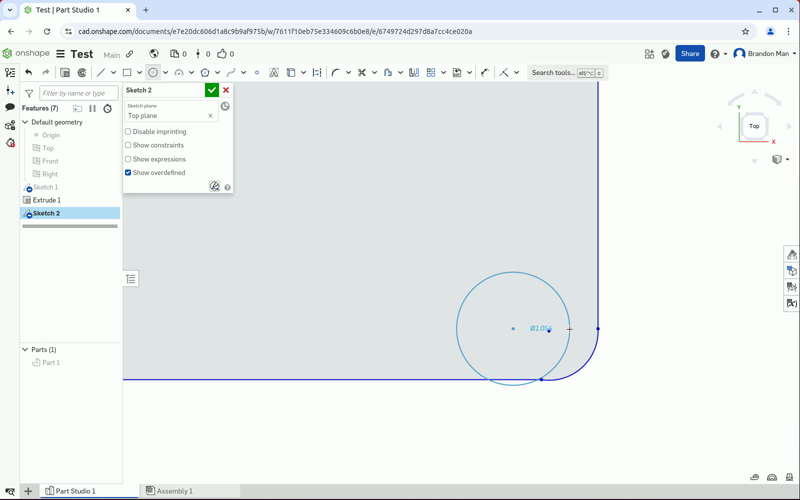
click(569, 328)
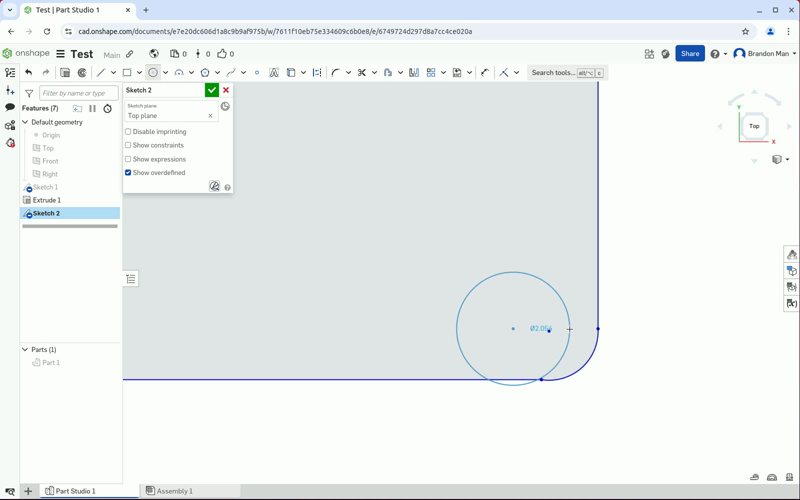
scroll(-6)
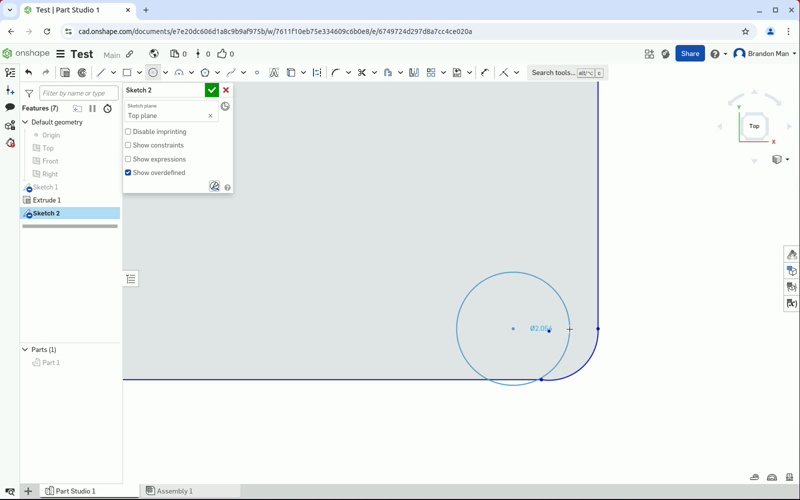
scroll(-6)
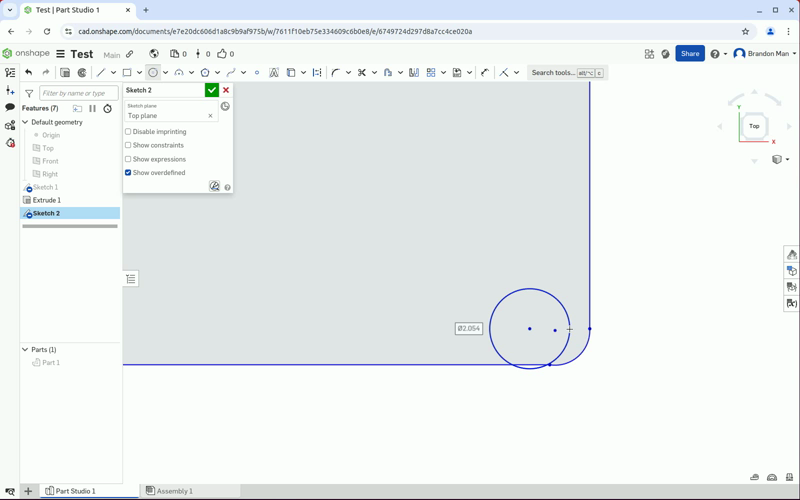
scroll(-6)
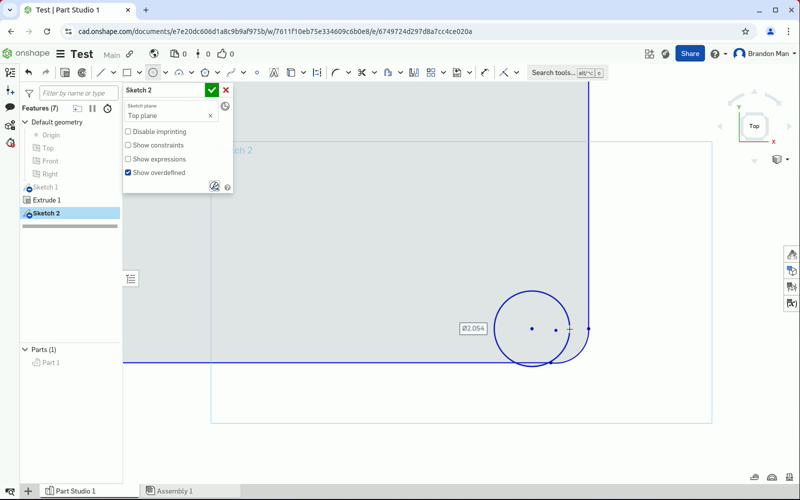
scroll(-6)
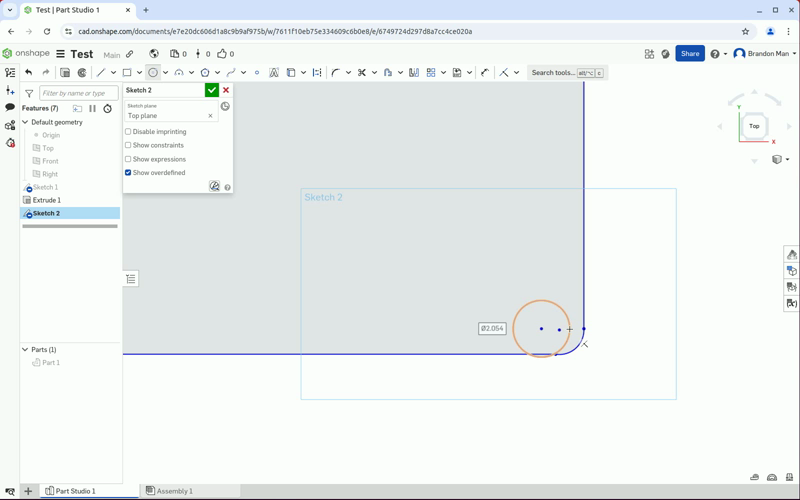
scroll(-6)
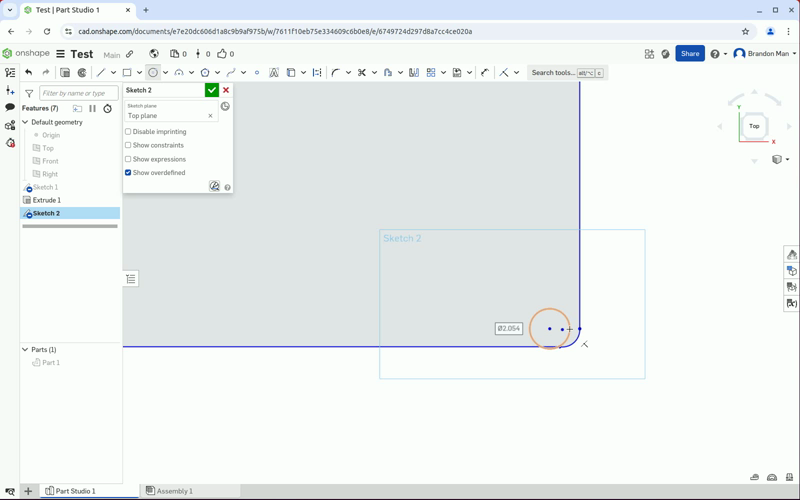
scroll(-6)
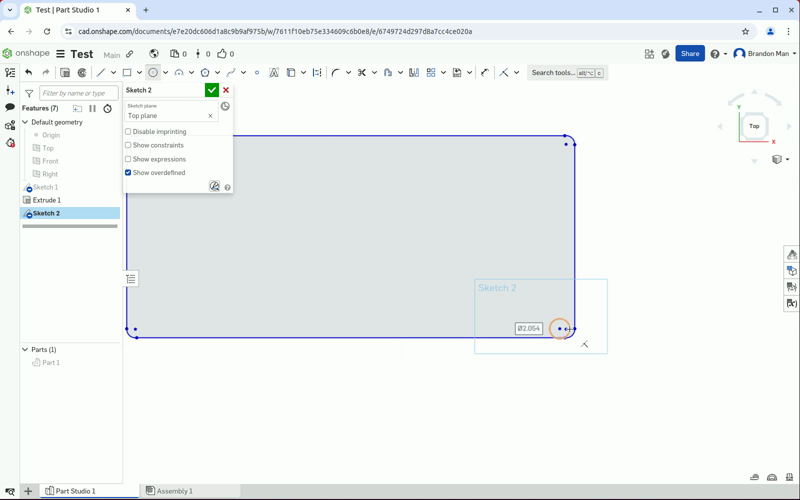
scroll(-6)
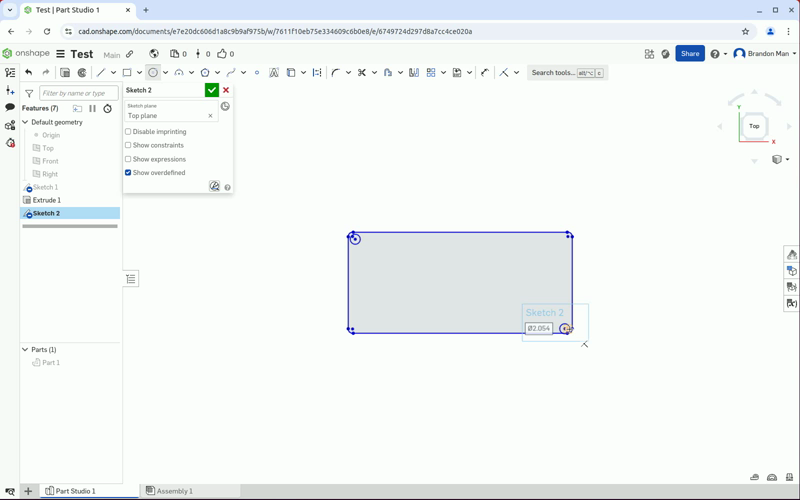
key(esc)
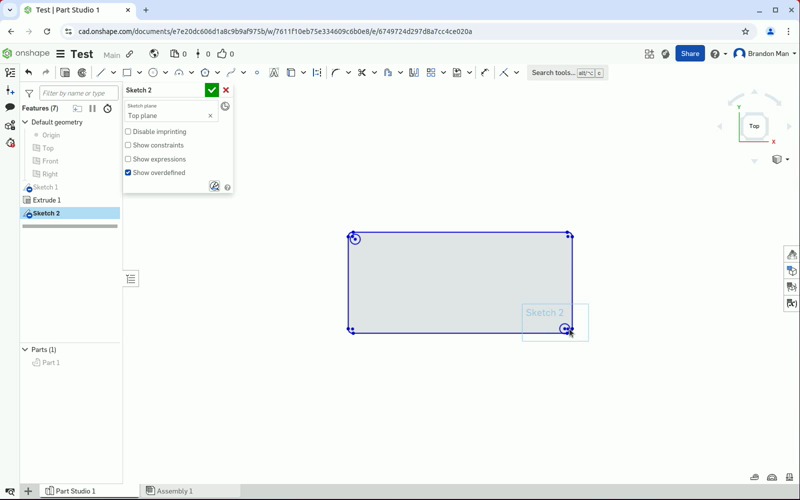
key(c)
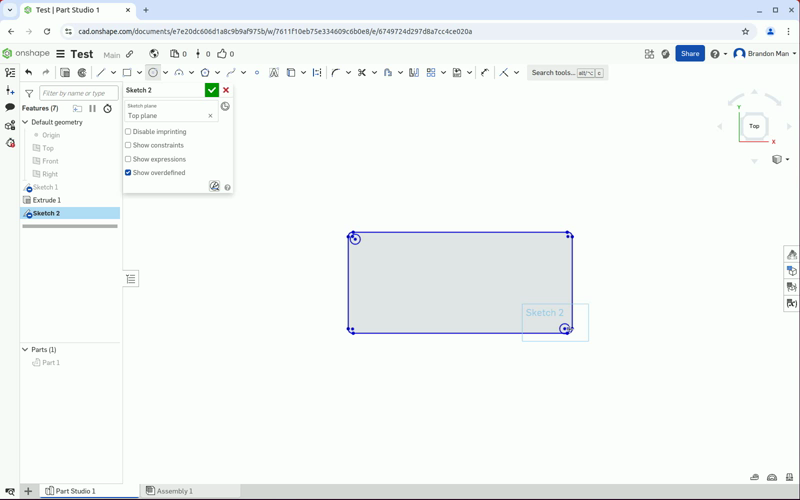
key_down(shift)
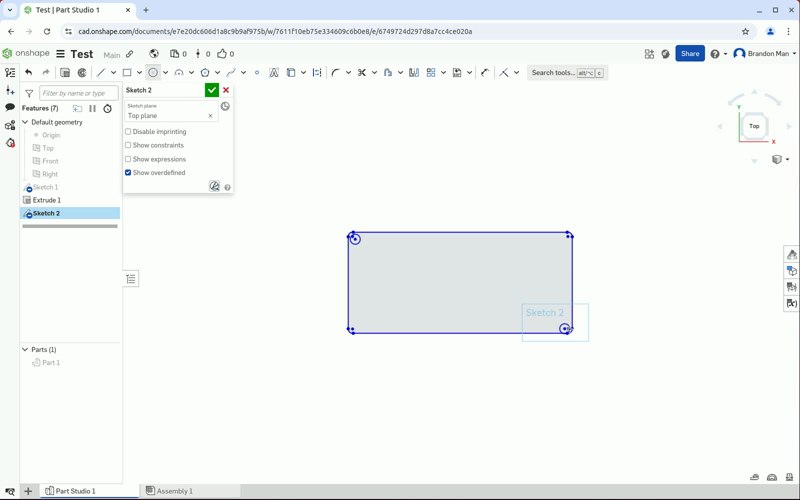
mouse_move(564, 239)
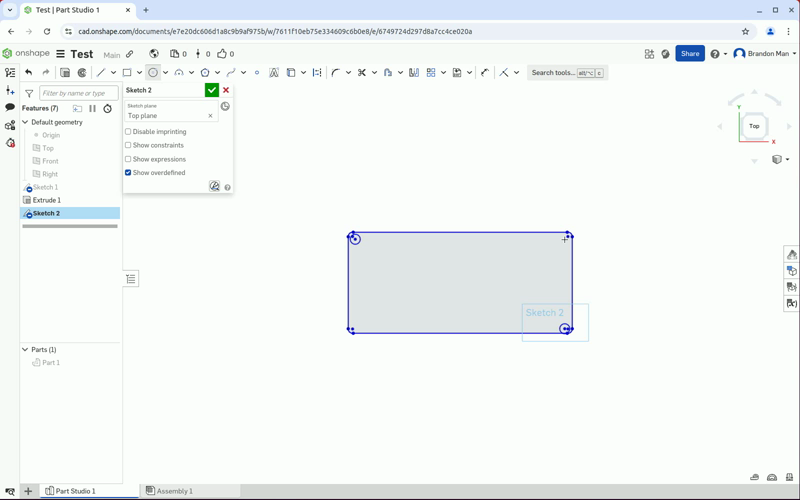
scroll(6)
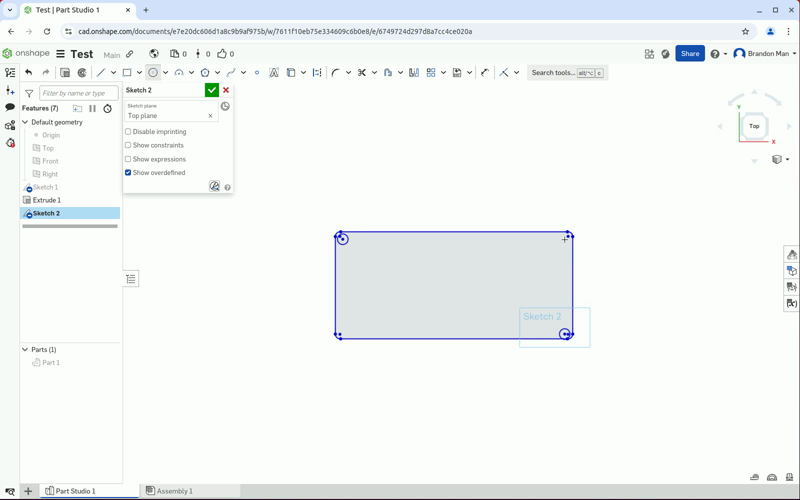
scroll(6)
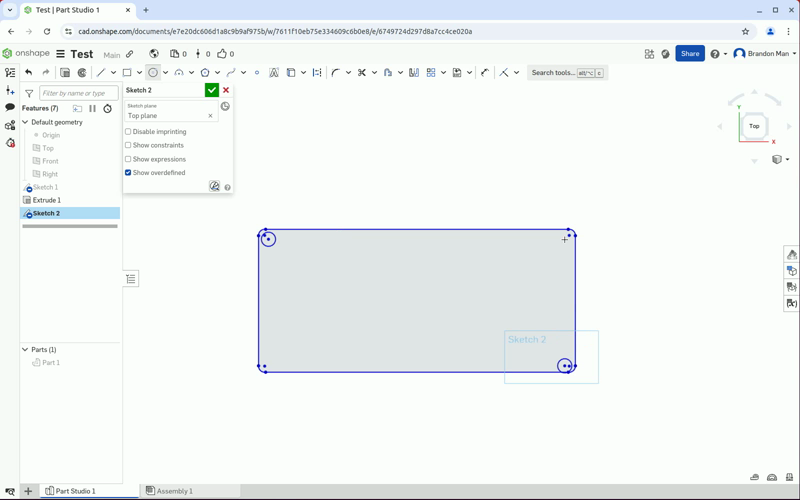
scroll(6)
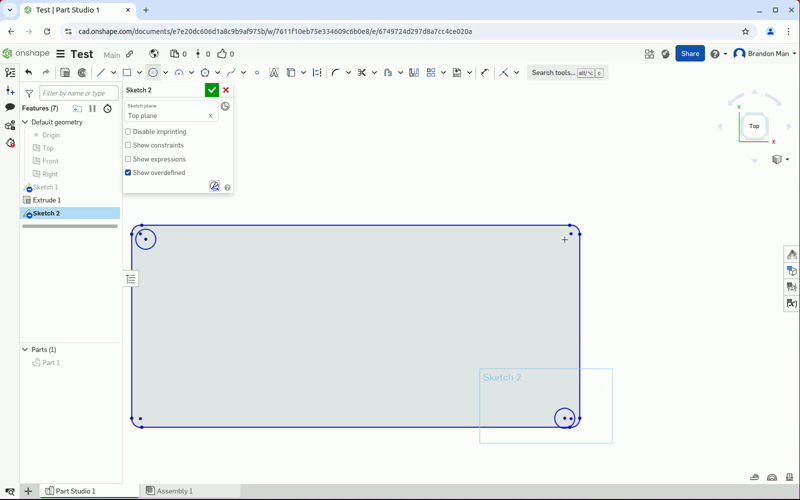
scroll(6)
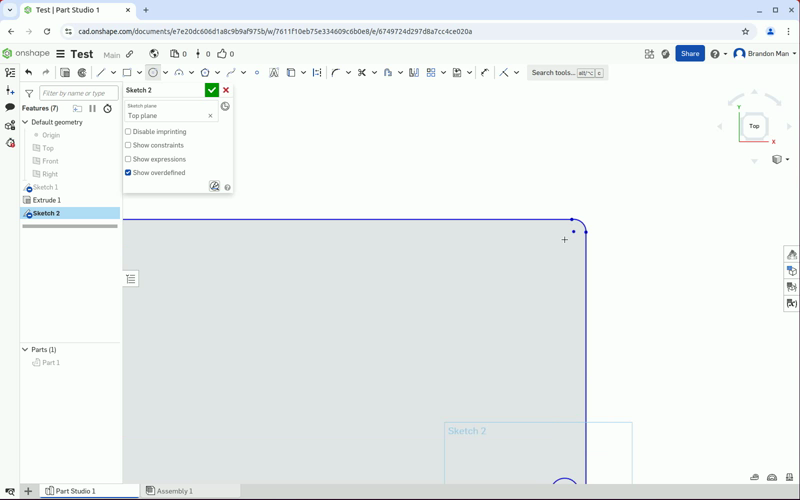
scroll(6)
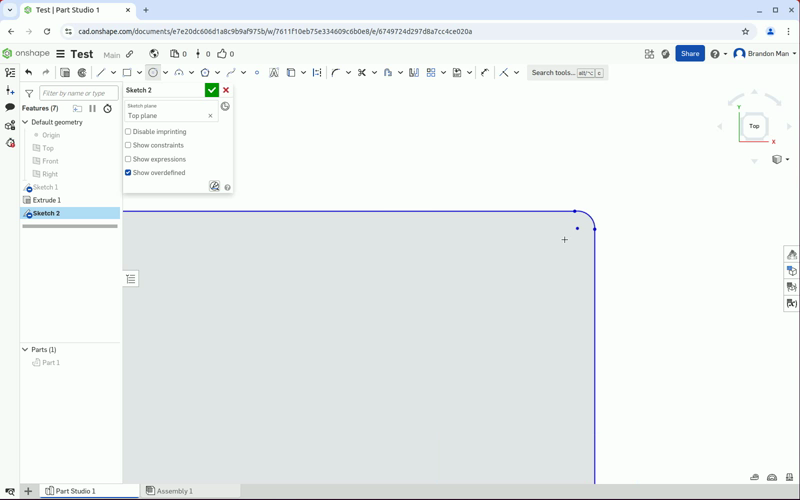
scroll(6)
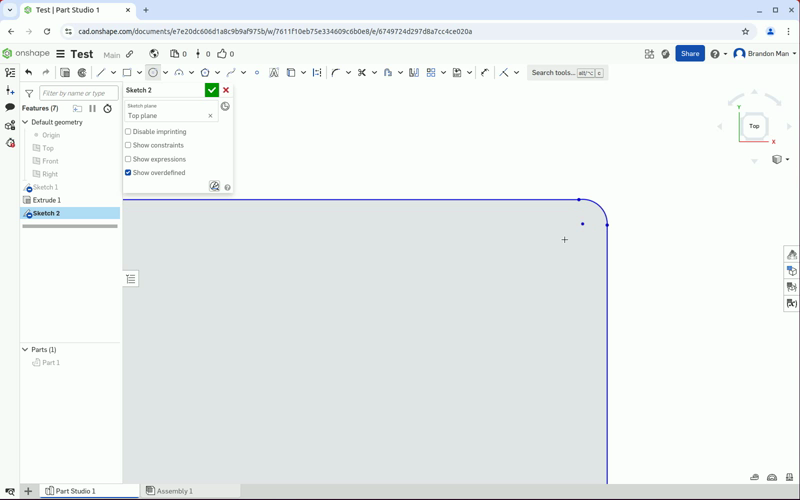
scroll(6)
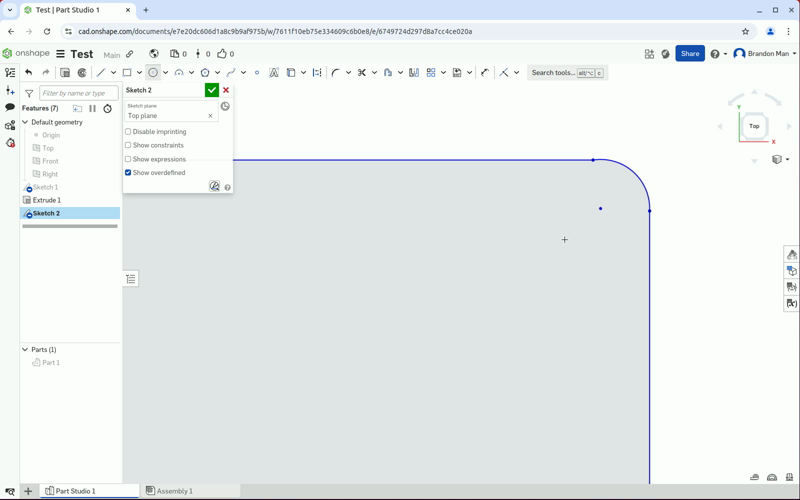
click(564, 239)
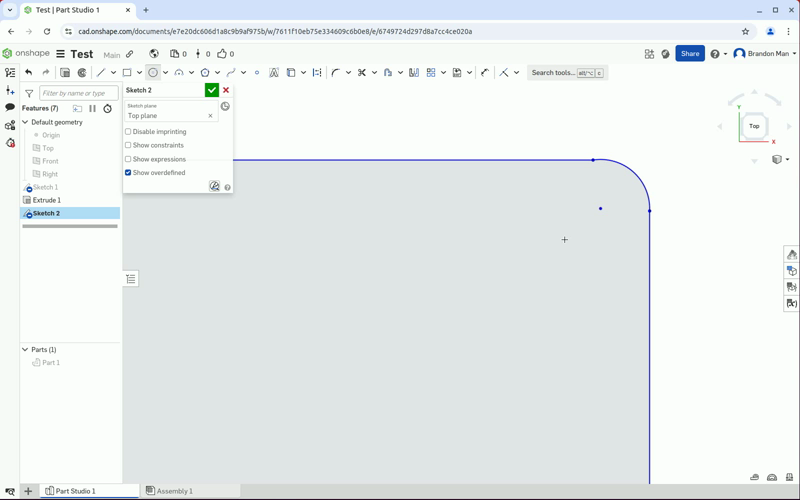
scroll(-6)
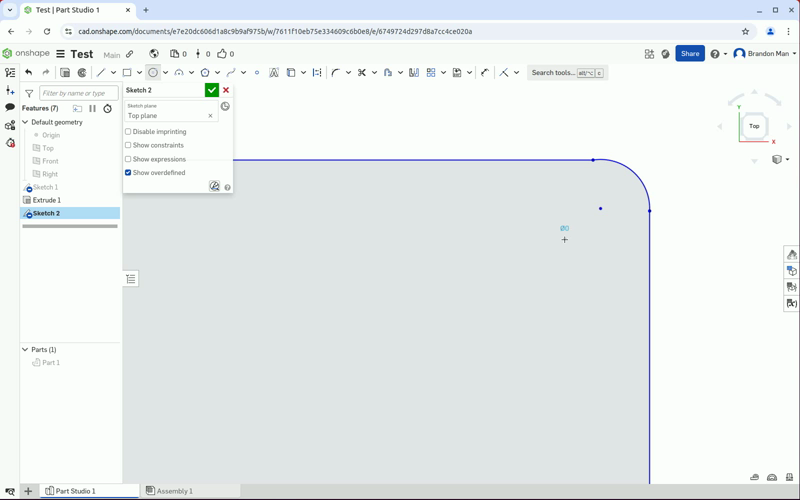
scroll(-6)
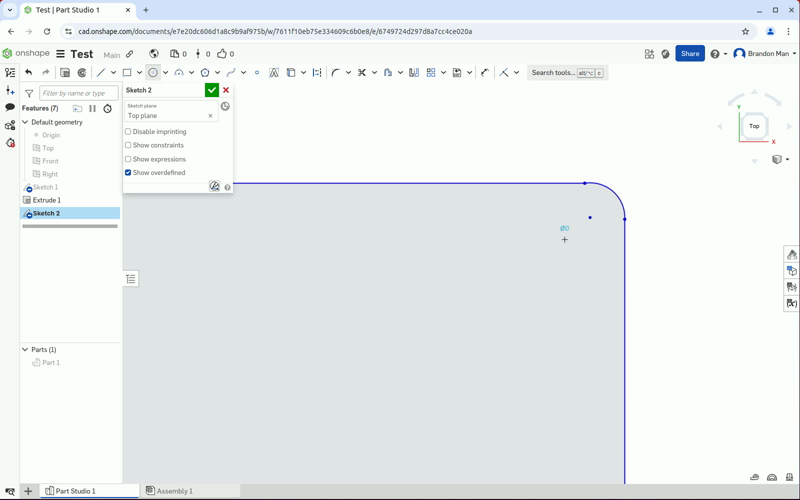
scroll(-6)
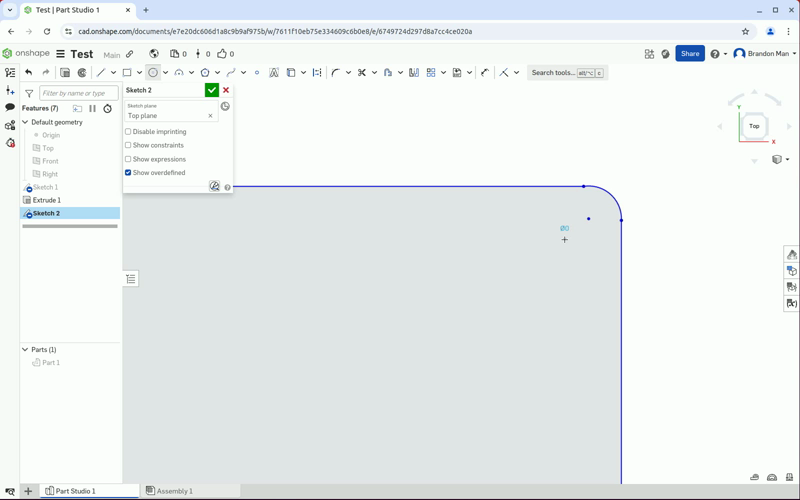
scroll(-6)
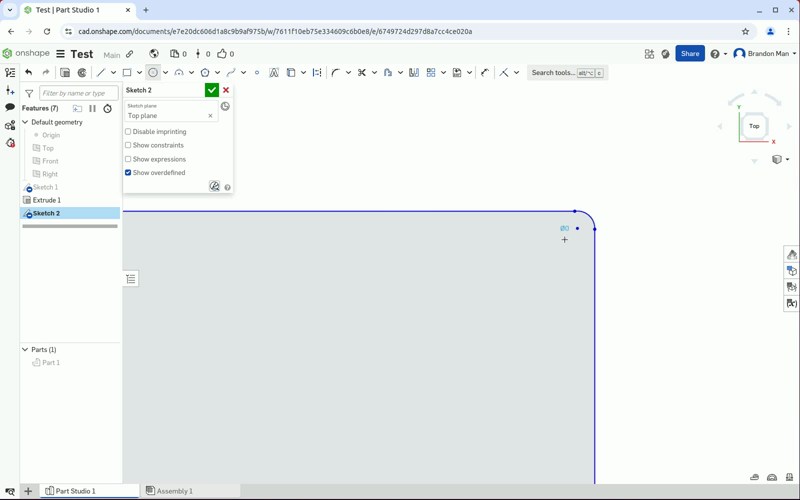
scroll(-6)
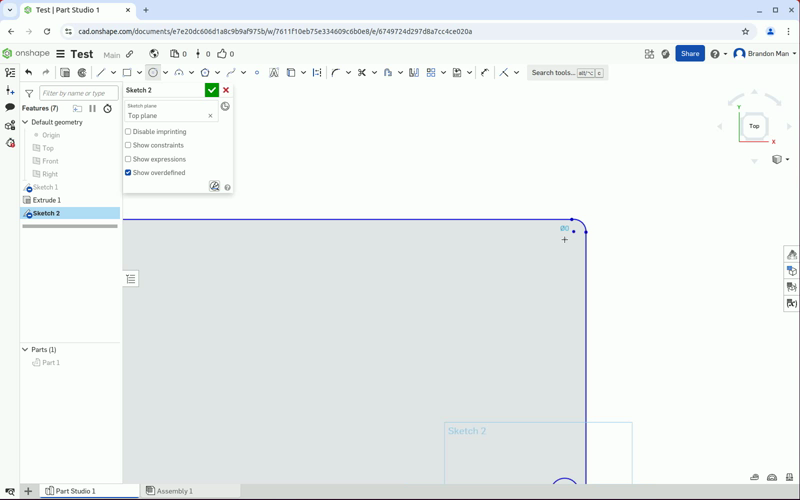
scroll(-6)
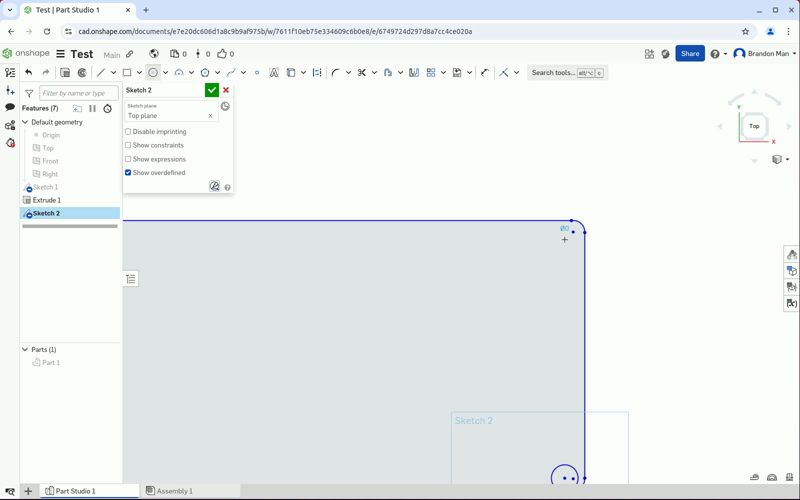
scroll(-6)
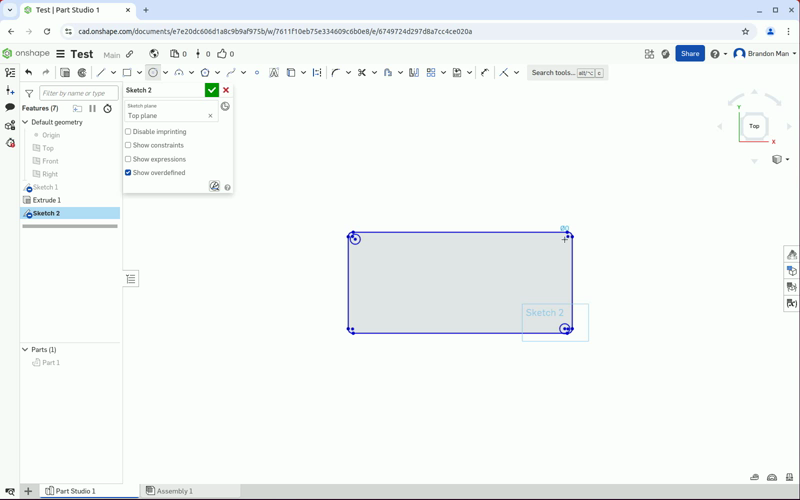
key_up(shift)
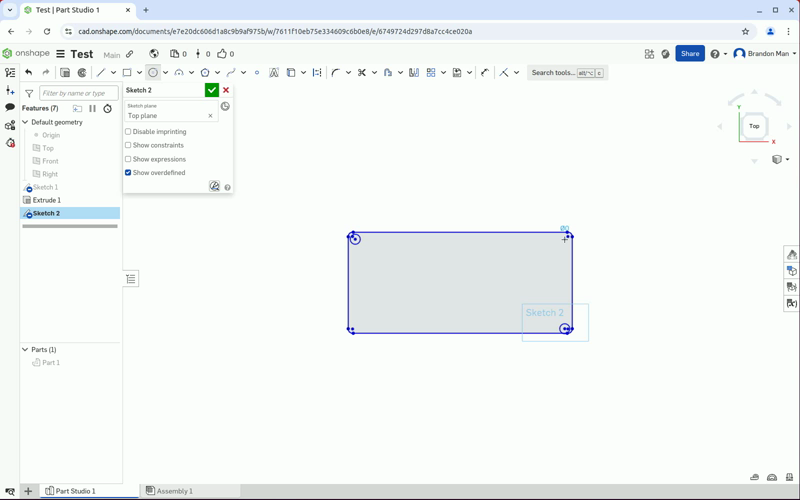
mouse_move(569, 239)
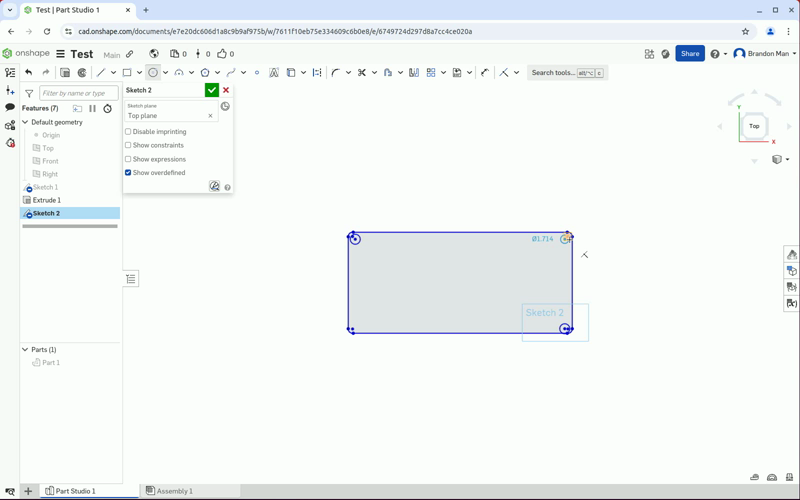
scroll(6)
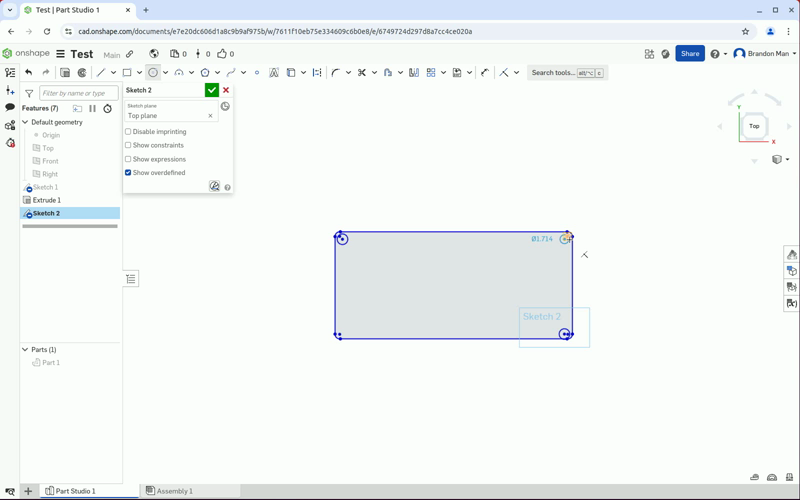
scroll(6)
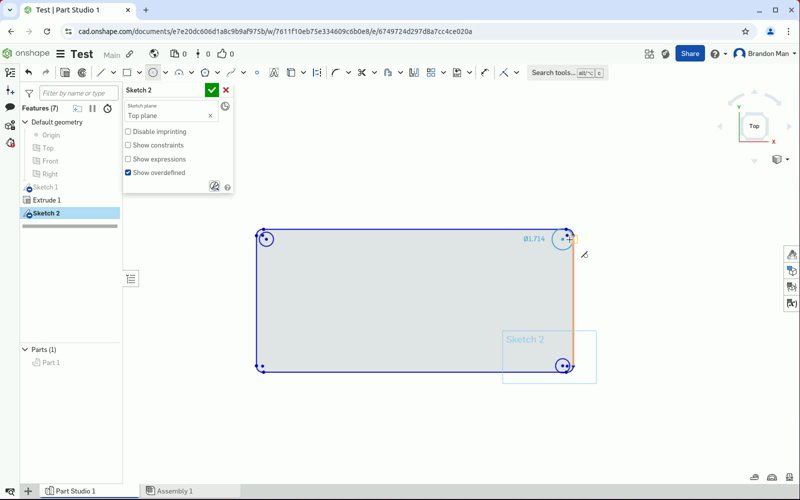
scroll(6)
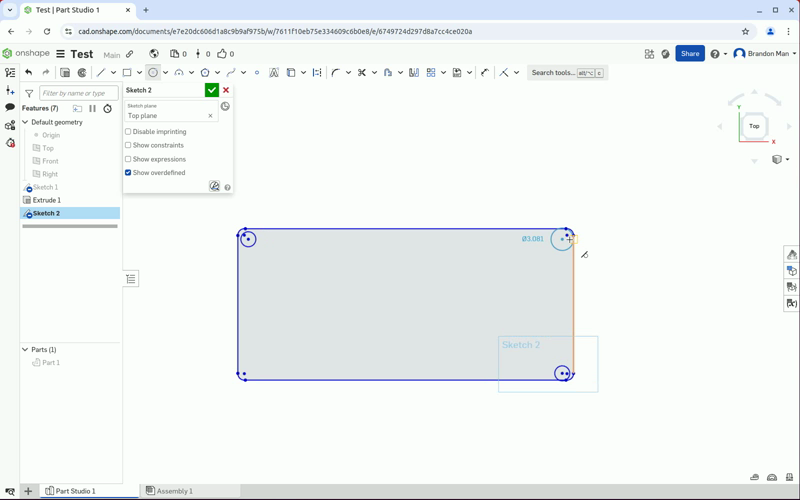
scroll(6)
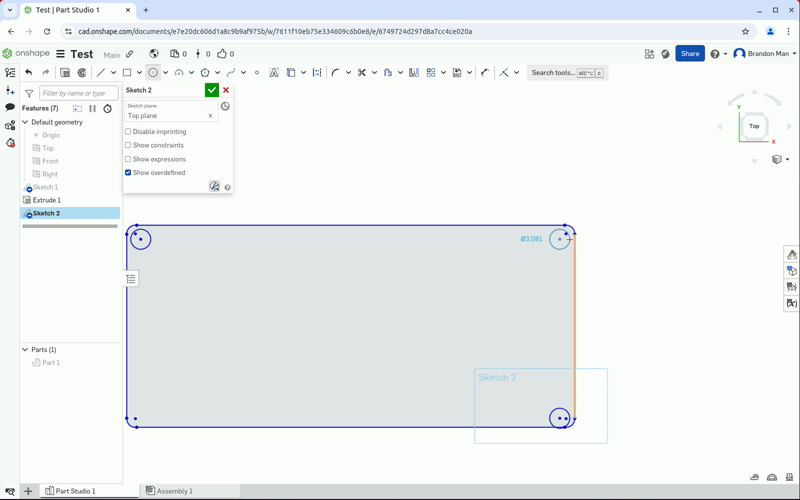
scroll(6)
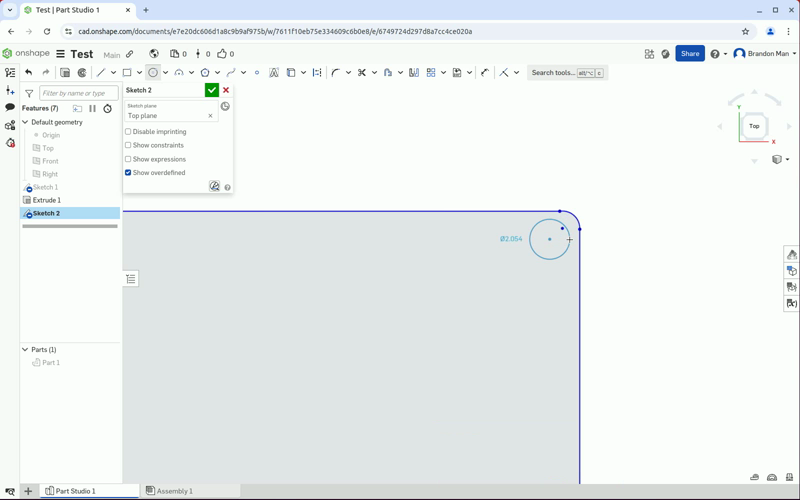
scroll(6)
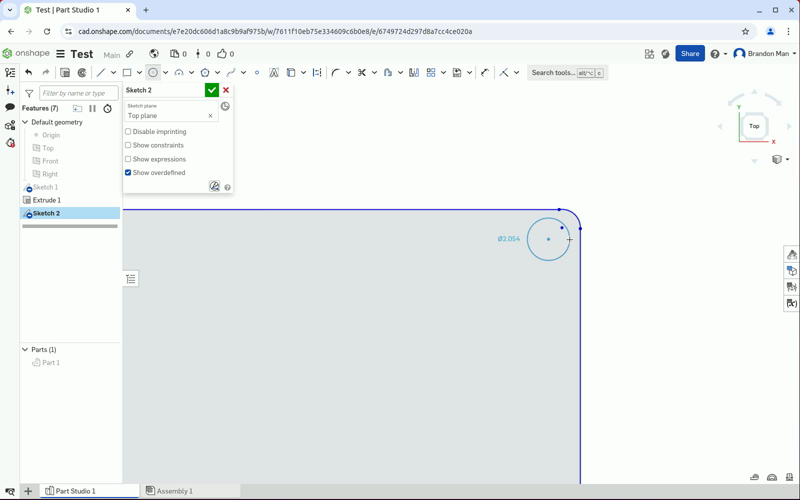
scroll(6)
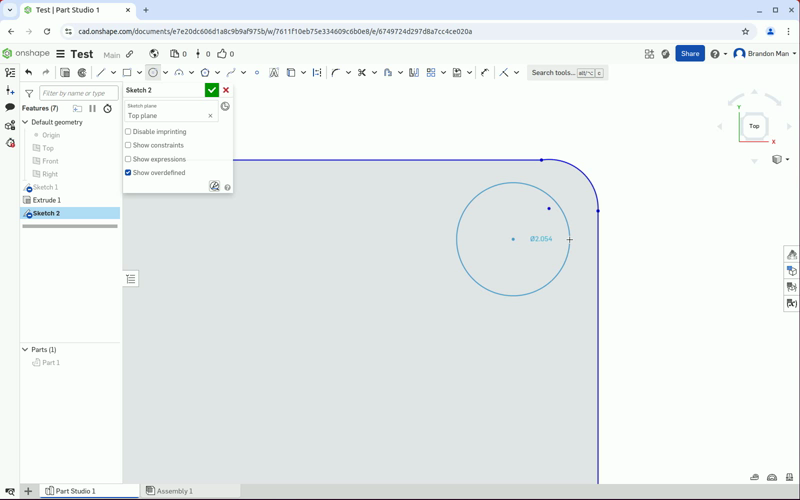
click(569, 239)
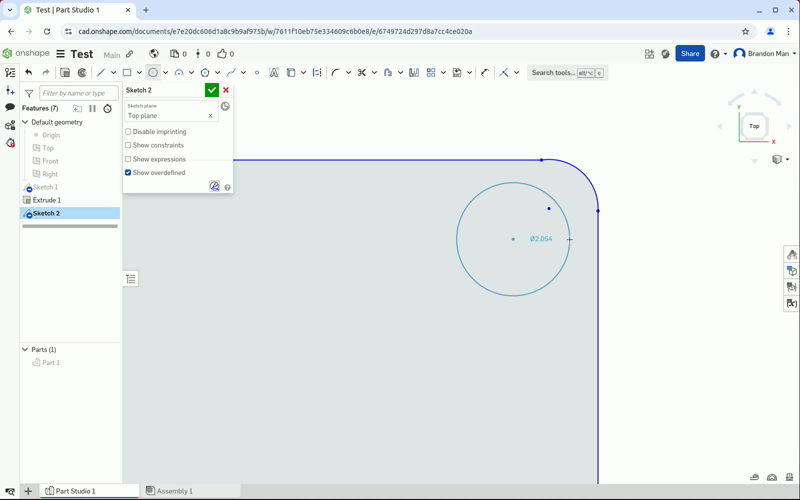
scroll(-6)
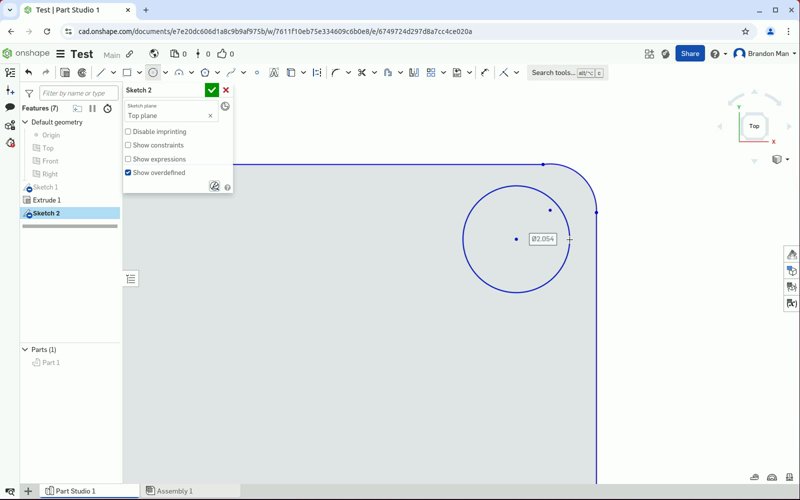
scroll(-6)
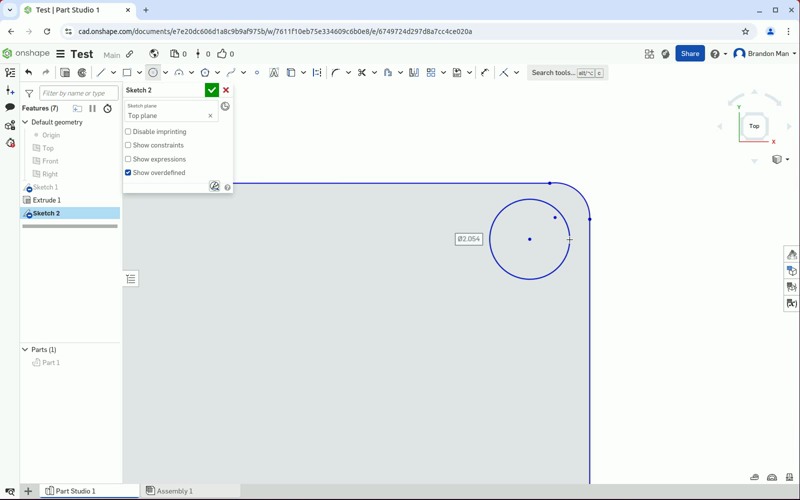
scroll(-6)
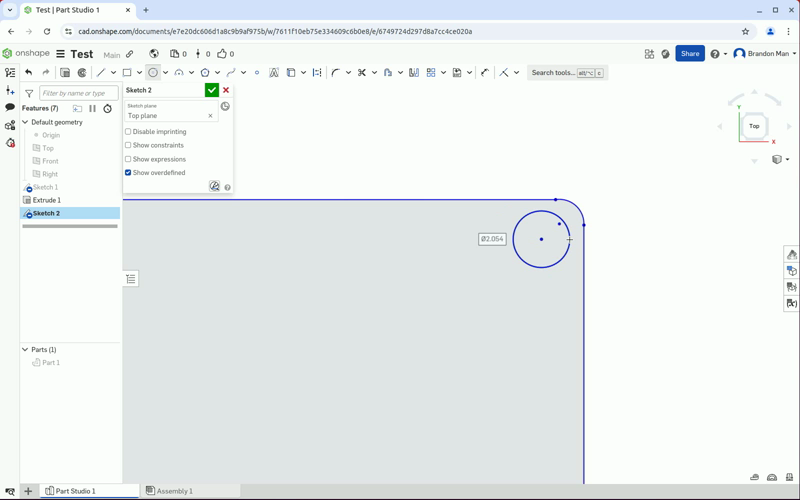
scroll(-6)
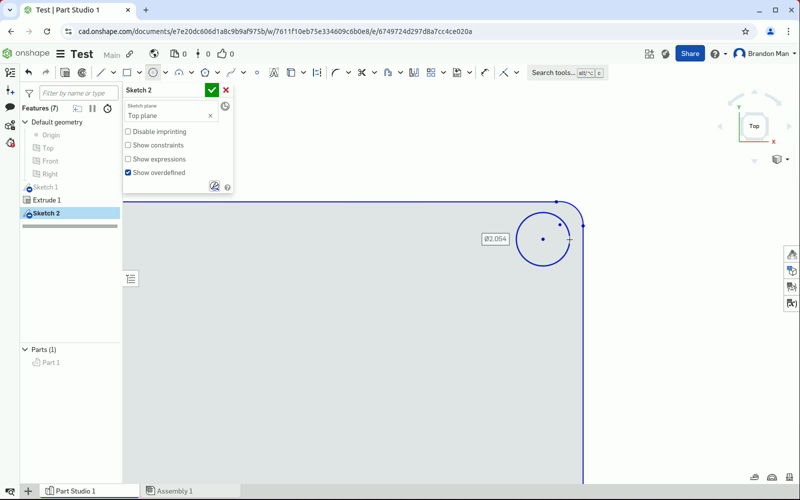
scroll(-6)
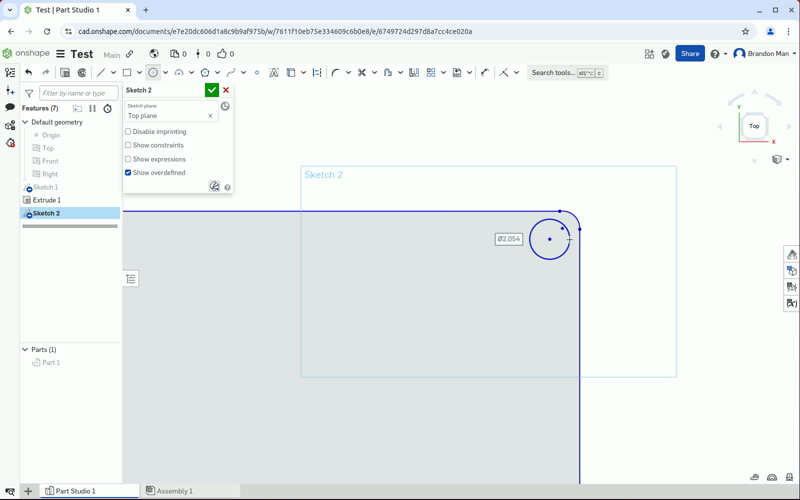
scroll(-6)
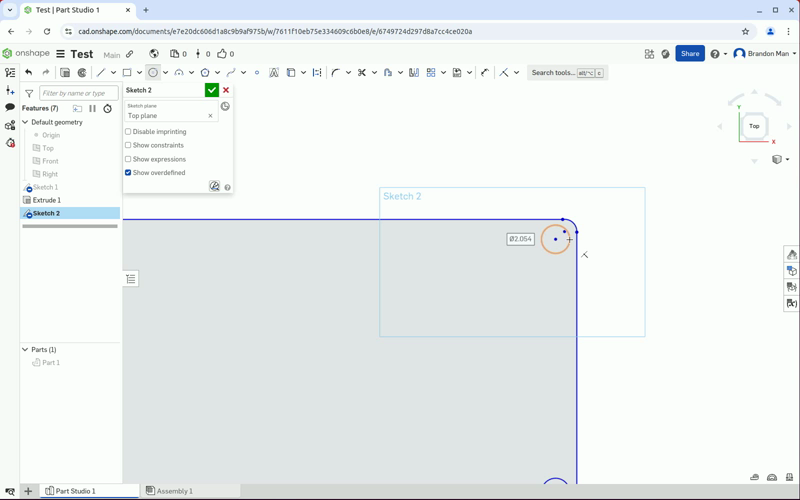
scroll(-6)
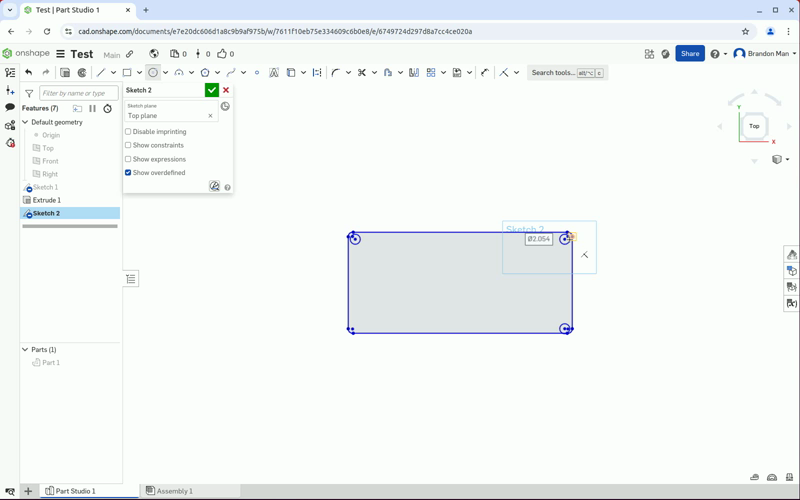
key(esc)
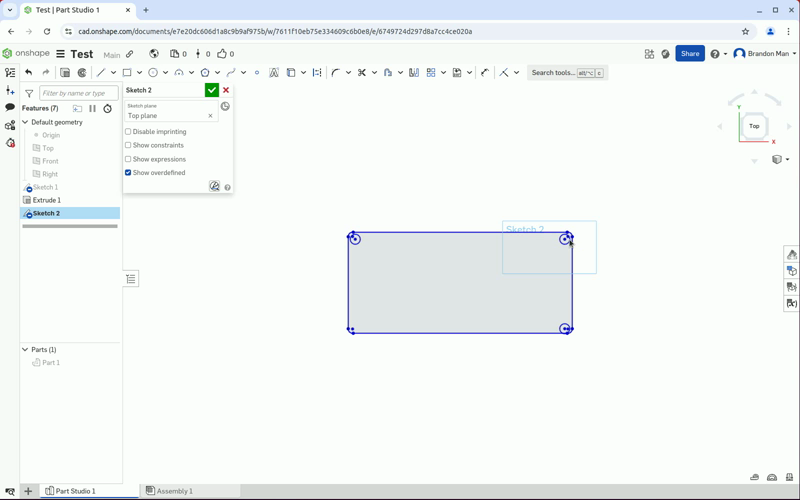
mouse_move(523, 279)
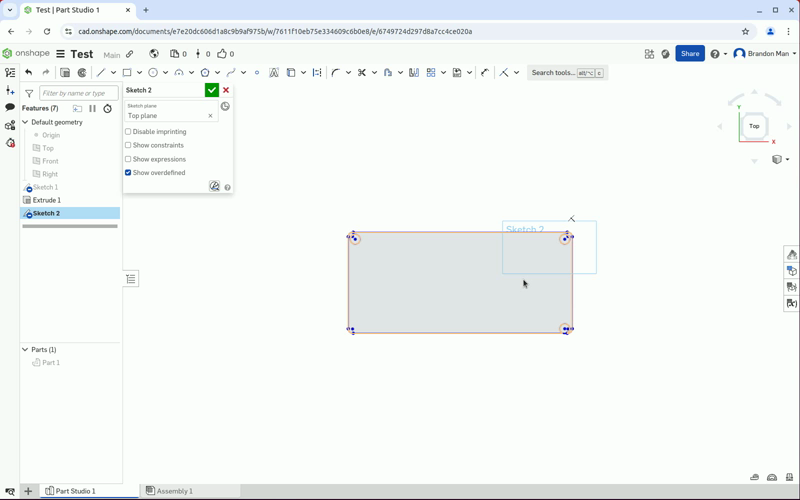
click(523, 279)
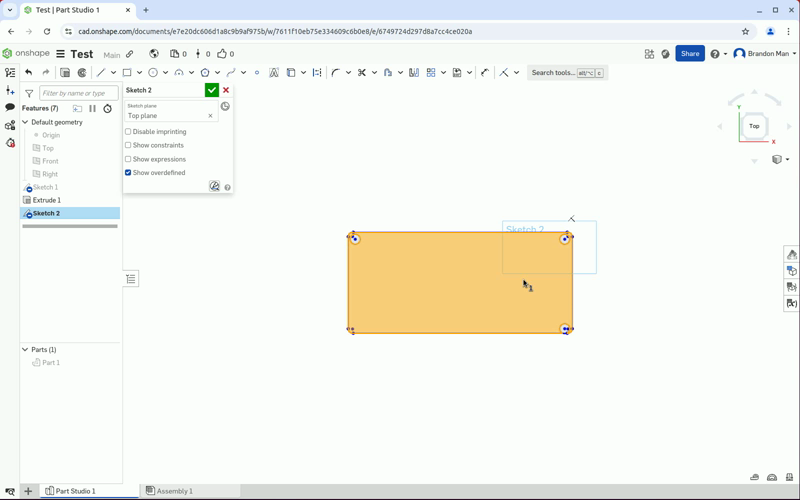
mouse_move(73, 352)
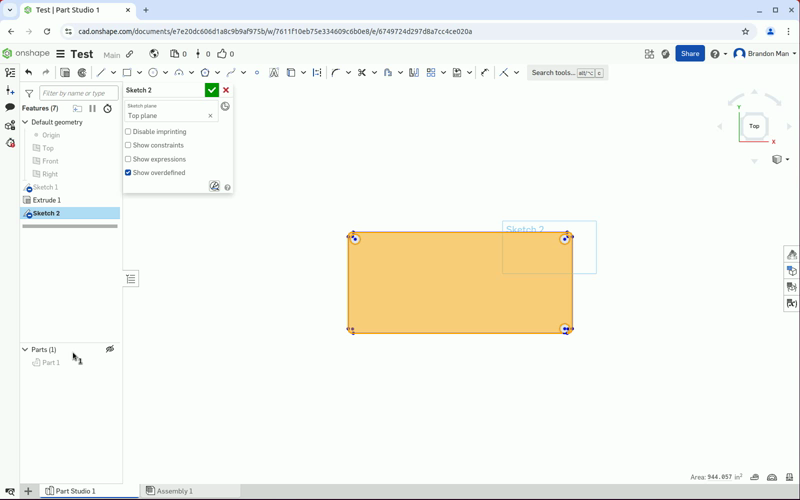
key(shift+y)
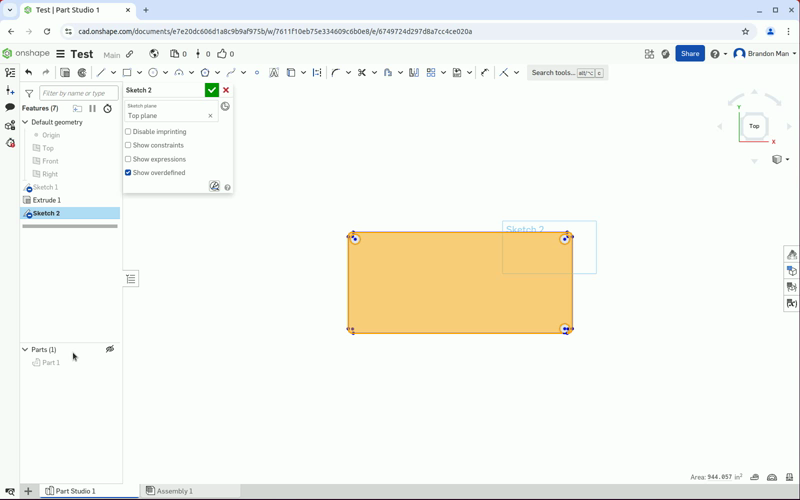
key(shift+e)
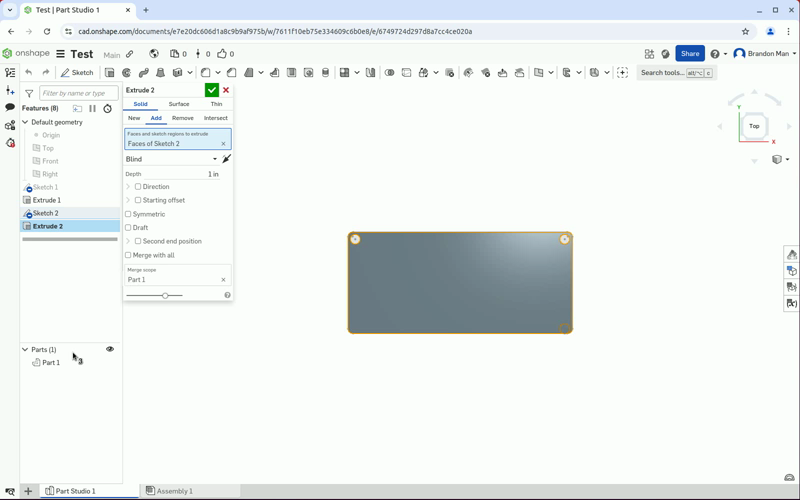
mouse_move(143, 106)
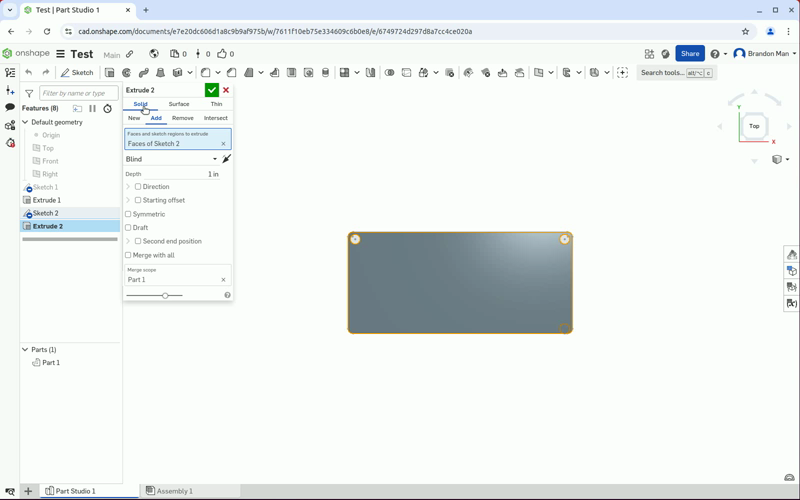
click(143, 106)
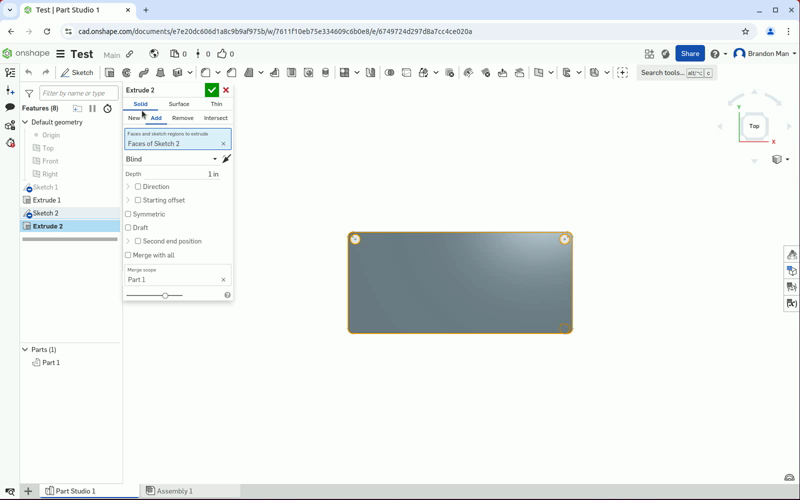
mouse_move(137, 120)
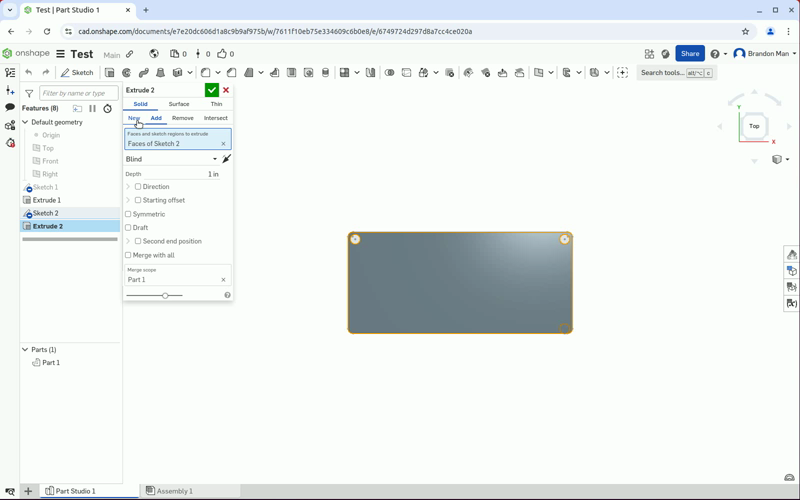
click(137, 120)
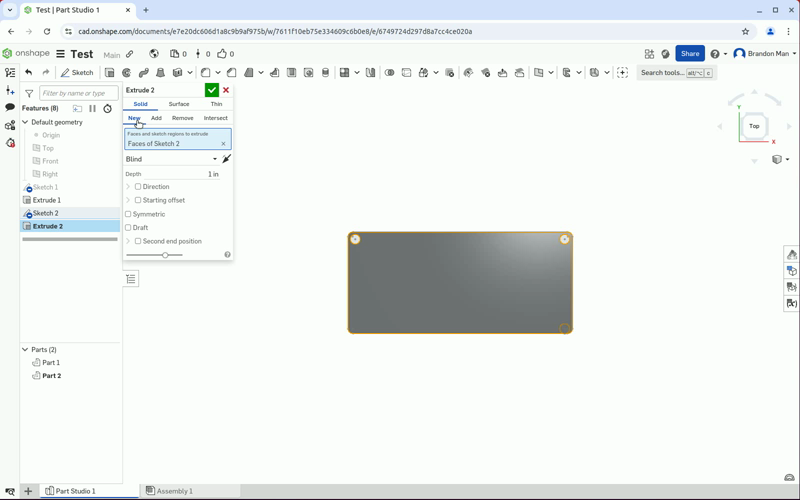
key(tab, 4)
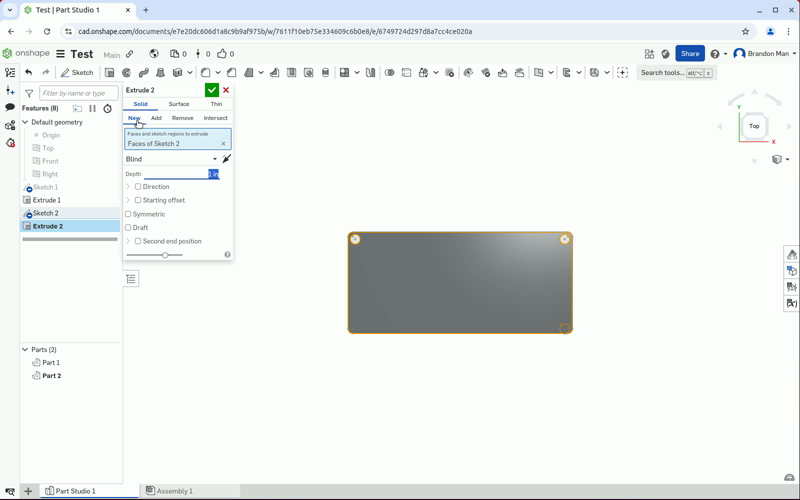
text(-0.963)
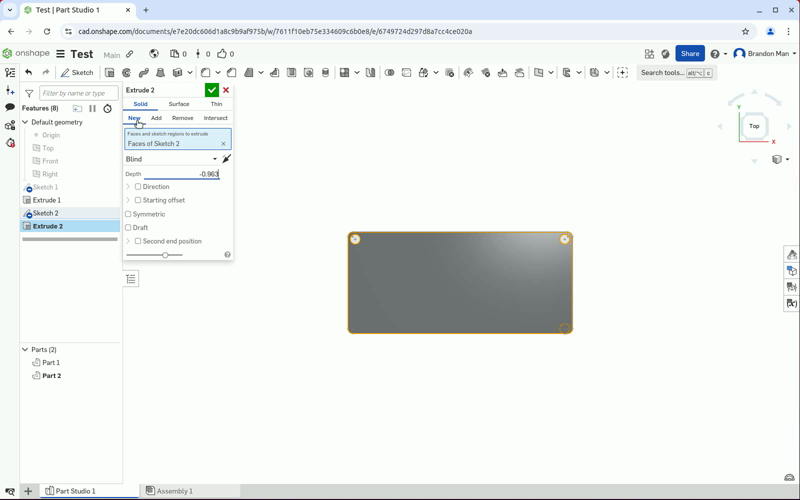
key(enter)
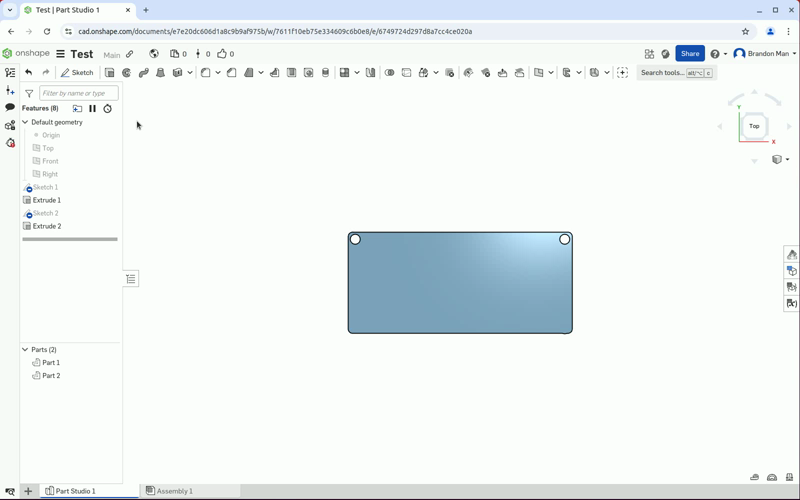
key(shift+h)
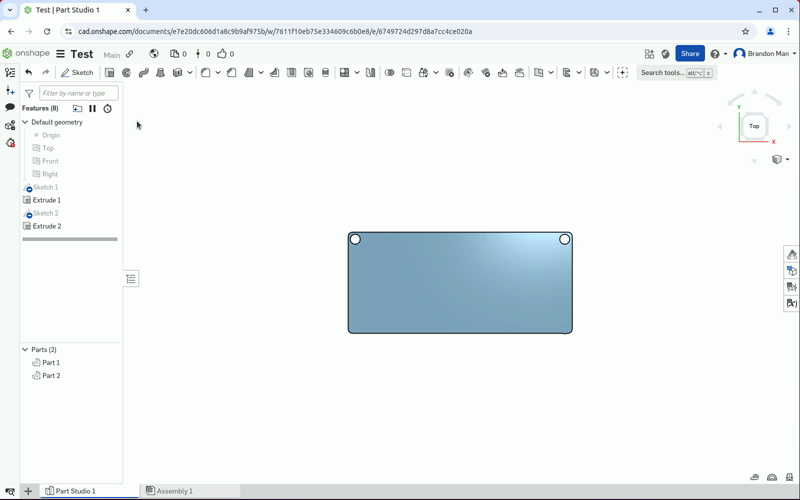
key(shift+h)
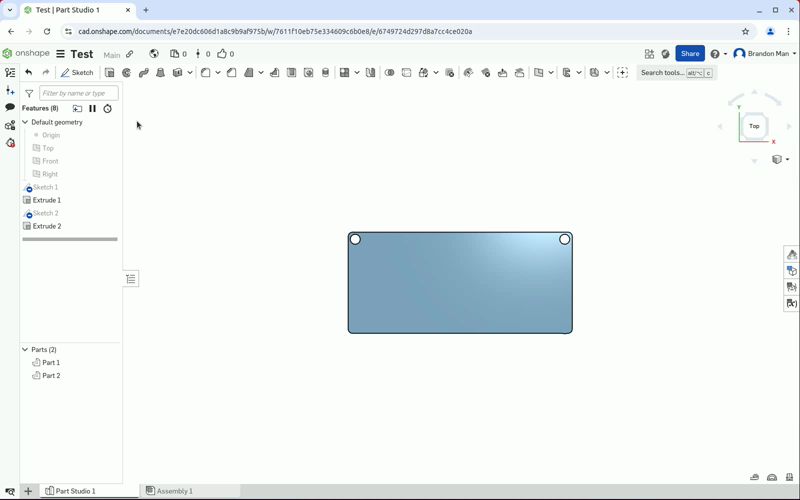
mouse_move(73, 189)
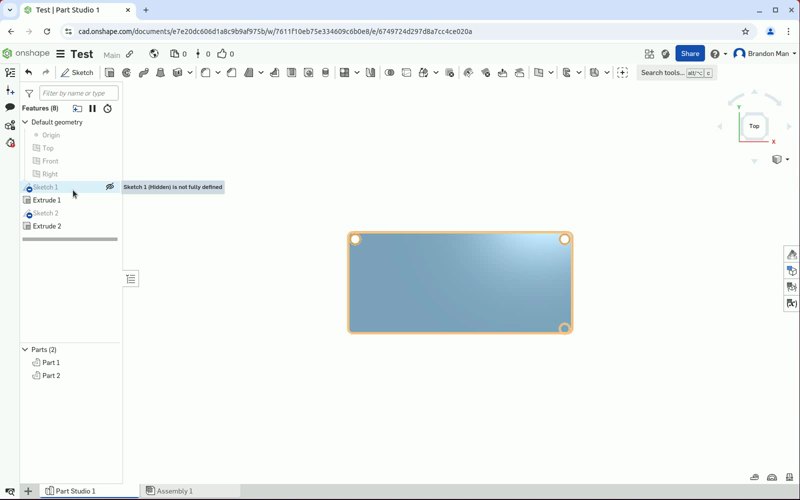
click(73, 189)
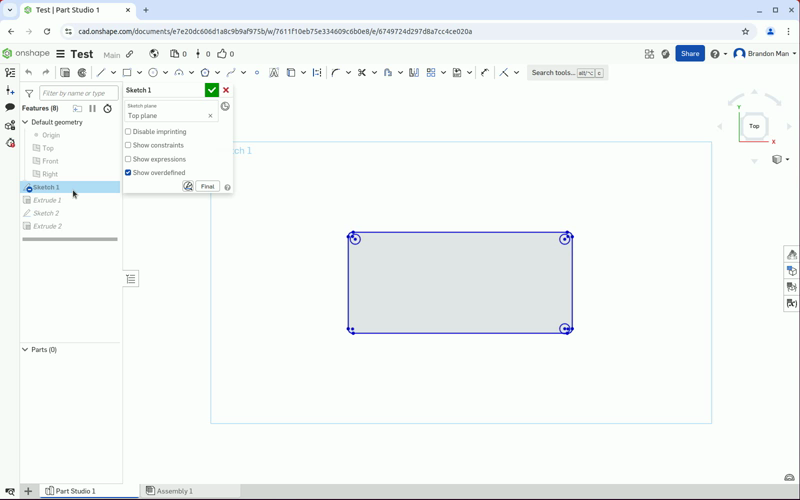
mouse_move(229, 92)
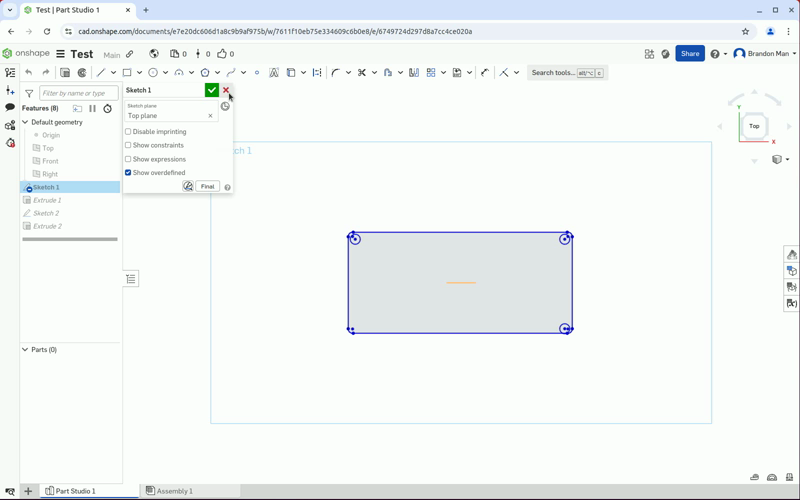
click(229, 92)
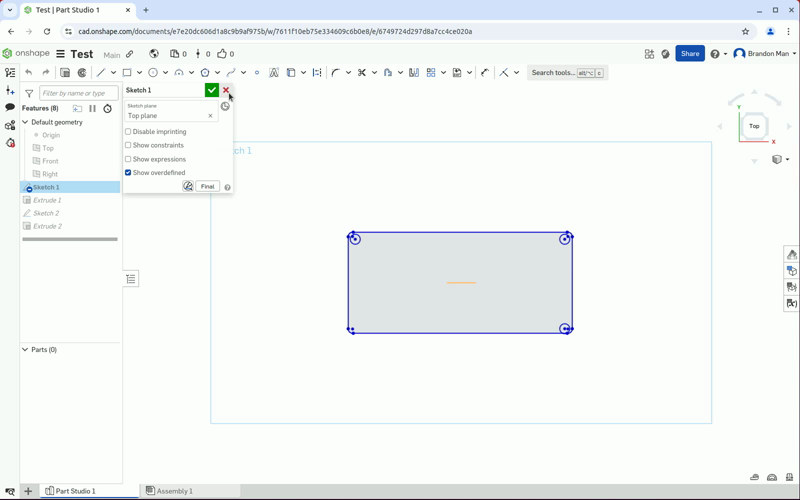
key(shift+s)
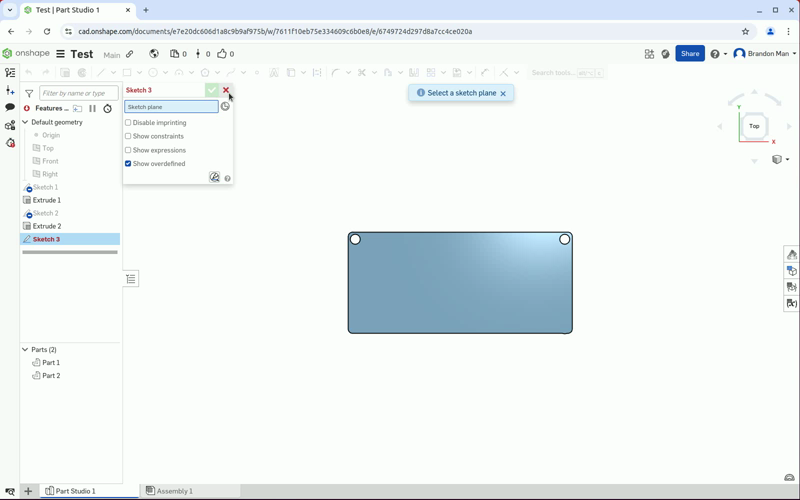
mouse_move(73, 150)
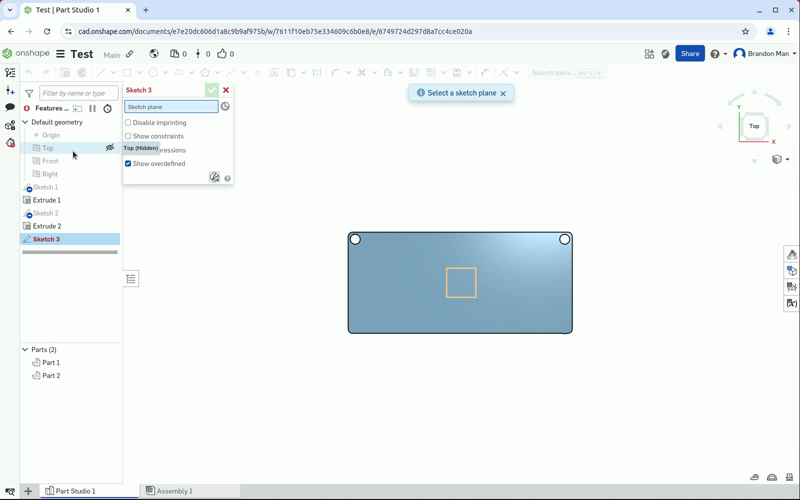
click(73, 150)
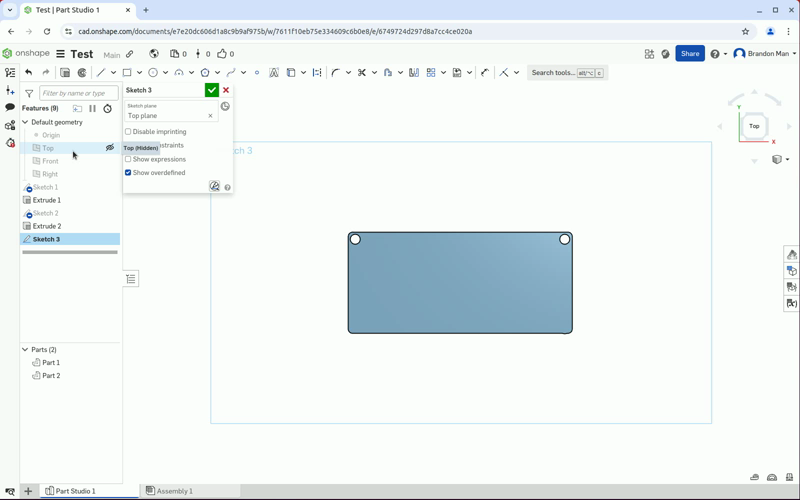
mouse_move(73, 352)
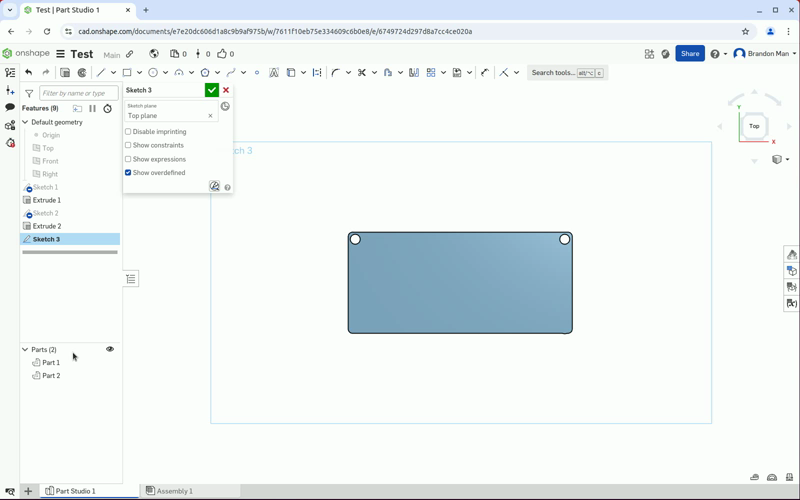
key(y)
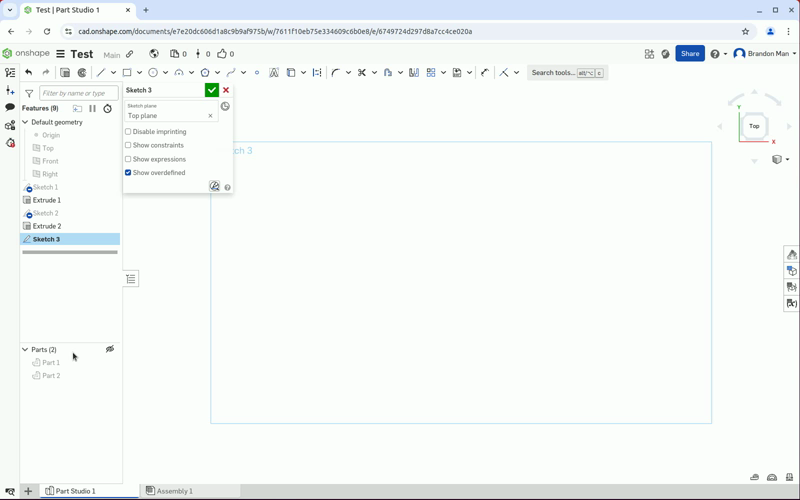
key(l)
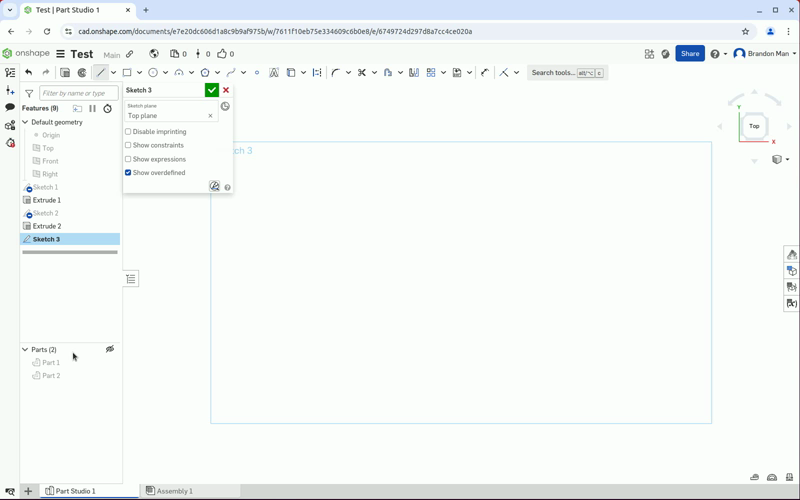
key_down(shift)
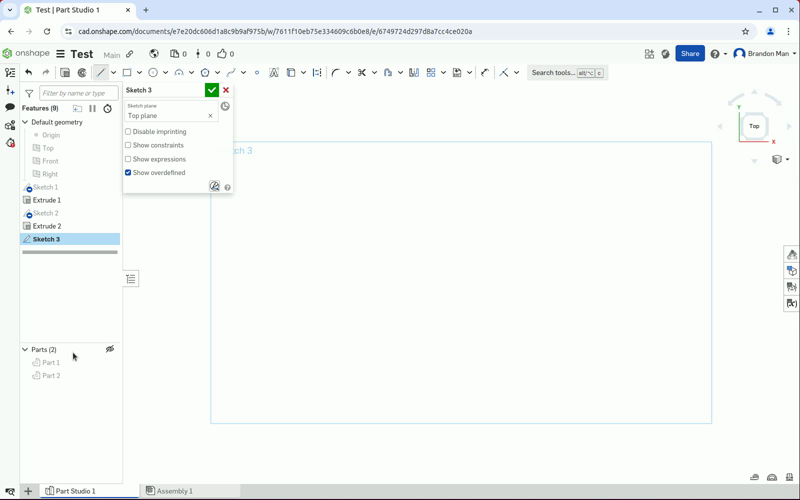
mouse_move(353, 316)
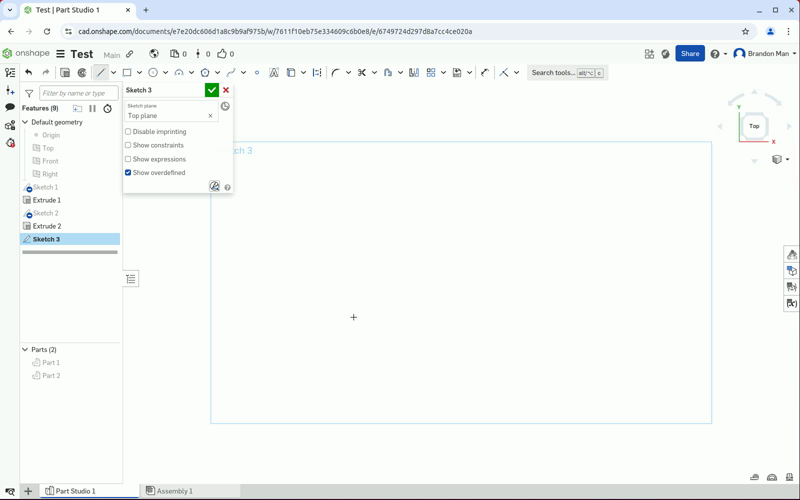
click(353, 316)
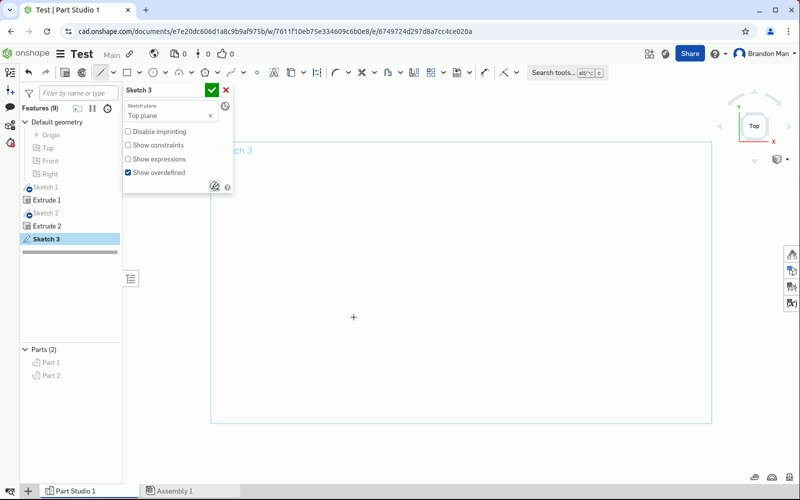
key_up(shift)
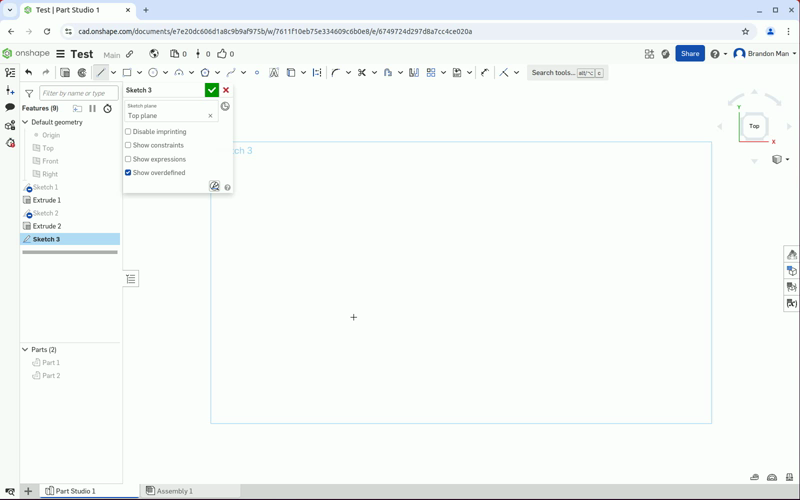
key_down(shift)
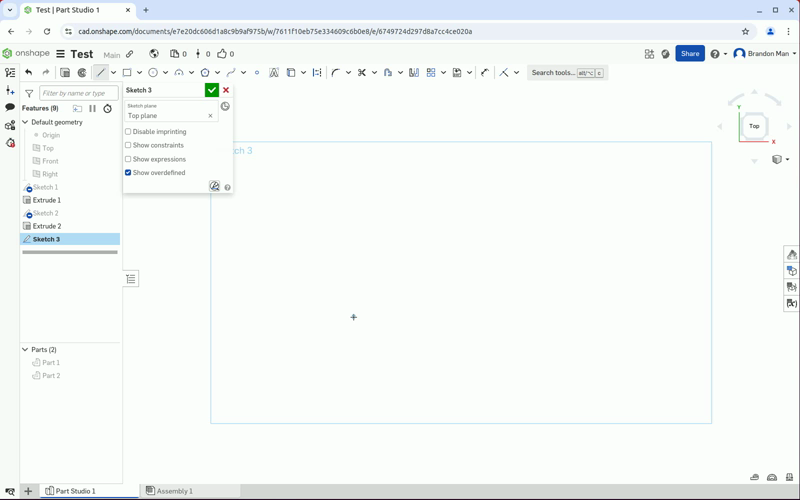
mouse_move(421, 316)
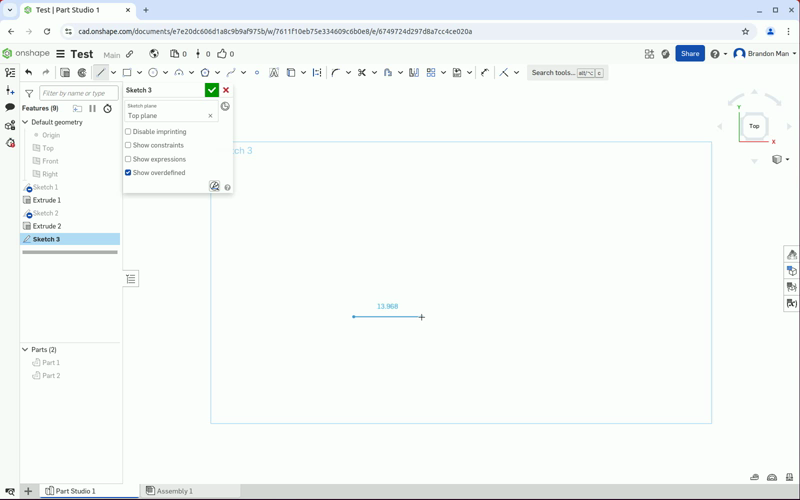
click(421, 316)
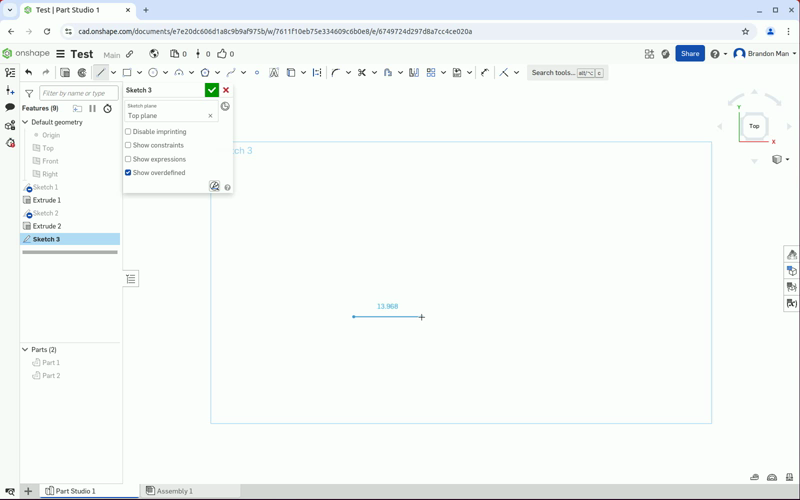
key_up(shift)
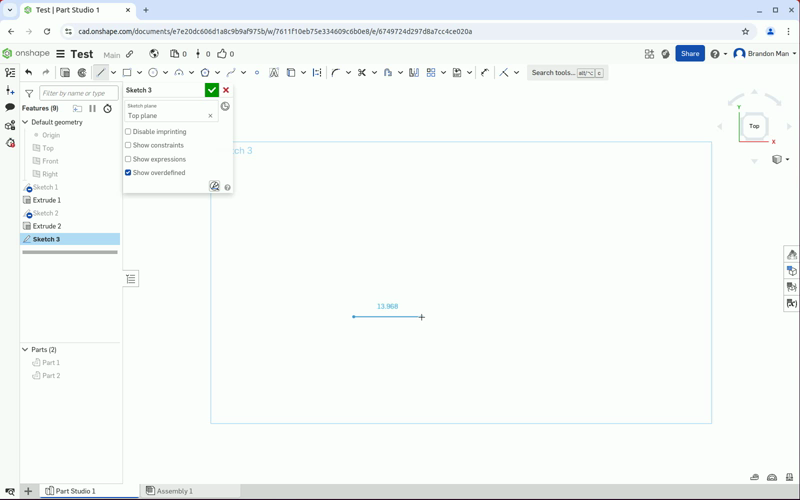
key_down(shift)
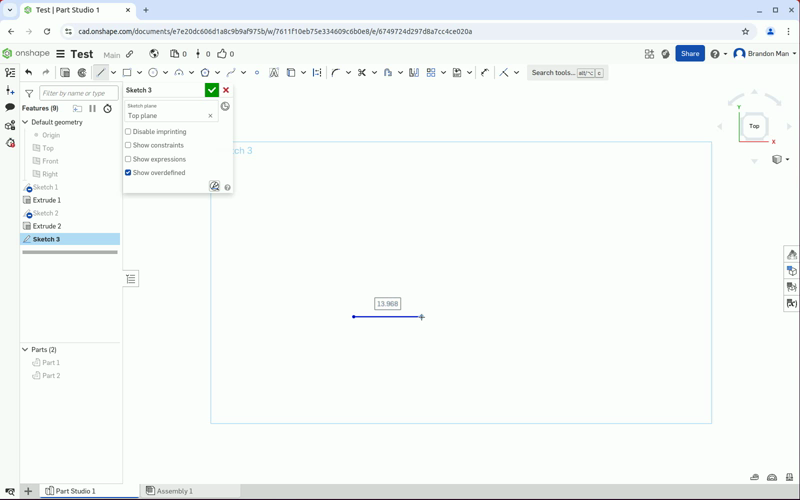
mouse_move(421, 248)
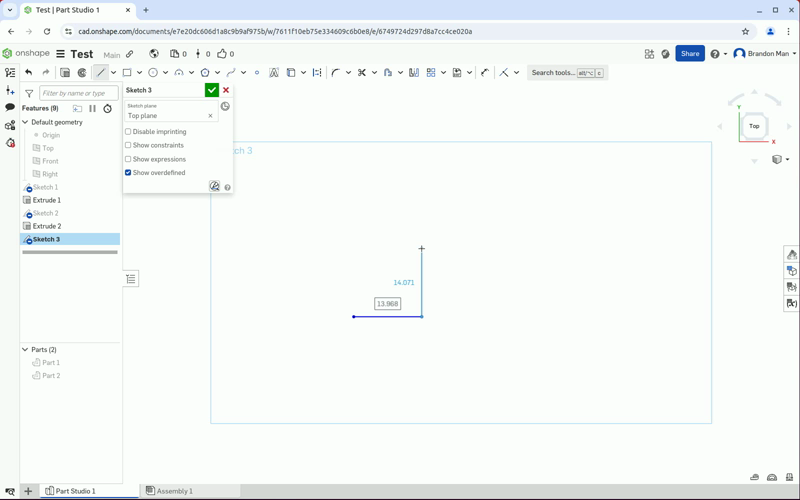
click(421, 248)
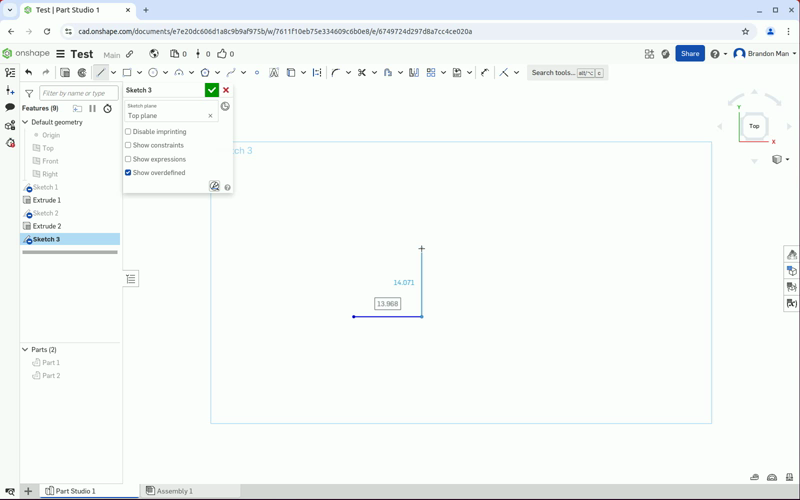
key_up(shift)
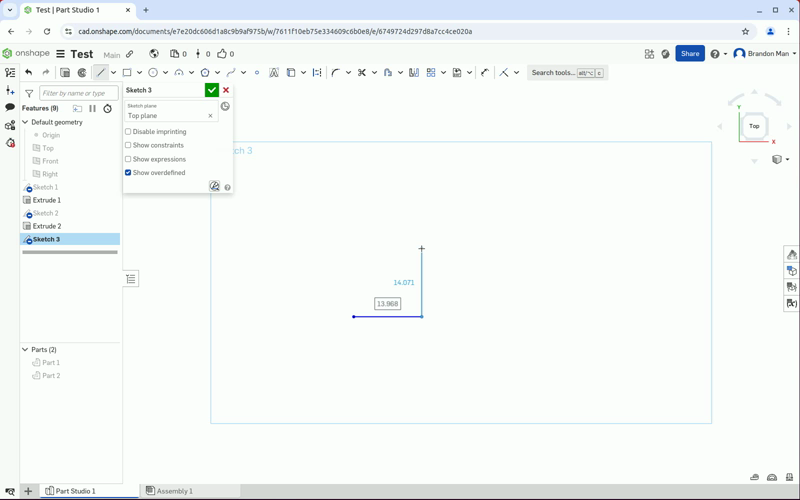
key_down(shift)
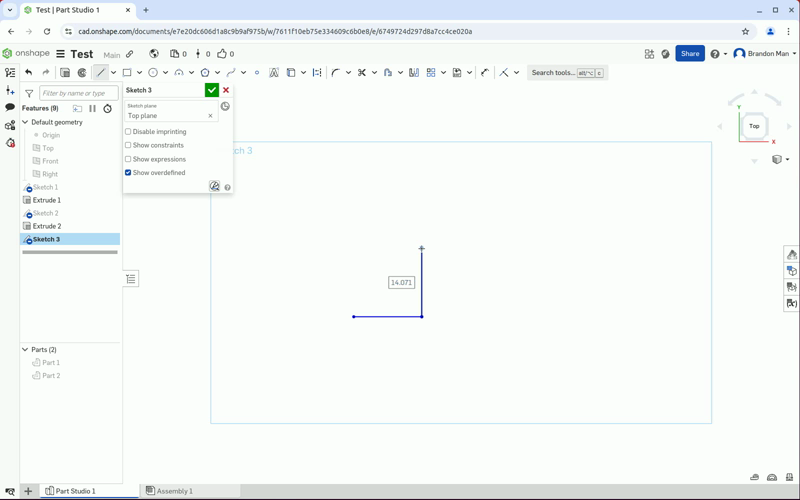
mouse_move(353, 248)
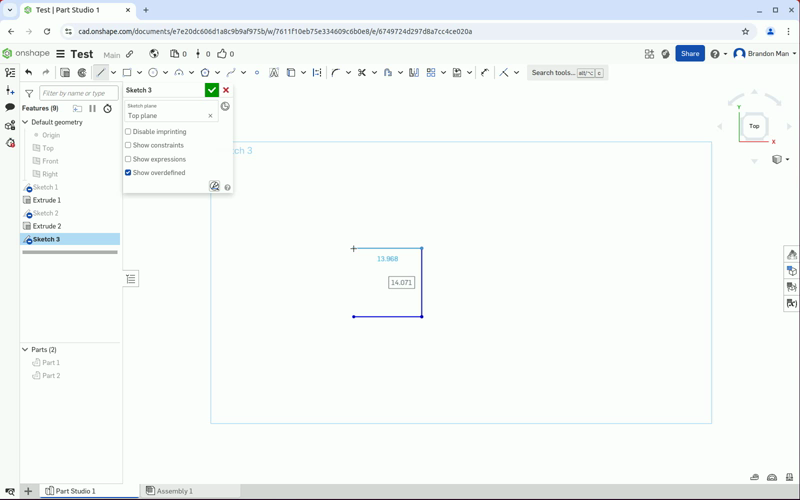
click(353, 248)
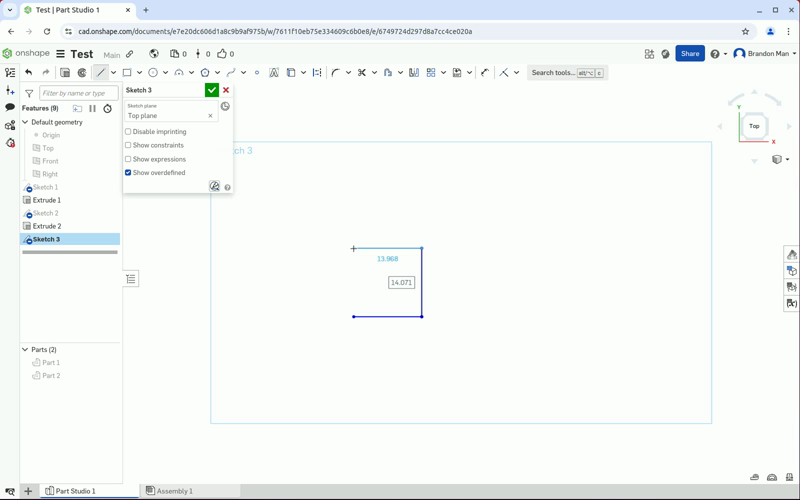
key_up(shift)
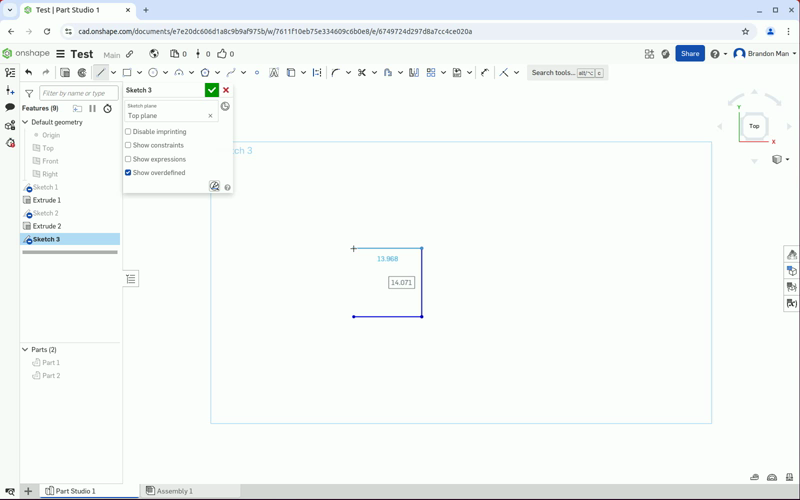
key_down(shift)
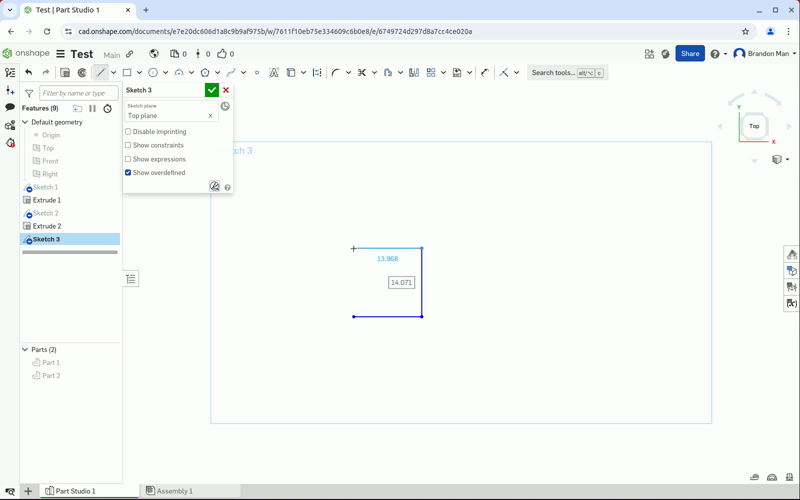
mouse_move(353, 316)
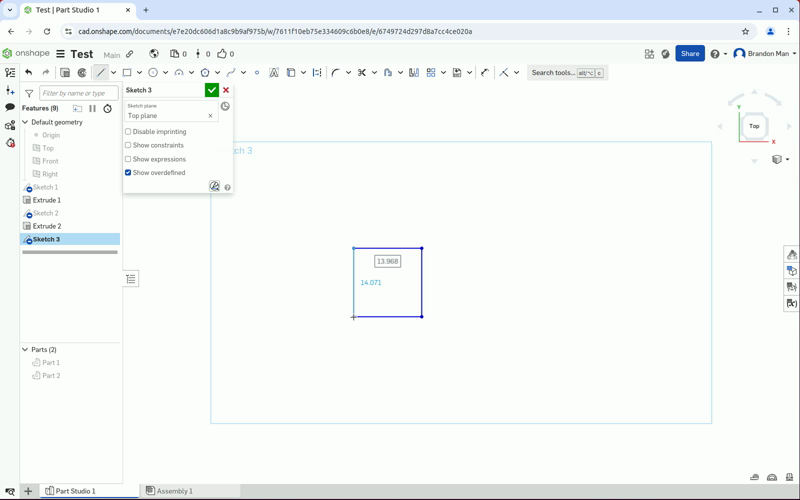
key_up(shift)
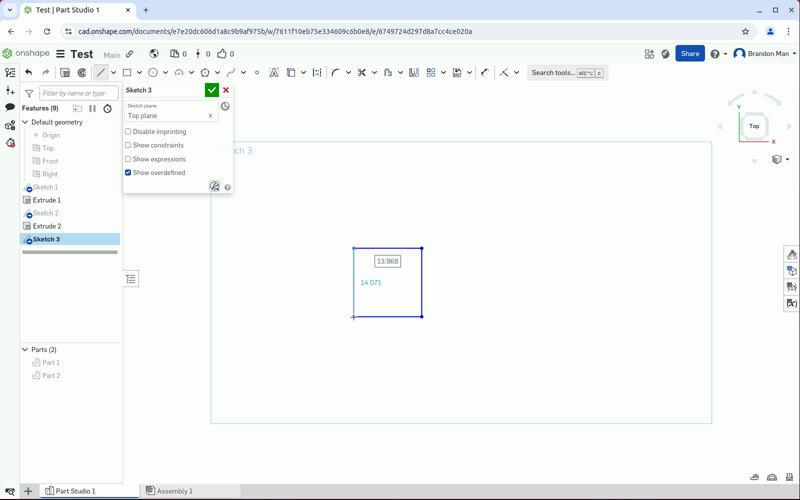
click(353, 316)
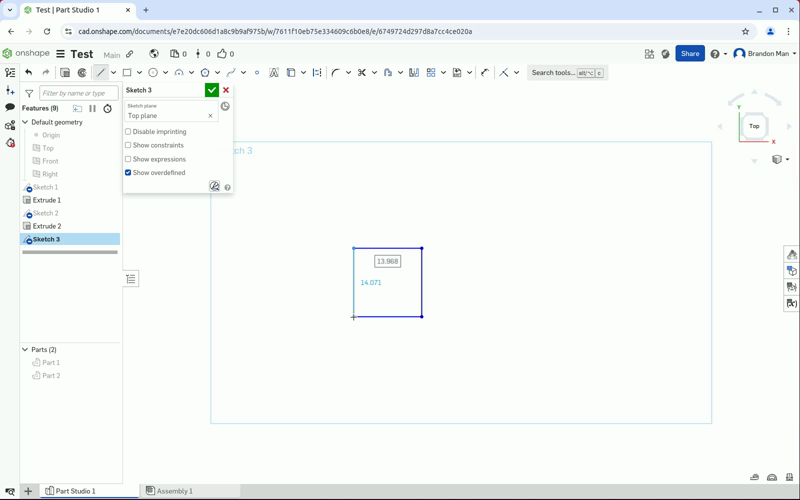
key(esc)
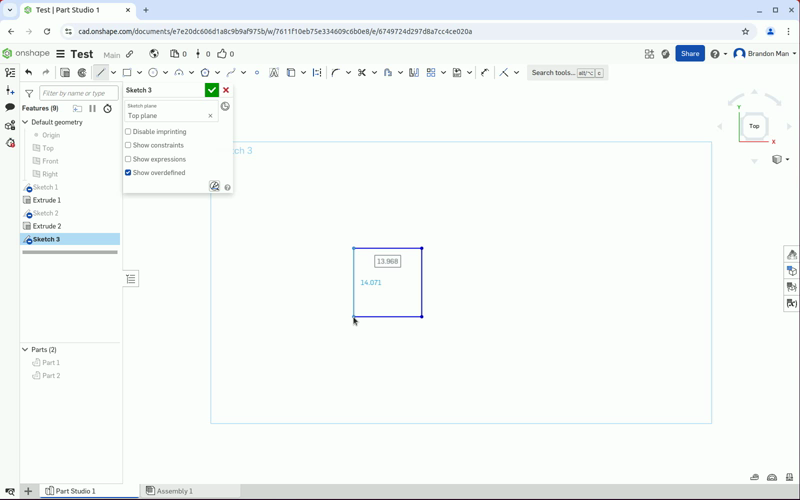
mouse_move(405, 296)
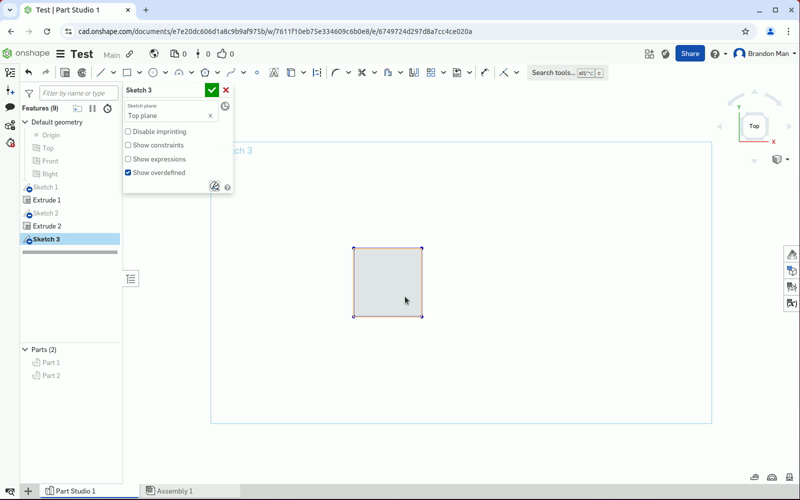
click(405, 296)
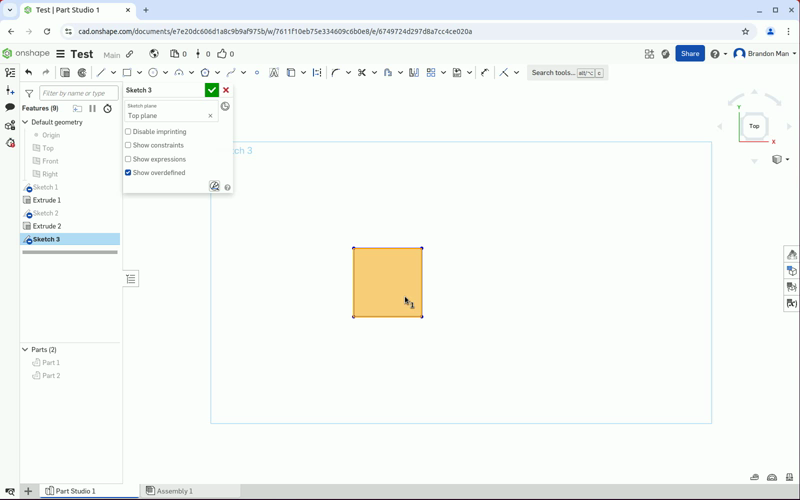
mouse_move(73, 352)
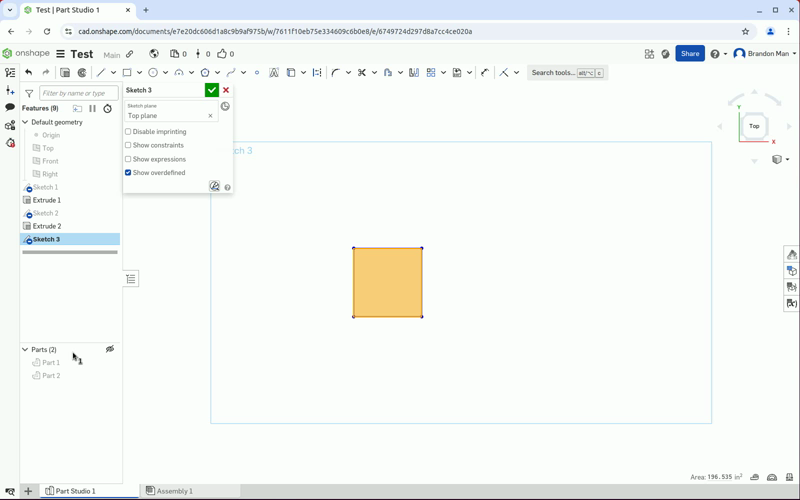
key(shift+y)
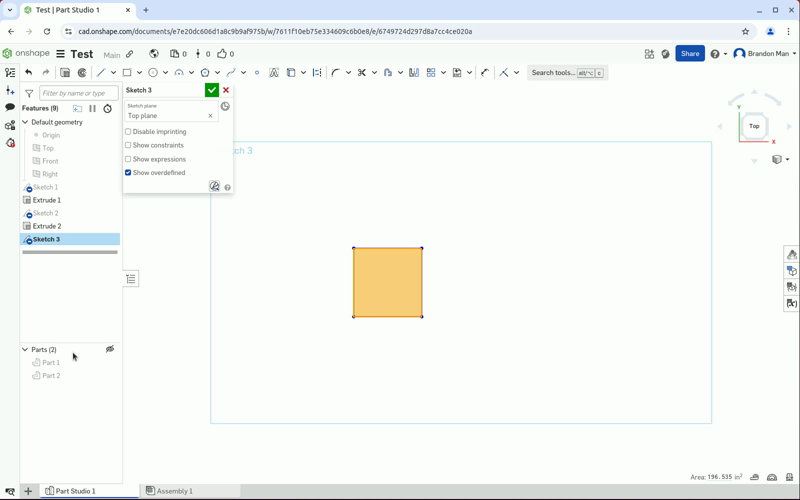
key(shift+e)
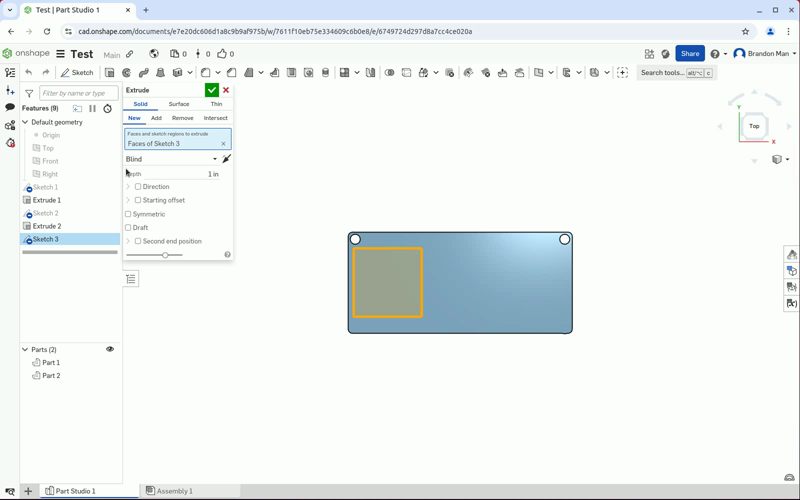
mouse_move(143, 106)
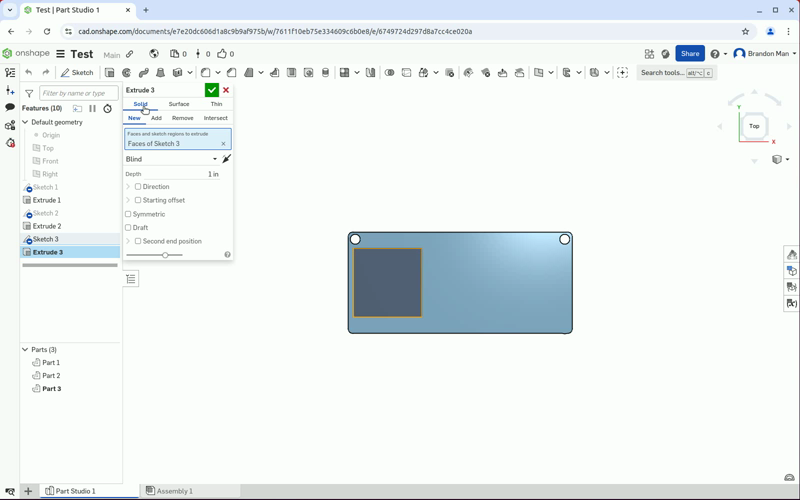
click(143, 106)
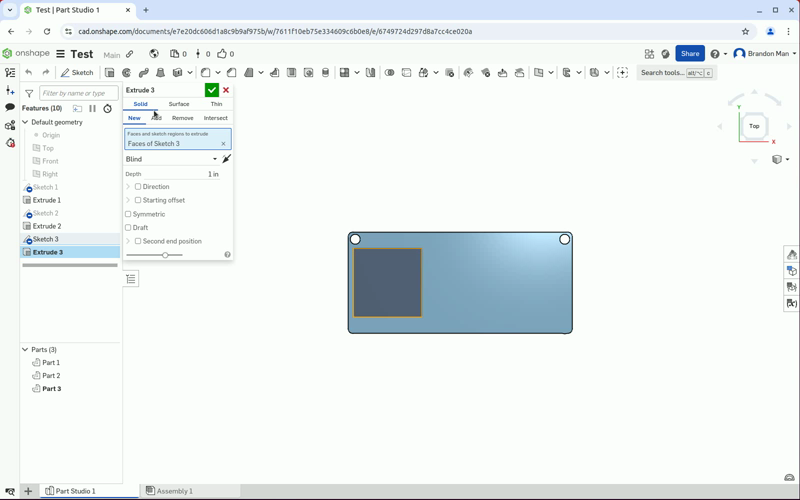
mouse_move(186, 120)
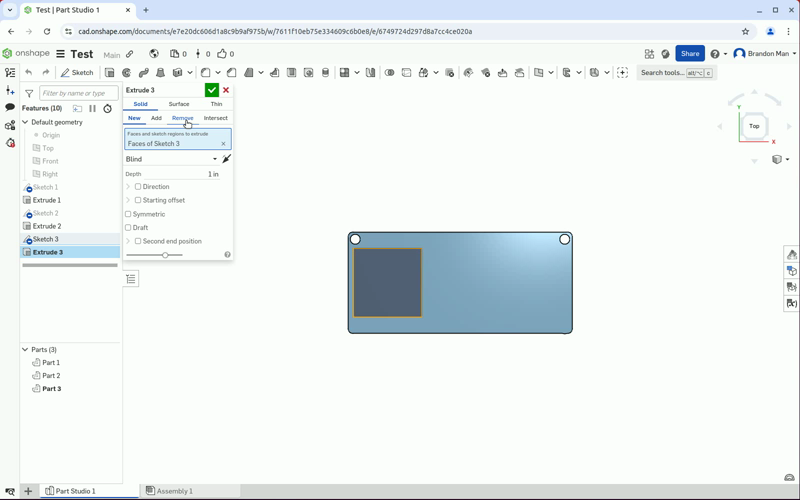
click(186, 120)
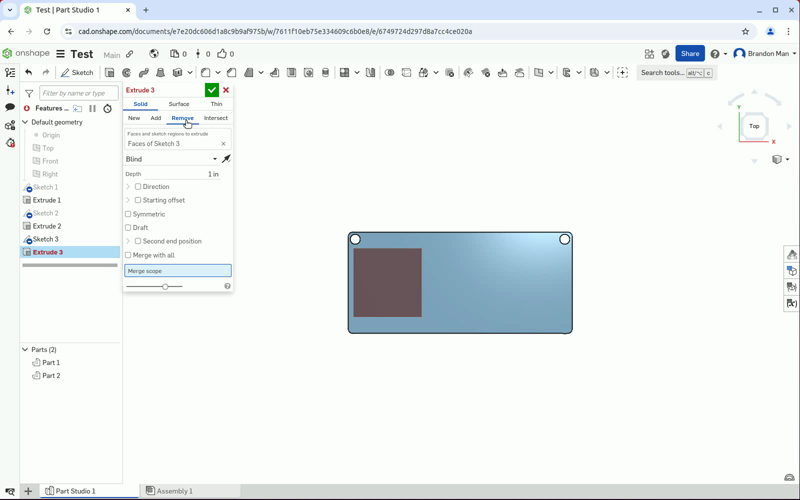
key(tab, 4)
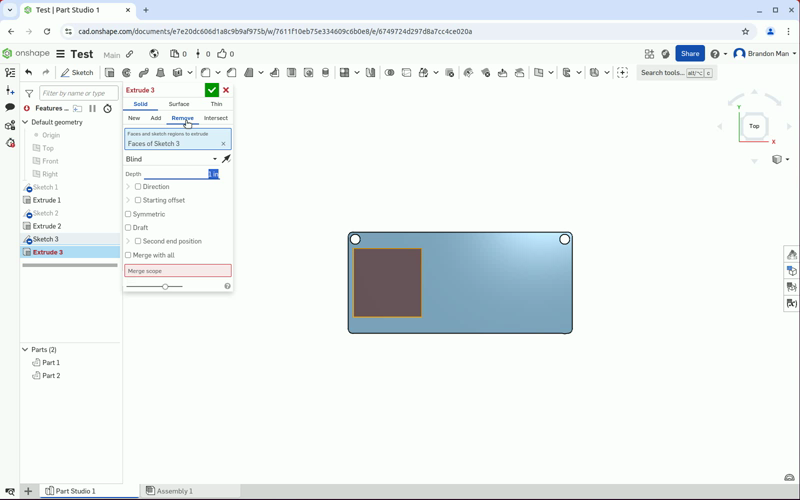
text(0.241)
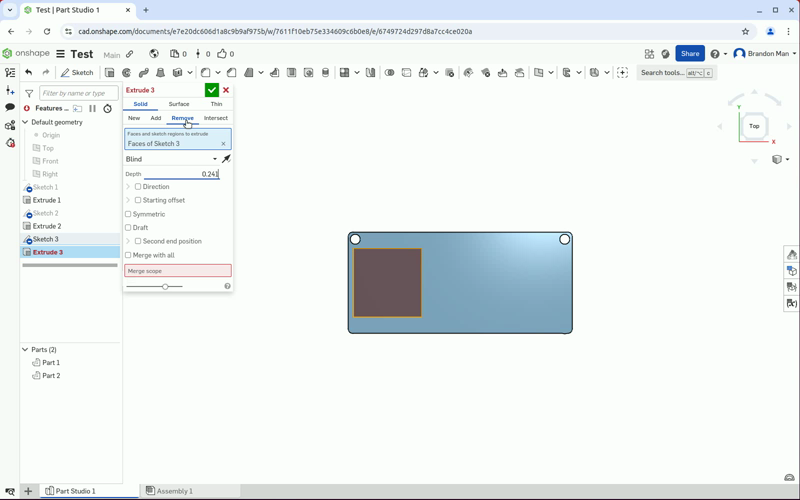
key(tab, 6)
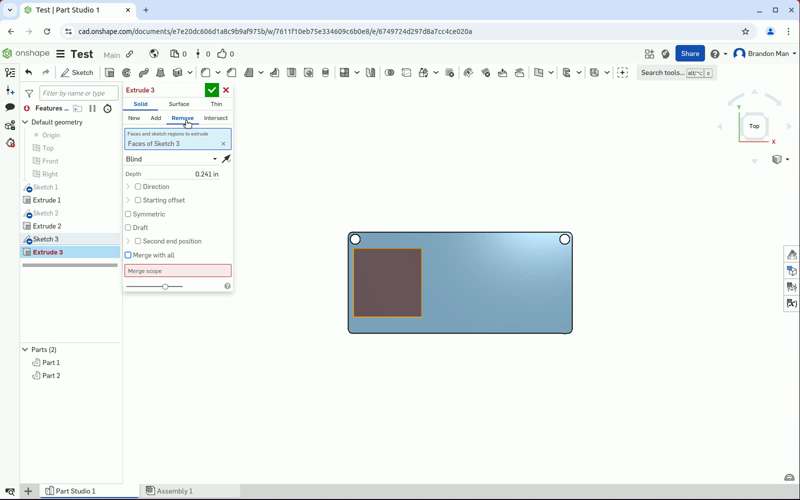
key(space)
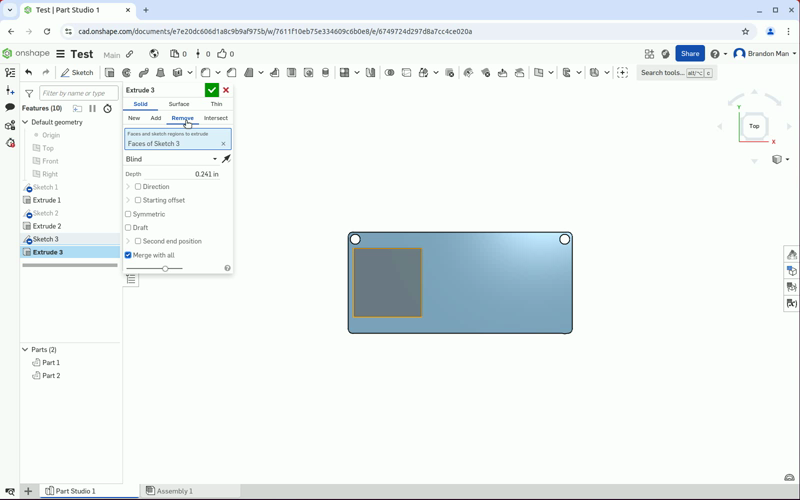
key(enter)
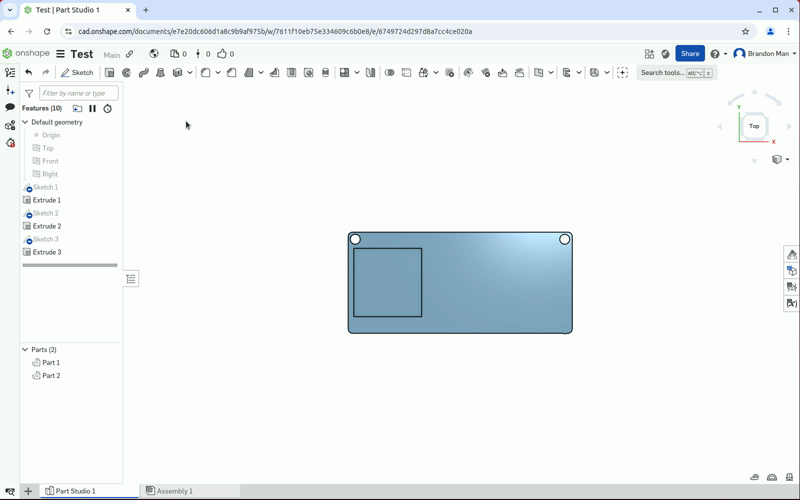
key(shift+h)
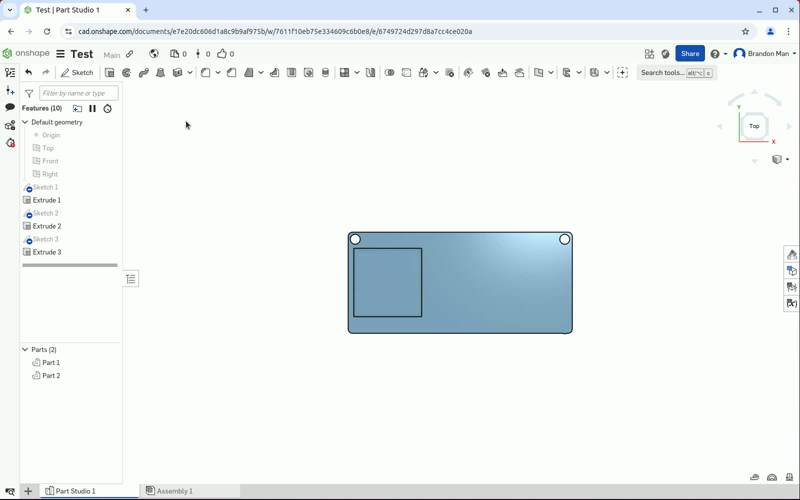
key(shift+h)
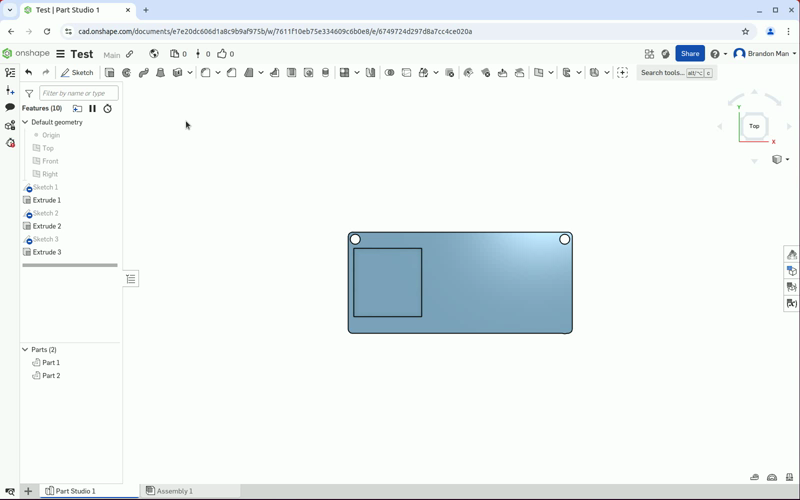
mouse_move(73, 189)
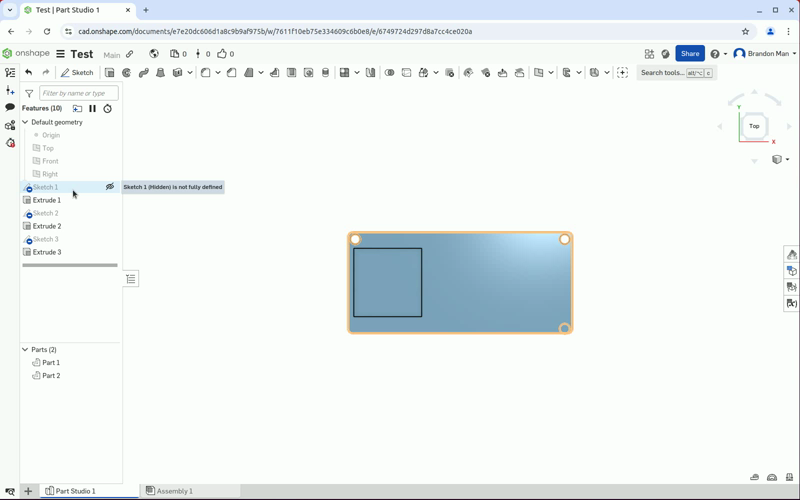
click(73, 189)
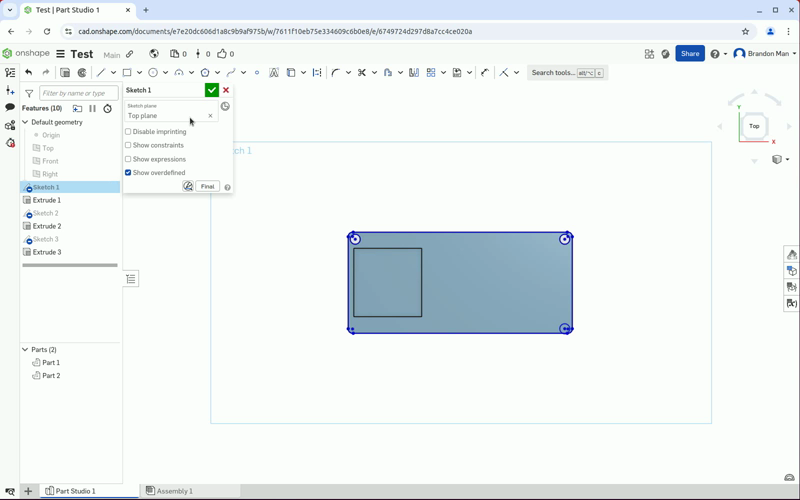
mouse_move(229, 92)
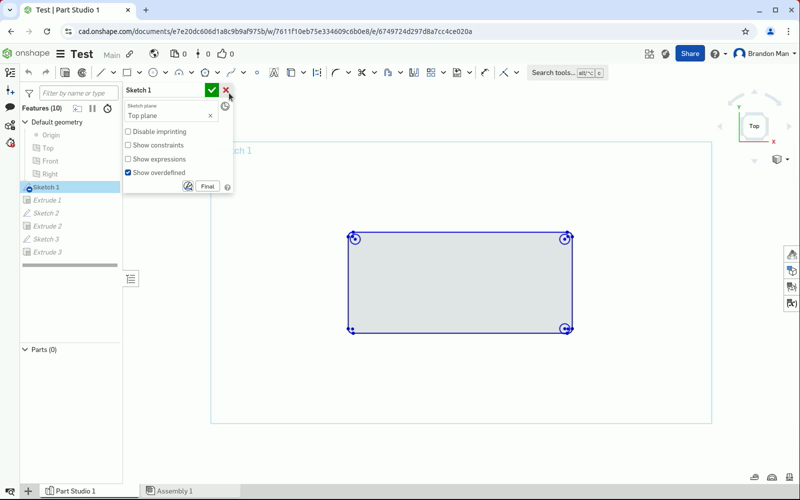
click(229, 92)
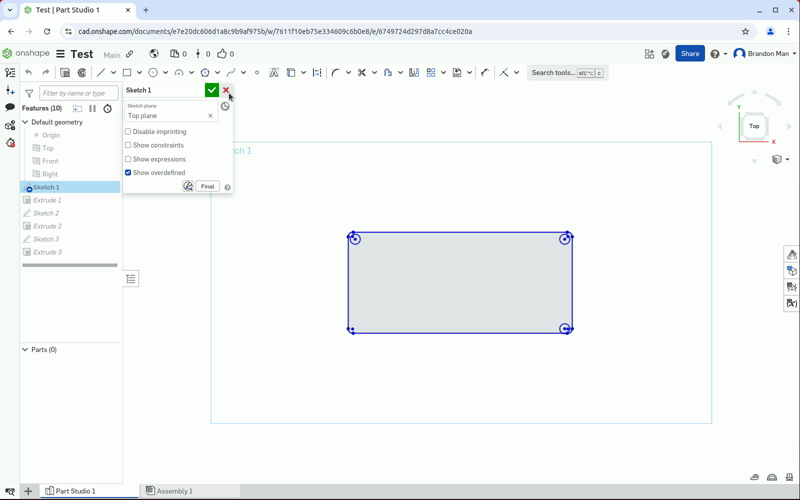
key(shift+s)
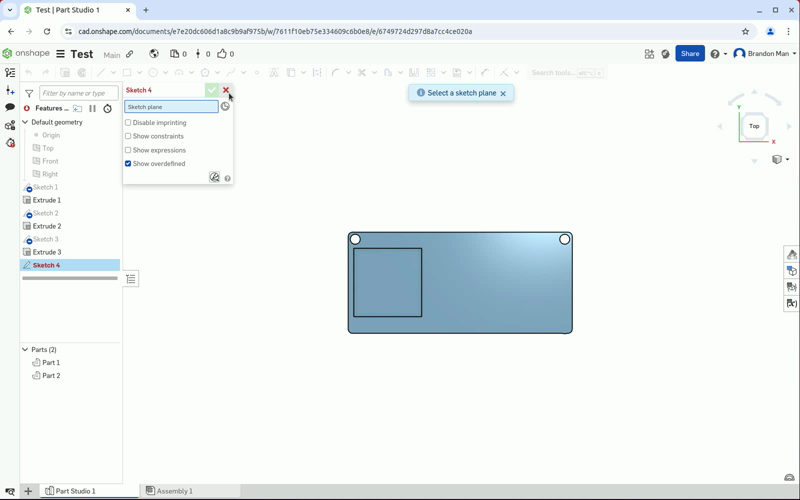
mouse_move(73, 150)
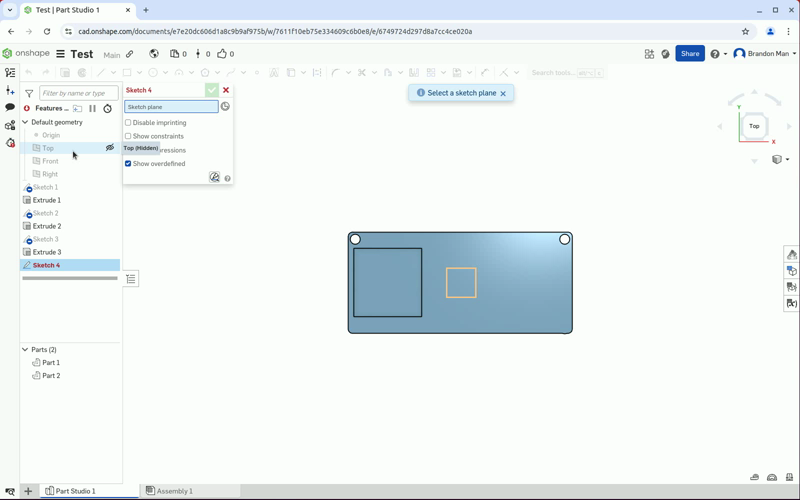
click(73, 150)
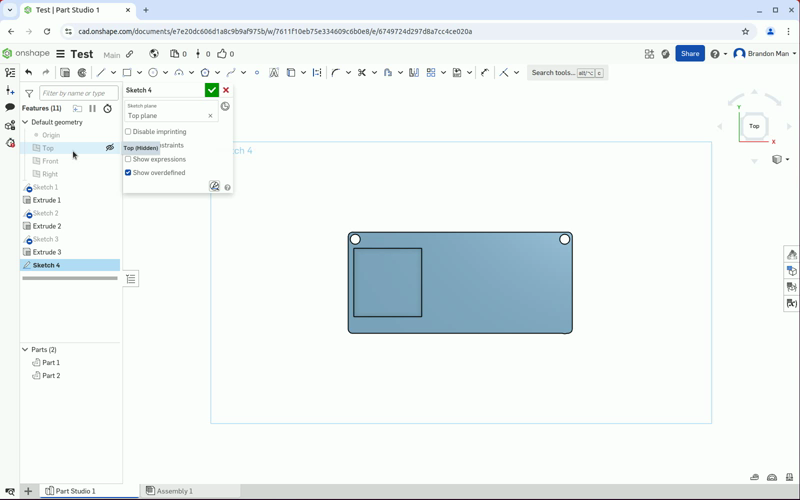
mouse_move(73, 352)
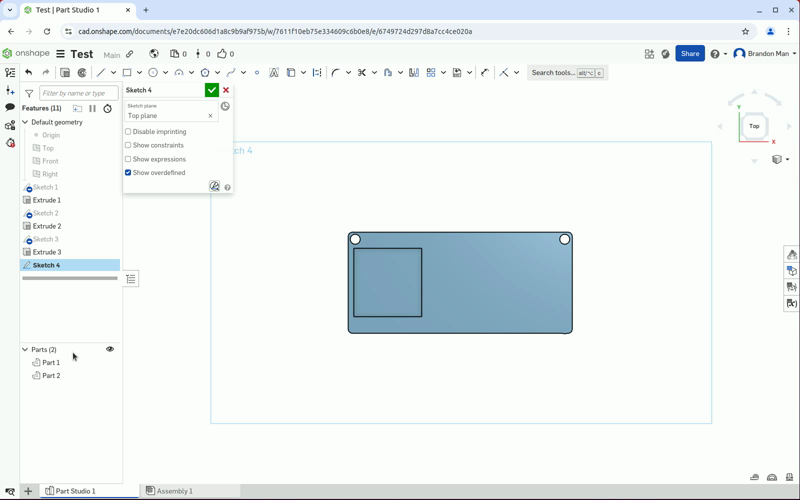
key(y)
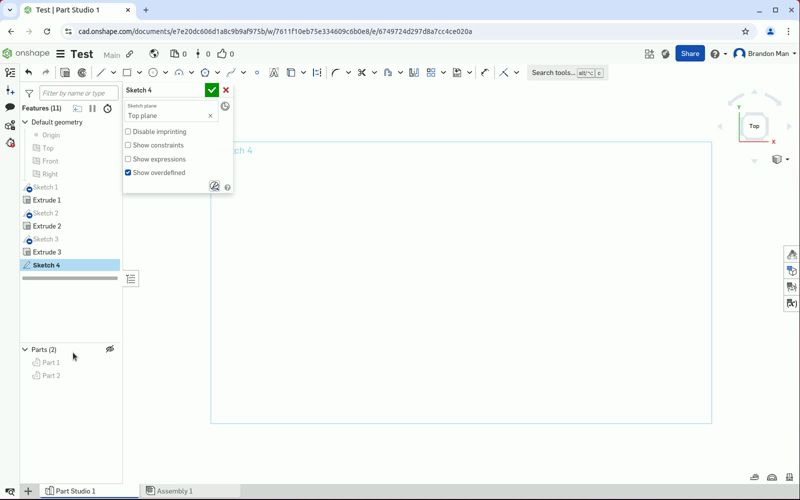
key(l)
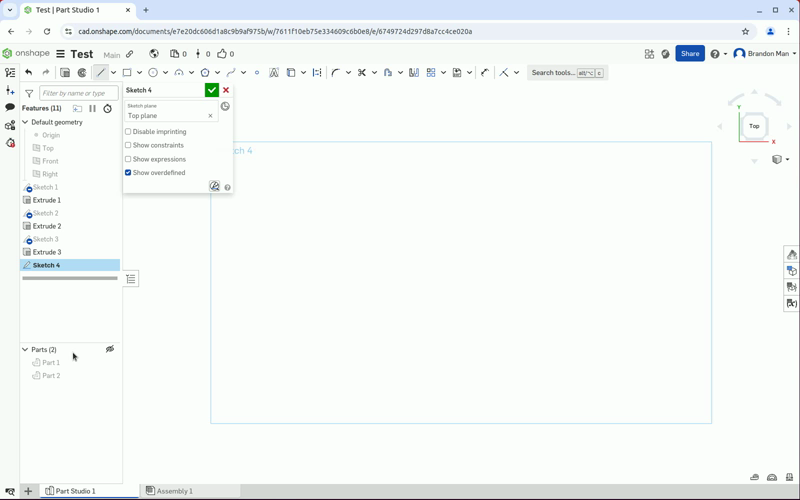
key_down(shift)
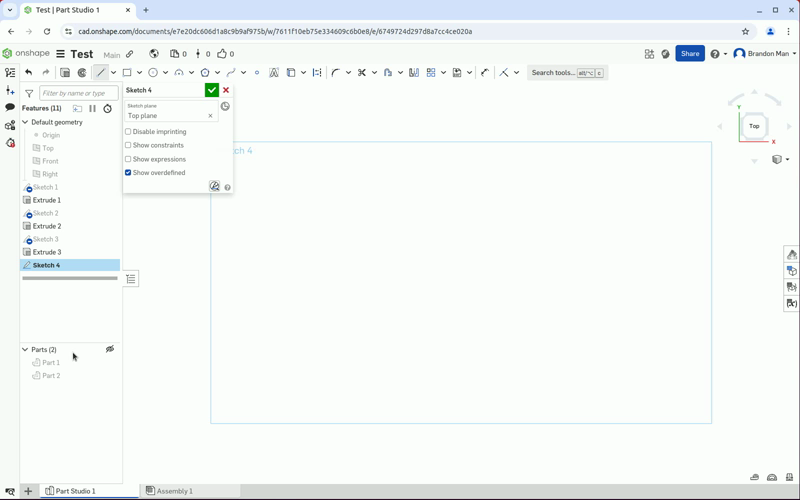
mouse_move(424, 316)
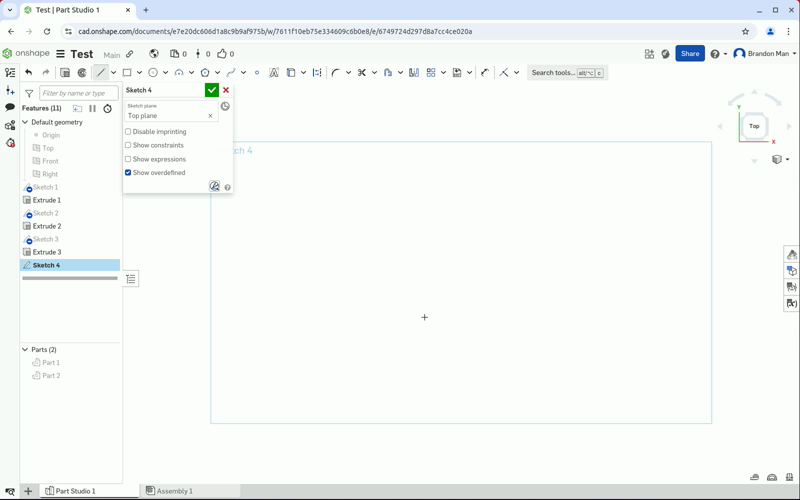
click(424, 316)
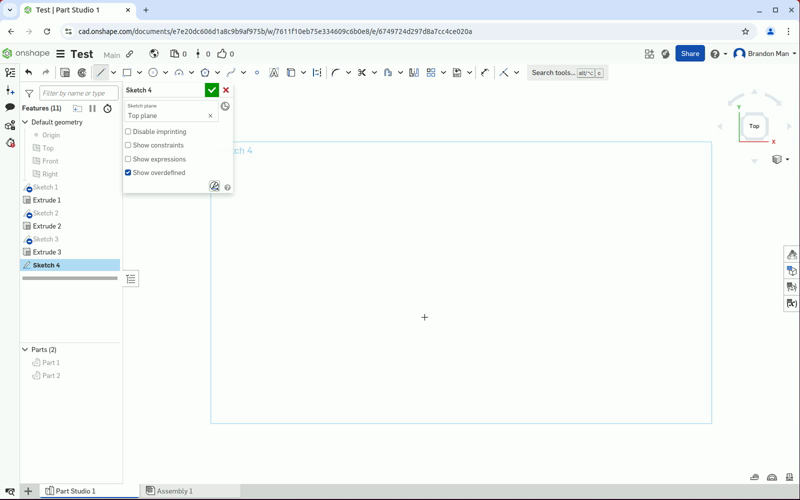
key_up(shift)
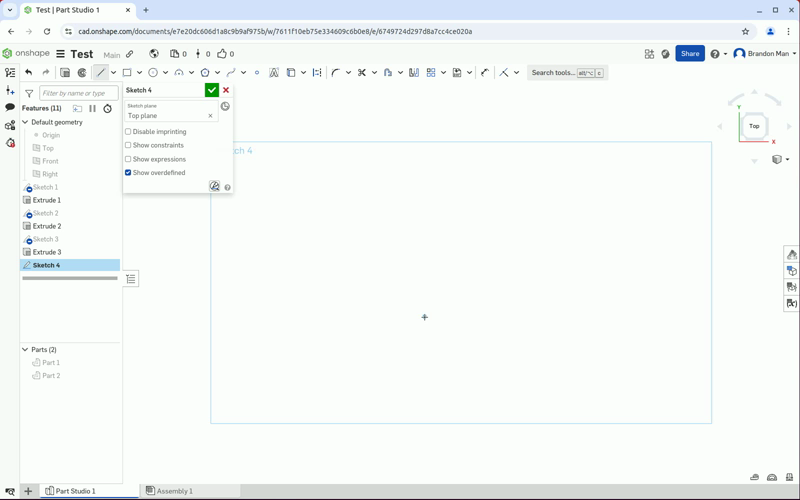
key_down(shift)
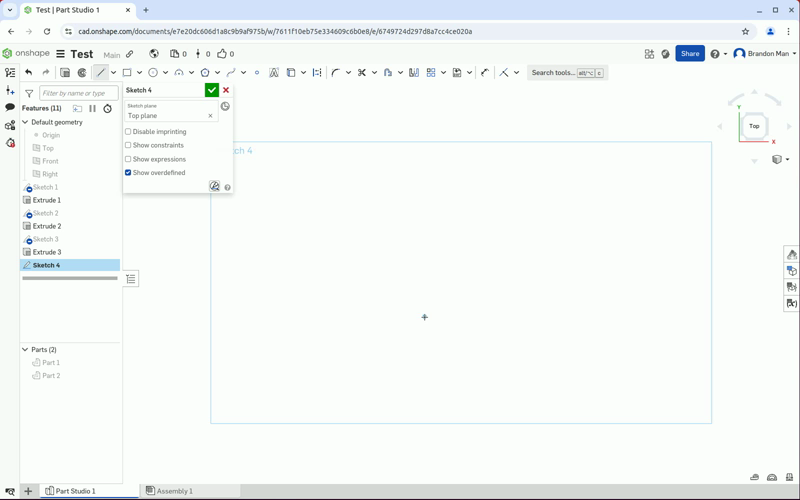
mouse_move(493, 316)
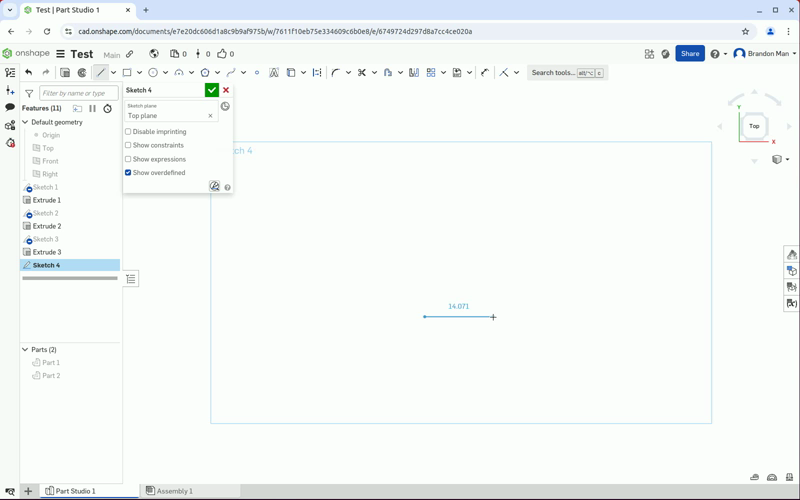
click(493, 316)
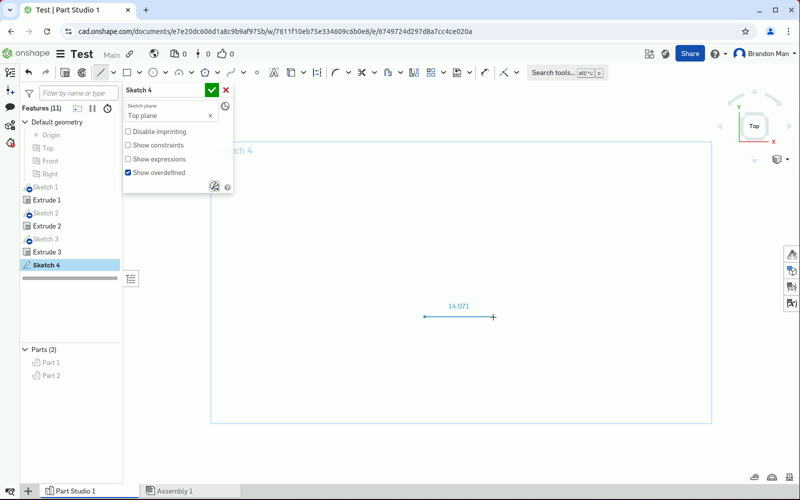
key_up(shift)
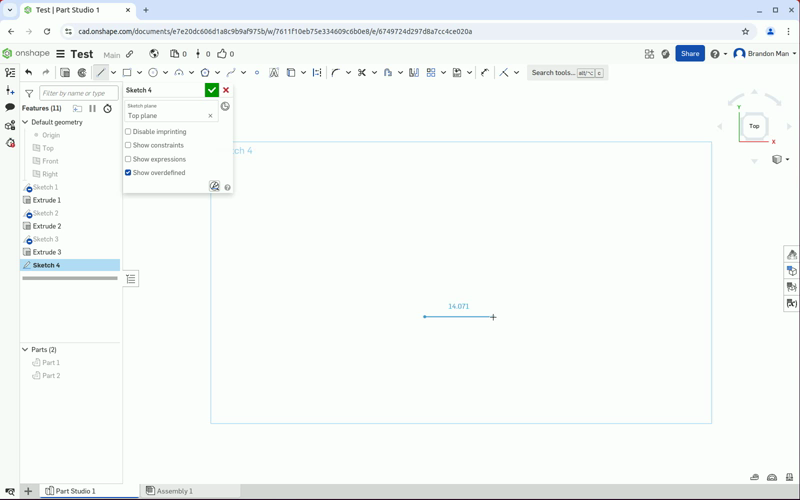
key_down(shift)
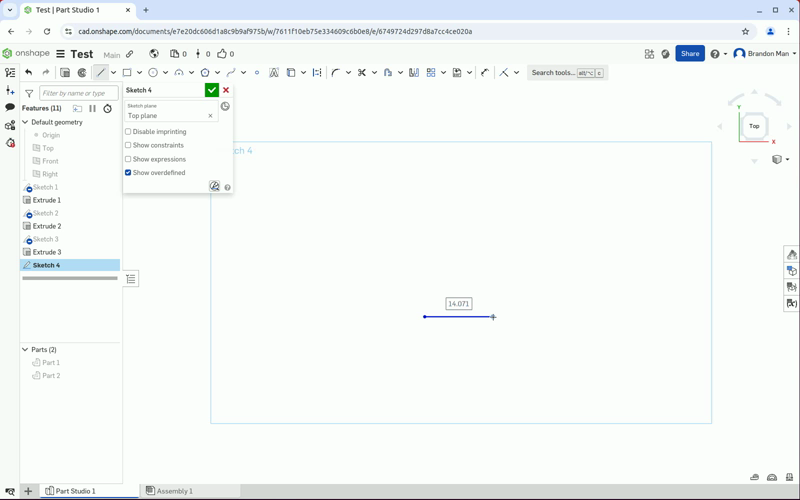
mouse_move(493, 247)
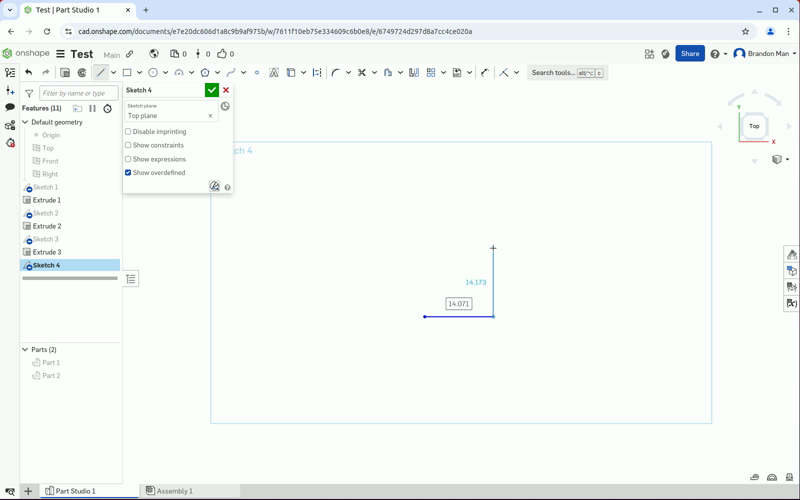
click(493, 247)
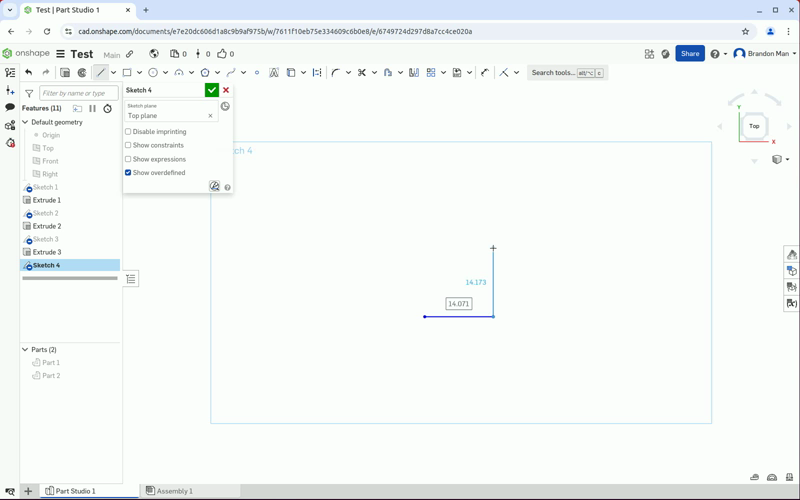
key_up(shift)
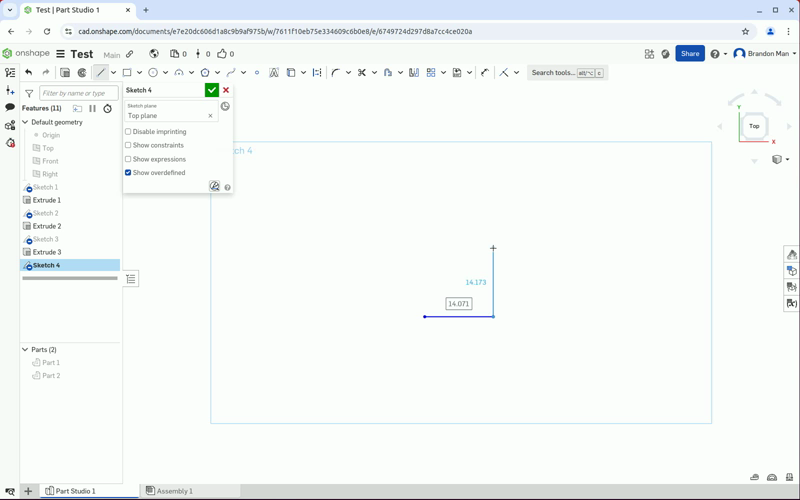
key_down(shift)
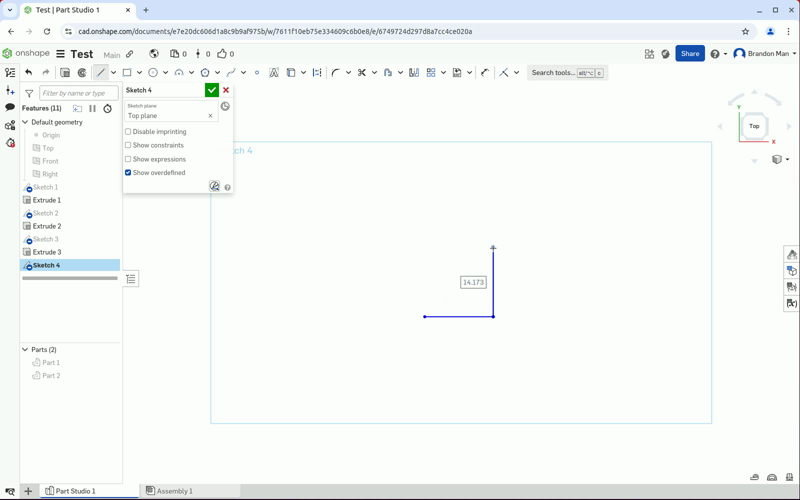
mouse_move(424, 247)
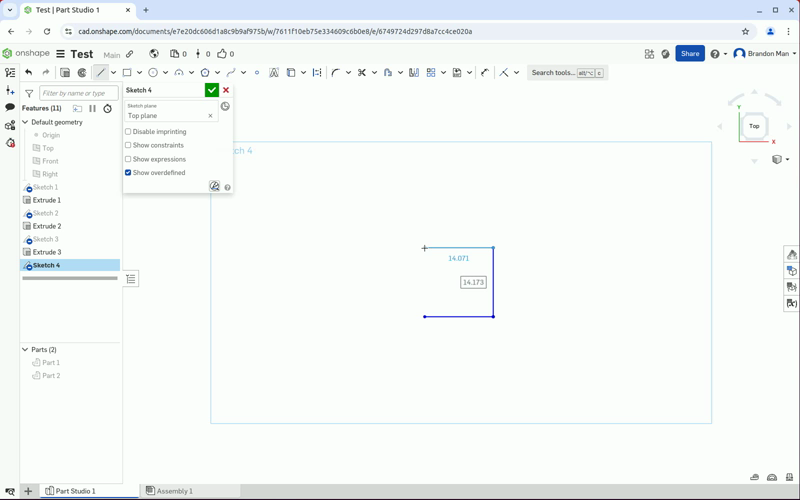
click(424, 247)
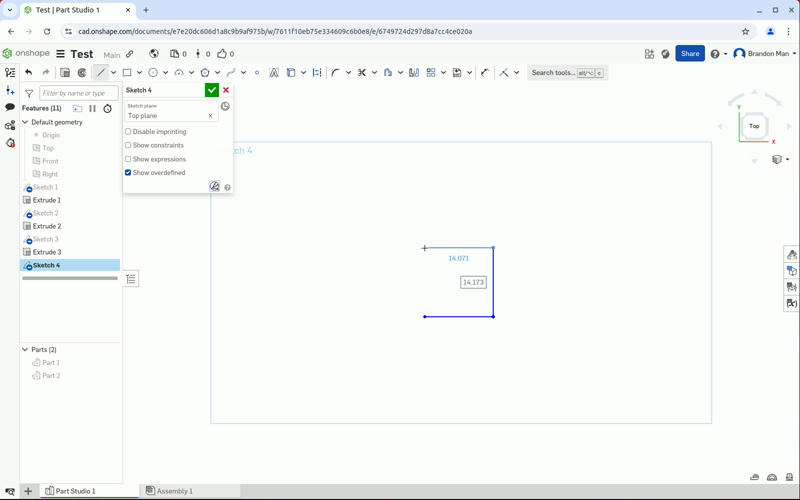
key_up(shift)
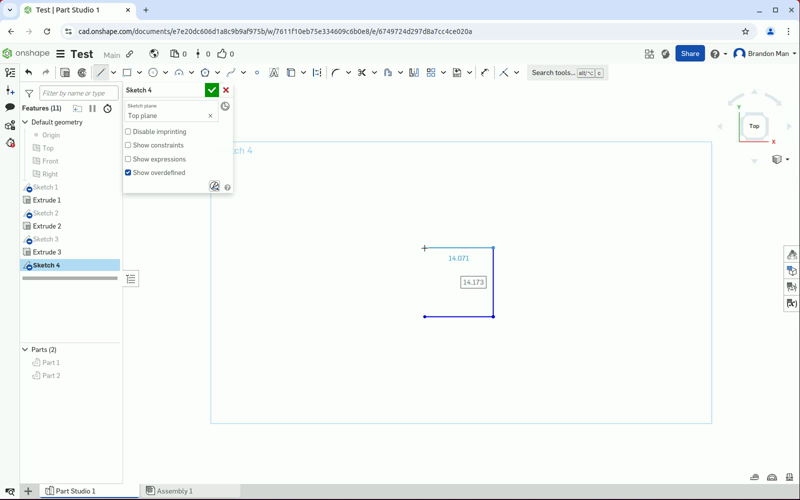
key_down(shift)
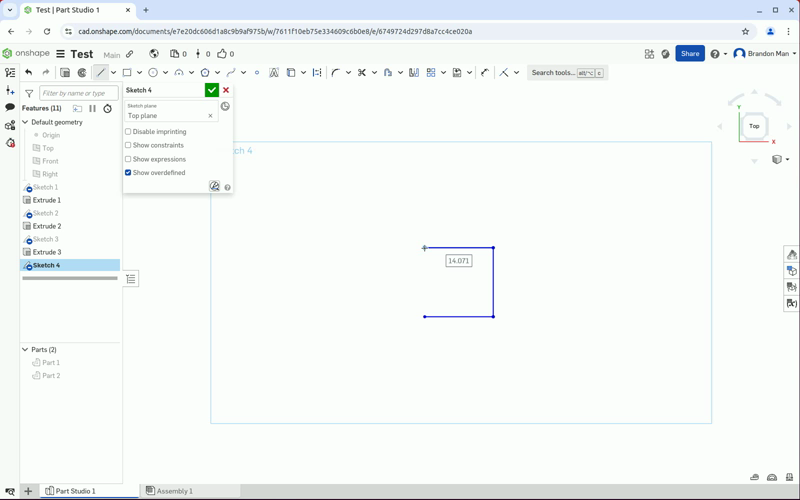
mouse_move(424, 316)
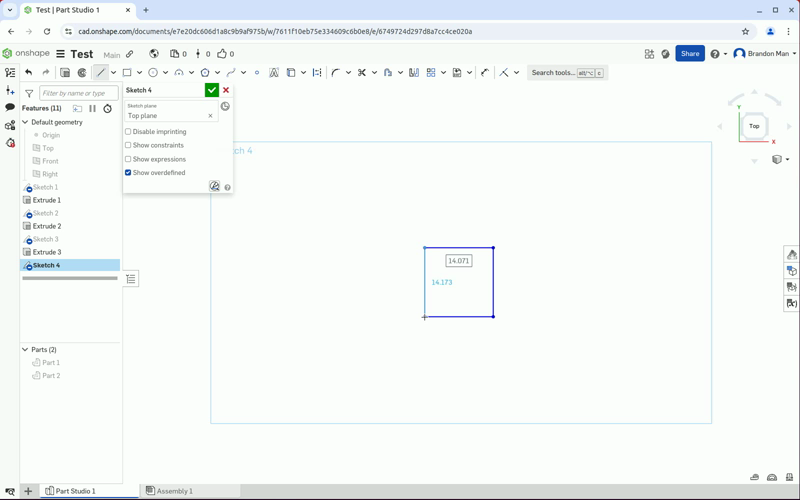
key_up(shift)
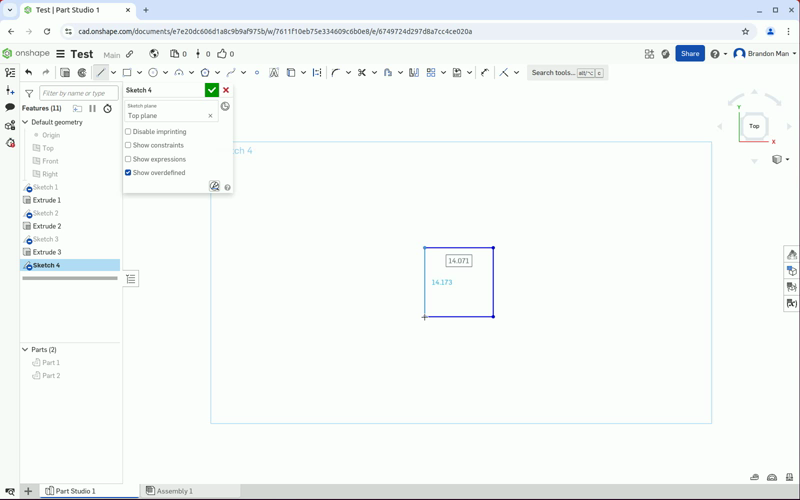
click(424, 316)
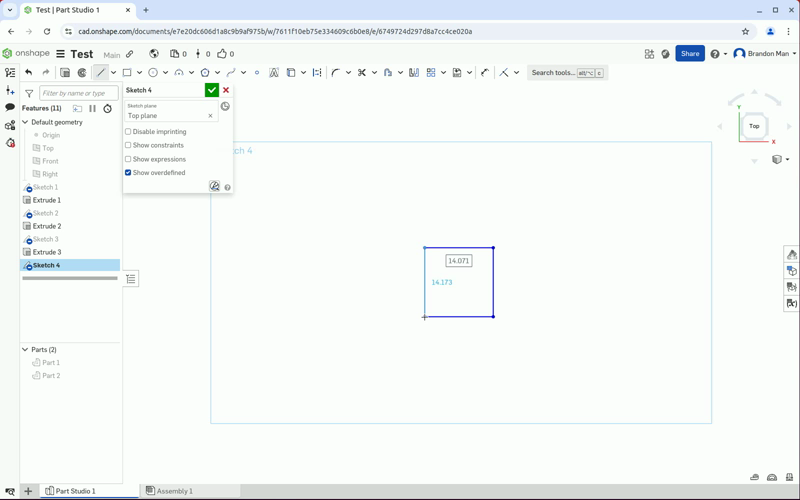
key(esc)
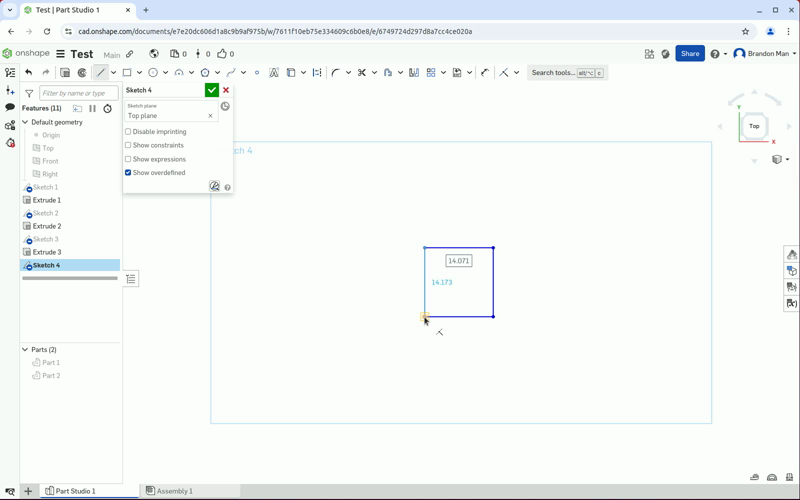
mouse_move(479, 295)
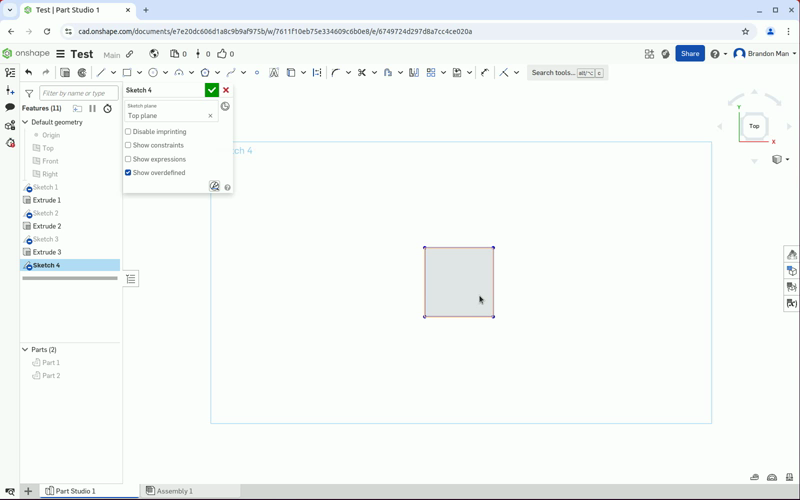
click(479, 295)
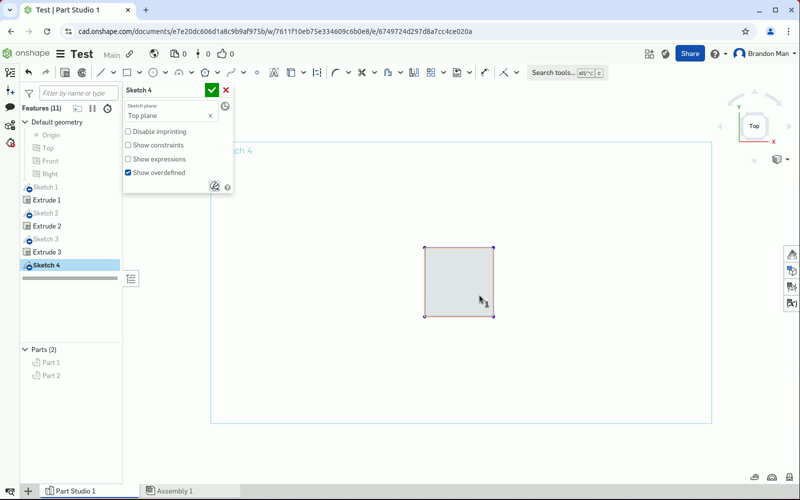
mouse_move(73, 352)
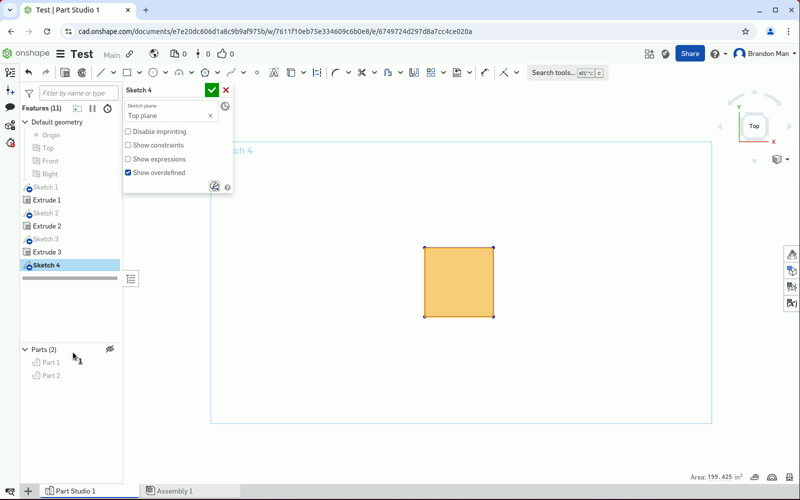
key(shift+y)
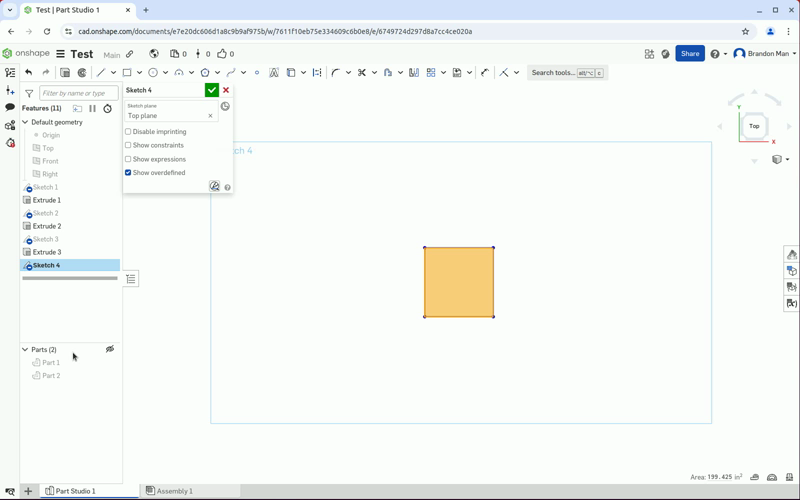
key(shift+e)
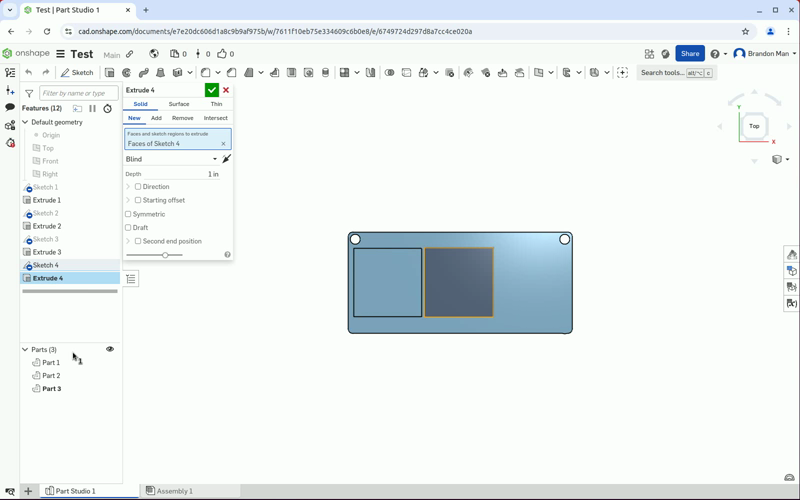
mouse_move(143, 106)
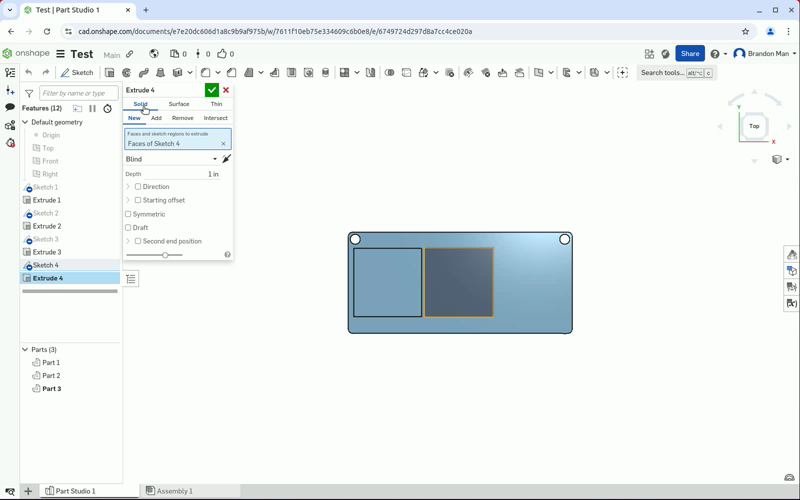
click(143, 106)
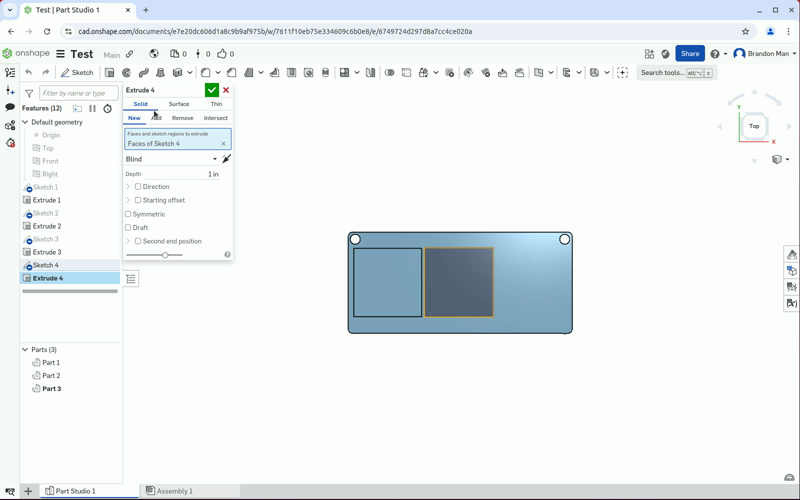
mouse_move(186, 120)
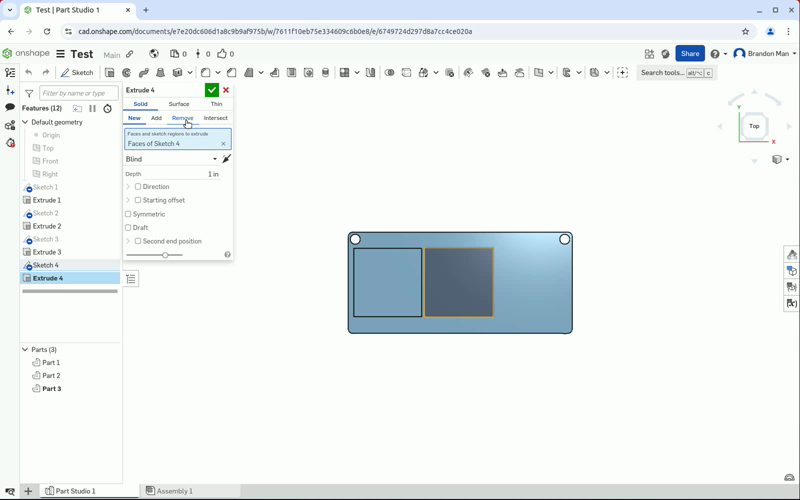
click(186, 120)
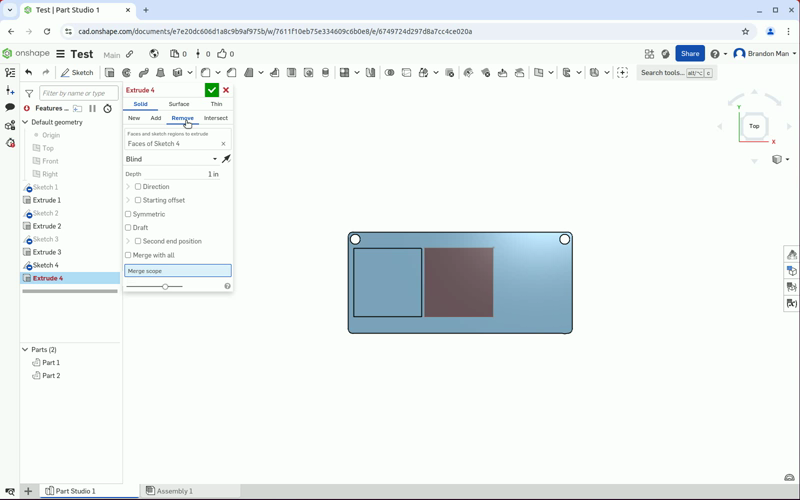
key(tab, 4)
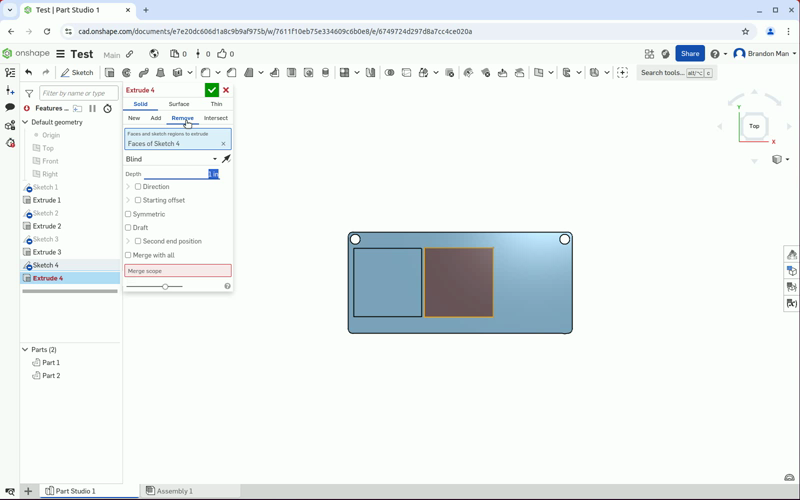
text(0.241)
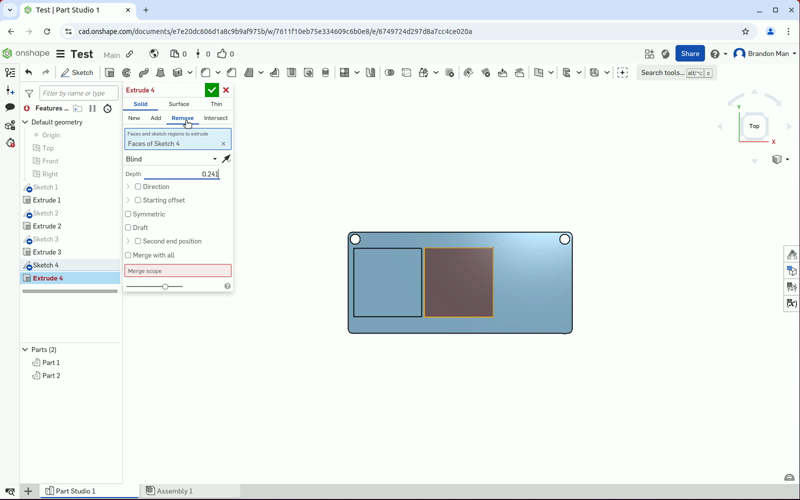
key(tab, 6)
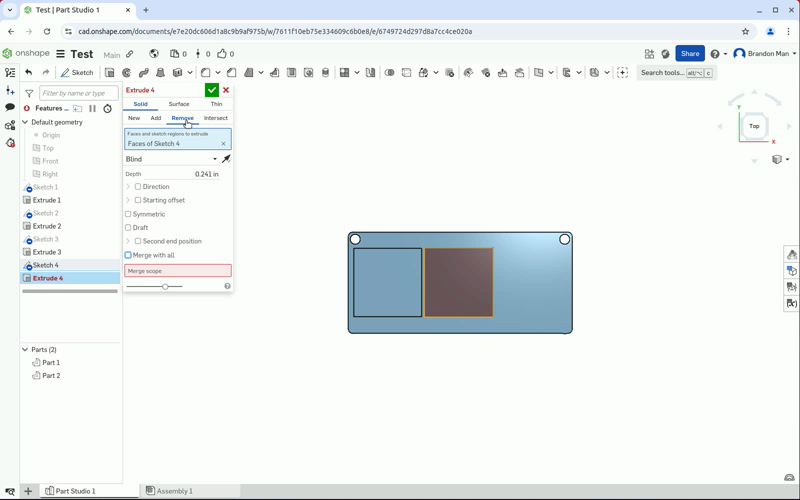
key(space)
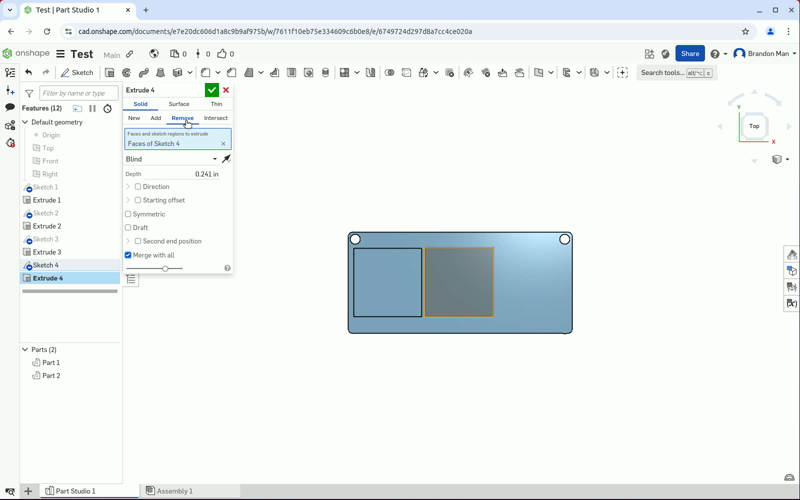
key(enter)
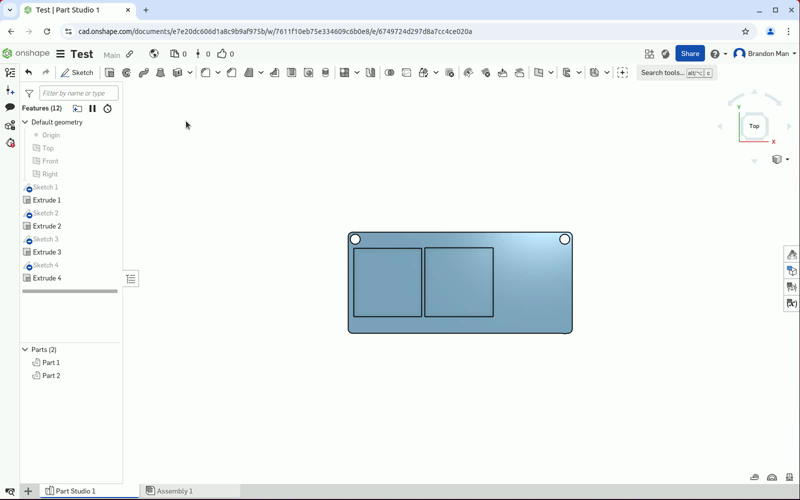
key(shift+h)
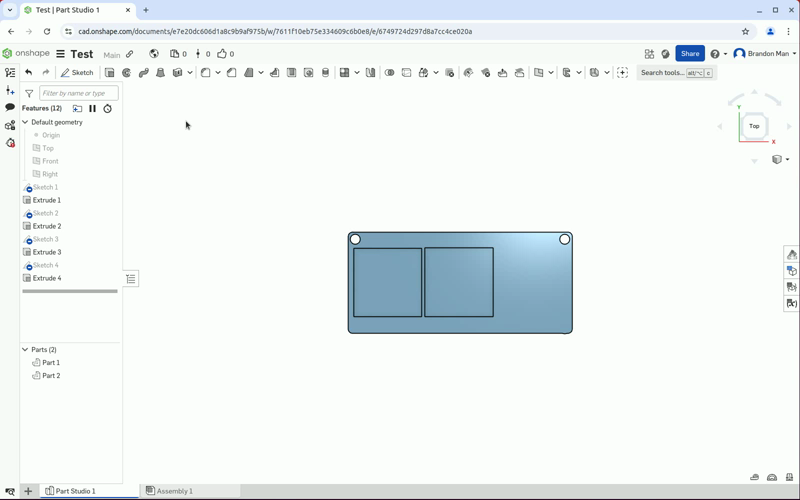
key(shift+h)
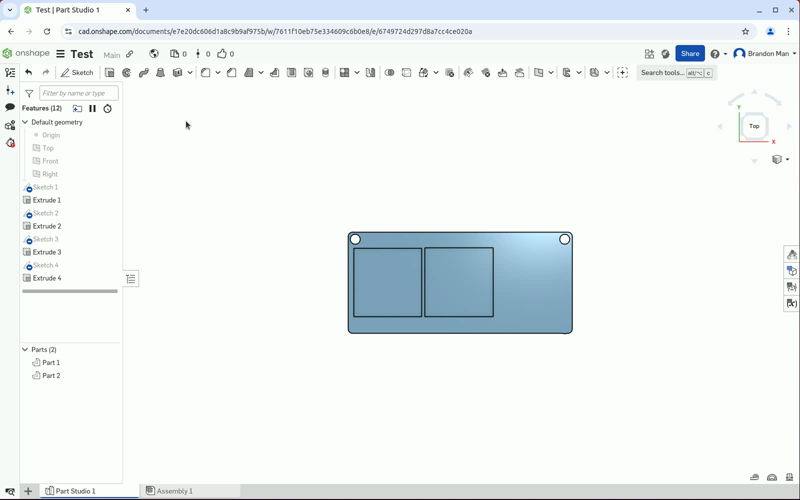
mouse_move(73, 189)
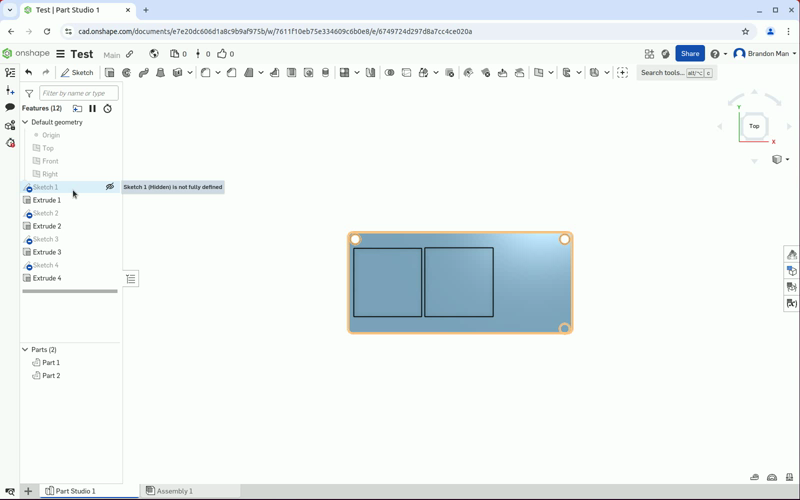
click(73, 189)
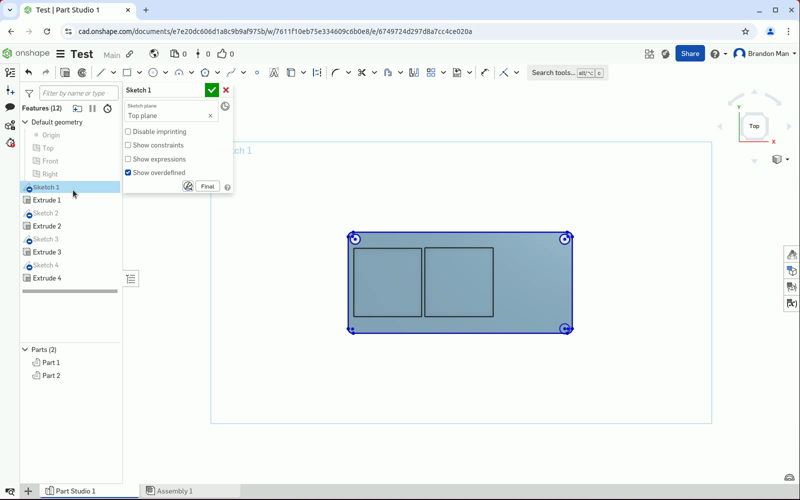
mouse_move(229, 92)
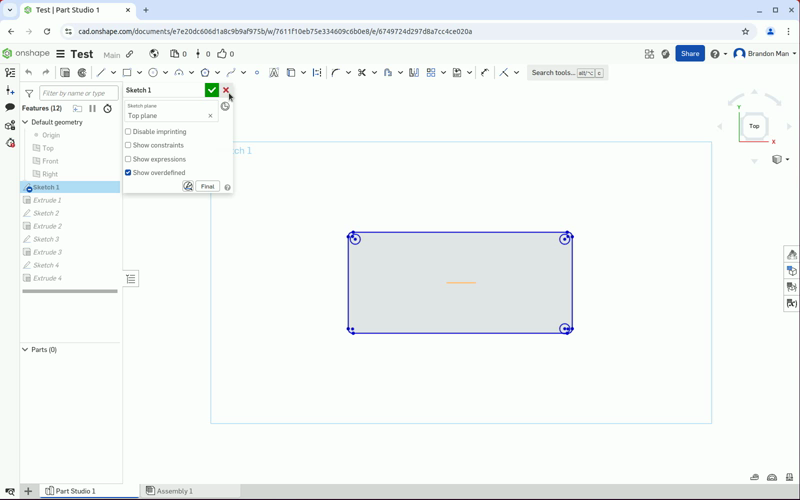
click(229, 92)
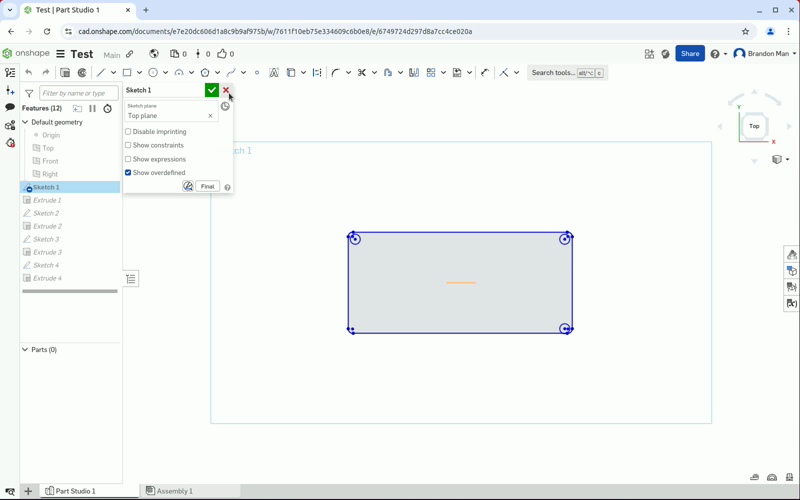
key(shift+s)
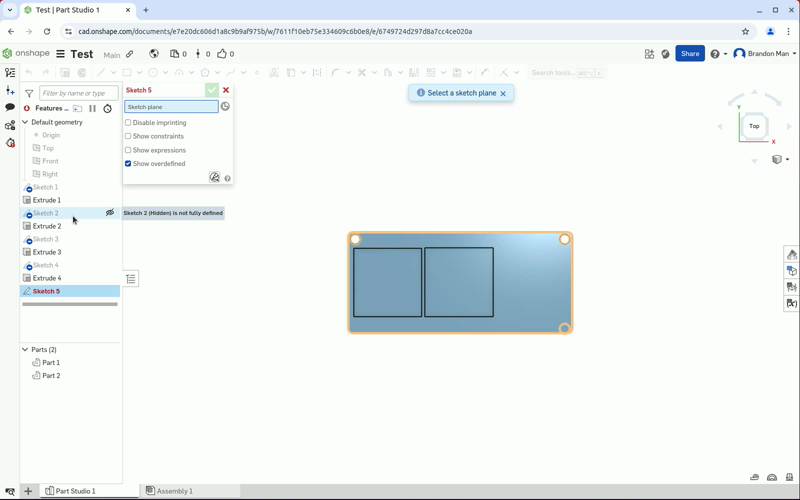
scroll(3)
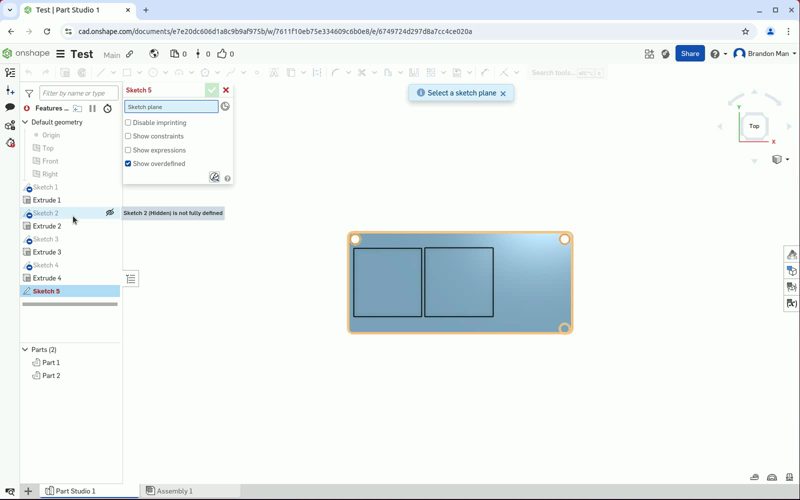
mouse_move(73, 150)
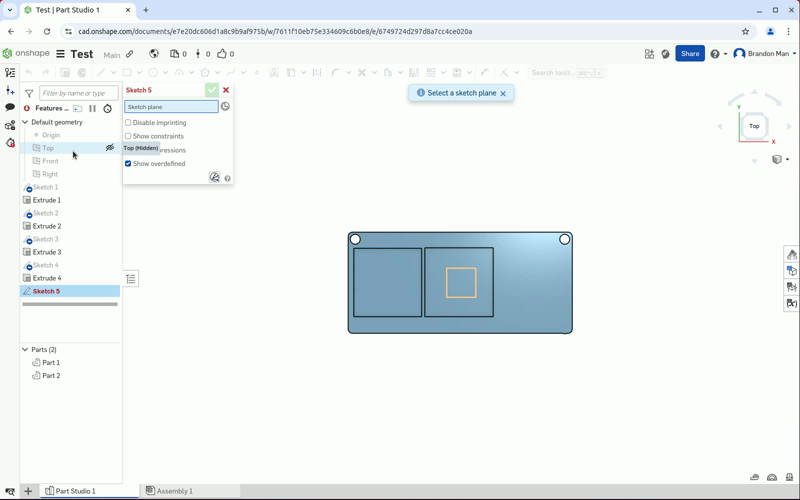
click(73, 150)
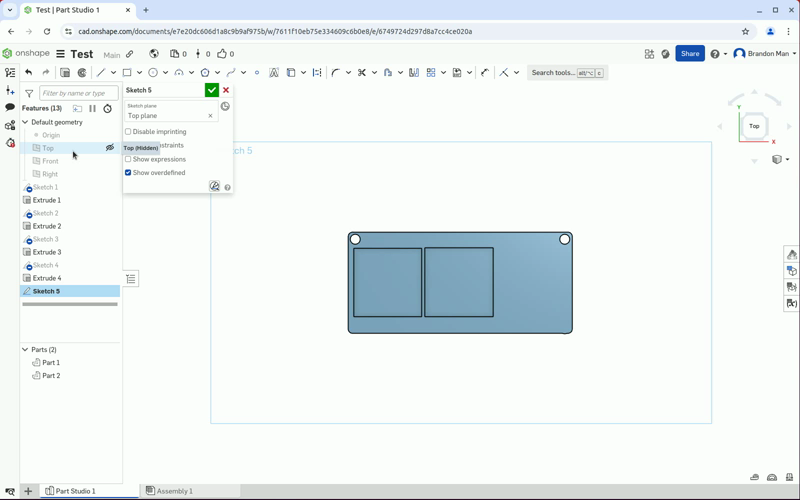
mouse_move(73, 352)
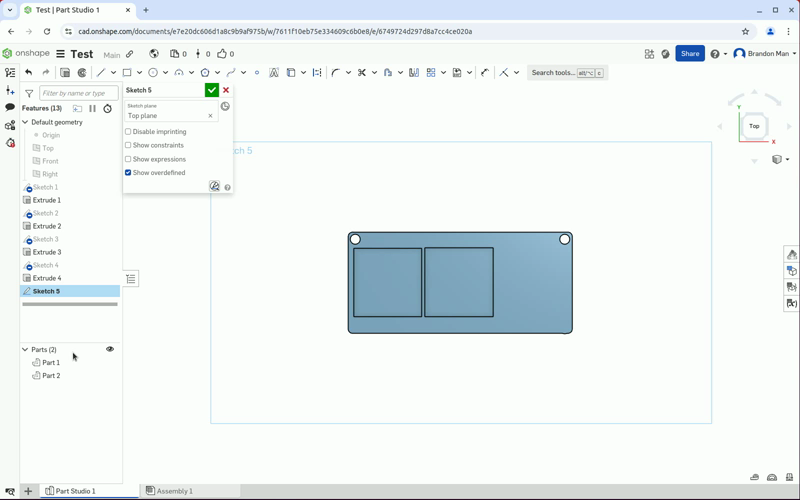
key(y)
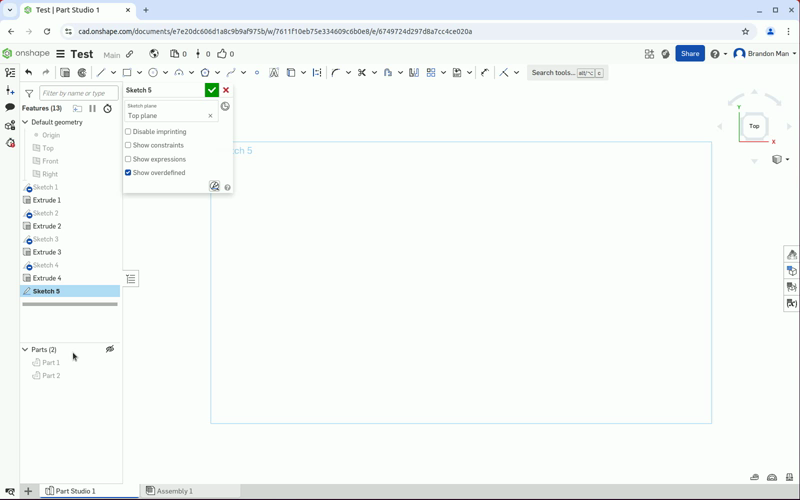
key(l)
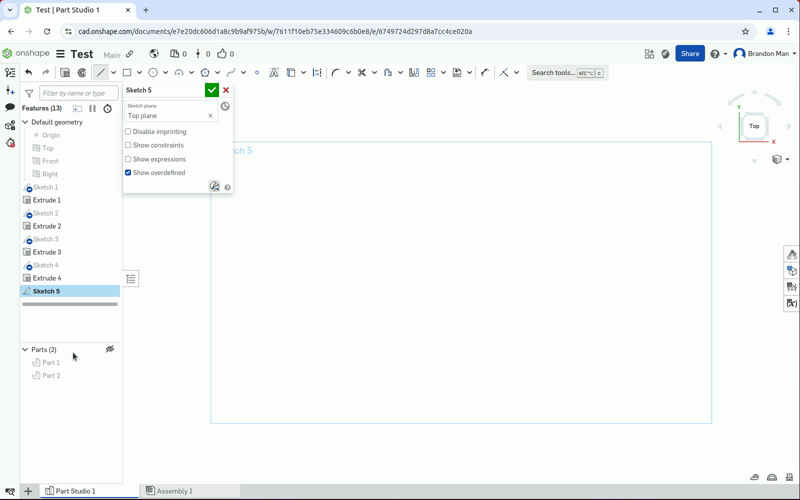
key_down(shift)
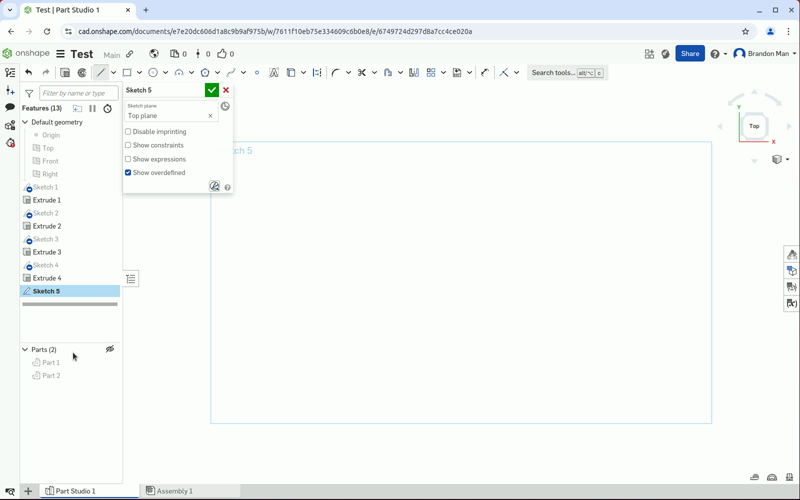
mouse_move(495, 316)
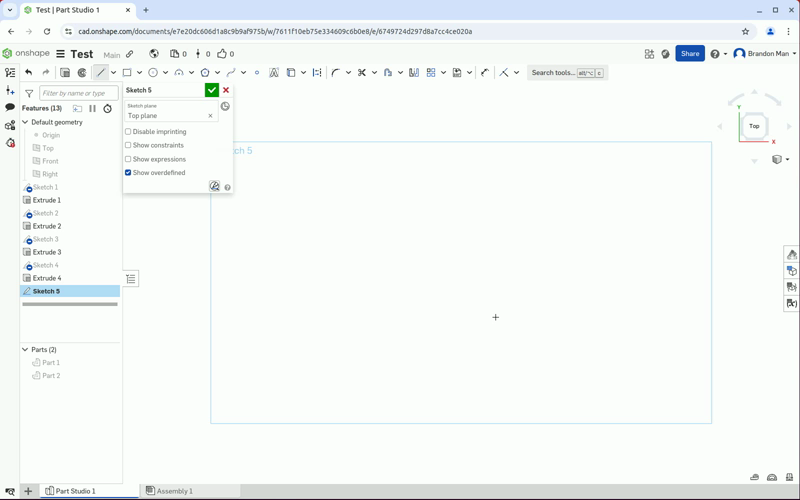
click(495, 316)
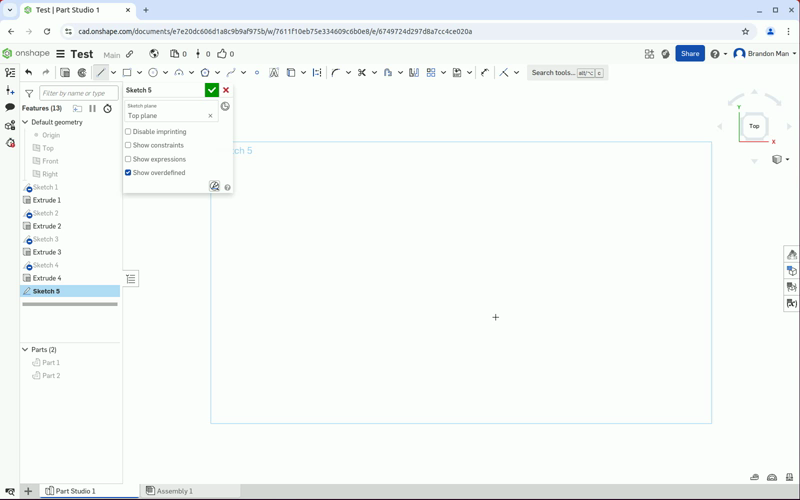
key_up(shift)
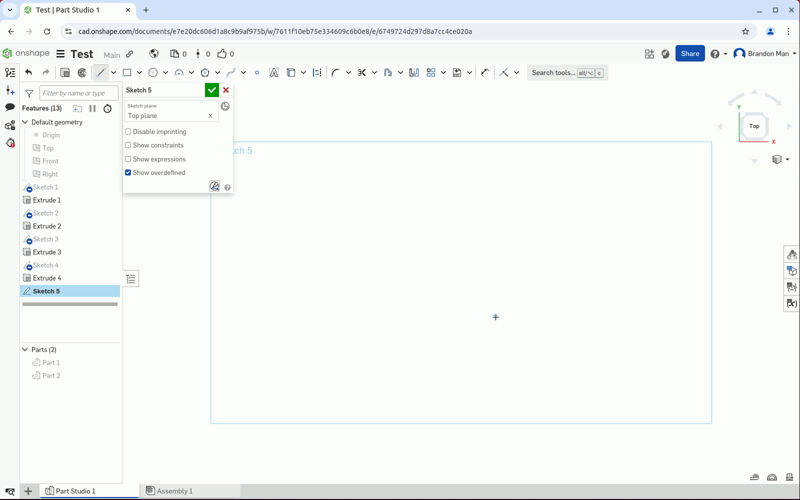
key_down(shift)
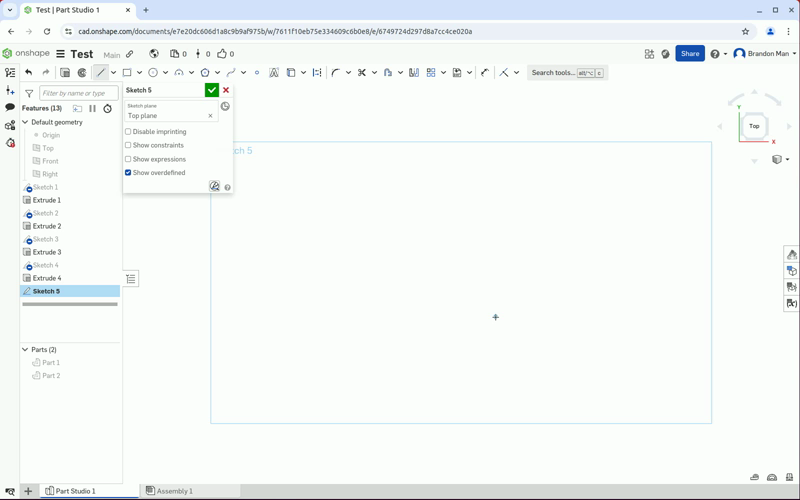
mouse_move(563, 316)
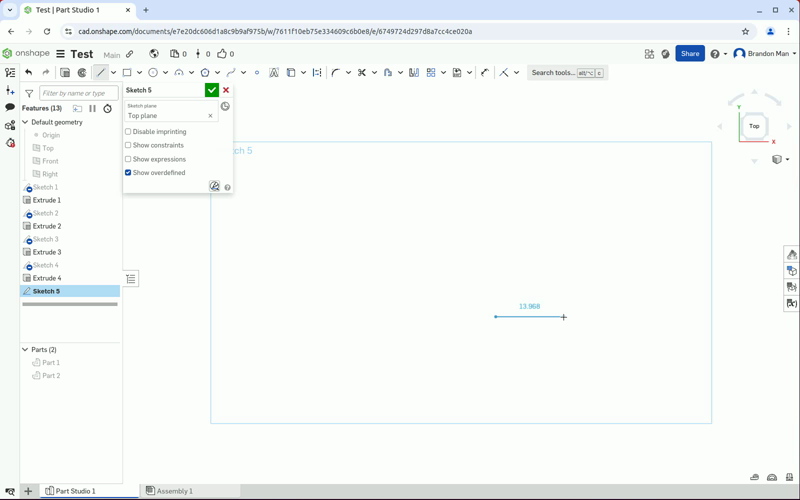
click(563, 316)
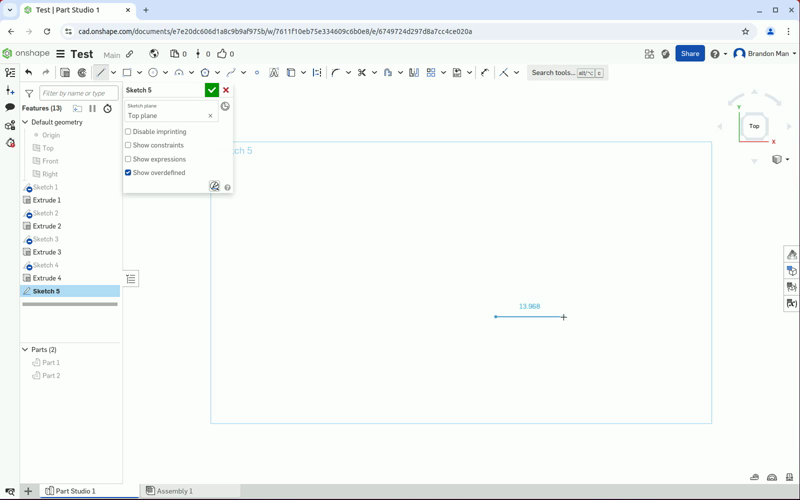
key_up(shift)
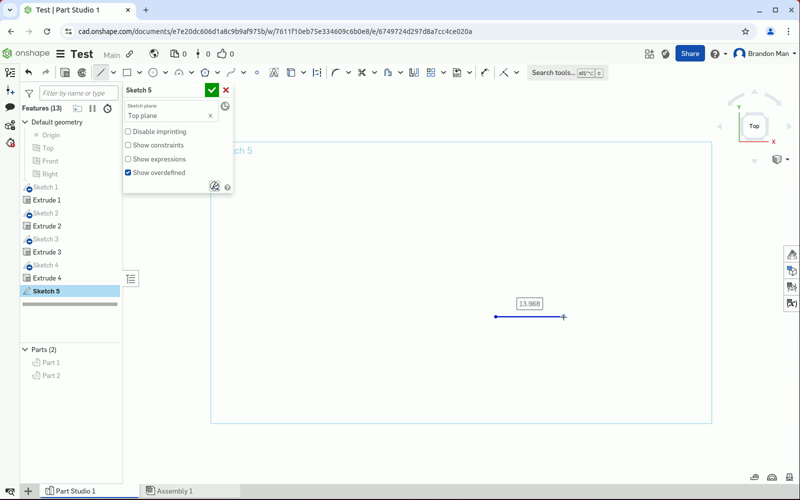
key_down(shift)
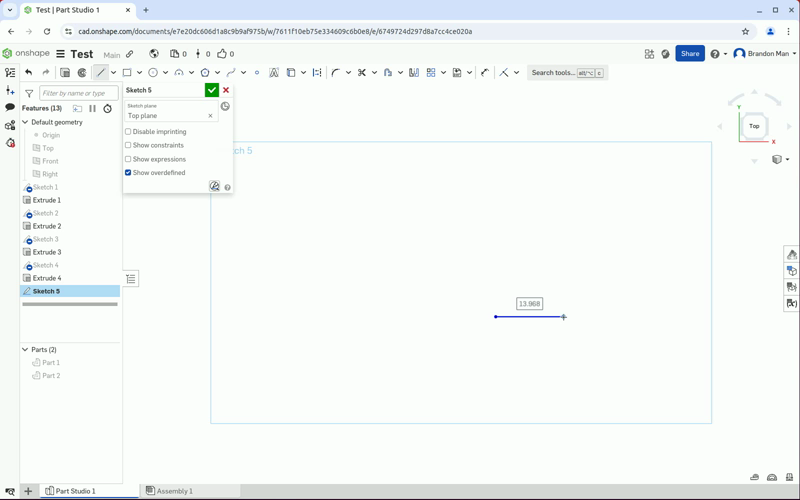
mouse_move(563, 248)
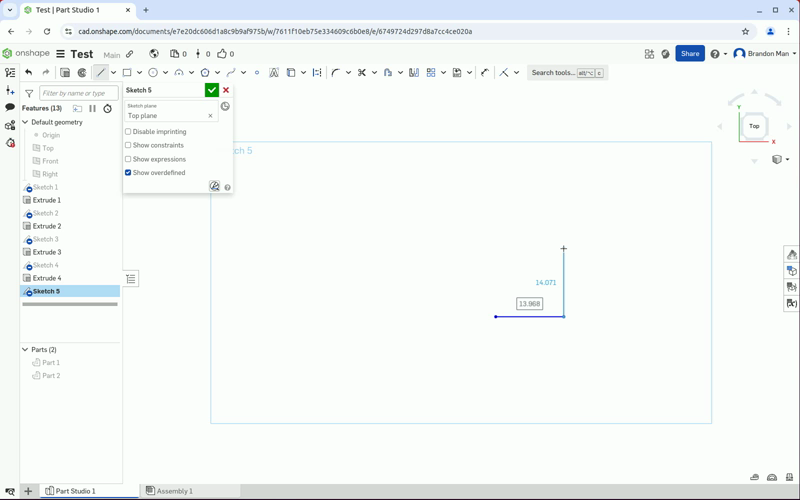
click(563, 248)
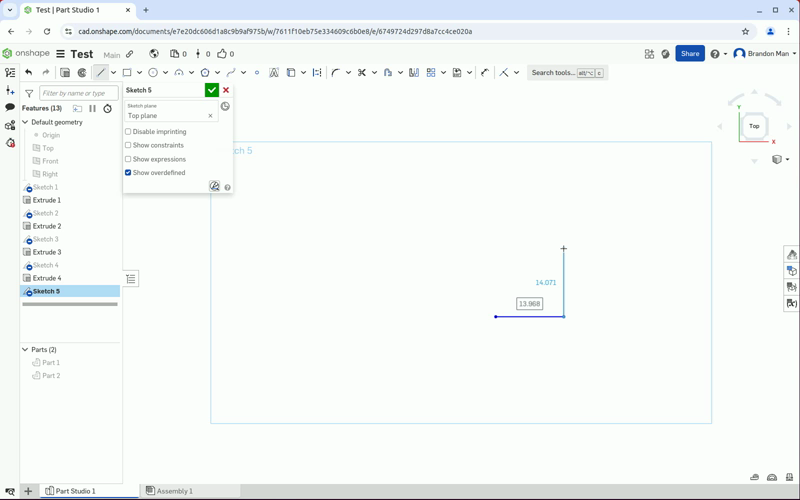
key_up(shift)
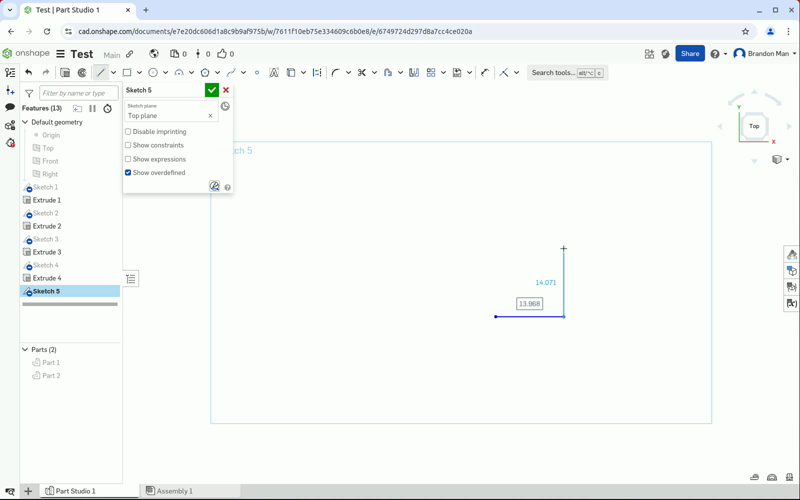
key_down(shift)
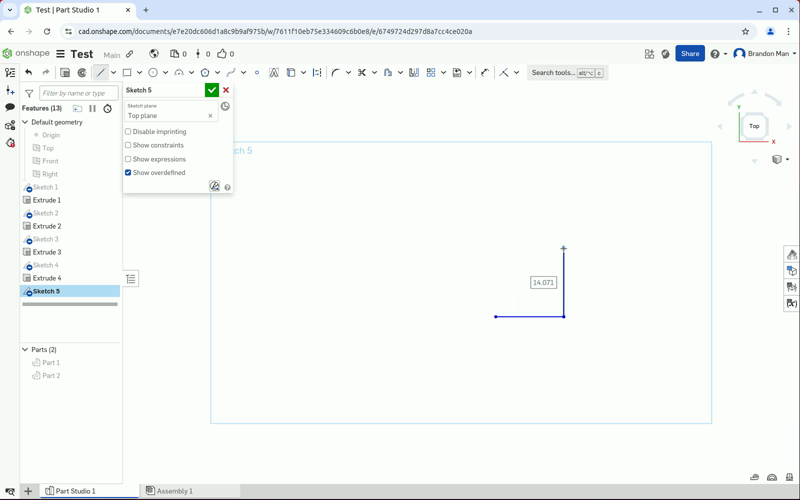
mouse_move(495, 248)
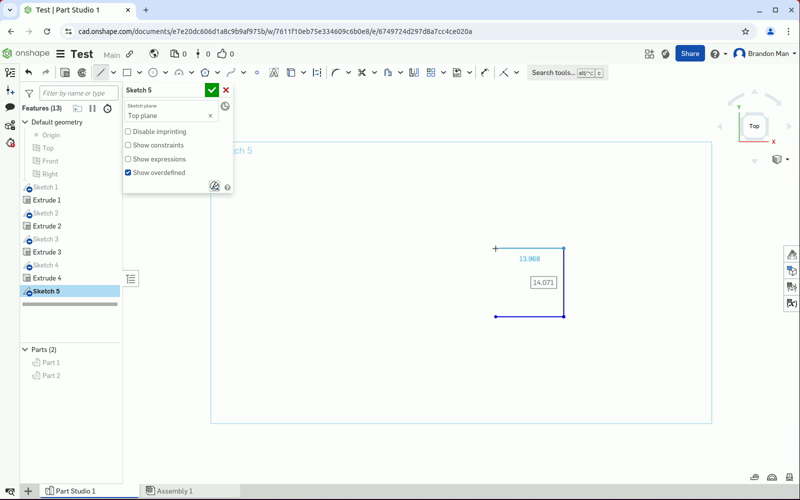
click(495, 248)
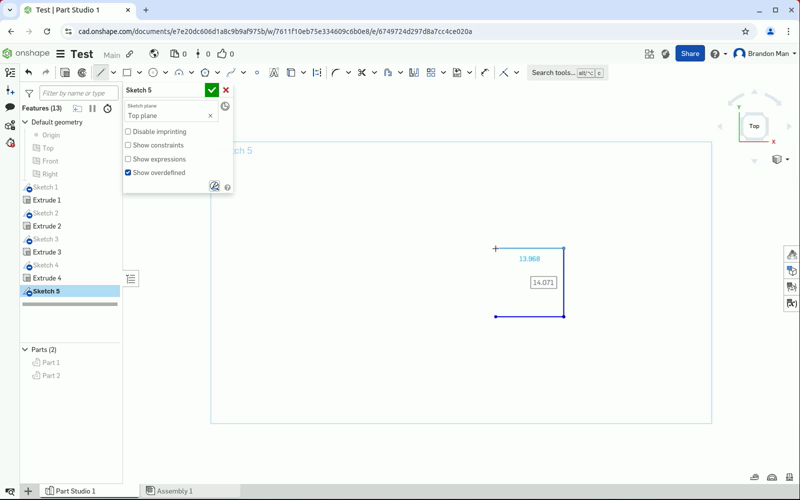
key_up(shift)
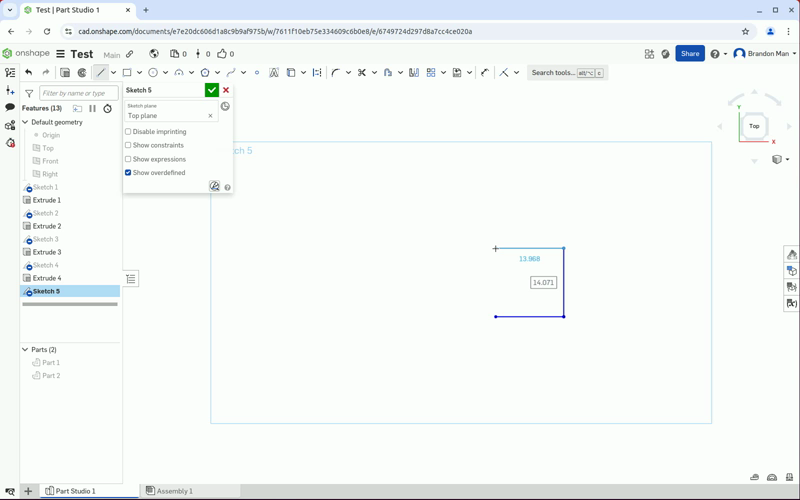
key_down(shift)
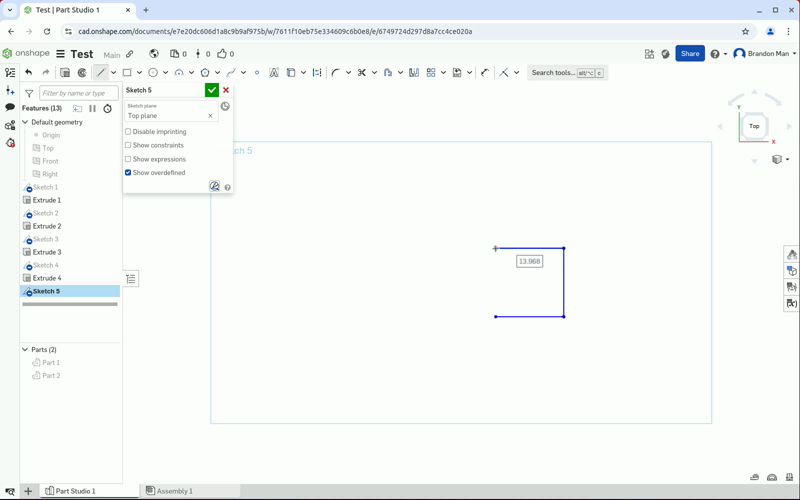
mouse_move(495, 316)
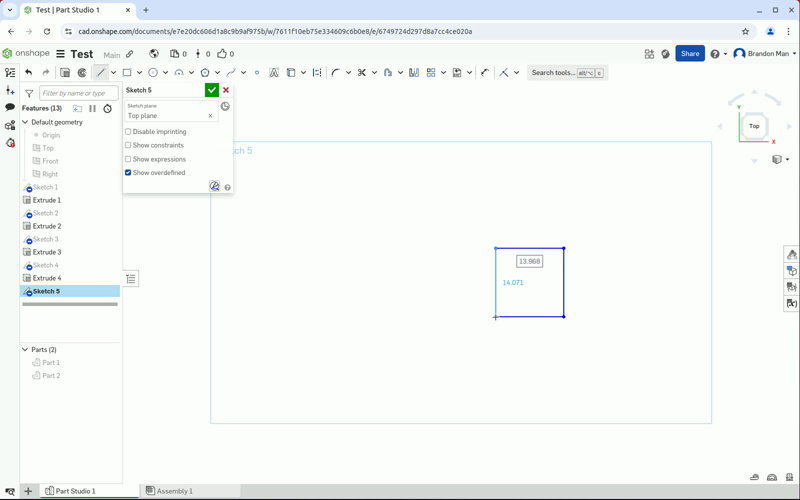
key_up(shift)
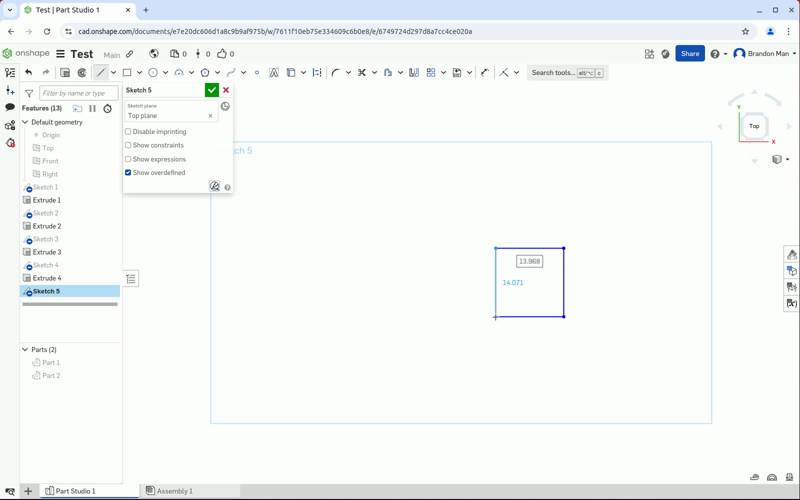
click(495, 316)
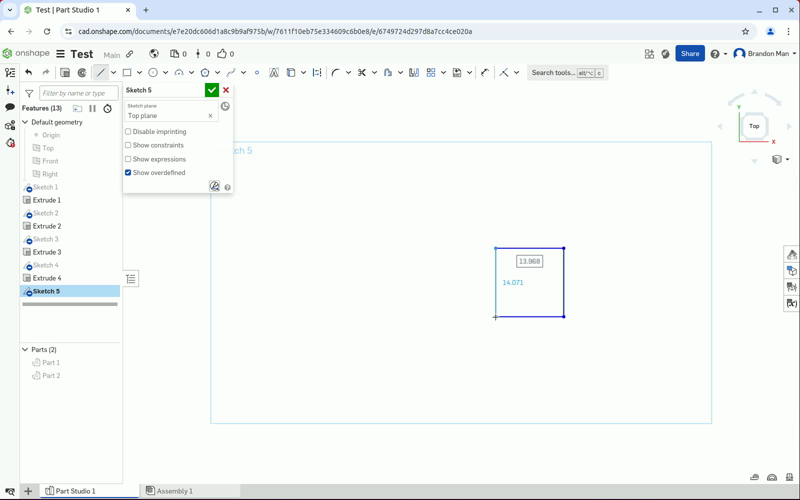
key(esc)
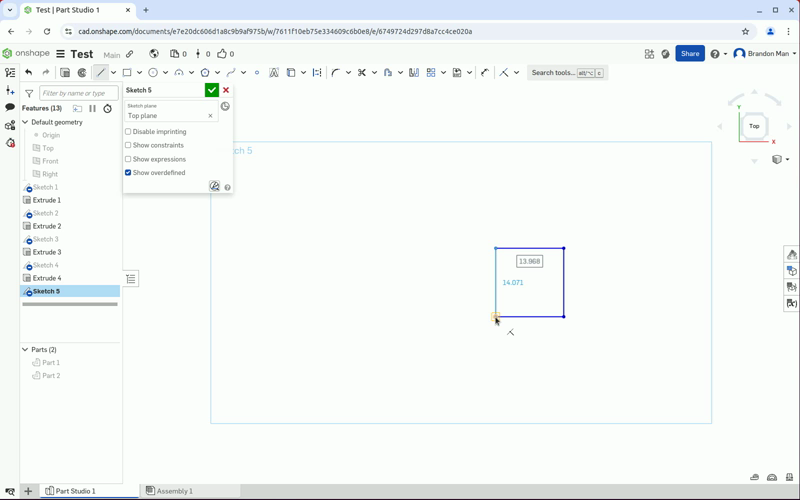
mouse_move(503, 275)
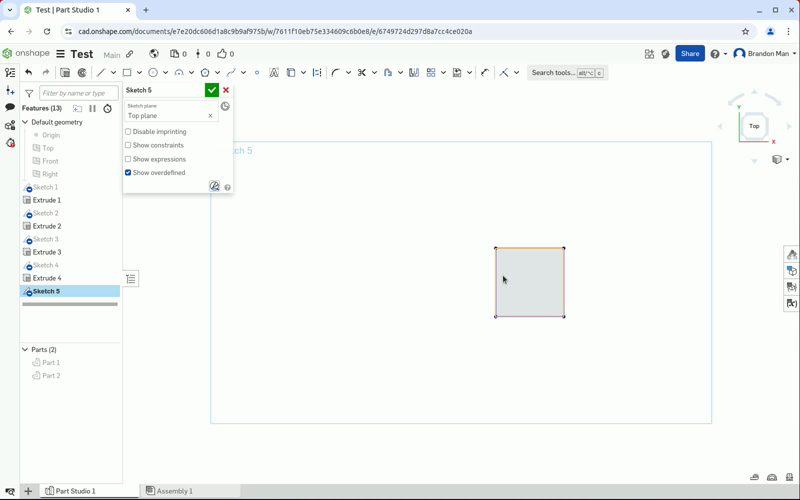
click(503, 275)
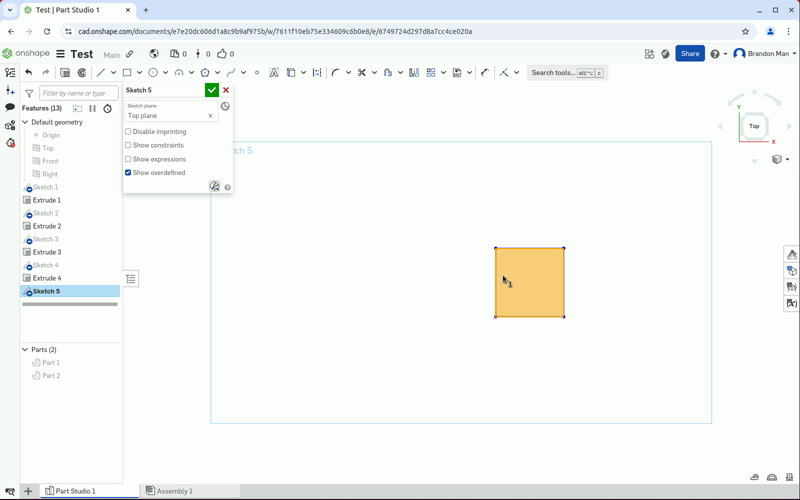
mouse_move(73, 352)
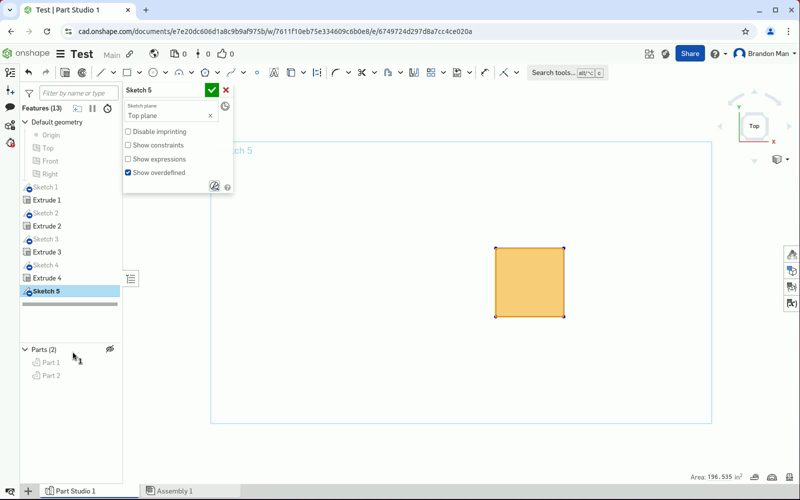
key(shift+y)
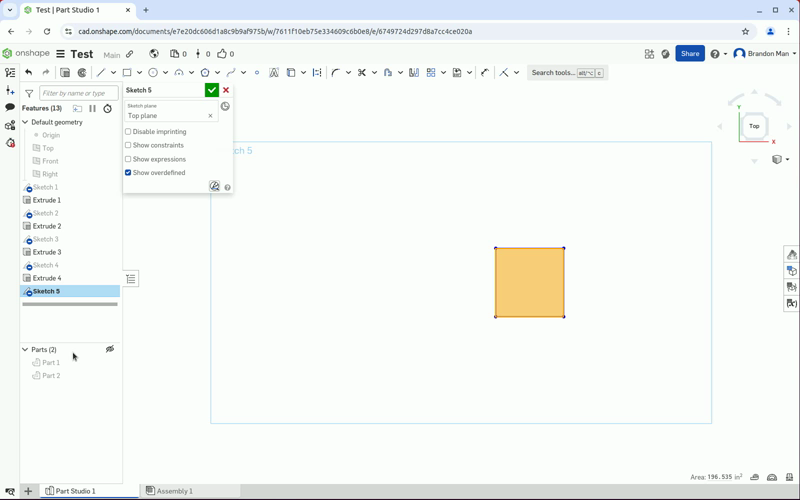
key(shift+e)
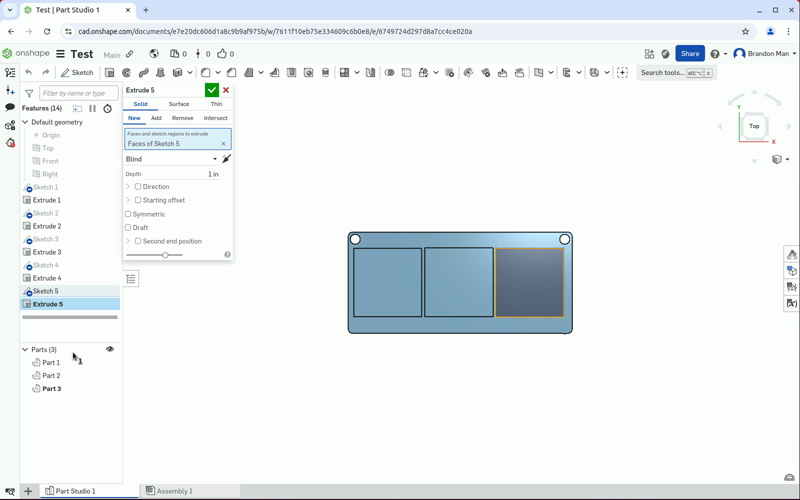
mouse_move(143, 106)
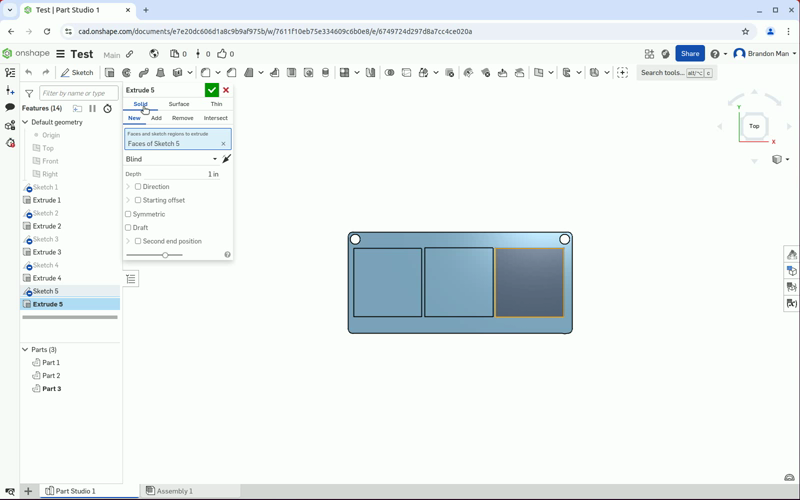
click(143, 106)
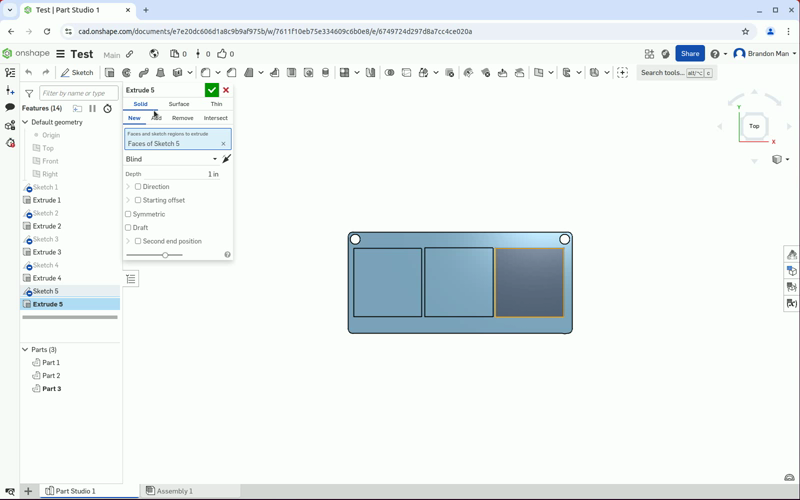
mouse_move(186, 120)
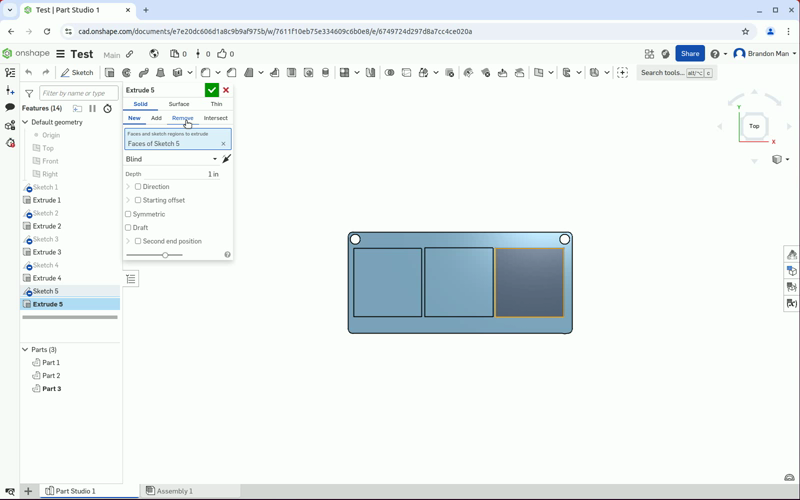
click(186, 120)
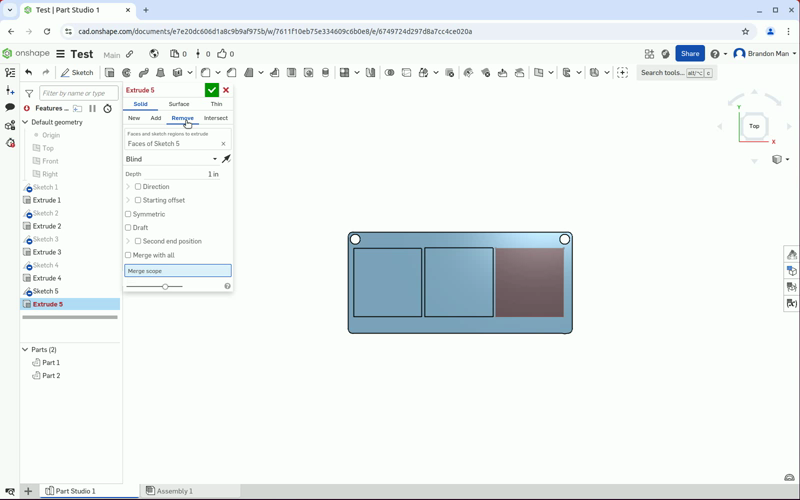
key(tab, 4)
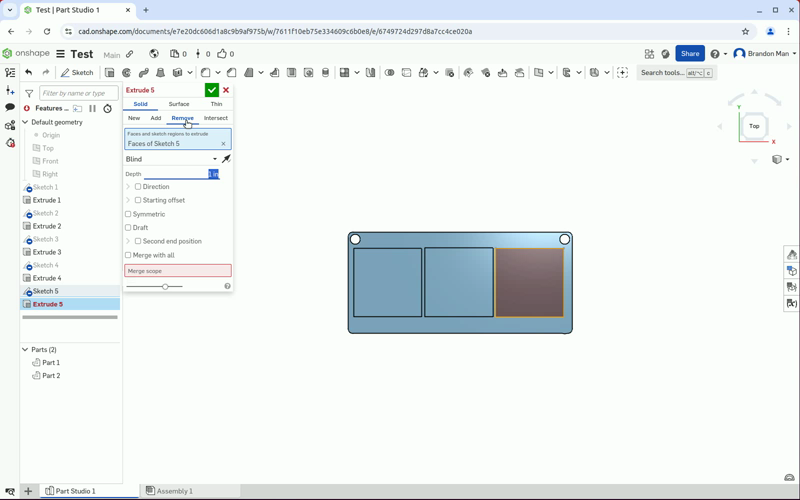
text(0.241)
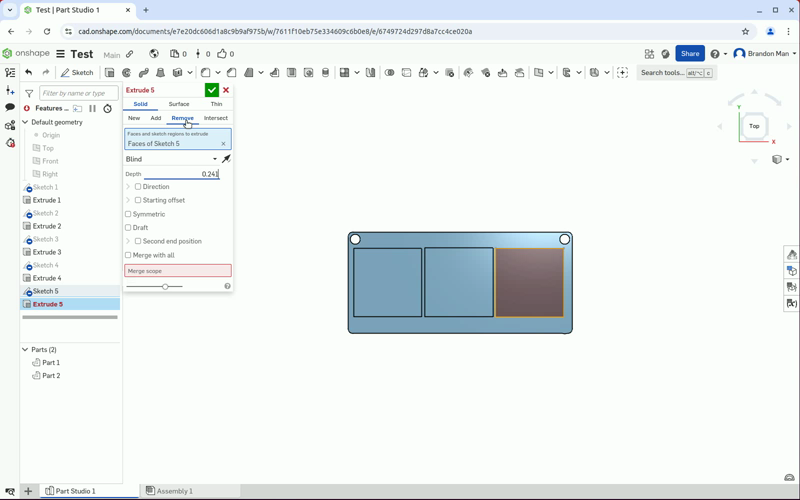
key(tab, 6)
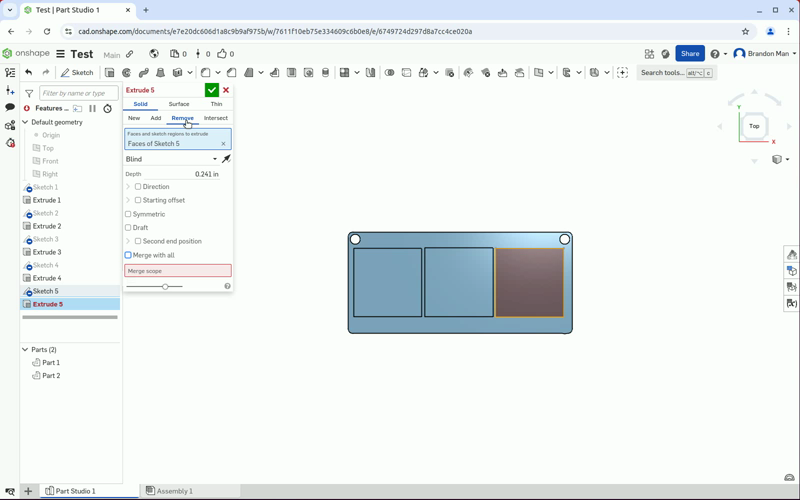
key(space)
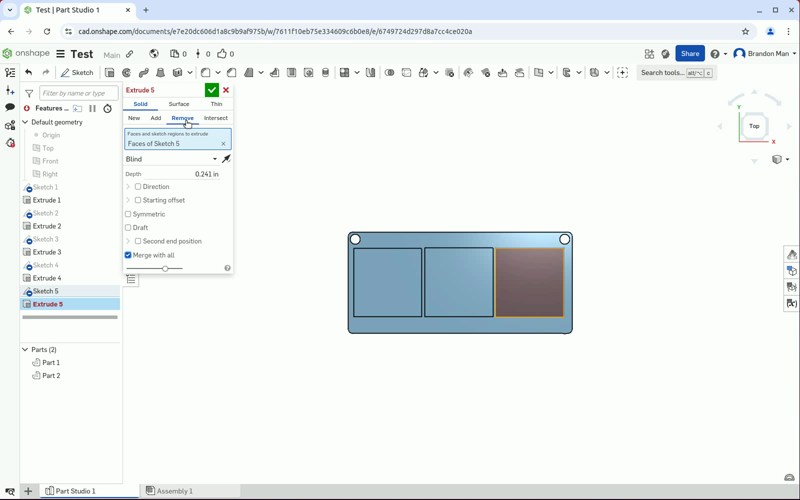
key(enter)
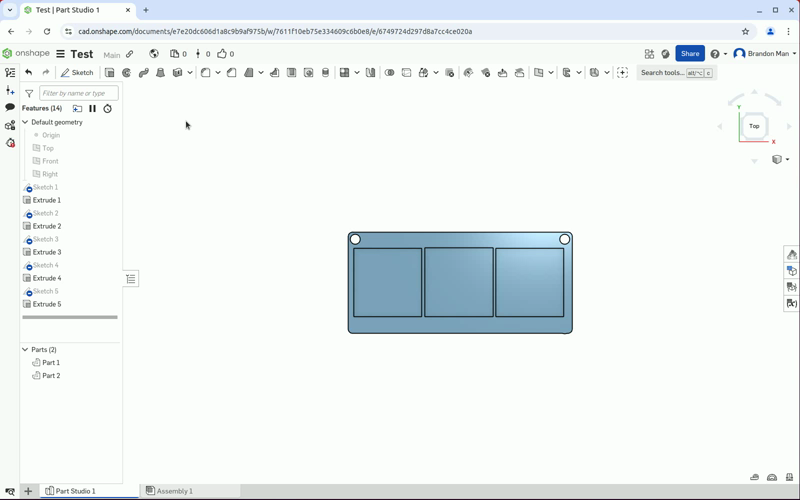
key(shift+h)
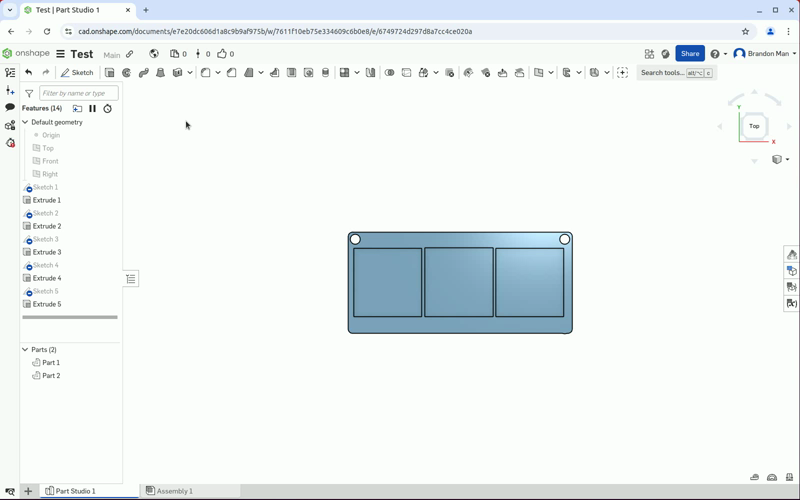
key(shift+h)
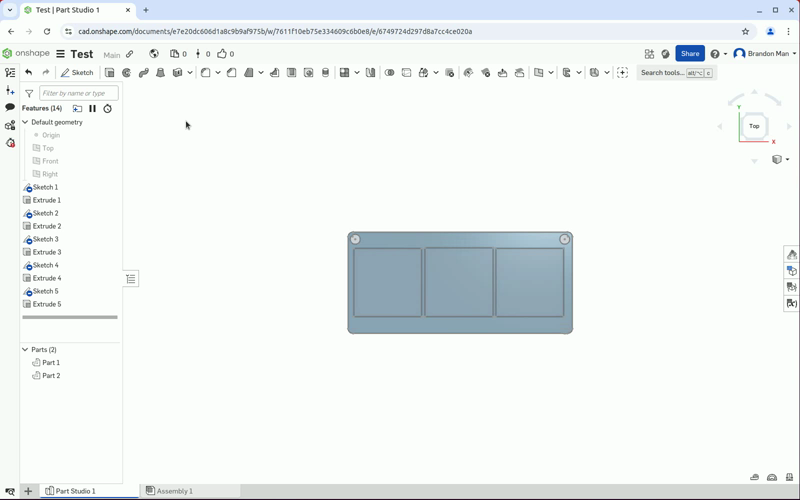
key(shift+7)
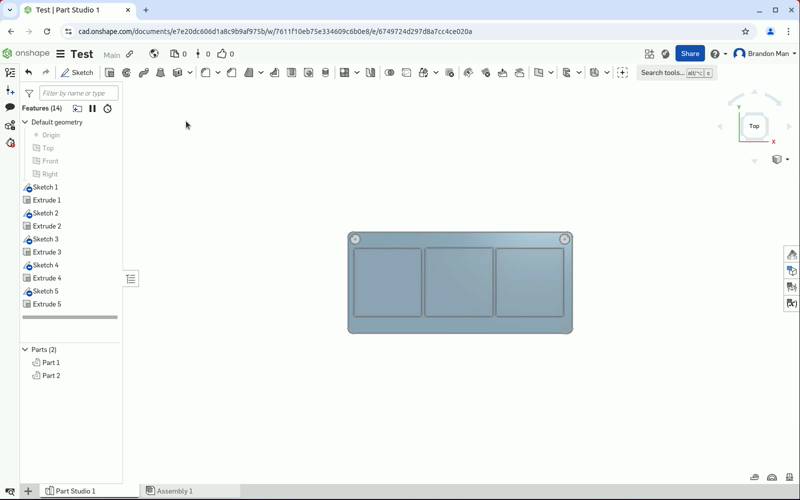
key(up, 3)
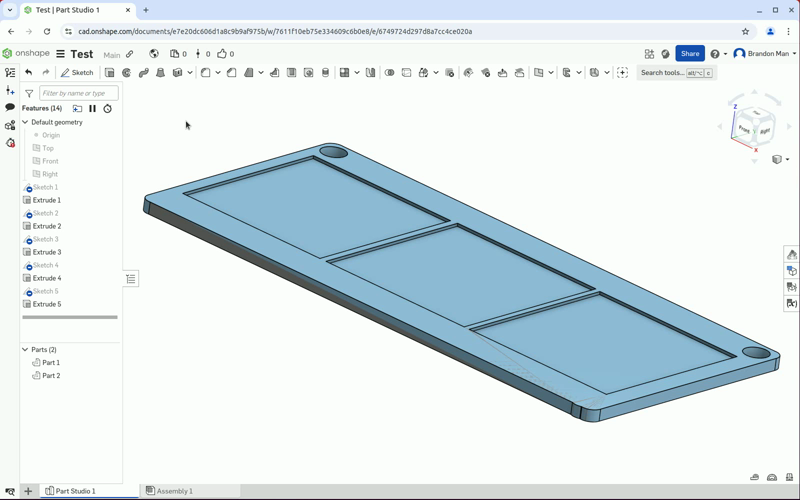
key(left, 3)
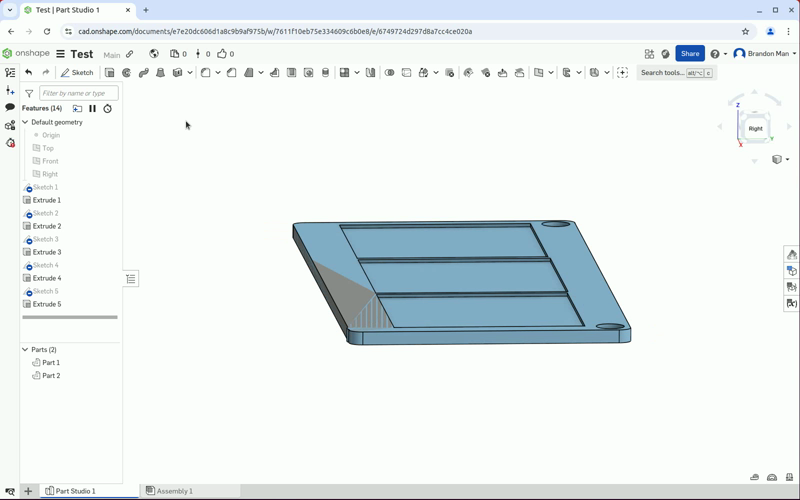
key(right, 3)
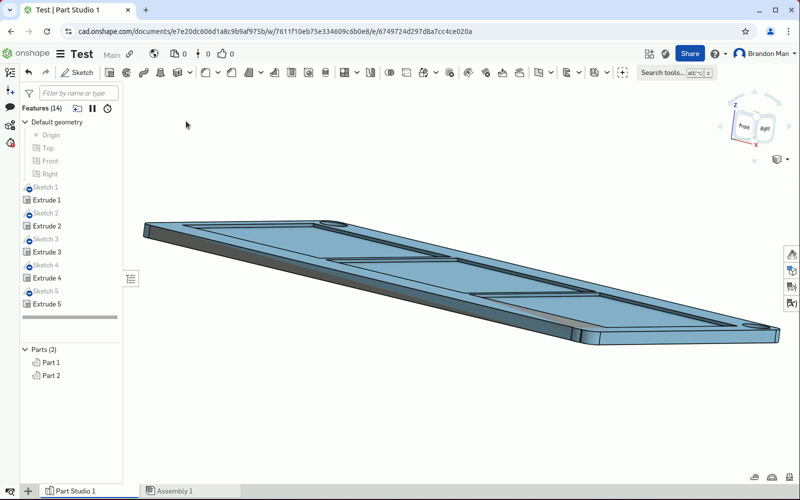
key(down, 3)
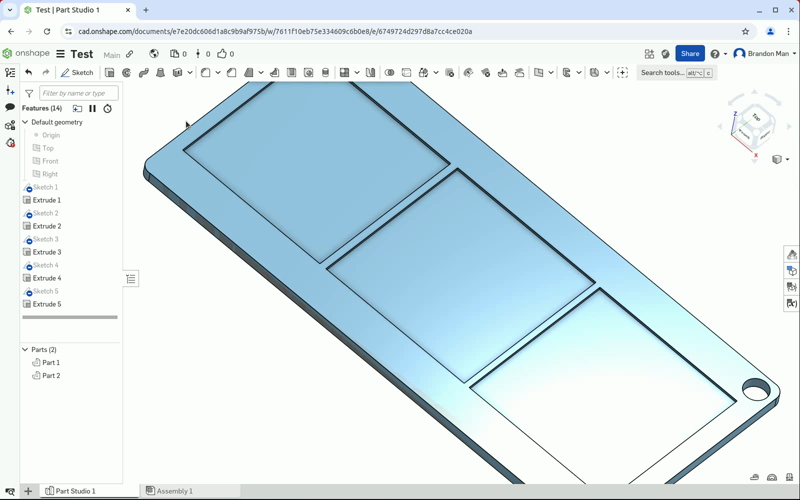
mouse_move(73, 189)
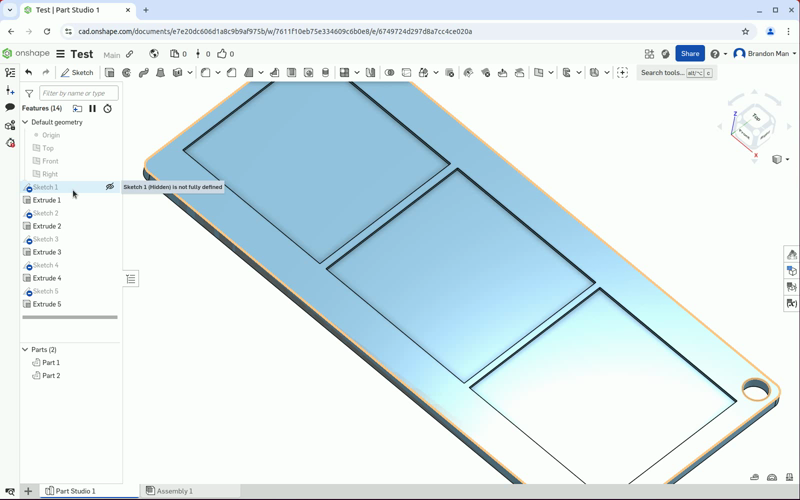
click(73, 189)